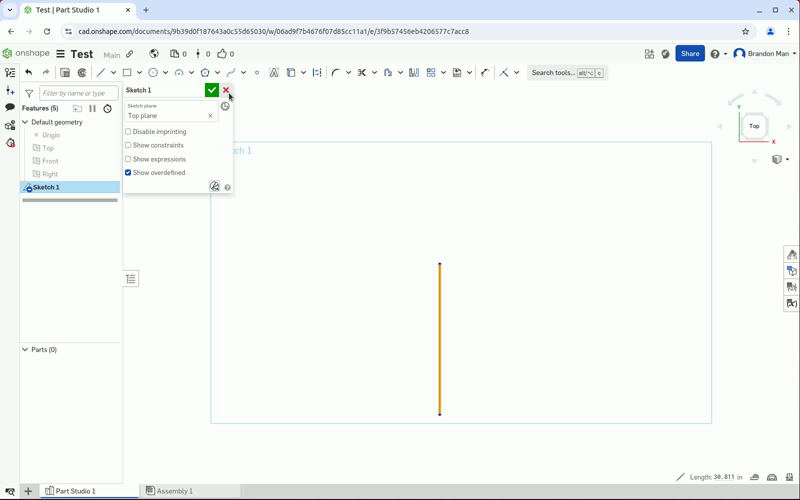
key(shift+h)
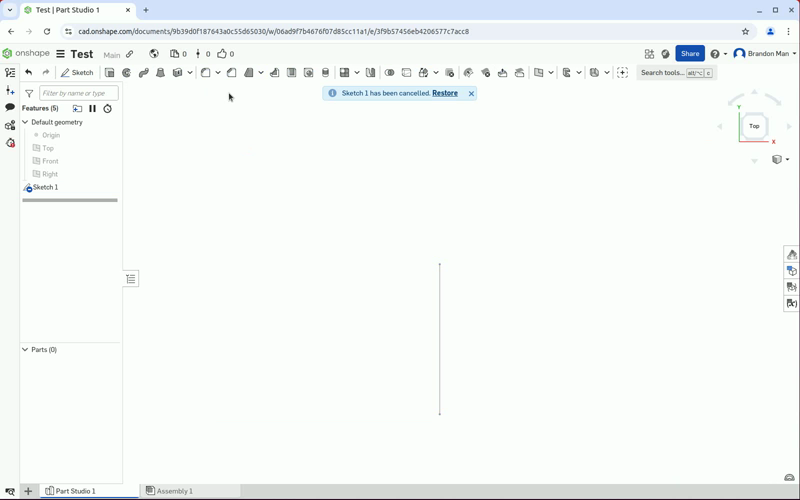
mouse_move(73, 352)
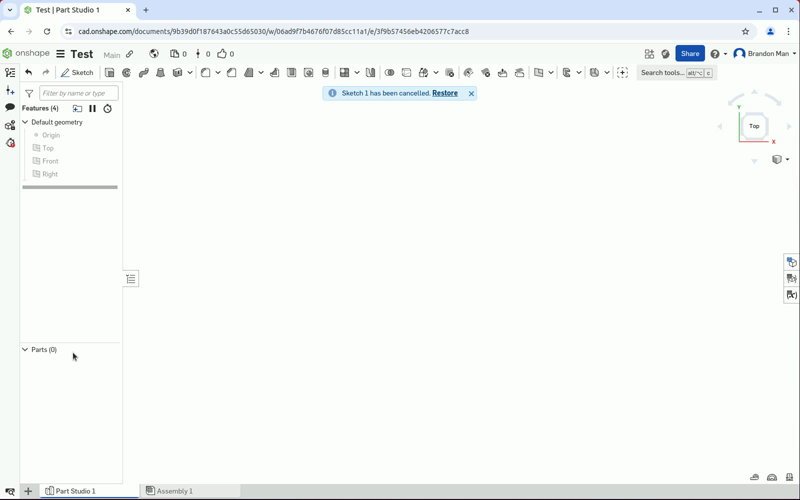
key(y)
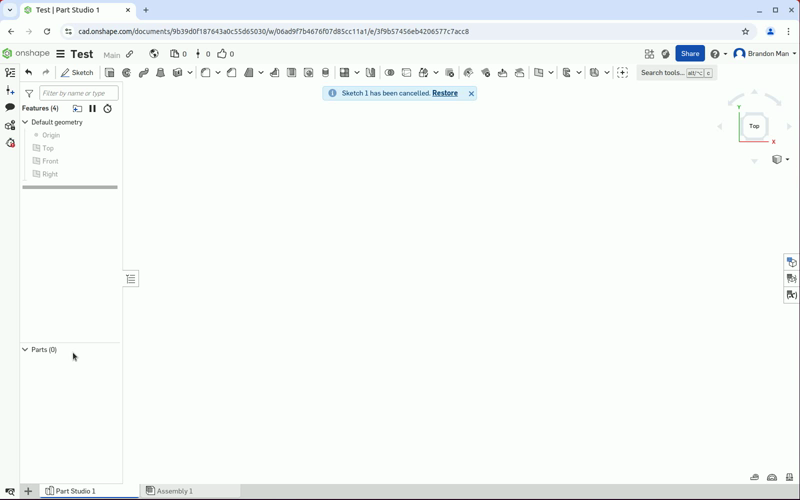
key(shift+p)
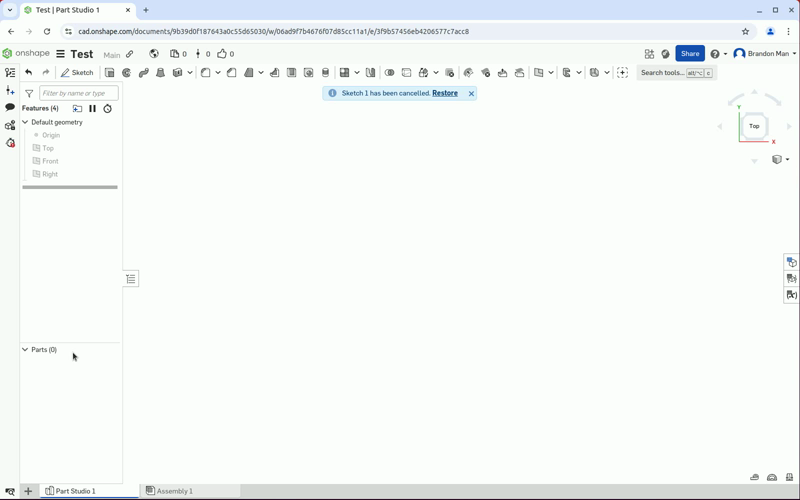
key(space)
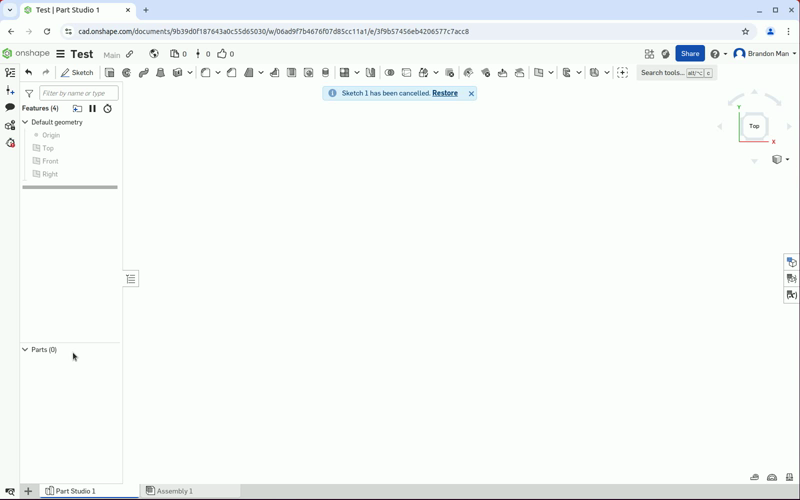
key_down(shift)
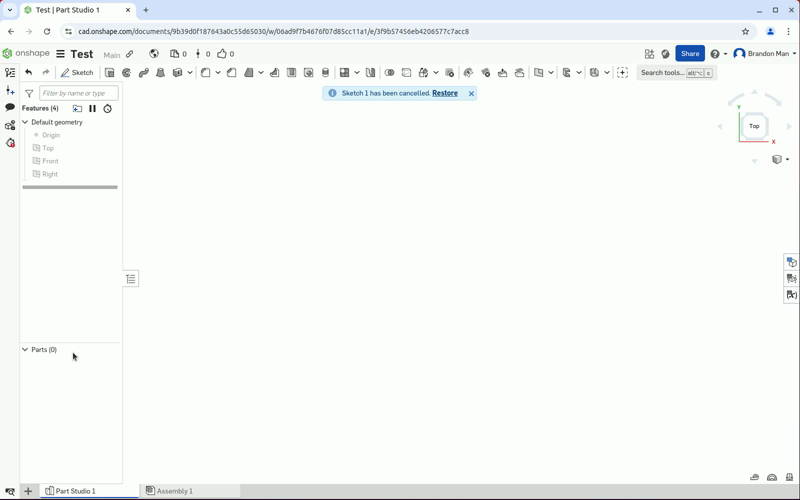
key(up)
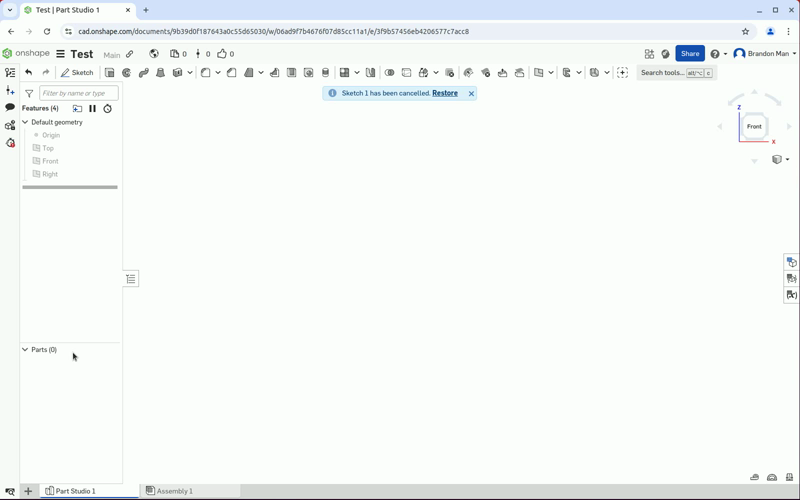
key_up(shift)
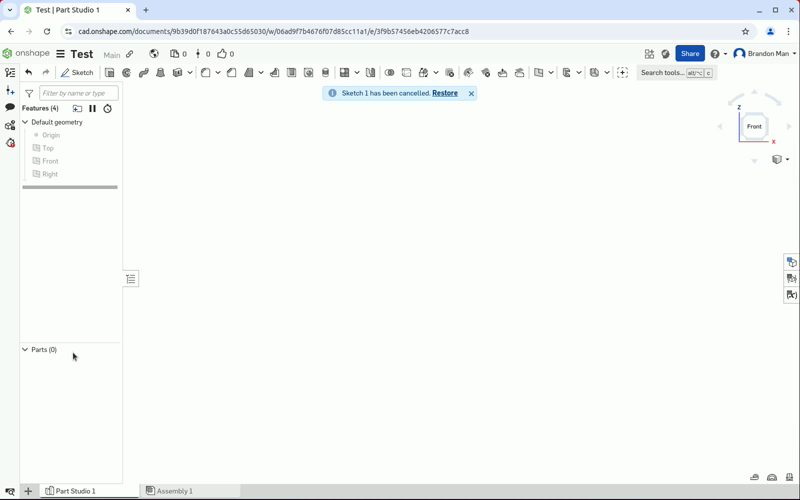
mouse_move(73, 352)
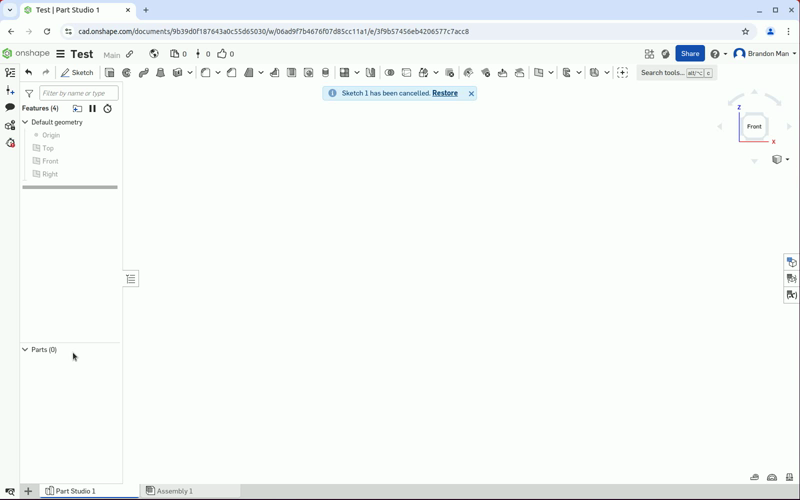
key(shift+y)
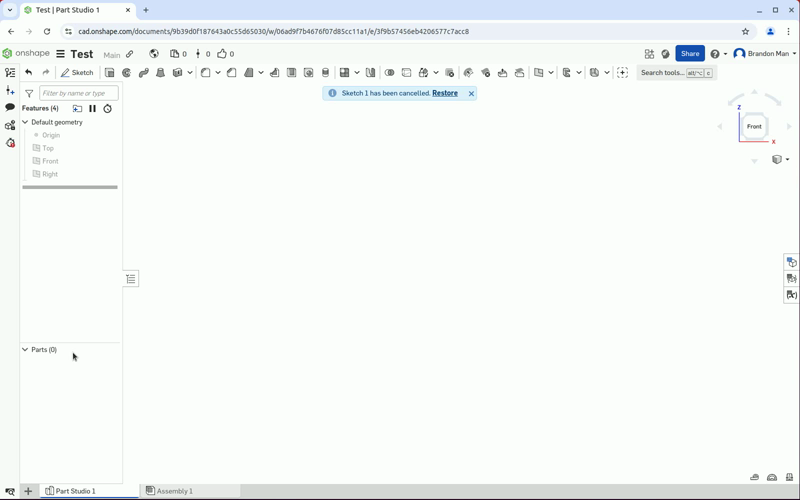
key(shift+s)
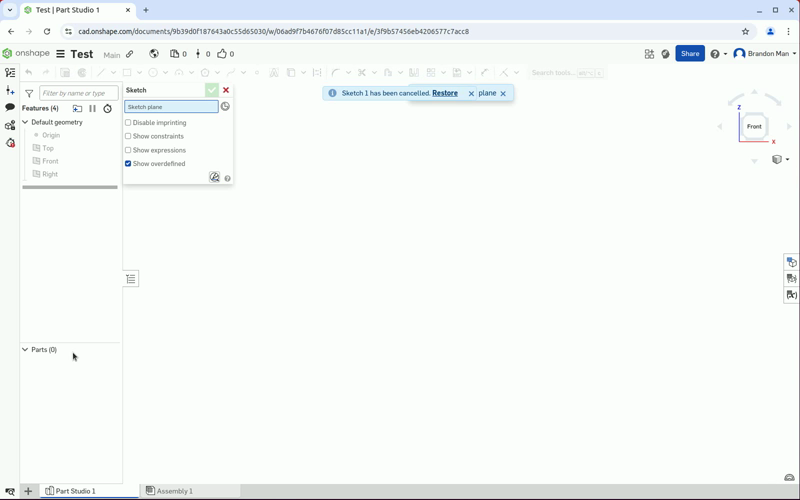
mouse_move(73, 163)
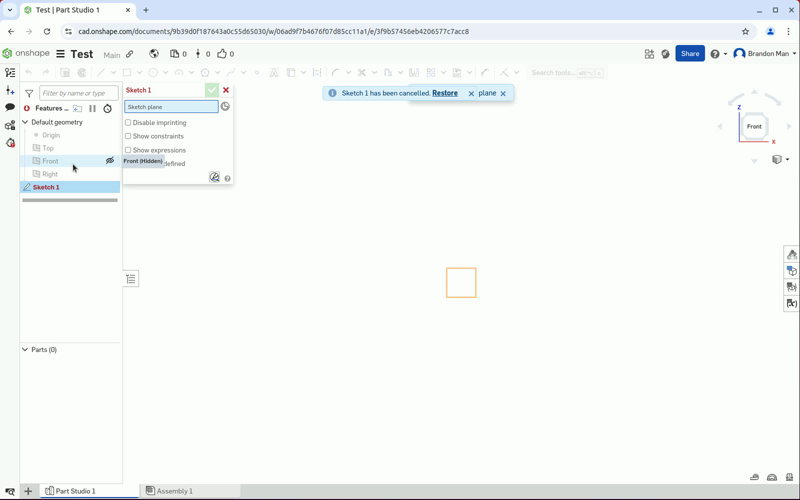
click(73, 163)
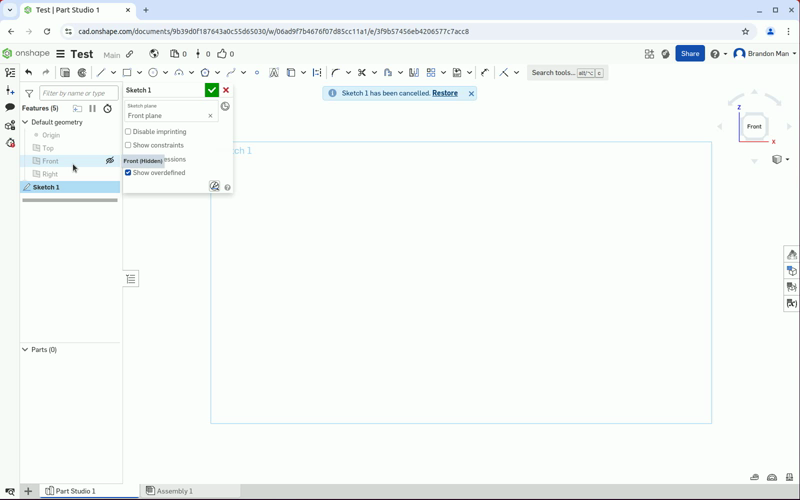
mouse_move(73, 352)
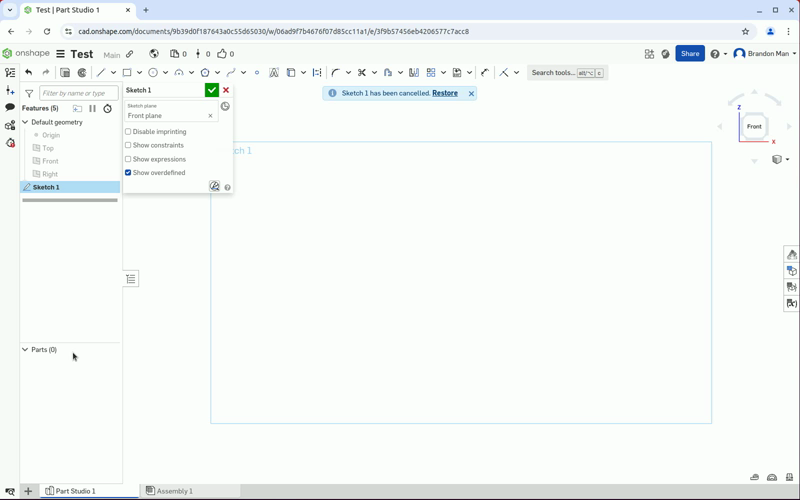
key(y)
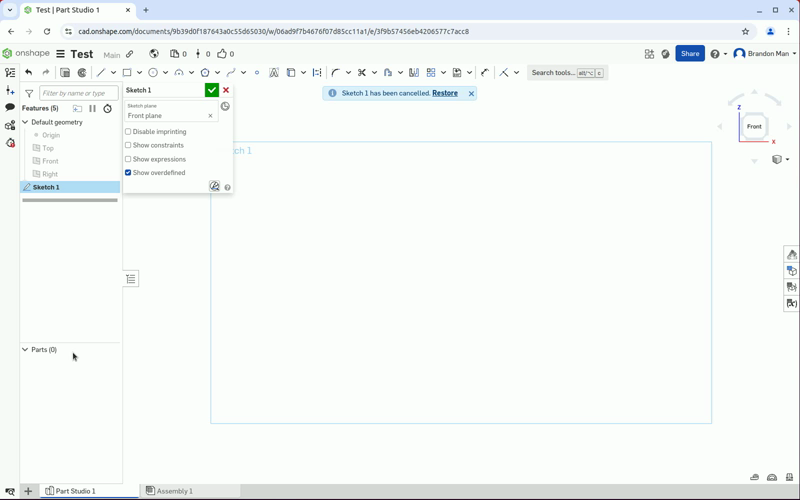
key(l)
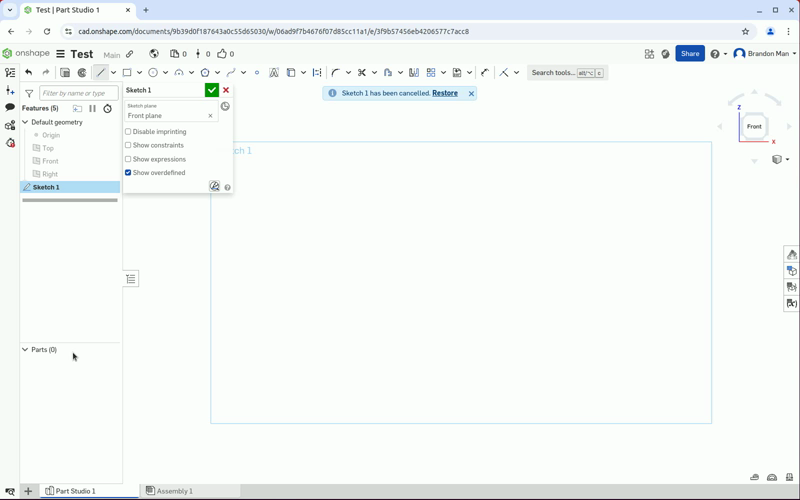
key_down(shift)
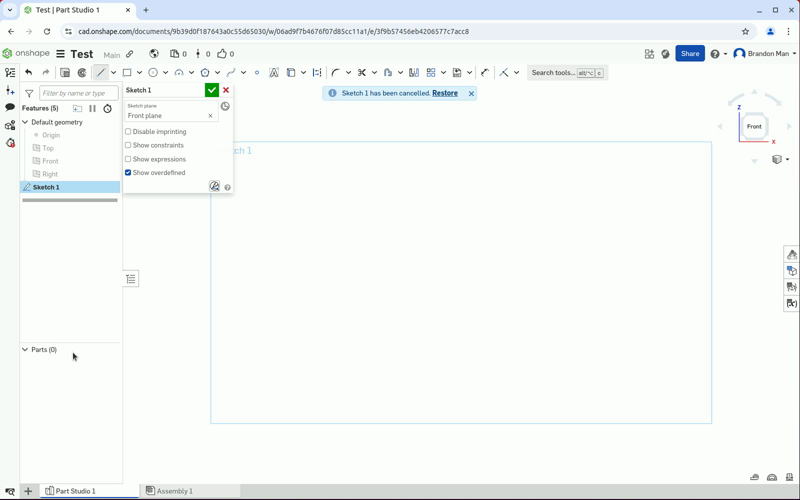
mouse_move(379, 332)
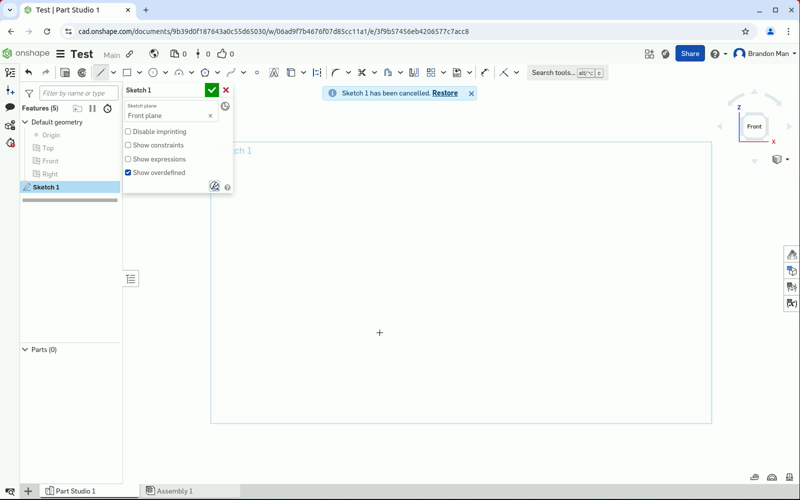
click(379, 332)
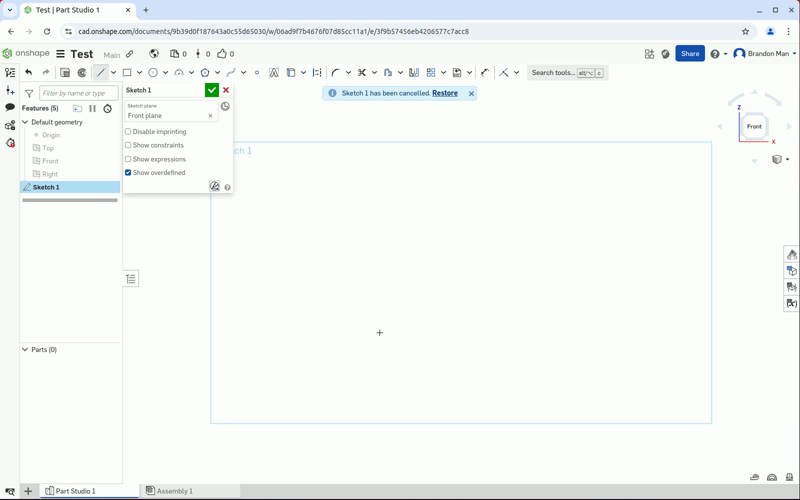
key_up(shift)
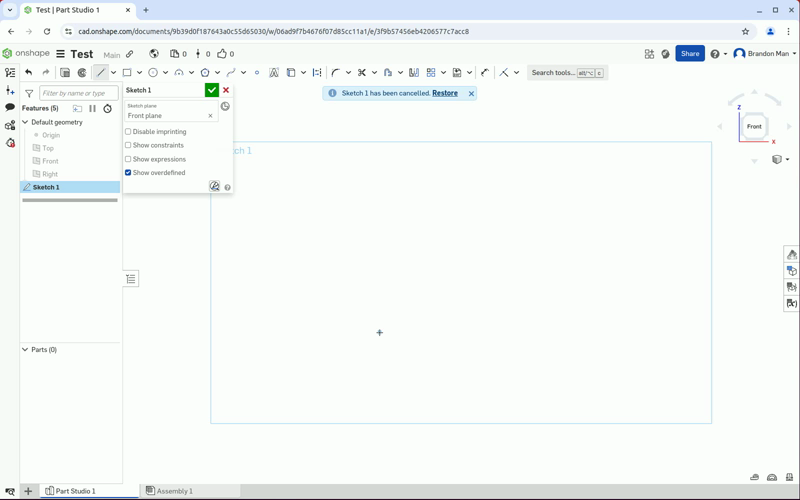
key_down(shift)
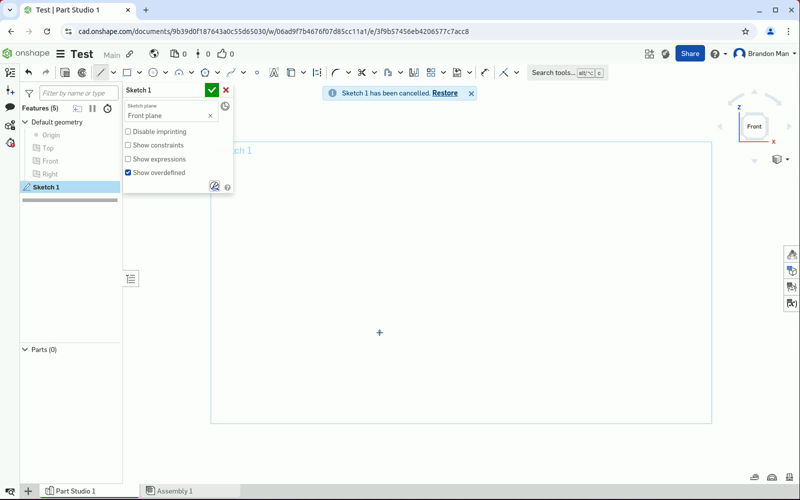
mouse_move(572, 332)
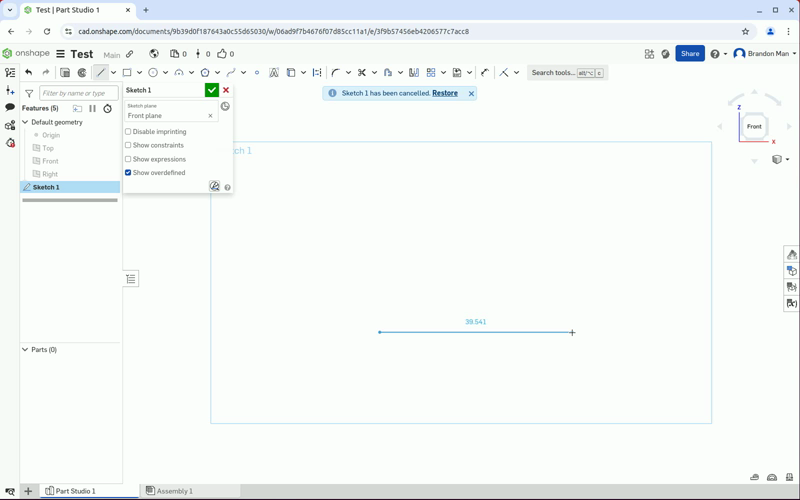
click(572, 332)
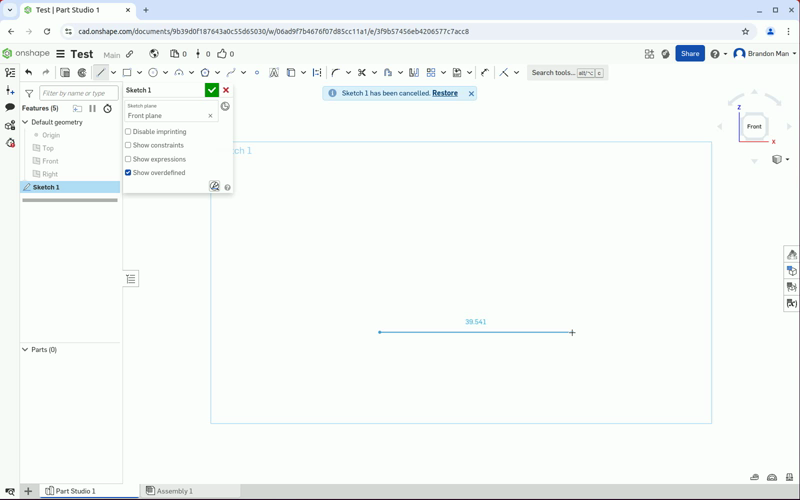
key_up(shift)
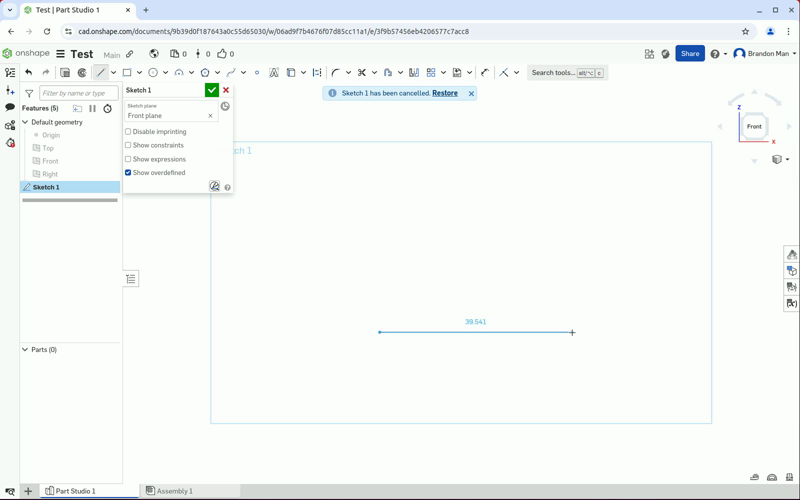
key_down(shift)
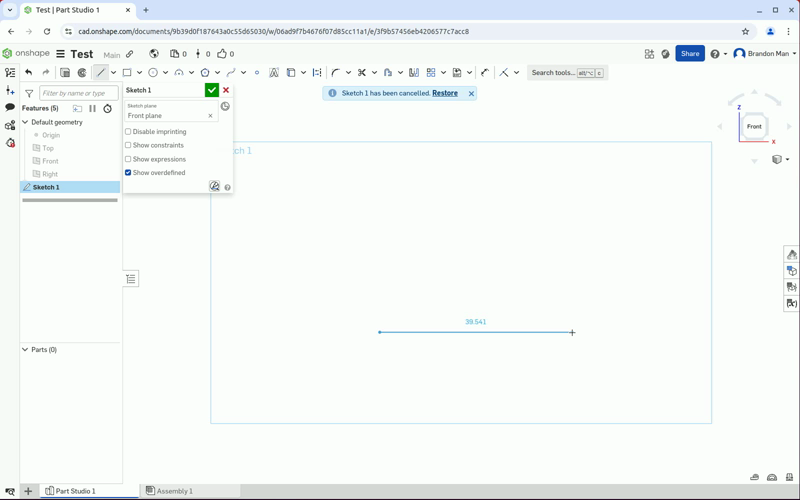
mouse_move(572, 222)
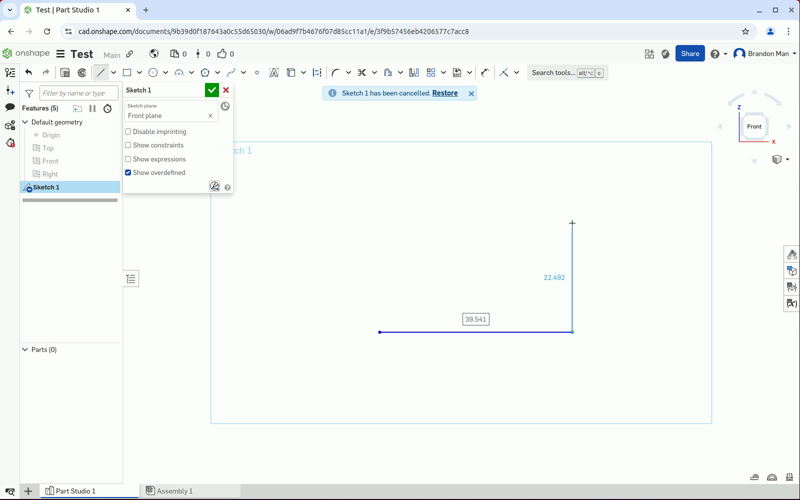
click(572, 222)
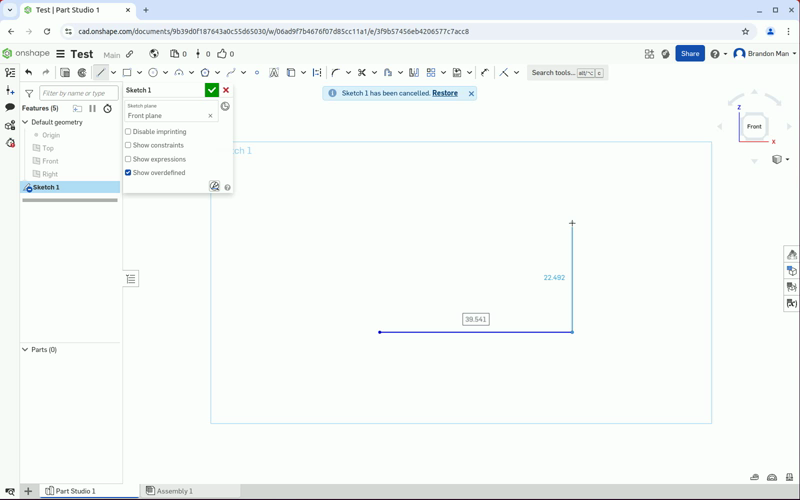
key_up(shift)
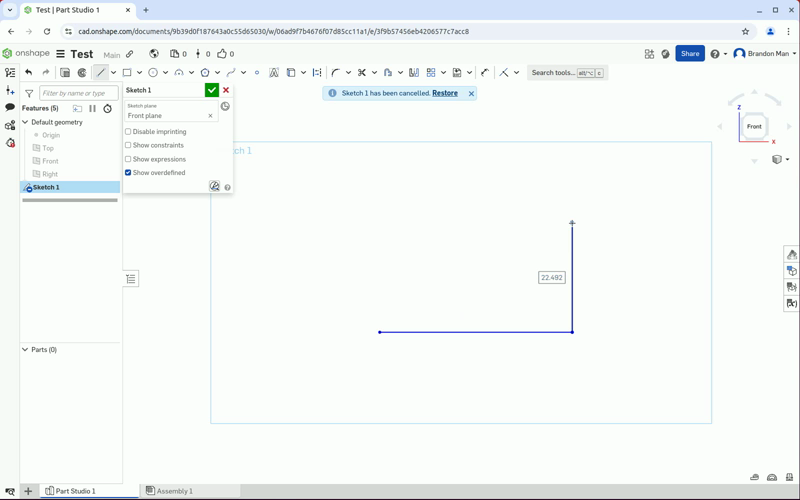
key_down(shift)
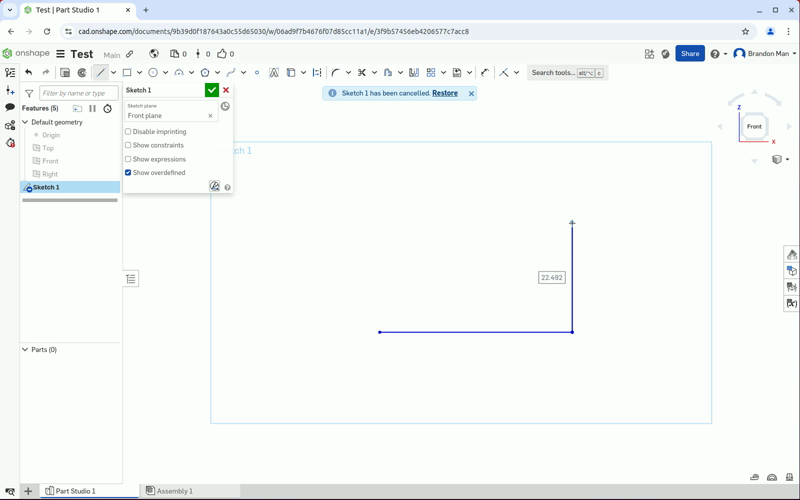
mouse_move(379, 222)
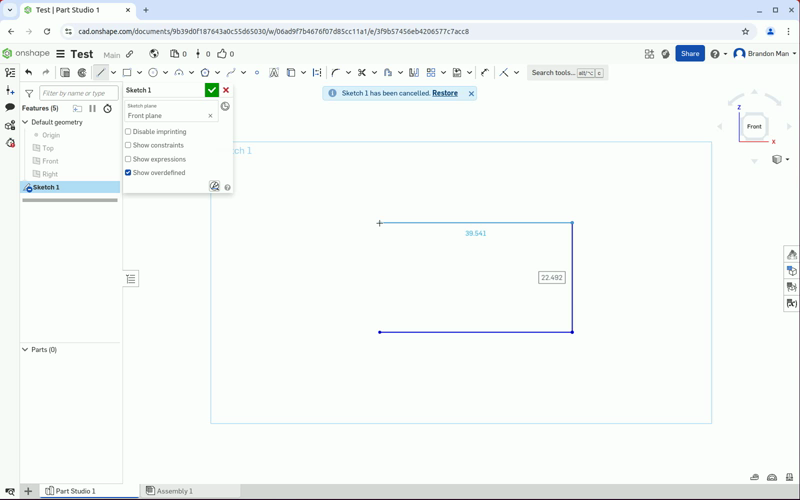
click(379, 222)
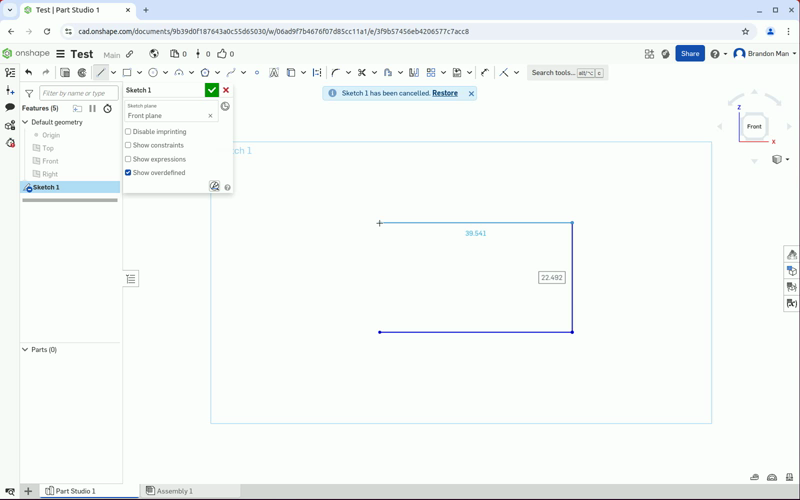
key_up(shift)
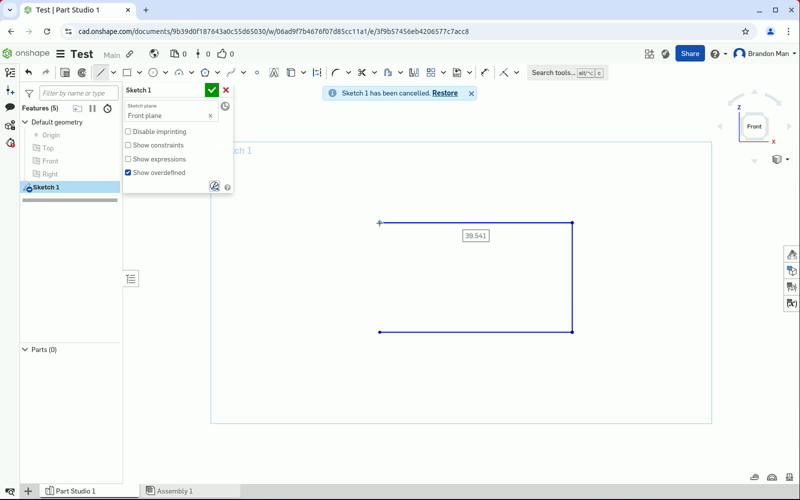
key_down(shift)
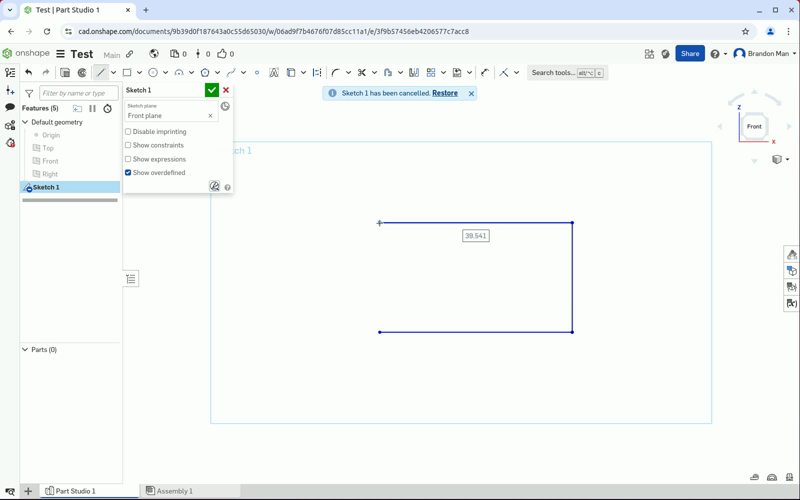
mouse_move(379, 332)
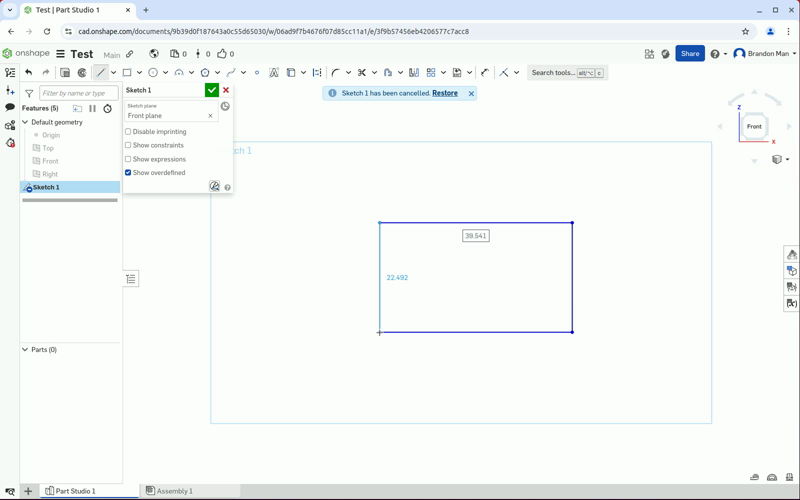
key_up(shift)
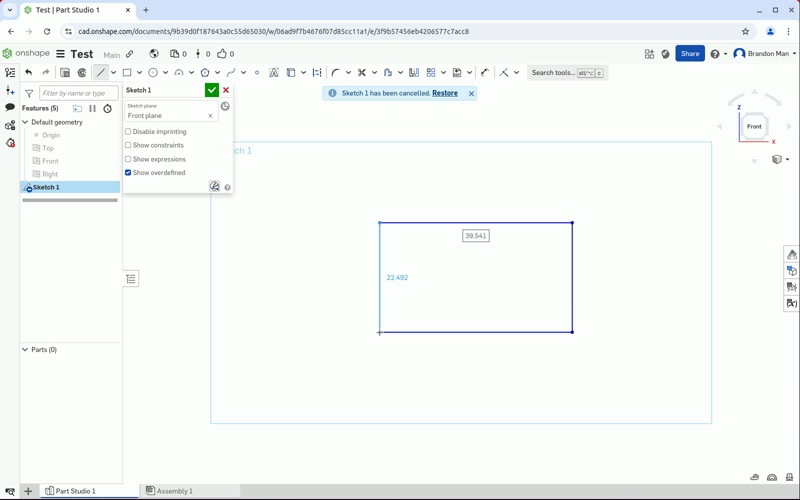
click(379, 332)
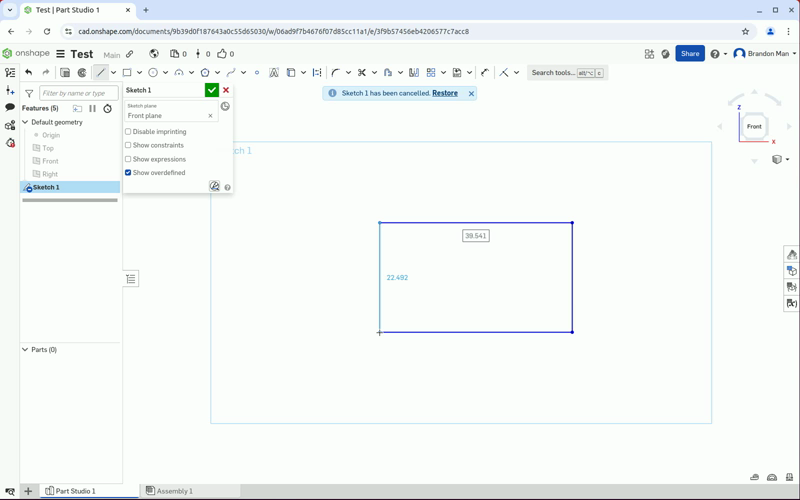
key(esc)
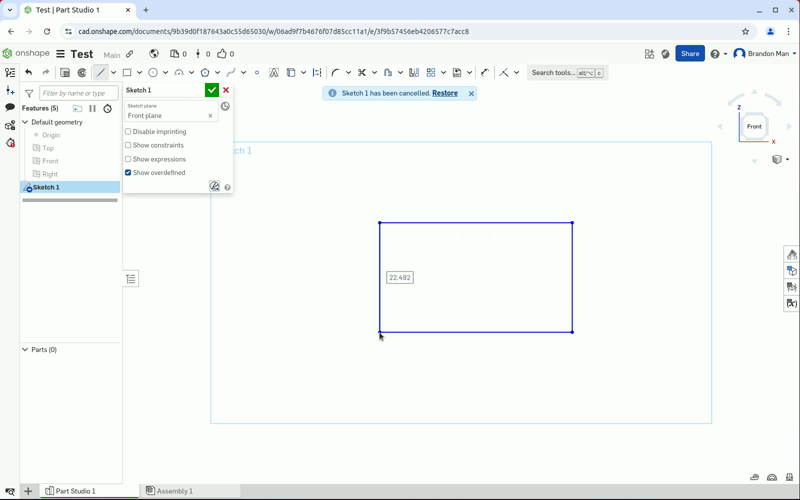
key(l)
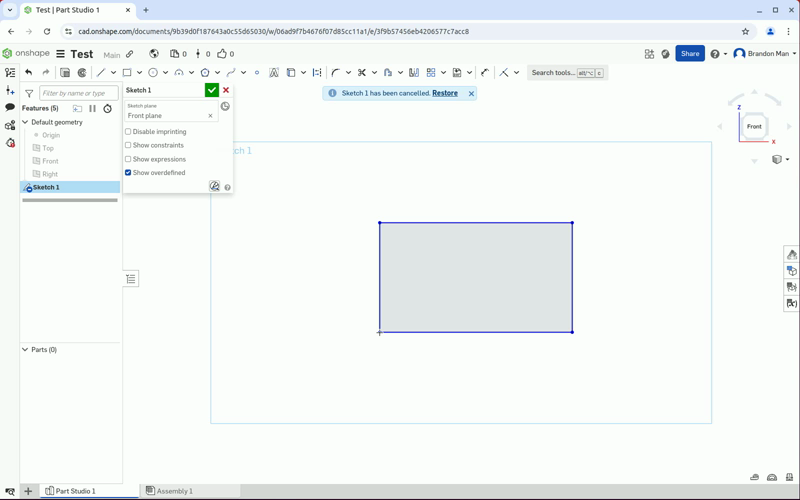
key_down(shift)
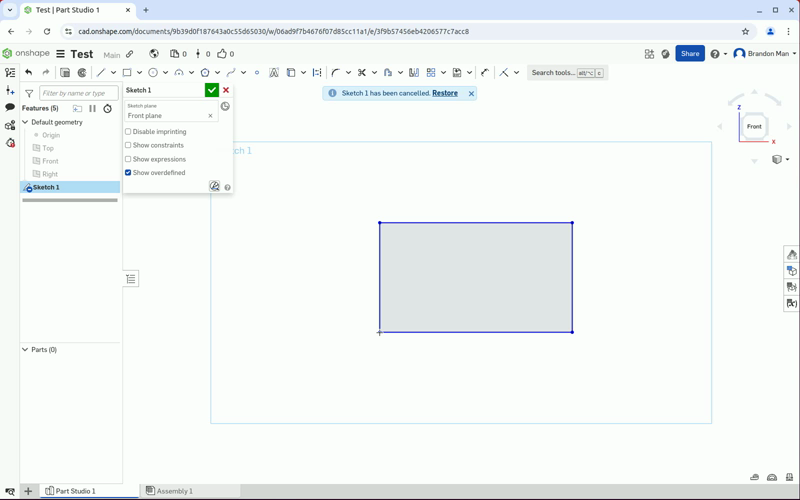
mouse_move(383, 327)
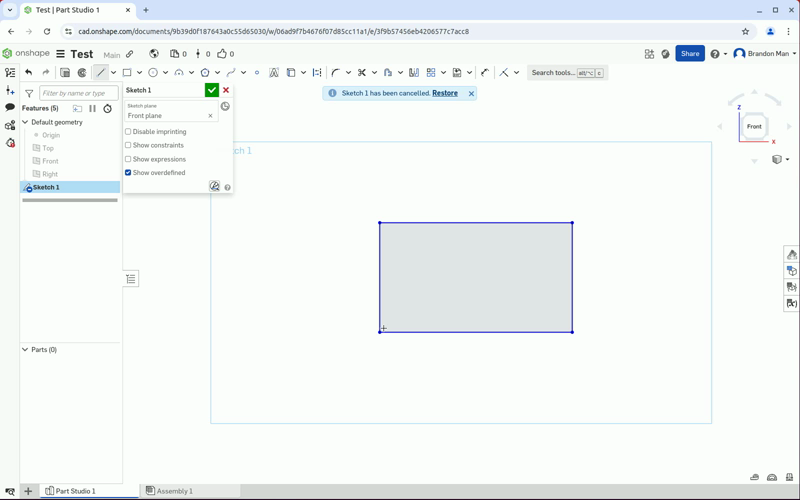
click(383, 327)
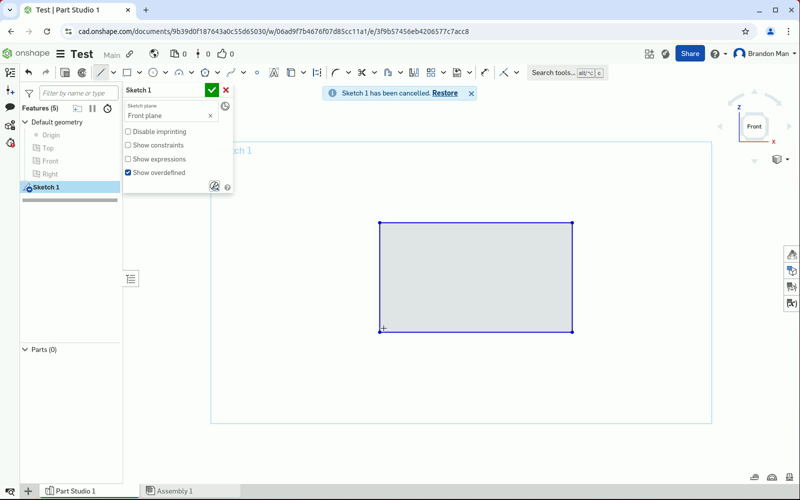
key_up(shift)
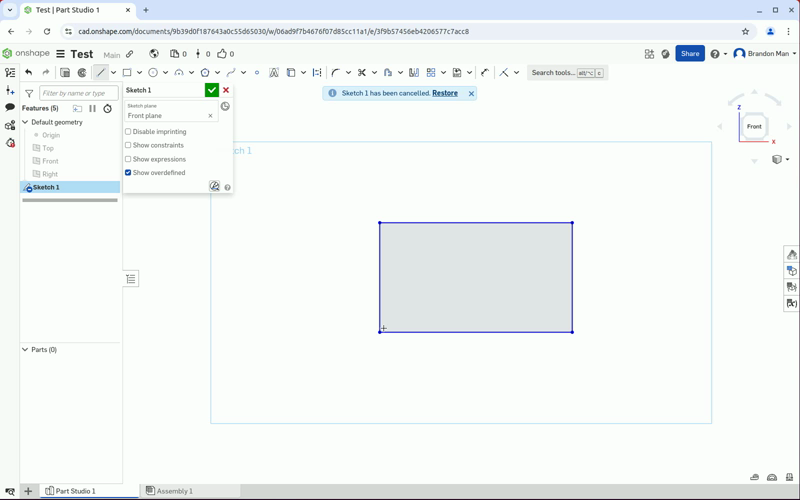
key_down(shift)
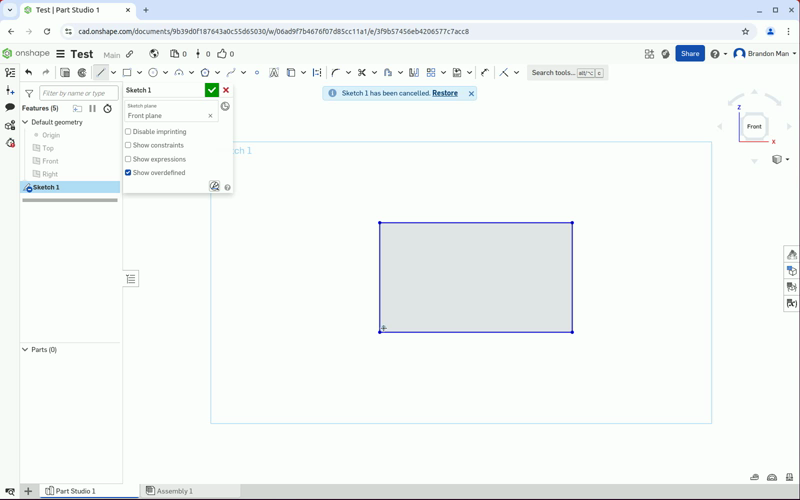
mouse_move(540, 327)
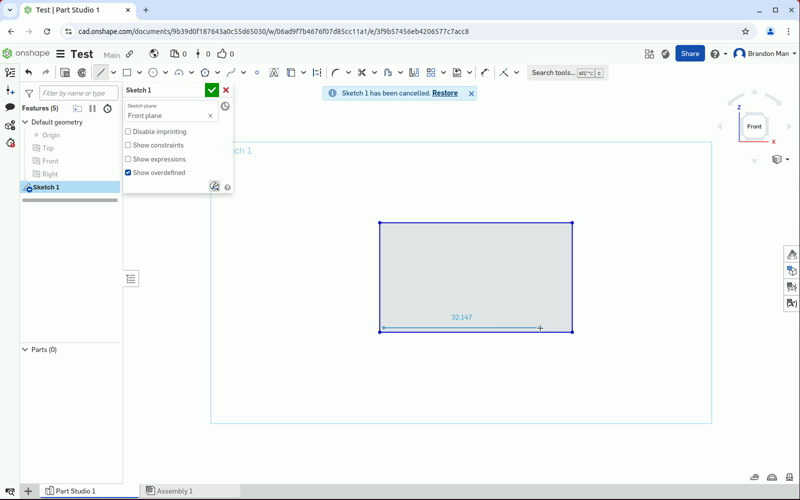
click(540, 327)
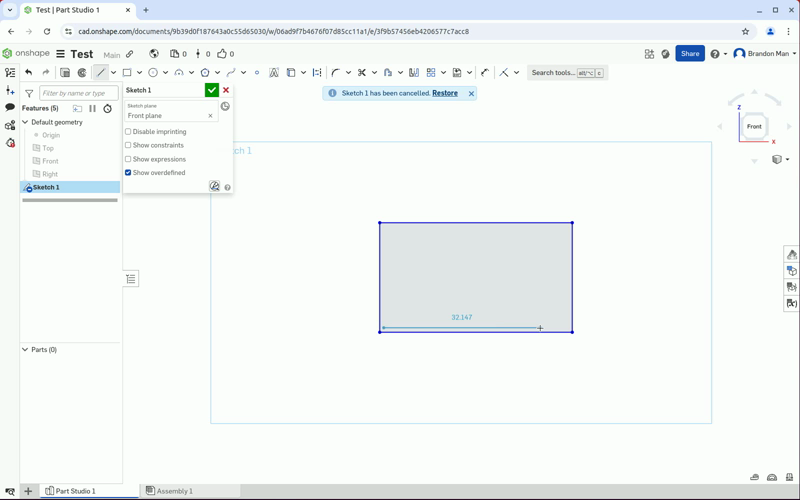
key_up(shift)
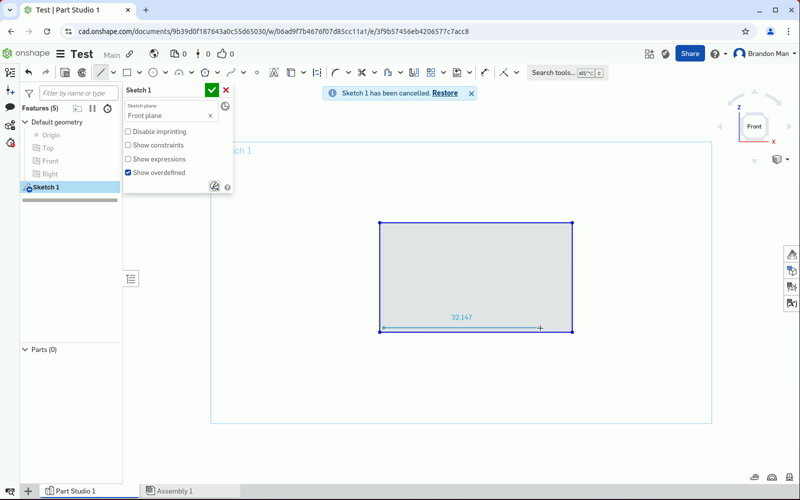
key_down(shift)
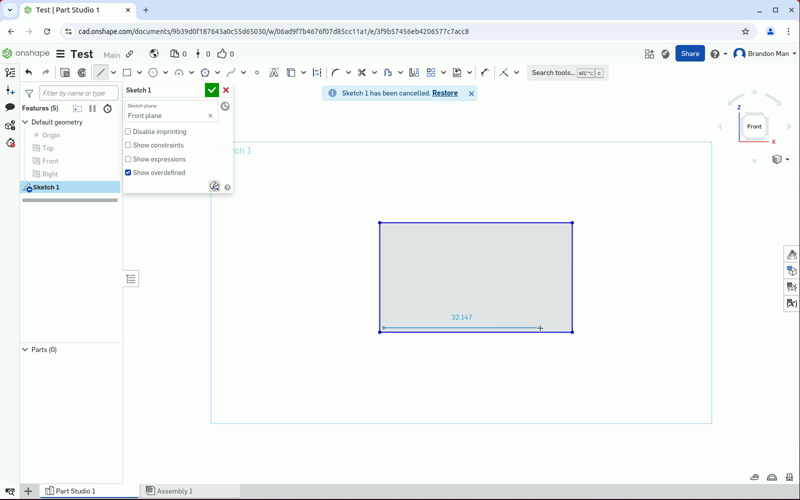
mouse_move(570, 327)
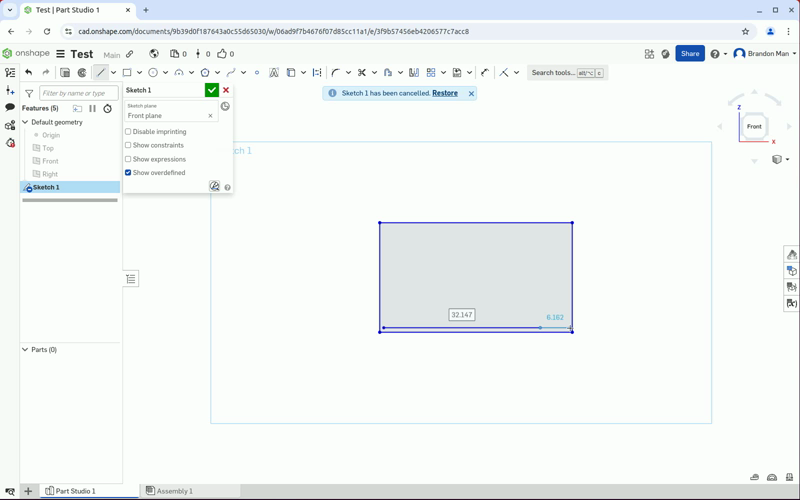
mouse_move(540, 285)
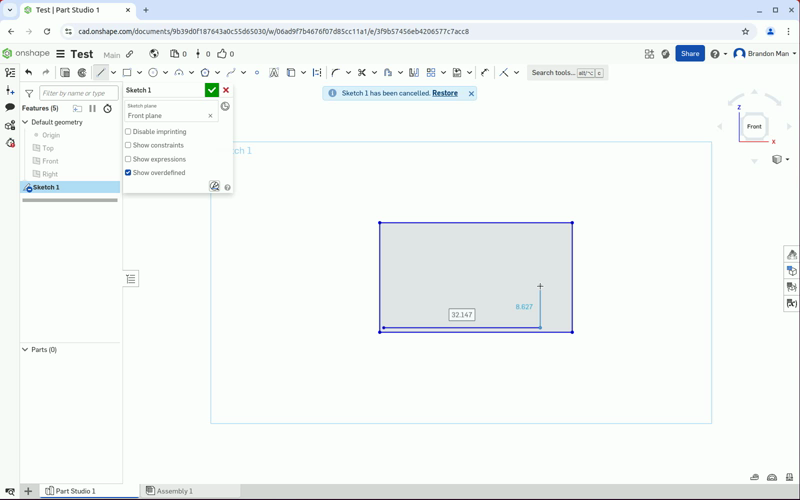
click(540, 285)
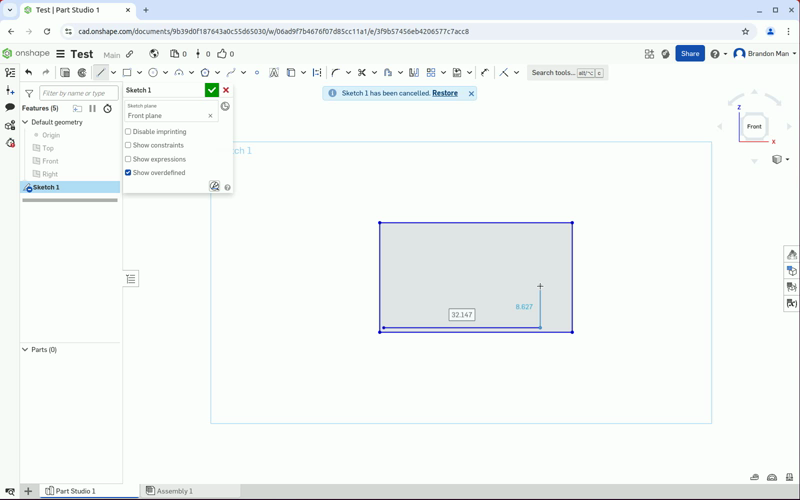
key_up(shift)
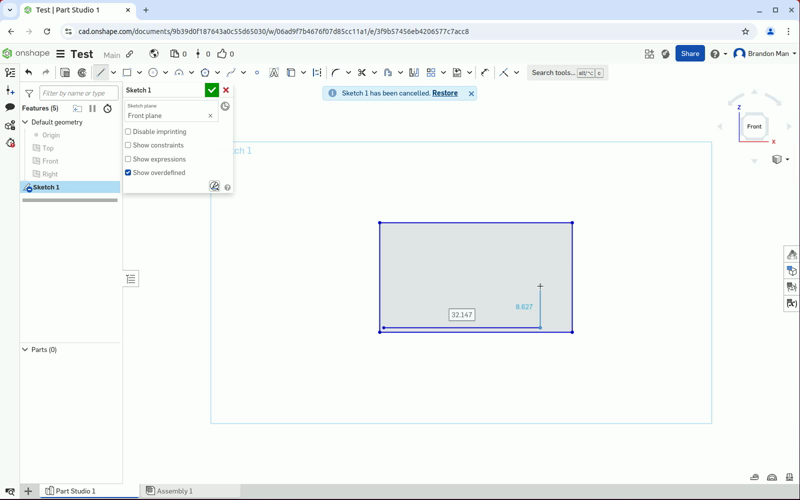
key_down(shift)
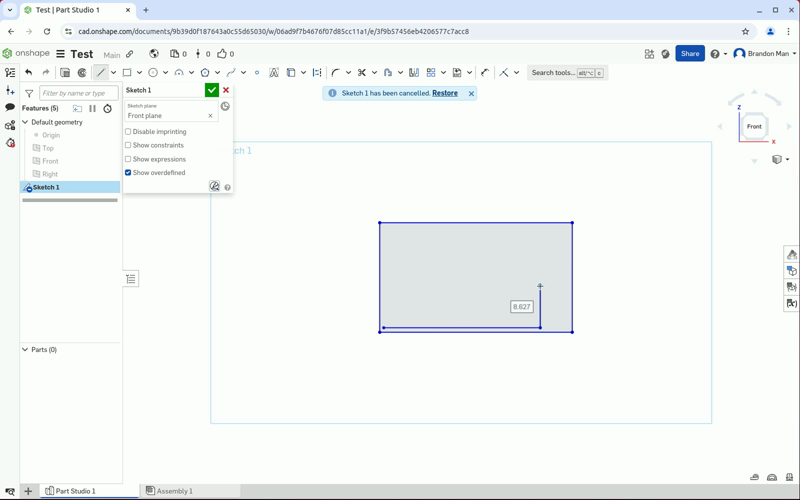
mouse_move(383, 285)
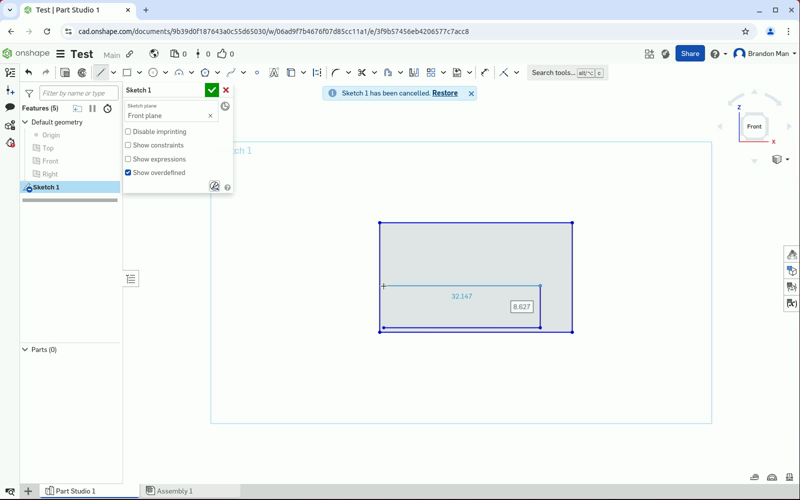
click(383, 285)
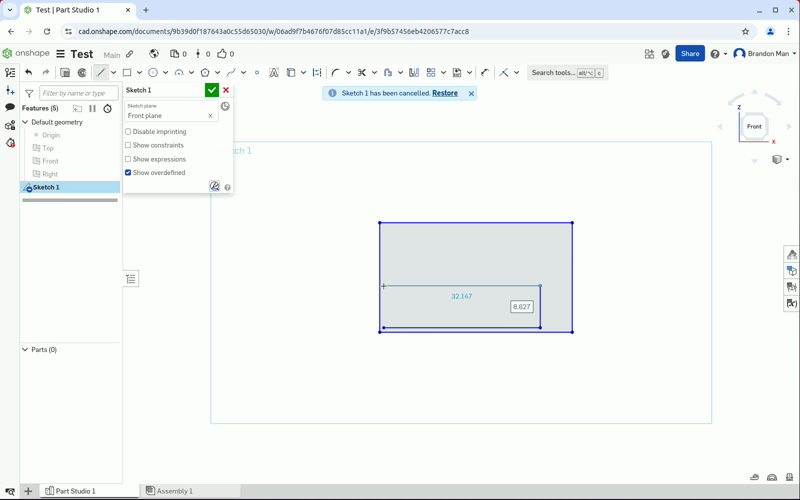
key_up(shift)
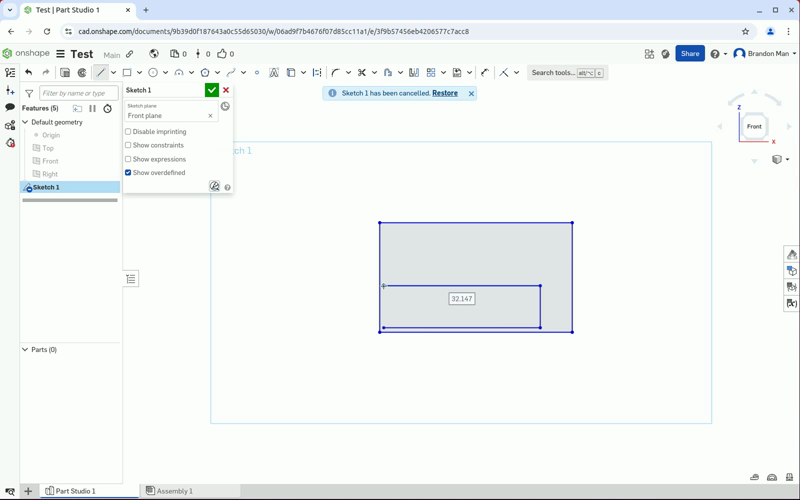
mouse_move(414, 285)
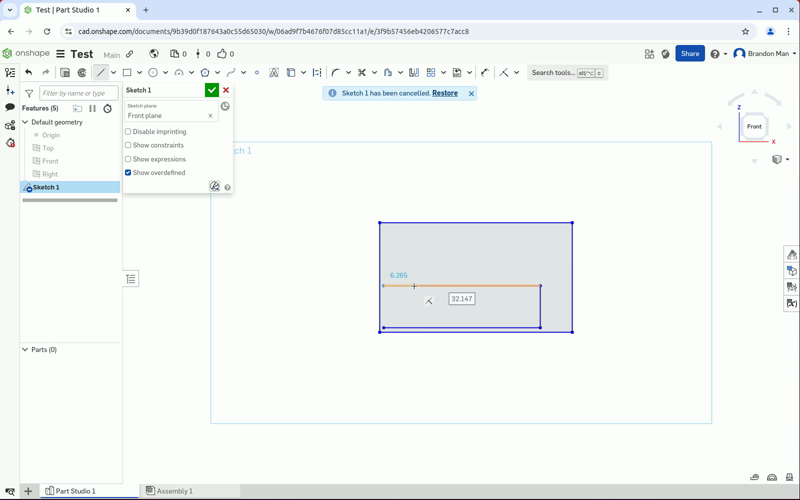
key_down(shift)
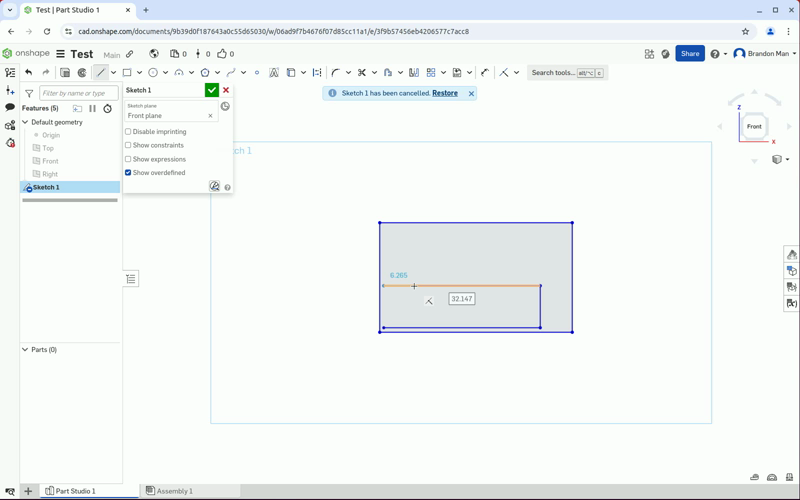
mouse_move(383, 327)
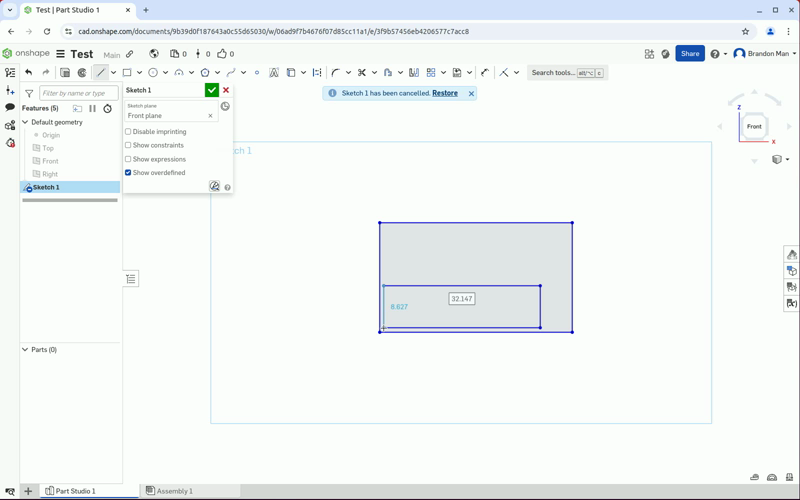
key_up(shift)
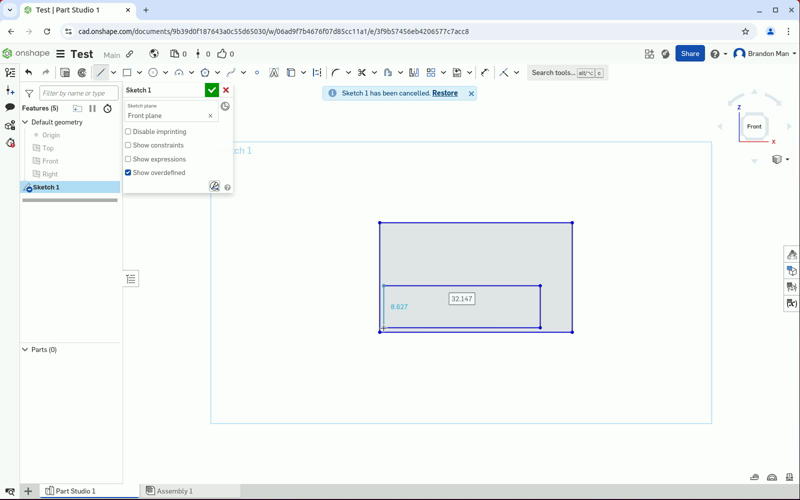
click(383, 327)
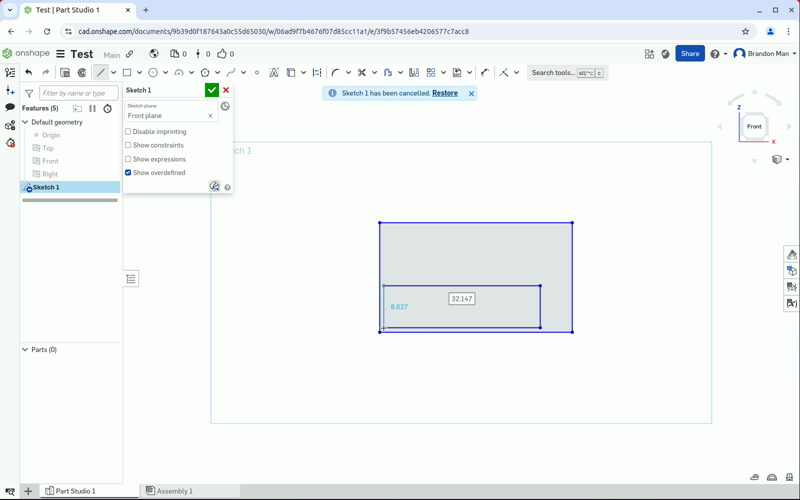
key(esc)
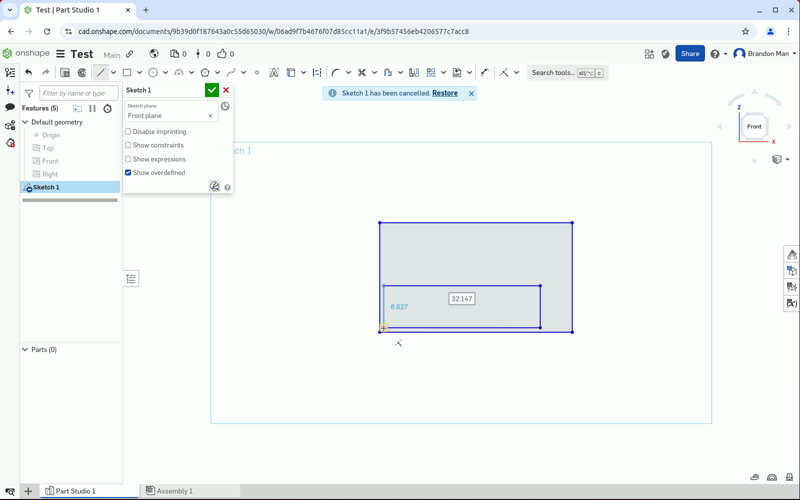
key(l)
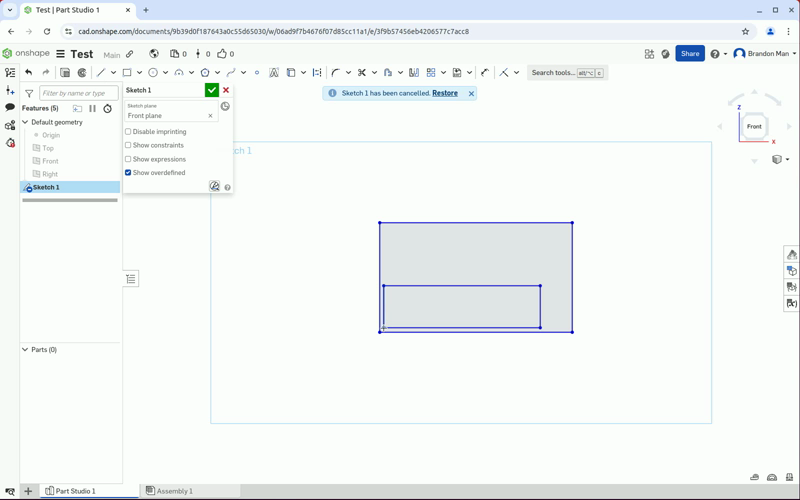
key_down(shift)
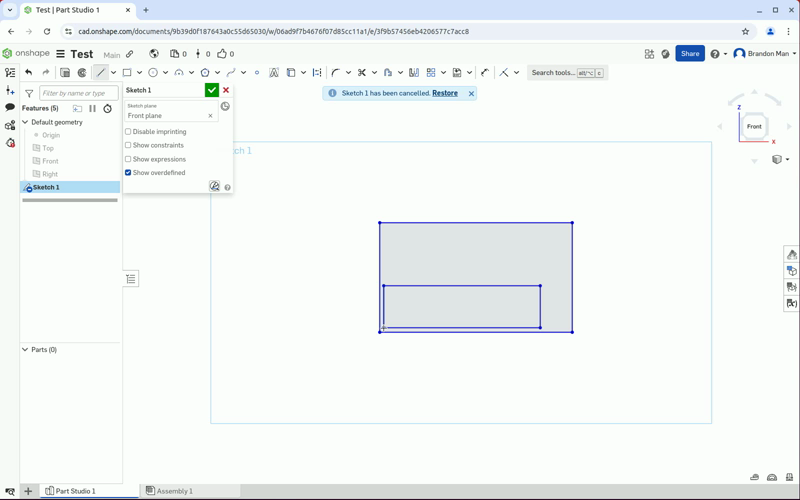
mouse_move(383, 281)
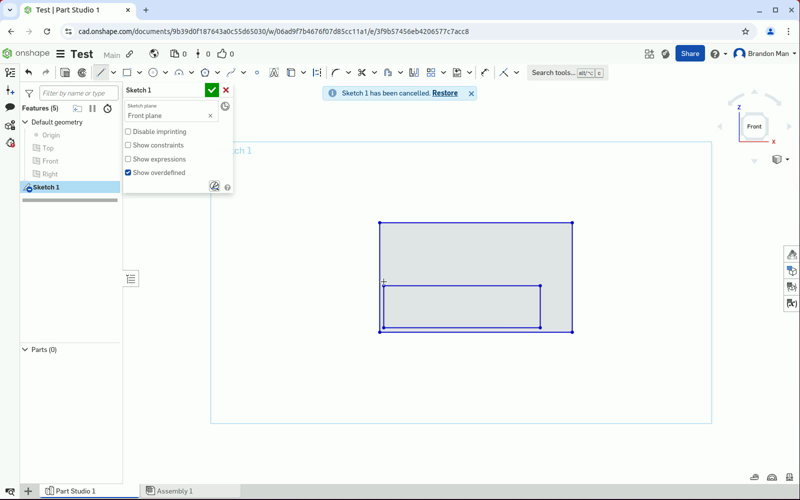
scroll(6)
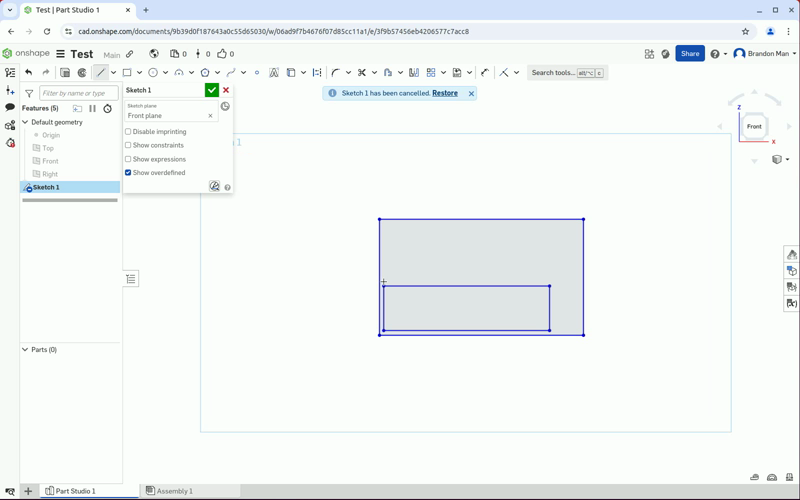
scroll(6)
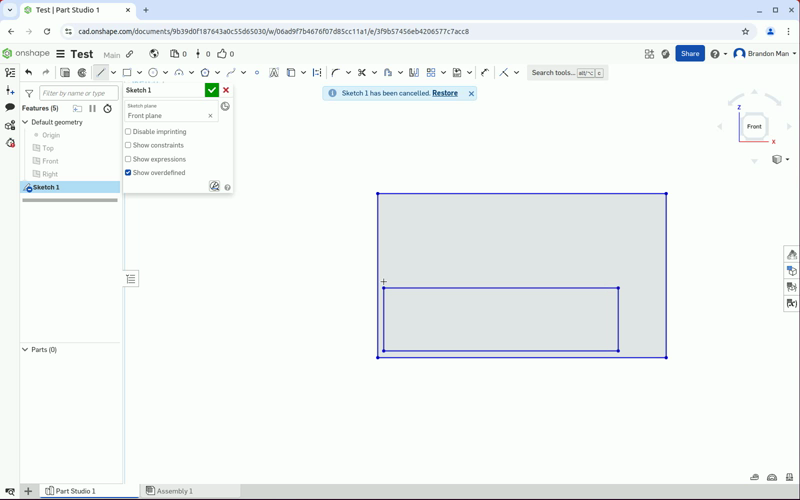
scroll(6)
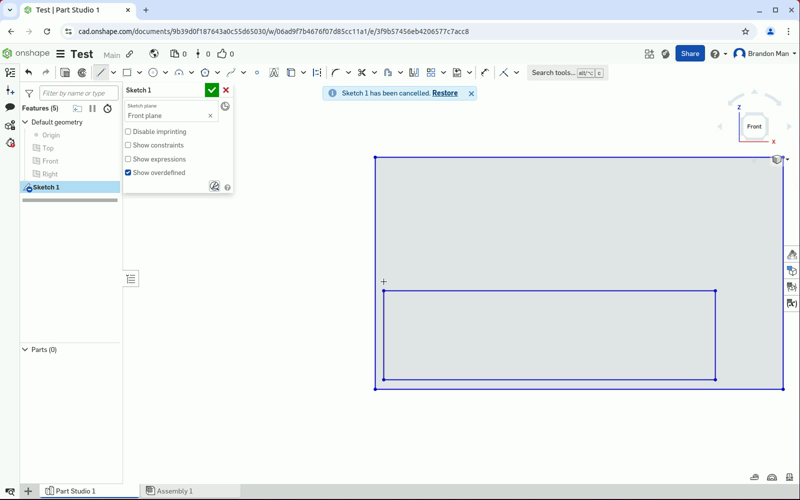
scroll(6)
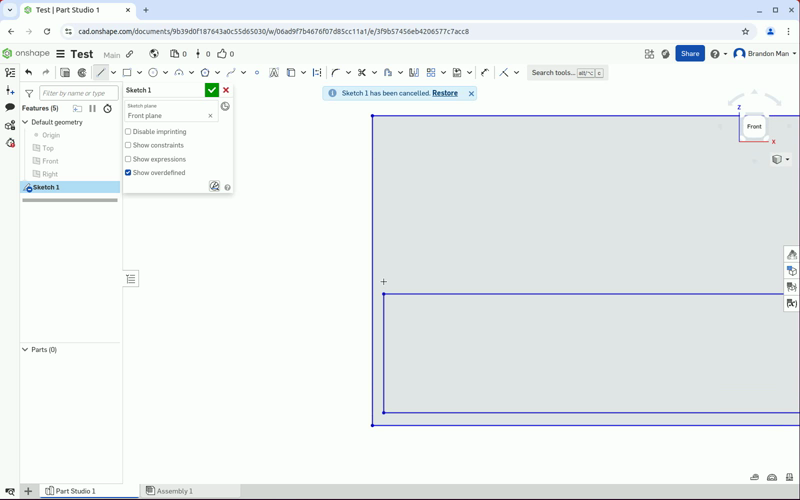
scroll(6)
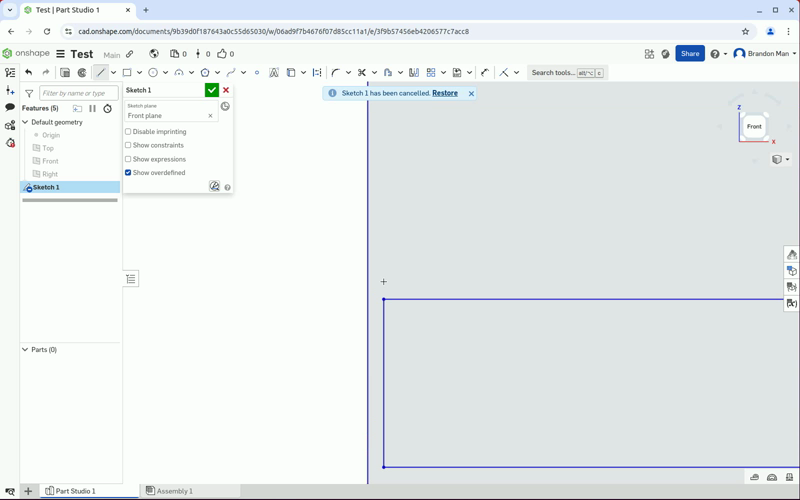
scroll(6)
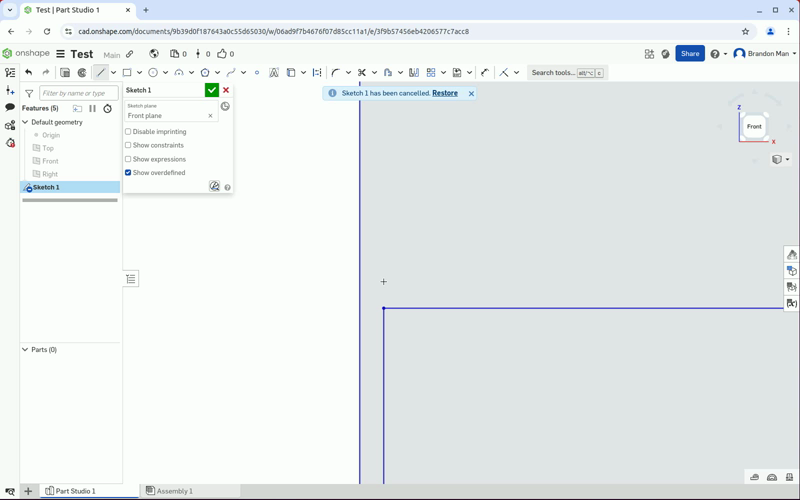
scroll(6)
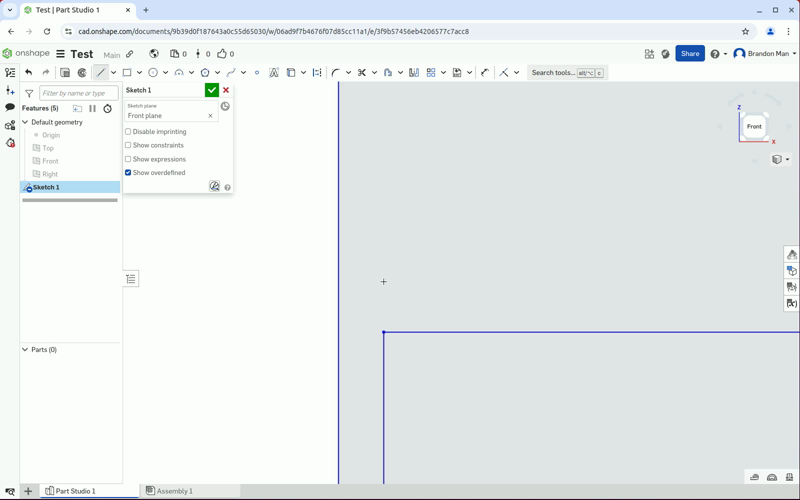
click(383, 281)
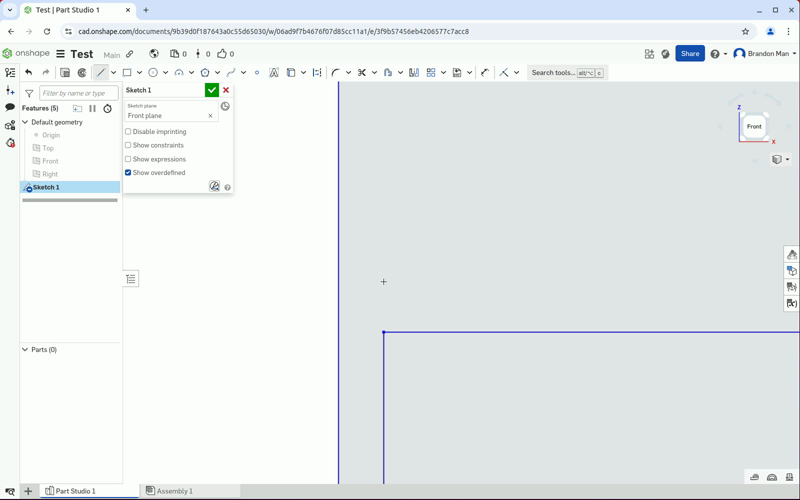
scroll(-6)
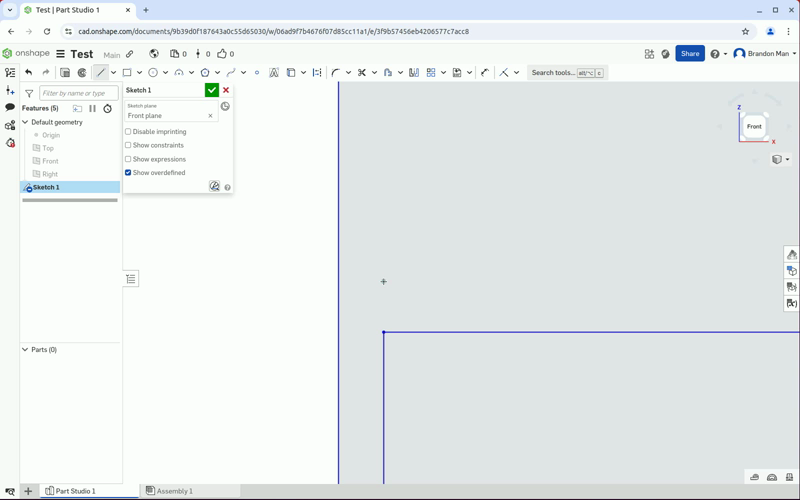
scroll(-6)
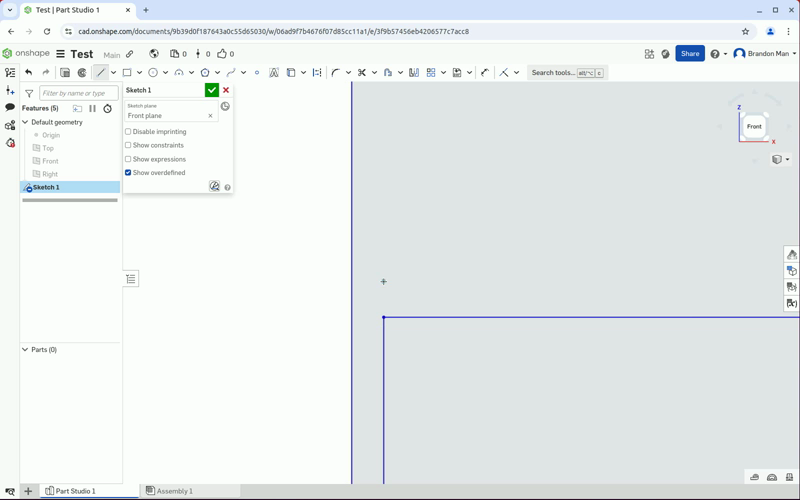
scroll(-6)
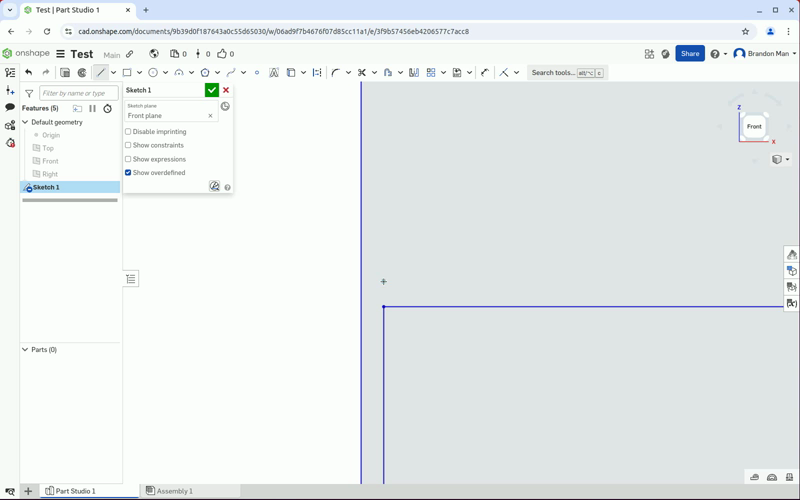
scroll(-6)
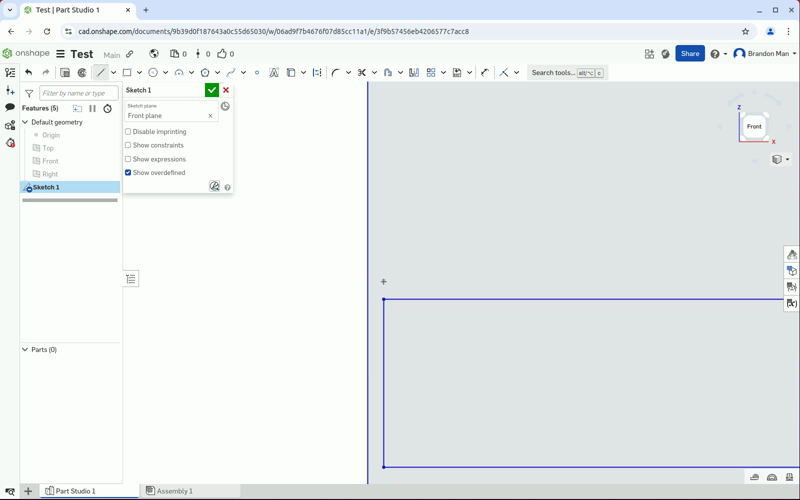
scroll(-6)
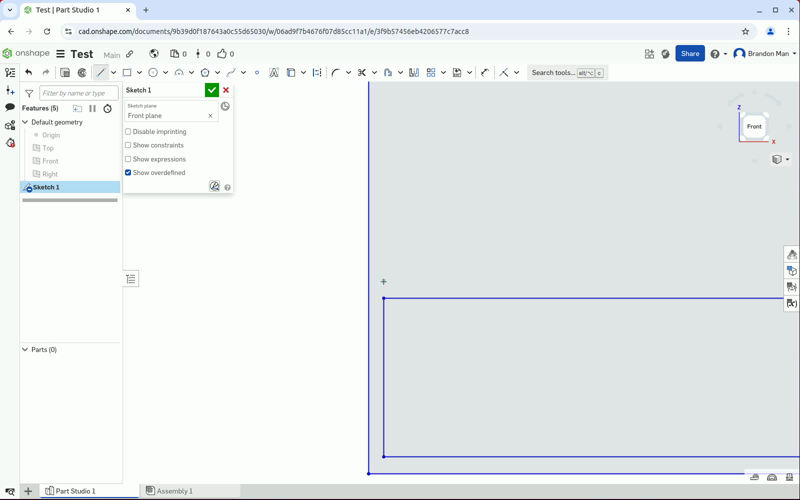
scroll(-6)
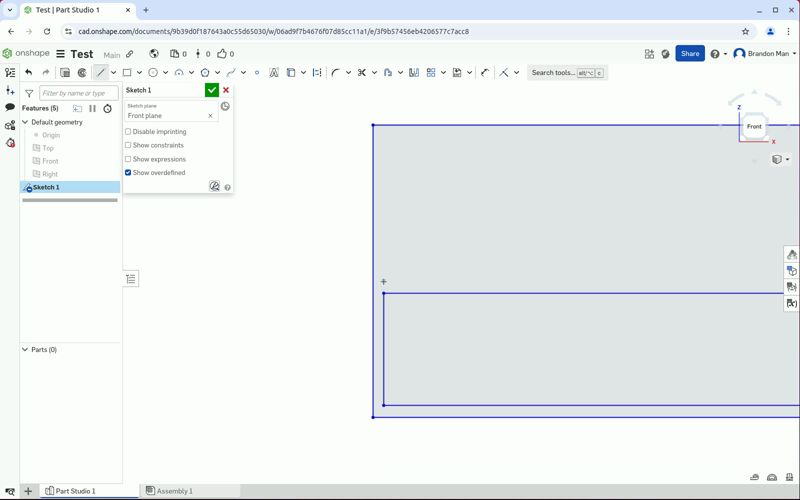
scroll(-6)
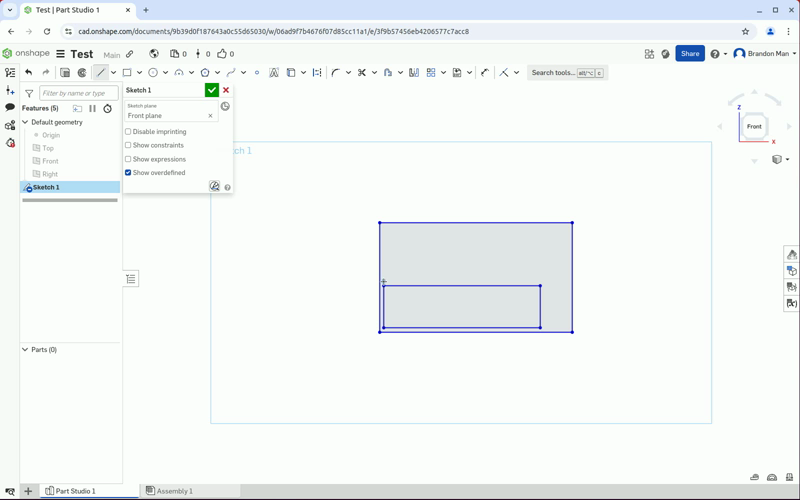
key_up(shift)
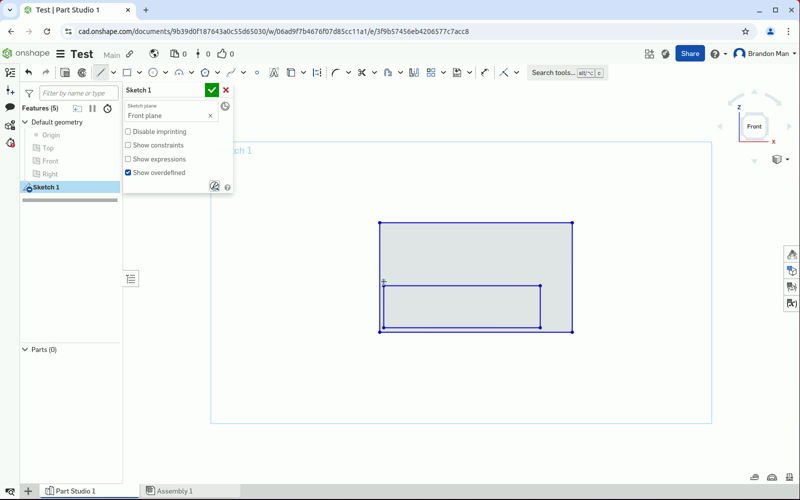
key_down(shift)
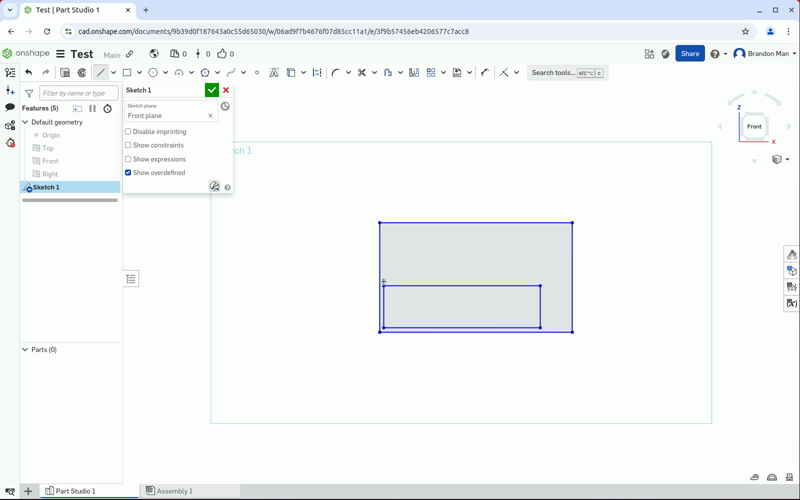
mouse_move(414, 281)
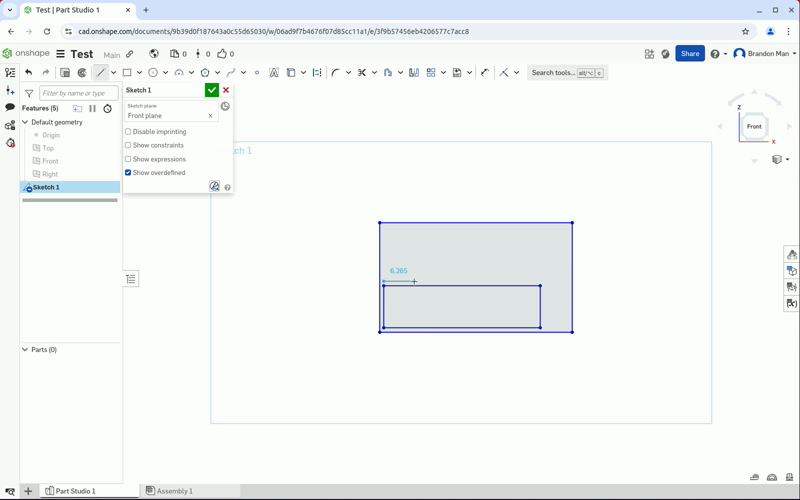
mouse_move(422, 281)
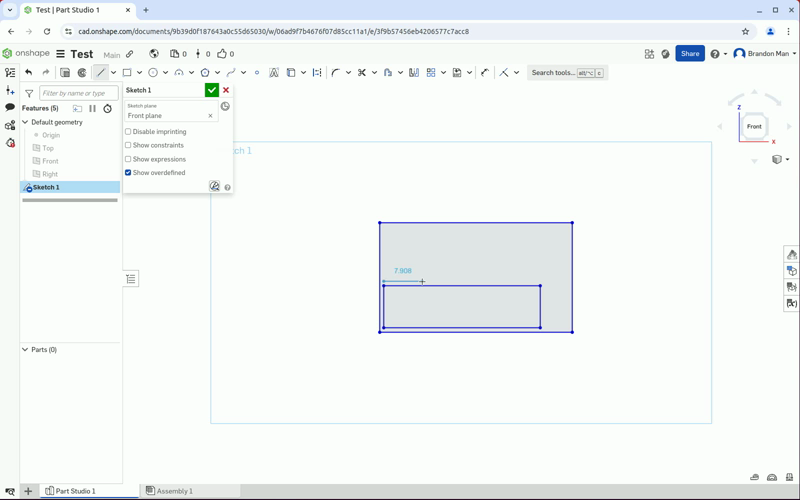
click(422, 281)
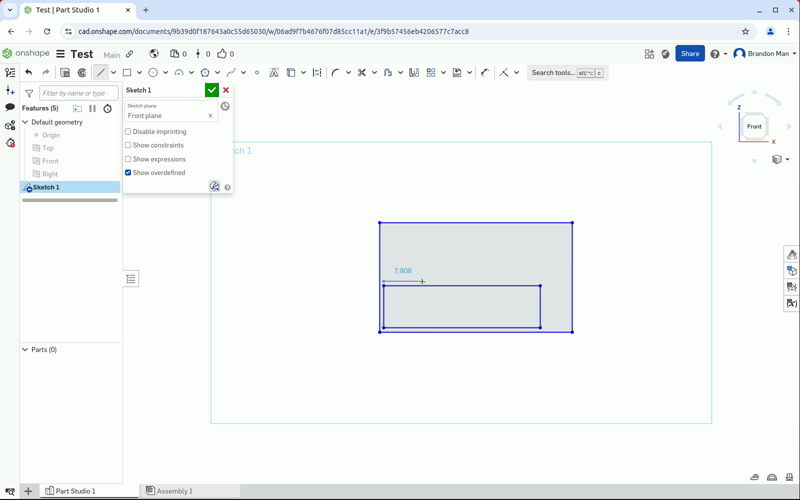
key_up(shift)
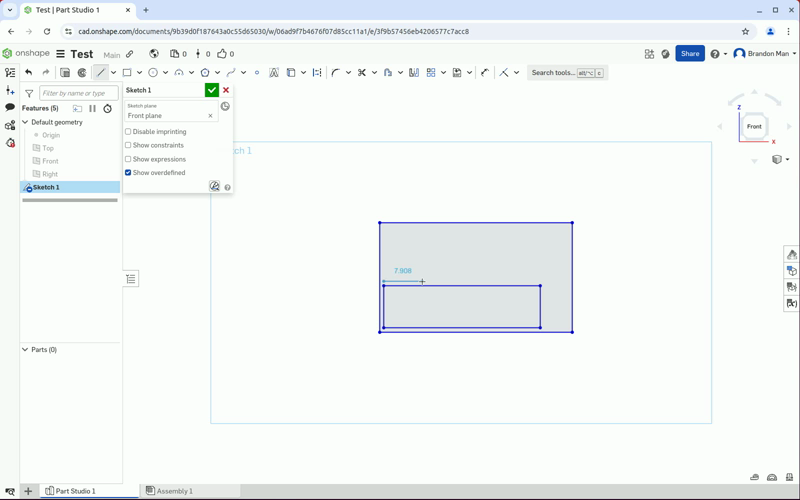
key_down(shift)
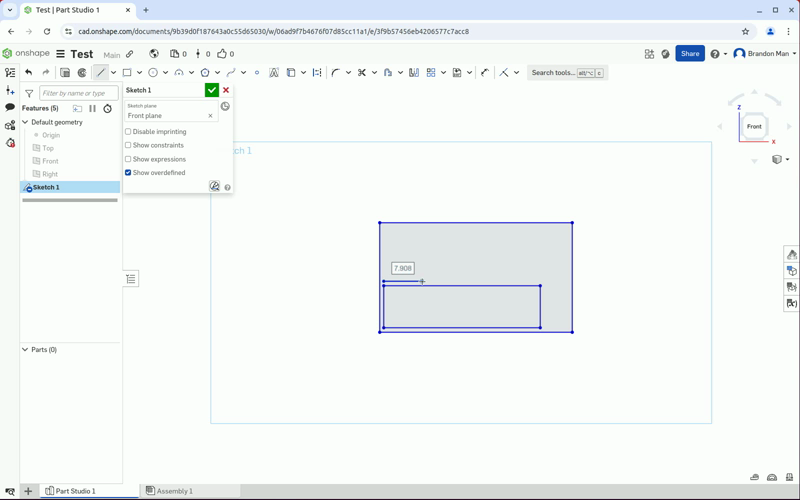
mouse_move(452, 281)
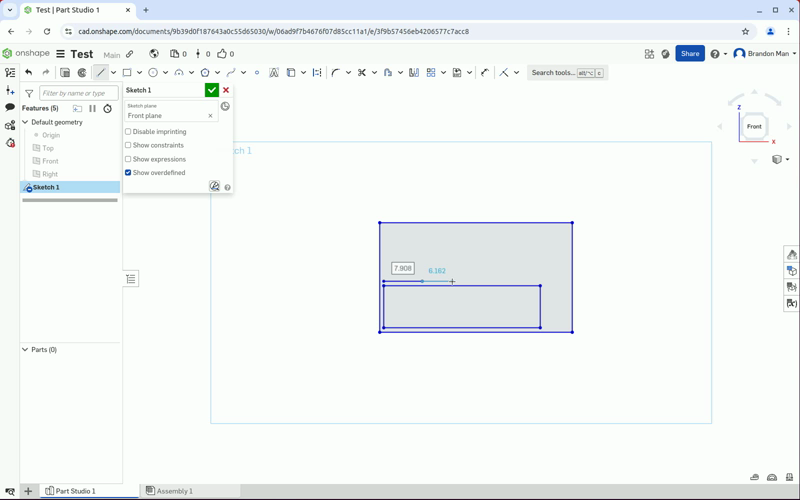
mouse_move(422, 226)
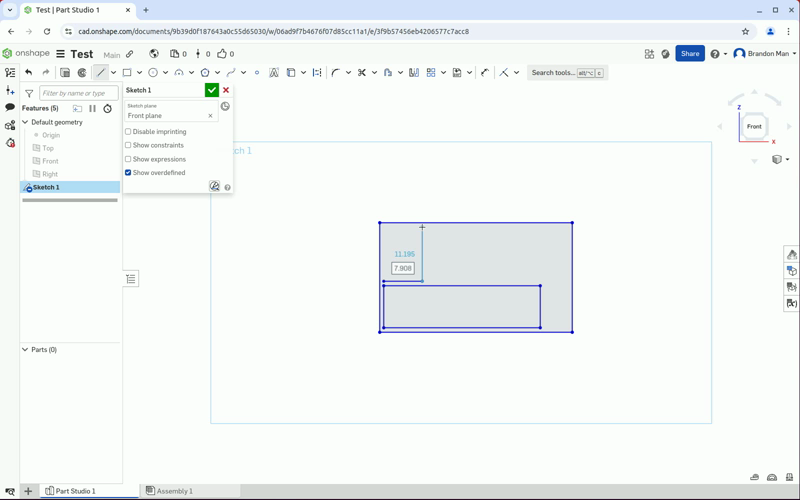
click(422, 226)
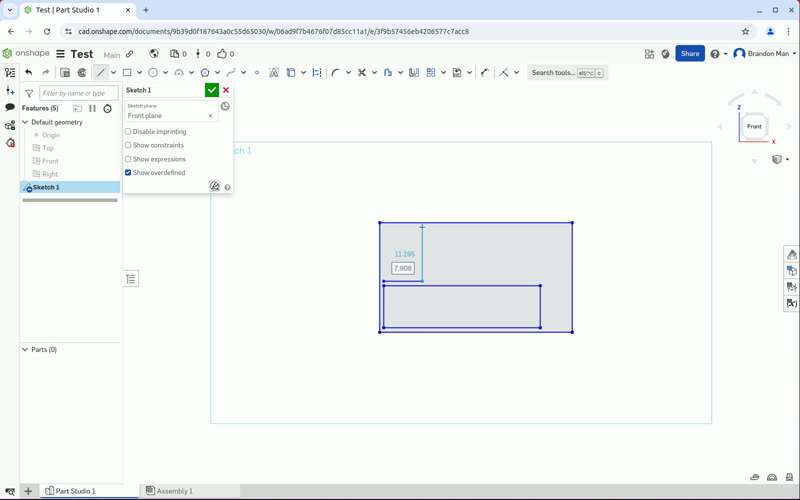
key_up(shift)
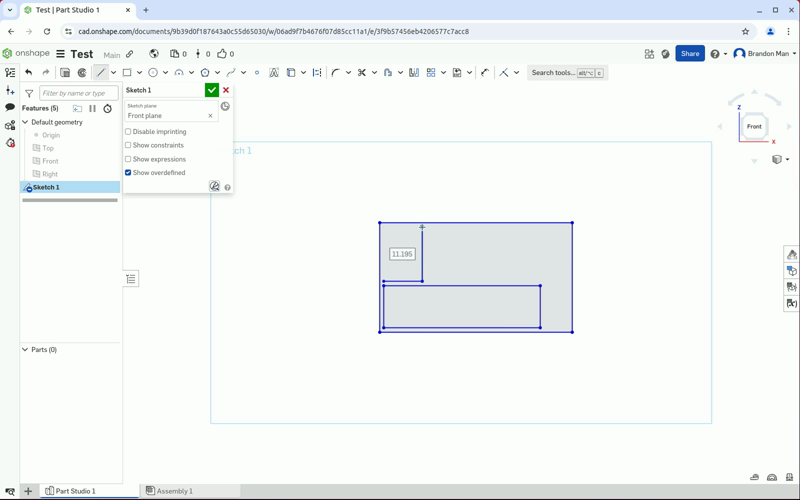
key_down(shift)
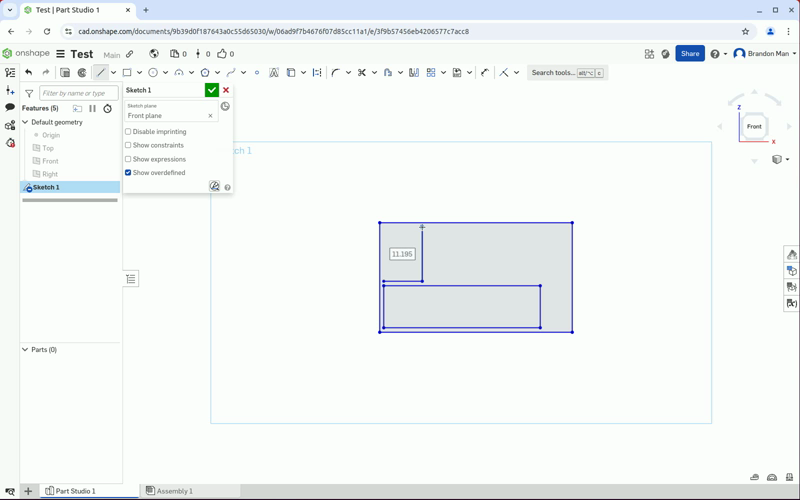
mouse_move(452, 226)
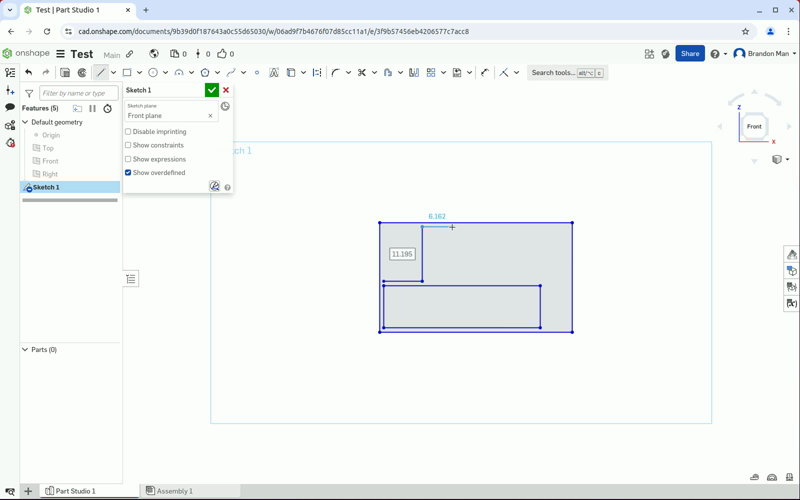
mouse_move(383, 226)
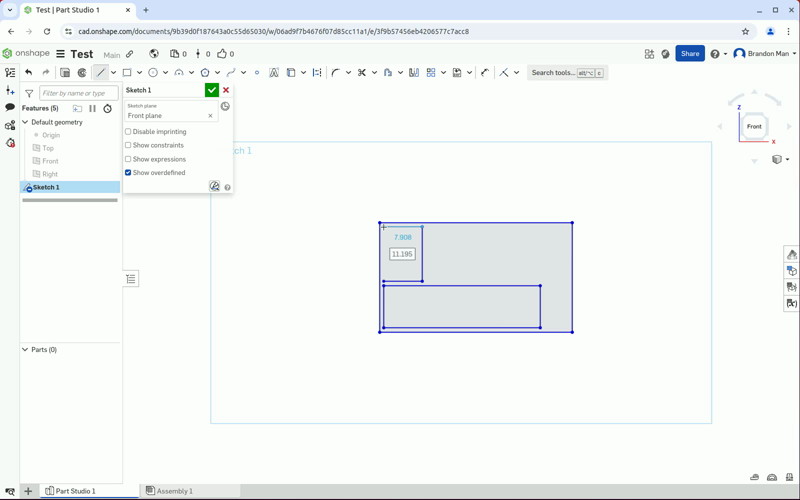
click(383, 226)
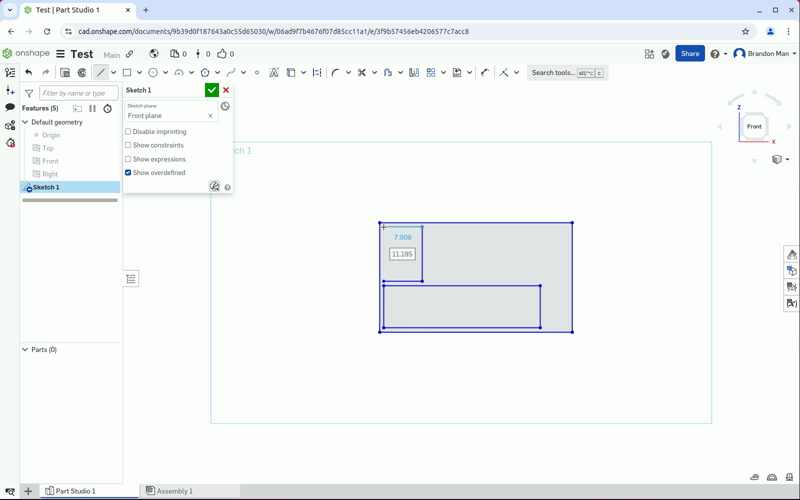
key_up(shift)
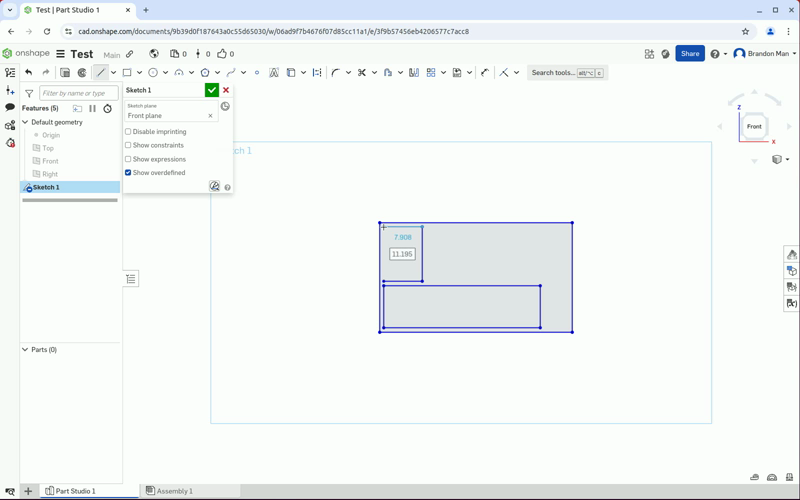
mouse_move(414, 226)
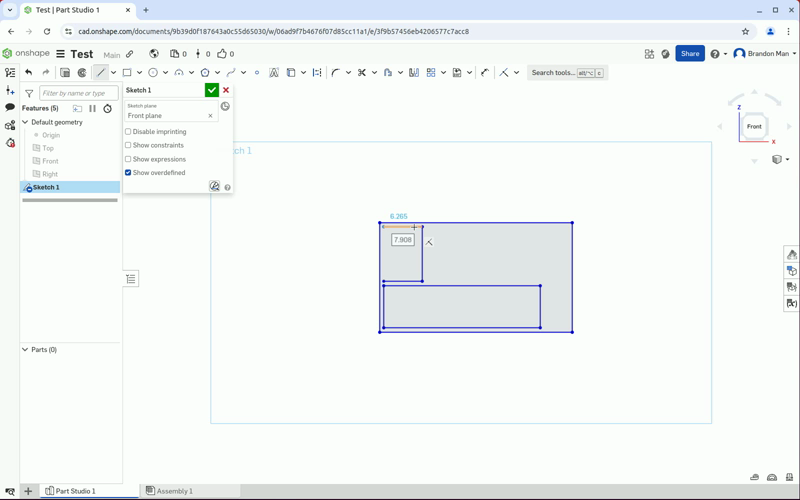
key_down(shift)
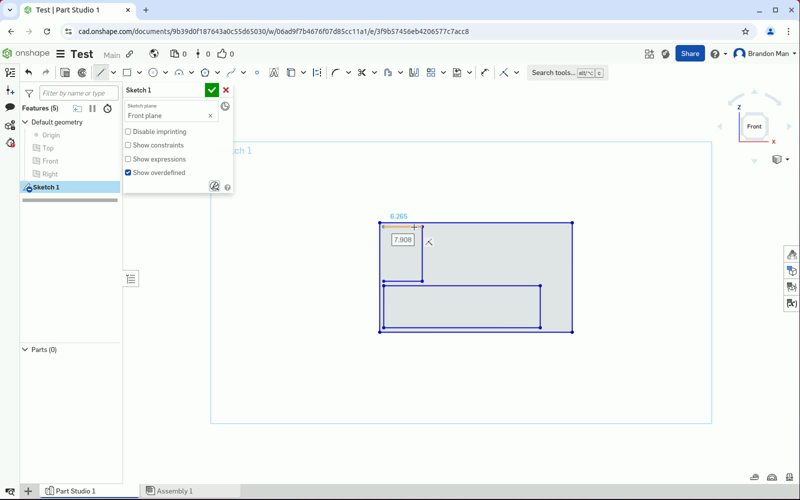
mouse_move(383, 281)
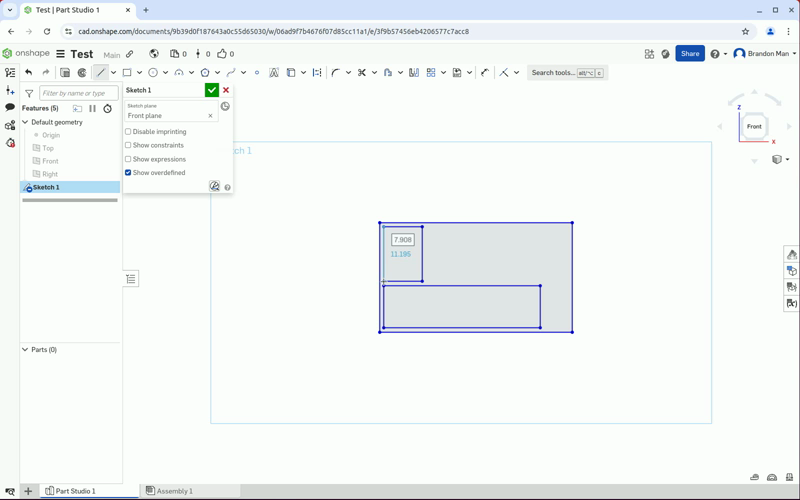
scroll(6)
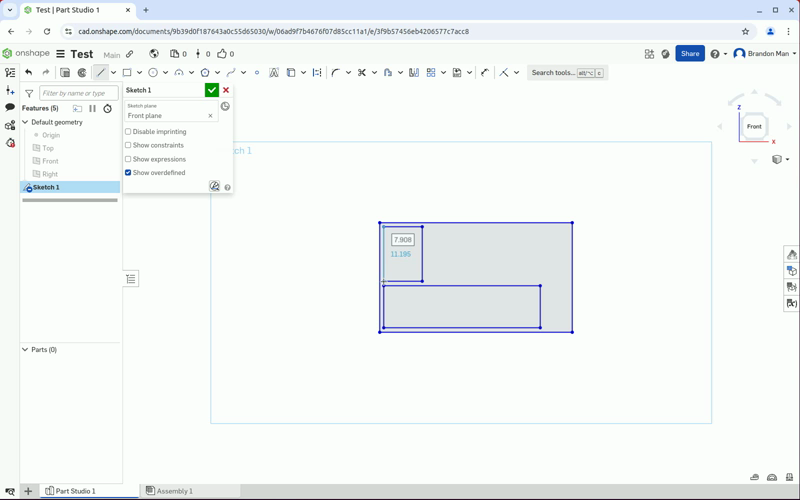
scroll(6)
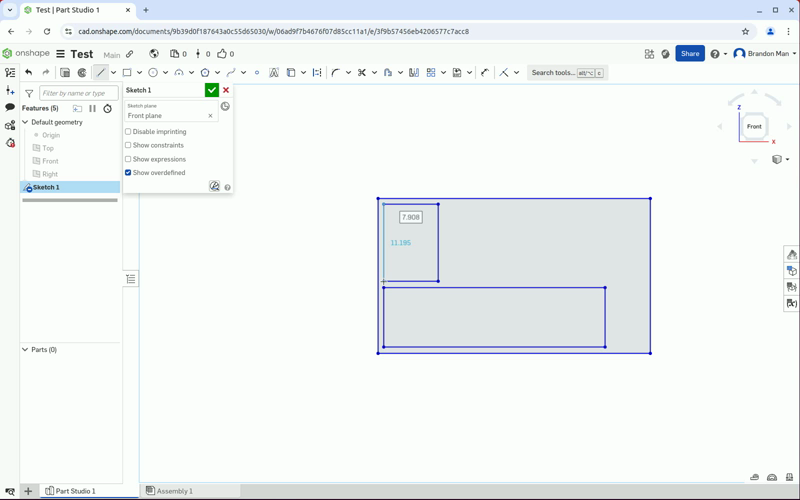
scroll(6)
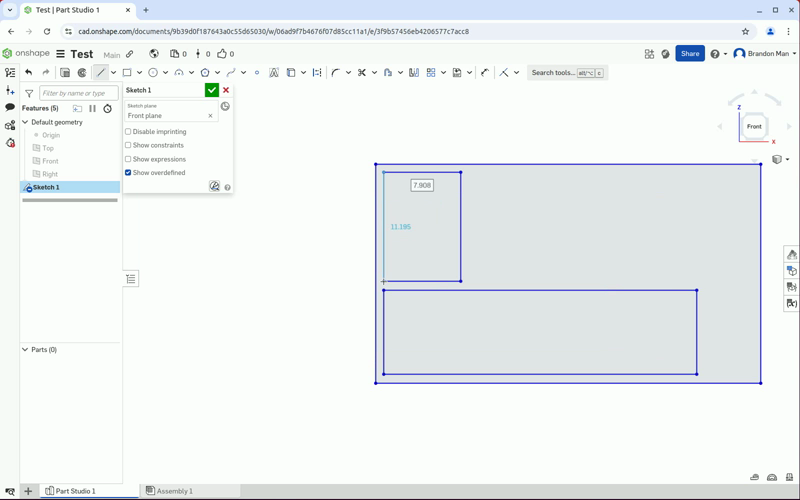
scroll(6)
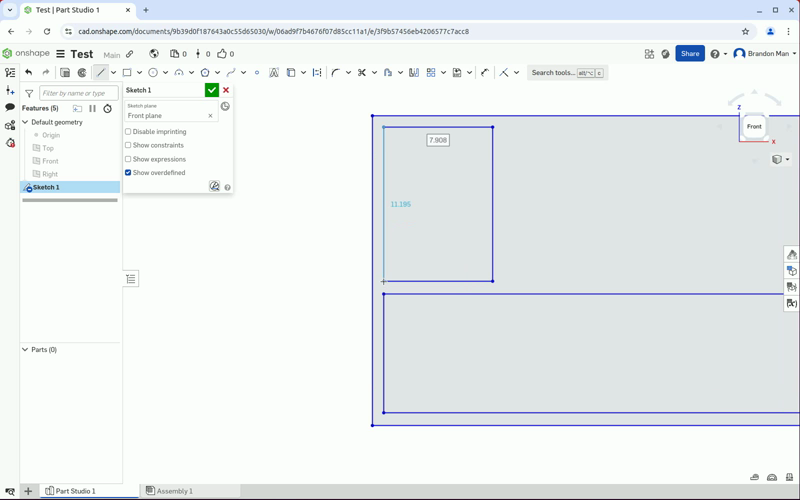
scroll(6)
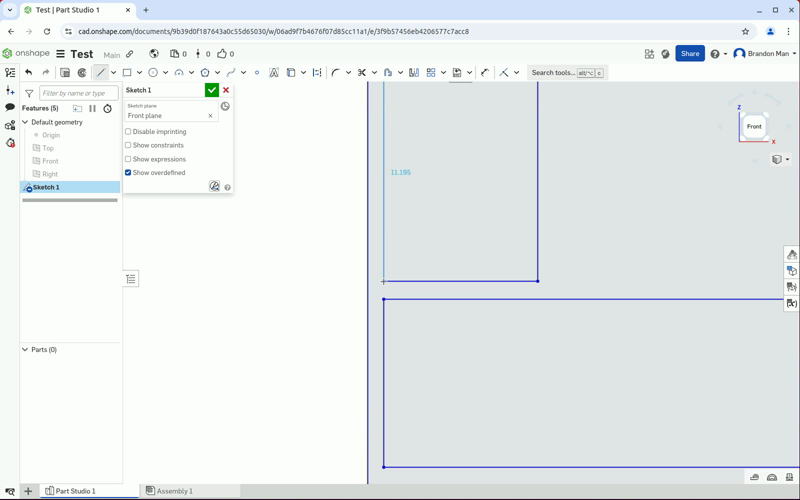
scroll(6)
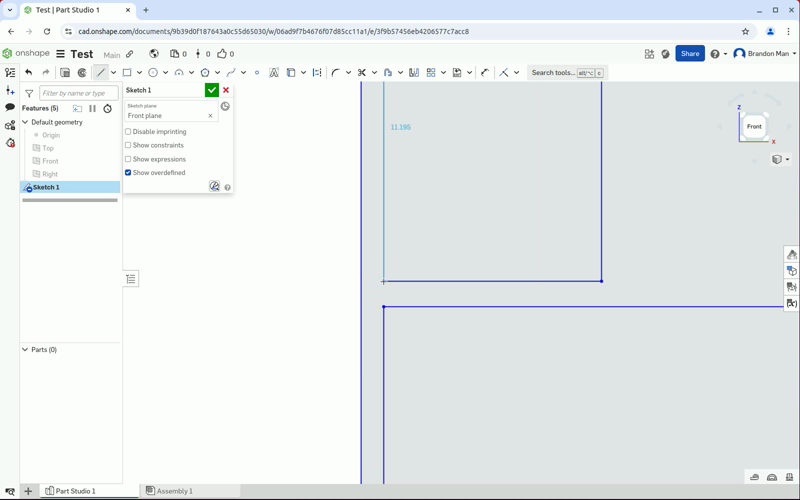
scroll(6)
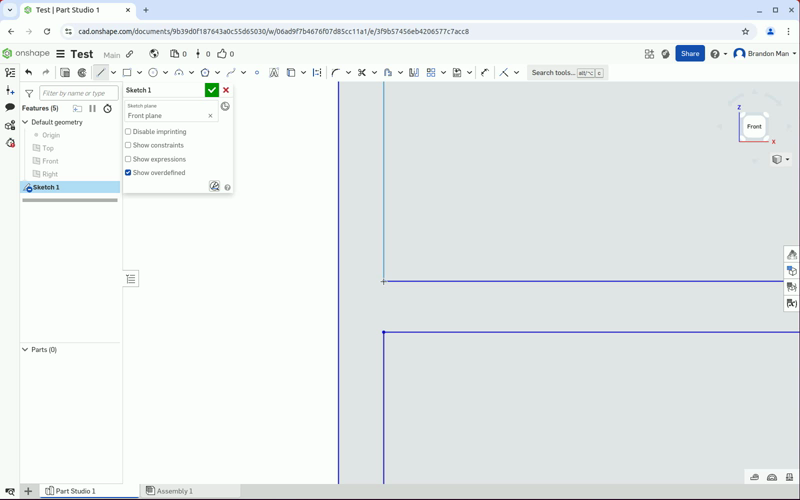
key_up(shift)
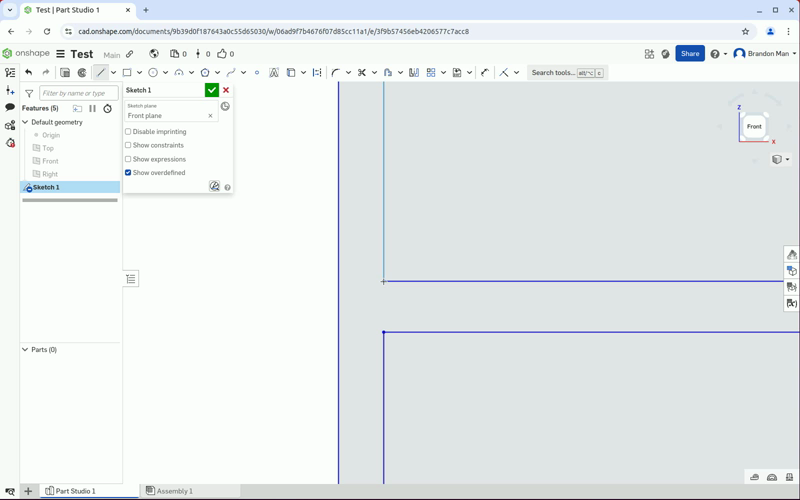
click(383, 281)
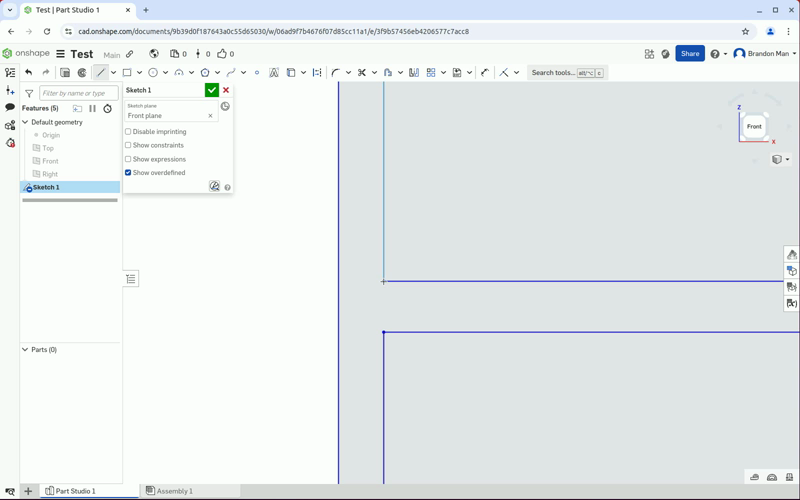
scroll(-6)
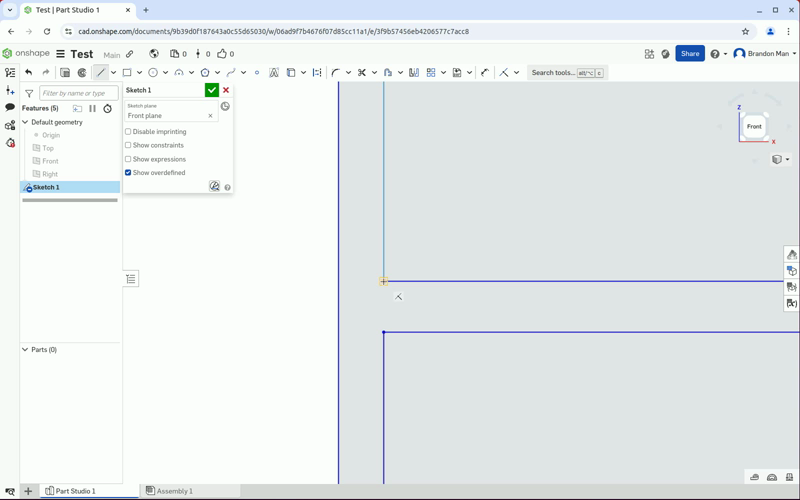
scroll(-6)
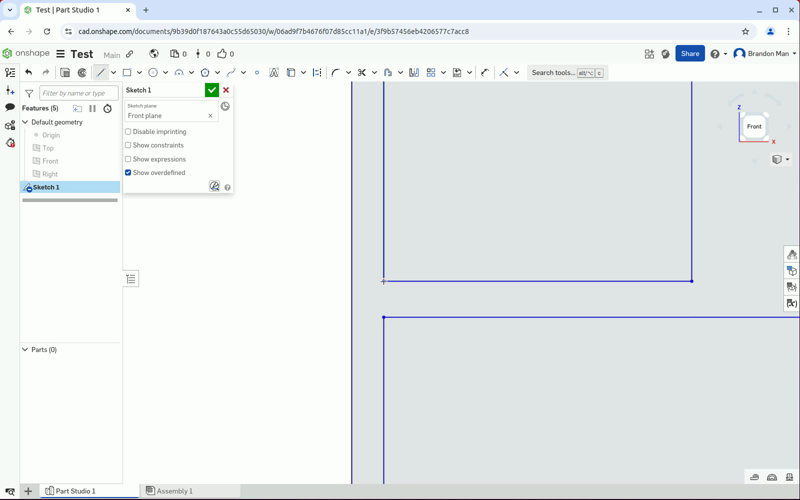
scroll(-6)
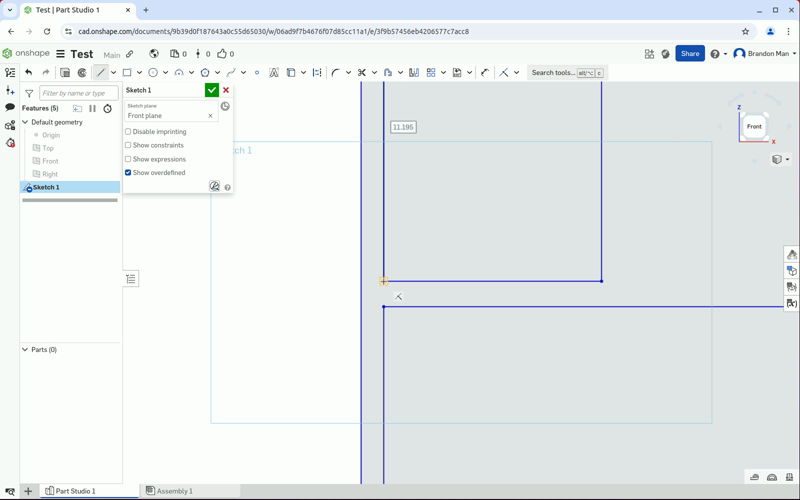
scroll(-6)
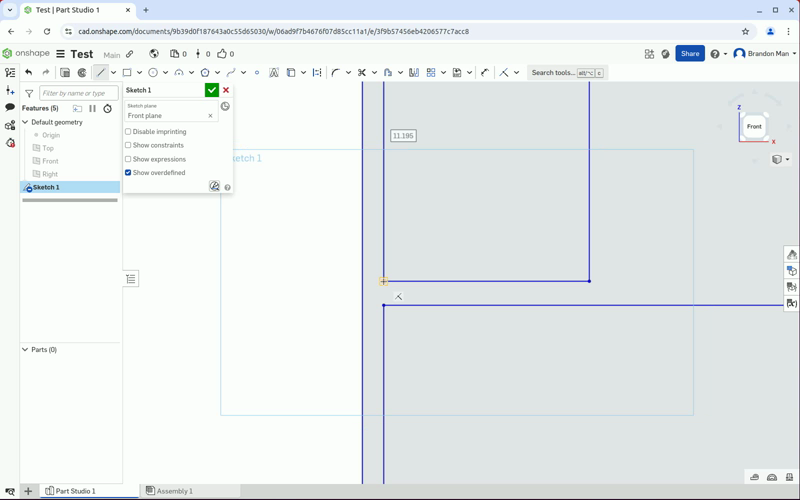
scroll(-6)
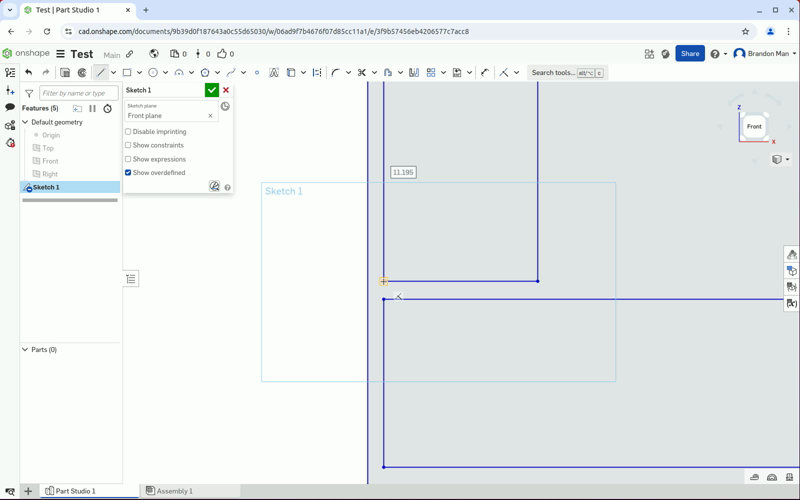
scroll(-6)
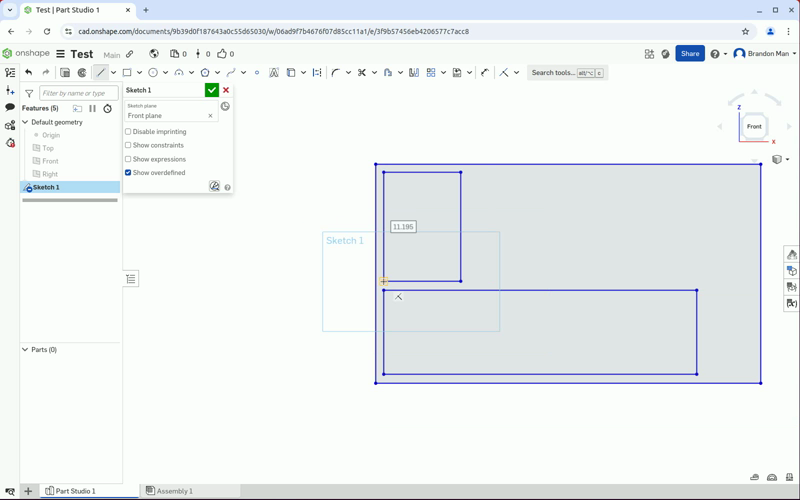
scroll(-6)
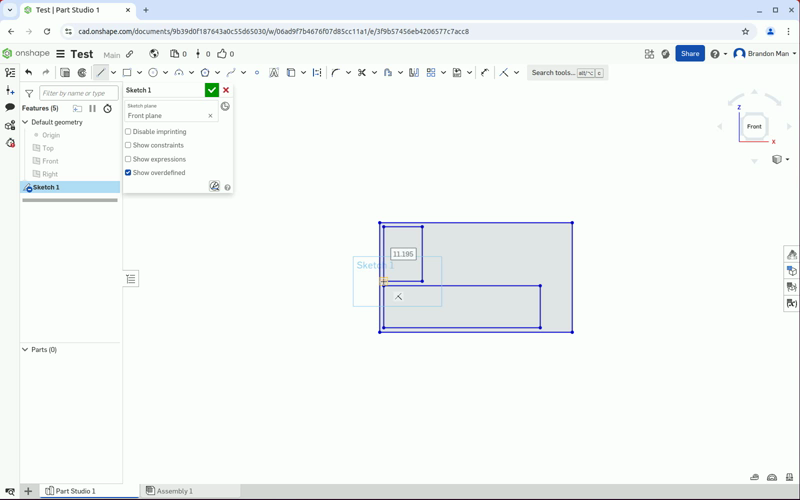
key(esc)
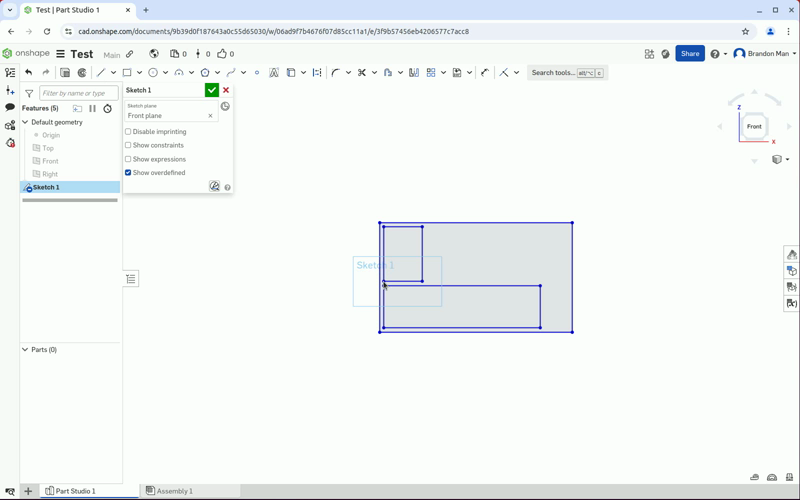
key(l)
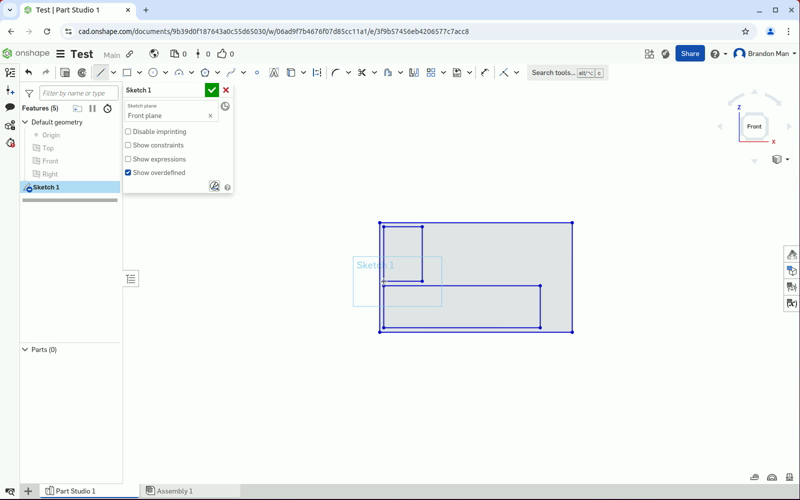
key_down(shift)
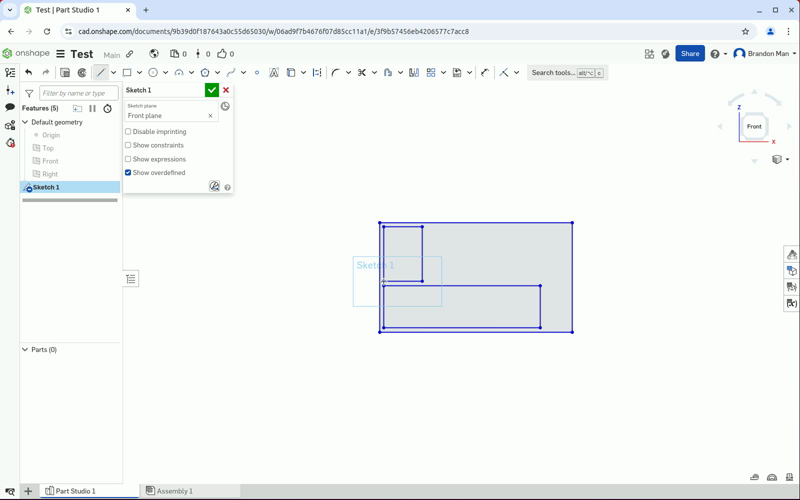
mouse_move(426, 281)
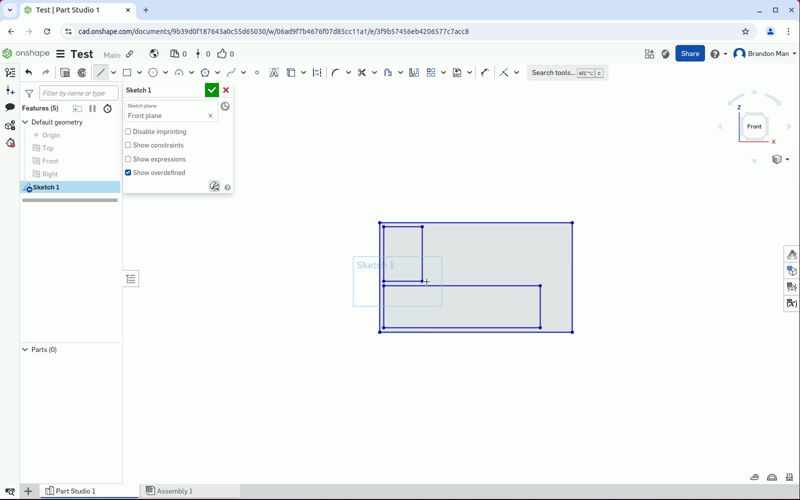
scroll(6)
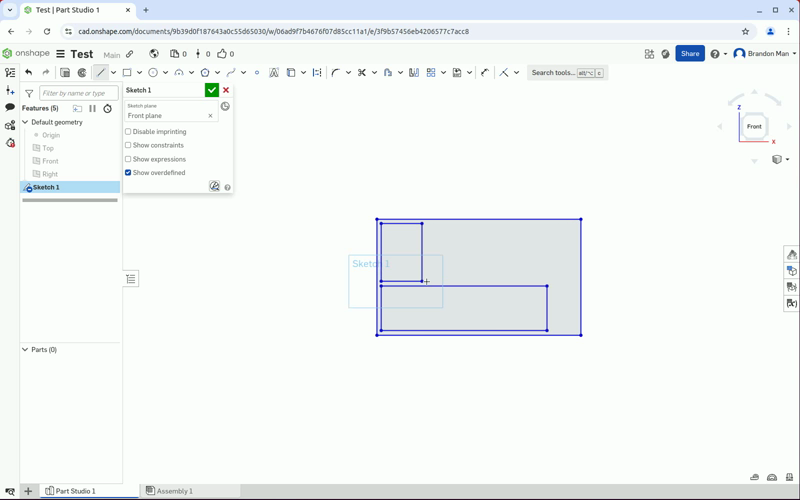
scroll(6)
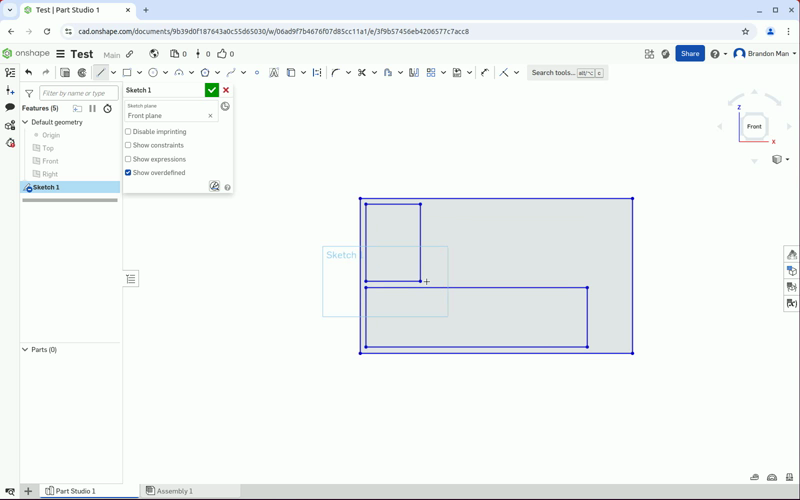
scroll(6)
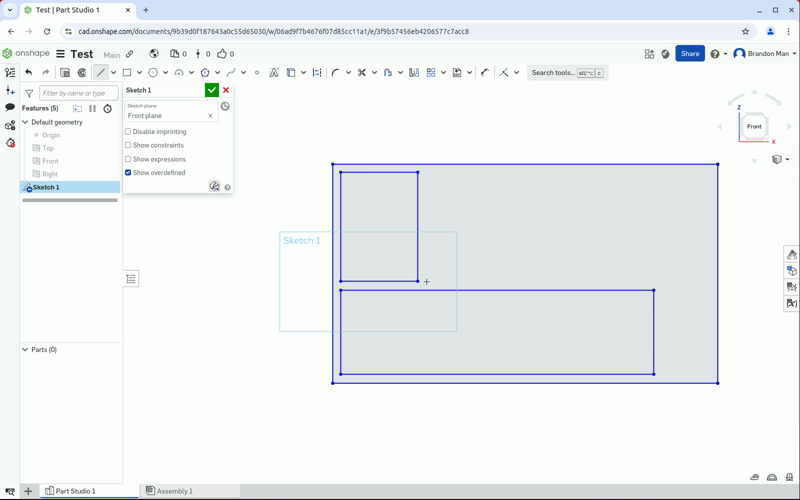
scroll(6)
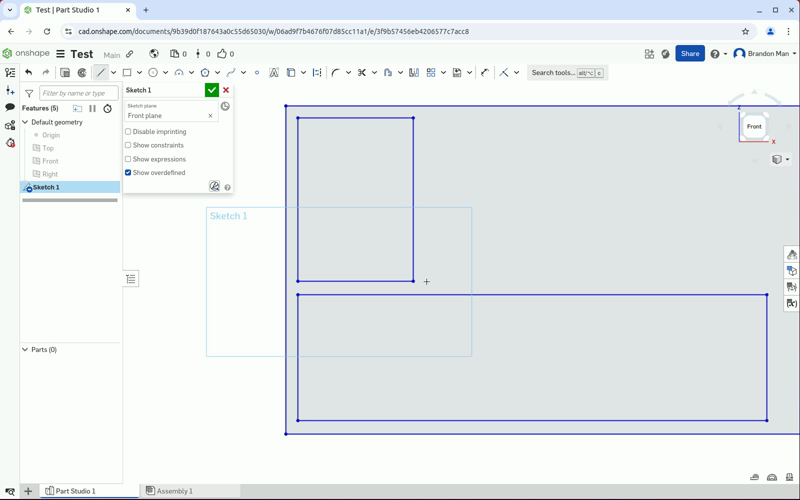
scroll(6)
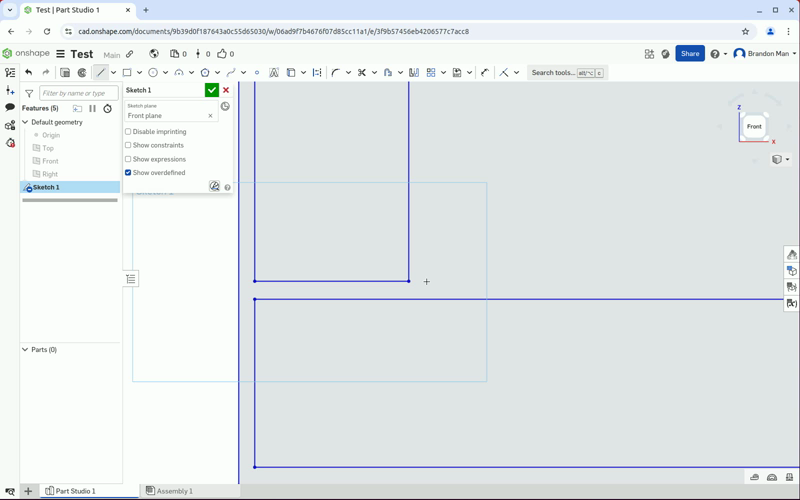
scroll(6)
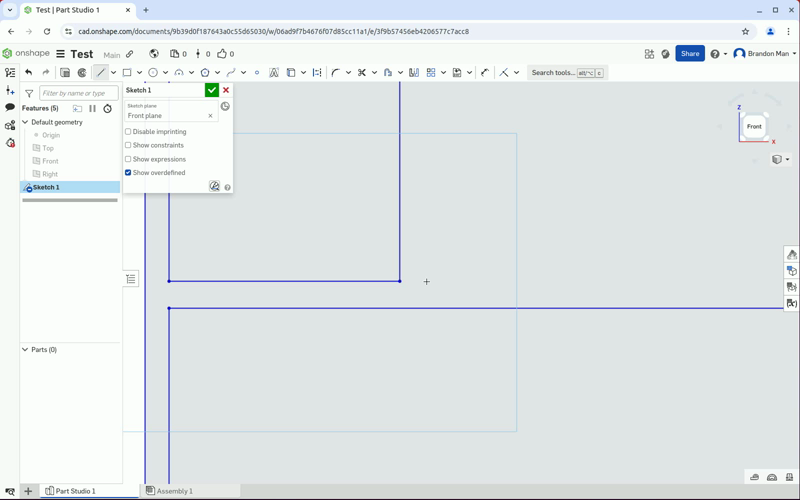
scroll(6)
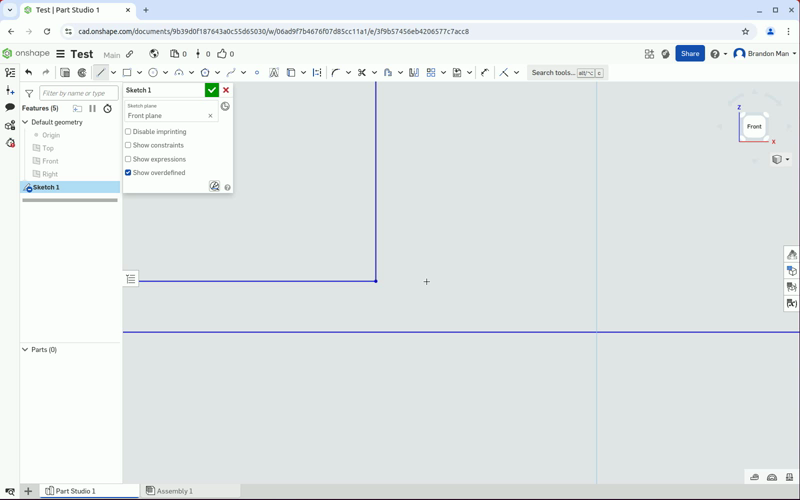
click(426, 281)
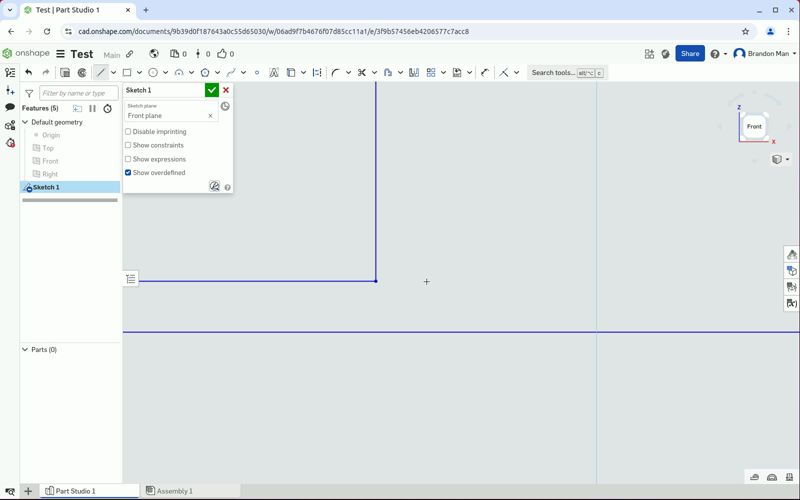
scroll(-6)
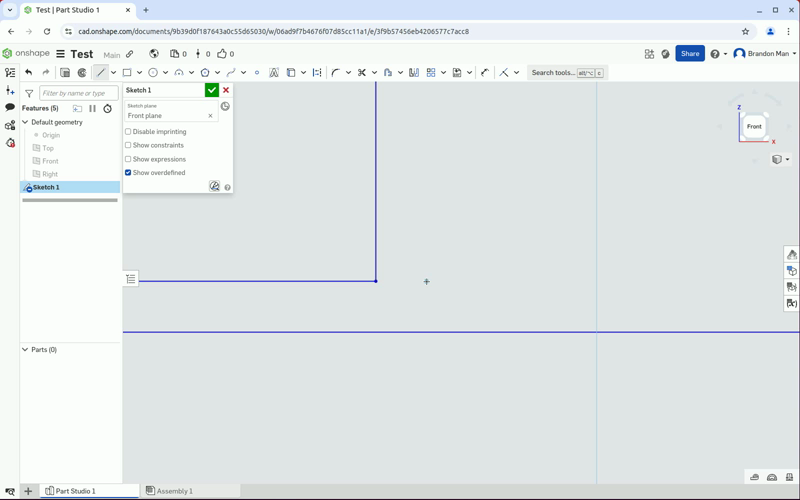
scroll(-6)
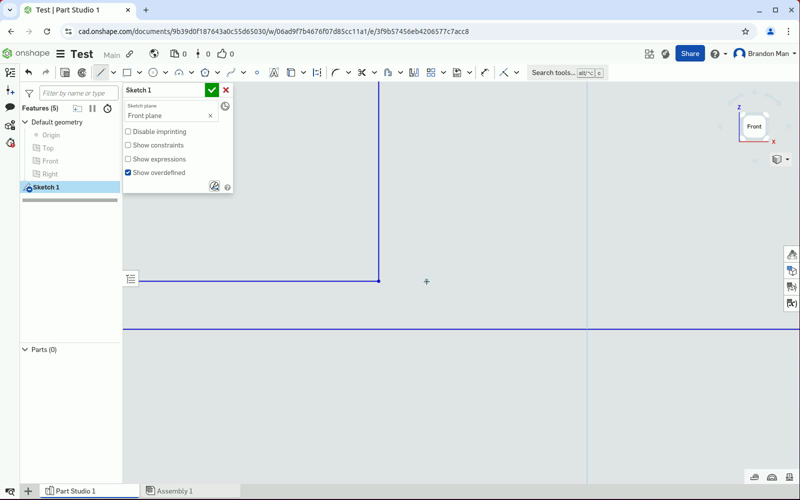
scroll(-6)
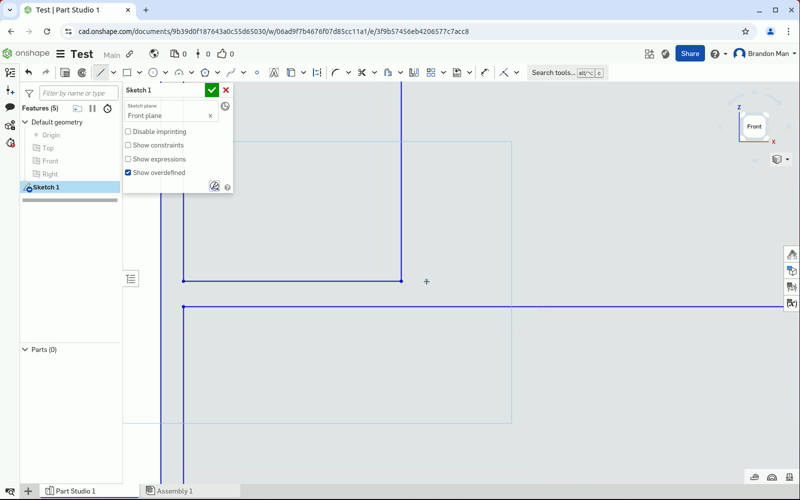
scroll(-6)
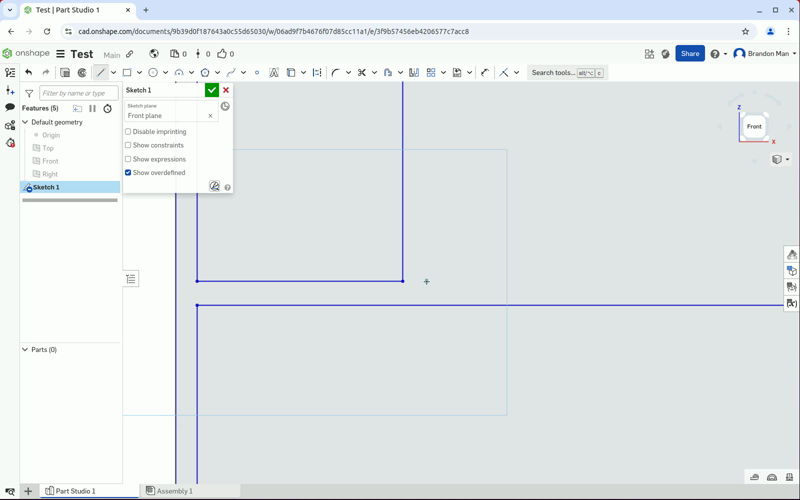
scroll(-6)
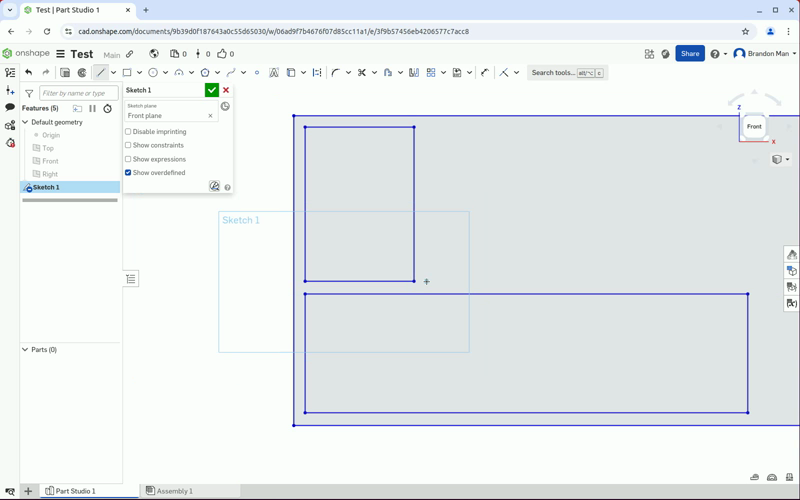
scroll(-6)
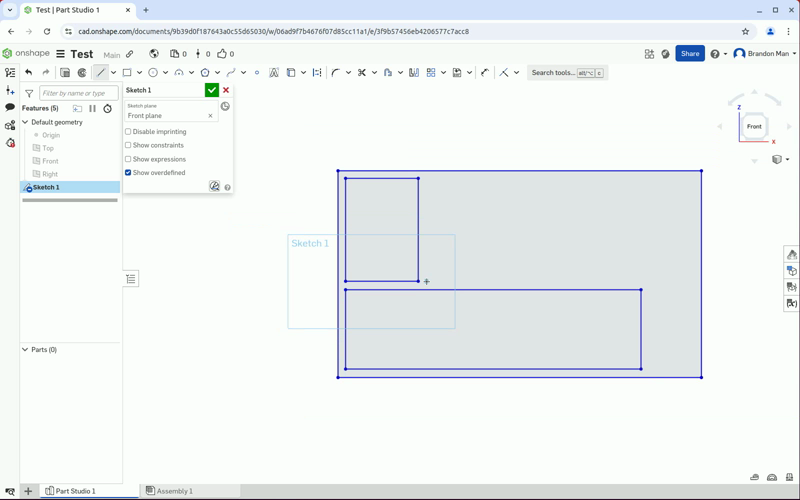
scroll(-6)
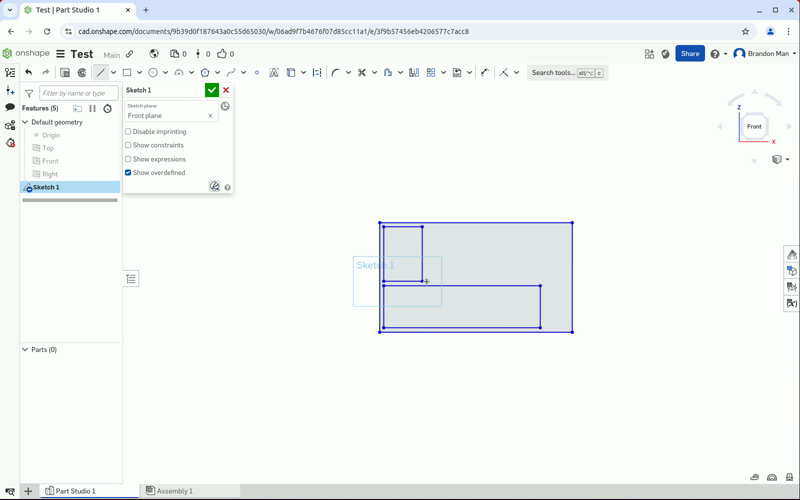
key_up(shift)
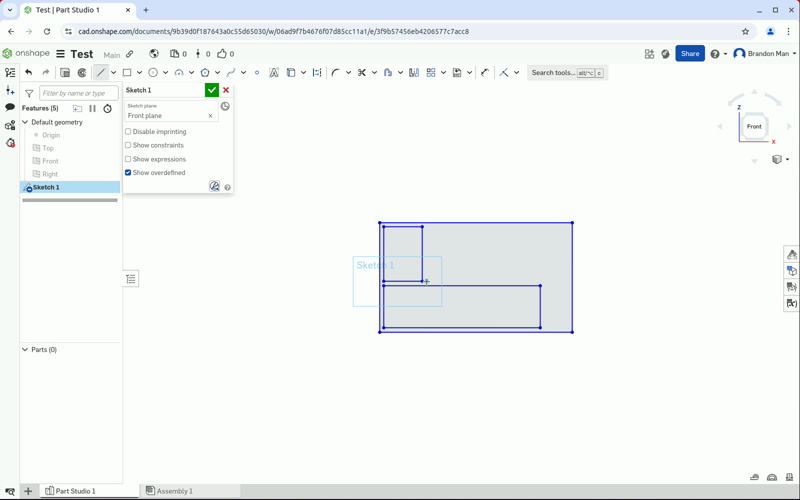
key_down(shift)
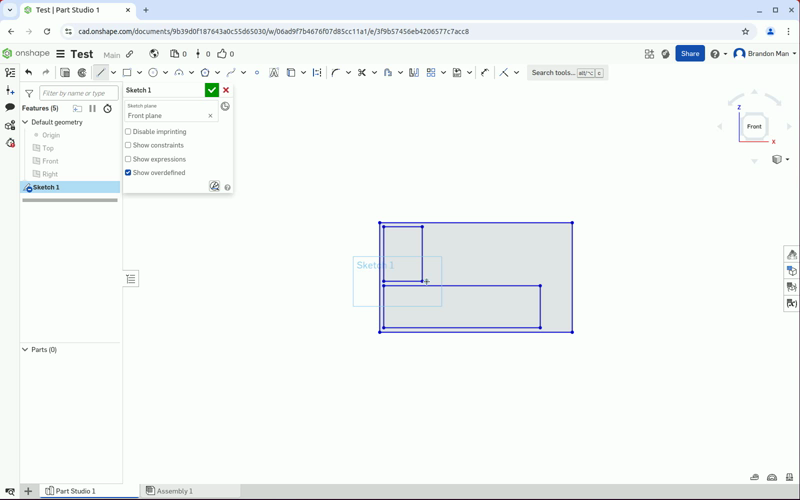
mouse_move(540, 281)
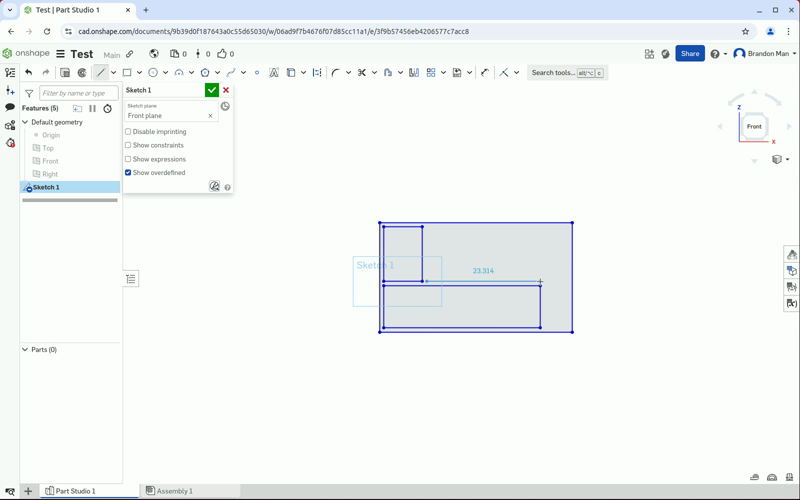
scroll(6)
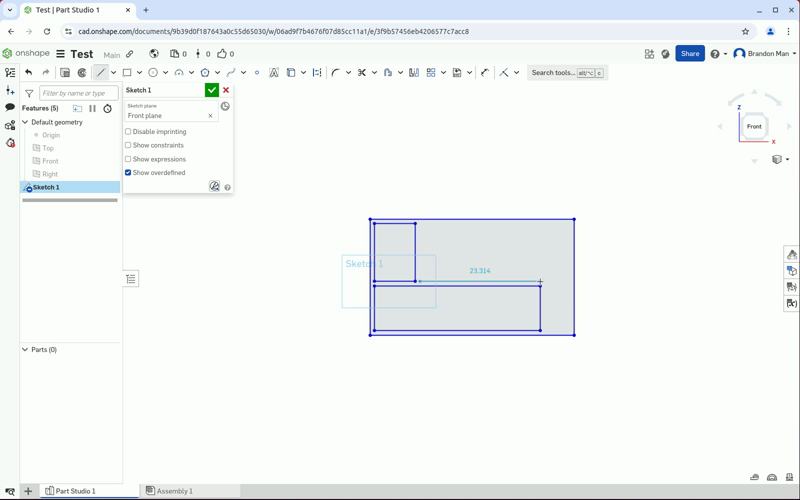
scroll(6)
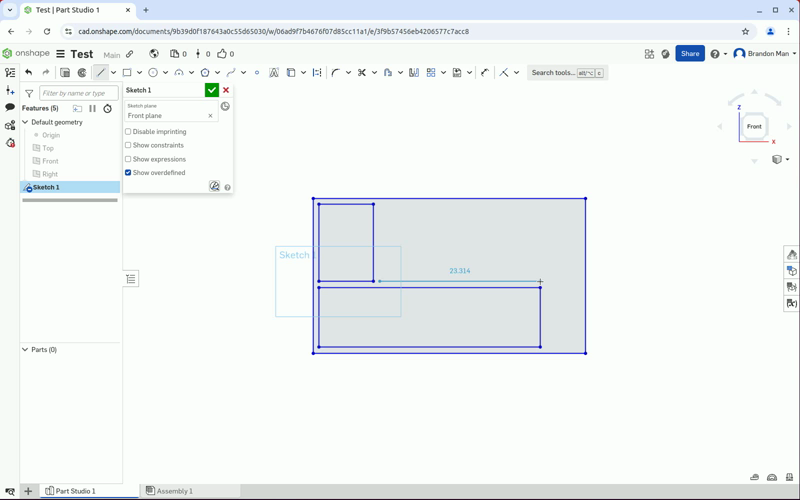
scroll(6)
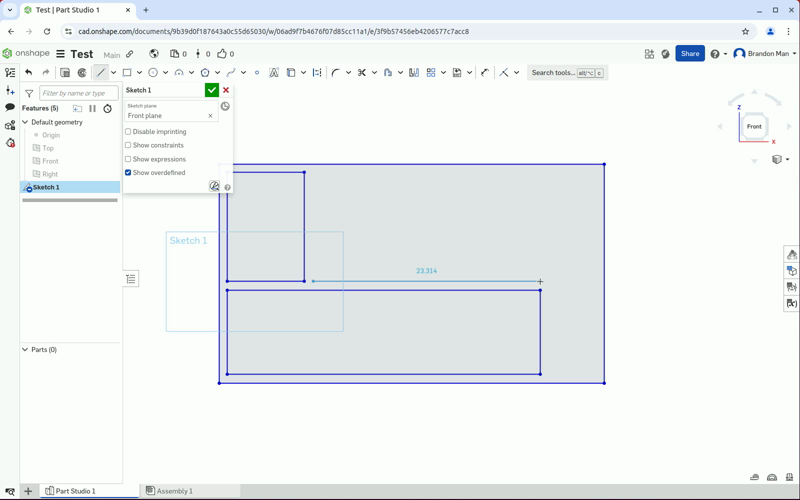
scroll(6)
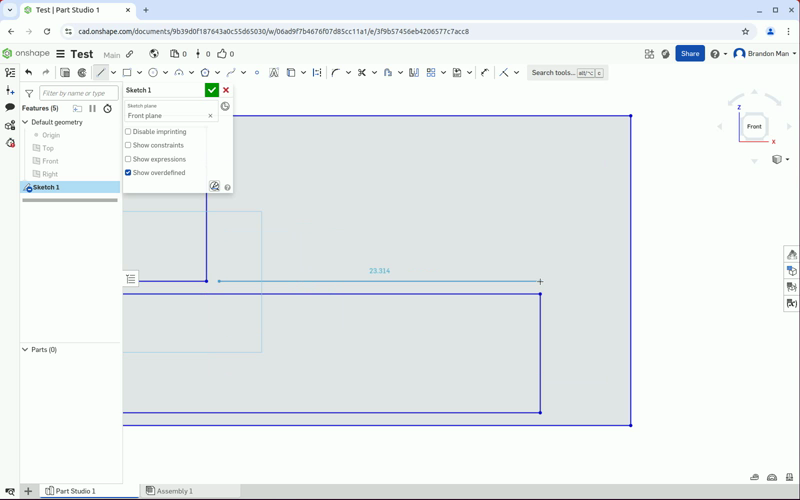
scroll(6)
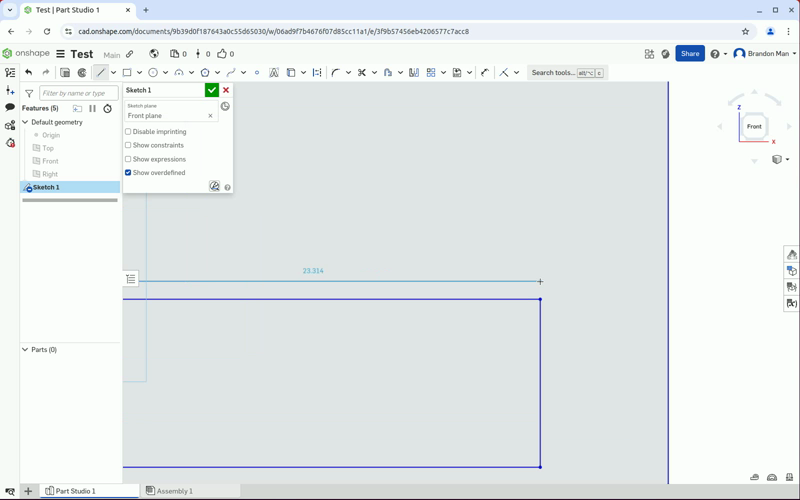
scroll(6)
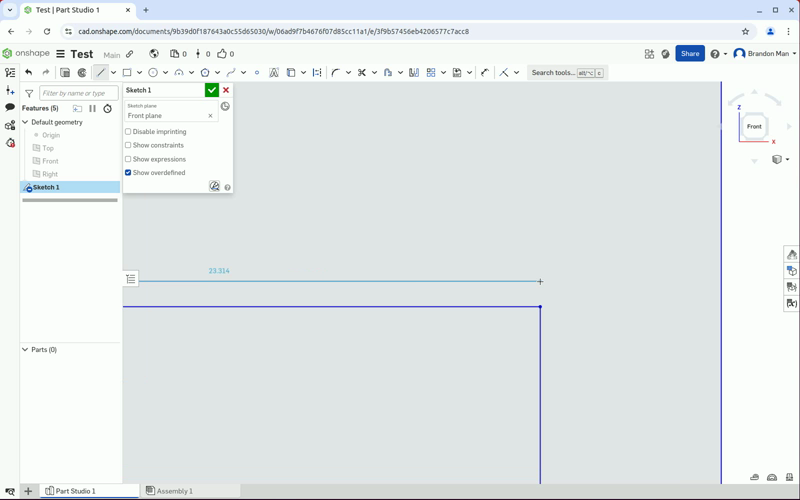
scroll(6)
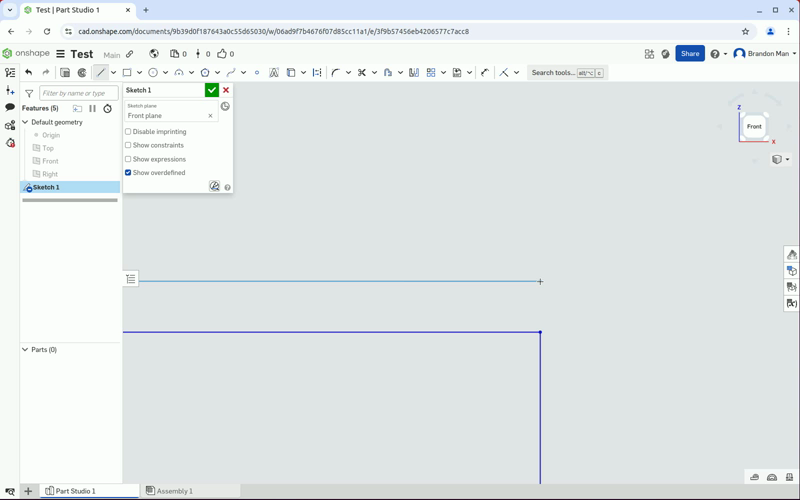
click(540, 281)
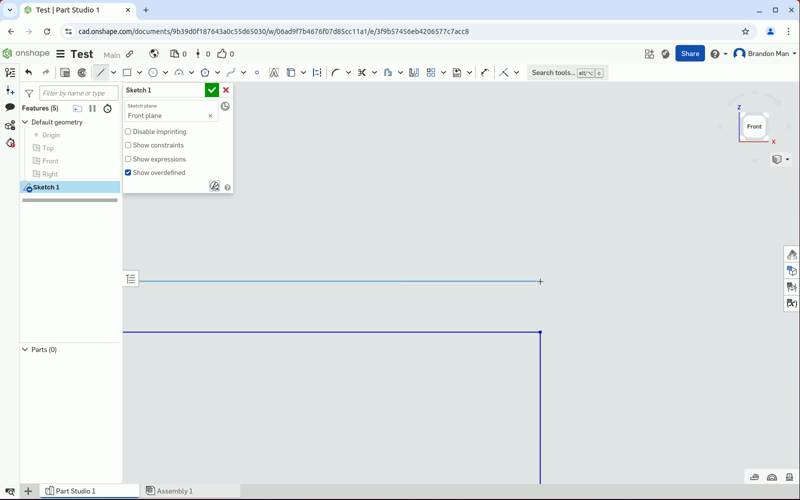
scroll(-6)
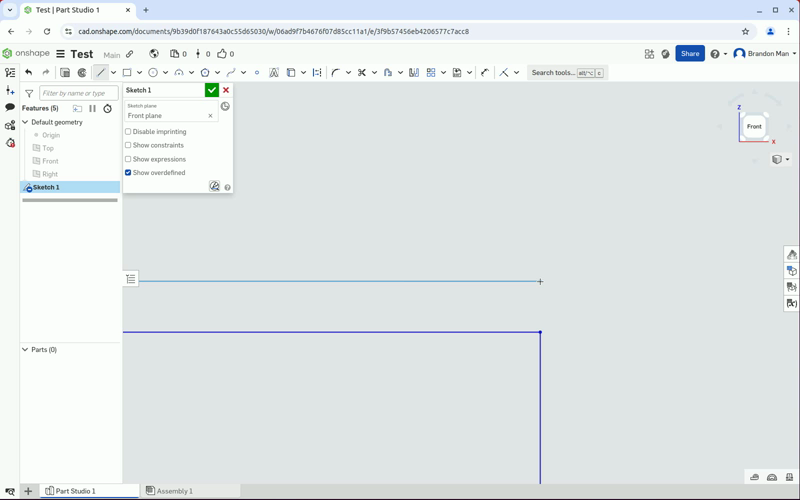
scroll(-6)
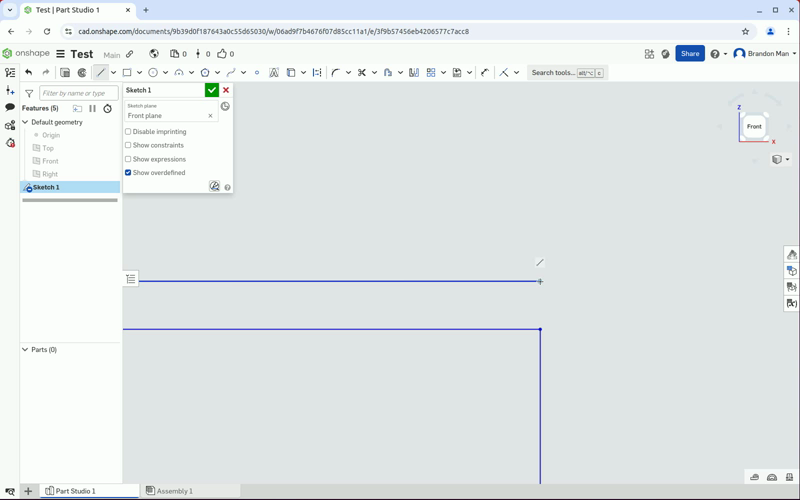
scroll(-6)
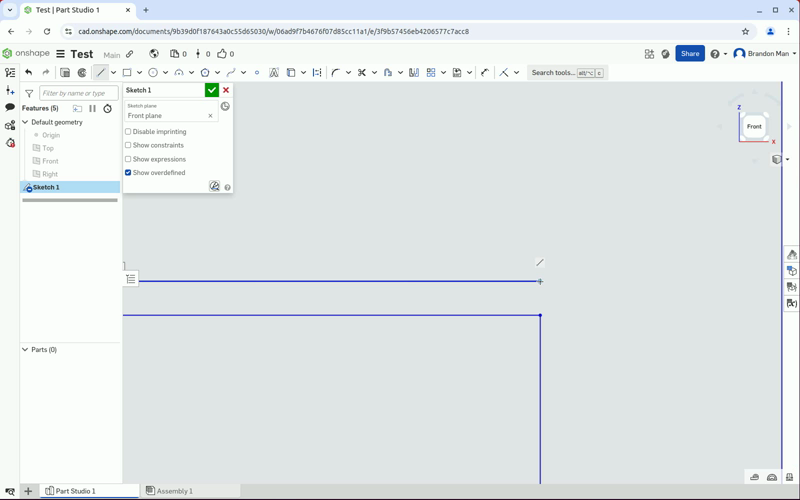
scroll(-6)
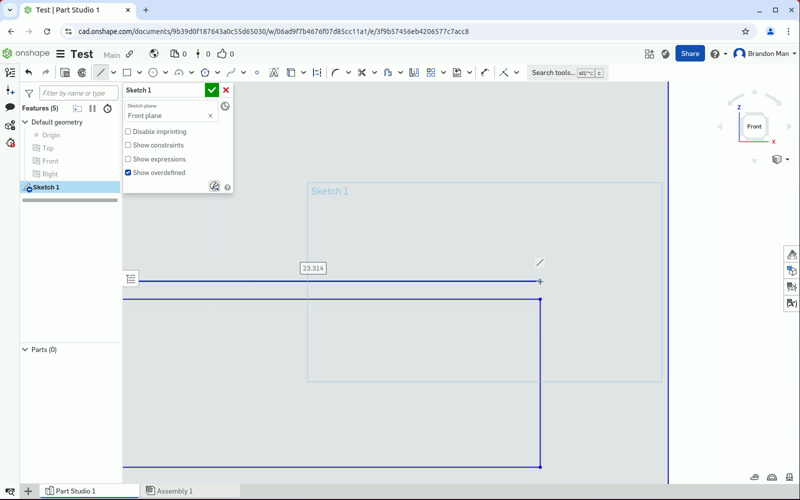
scroll(-6)
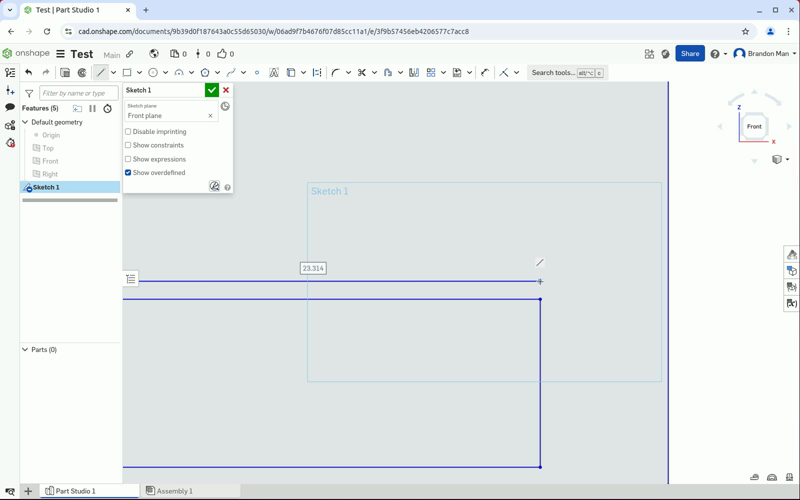
scroll(-6)
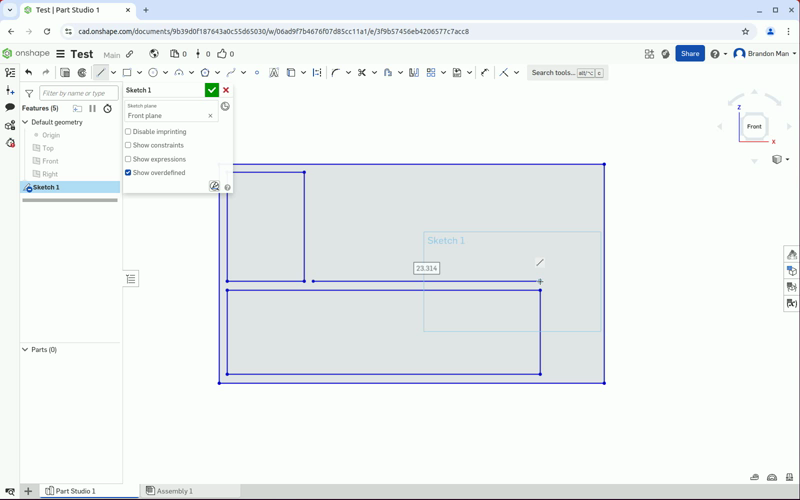
scroll(-6)
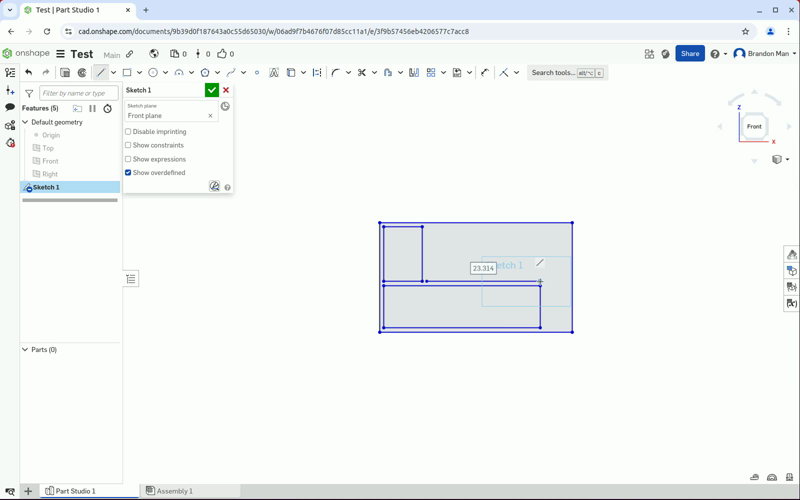
key_up(shift)
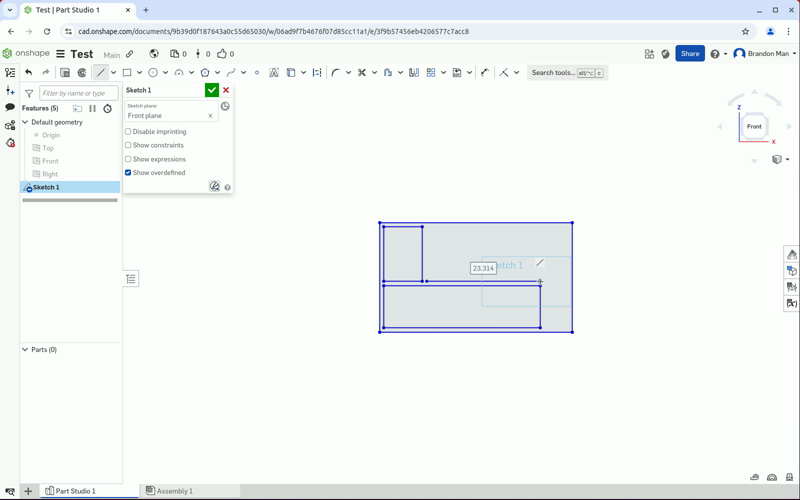
key_down(shift)
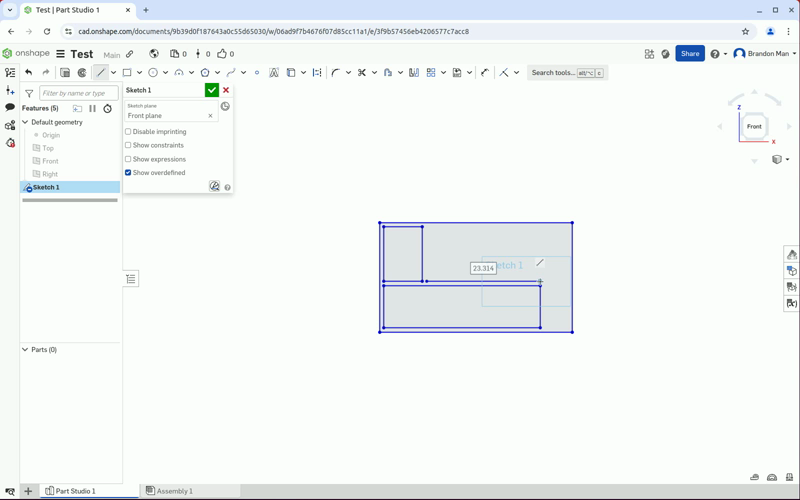
mouse_move(570, 281)
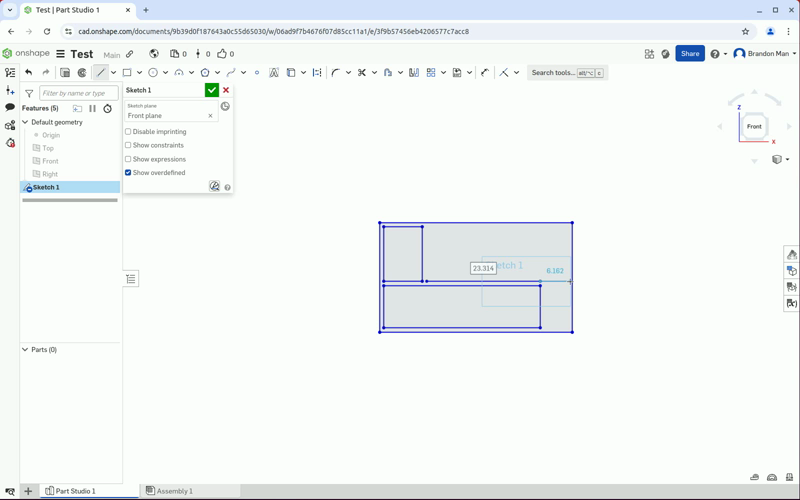
mouse_move(540, 265)
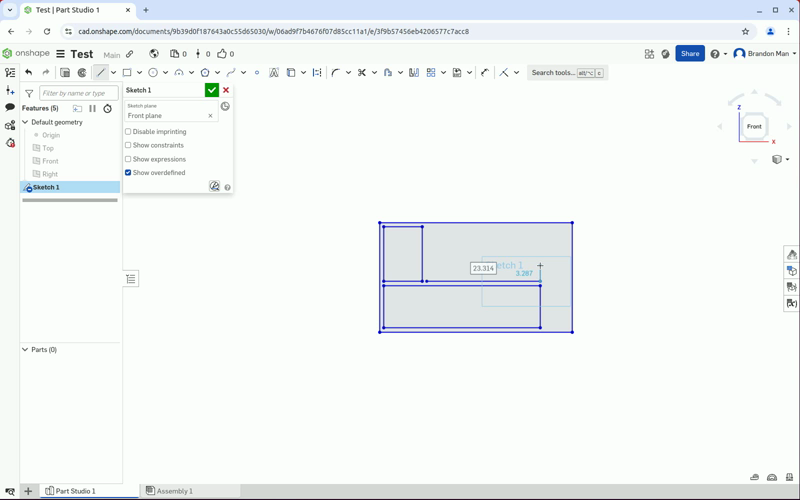
click(540, 265)
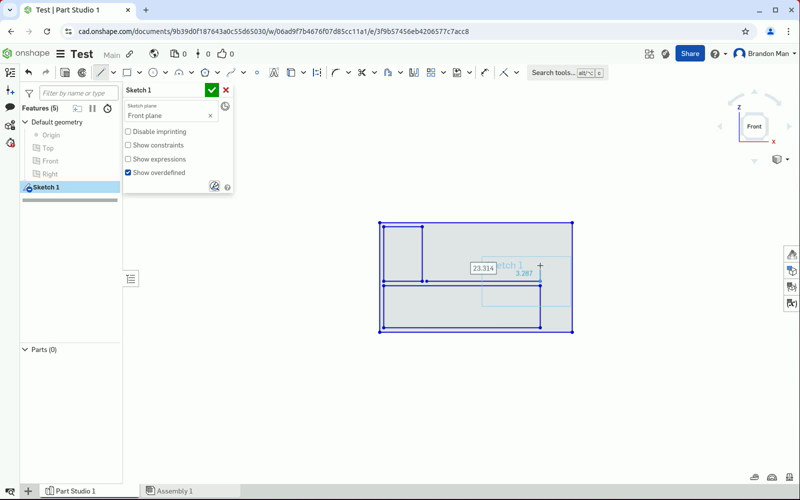
key_up(shift)
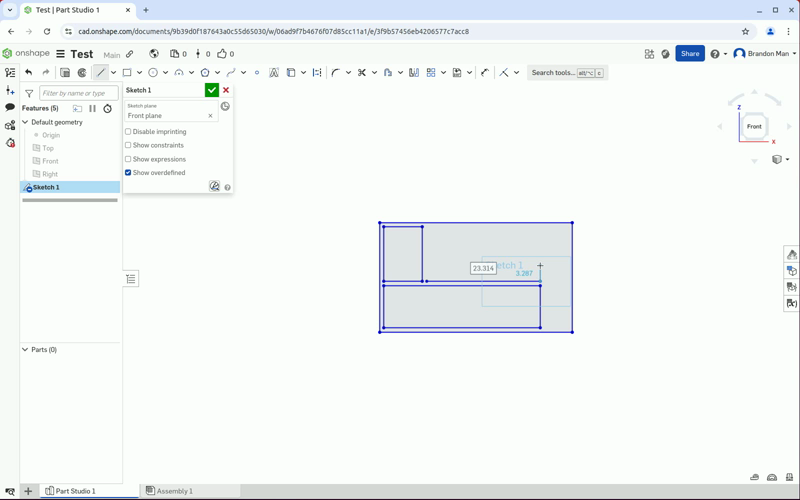
key_down(shift)
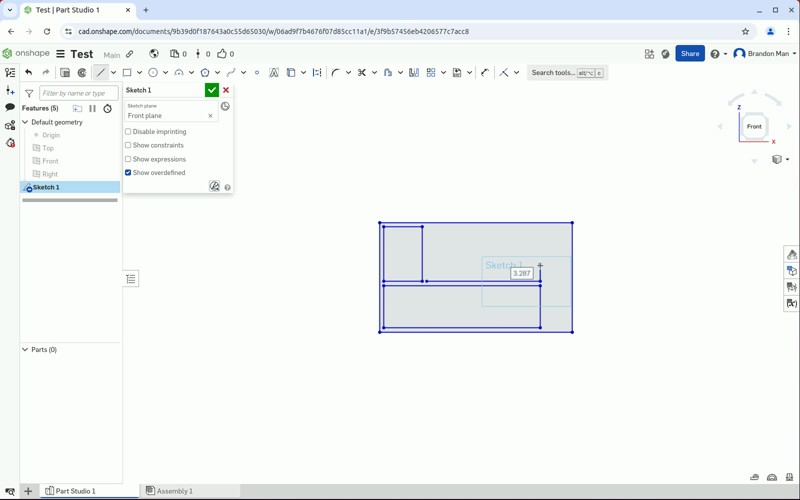
mouse_move(426, 265)
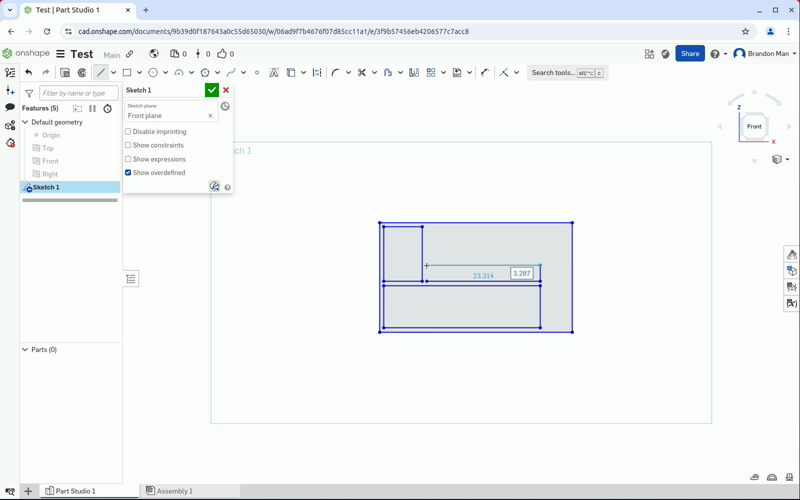
click(426, 265)
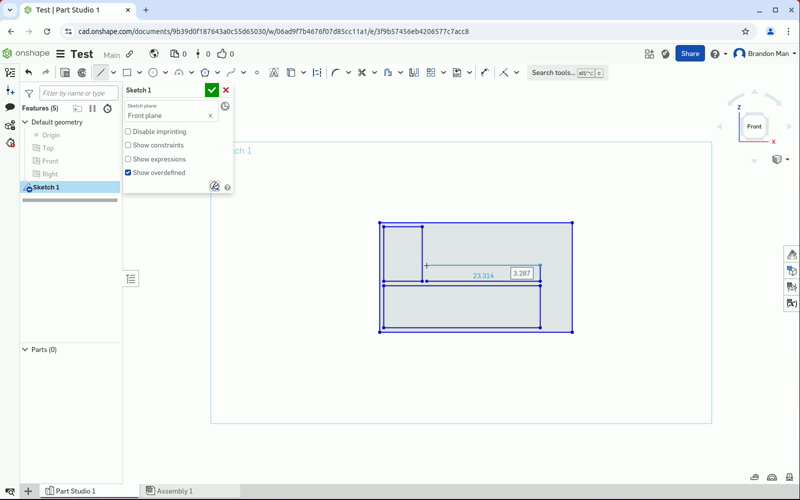
key_up(shift)
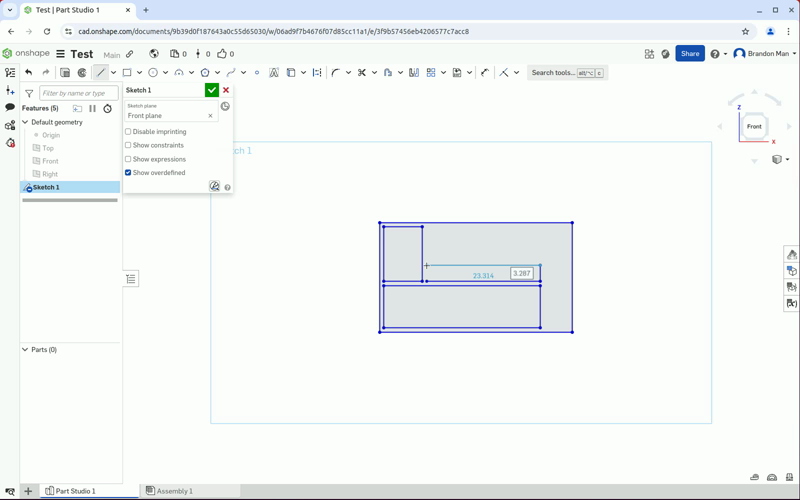
mouse_move(456, 265)
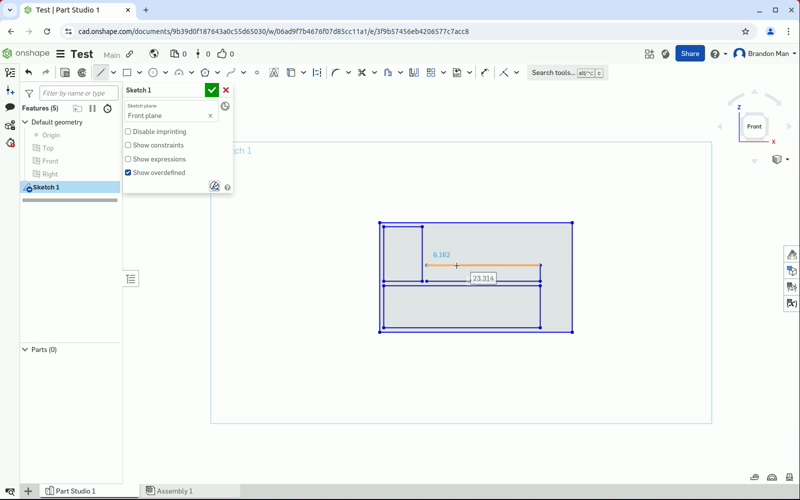
key_down(shift)
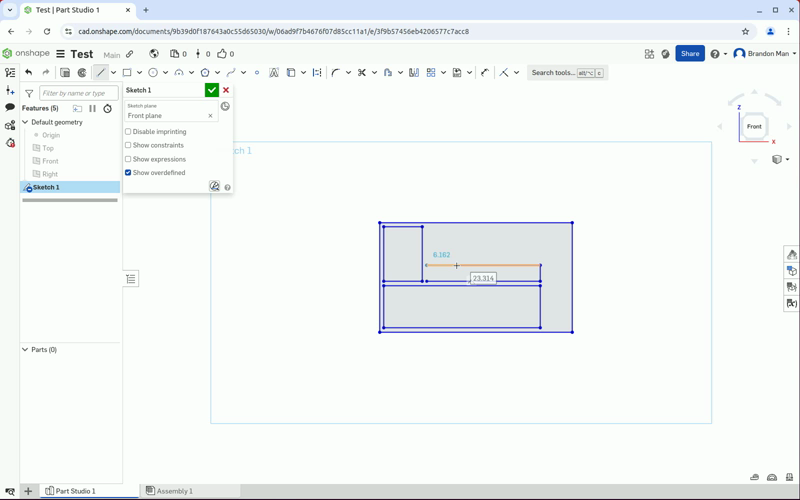
mouse_move(426, 281)
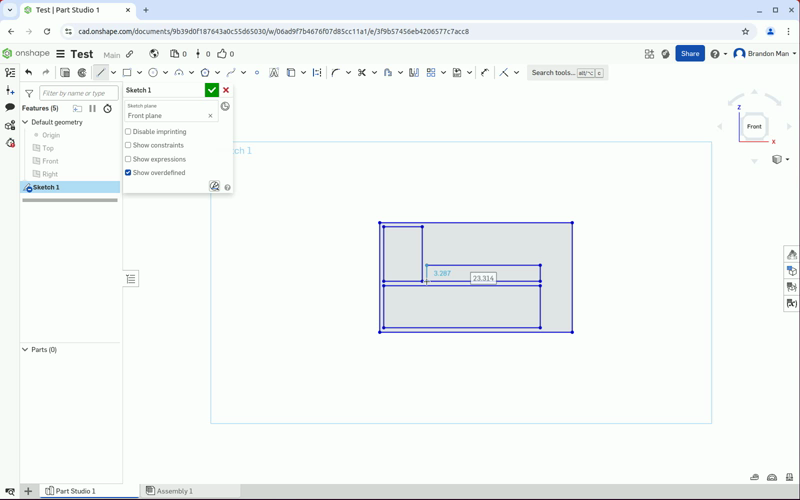
scroll(6)
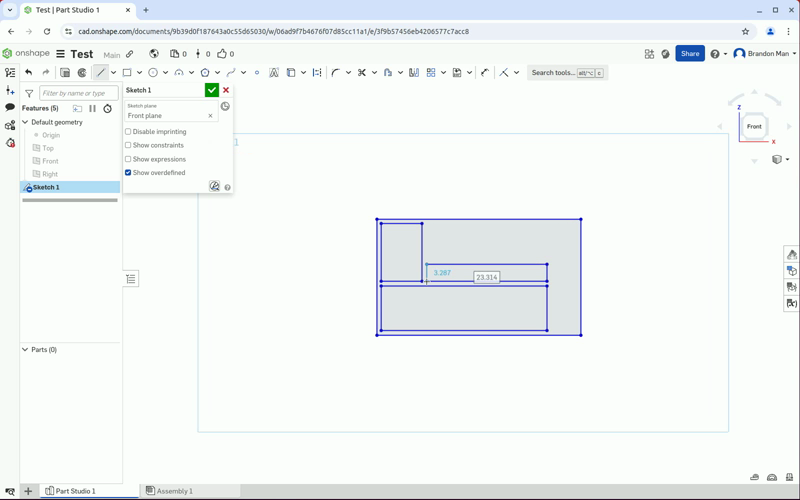
scroll(6)
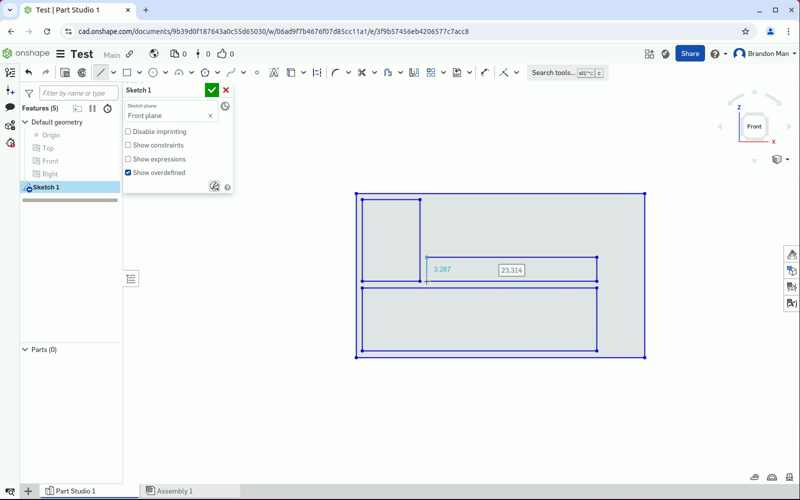
scroll(6)
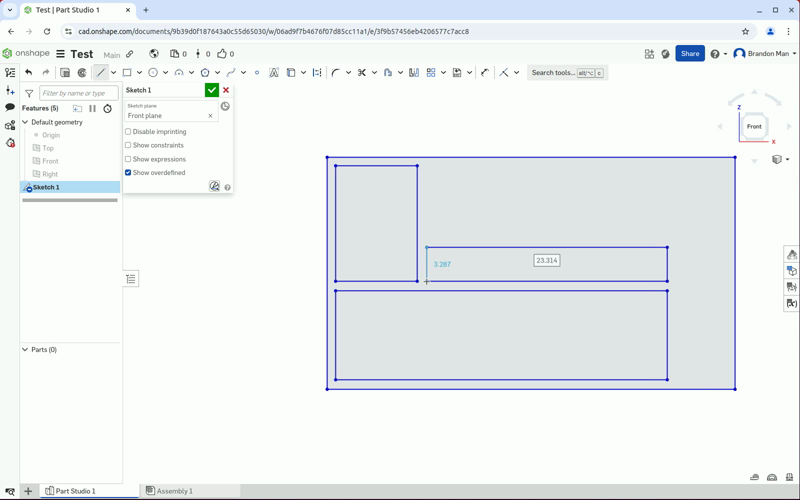
scroll(6)
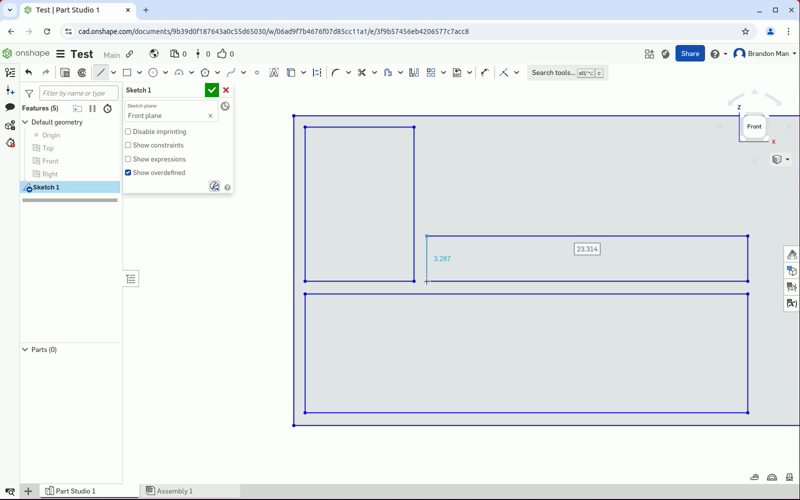
scroll(6)
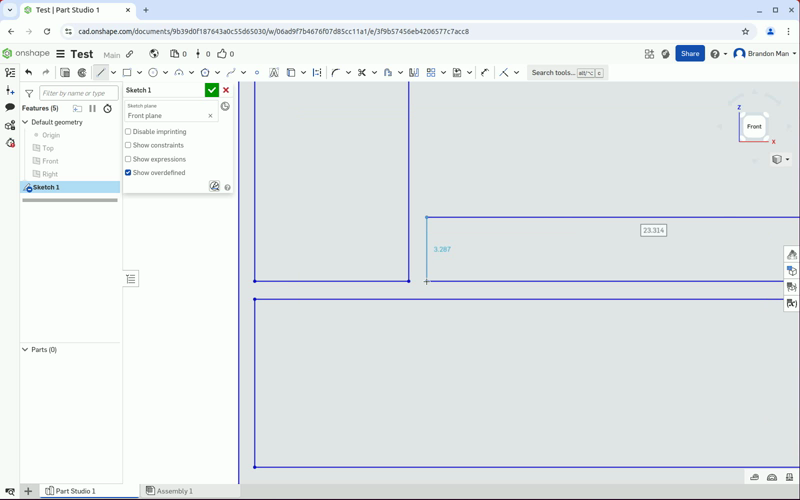
scroll(6)
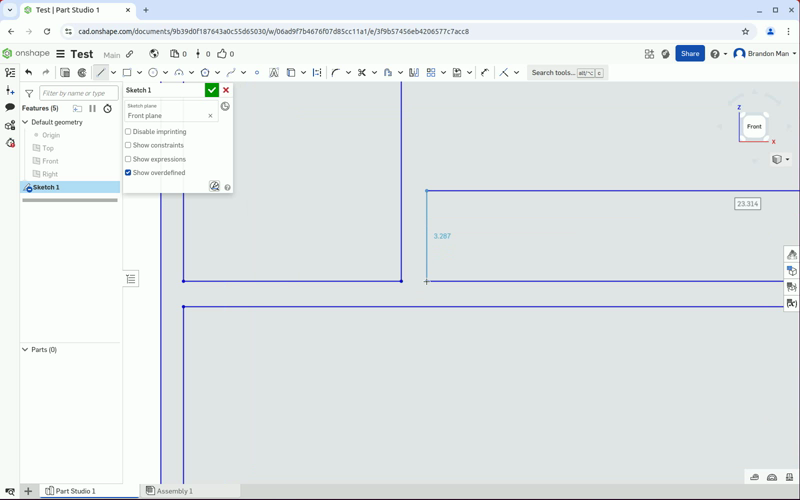
scroll(6)
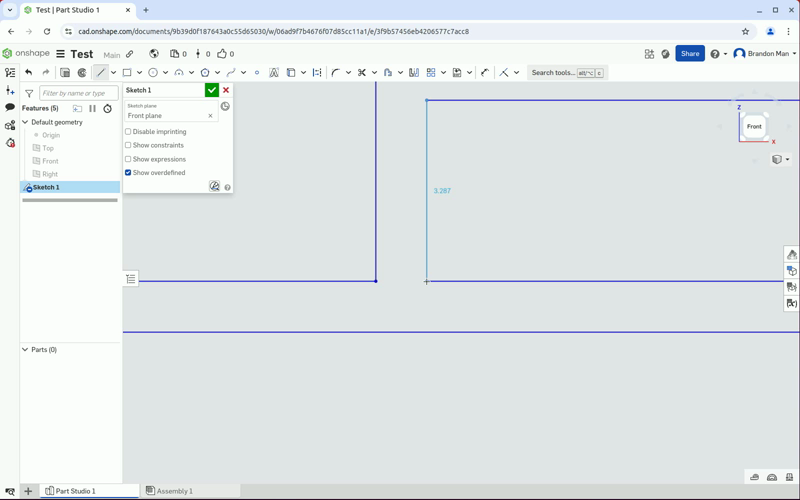
key_up(shift)
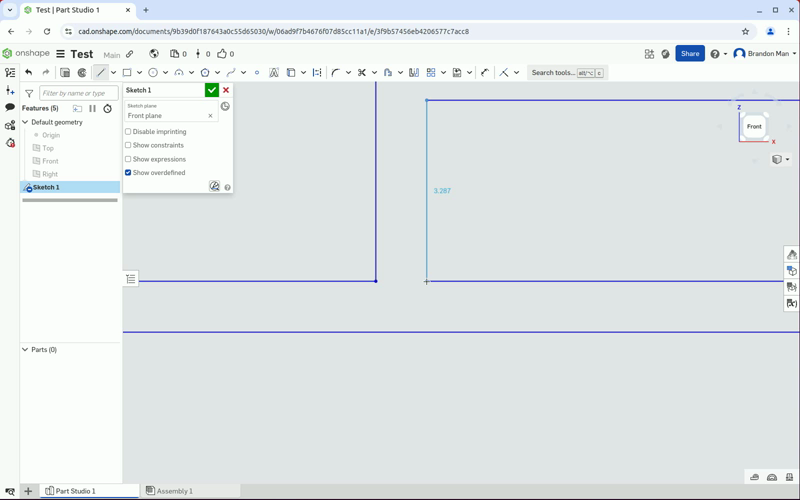
click(426, 281)
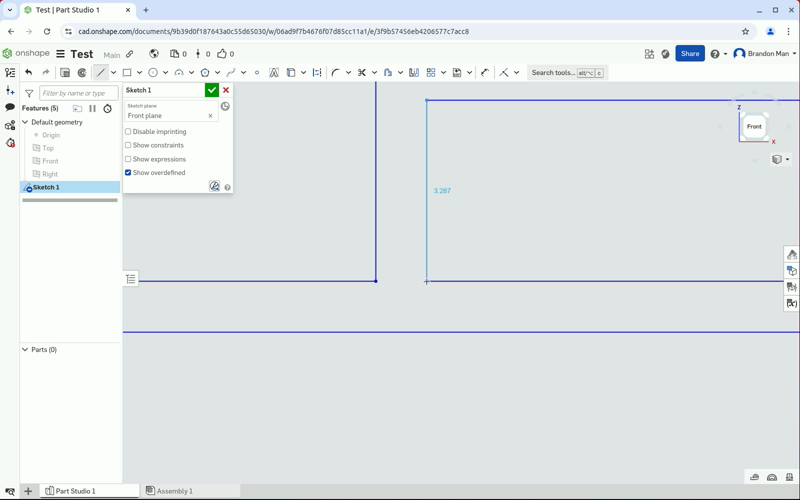
scroll(-6)
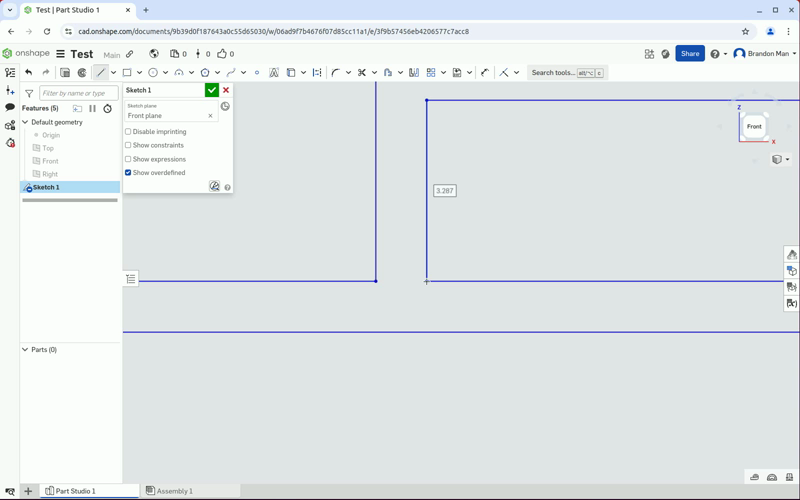
scroll(-6)
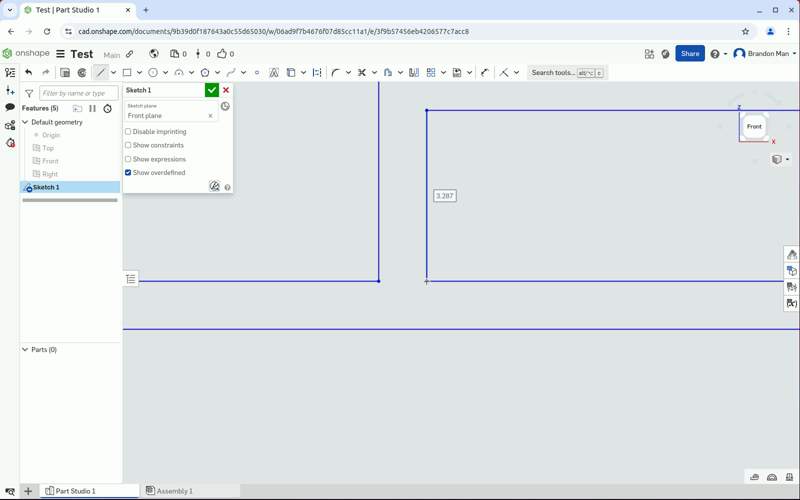
scroll(-6)
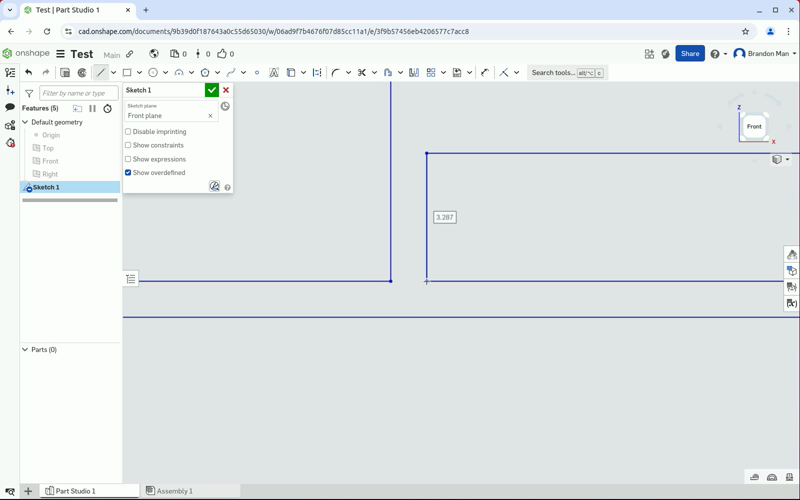
scroll(-6)
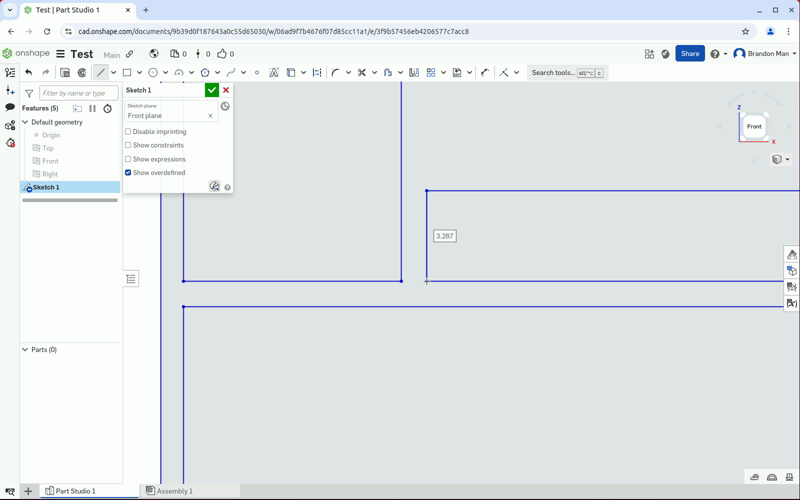
scroll(-6)
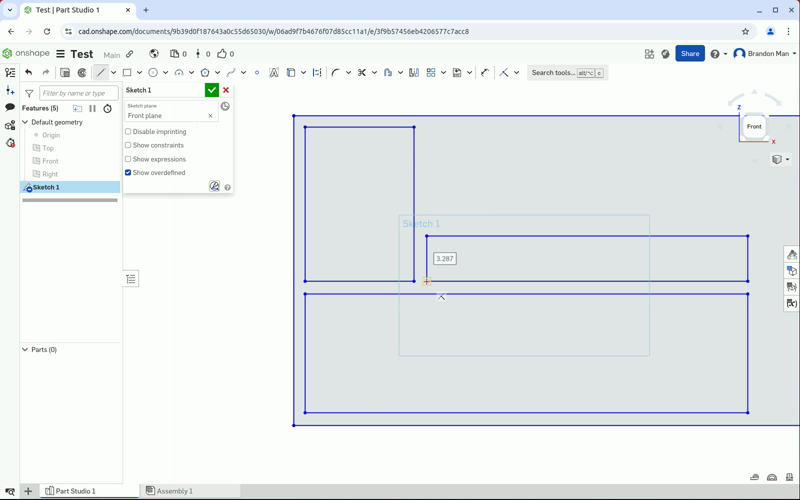
scroll(-6)
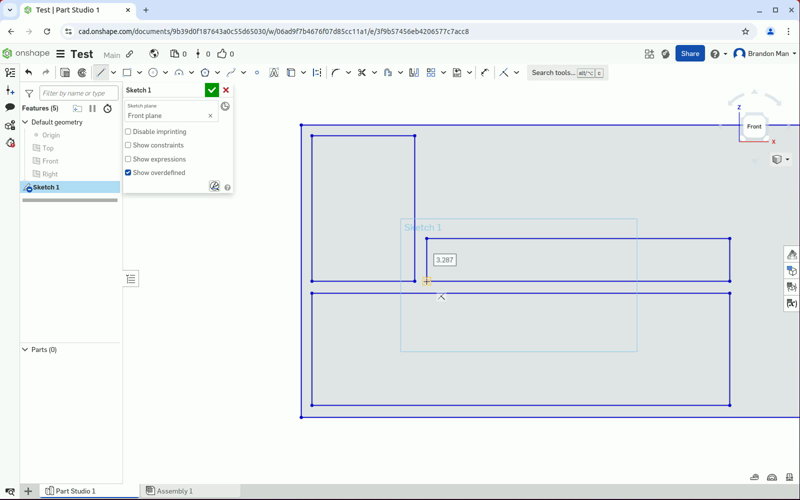
scroll(-6)
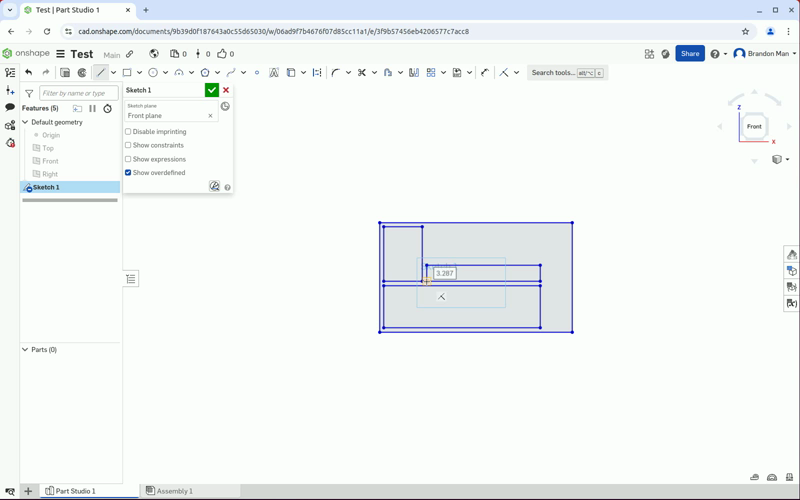
key(esc)
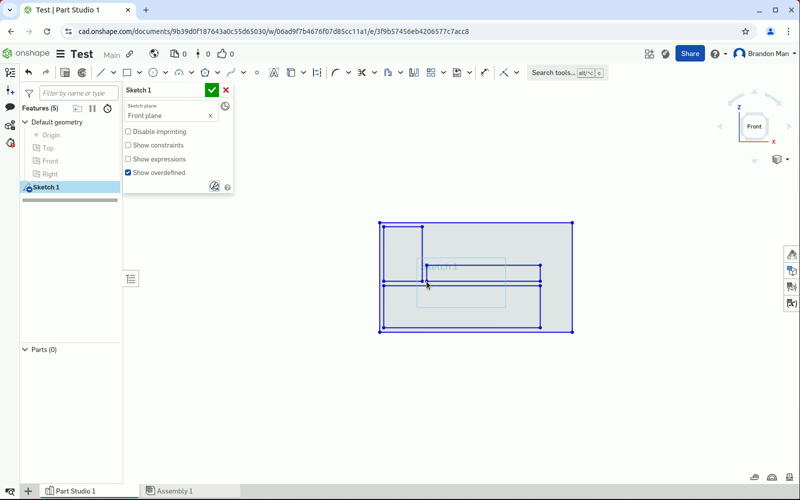
key(l)
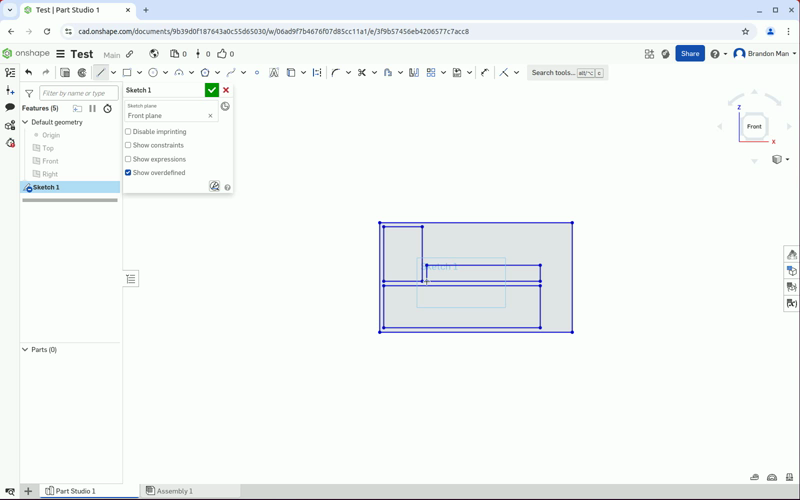
key_down(shift)
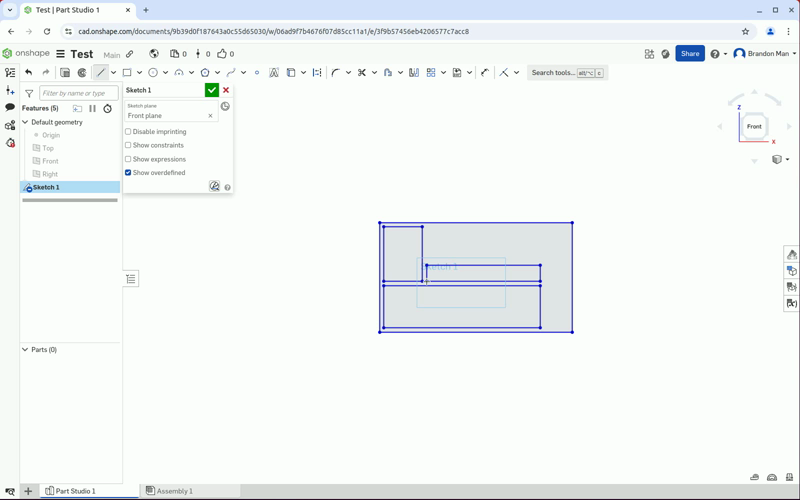
mouse_move(426, 263)
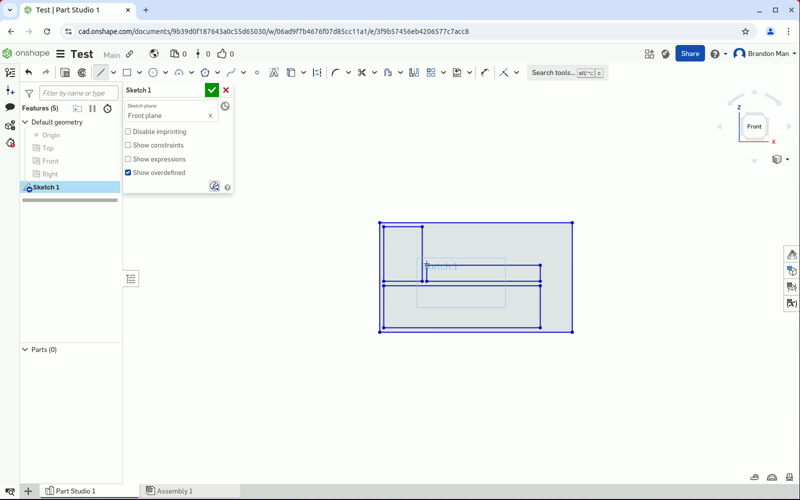
scroll(6)
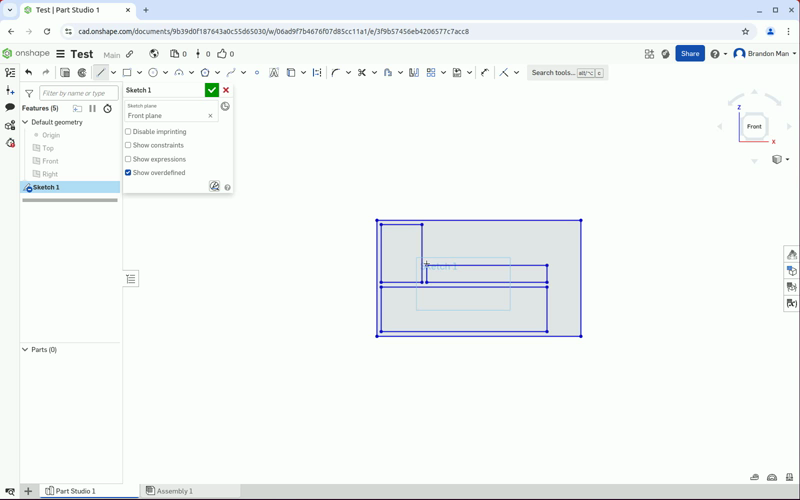
scroll(6)
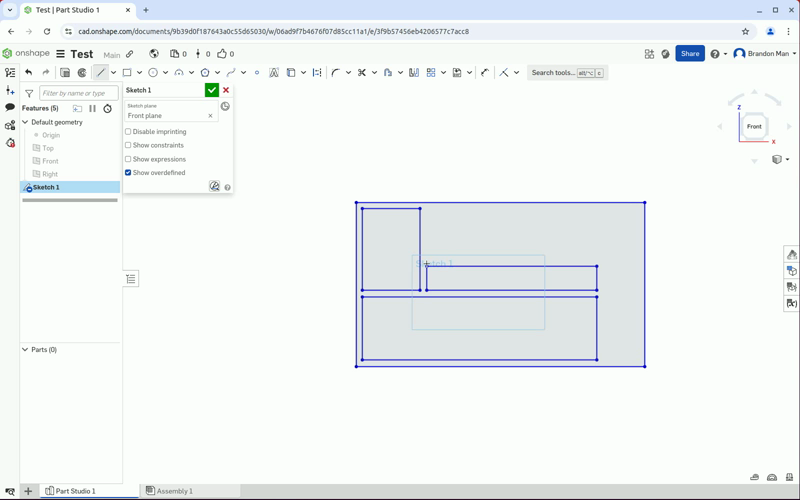
scroll(6)
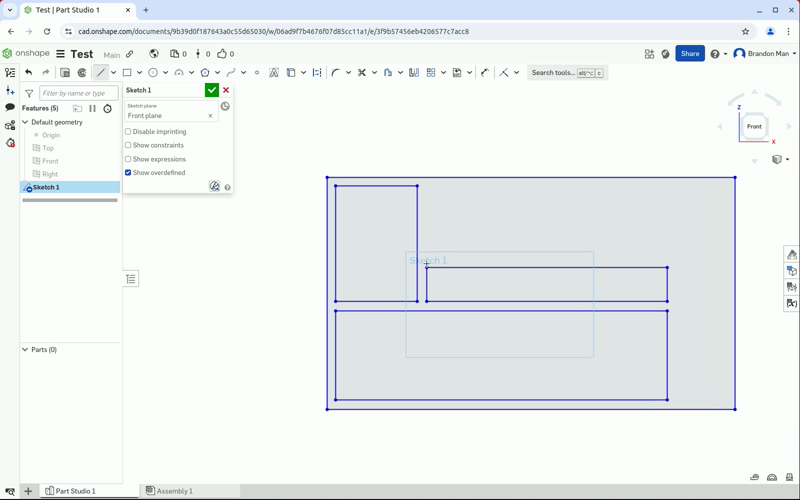
scroll(6)
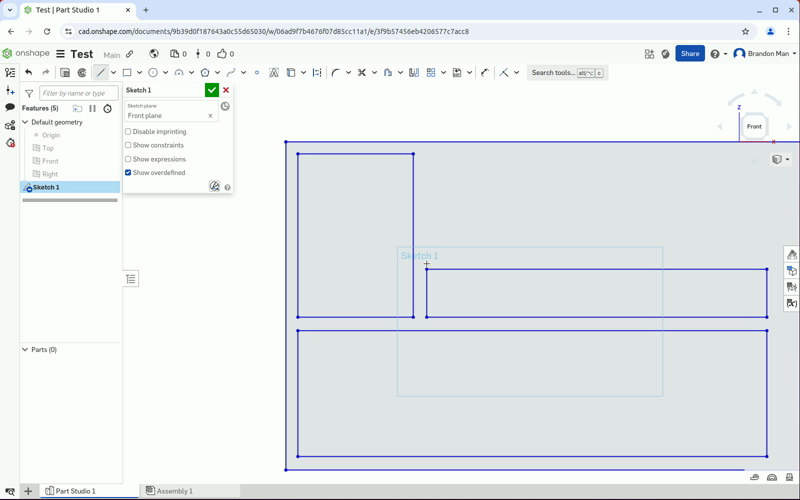
scroll(6)
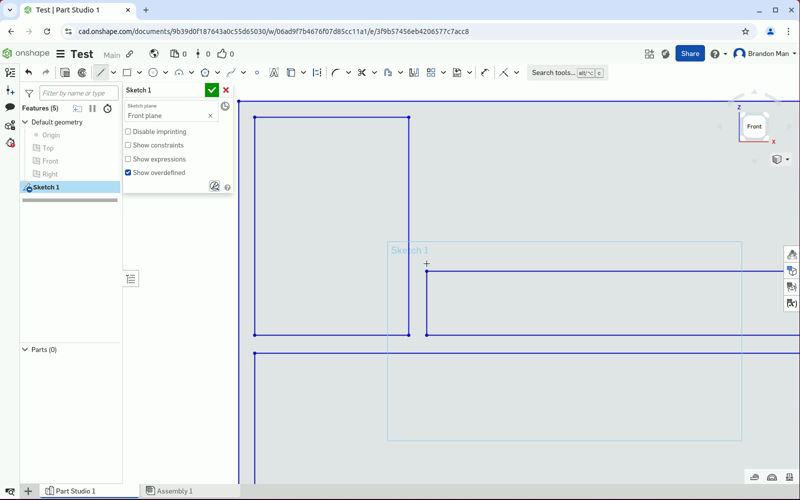
scroll(6)
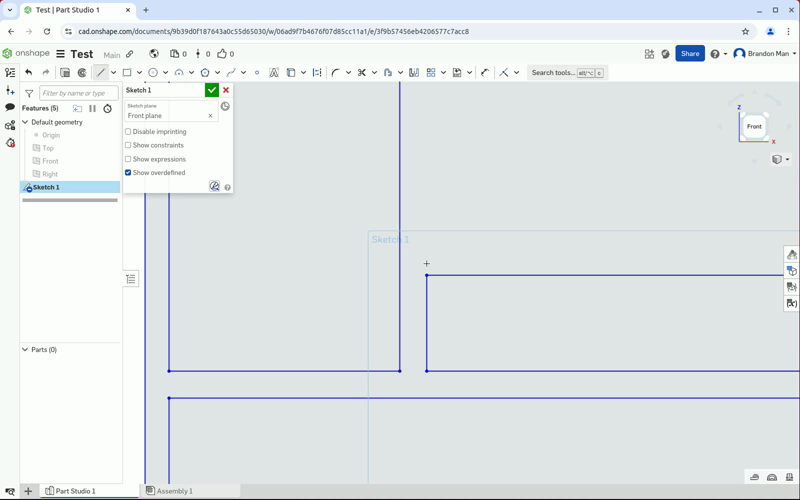
scroll(6)
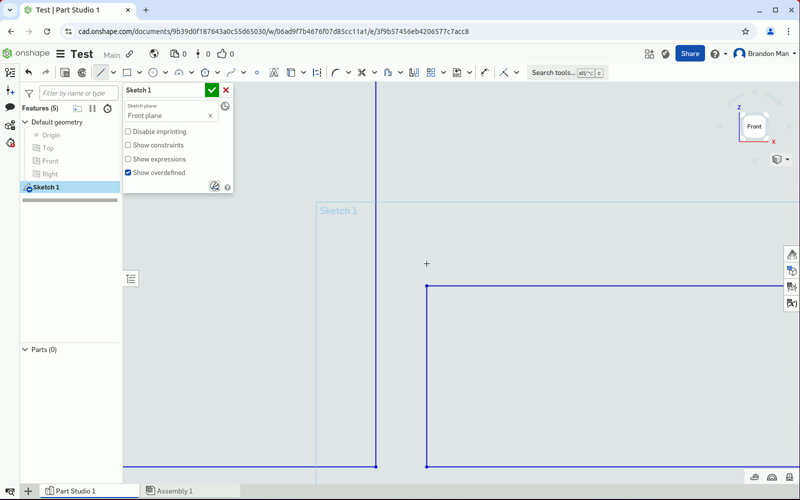
click(426, 263)
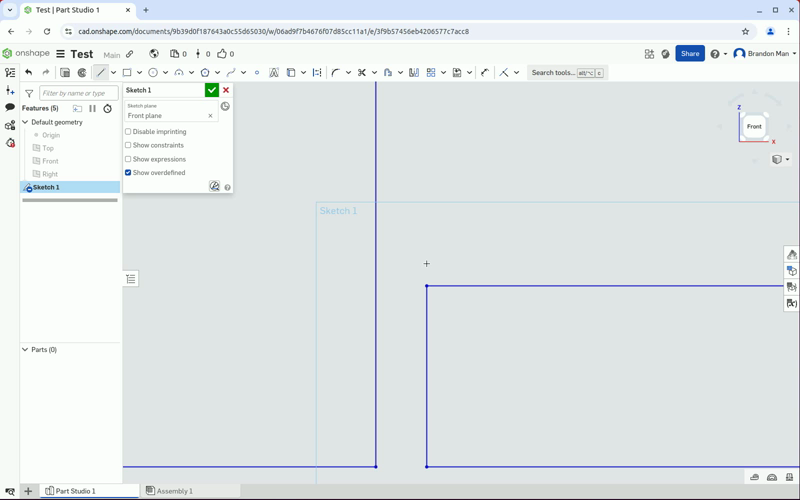
scroll(-6)
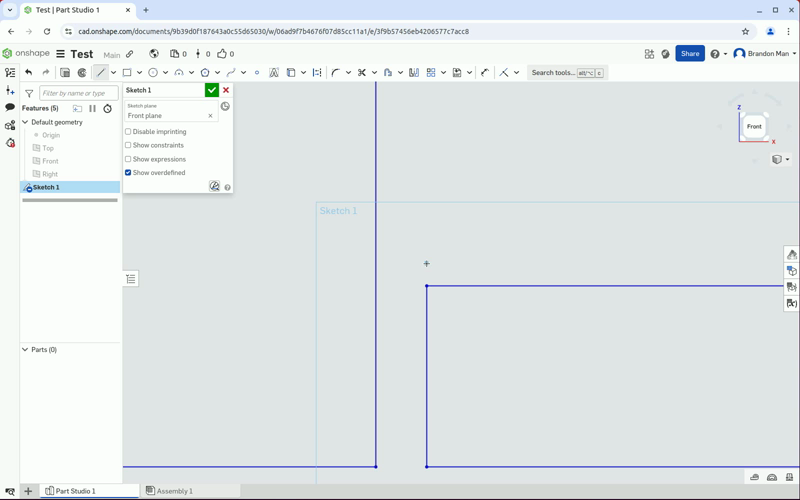
scroll(-6)
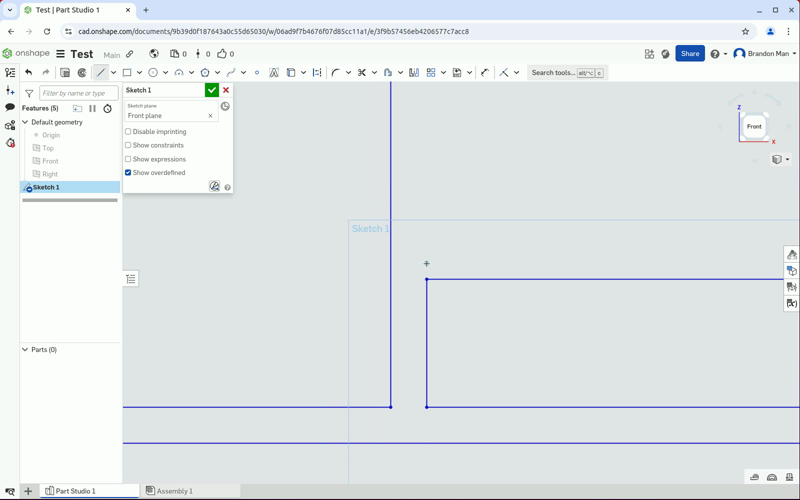
scroll(-6)
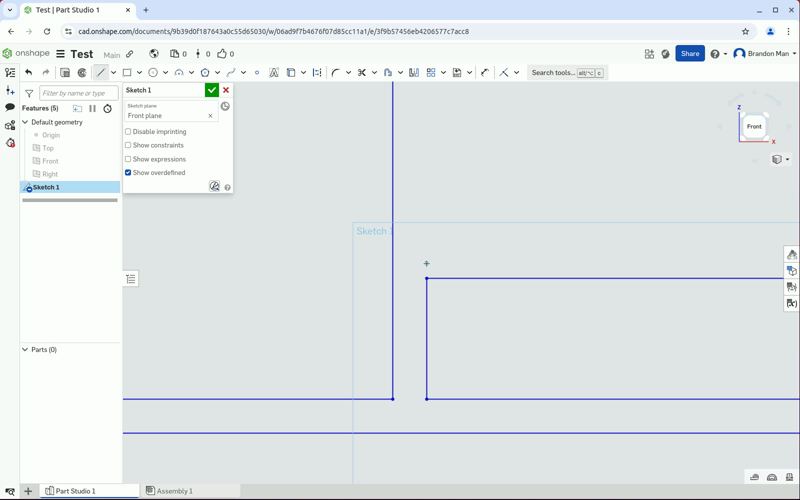
scroll(-6)
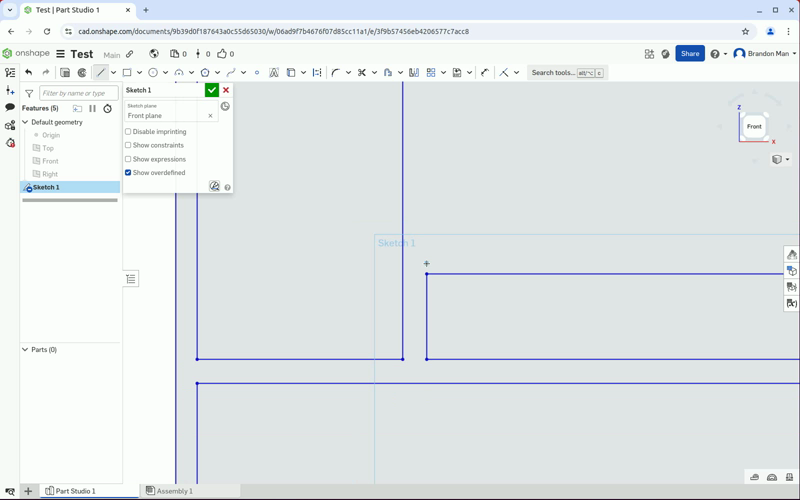
scroll(-6)
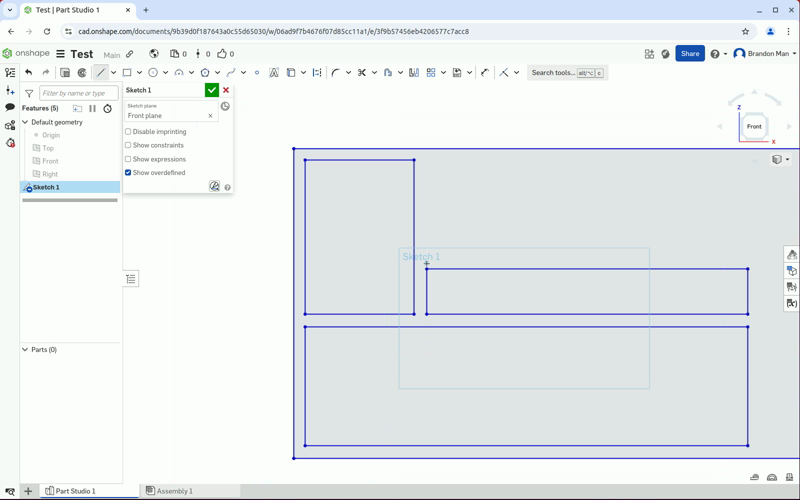
scroll(-6)
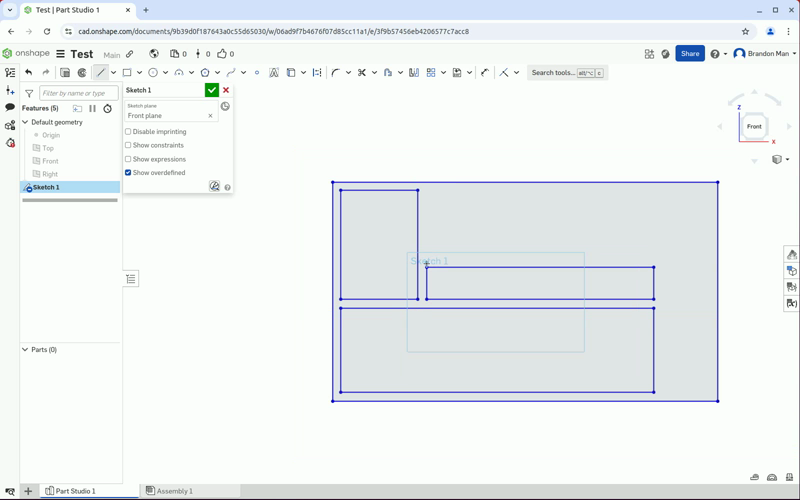
scroll(-6)
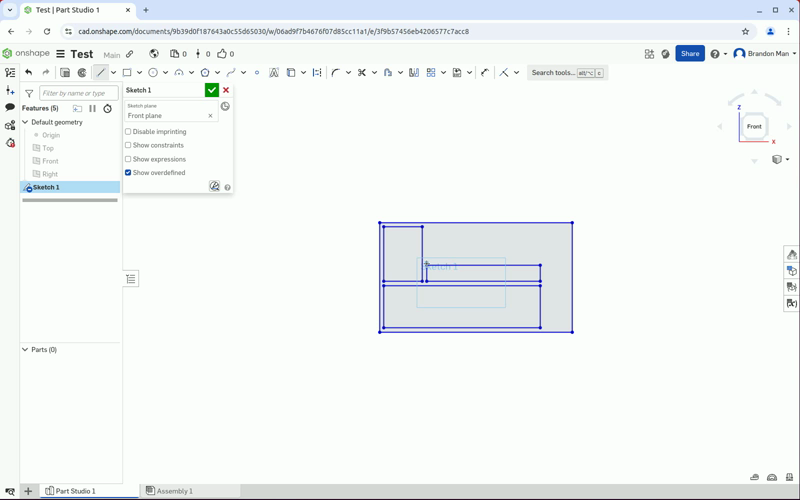
key_up(shift)
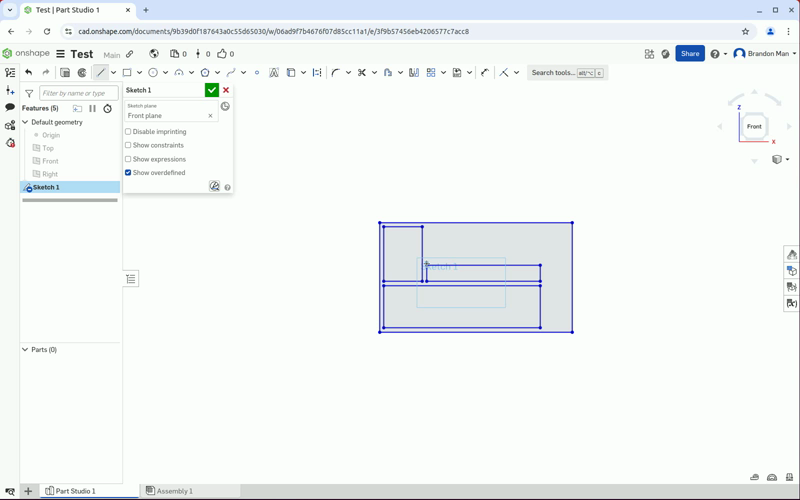
key_down(shift)
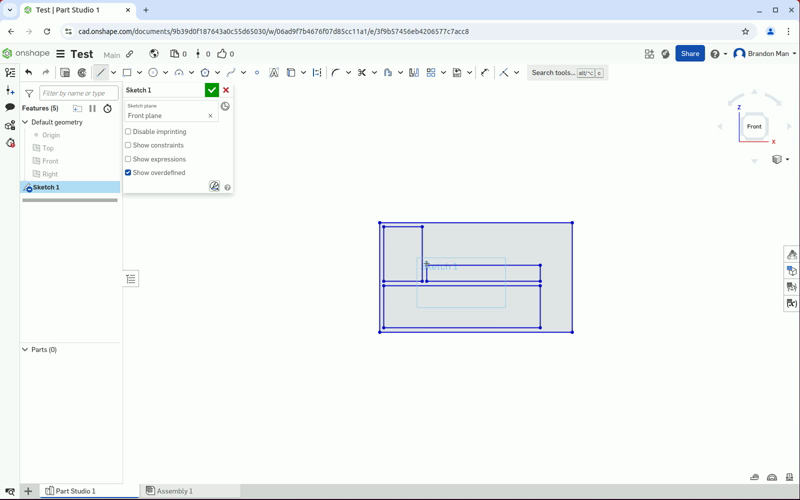
mouse_move(540, 263)
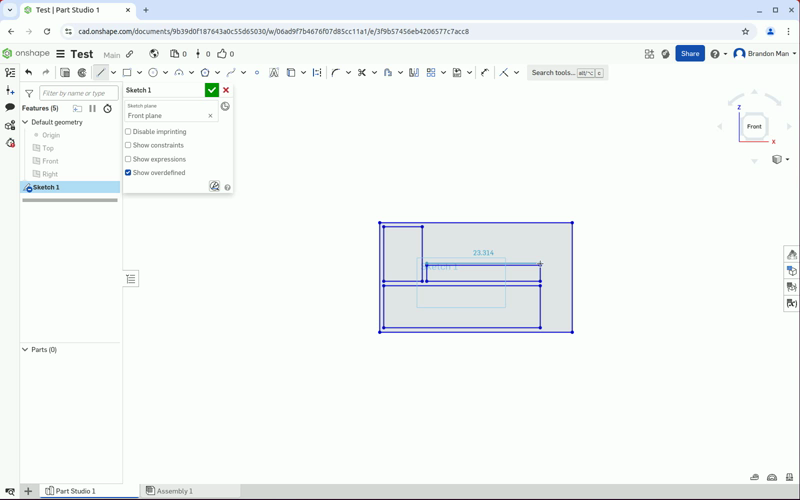
scroll(6)
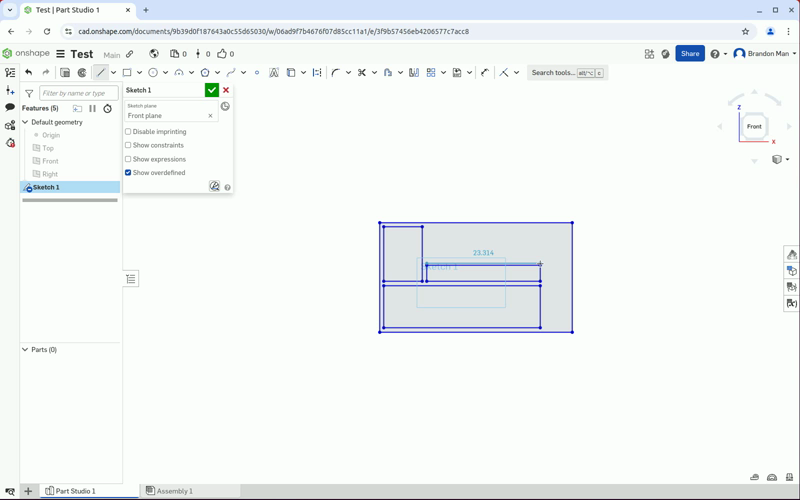
scroll(6)
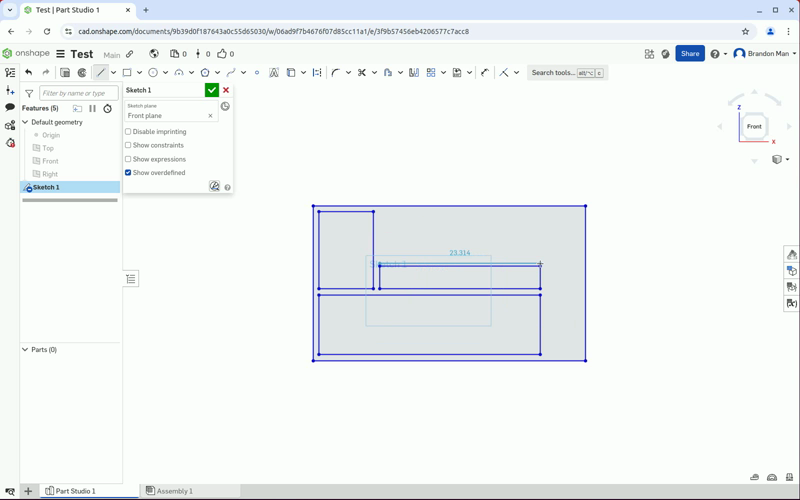
scroll(6)
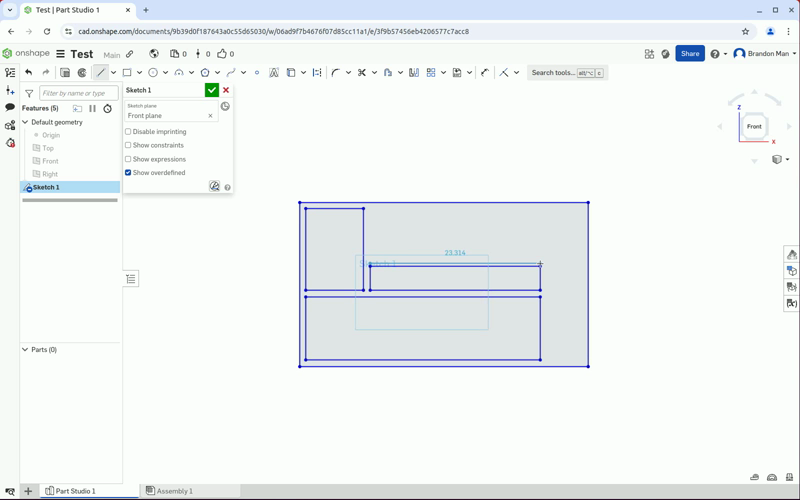
scroll(6)
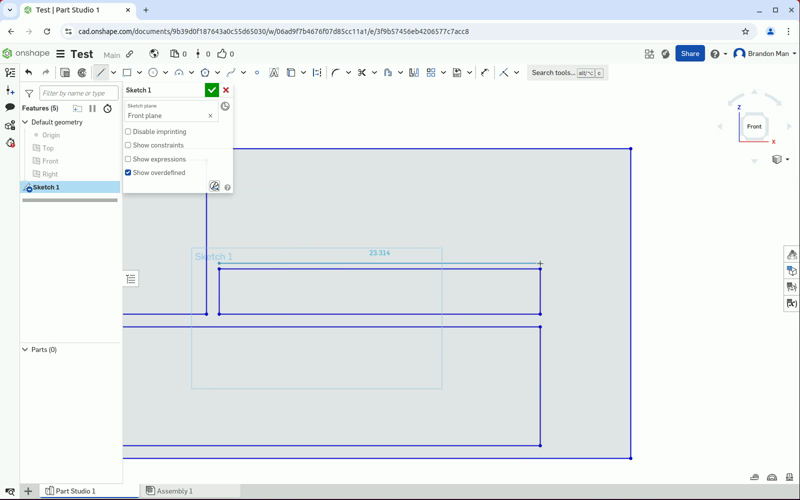
scroll(6)
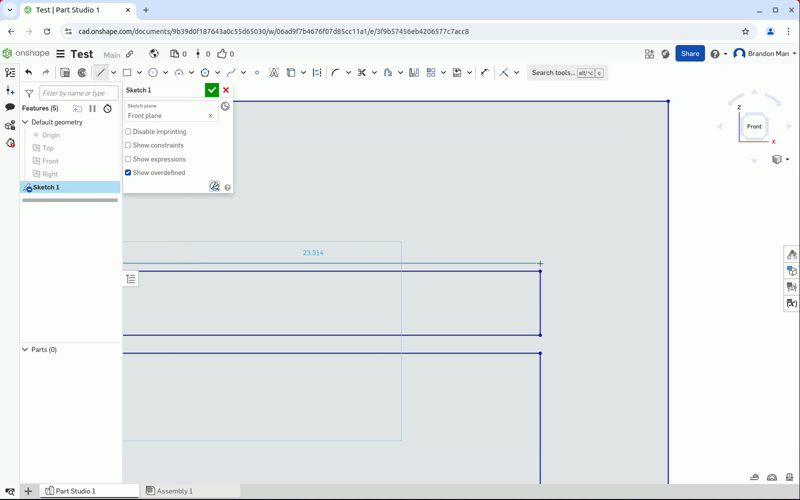
scroll(6)
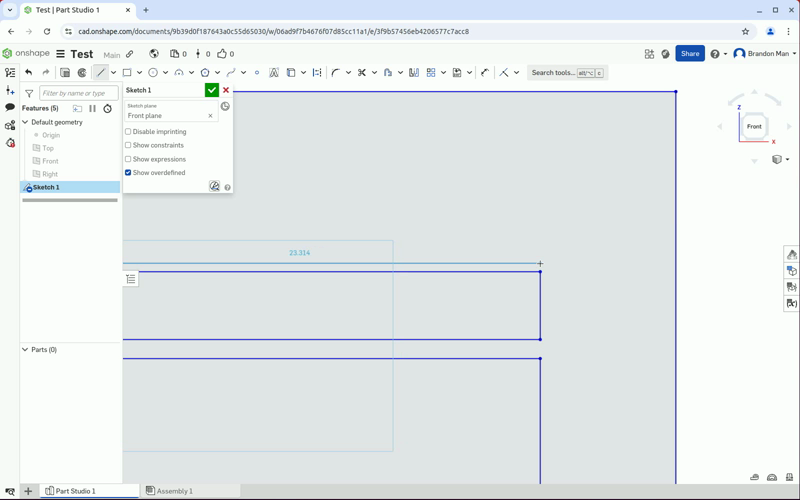
scroll(6)
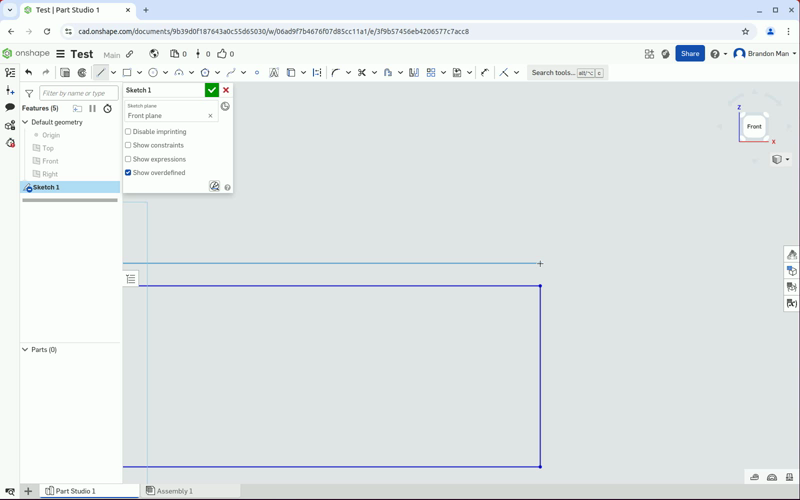
click(540, 263)
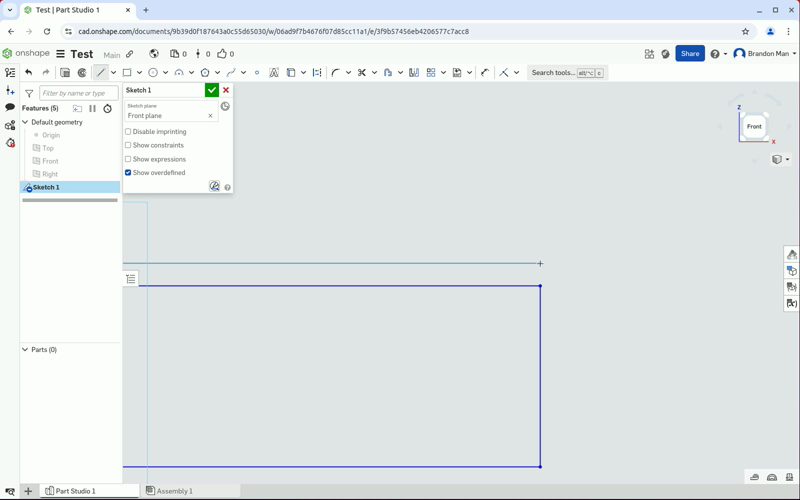
scroll(-6)
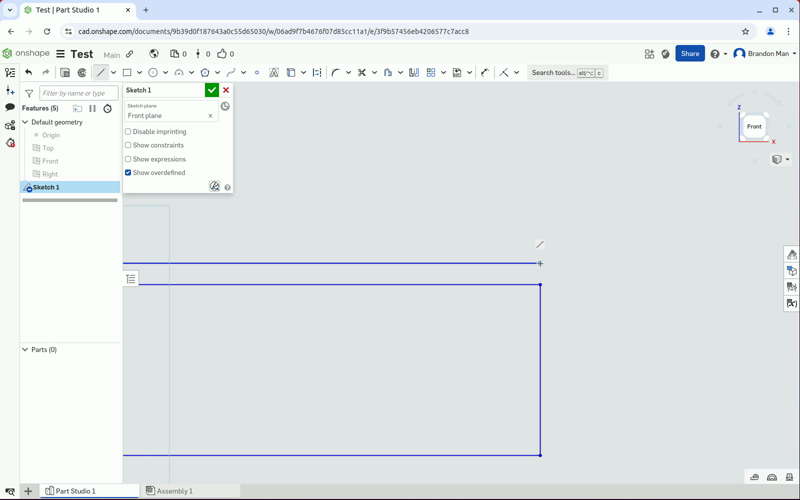
scroll(-6)
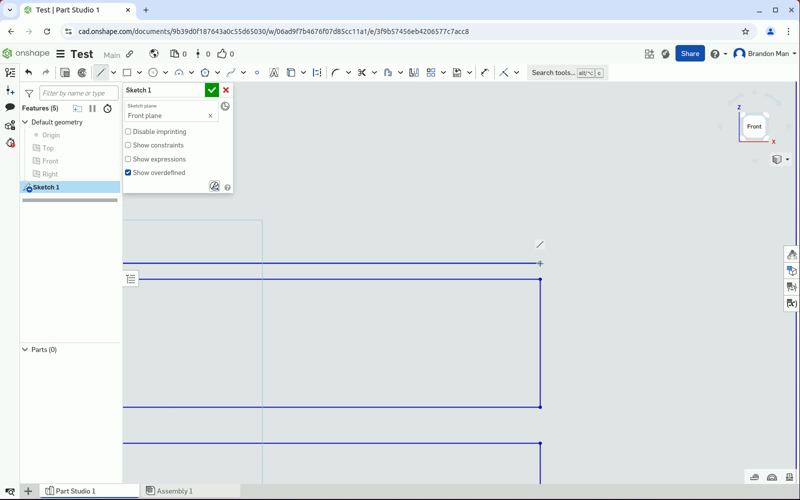
scroll(-6)
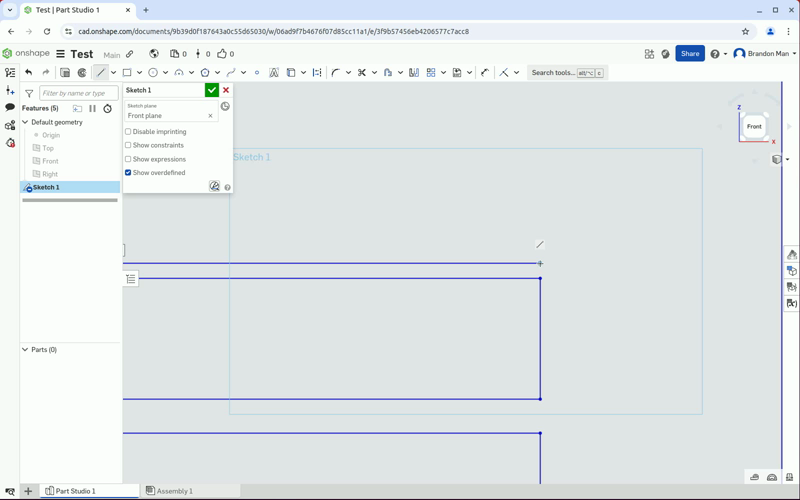
scroll(-6)
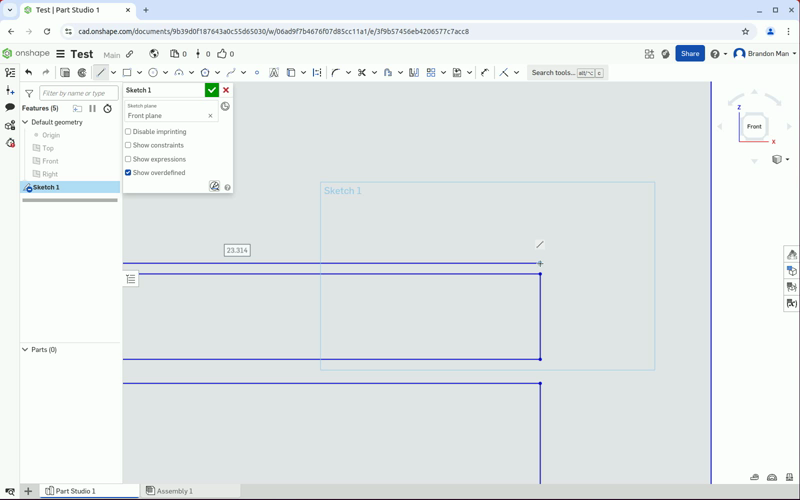
scroll(-6)
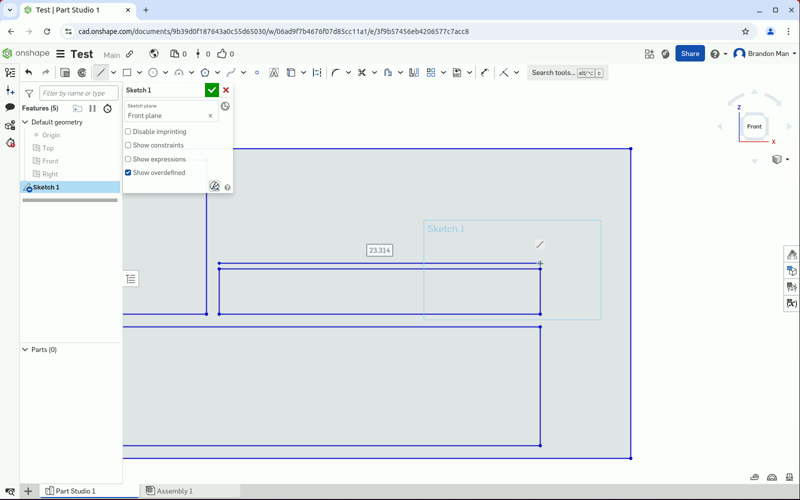
scroll(-6)
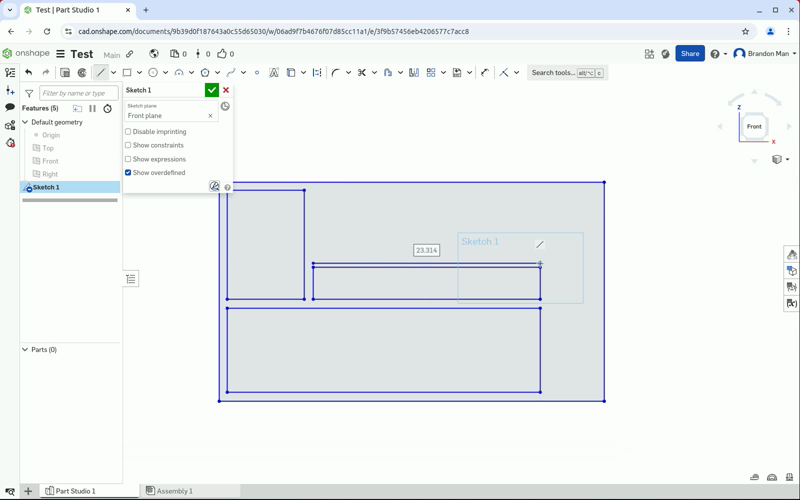
scroll(-6)
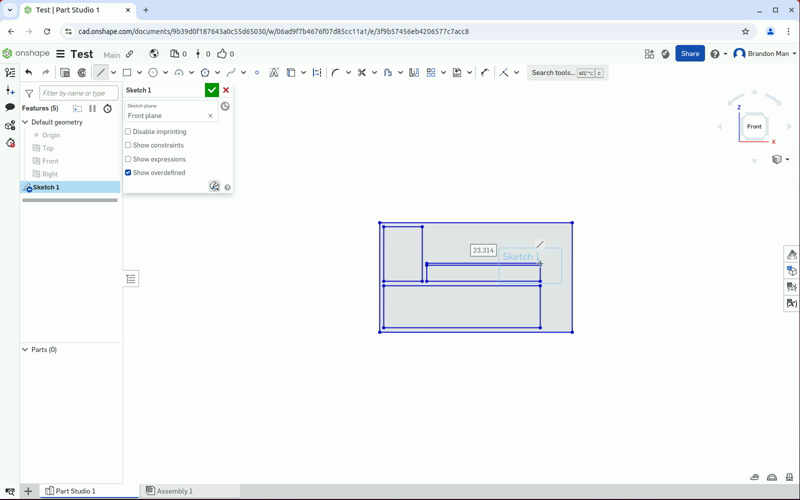
key_up(shift)
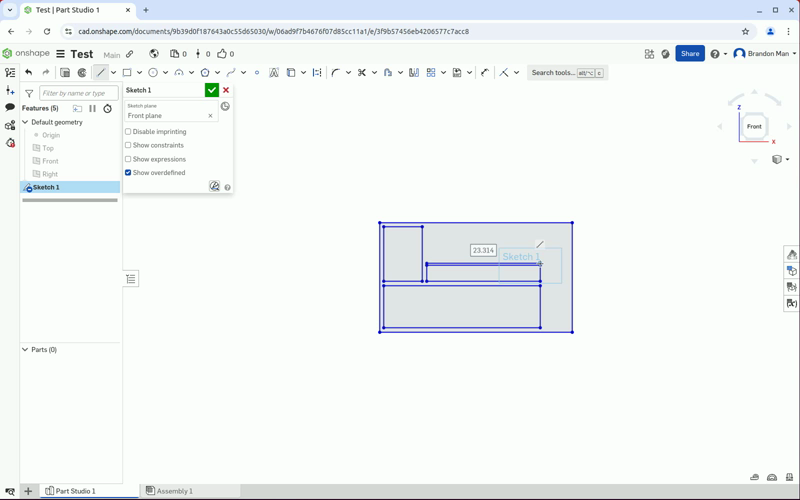
key_down(shift)
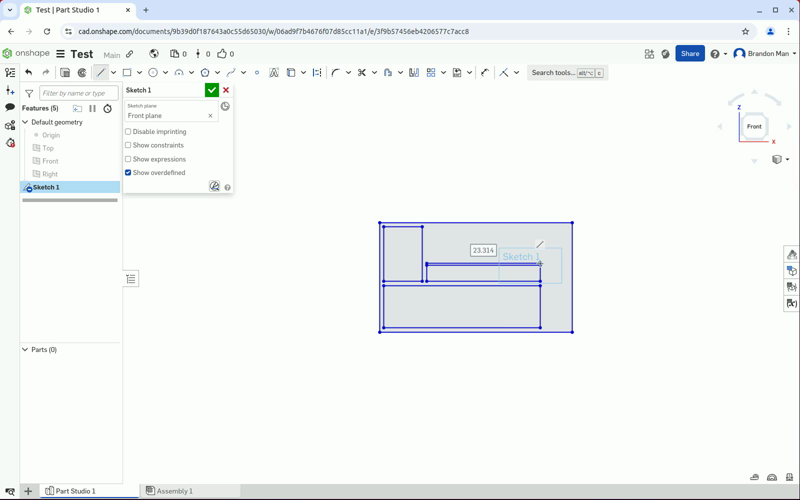
mouse_move(570, 263)
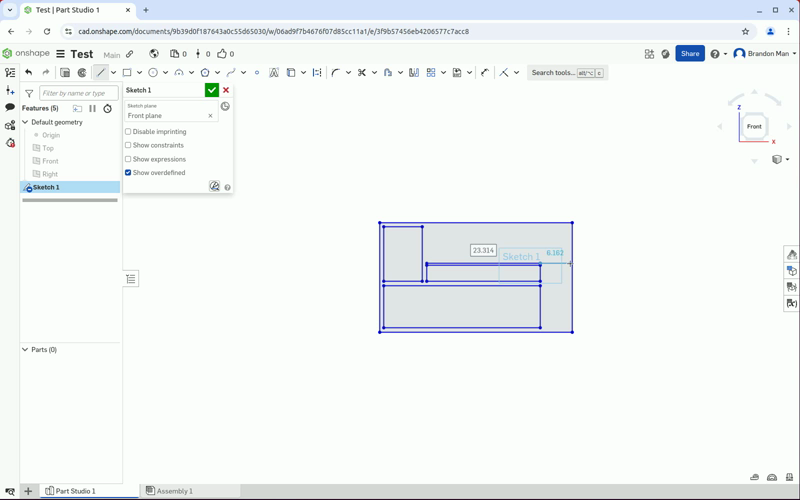
mouse_move(540, 226)
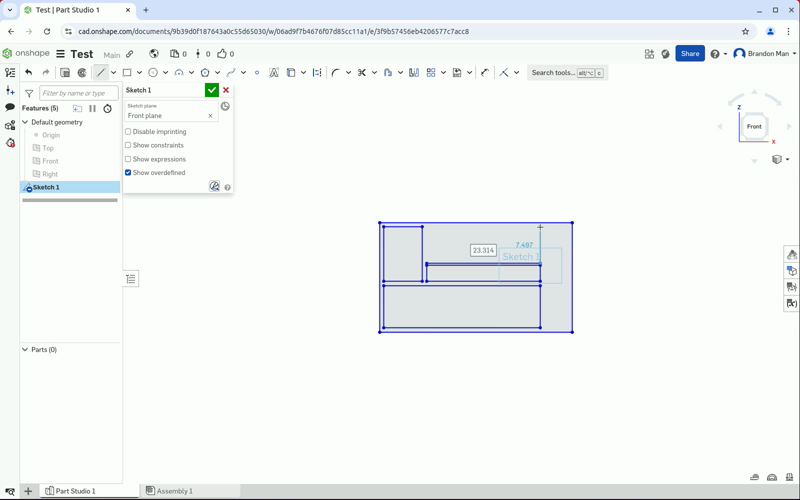
click(540, 226)
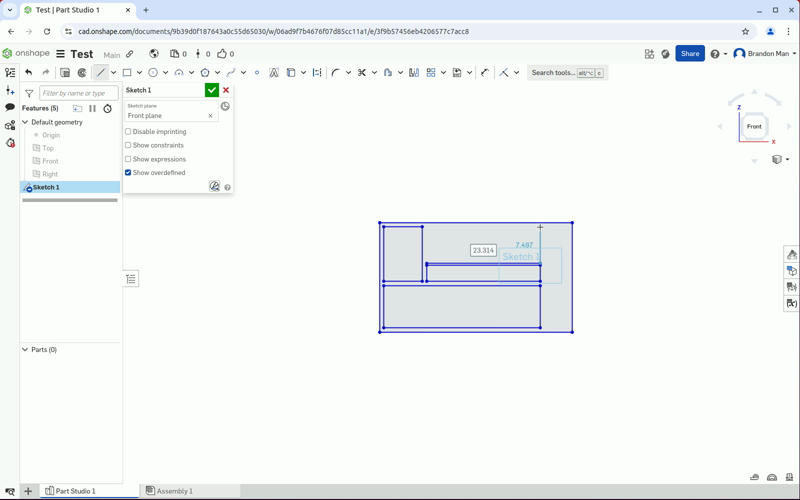
key_up(shift)
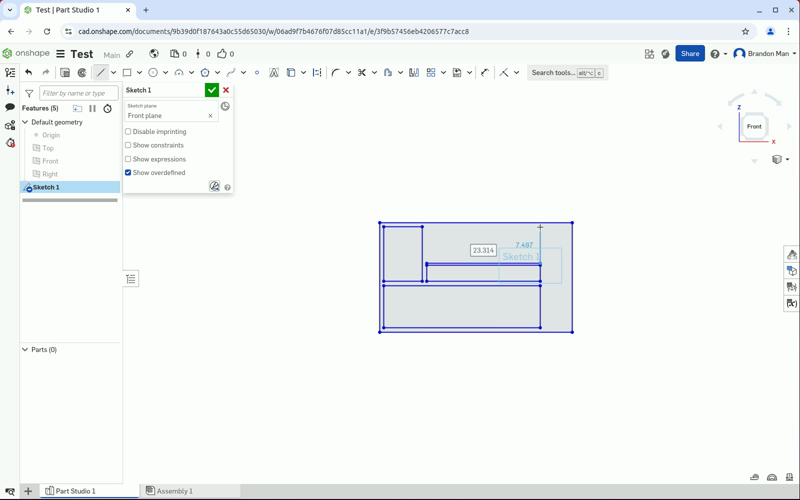
key_down(shift)
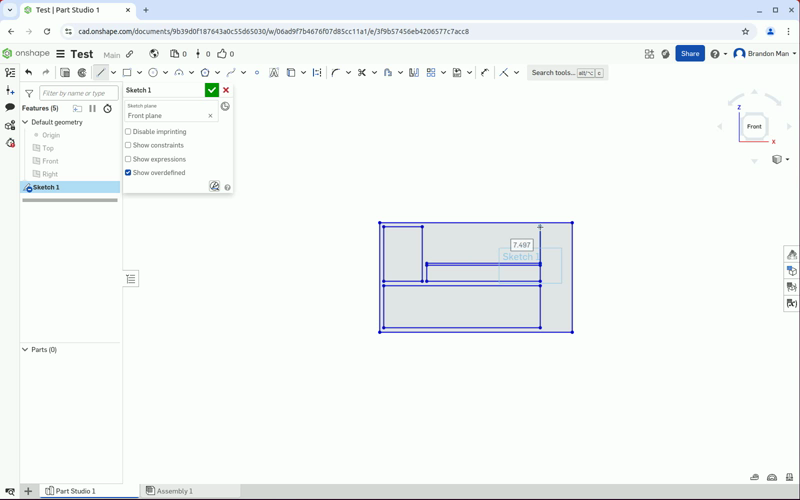
mouse_move(426, 226)
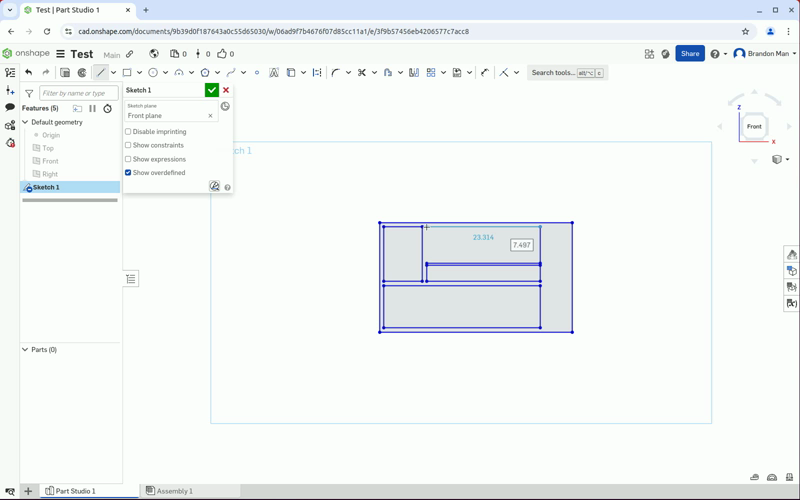
scroll(6)
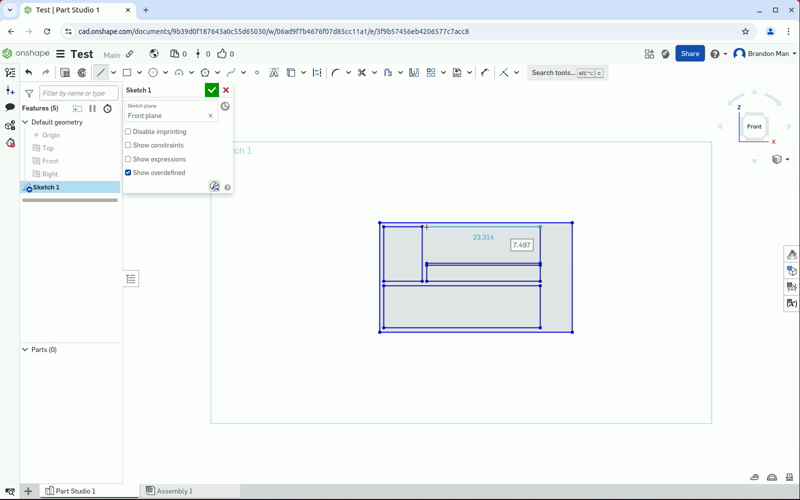
scroll(6)
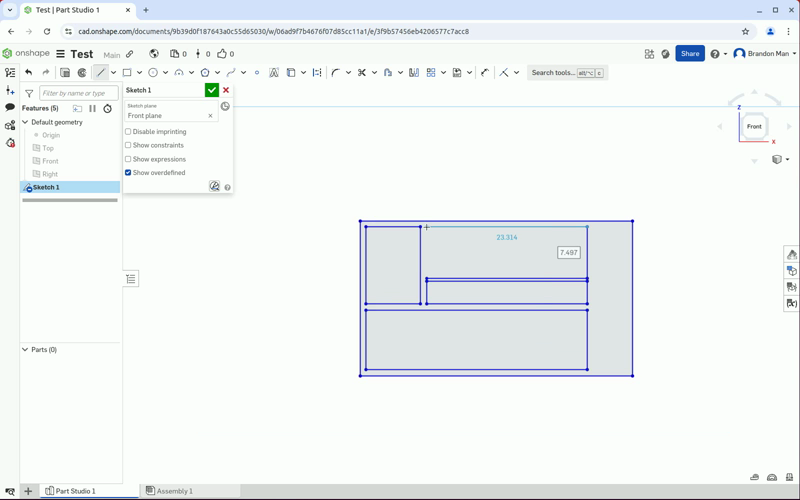
scroll(6)
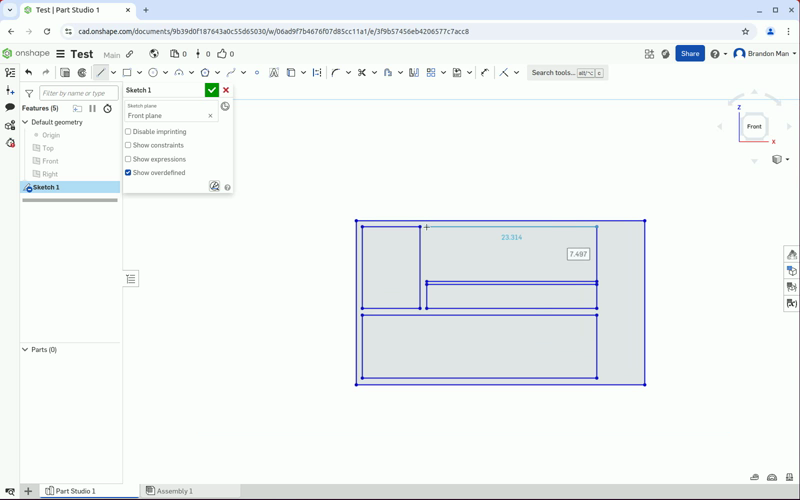
scroll(6)
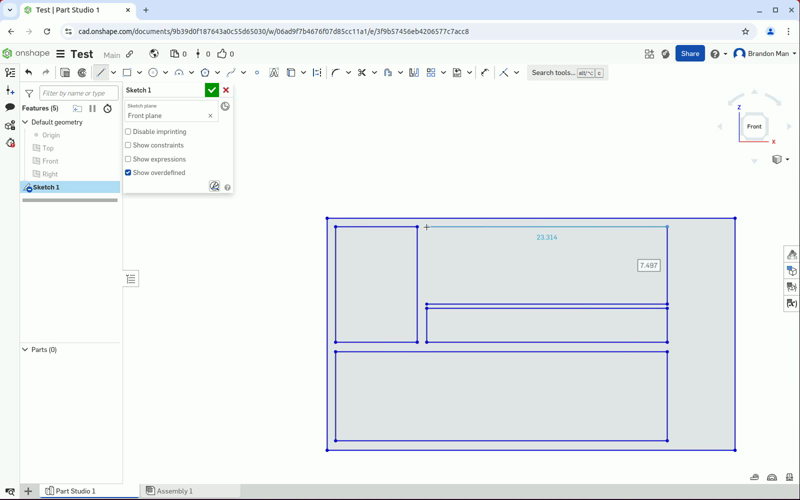
scroll(6)
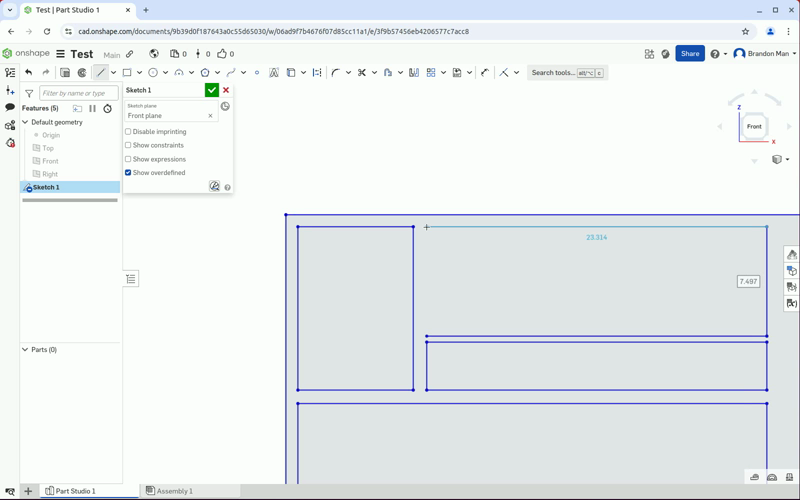
scroll(6)
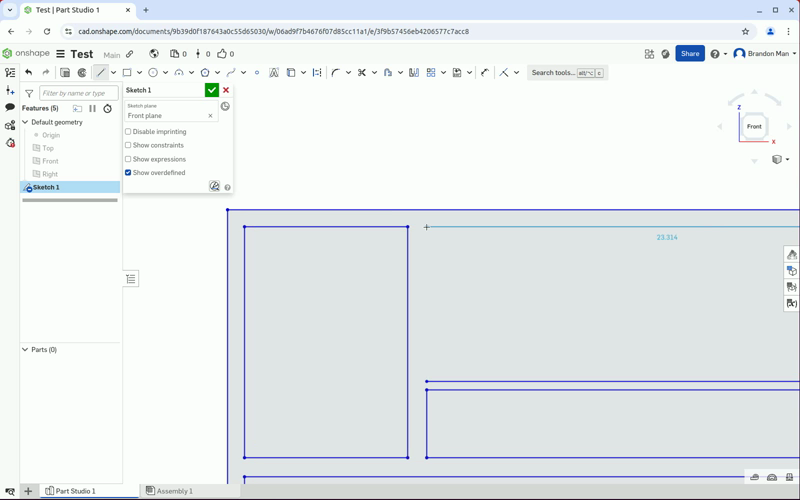
scroll(6)
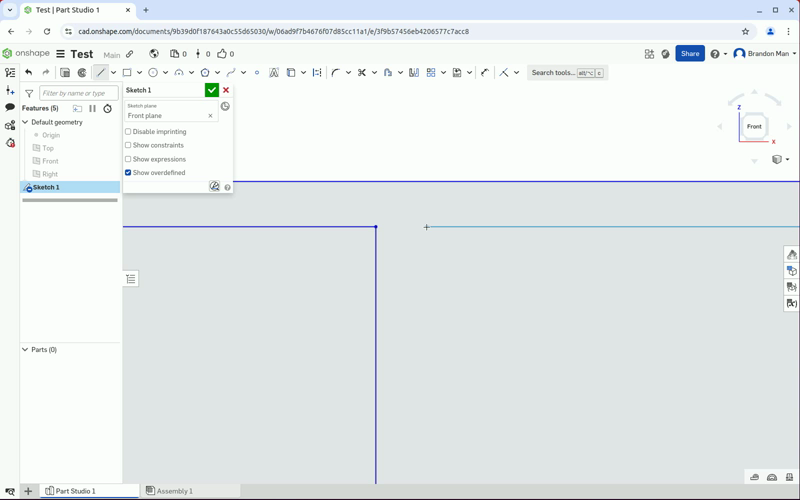
click(426, 226)
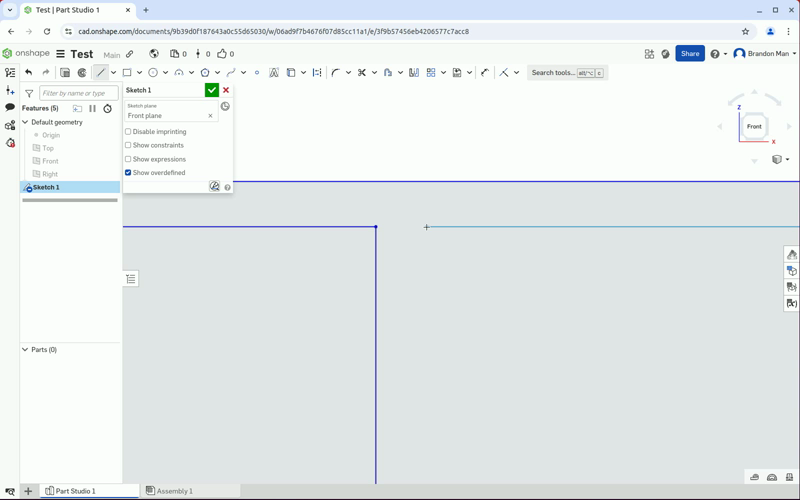
scroll(-6)
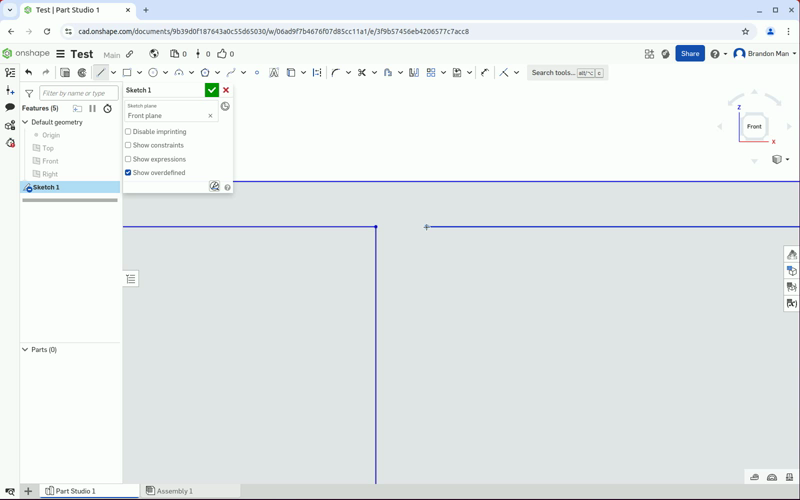
scroll(-6)
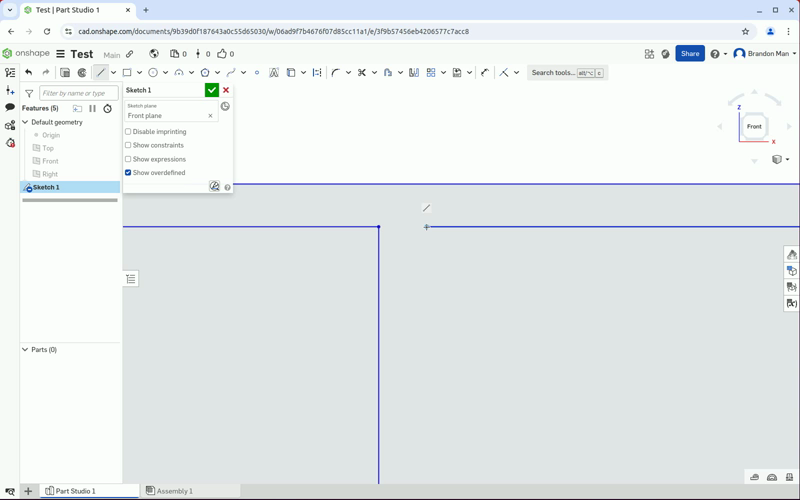
scroll(-6)
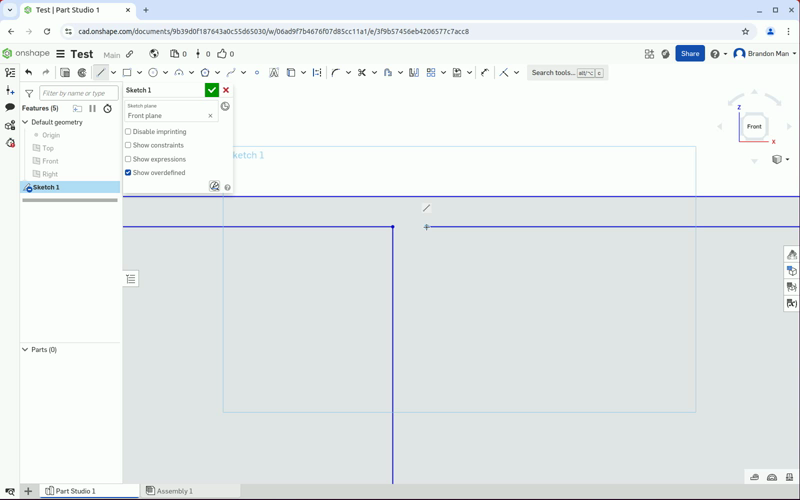
scroll(-6)
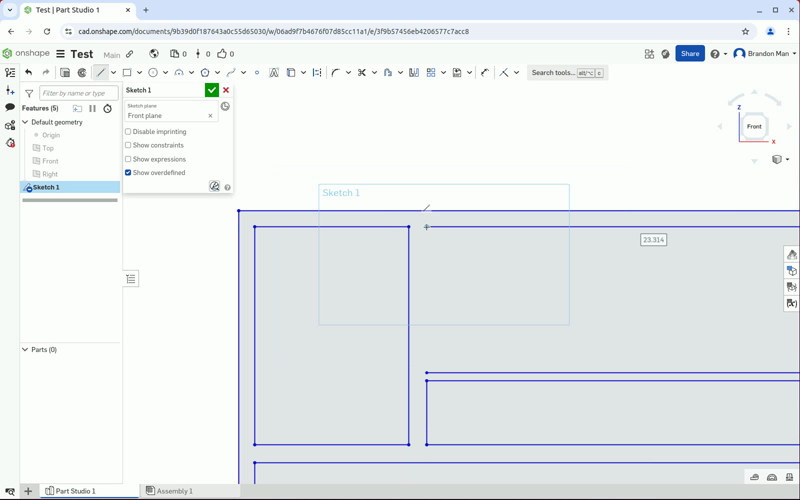
scroll(-6)
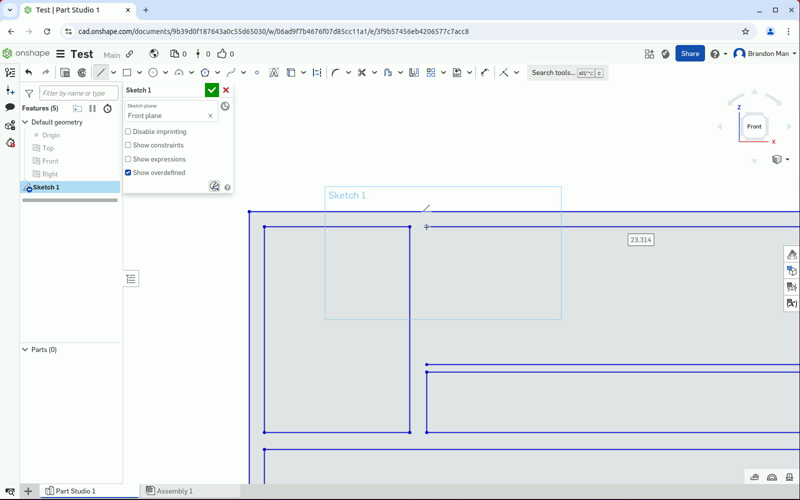
scroll(-6)
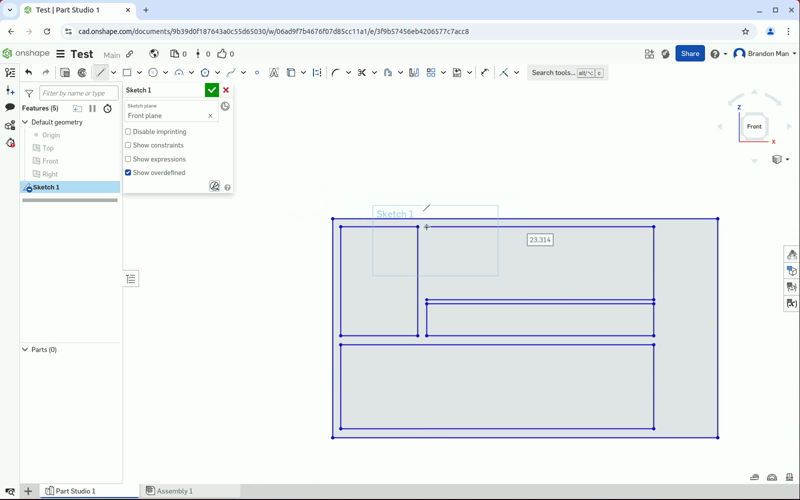
scroll(-6)
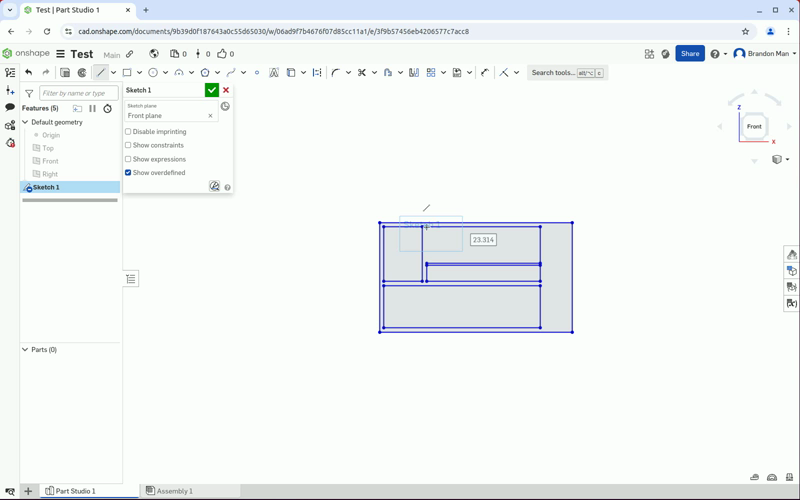
key_up(shift)
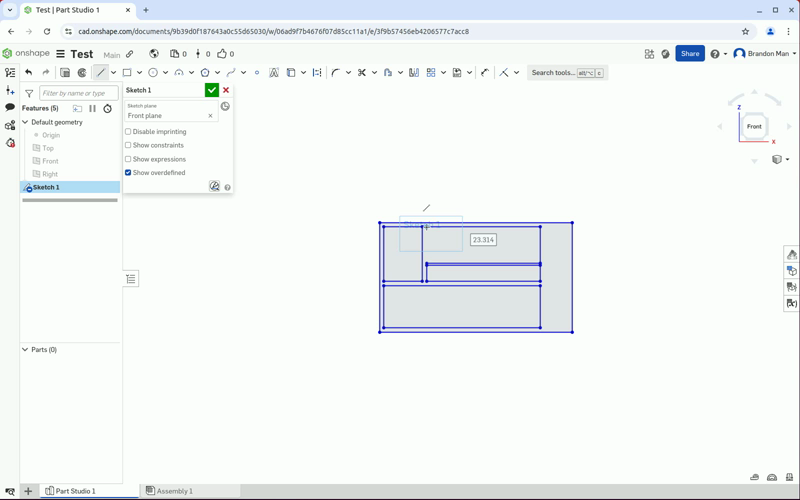
mouse_move(456, 226)
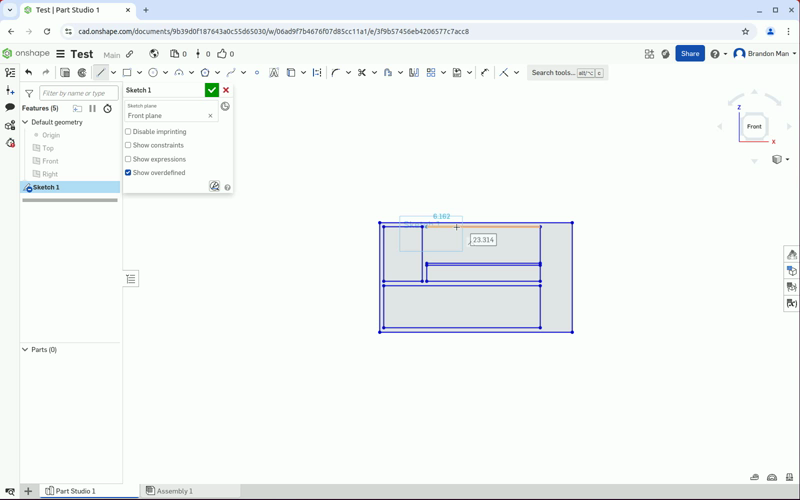
key_down(shift)
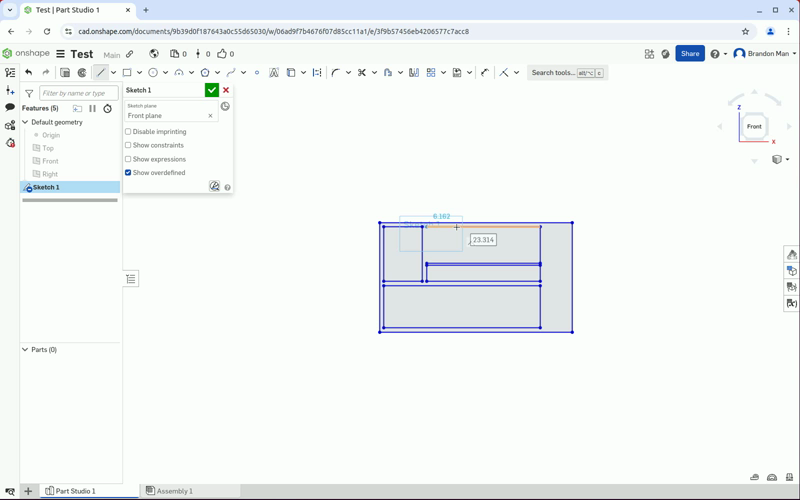
mouse_move(426, 263)
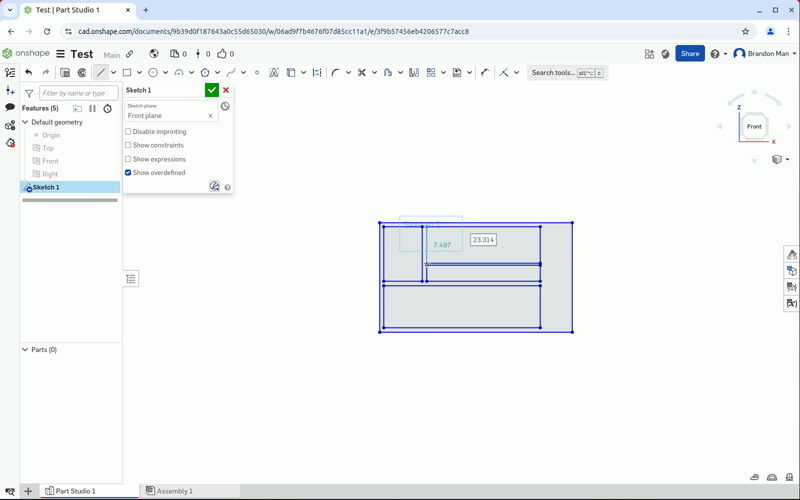
scroll(6)
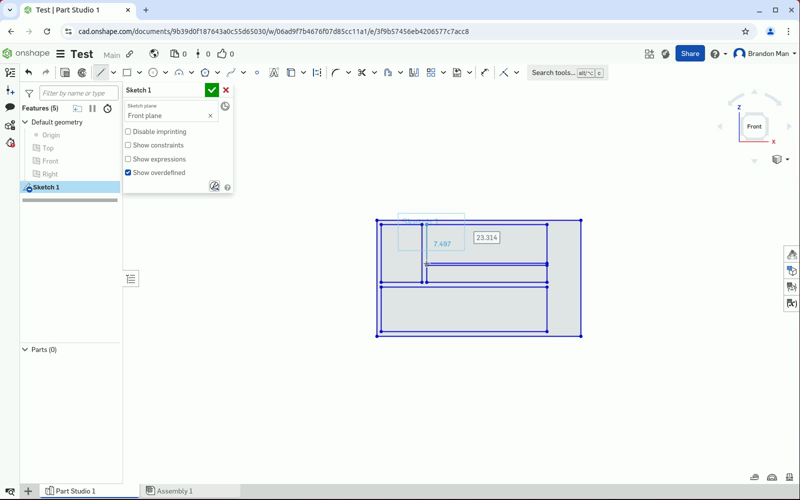
scroll(6)
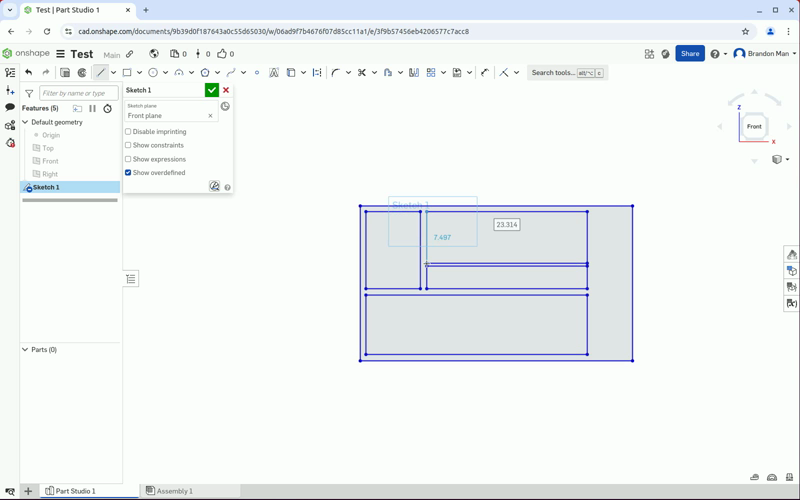
scroll(6)
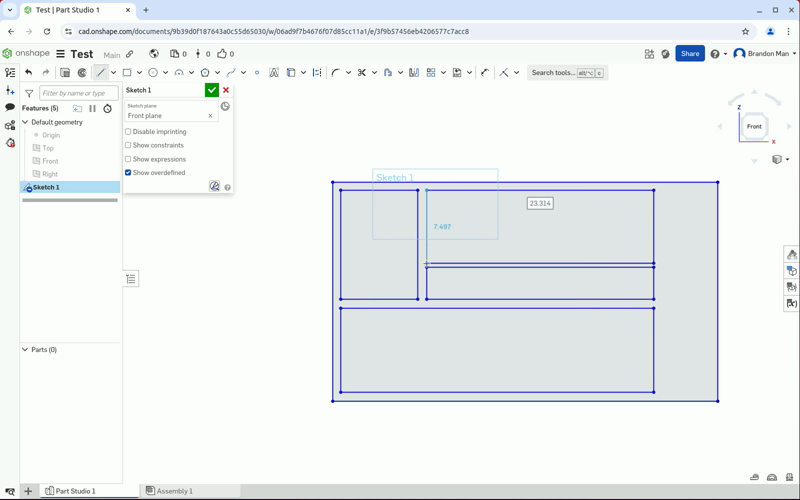
scroll(6)
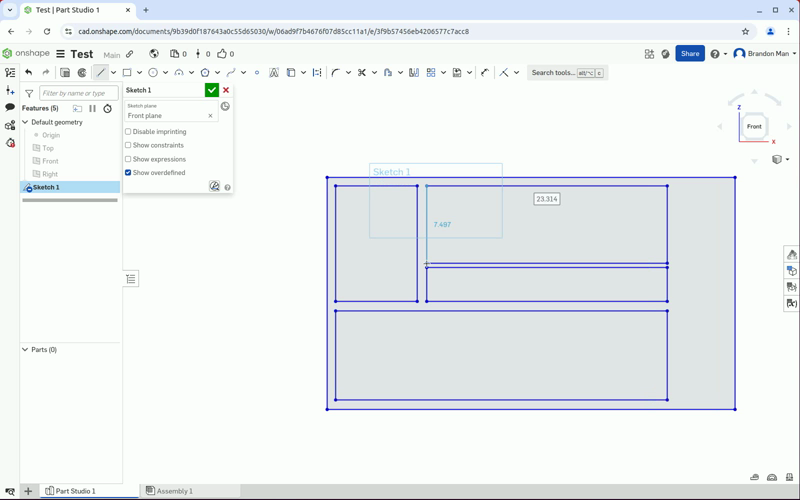
scroll(6)
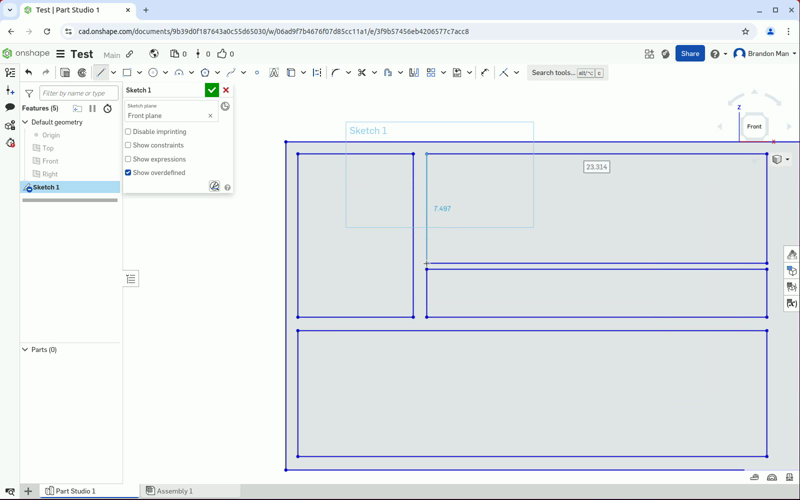
scroll(6)
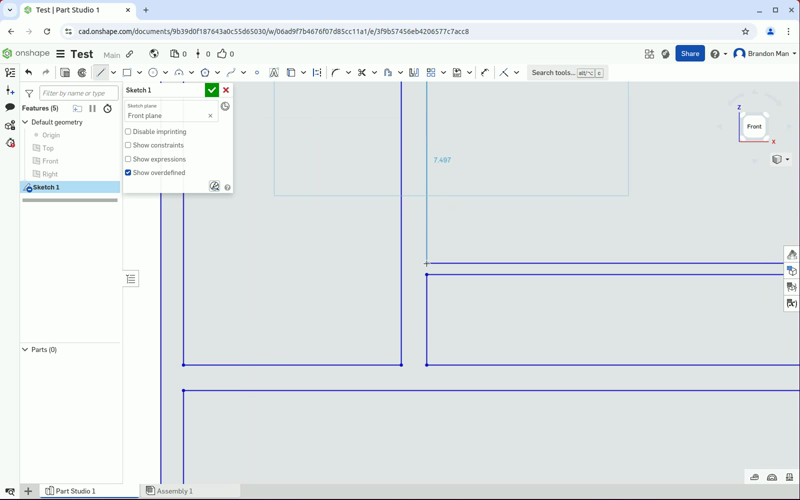
scroll(6)
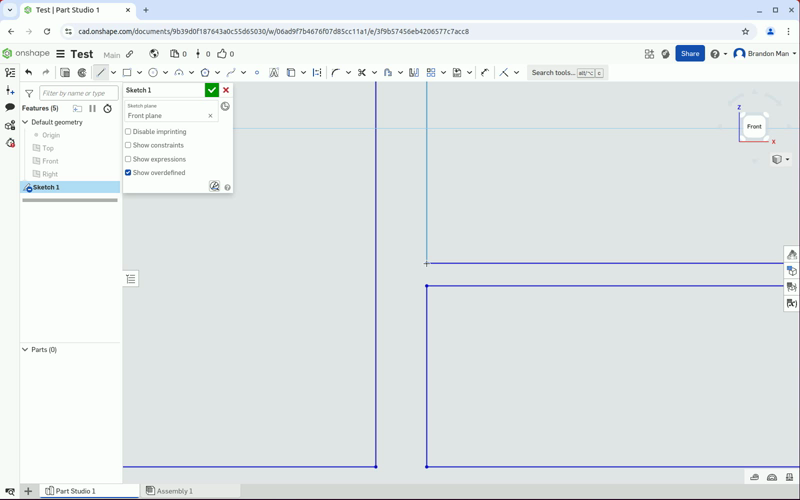
key_up(shift)
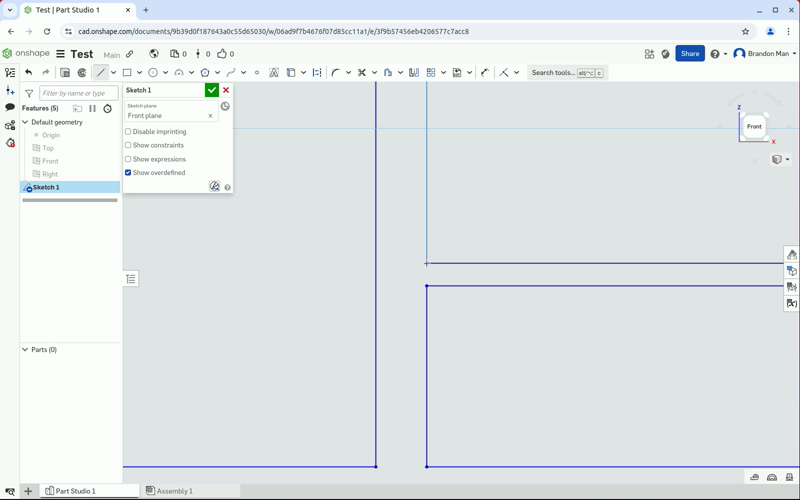
click(426, 263)
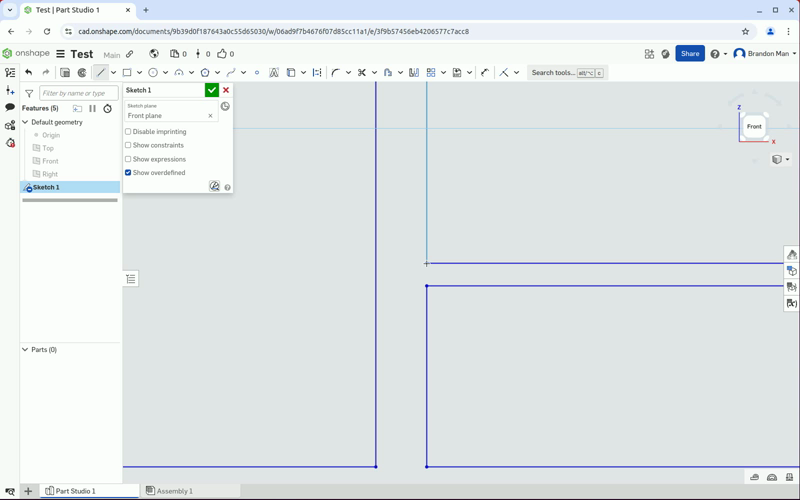
scroll(-6)
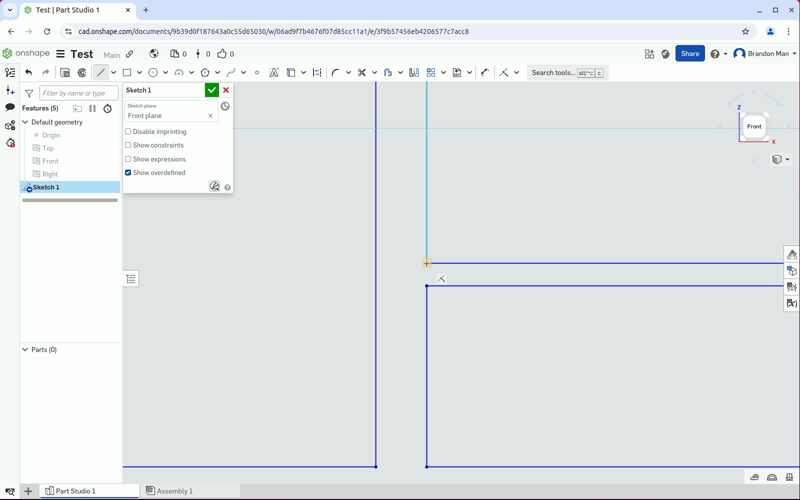
scroll(-6)
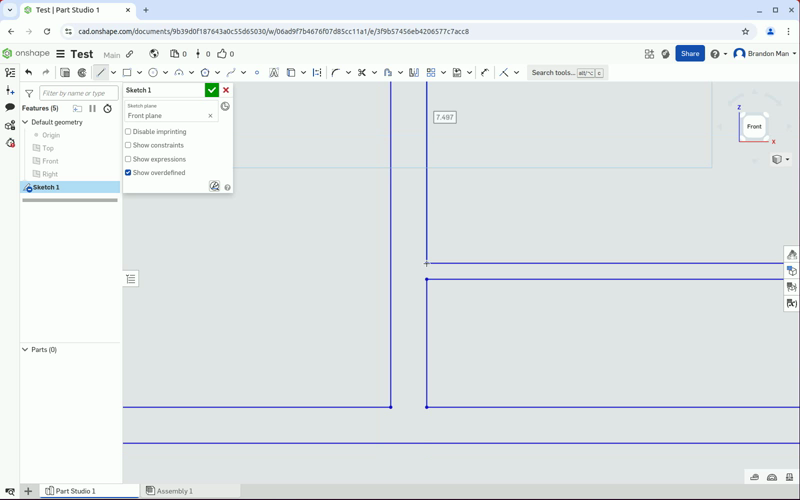
scroll(-6)
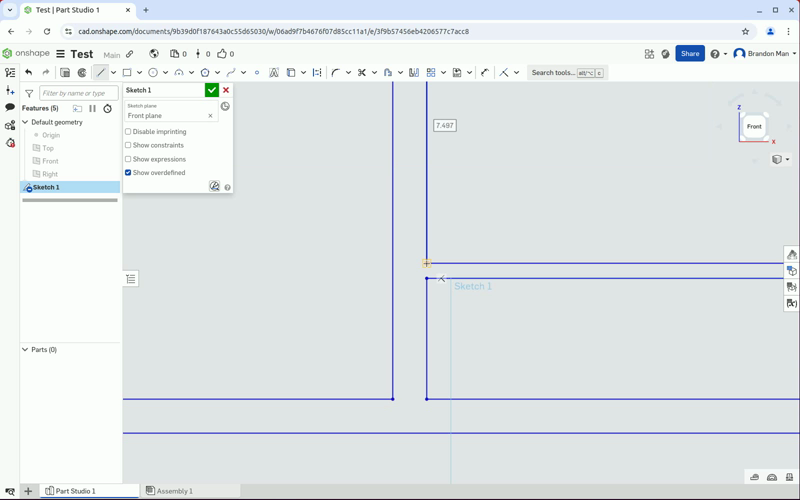
scroll(-6)
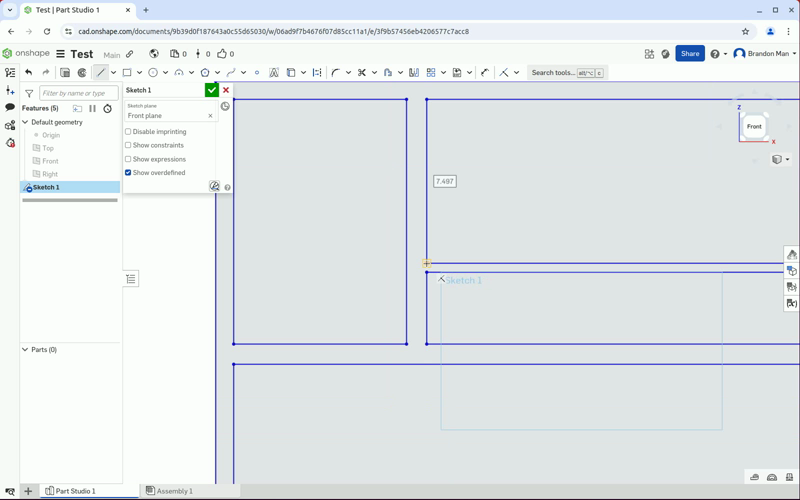
scroll(-6)
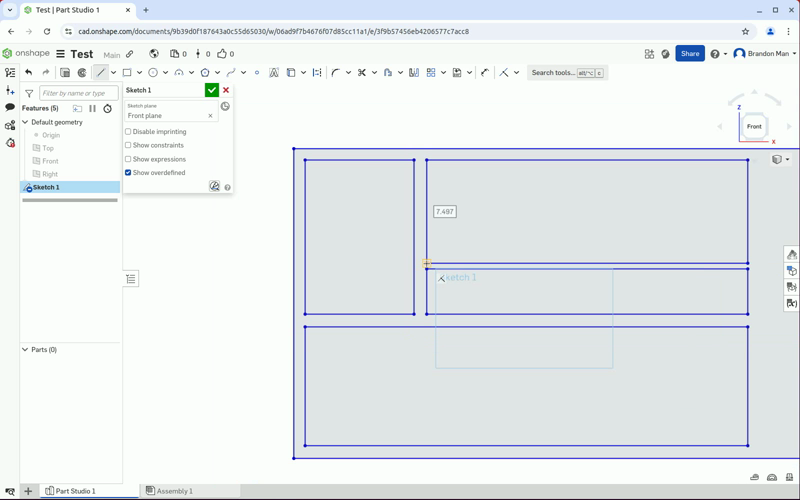
scroll(-6)
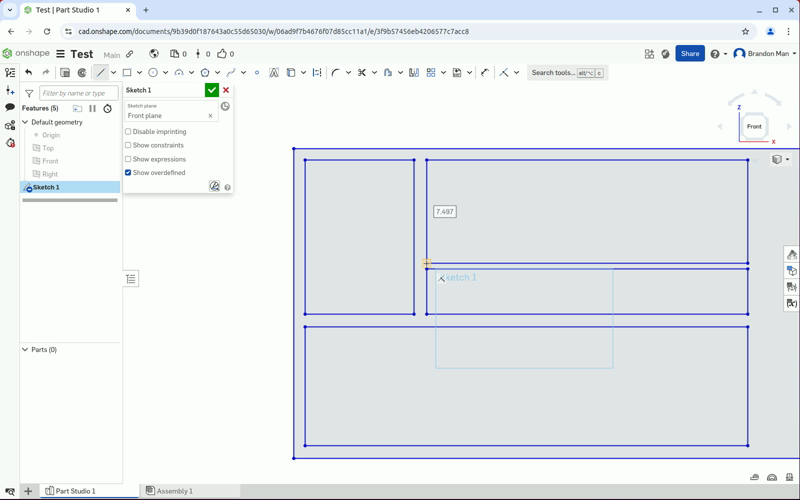
scroll(-6)
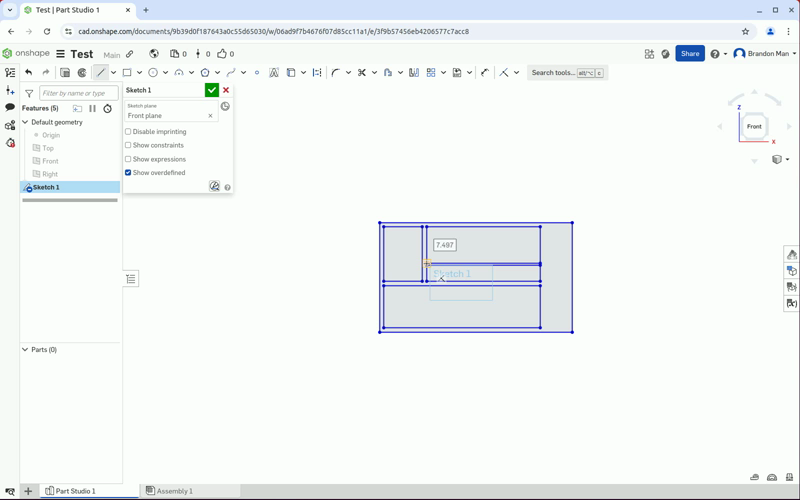
key(esc)
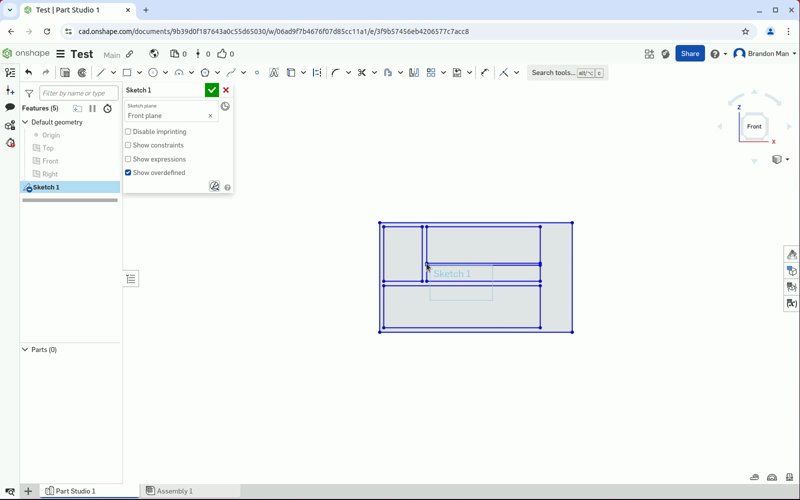
key(l)
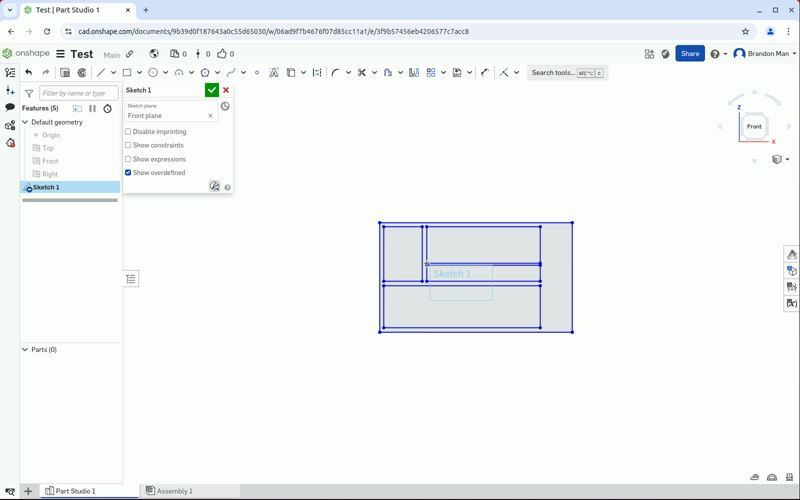
key_down(shift)
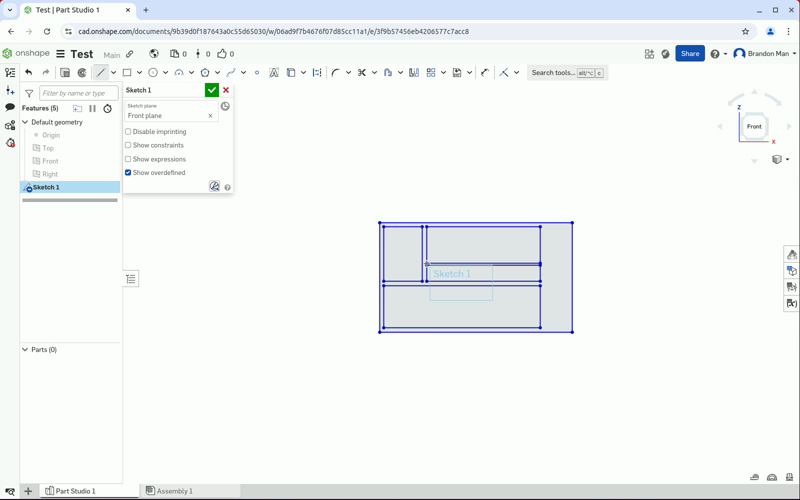
mouse_move(544, 327)
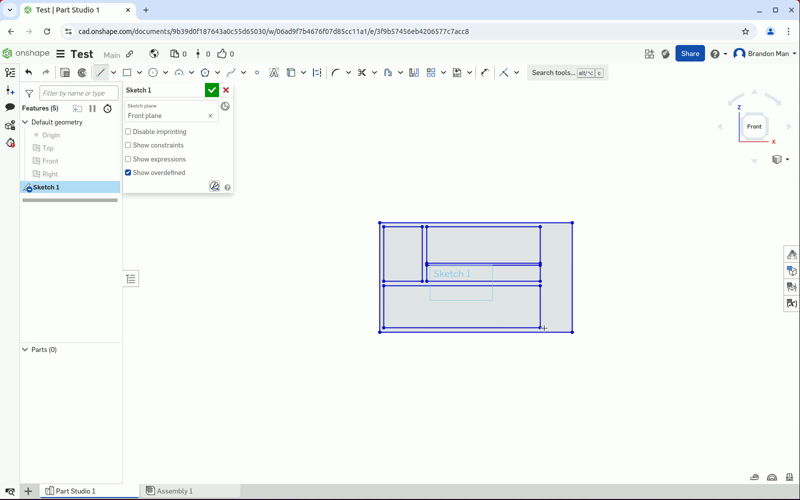
scroll(6)
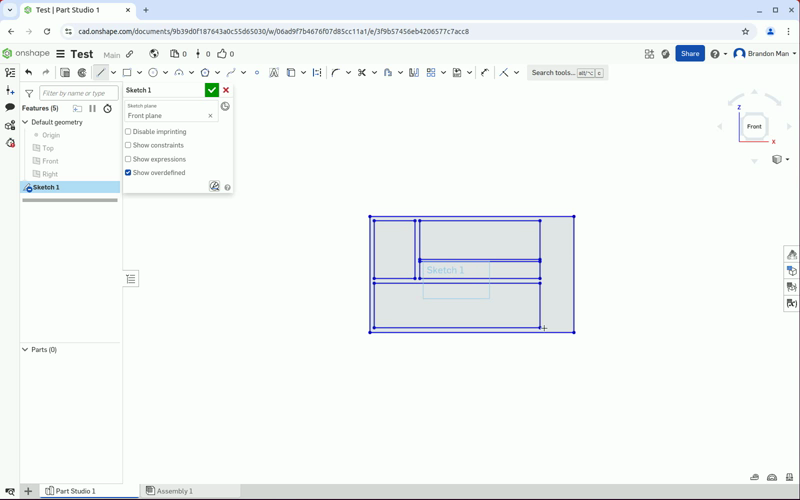
scroll(6)
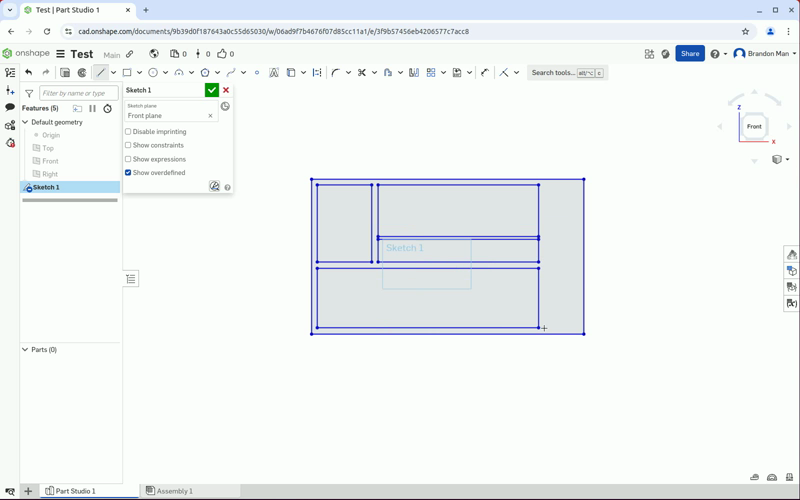
scroll(6)
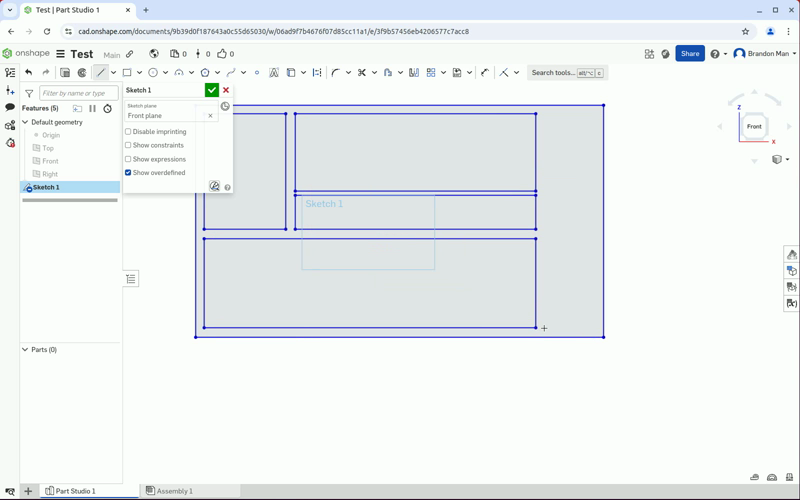
scroll(6)
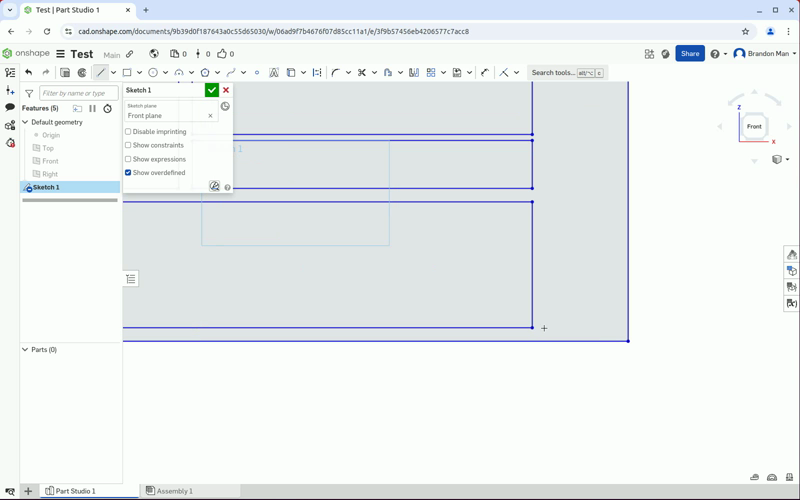
scroll(6)
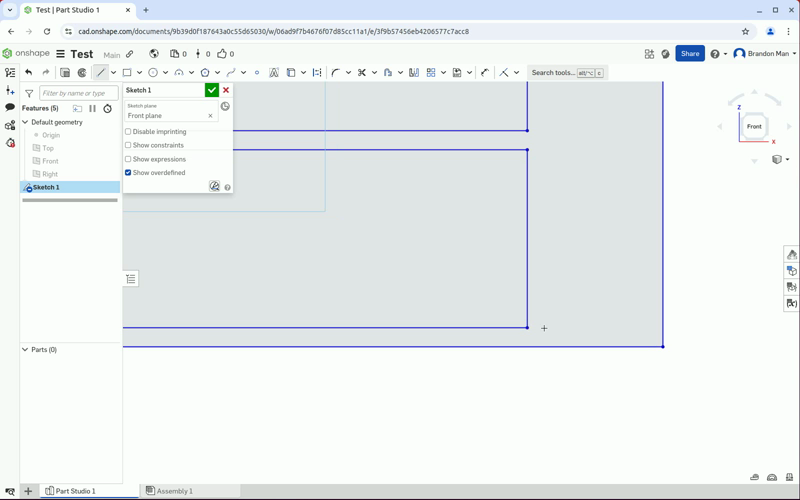
scroll(6)
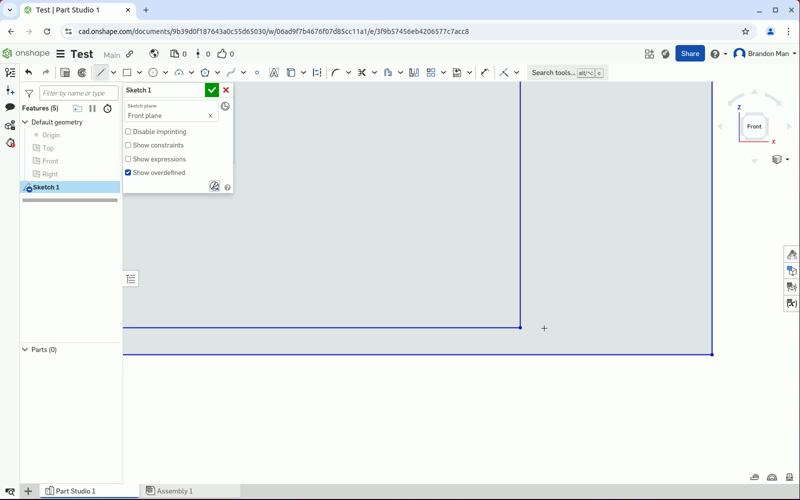
scroll(6)
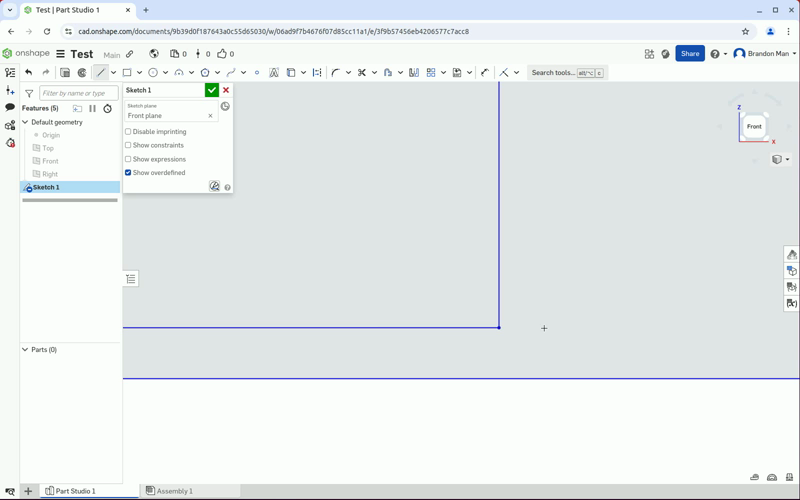
click(544, 327)
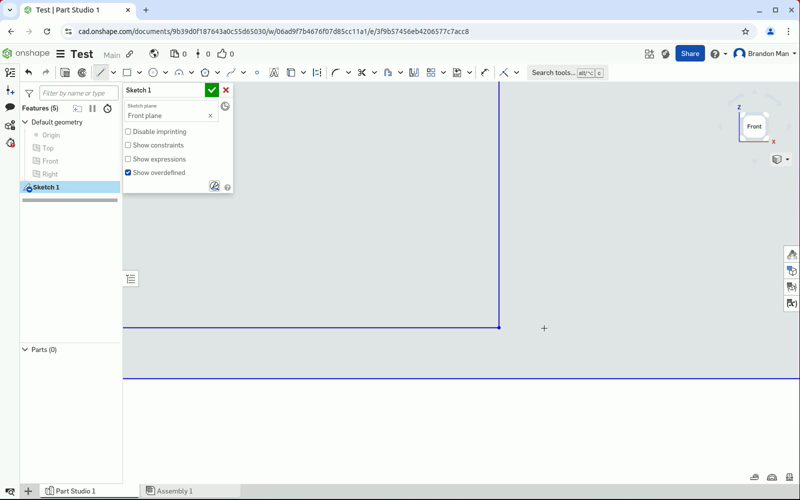
scroll(-6)
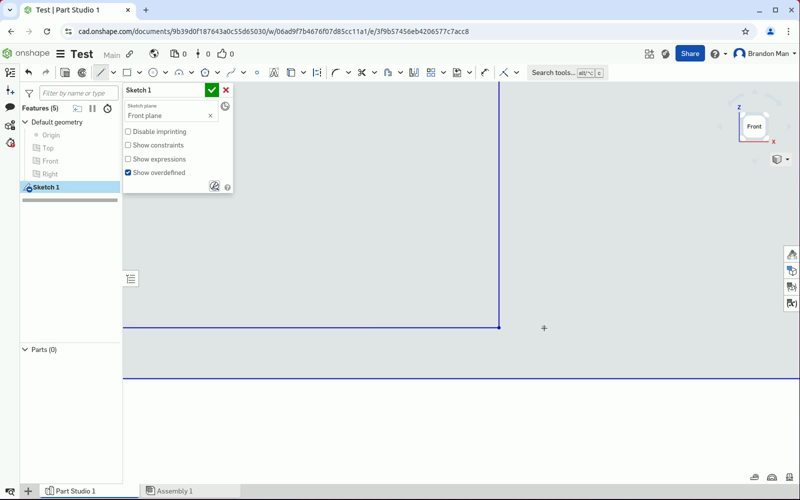
scroll(-6)
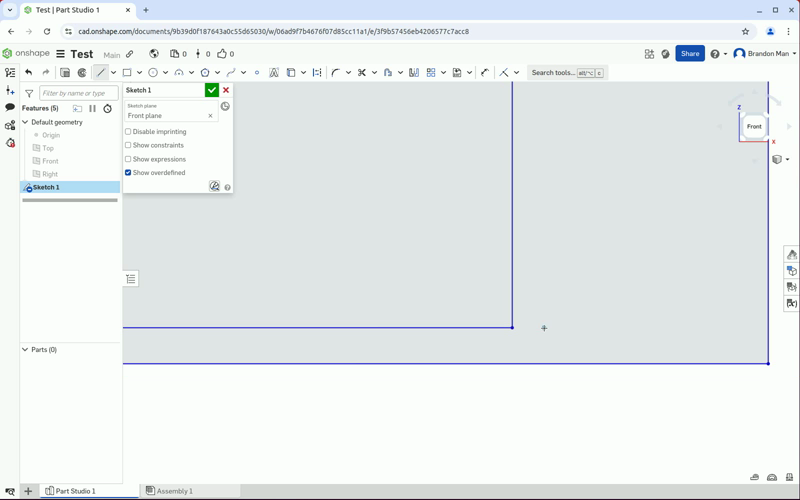
scroll(-6)
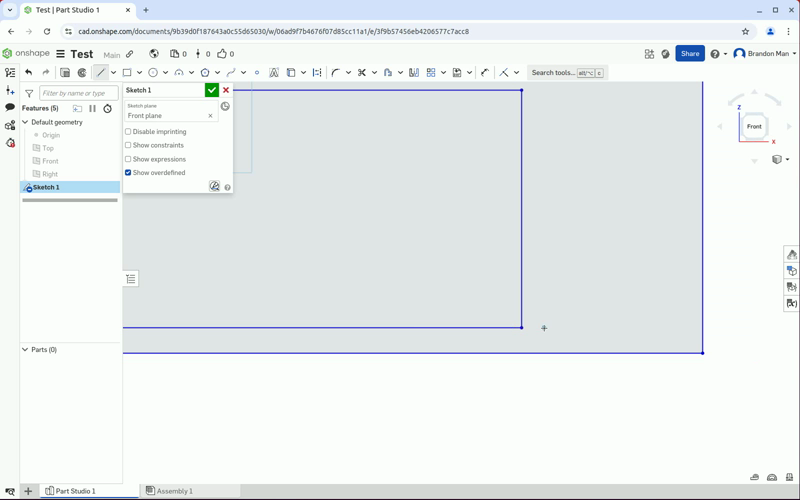
scroll(-6)
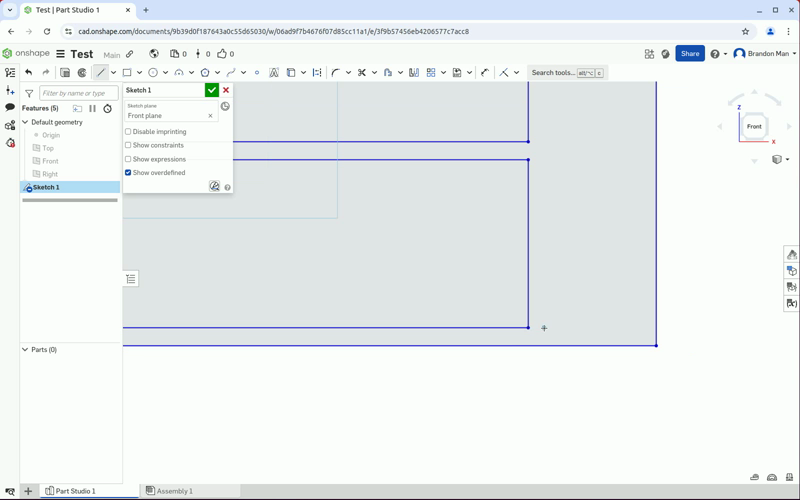
scroll(-6)
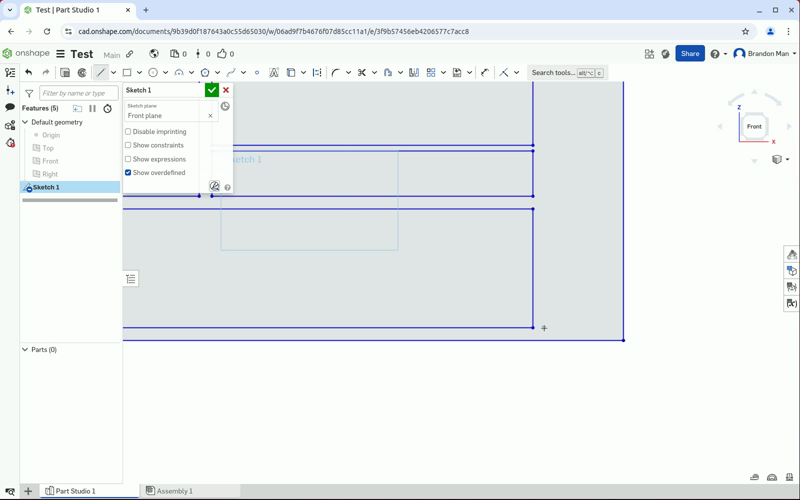
scroll(-6)
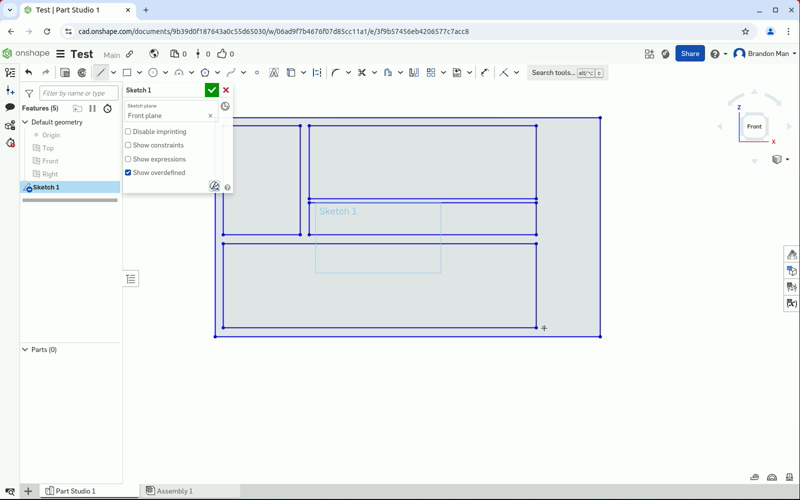
scroll(-6)
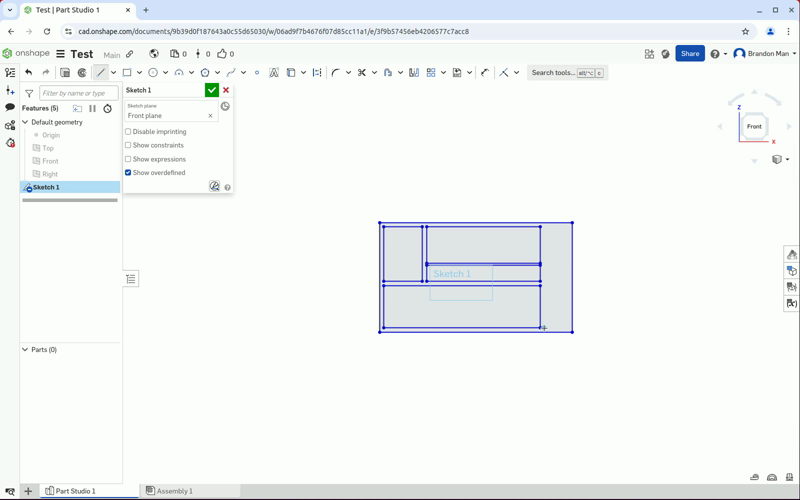
key_up(shift)
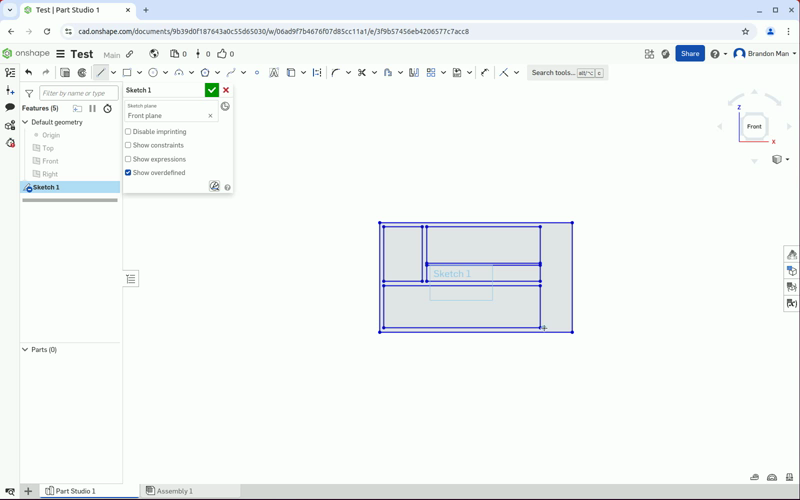
key_down(shift)
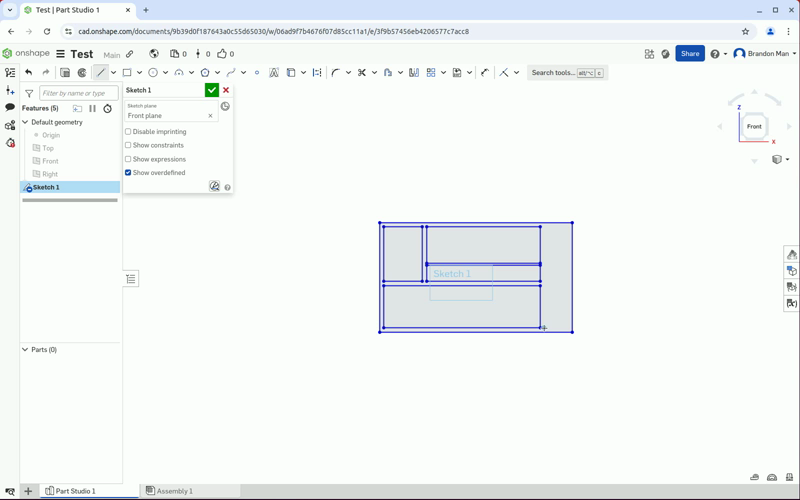
mouse_move(574, 327)
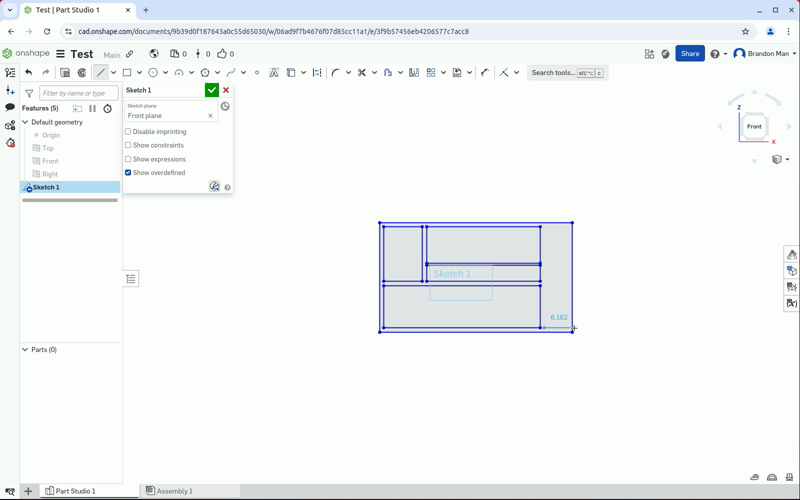
mouse_move(568, 327)
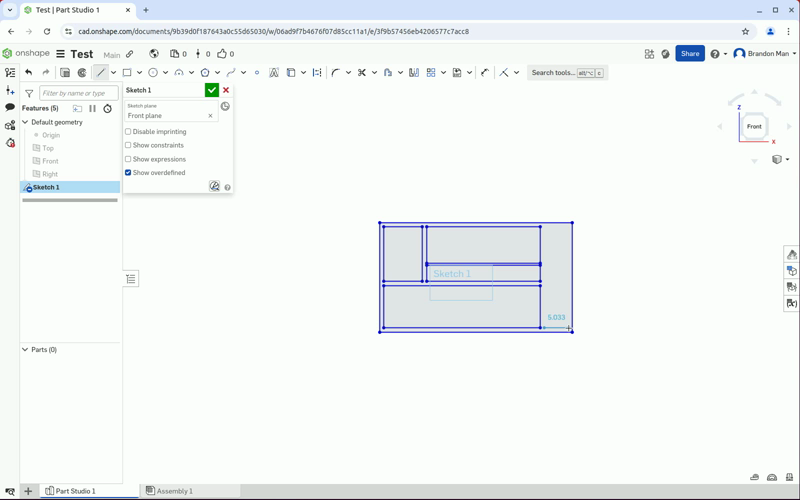
click(568, 327)
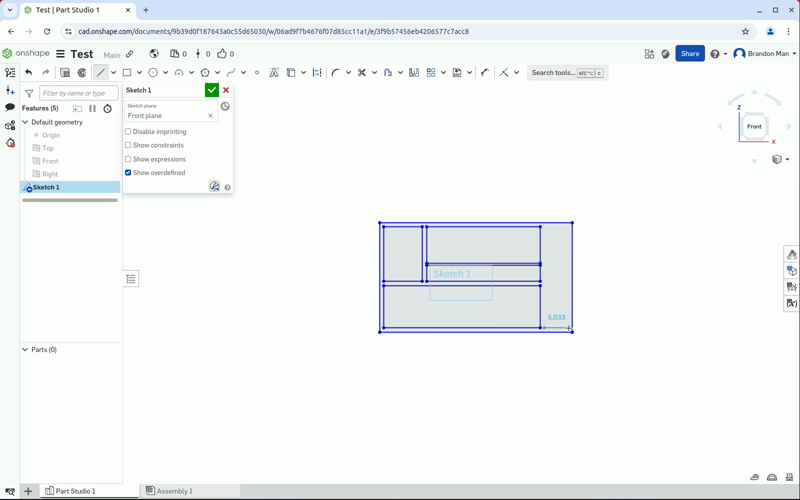
key_up(shift)
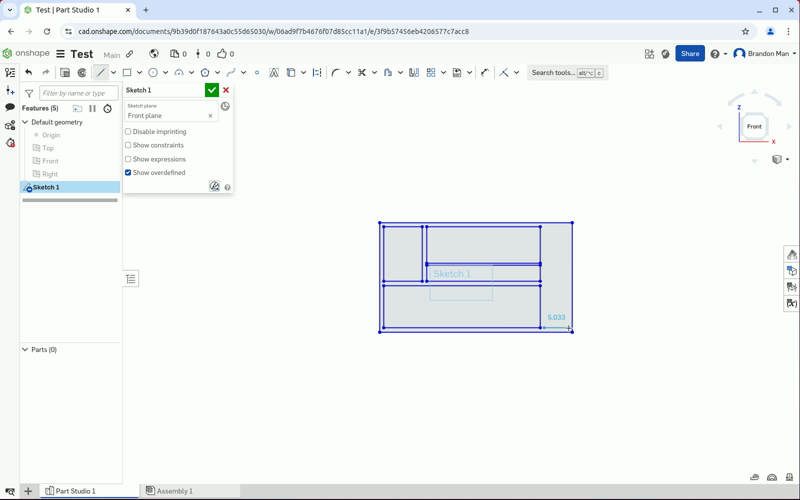
key_down(shift)
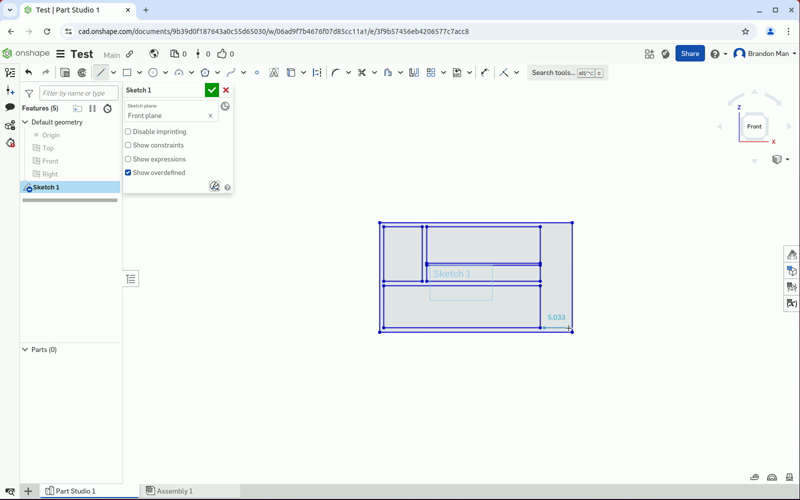
mouse_move(568, 226)
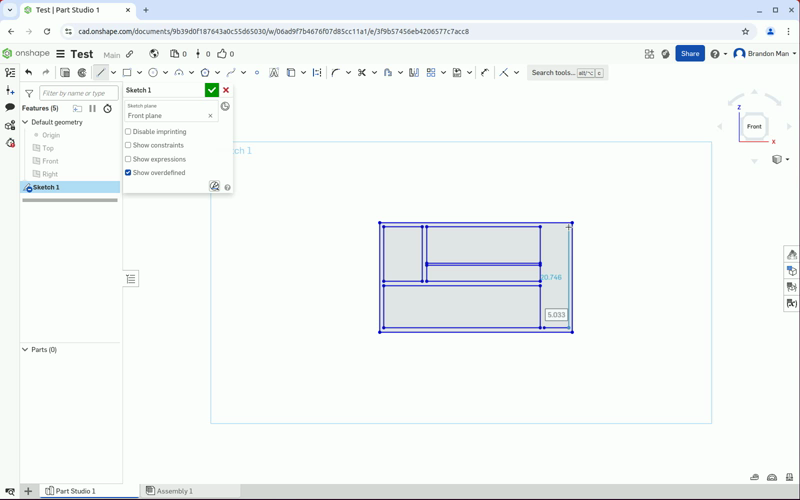
click(568, 226)
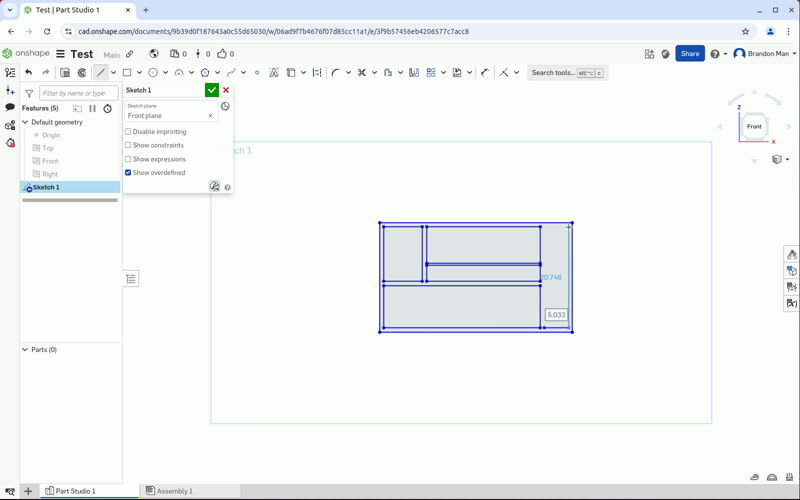
key_up(shift)
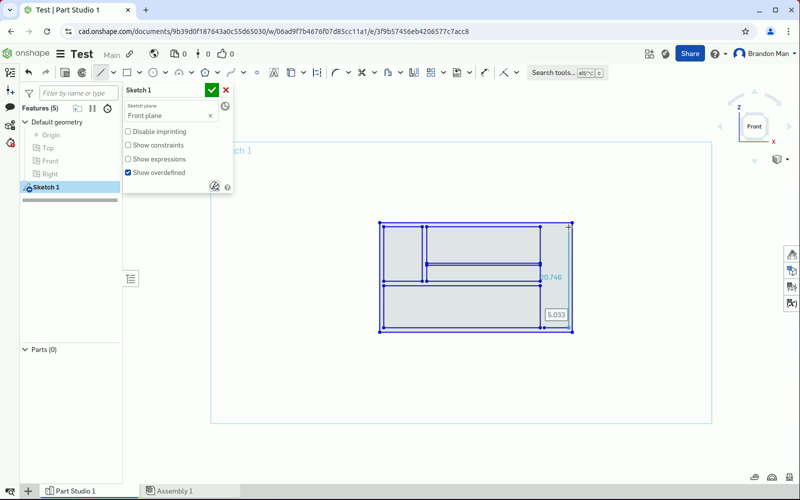
key_down(shift)
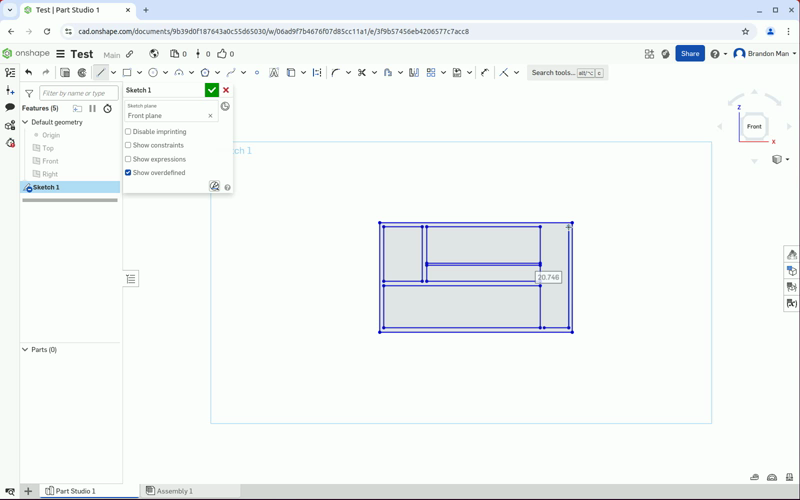
mouse_move(589, 226)
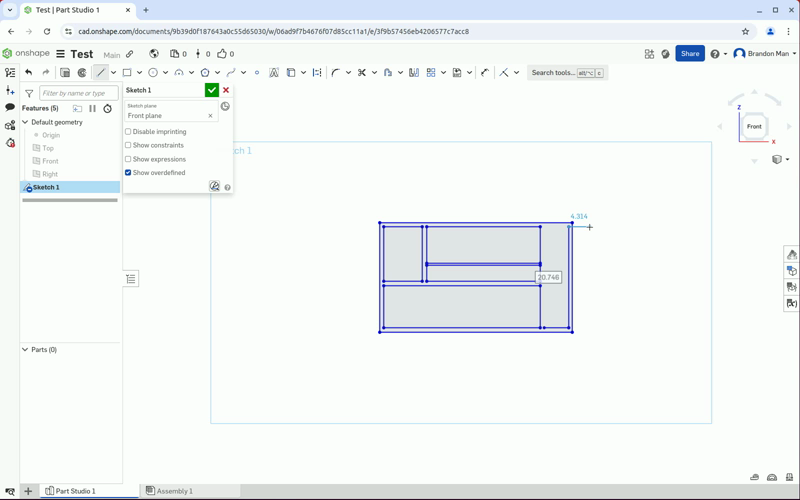
mouse_move(544, 226)
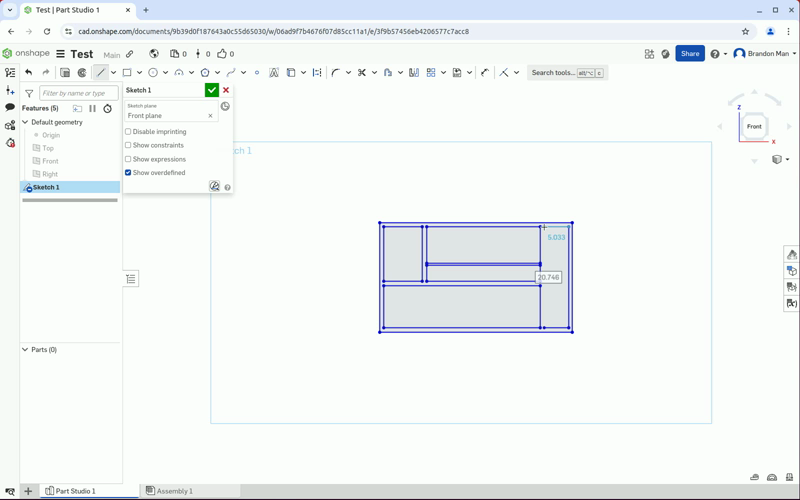
scroll(6)
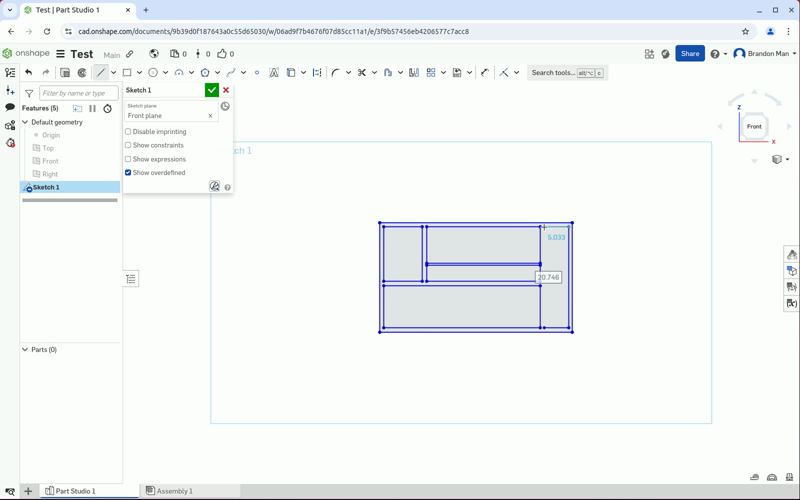
scroll(6)
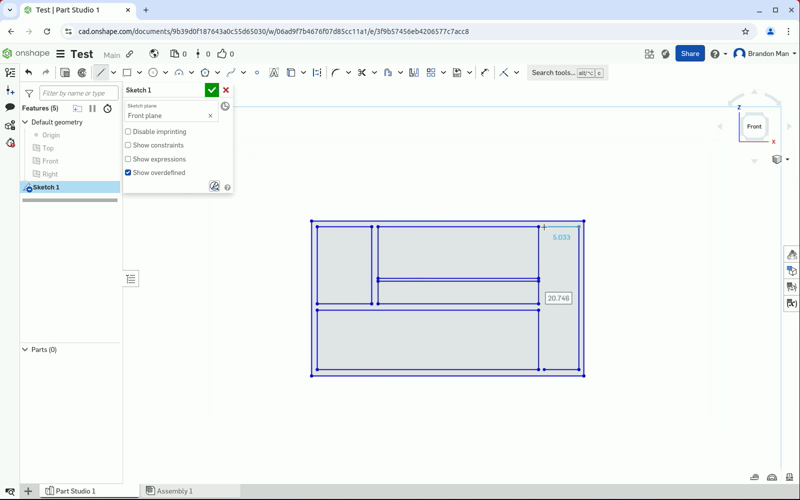
scroll(6)
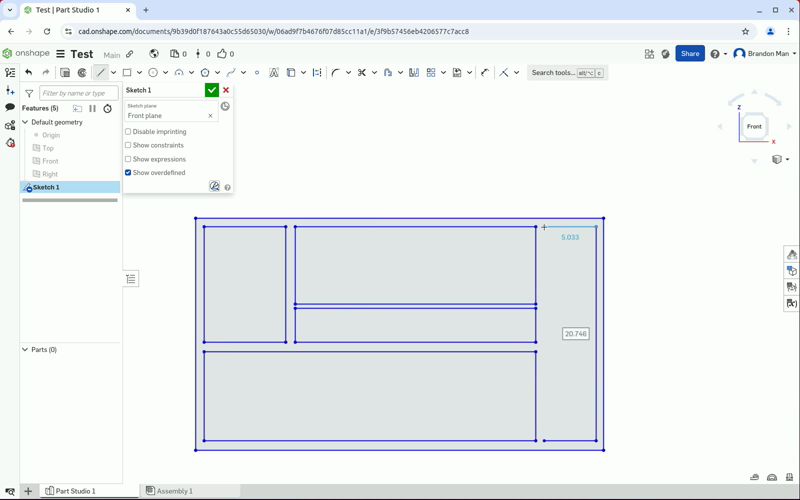
scroll(6)
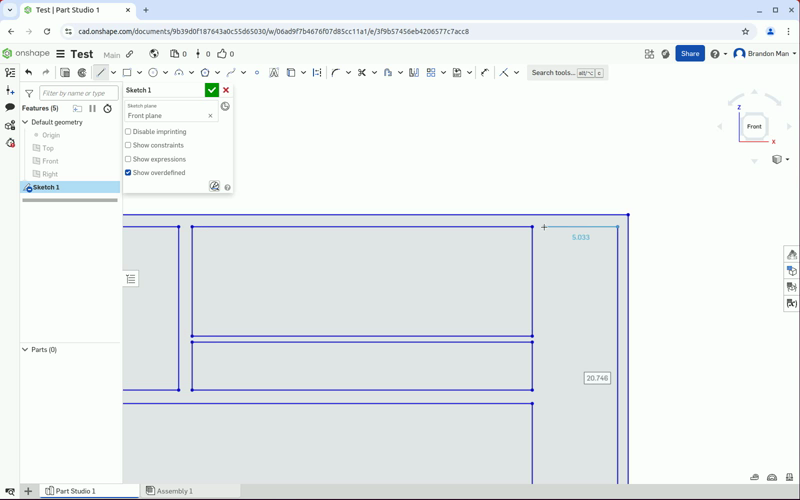
scroll(6)
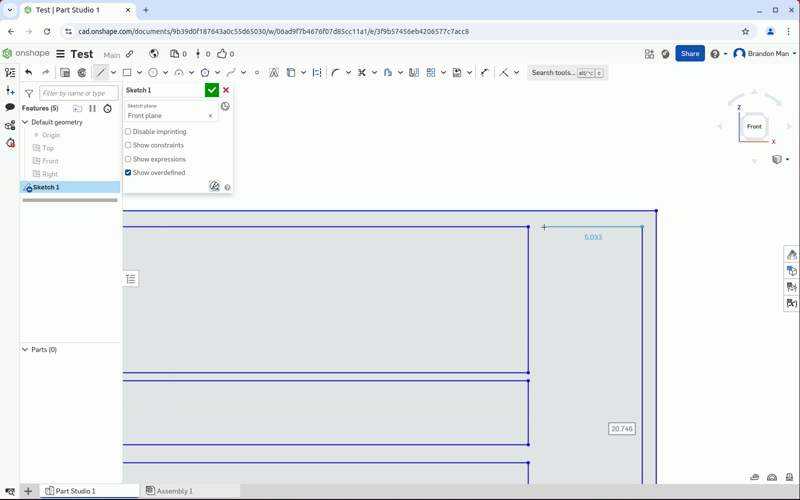
scroll(6)
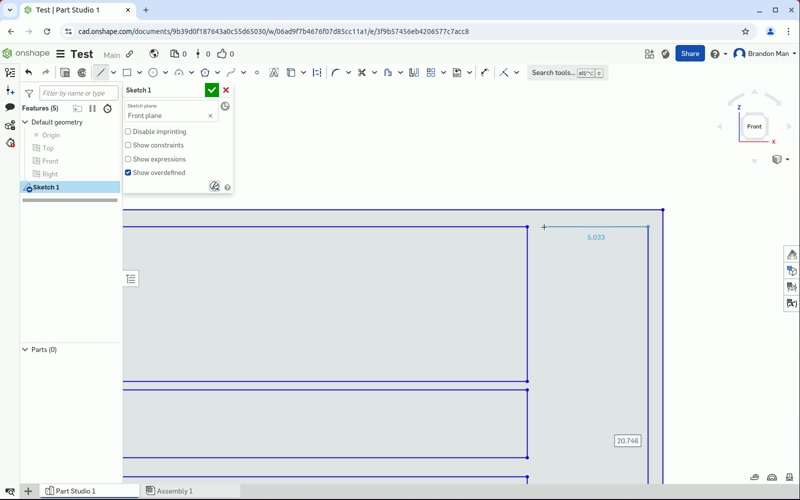
scroll(6)
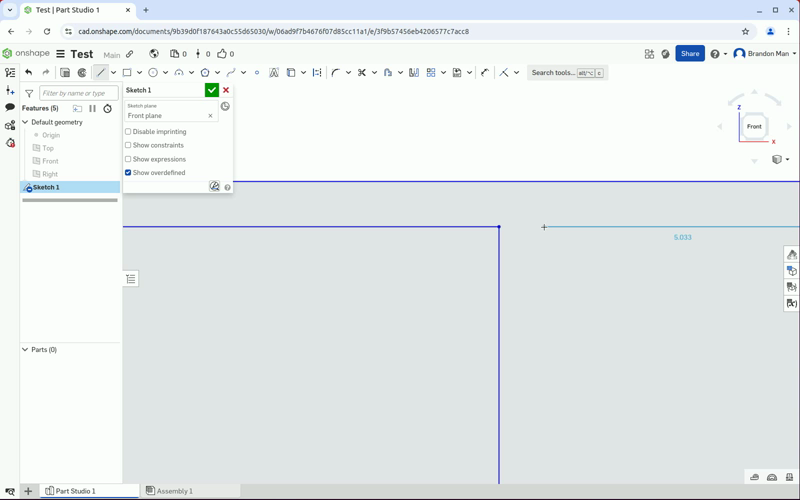
click(544, 226)
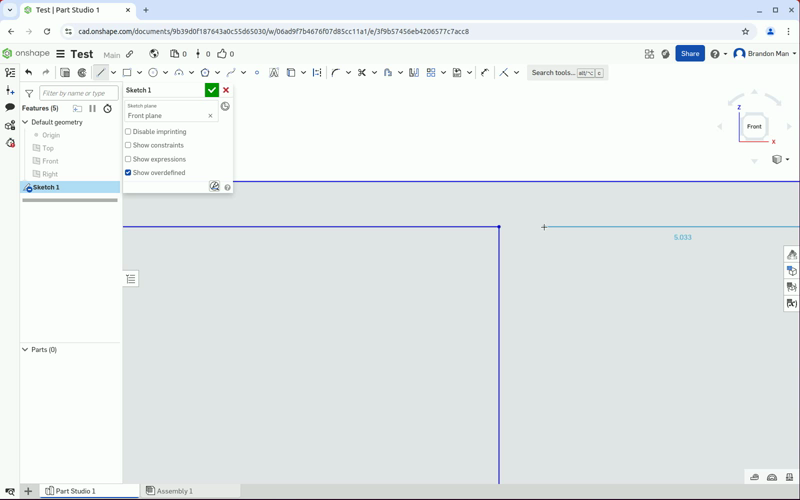
scroll(-6)
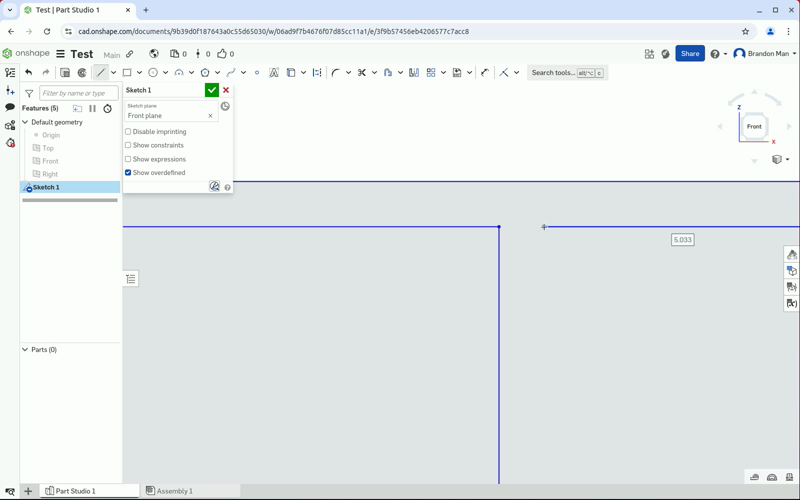
scroll(-6)
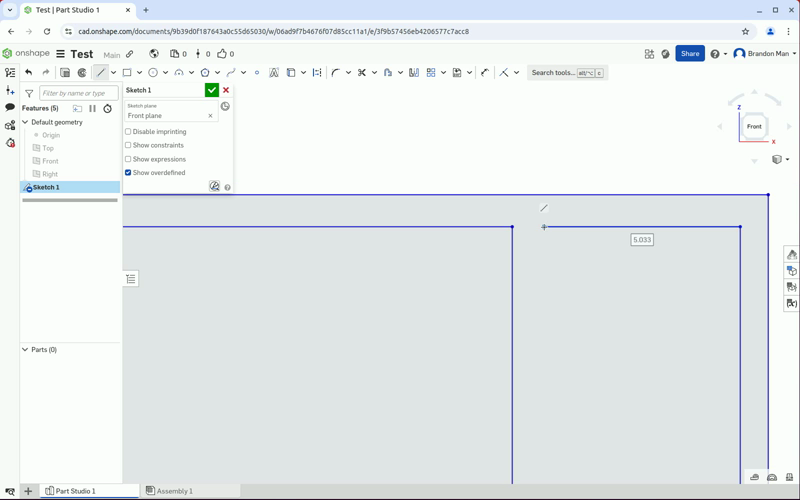
scroll(-6)
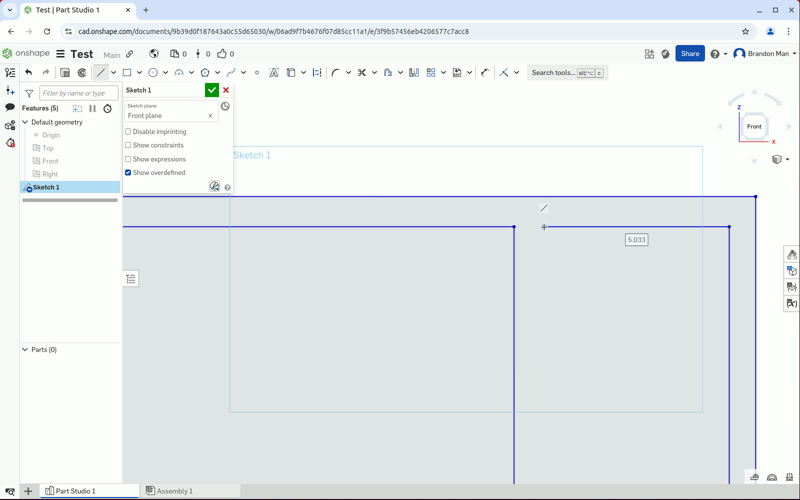
scroll(-6)
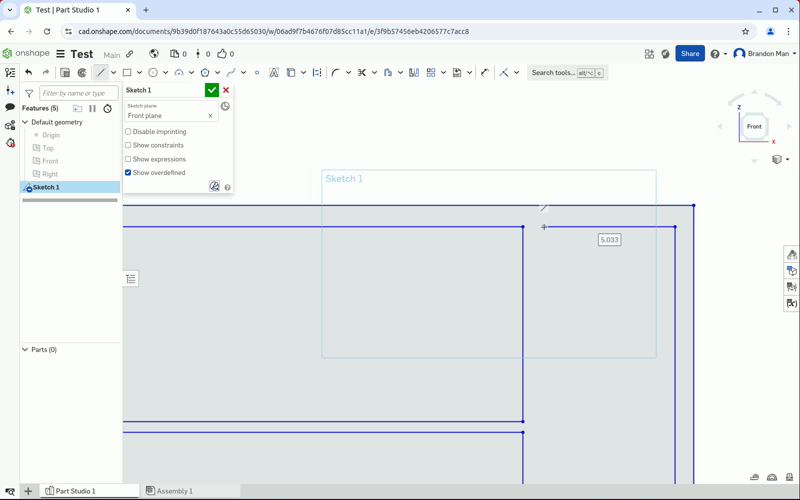
scroll(-6)
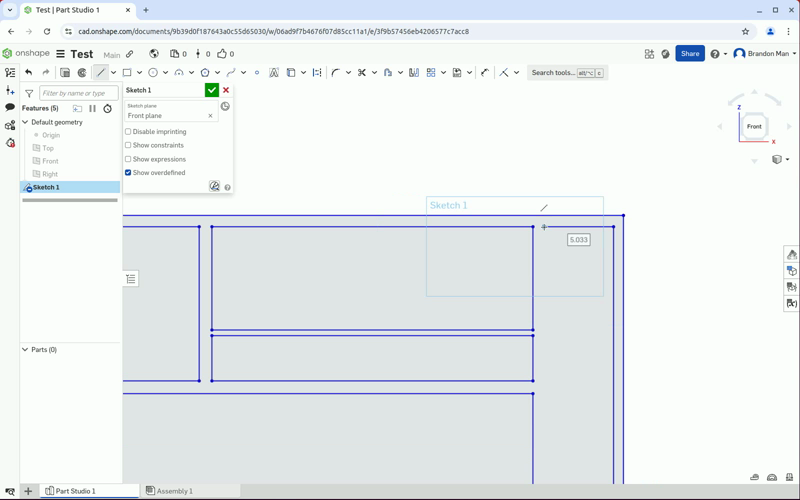
scroll(-6)
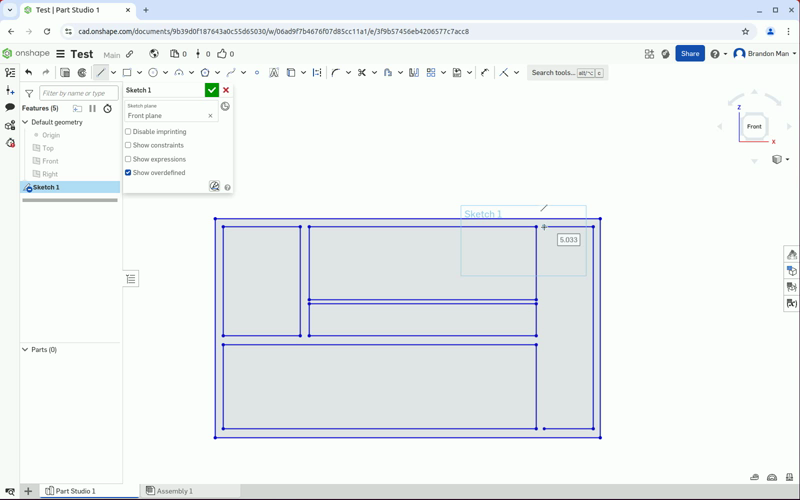
scroll(-6)
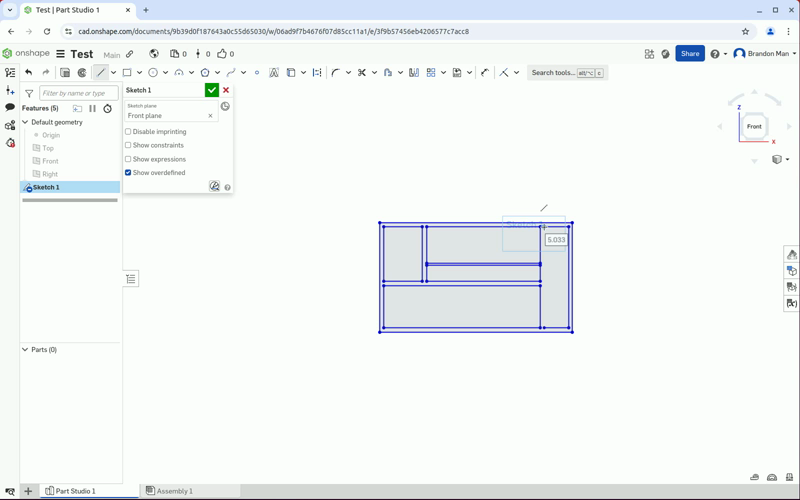
key_up(shift)
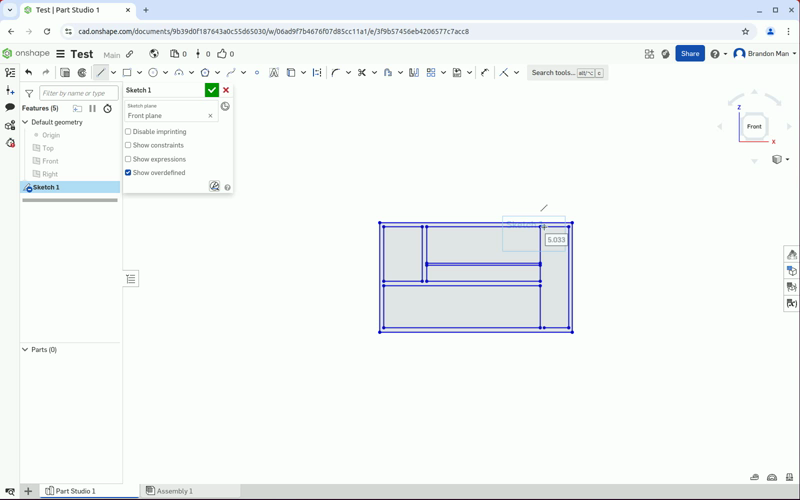
key_down(shift)
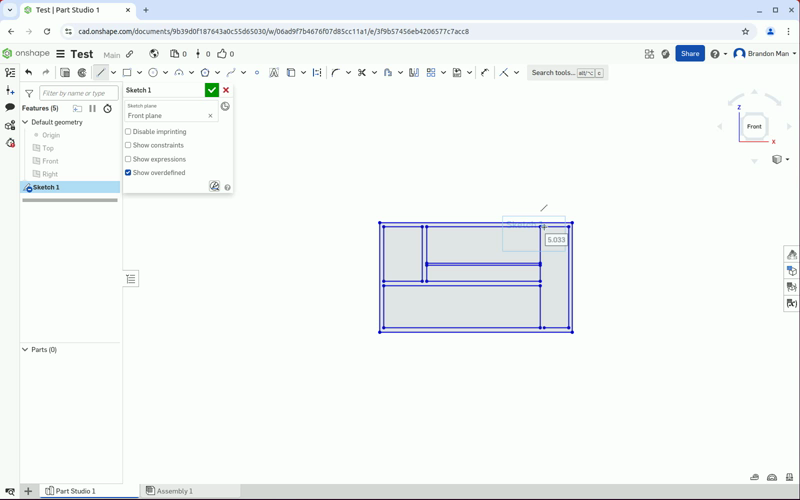
mouse_move(544, 327)
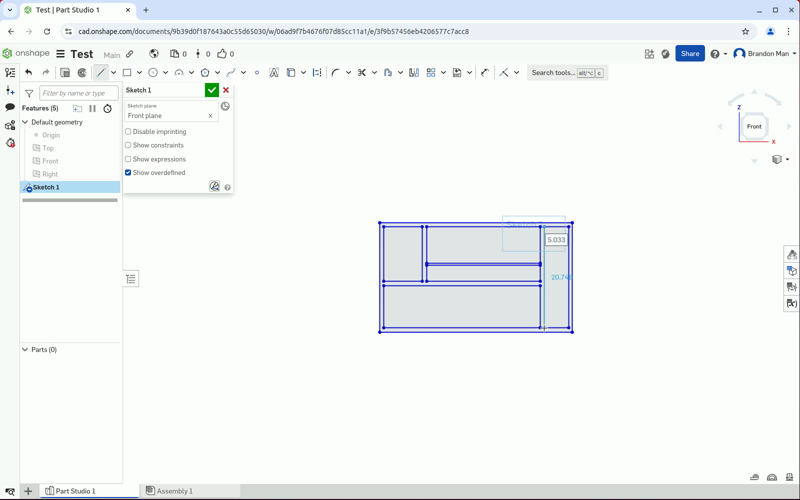
scroll(6)
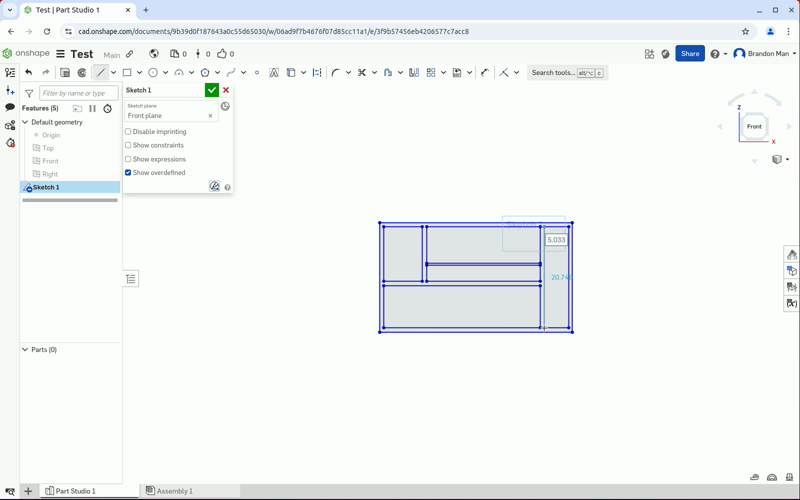
scroll(6)
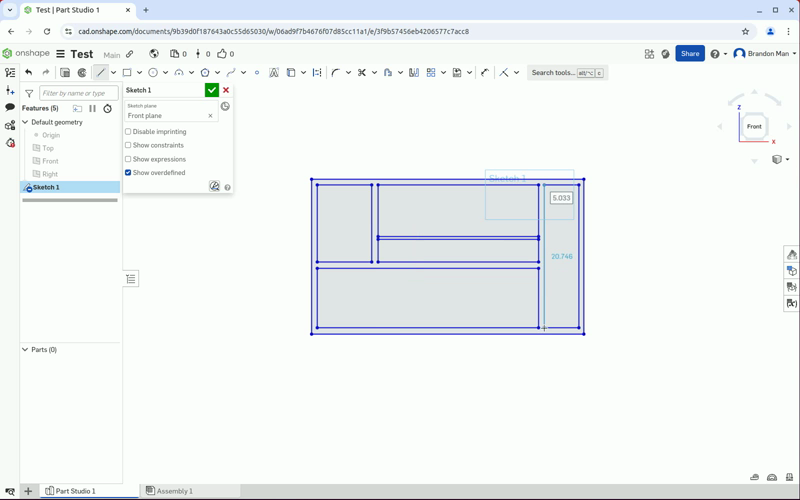
scroll(6)
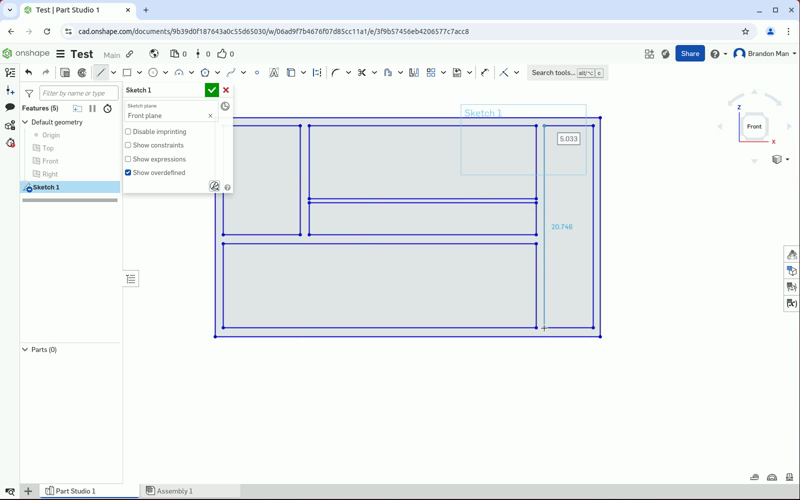
scroll(6)
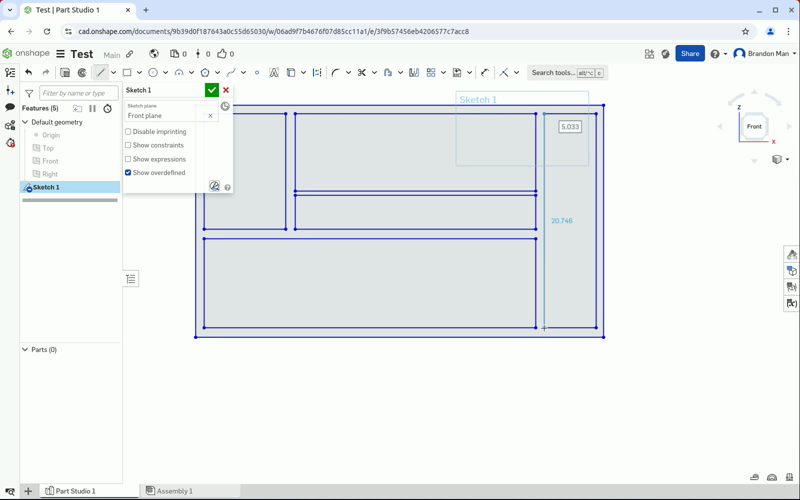
scroll(6)
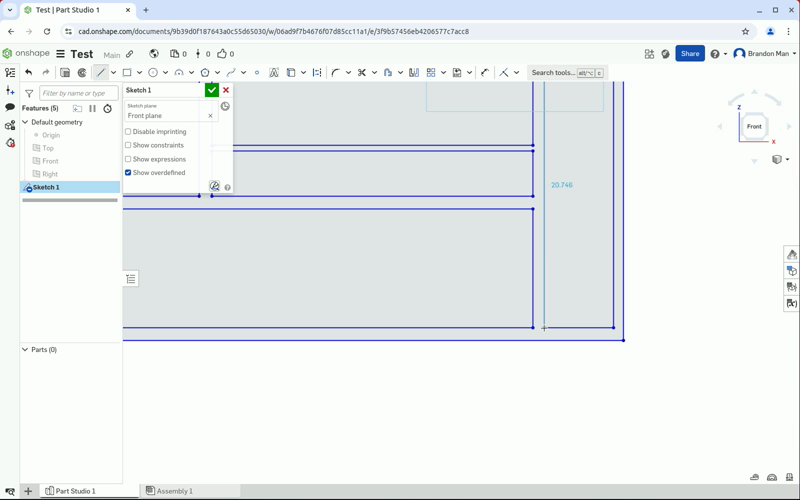
scroll(6)
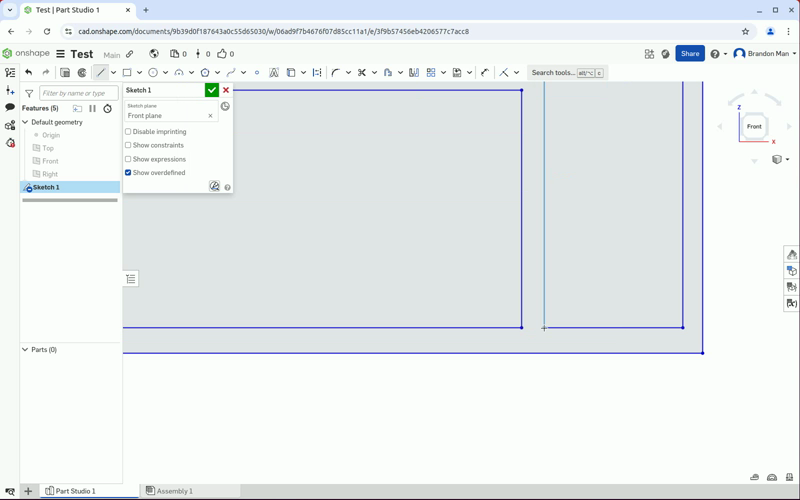
scroll(6)
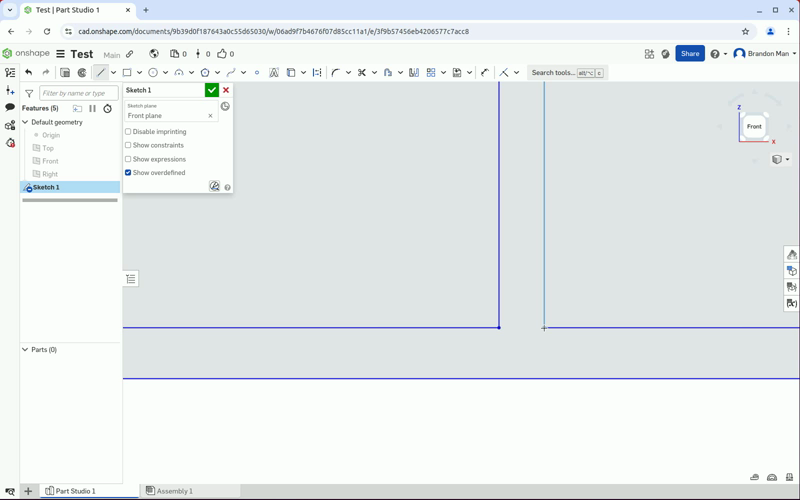
key_up(shift)
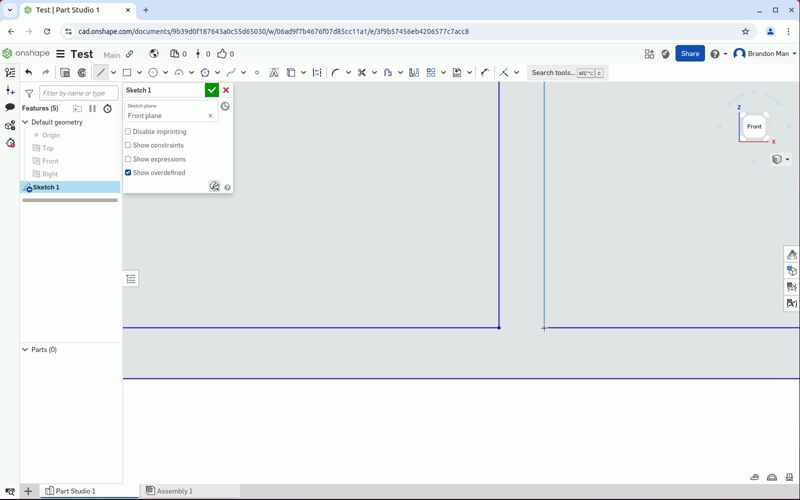
click(544, 327)
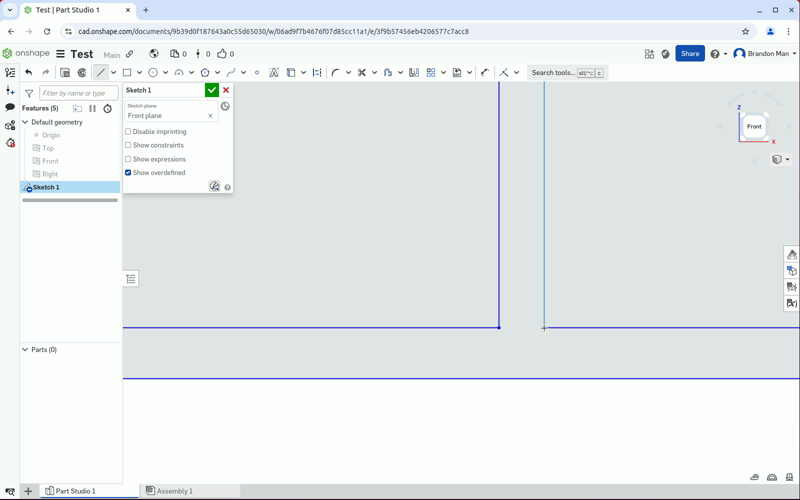
scroll(-6)
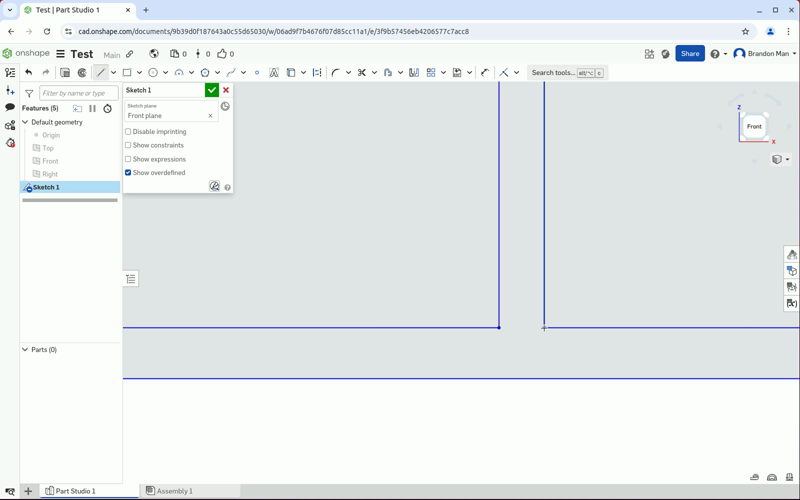
scroll(-6)
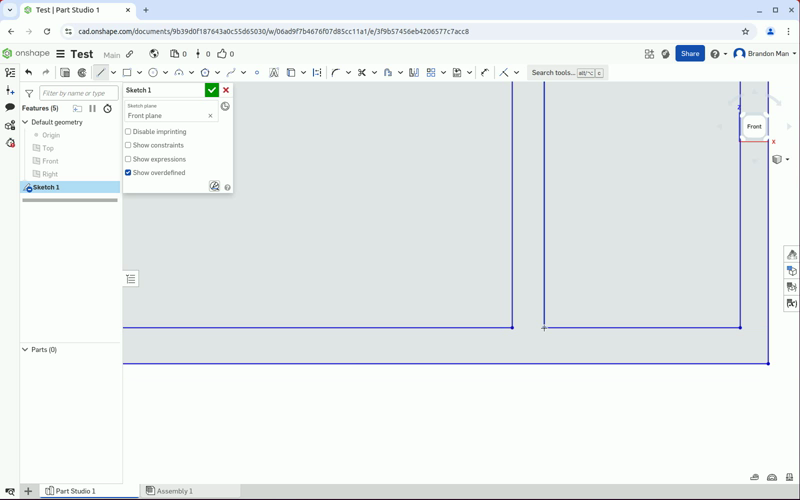
scroll(-6)
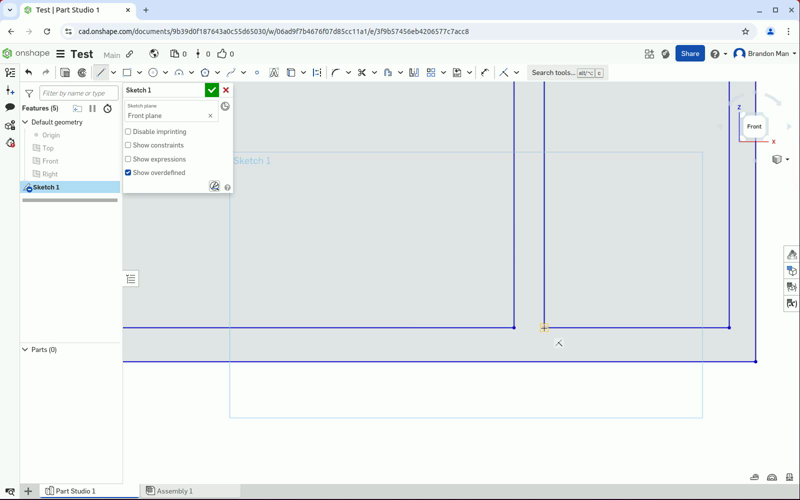
scroll(-6)
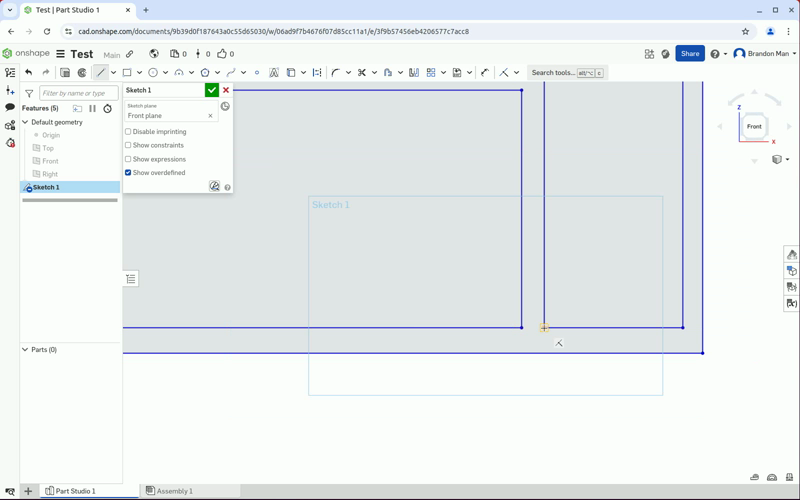
scroll(-6)
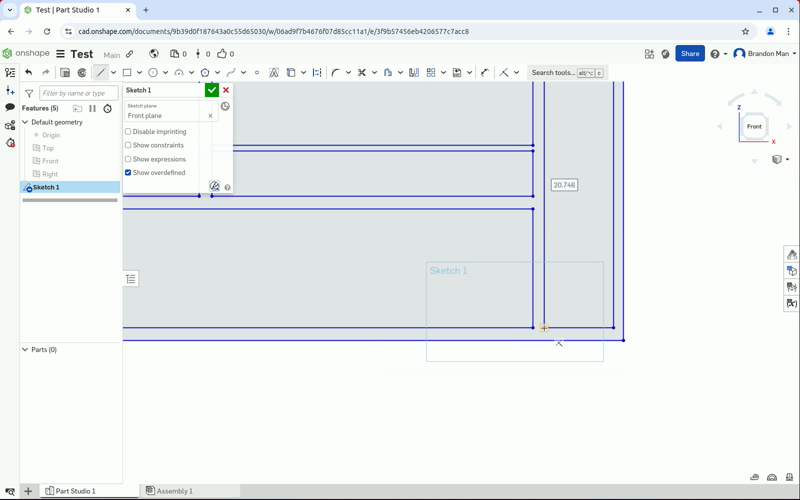
scroll(-6)
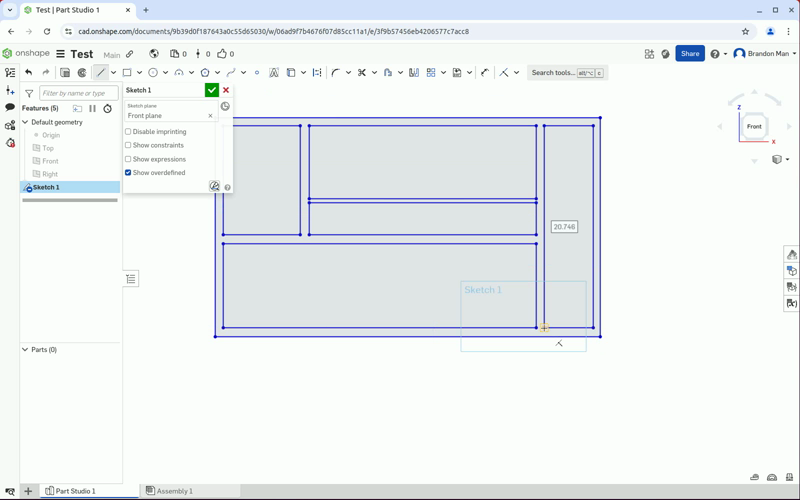
scroll(-6)
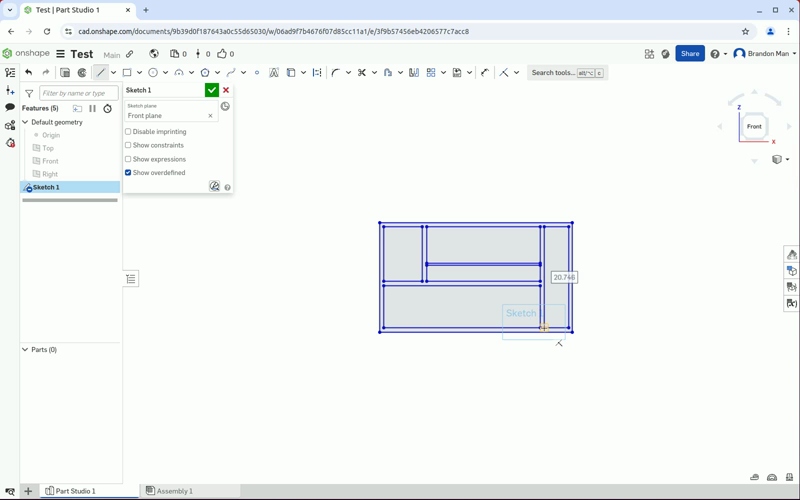
key(esc)
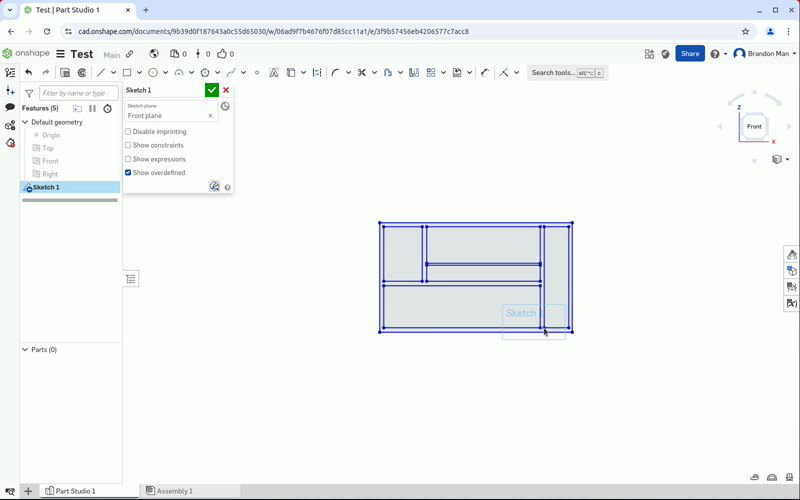
mouse_move(542, 313)
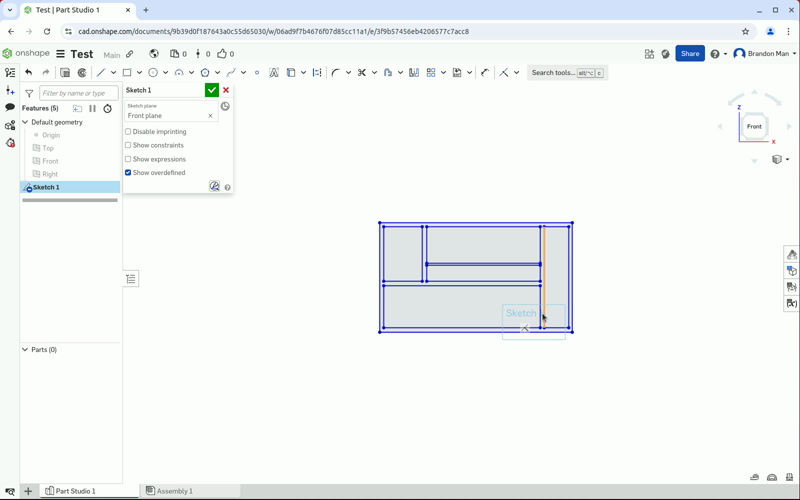
click(542, 313)
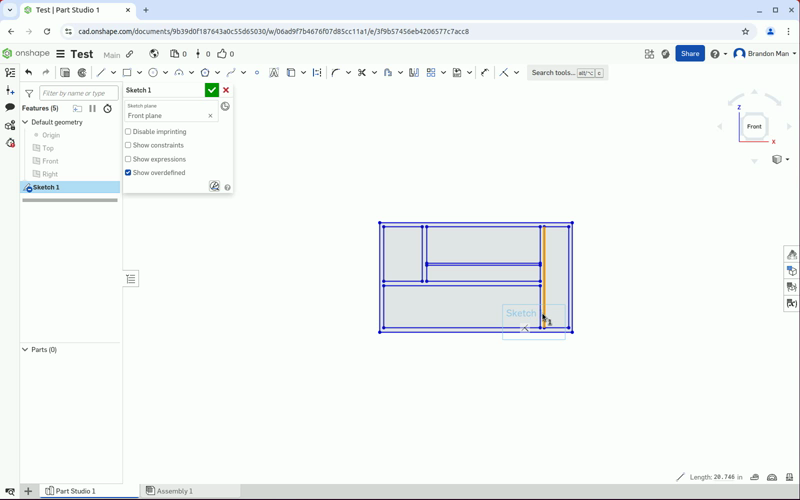
mouse_move(73, 352)
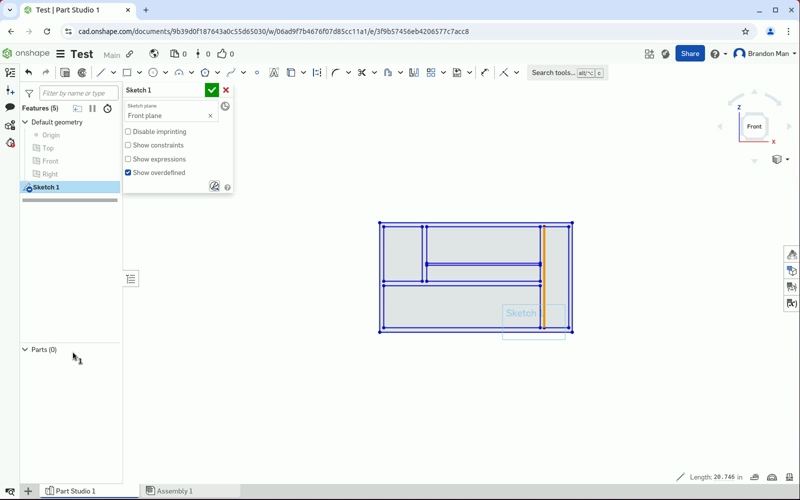
key(shift+y)
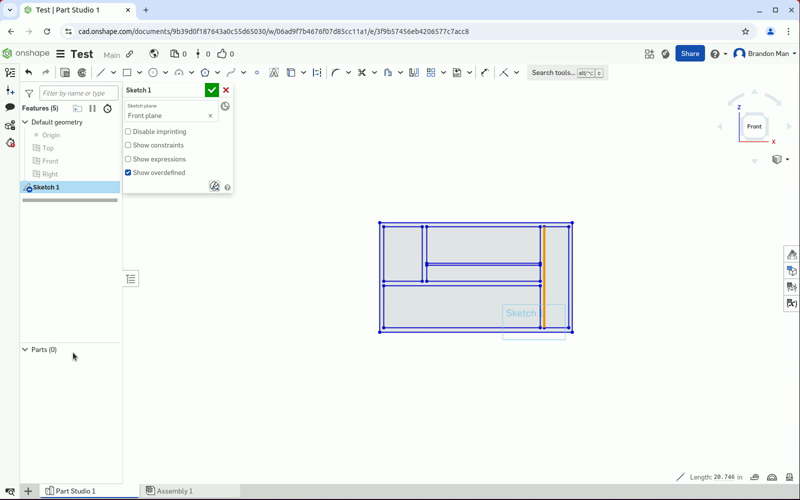
key(shift+e)
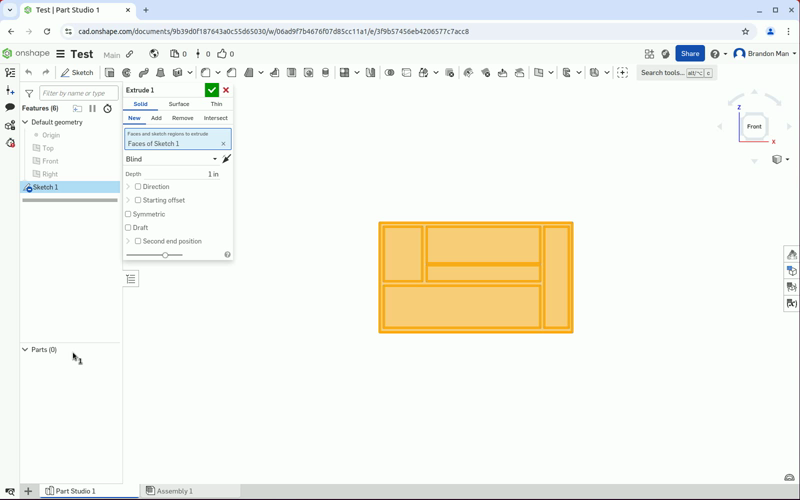
mouse_move(143, 106)
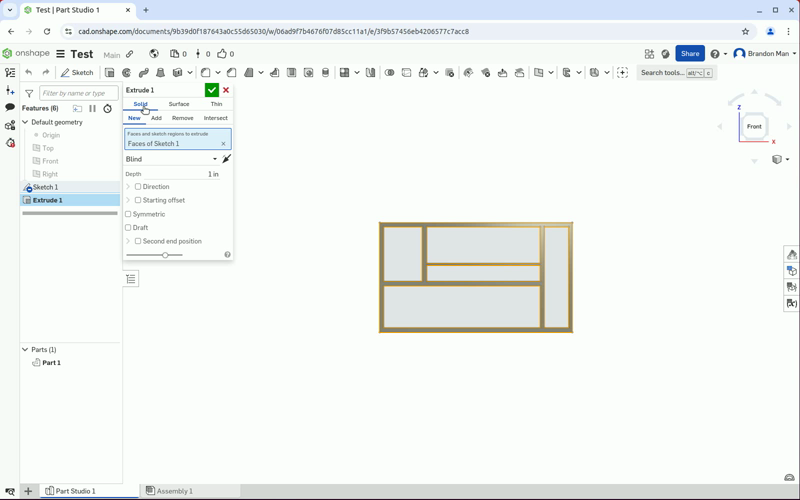
click(143, 106)
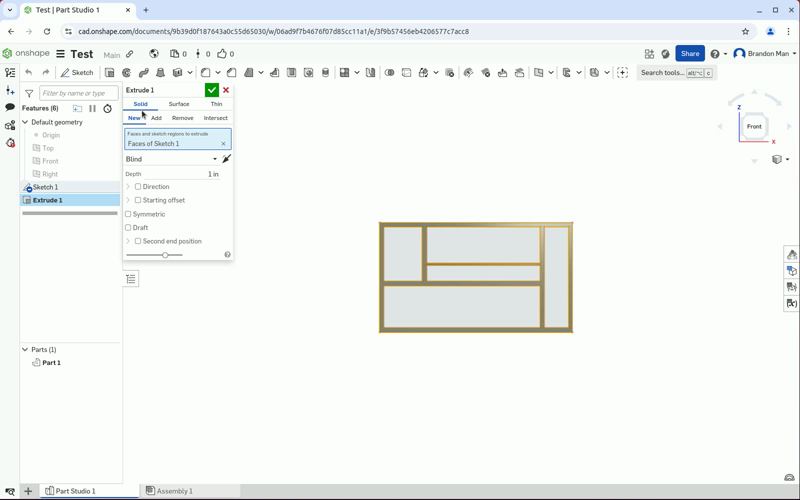
mouse_move(137, 120)
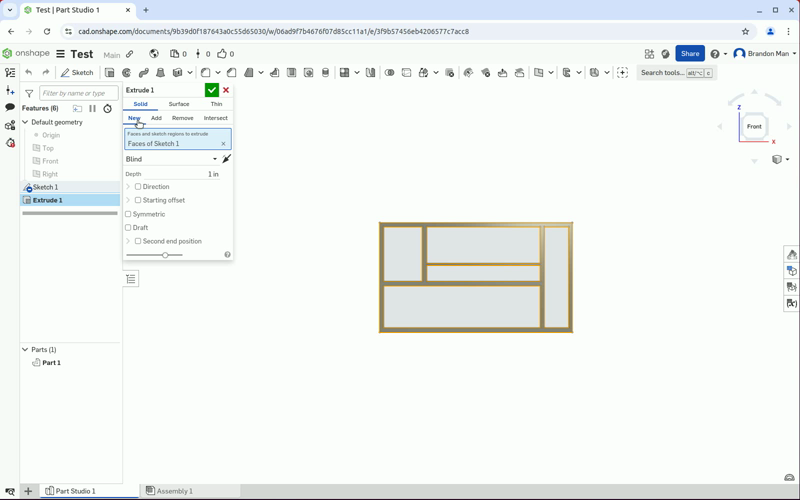
click(137, 120)
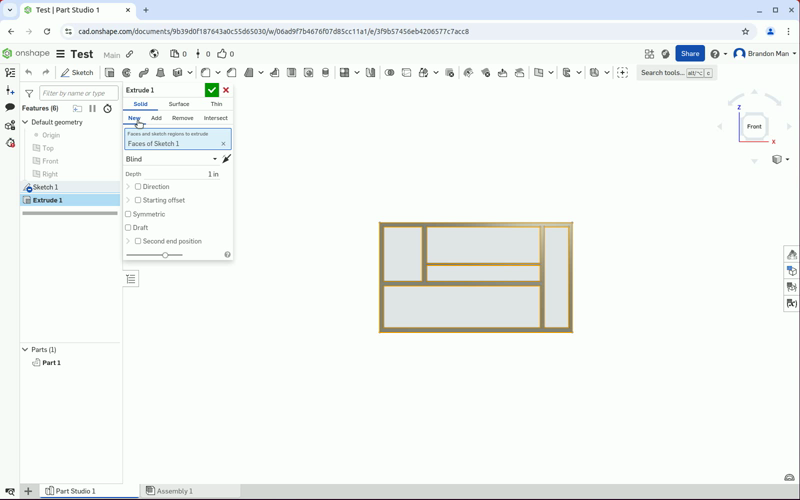
key(tab, 4)
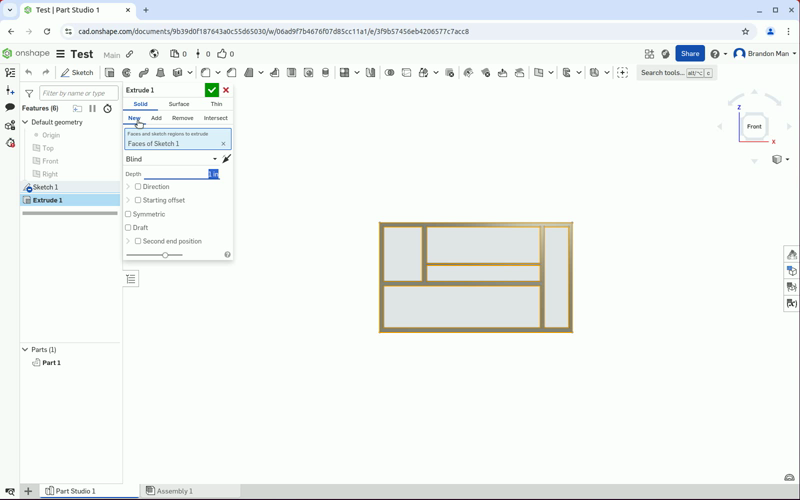
text(2.407)
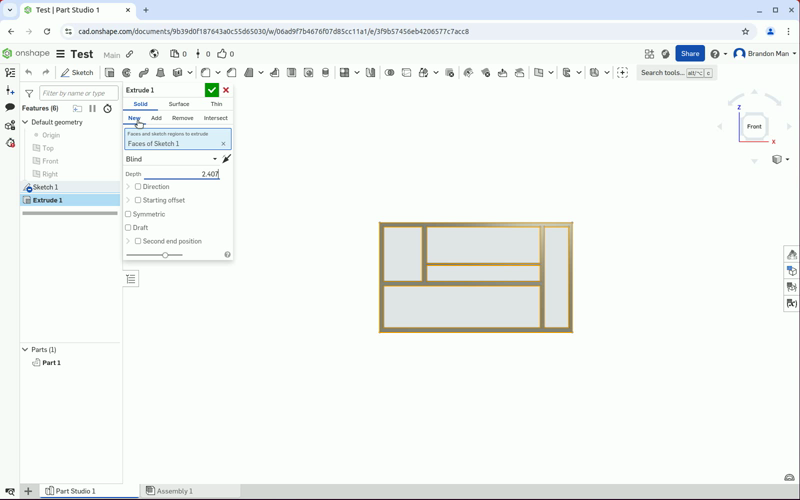
key(enter)
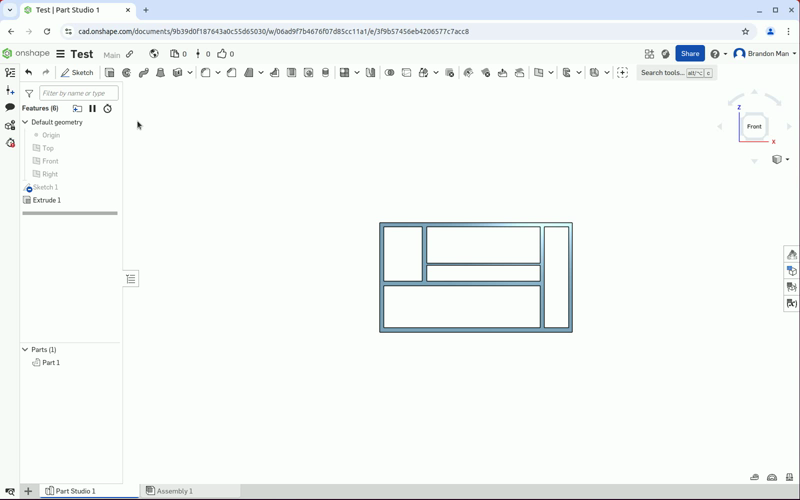
key(shift+h)
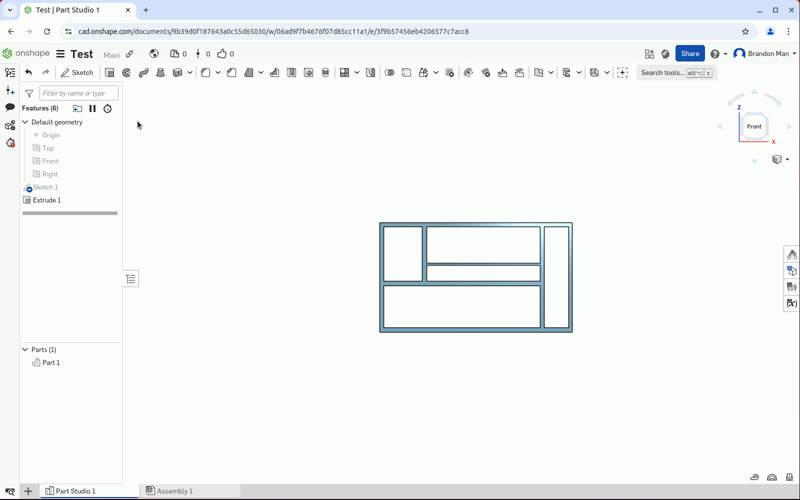
key(shift+h)
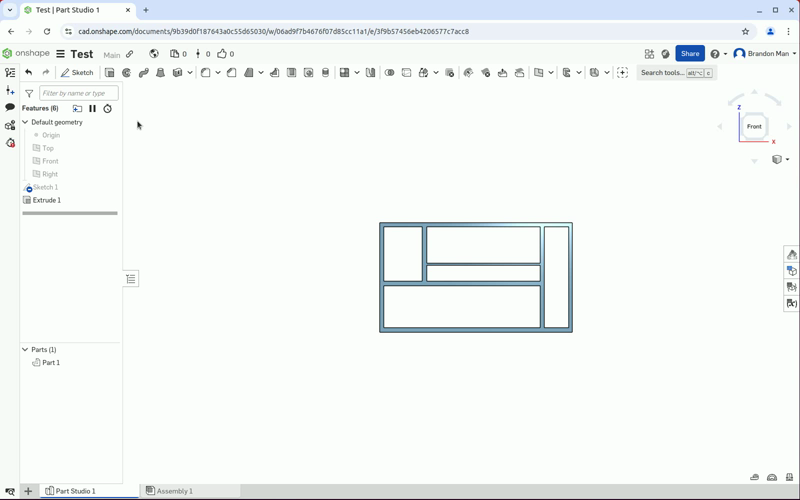
mouse_move(73, 189)
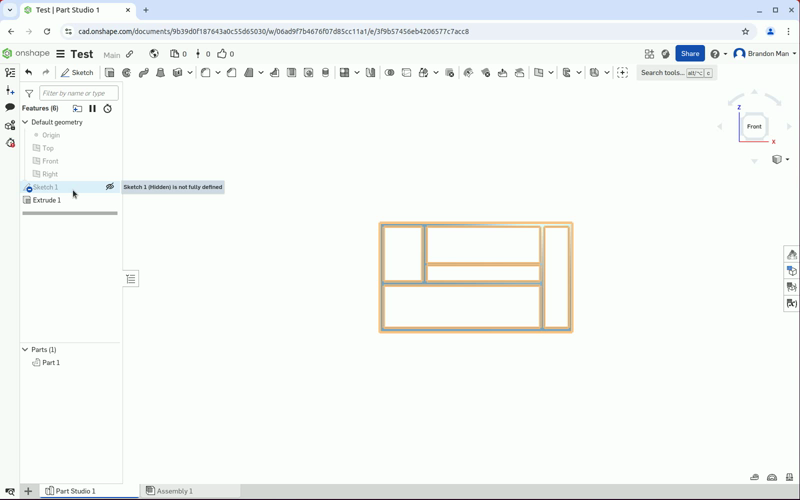
click(73, 189)
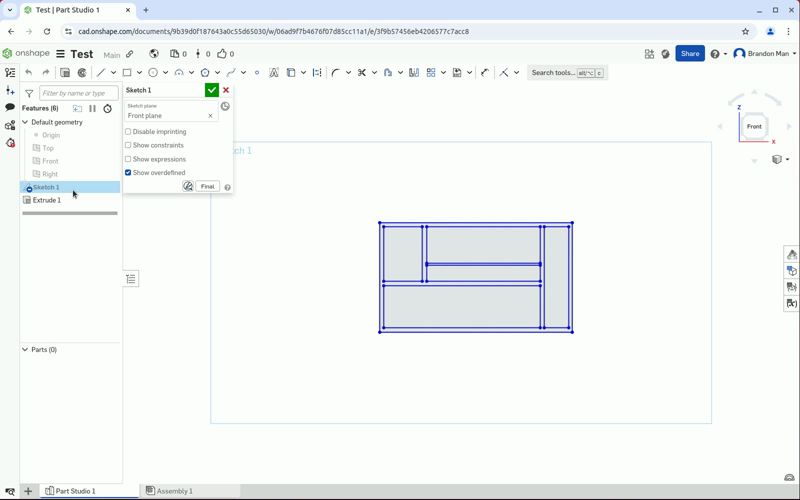
mouse_move(229, 92)
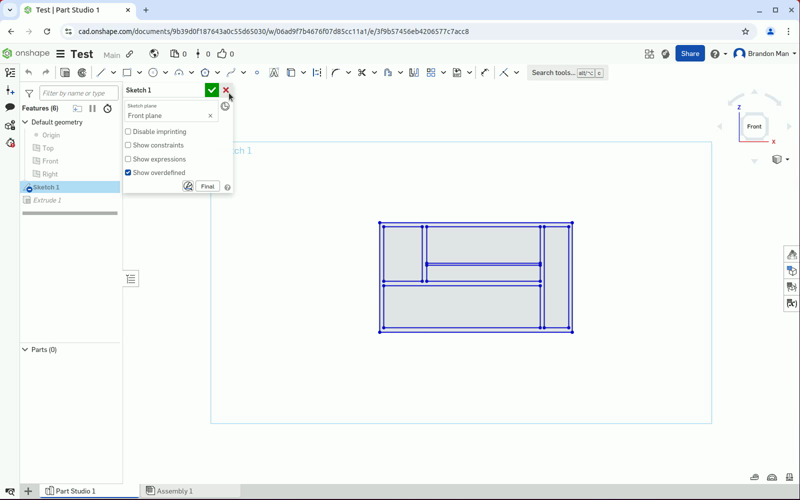
click(229, 92)
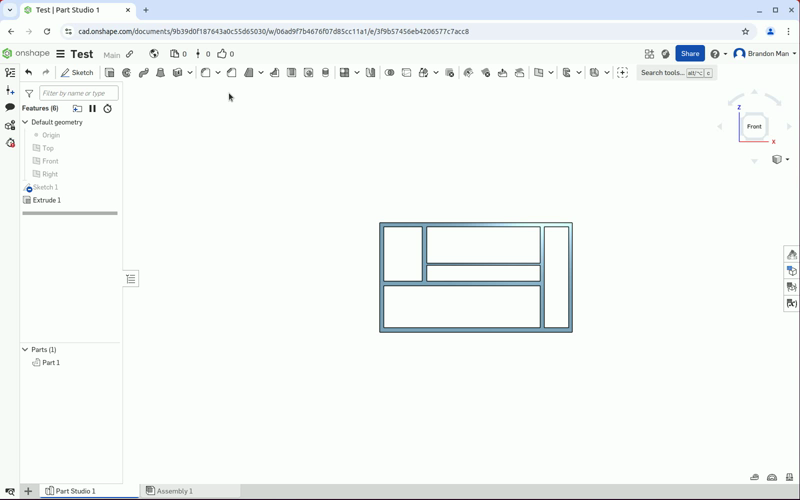
mouse_move(541, 75)
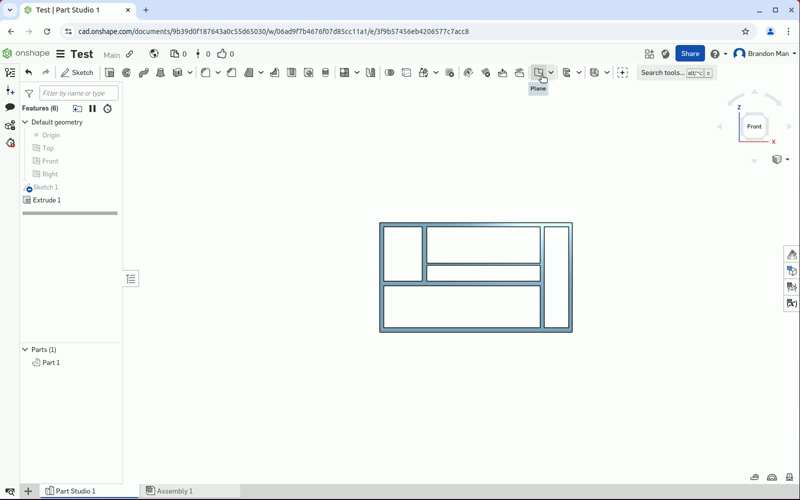
click(541, 75)
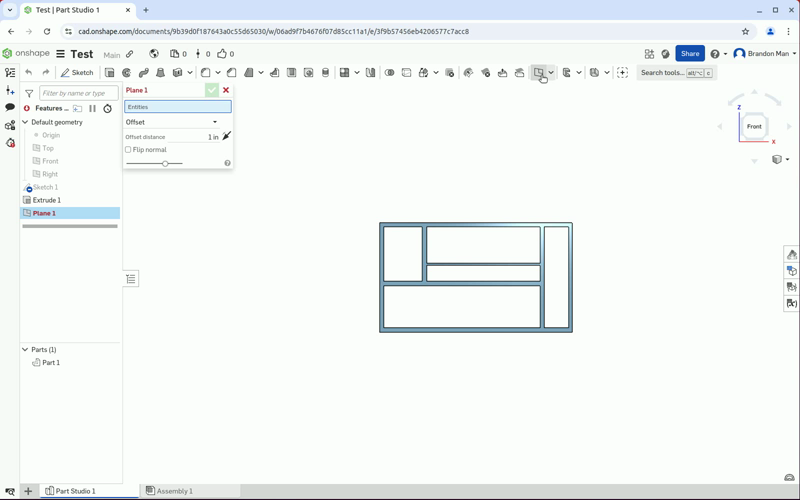
mouse_move(73, 163)
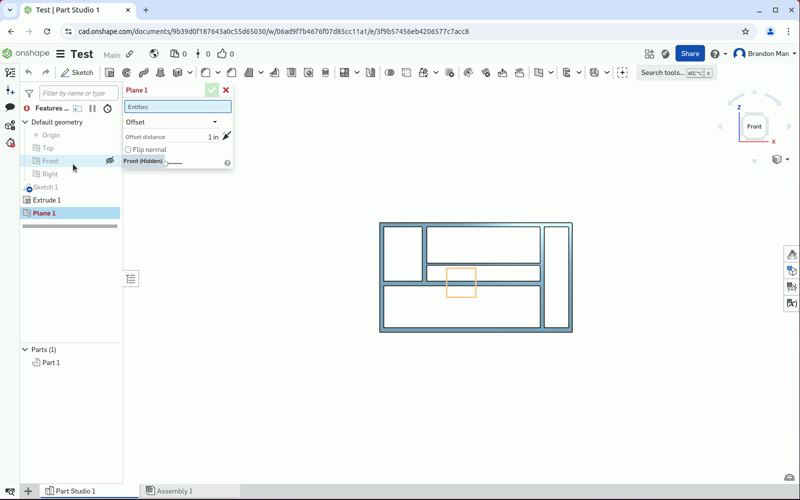
click(73, 163)
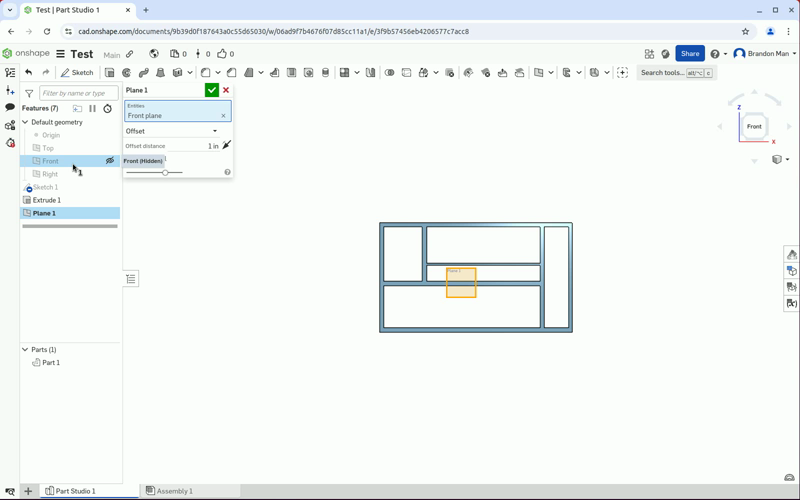
key(tab, 2)
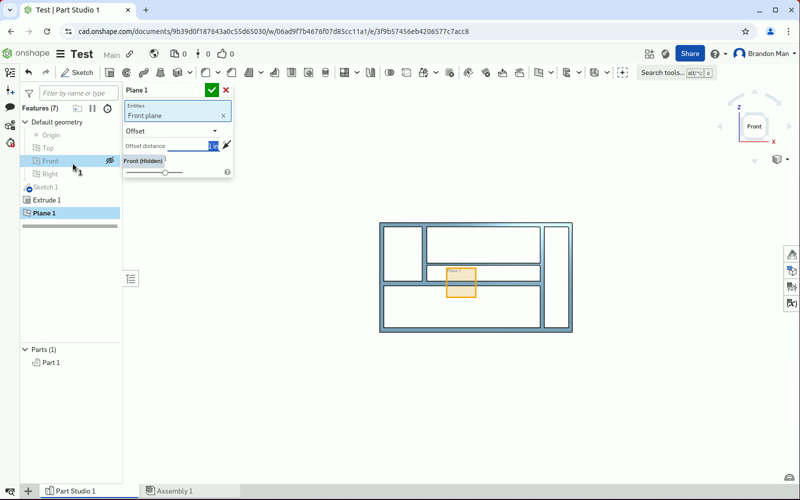
text(2.403)
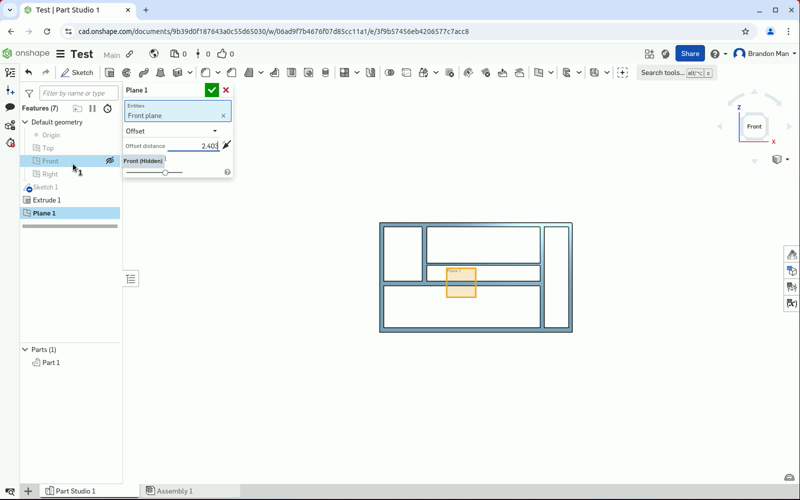
key(enter, 2)
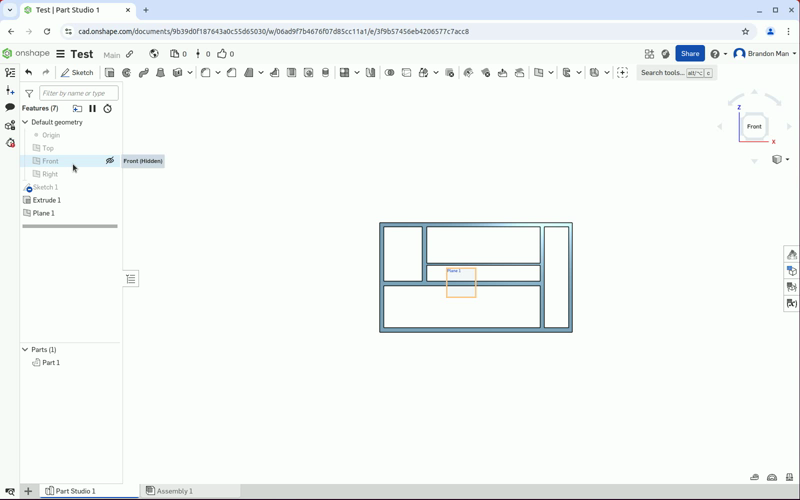
key(shift+s)
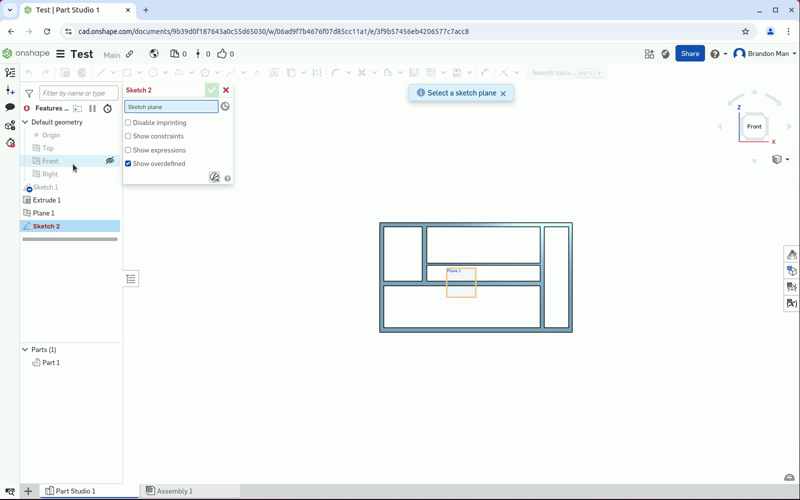
mouse_move(73, 215)
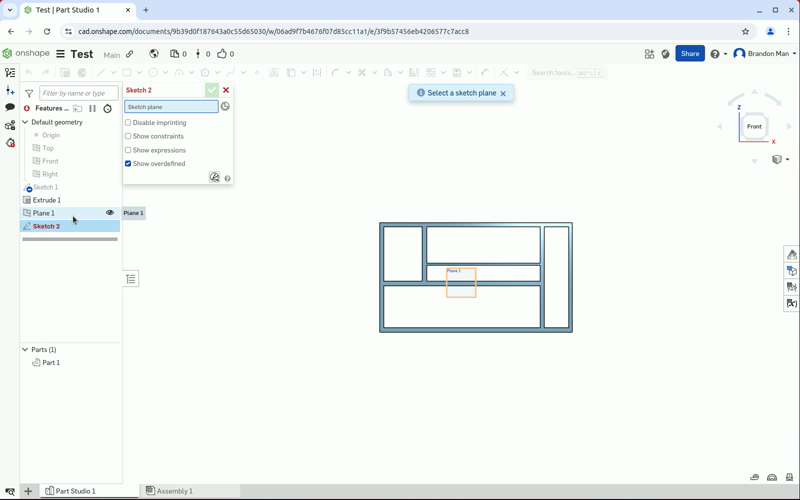
click(73, 215)
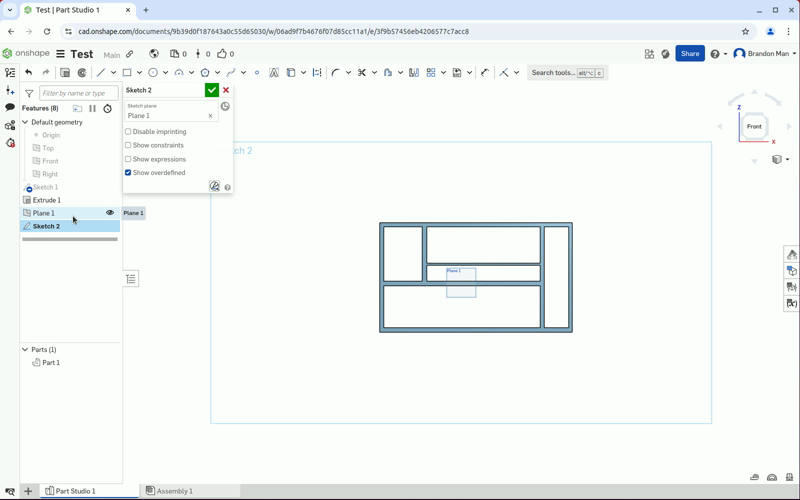
mouse_move(73, 352)
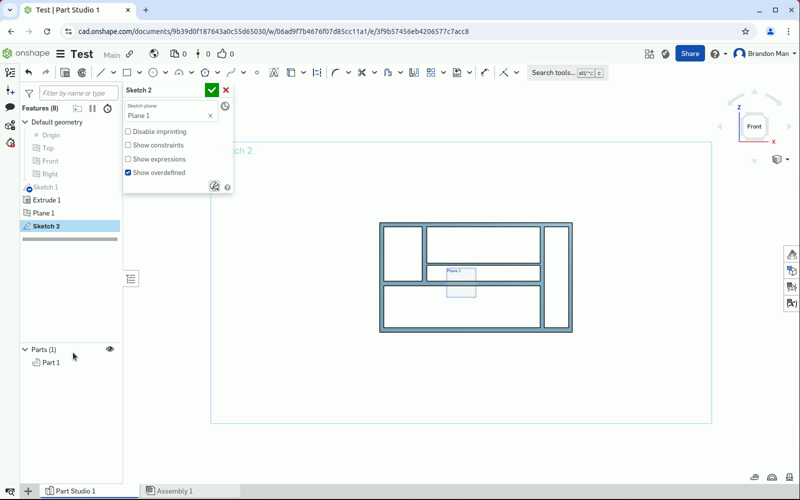
key(y)
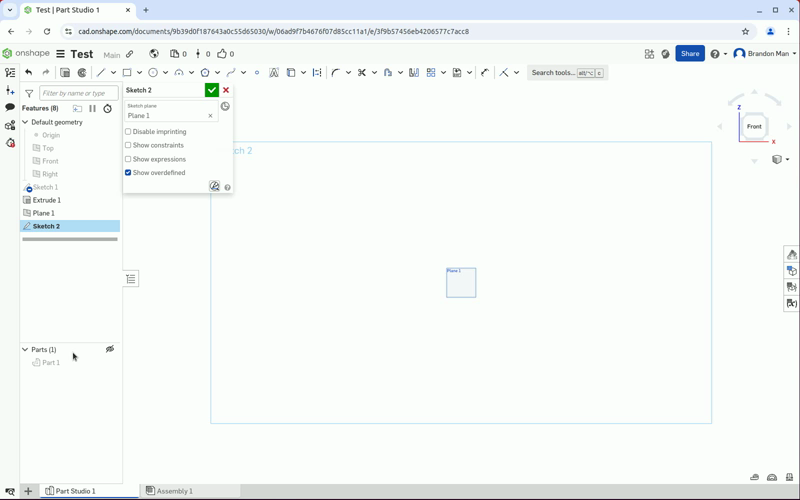
key(l)
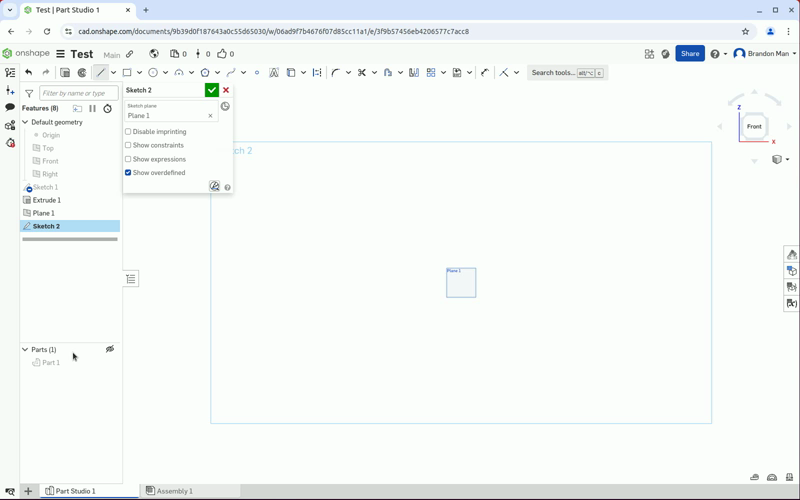
key_down(shift)
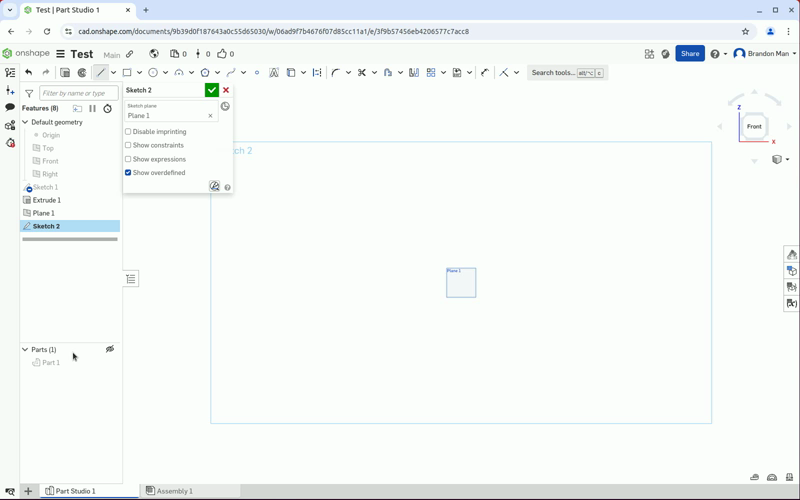
mouse_move(379, 234)
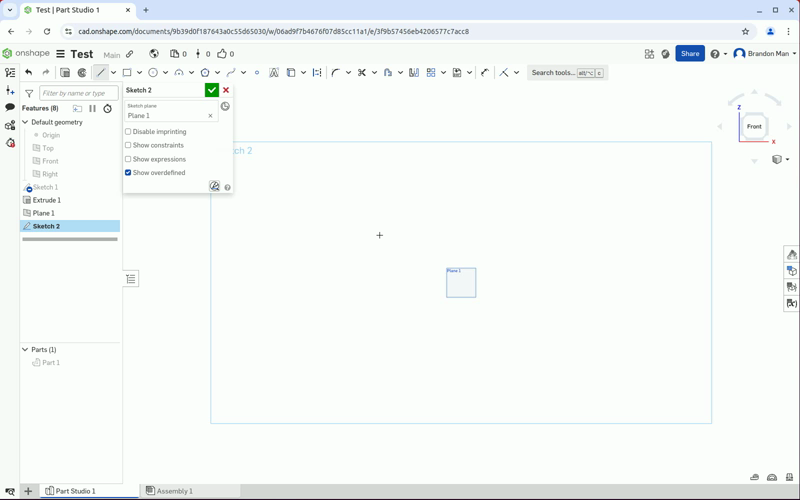
click(379, 234)
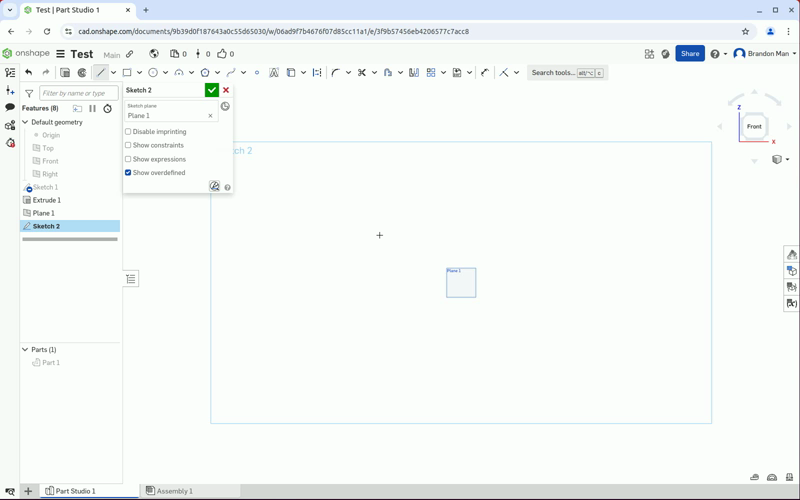
key_up(shift)
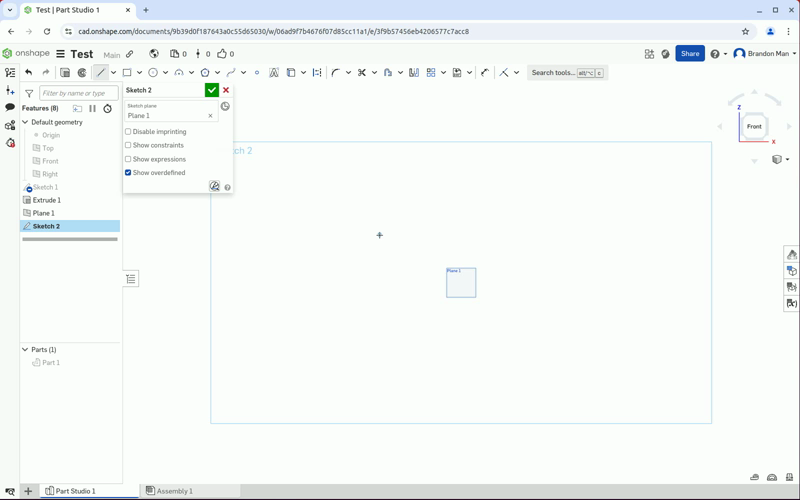
key_down(shift)
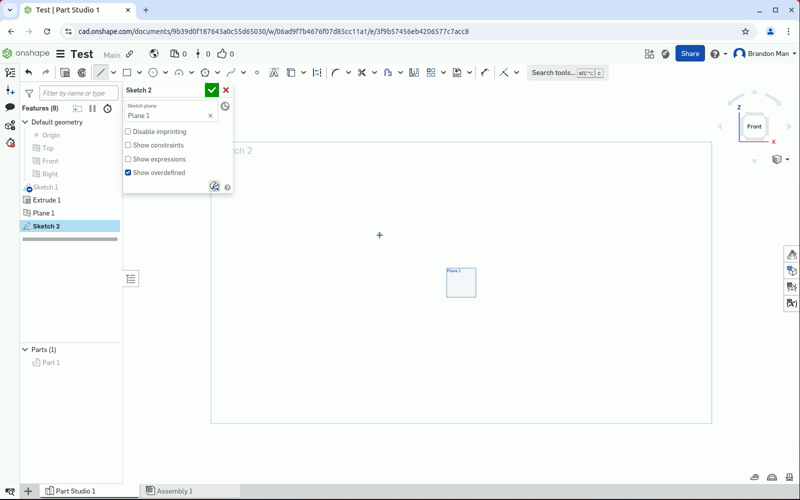
mouse_move(409, 234)
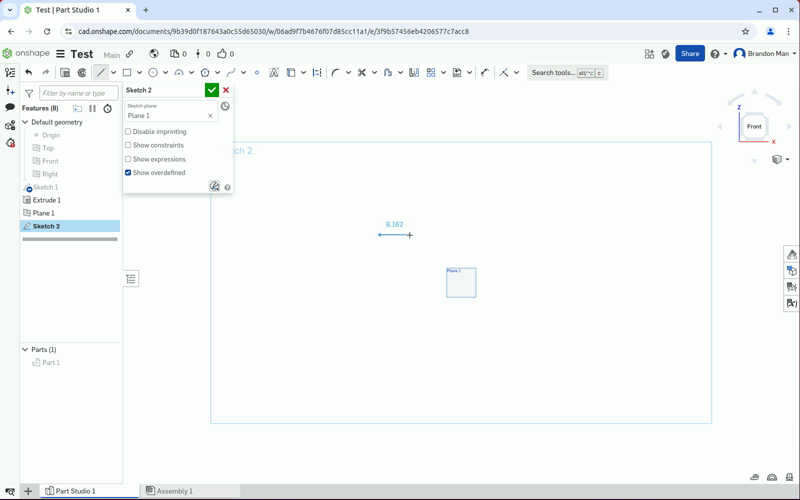
mouse_move(383, 234)
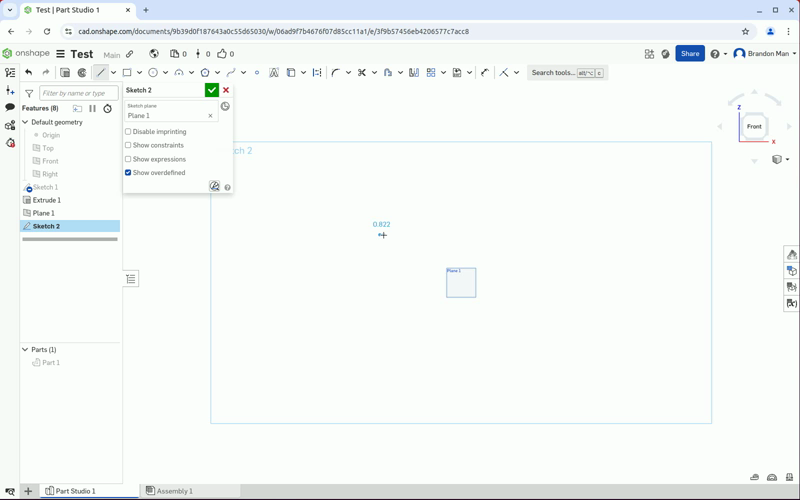
scroll(6)
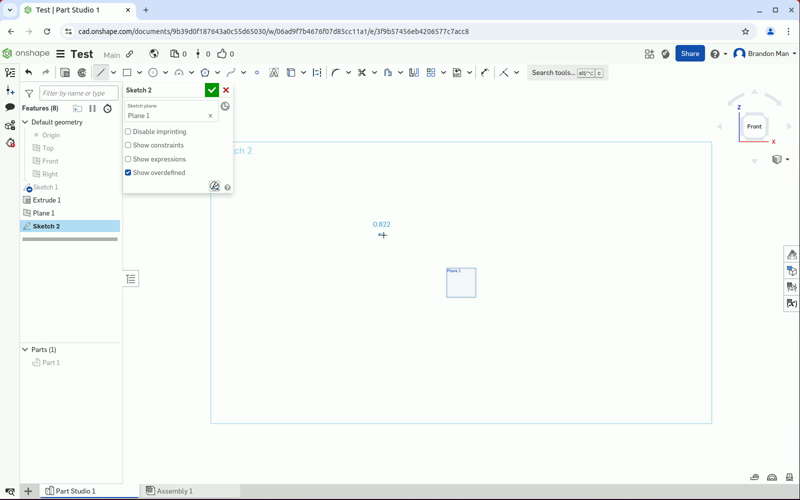
scroll(6)
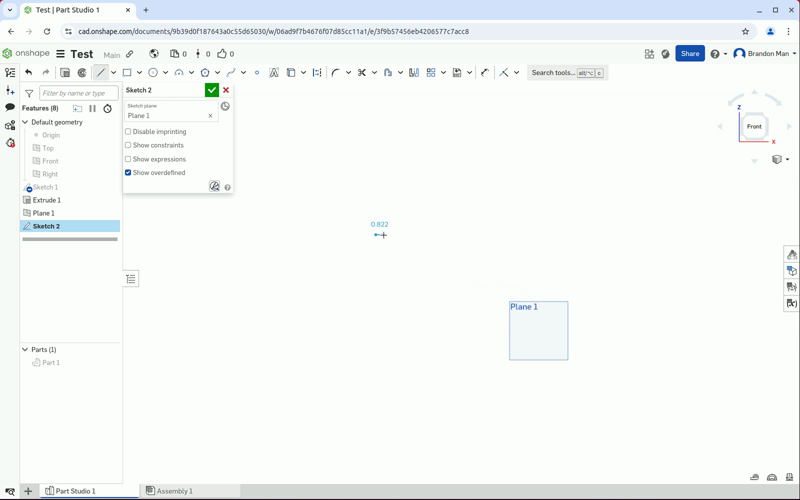
scroll(6)
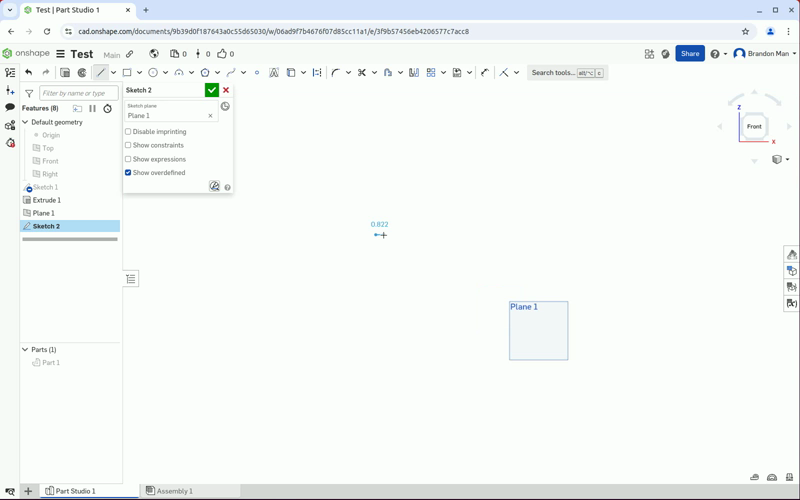
scroll(6)
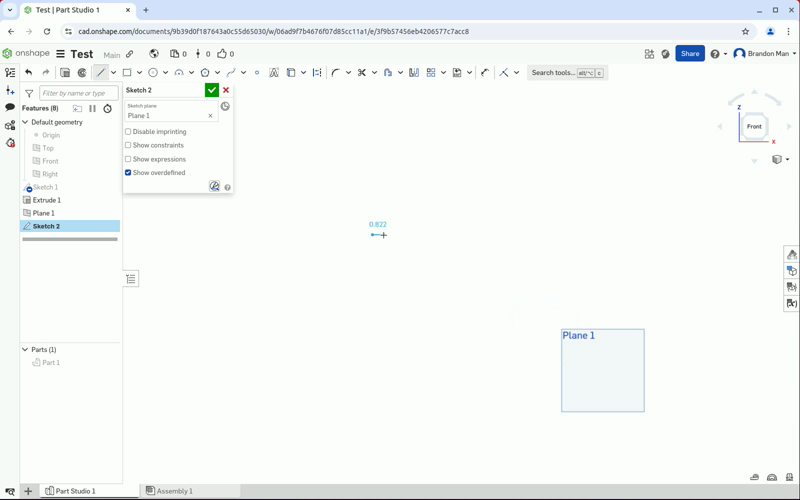
scroll(6)
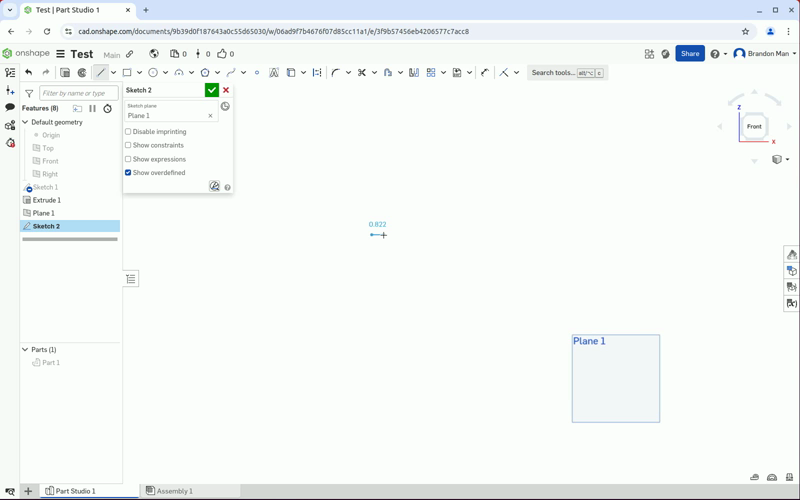
scroll(6)
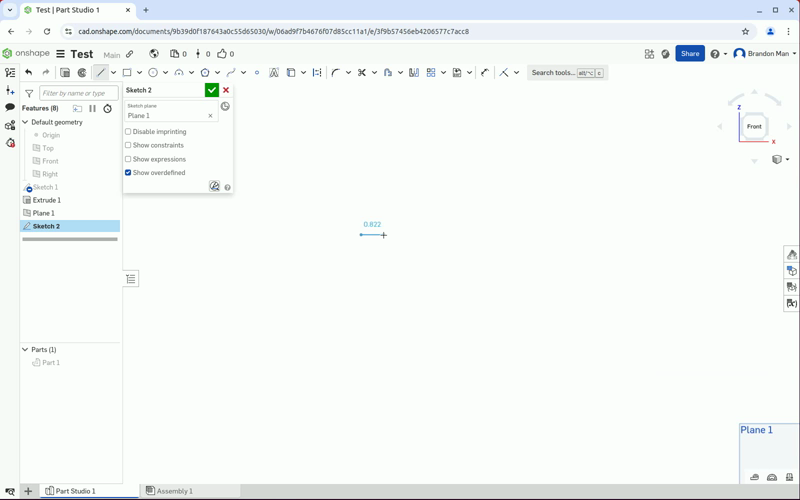
scroll(6)
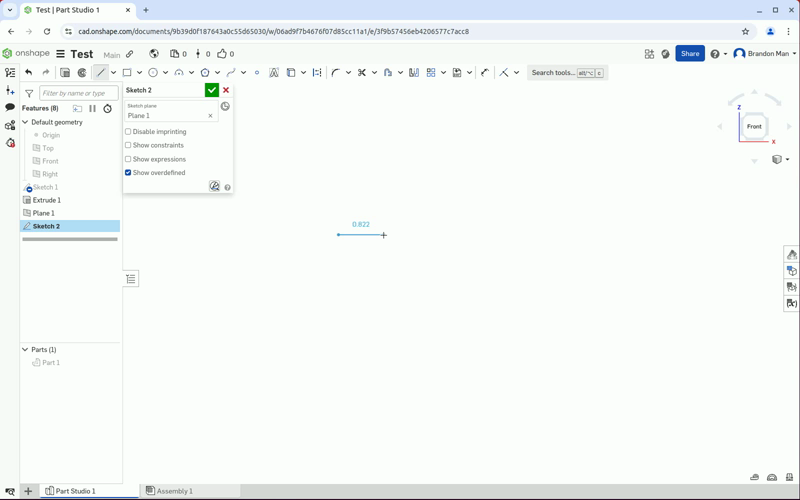
click(383, 234)
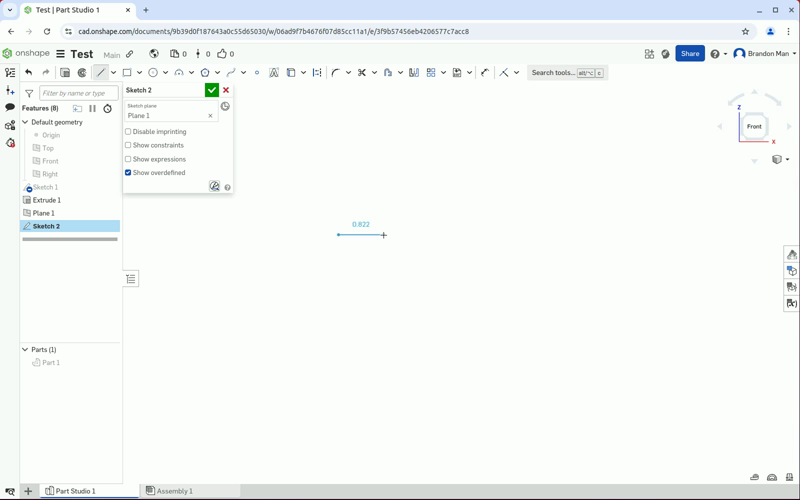
scroll(-6)
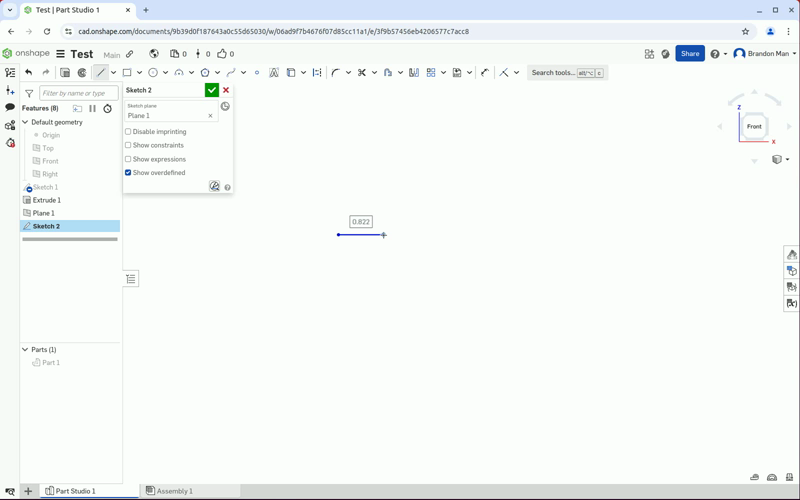
scroll(-6)
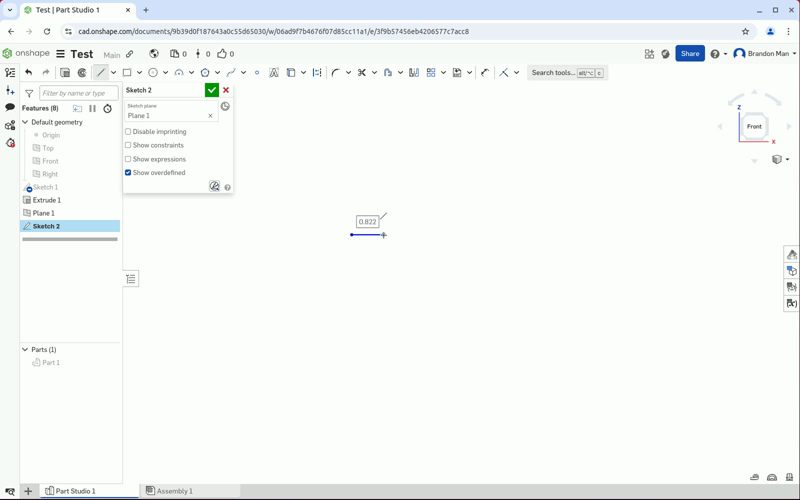
scroll(-6)
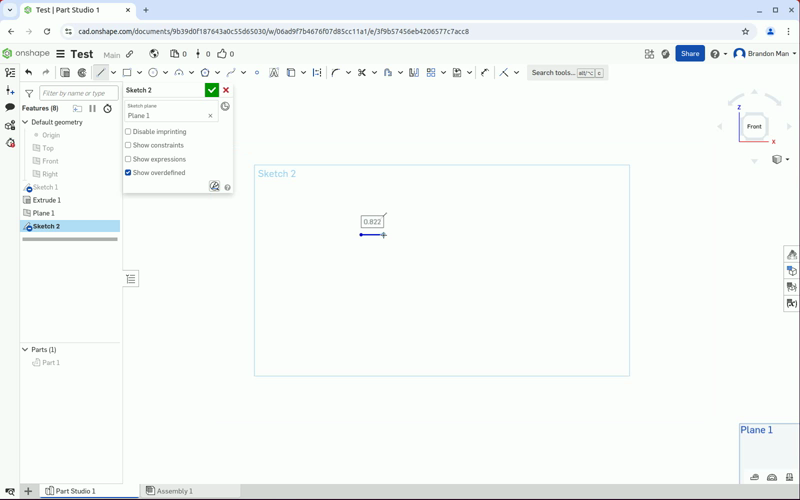
scroll(-6)
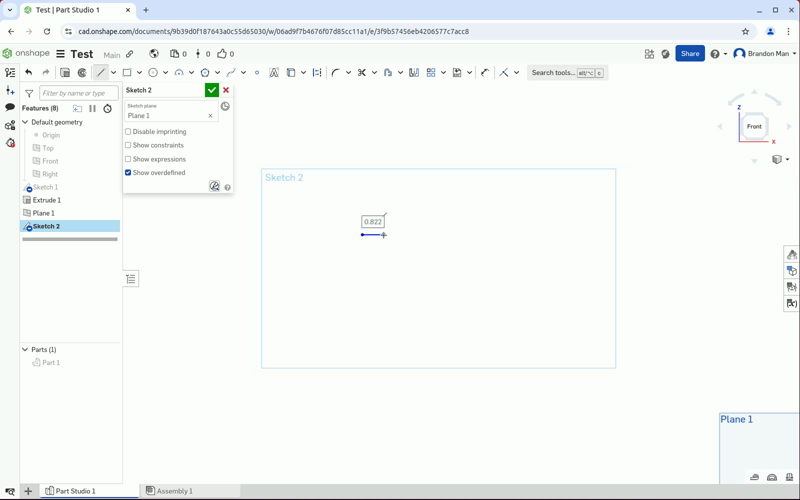
scroll(-6)
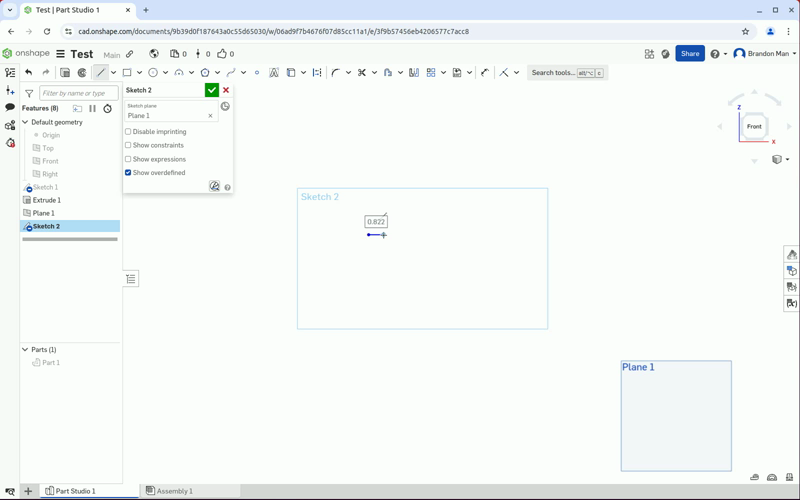
scroll(-6)
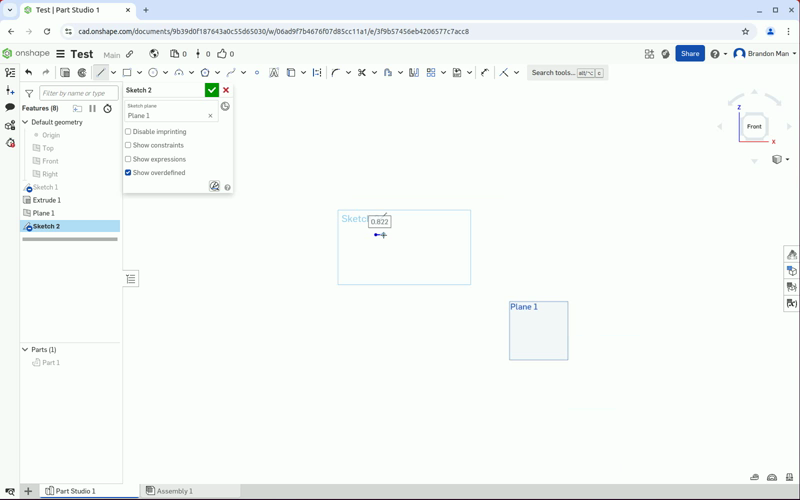
scroll(-6)
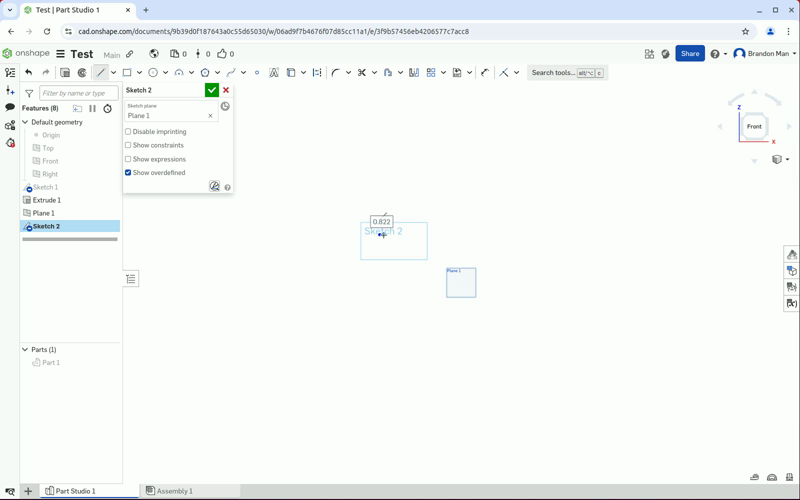
key_up(shift)
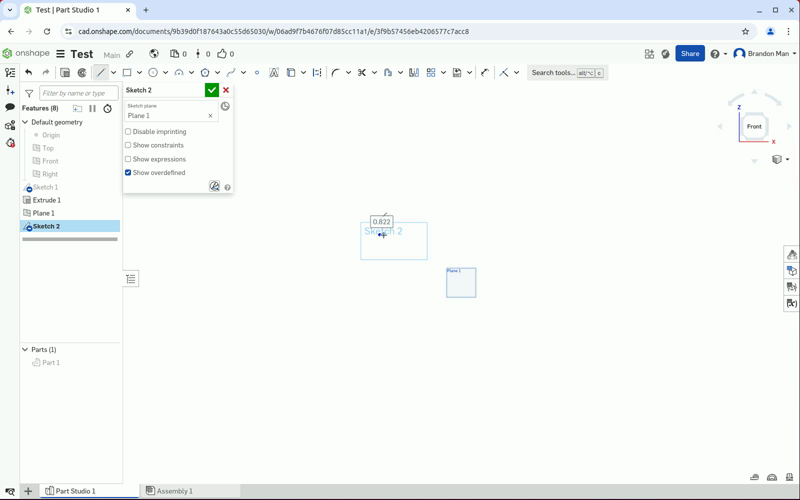
key_down(shift)
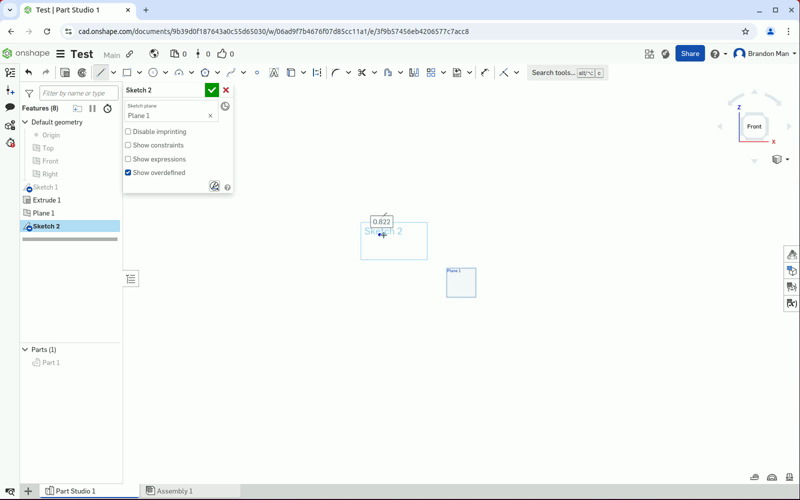
mouse_move(414, 234)
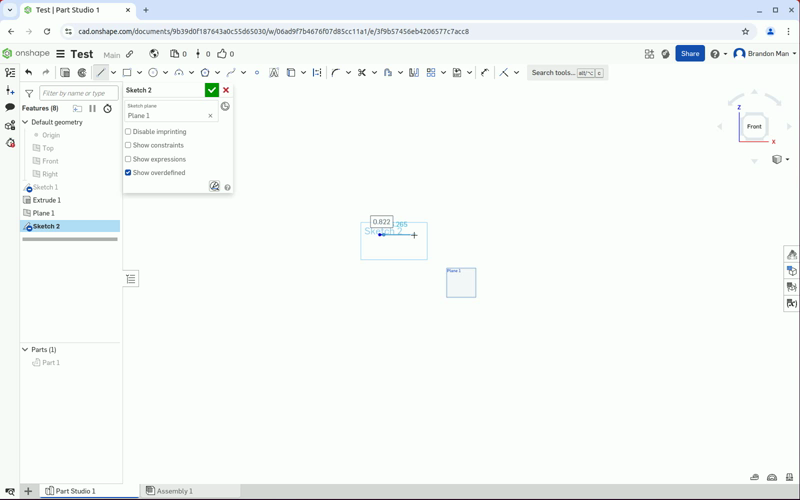
mouse_move(383, 225)
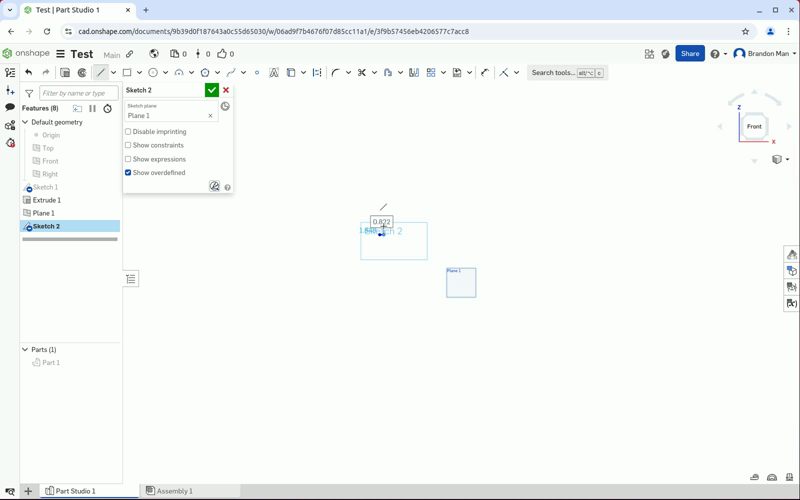
click(383, 225)
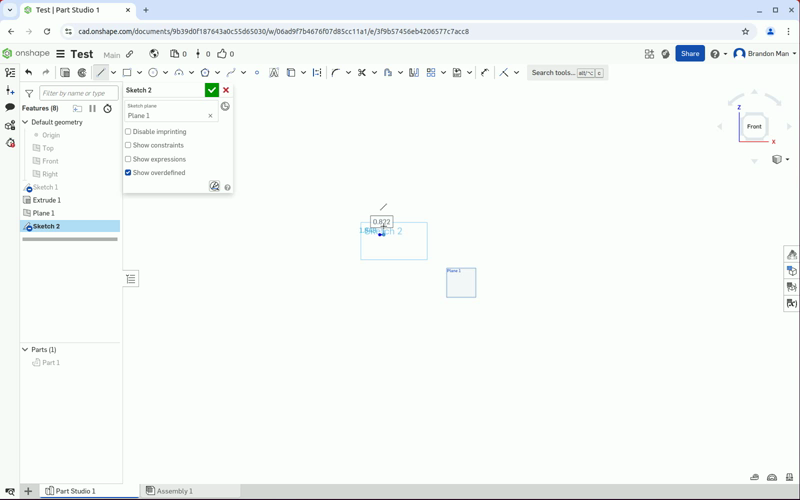
key_up(shift)
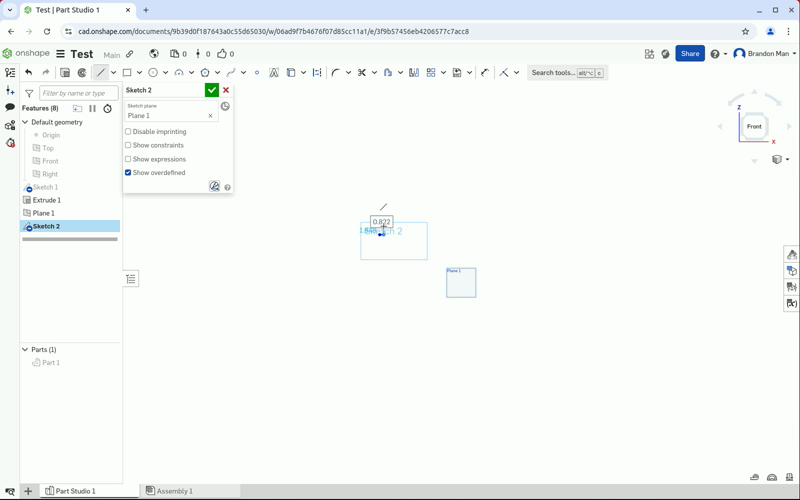
key_down(shift)
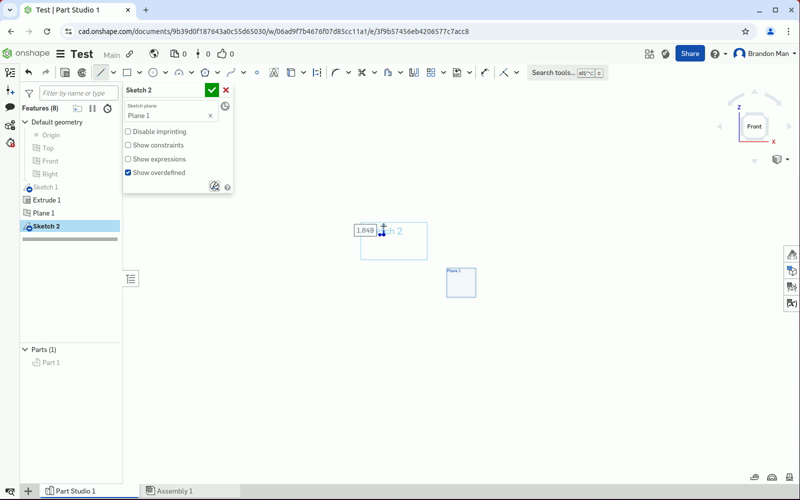
mouse_move(414, 225)
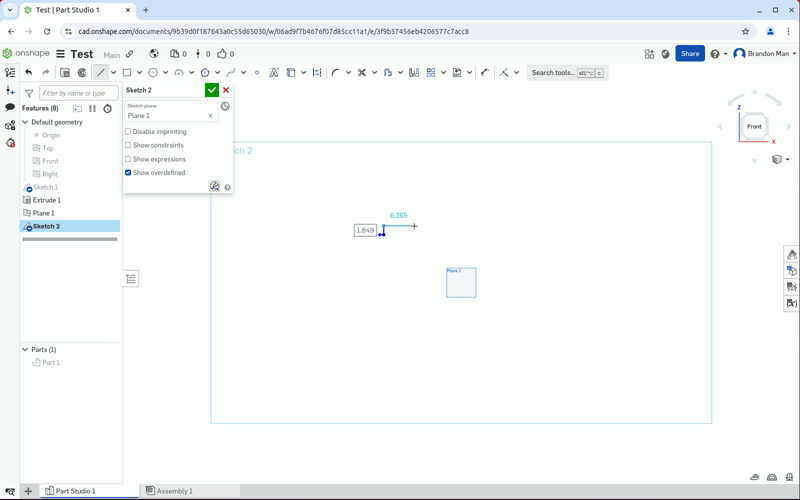
mouse_move(379, 225)
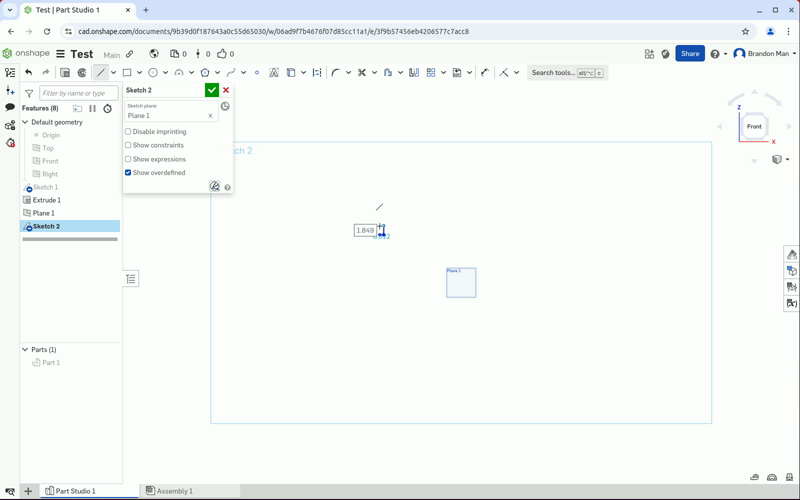
scroll(6)
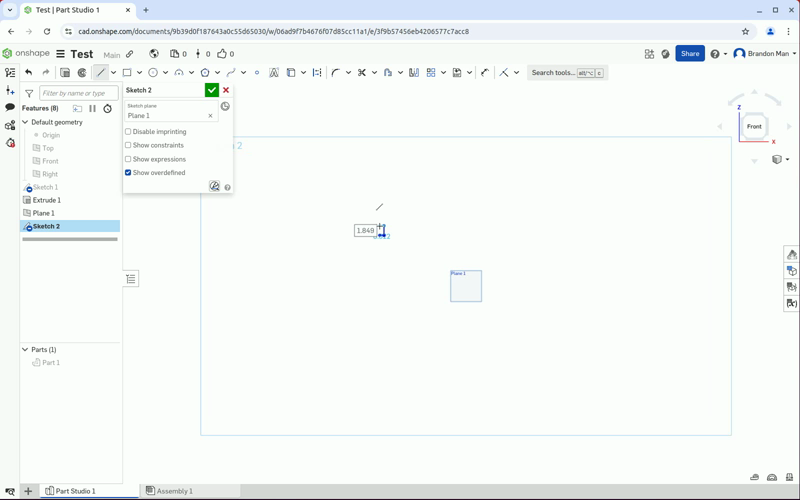
scroll(6)
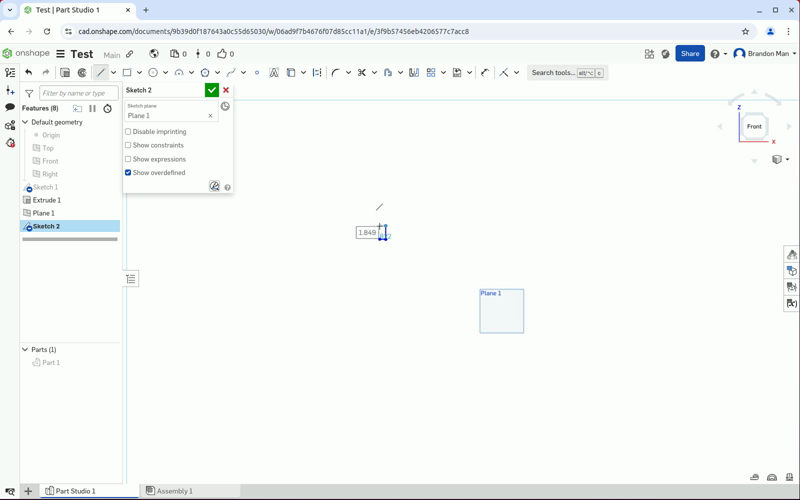
scroll(6)
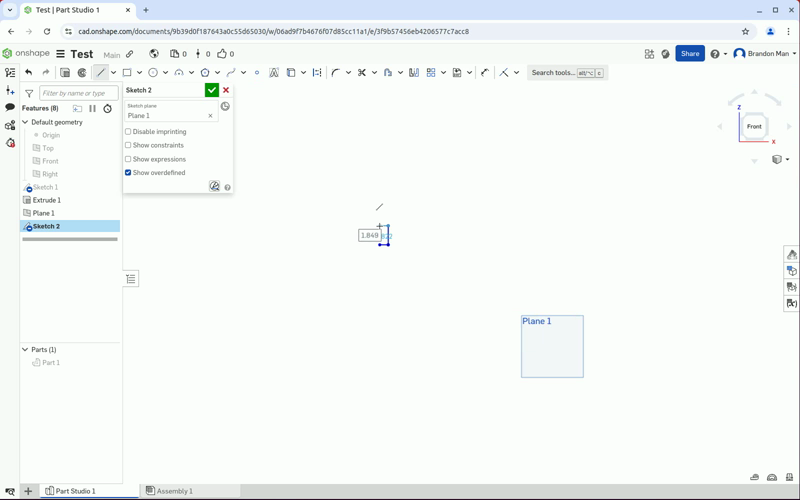
scroll(6)
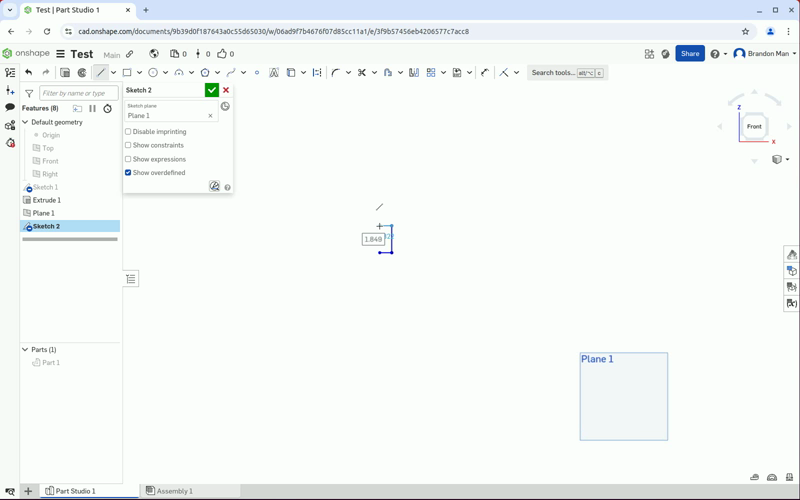
scroll(6)
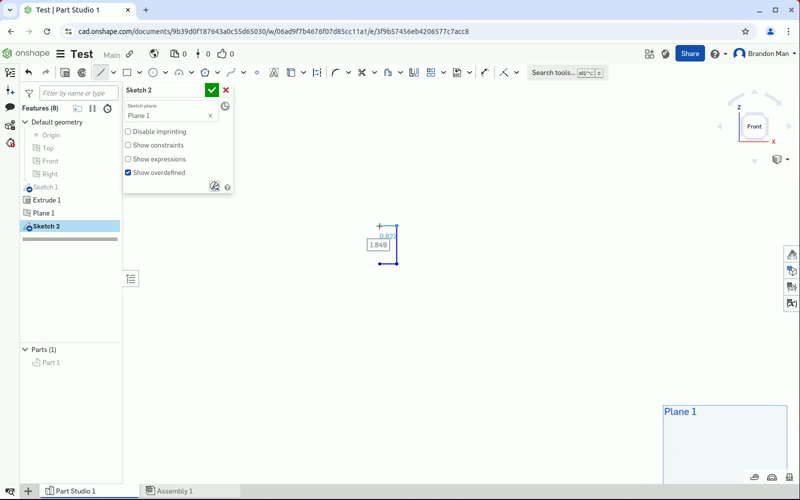
scroll(6)
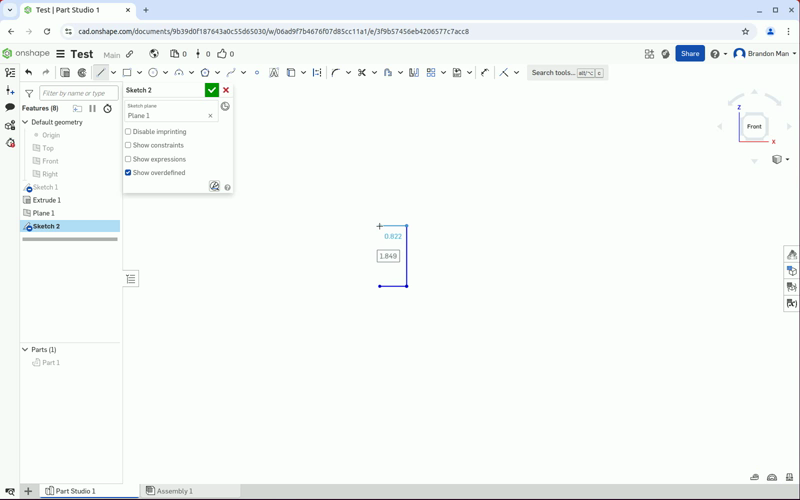
scroll(6)
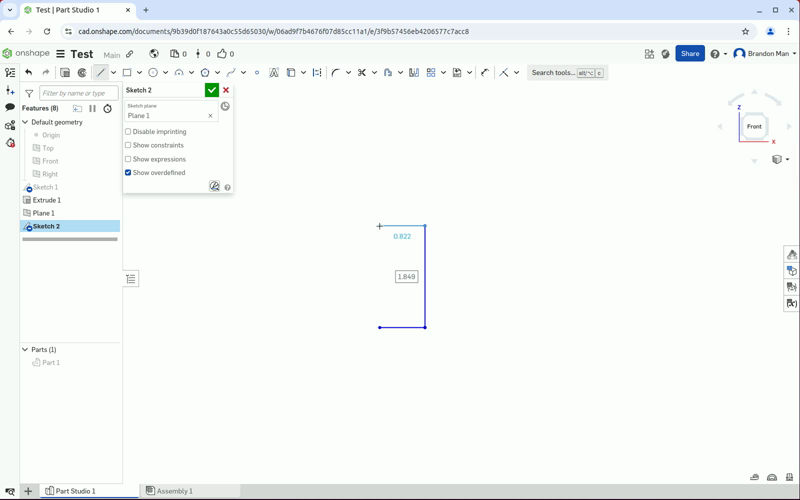
click(379, 225)
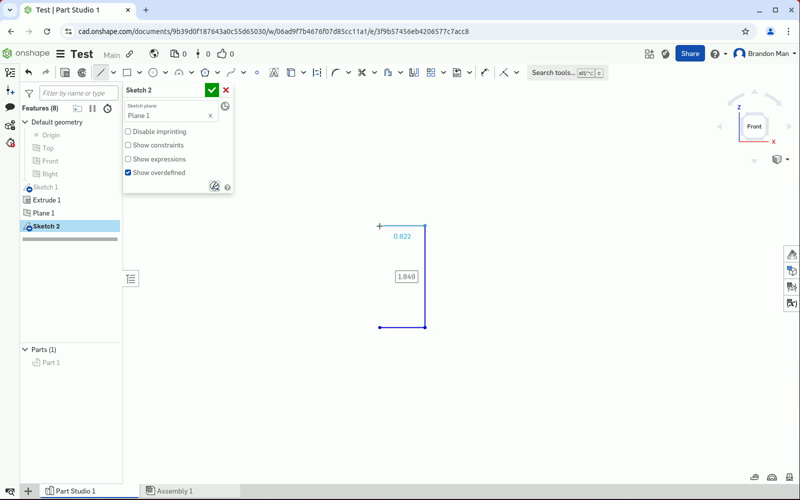
scroll(-6)
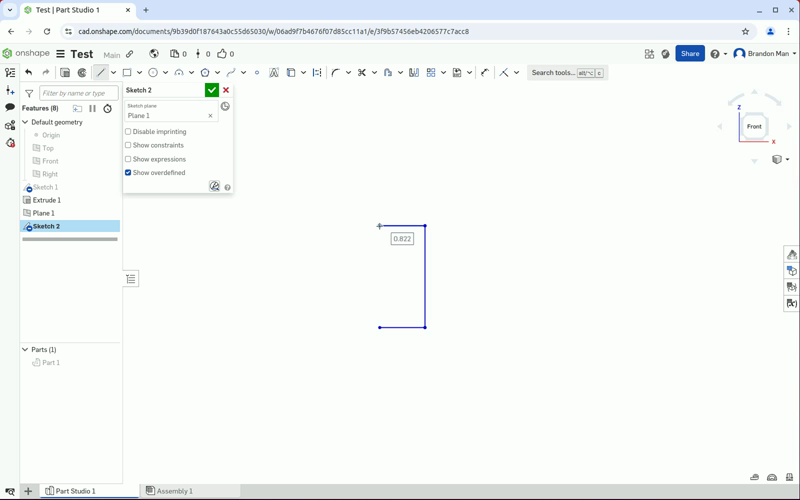
scroll(-6)
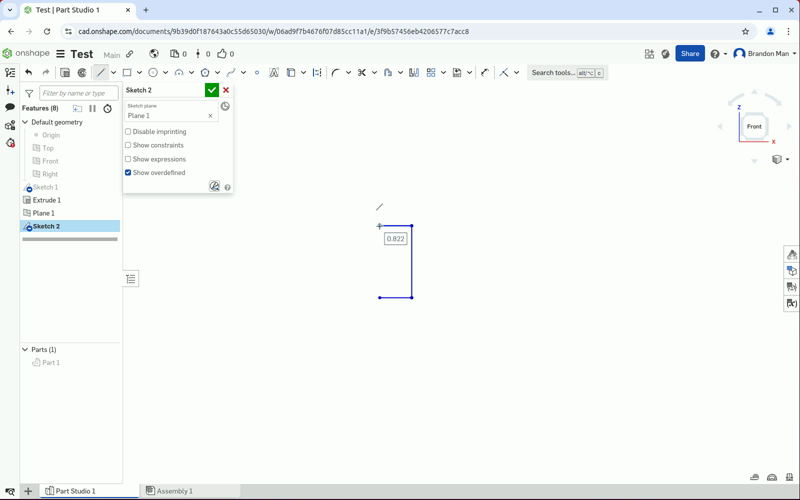
scroll(-6)
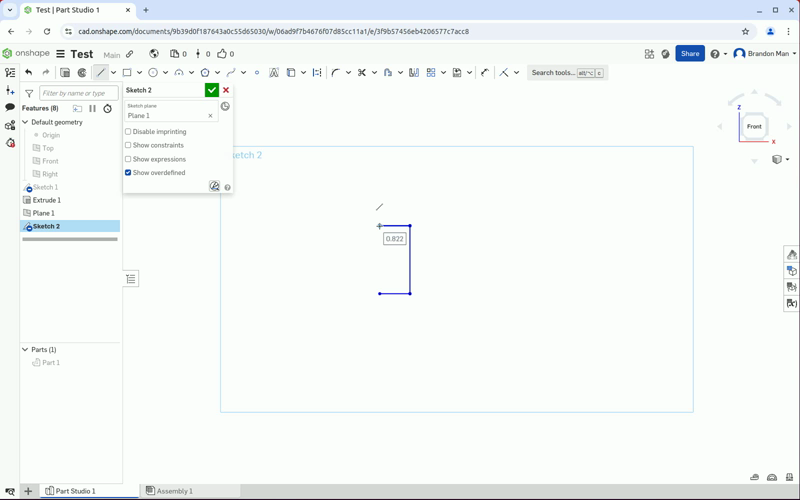
scroll(-6)
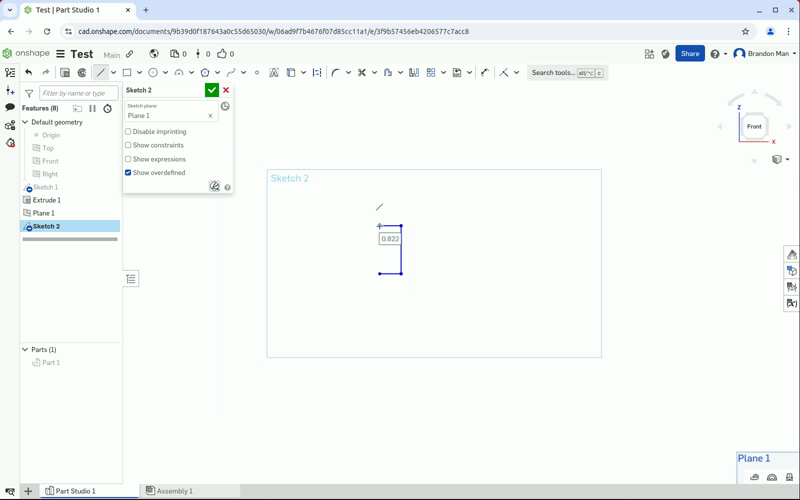
scroll(-6)
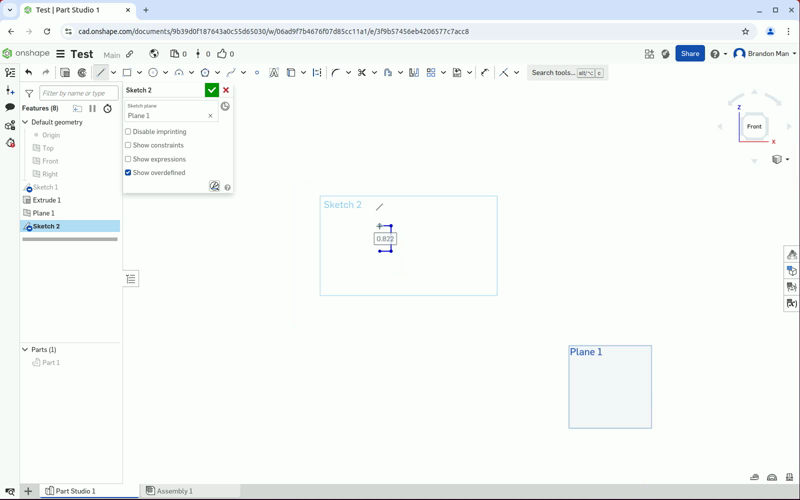
scroll(-6)
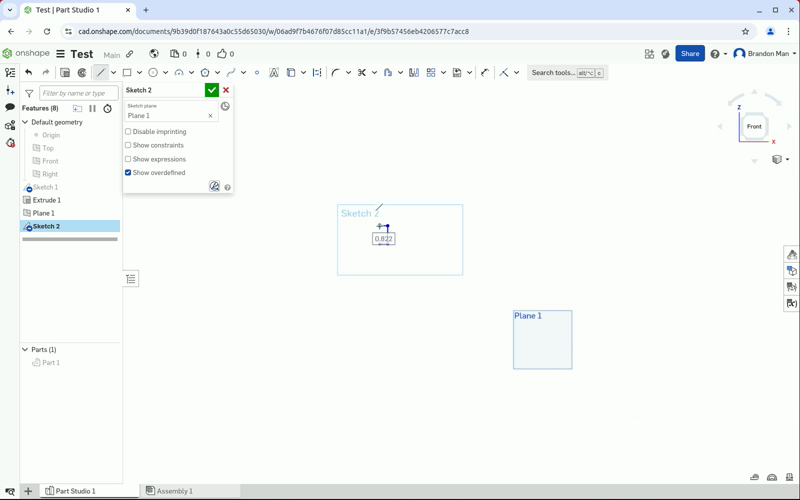
scroll(-6)
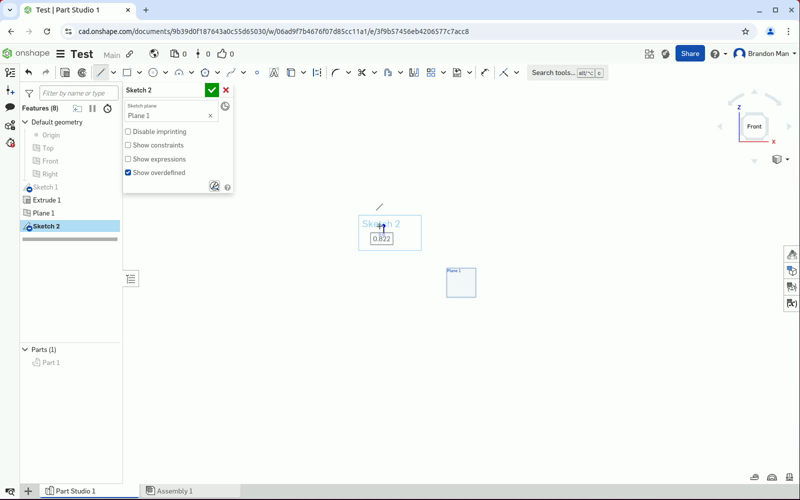
key_up(shift)
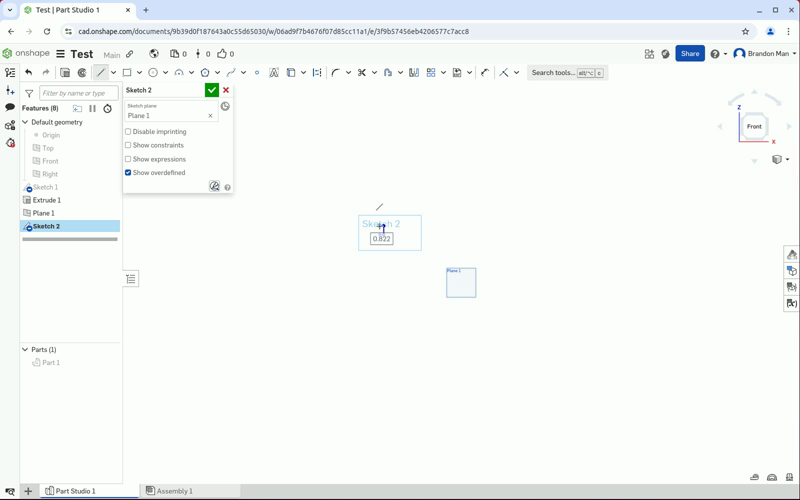
mouse_move(409, 225)
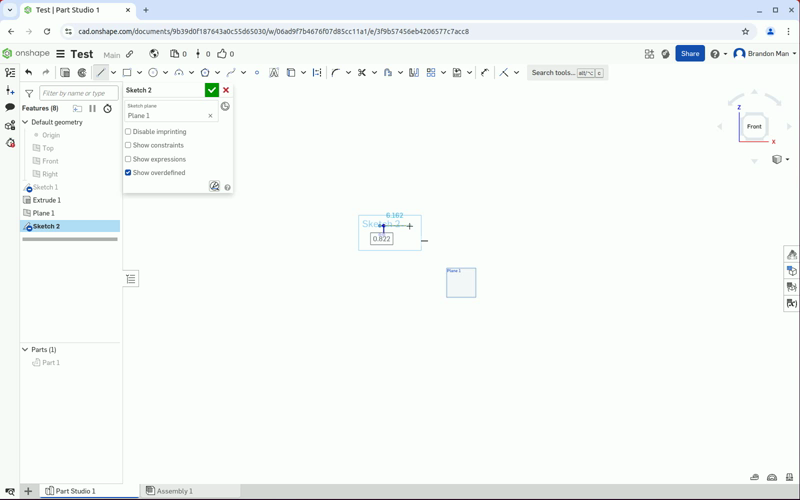
key_down(shift)
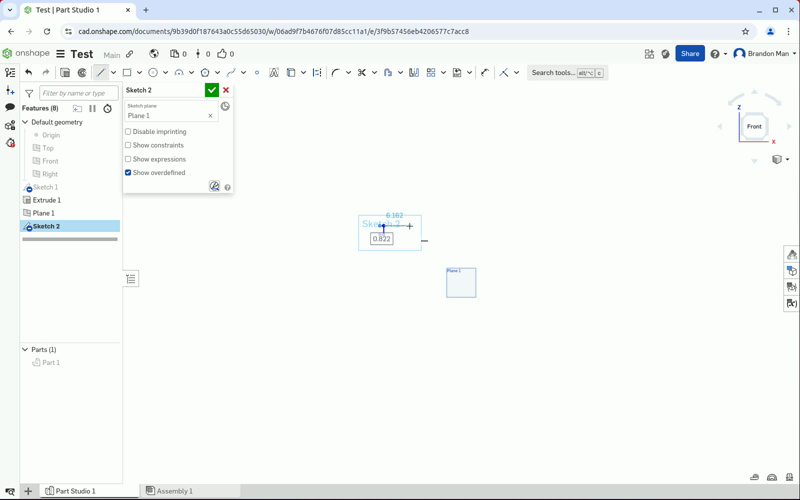
mouse_move(379, 234)
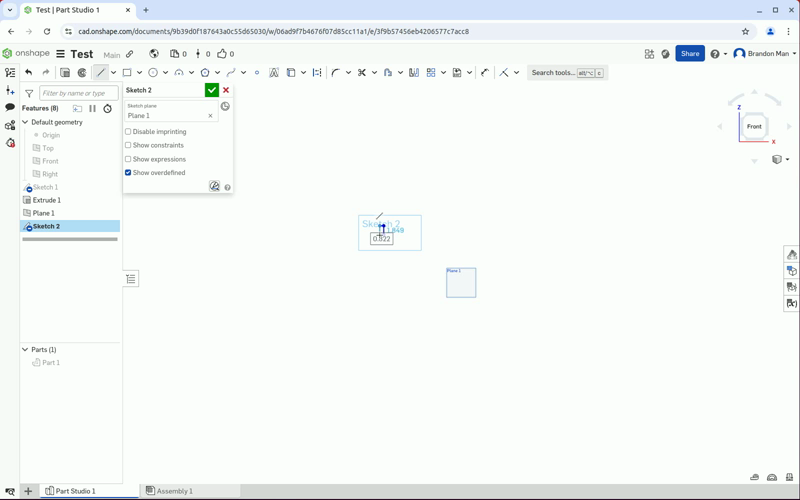
scroll(6)
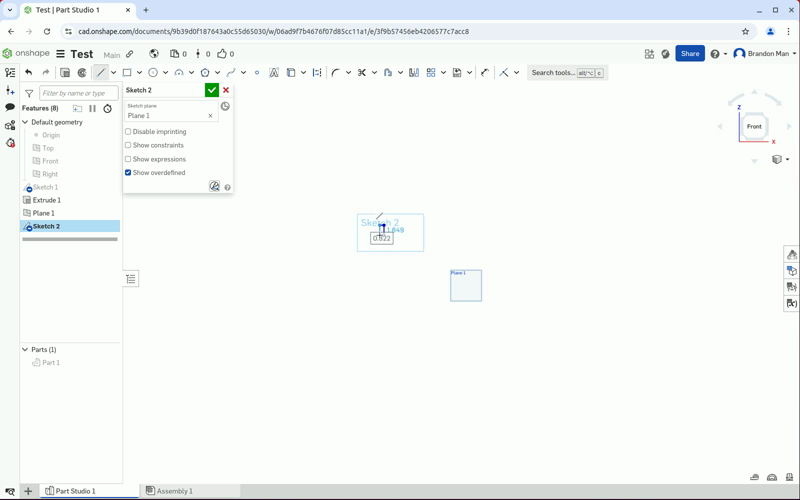
scroll(6)
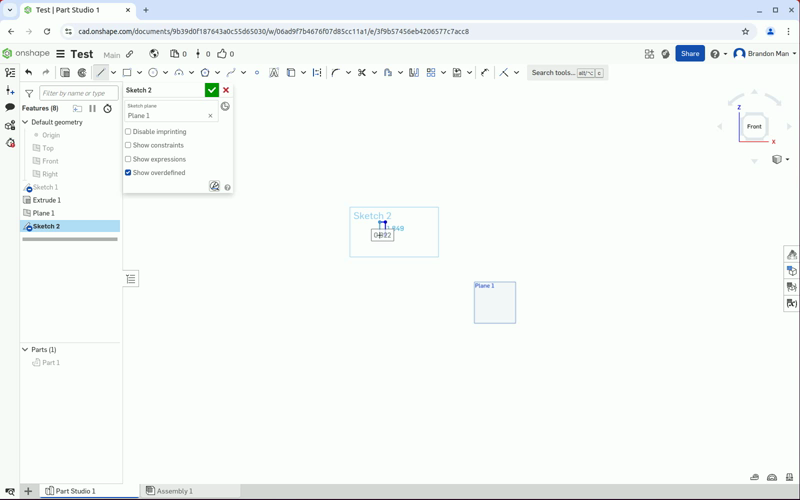
scroll(6)
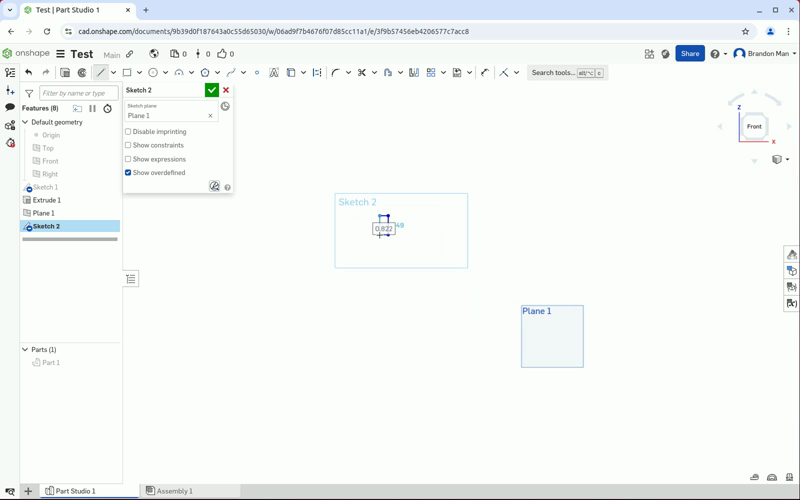
scroll(6)
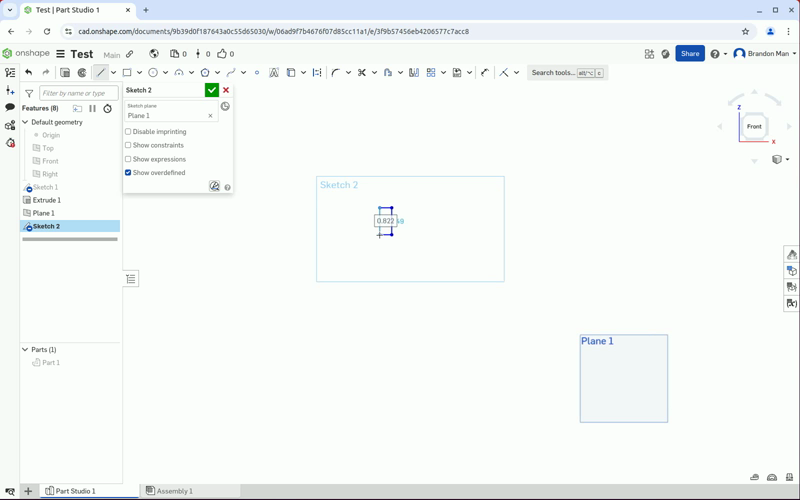
scroll(6)
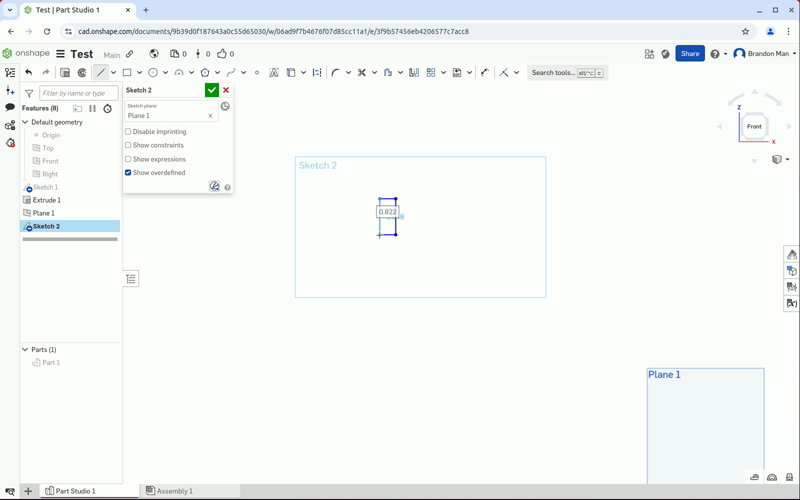
scroll(6)
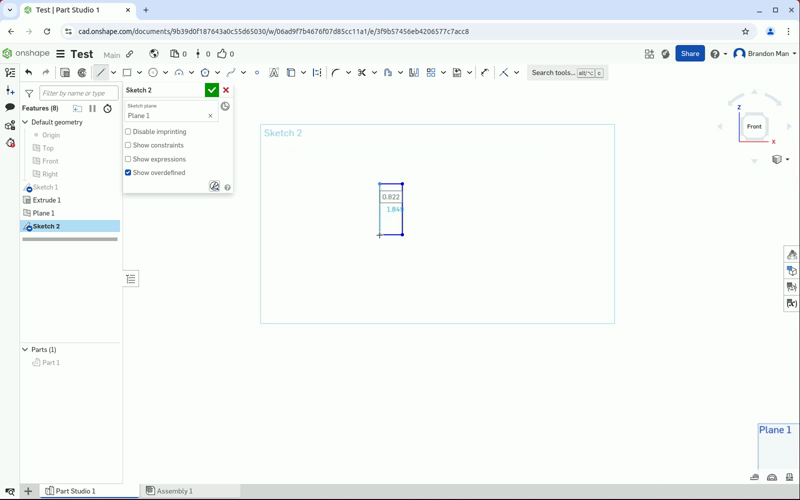
scroll(6)
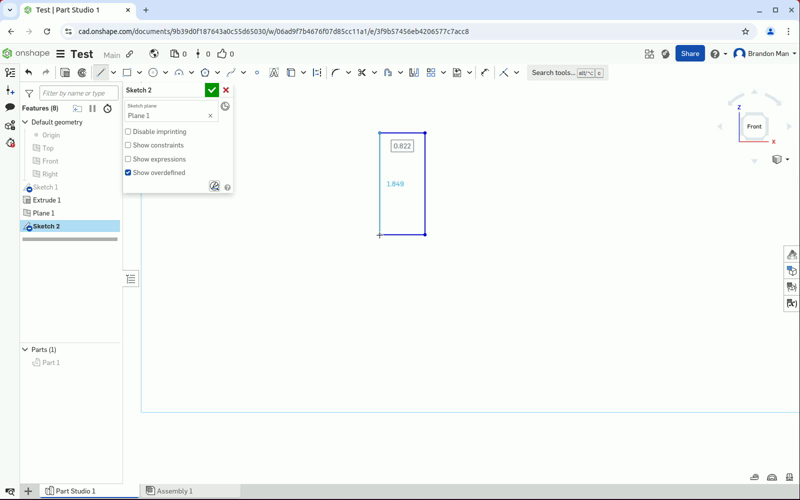
key_up(shift)
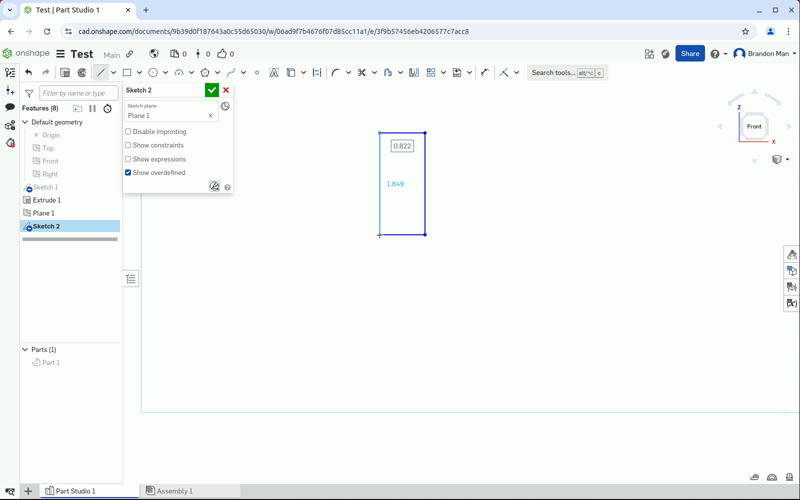
click(379, 234)
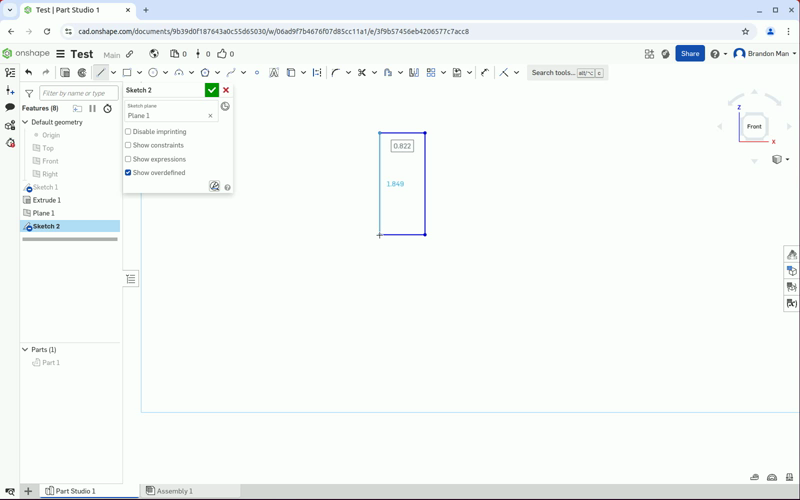
scroll(-6)
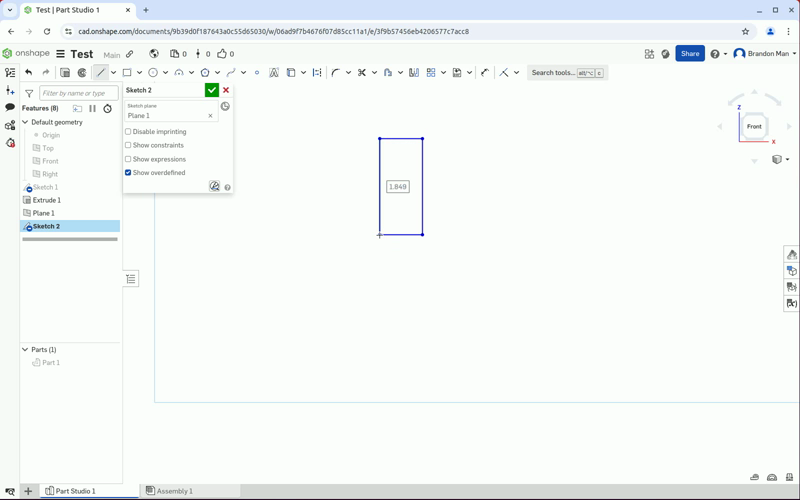
scroll(-6)
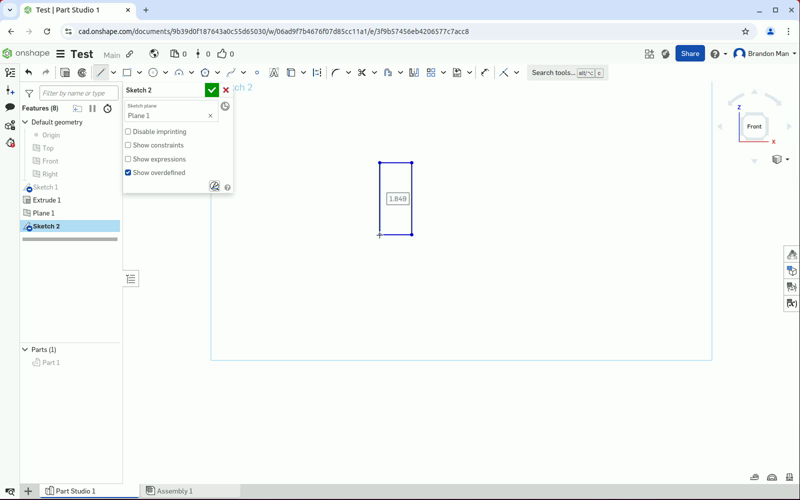
scroll(-6)
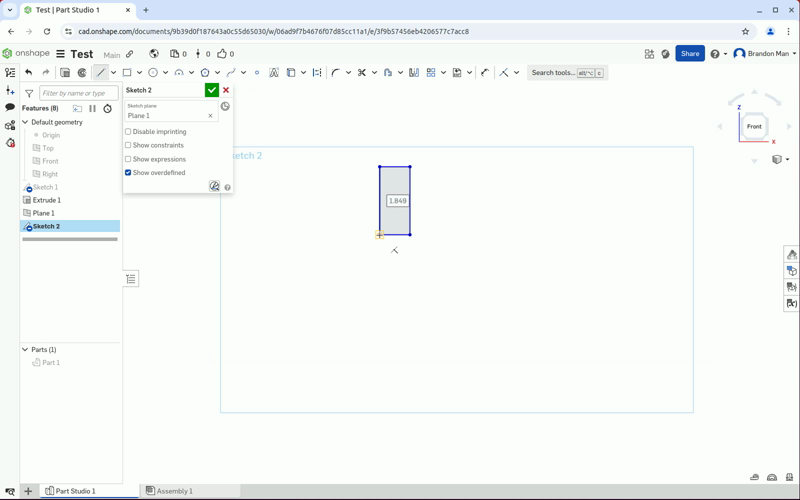
scroll(-6)
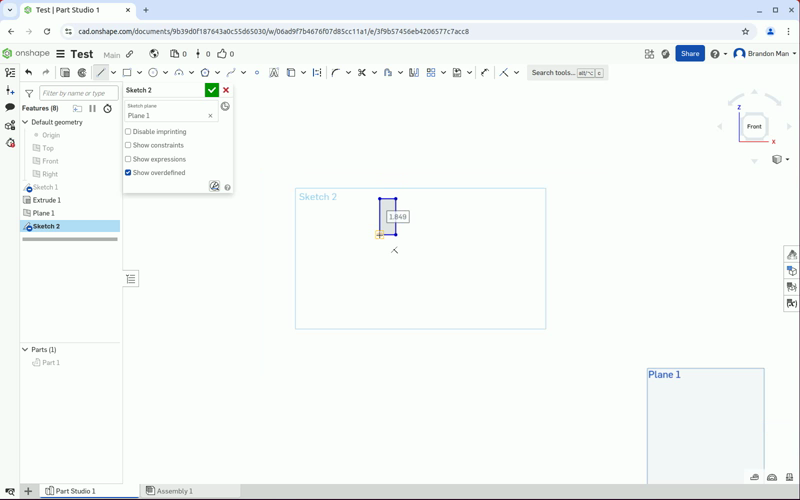
scroll(-6)
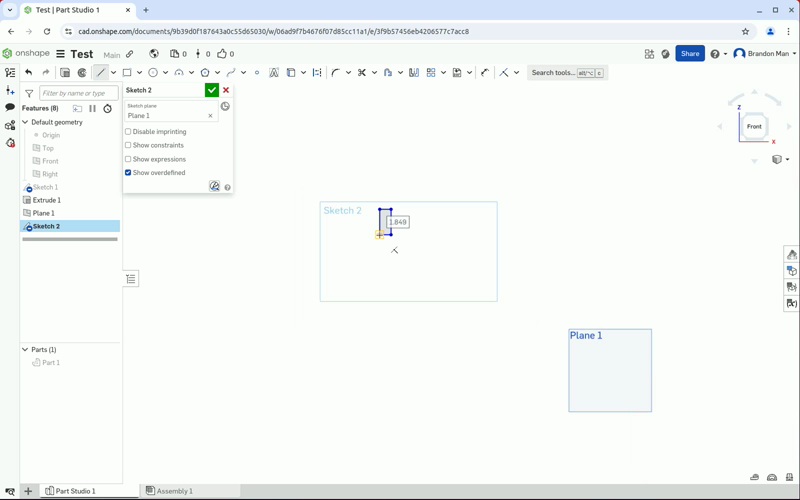
scroll(-6)
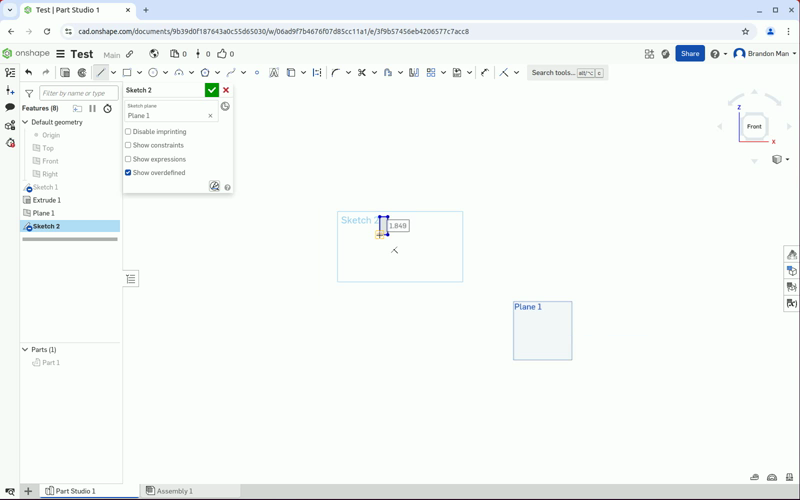
scroll(-6)
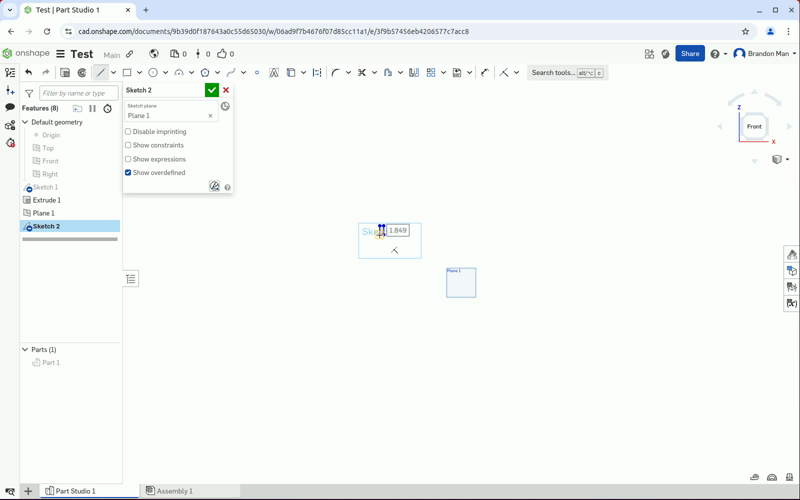
key(esc)
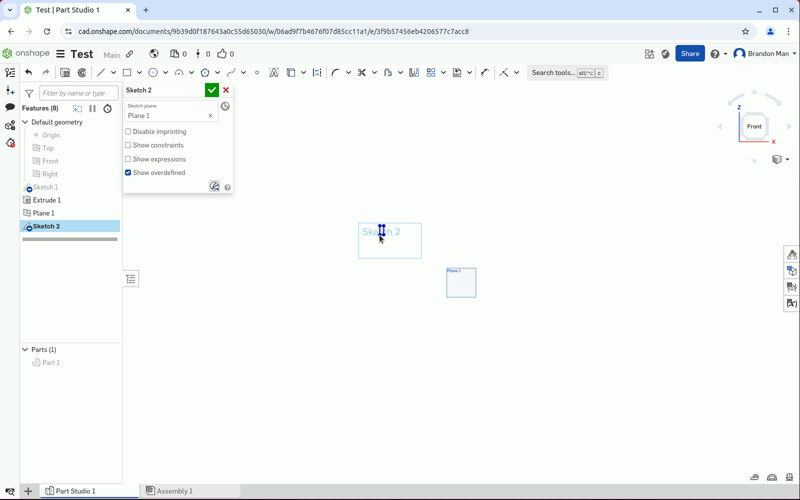
mouse_move(383, 233)
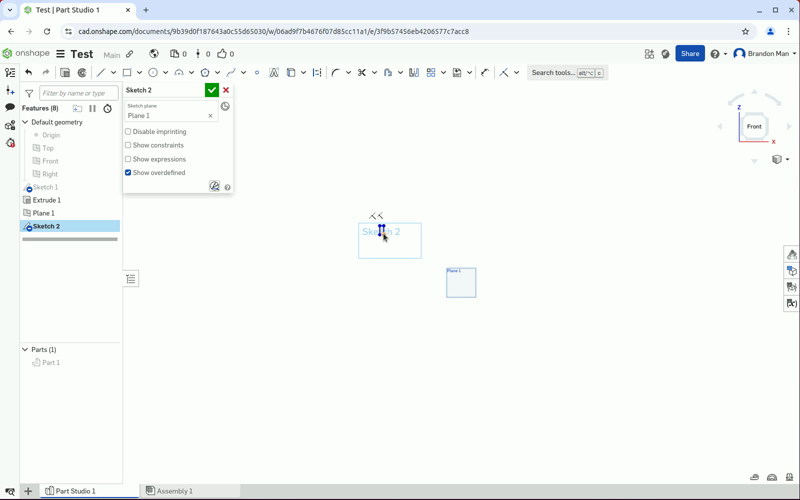
scroll(6)
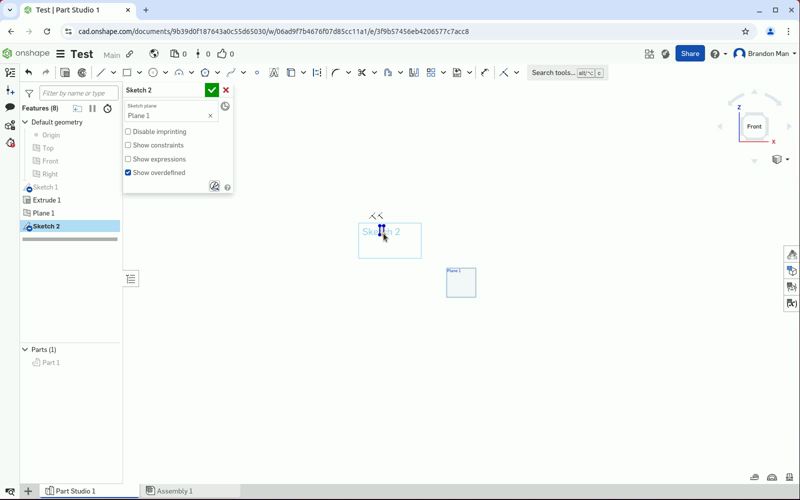
scroll(6)
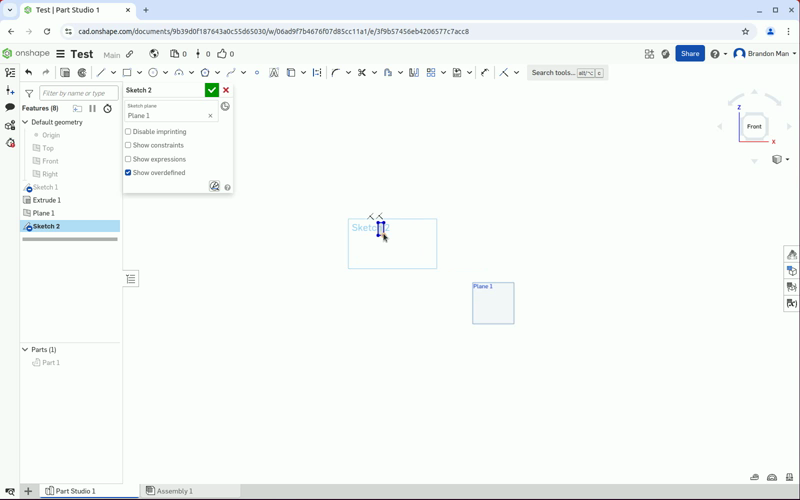
scroll(6)
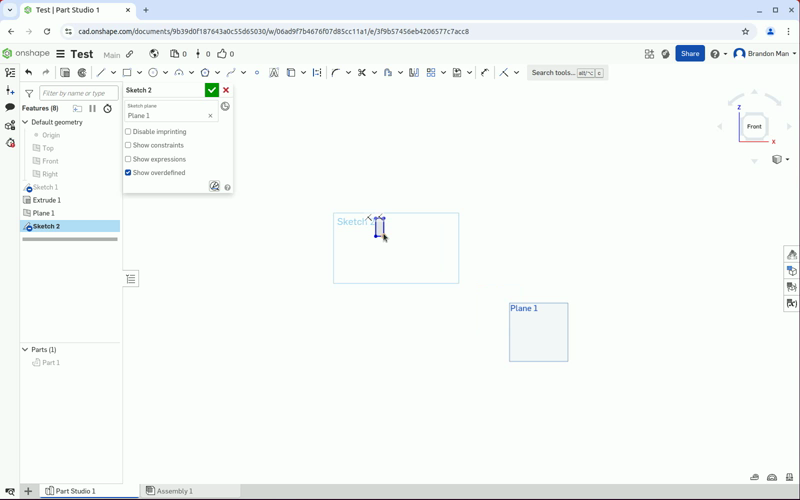
scroll(6)
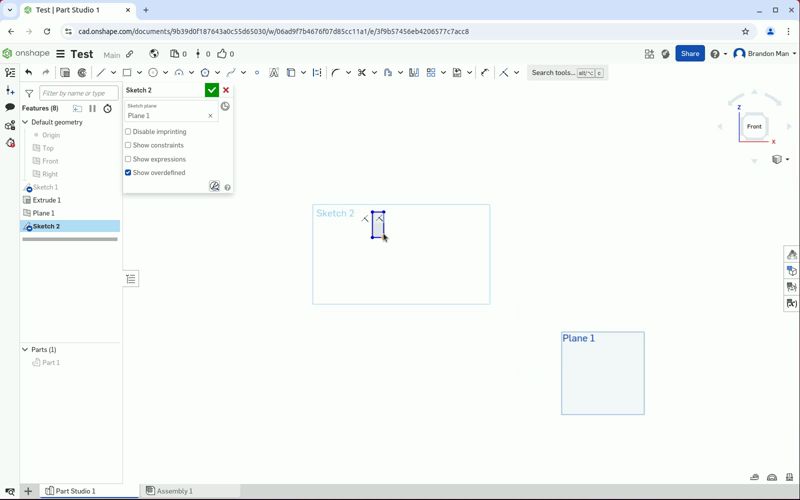
scroll(6)
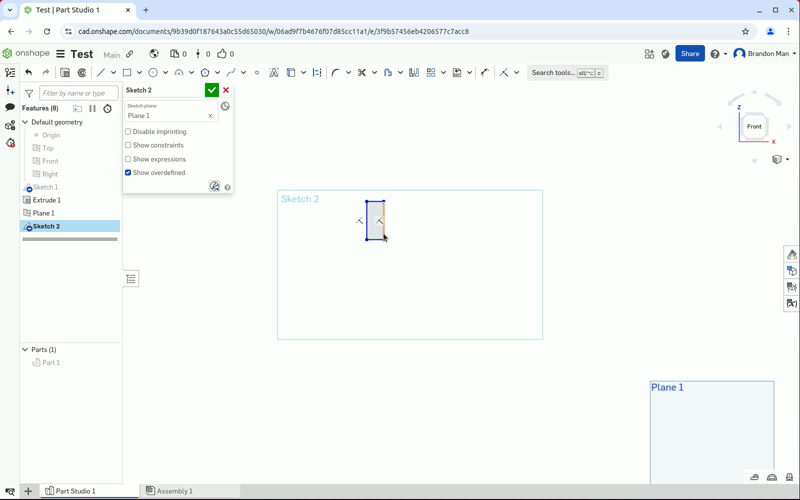
scroll(6)
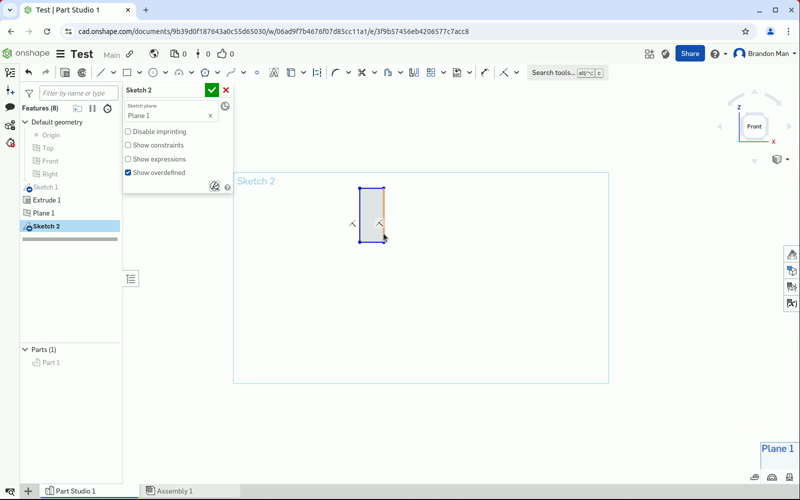
scroll(6)
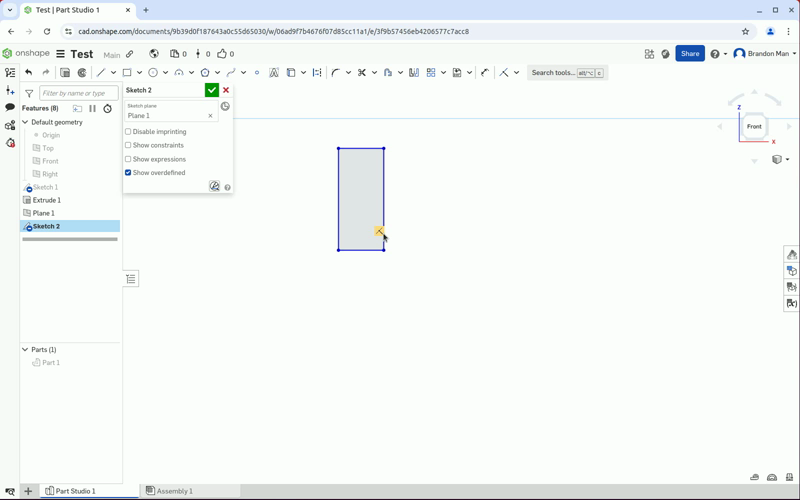
click(383, 233)
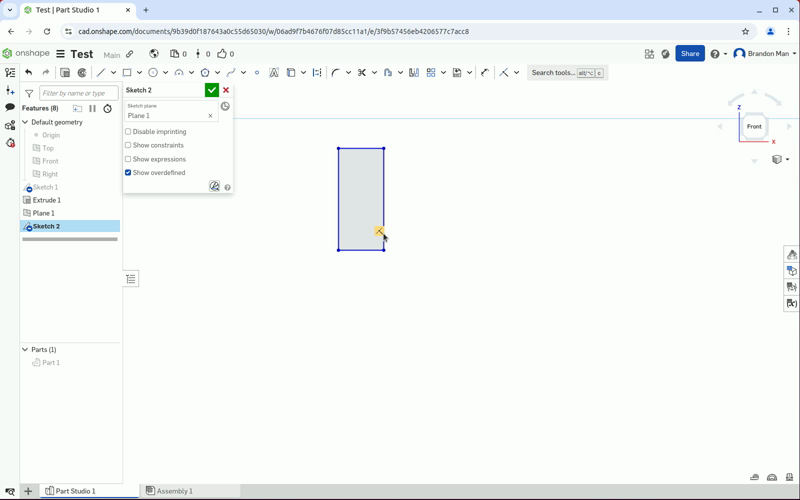
scroll(-6)
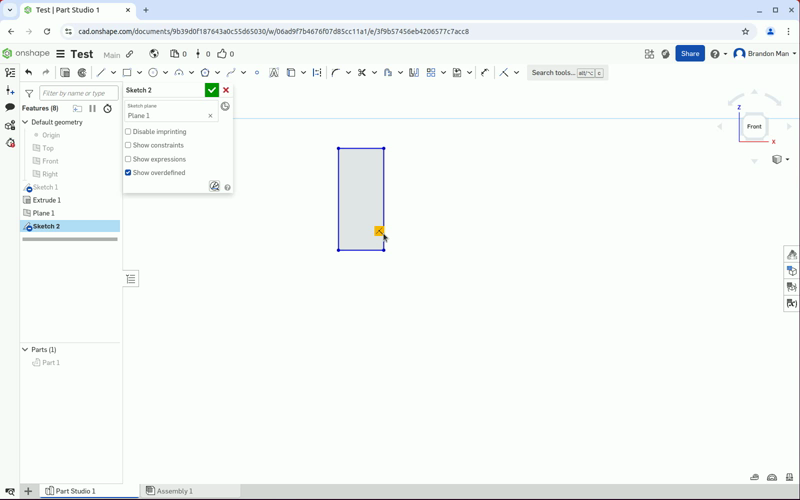
scroll(-6)
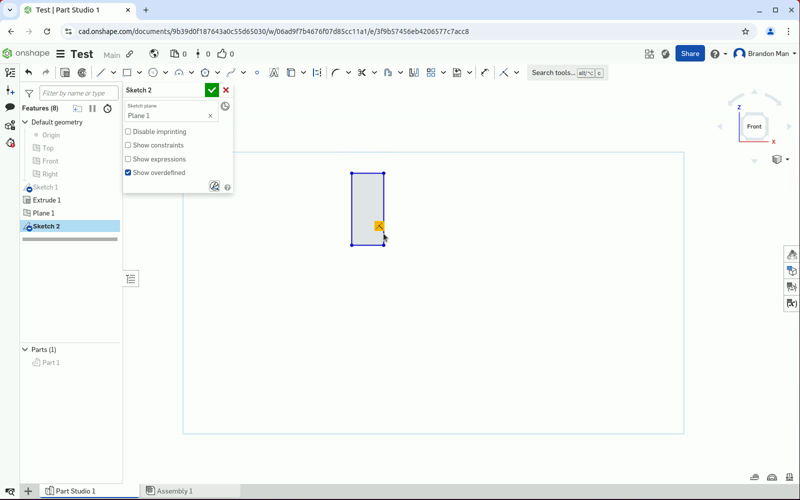
scroll(-6)
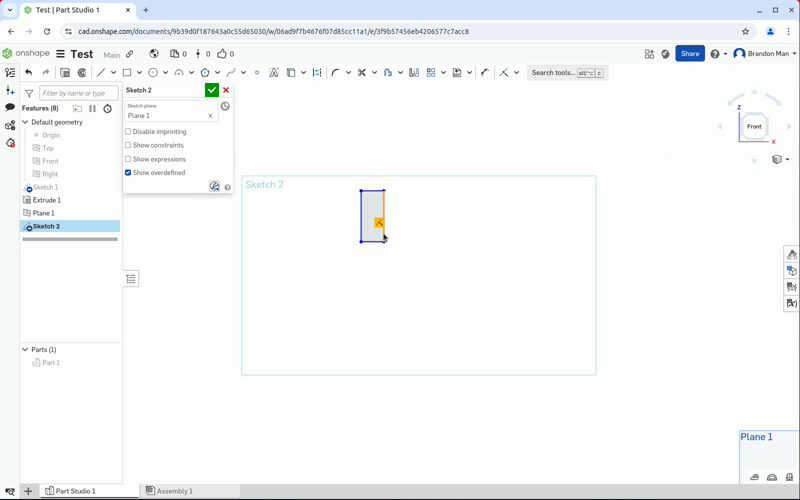
scroll(-6)
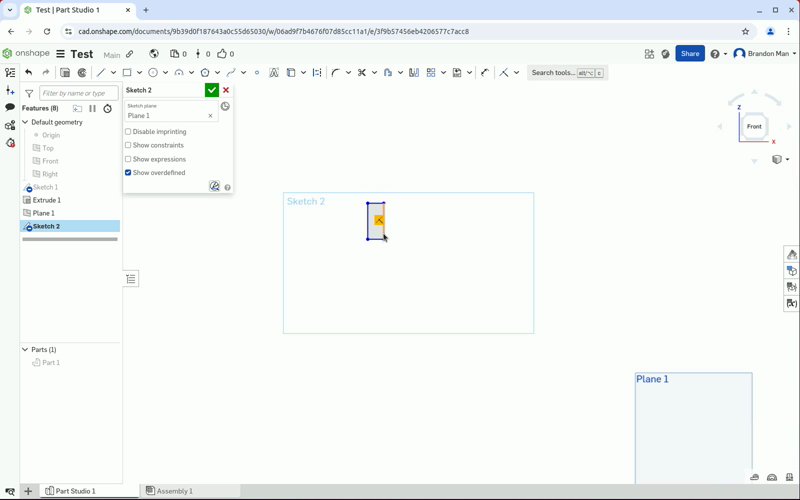
scroll(-6)
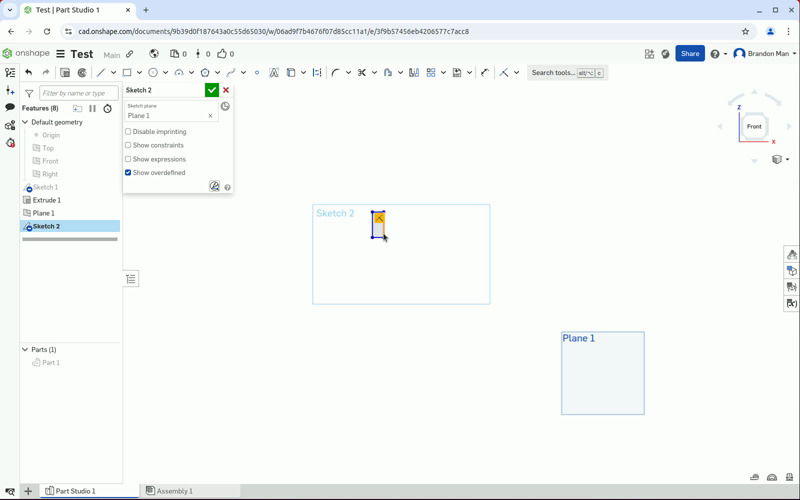
scroll(-6)
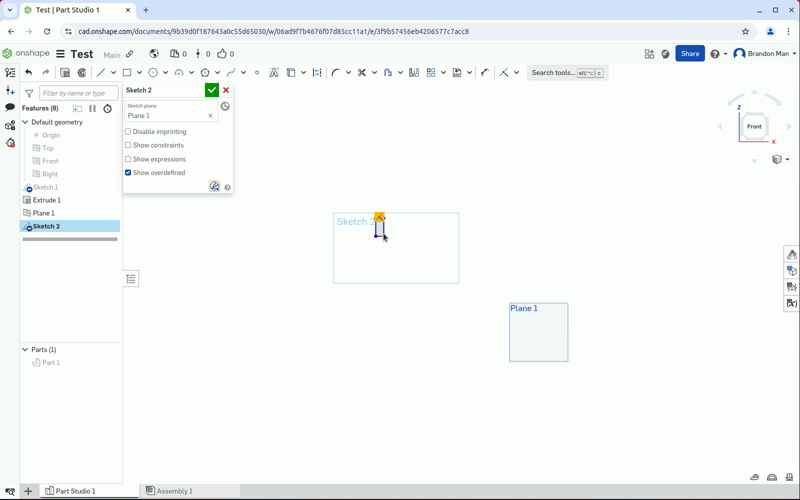
scroll(-6)
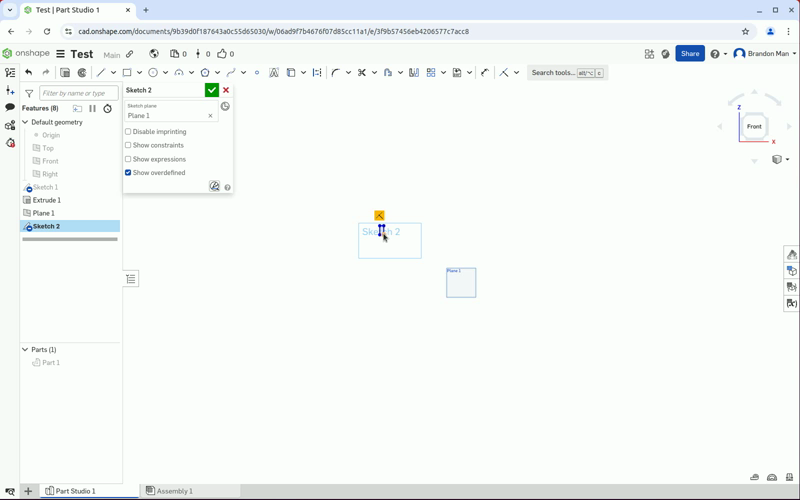
mouse_move(73, 352)
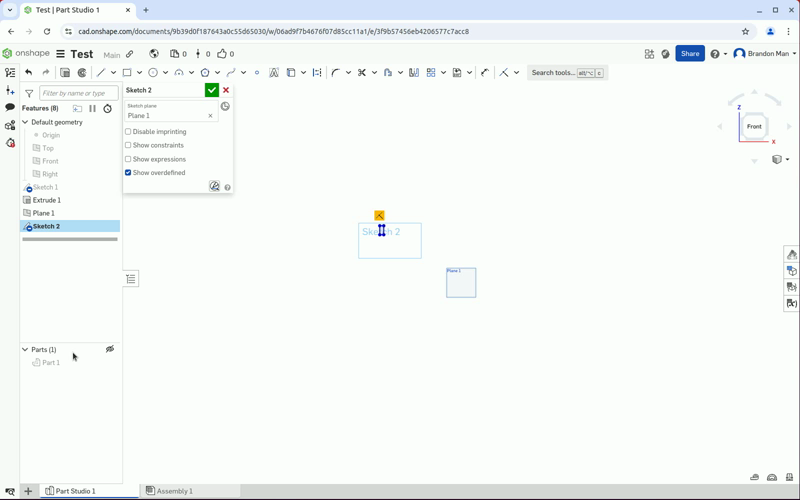
key(shift+y)
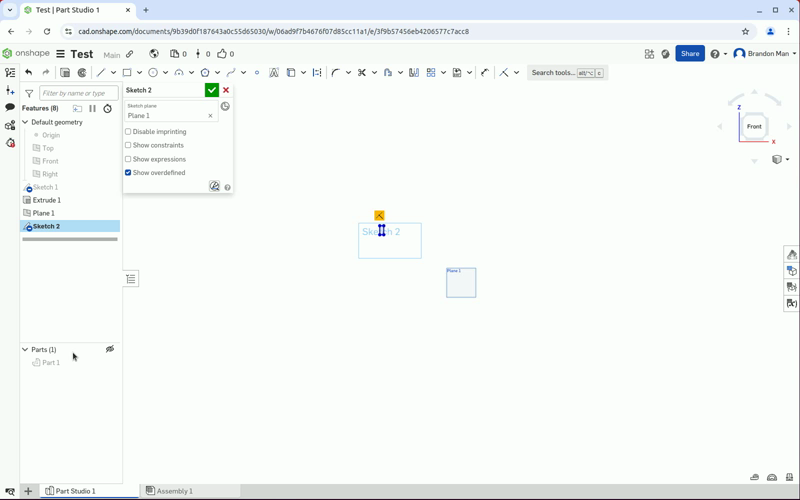
key(shift+e)
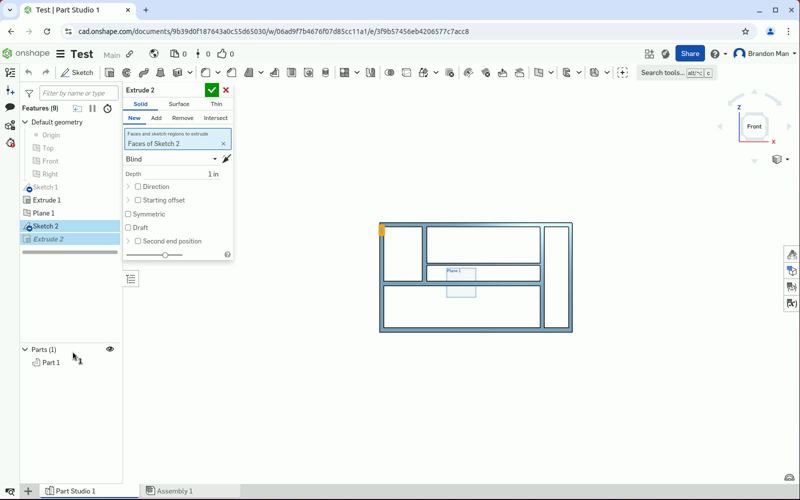
mouse_move(143, 106)
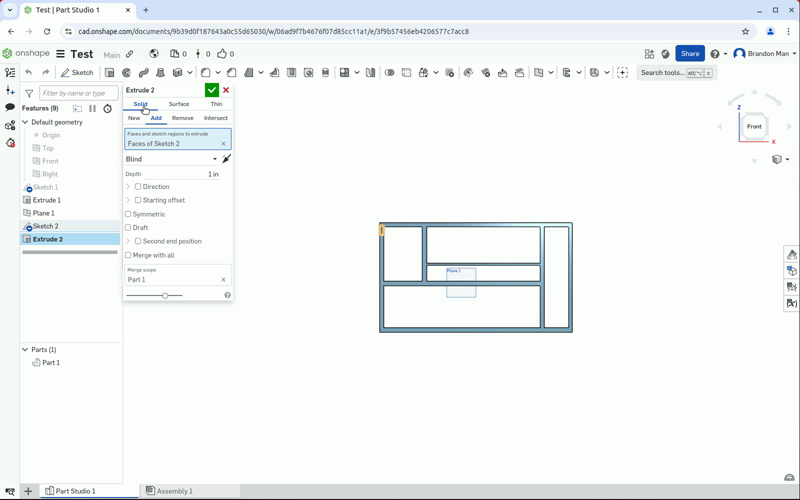
click(143, 106)
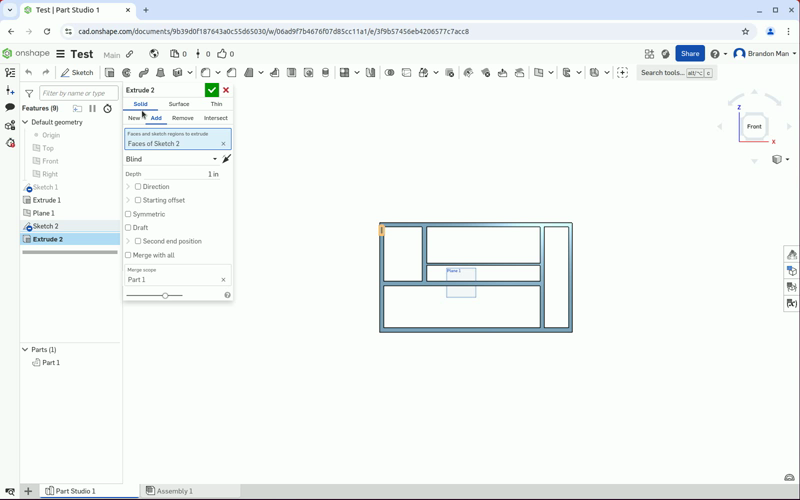
mouse_move(137, 120)
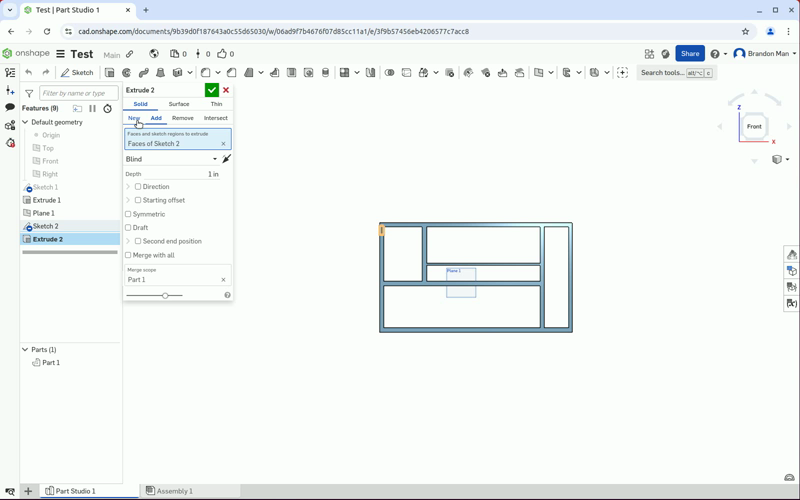
click(137, 120)
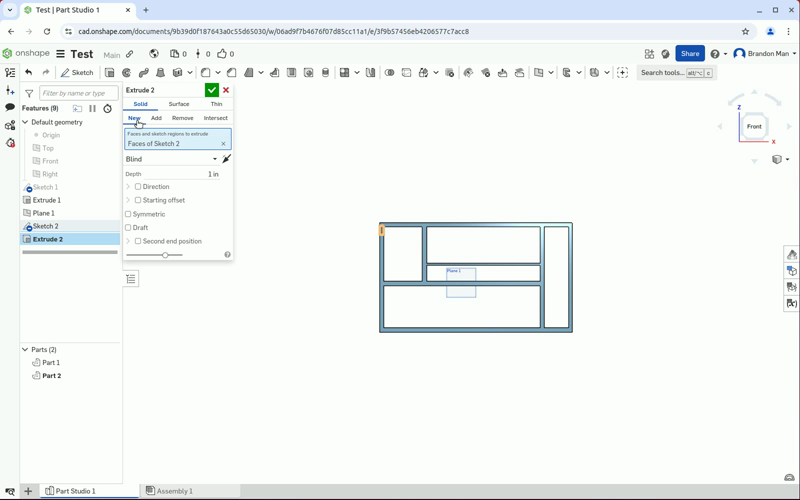
key(tab, 4)
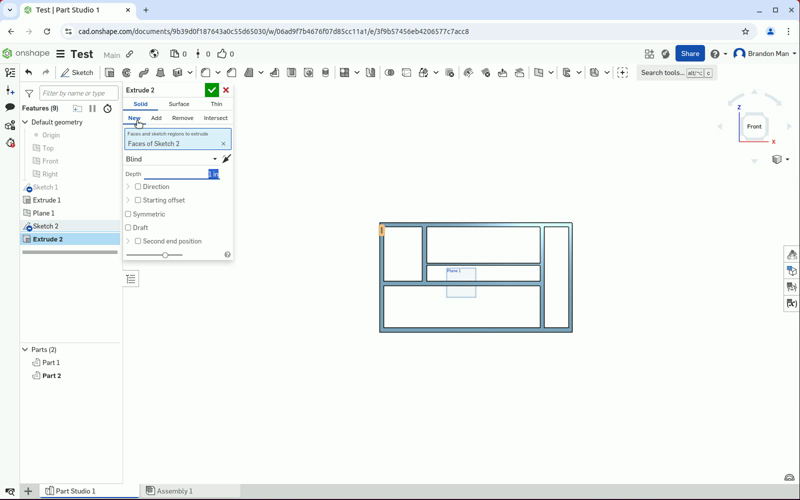
text(2.407)
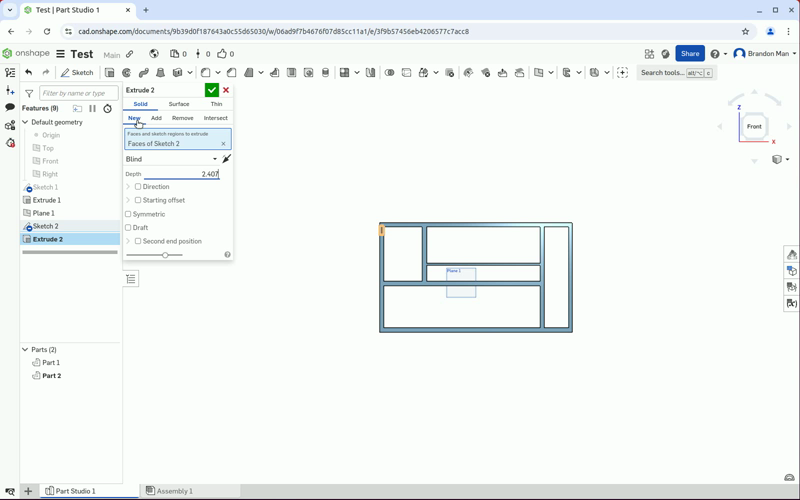
key(enter)
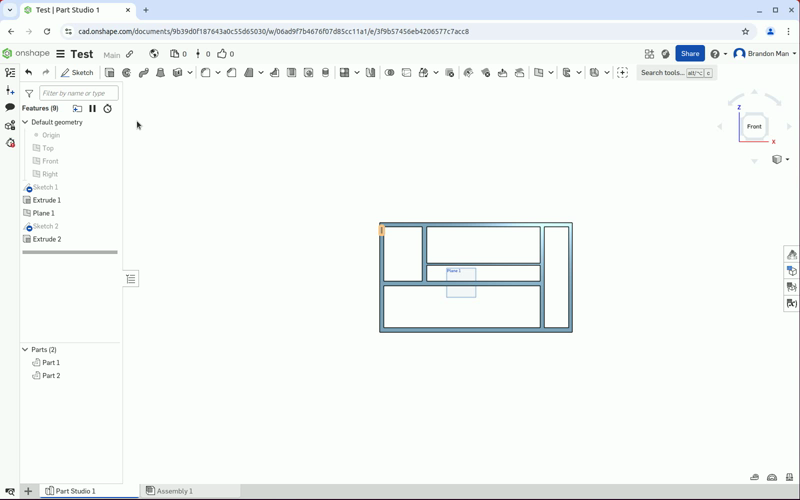
key(shift+h)
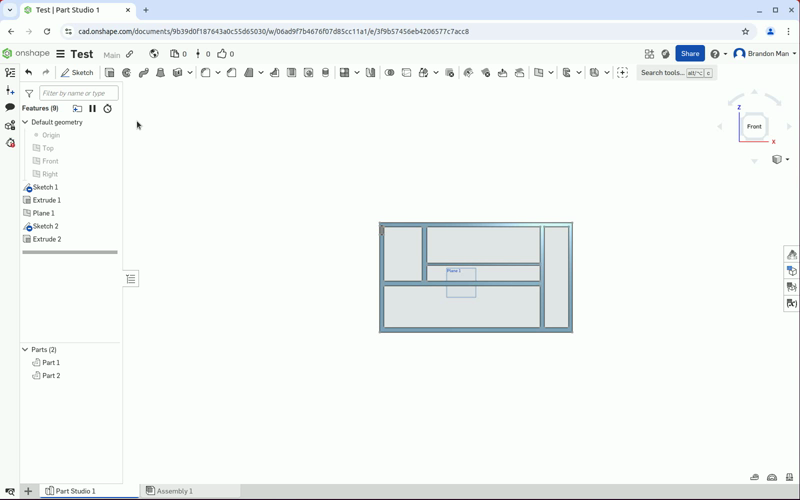
key(shift+h)
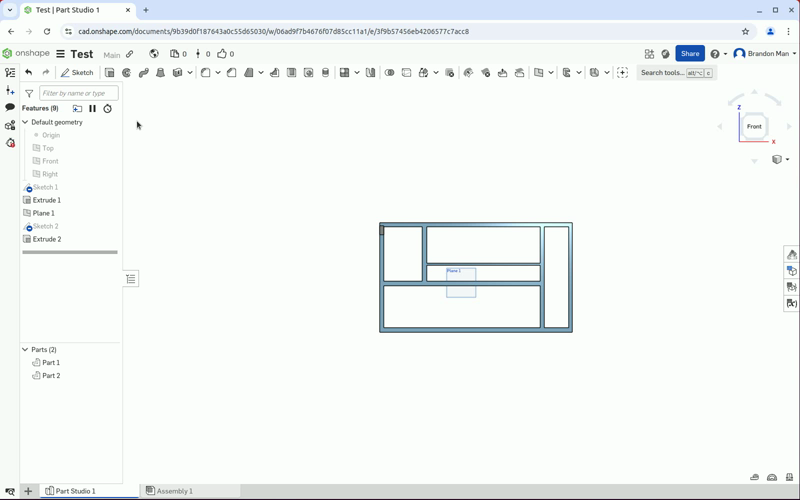
mouse_move(73, 189)
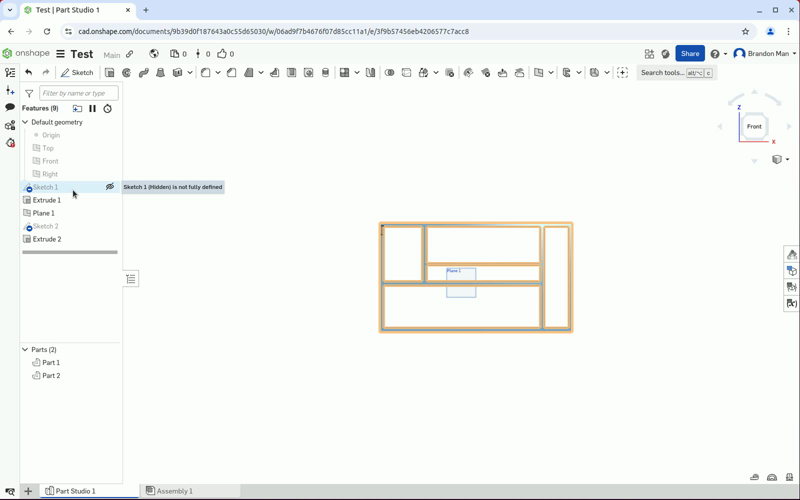
click(73, 189)
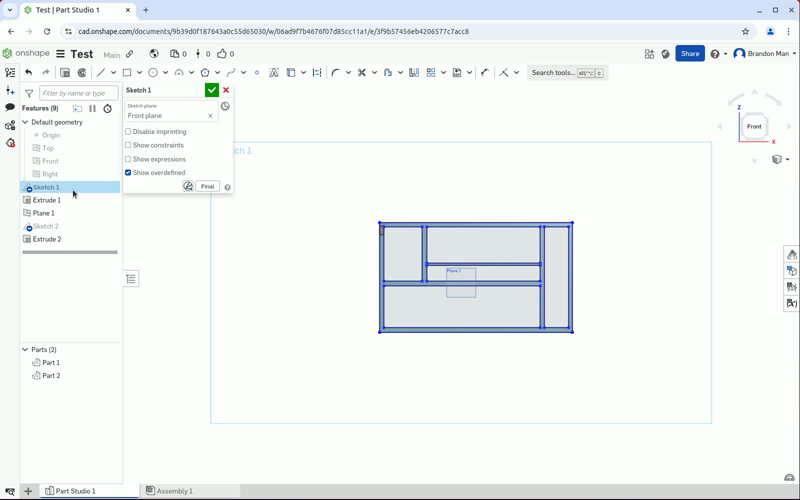
mouse_move(229, 92)
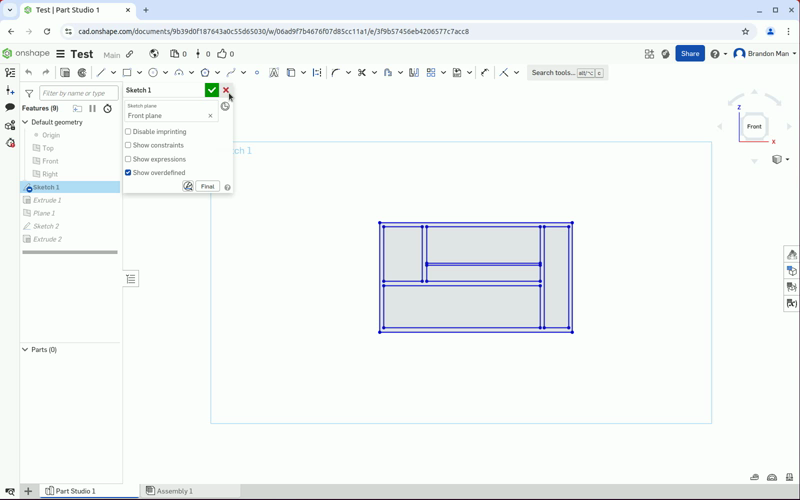
click(229, 92)
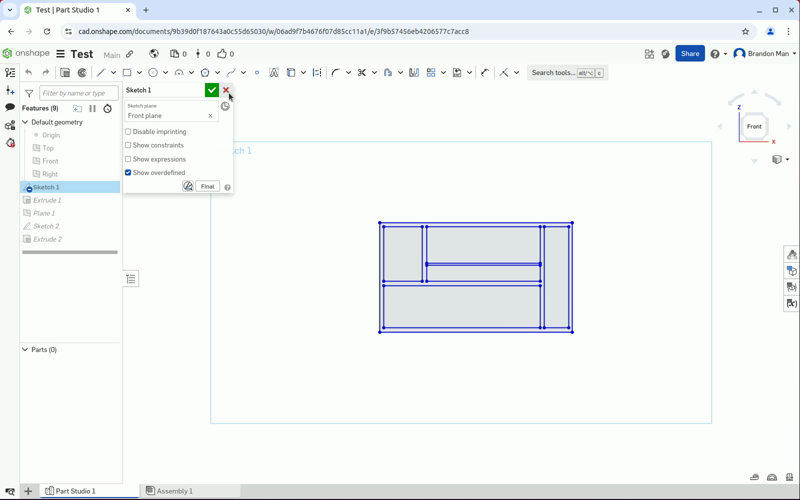
key(shift+s)
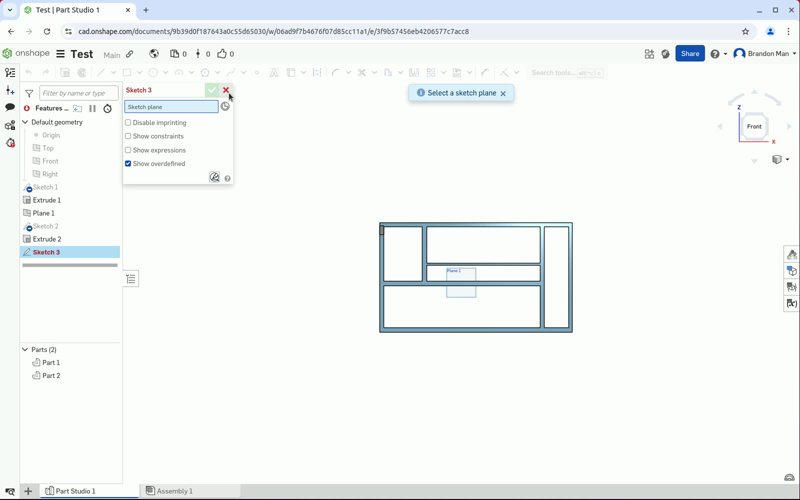
mouse_move(73, 215)
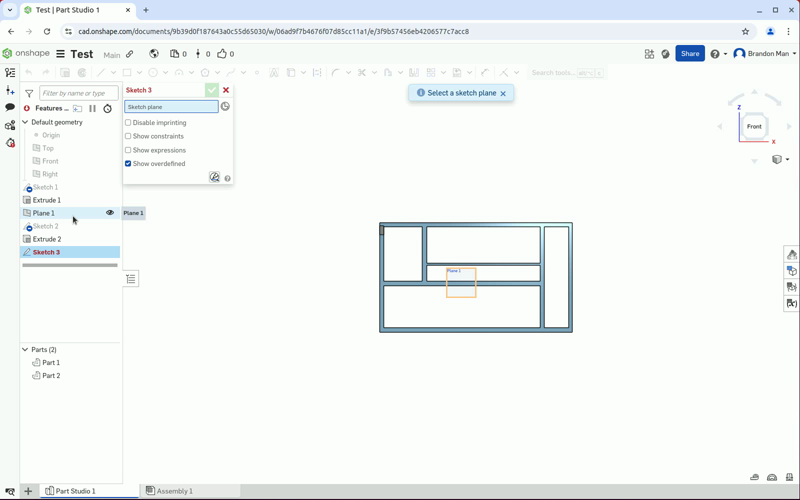
click(73, 215)
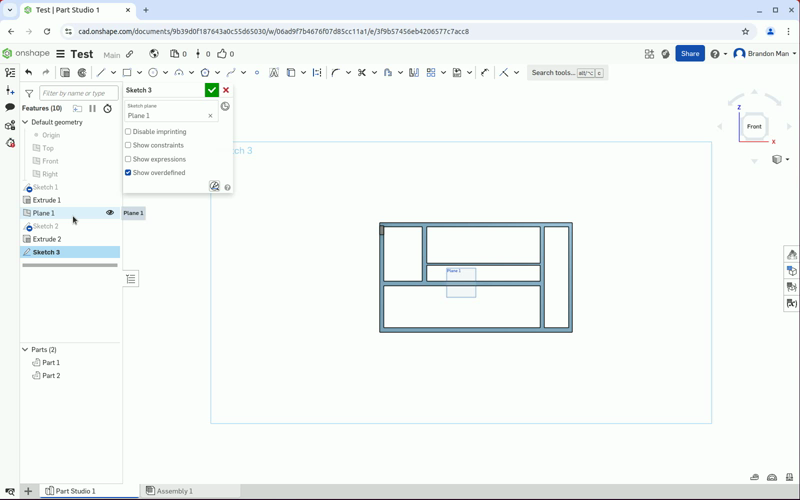
mouse_move(73, 352)
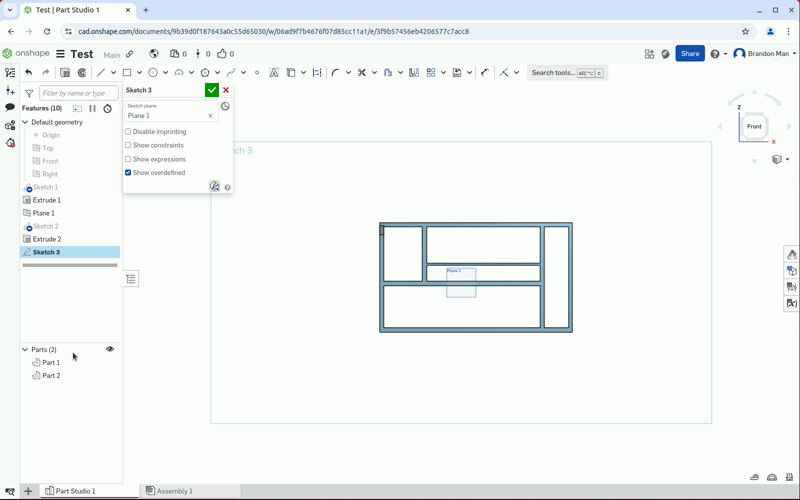
key(y)
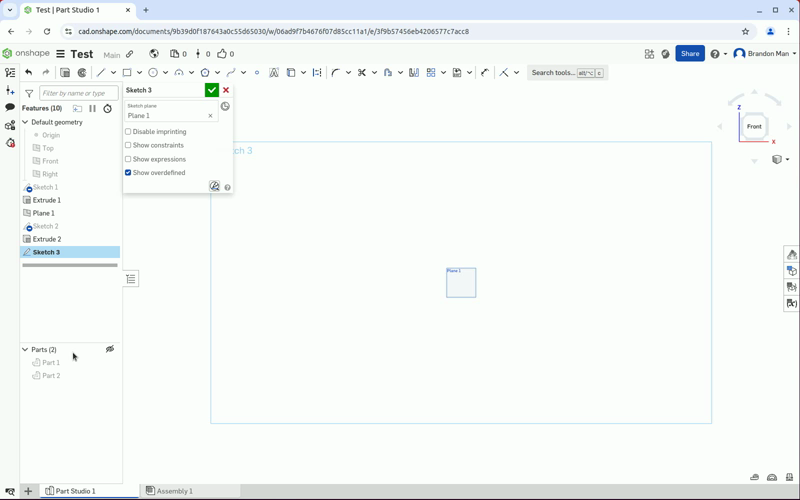
key(l)
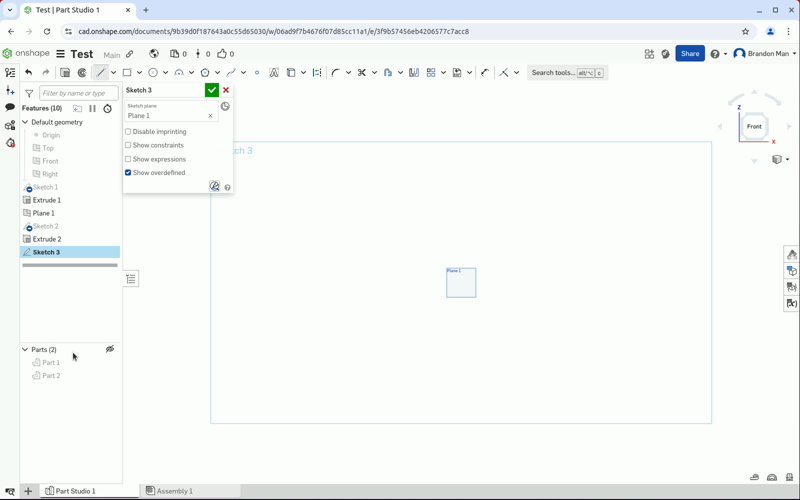
key_down(shift)
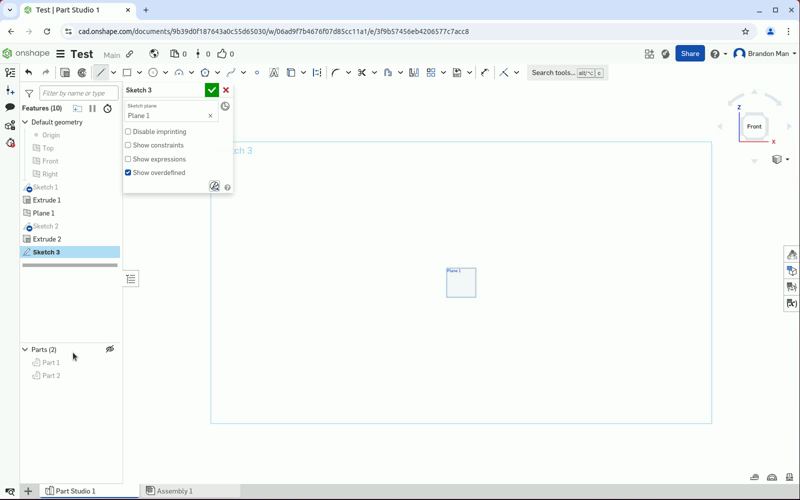
mouse_move(379, 226)
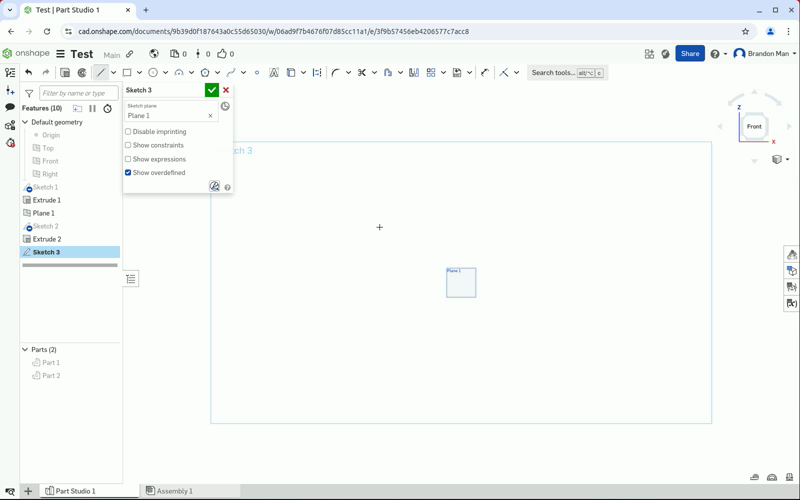
click(379, 226)
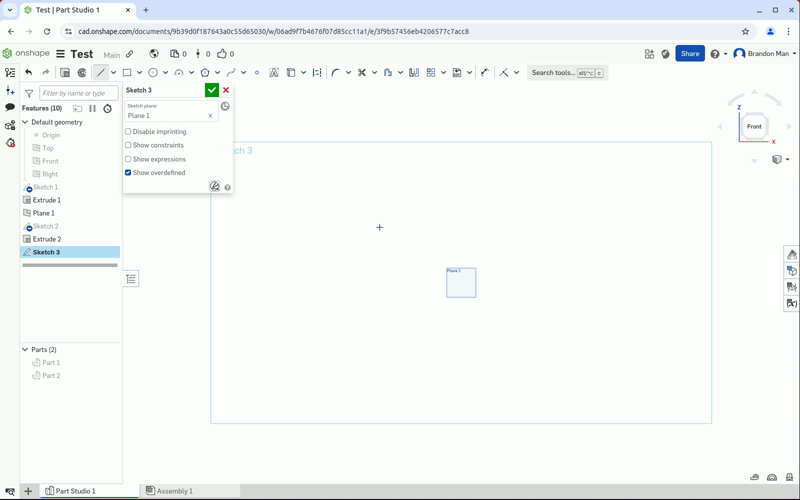
key_up(shift)
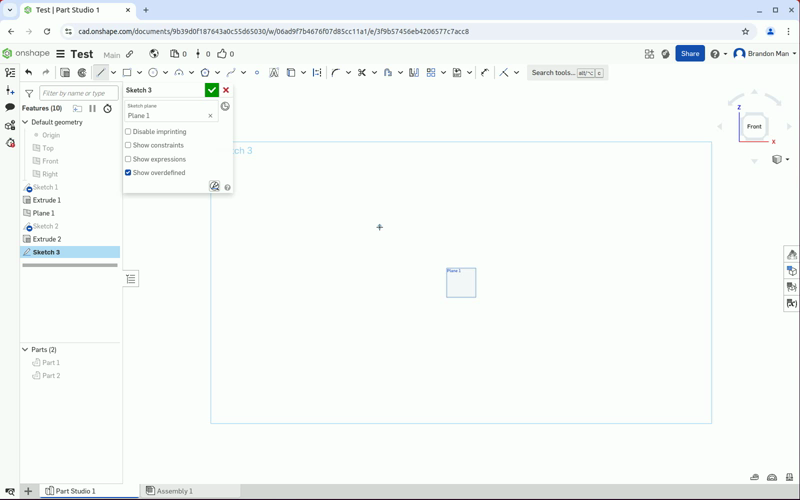
key_down(shift)
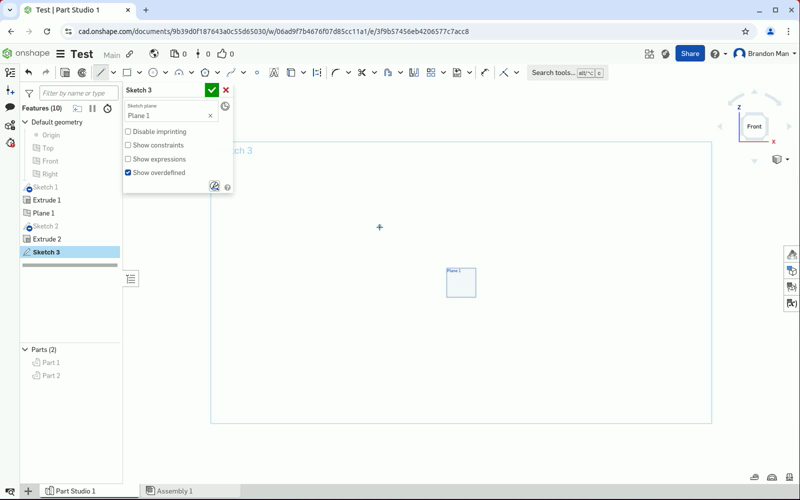
mouse_move(409, 226)
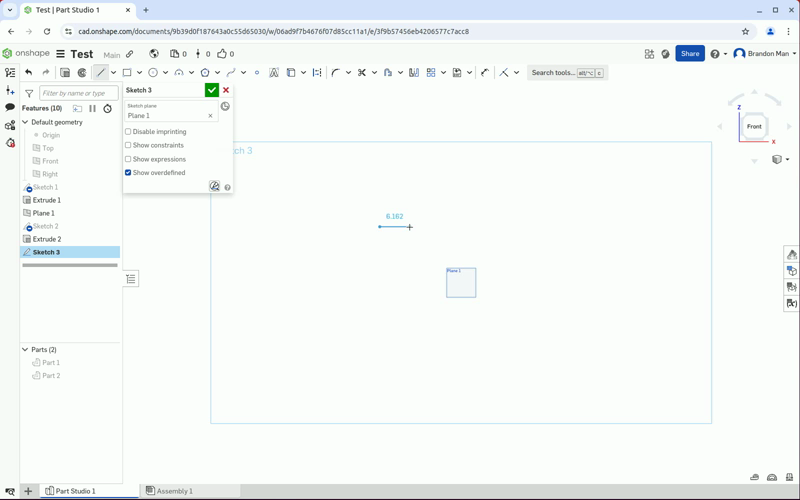
mouse_move(383, 226)
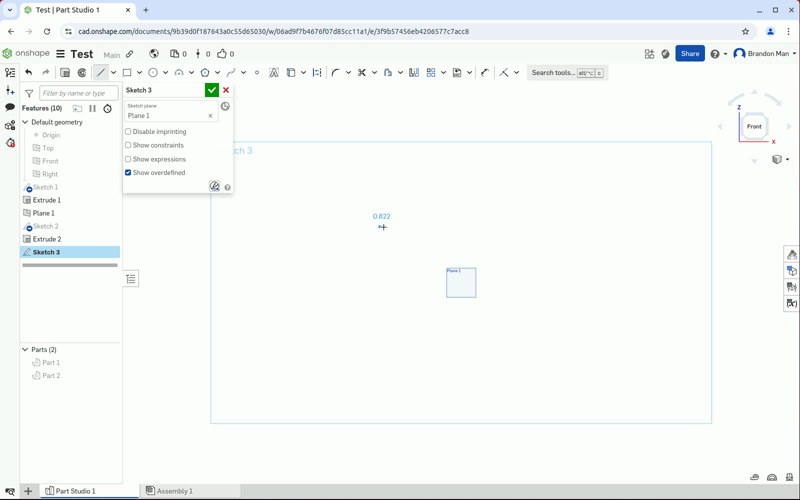
scroll(6)
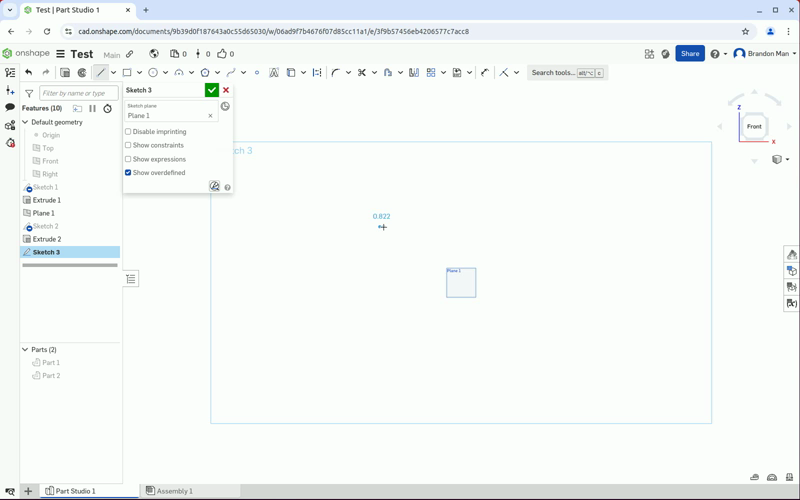
scroll(6)
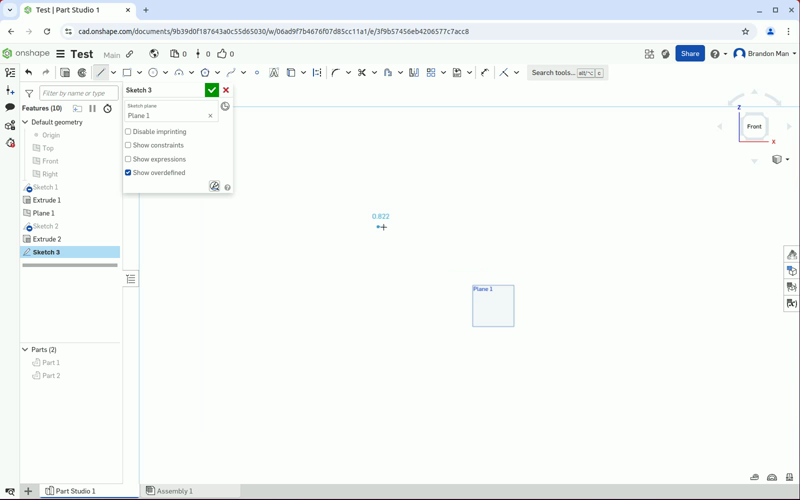
scroll(6)
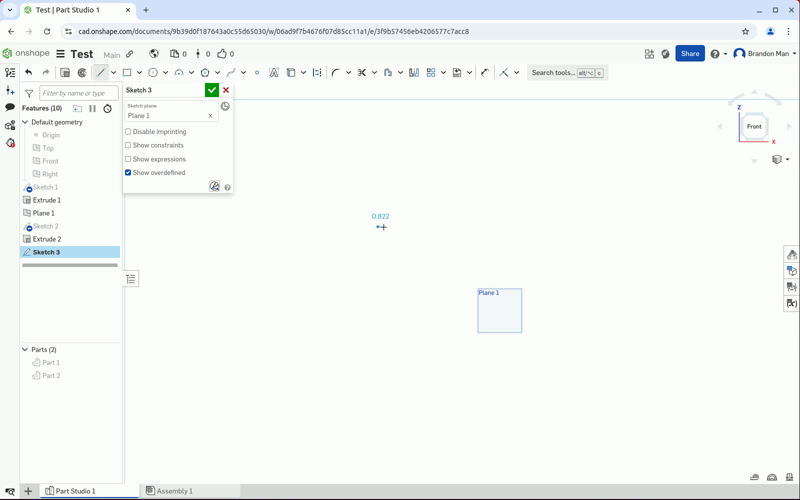
scroll(6)
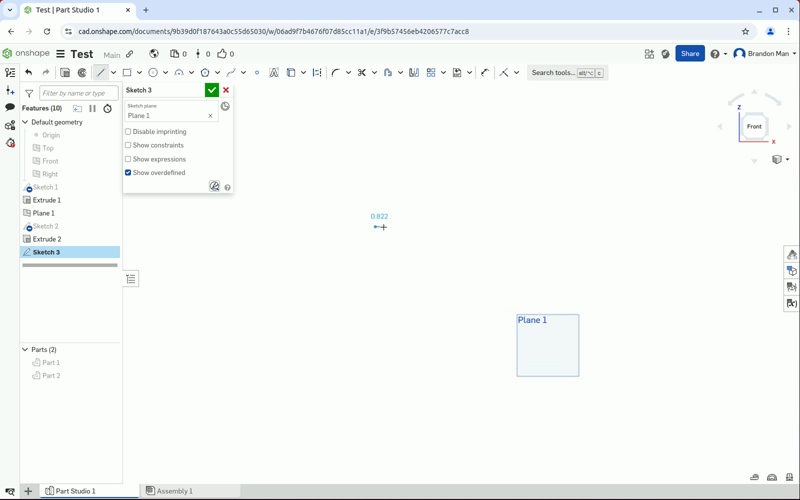
scroll(6)
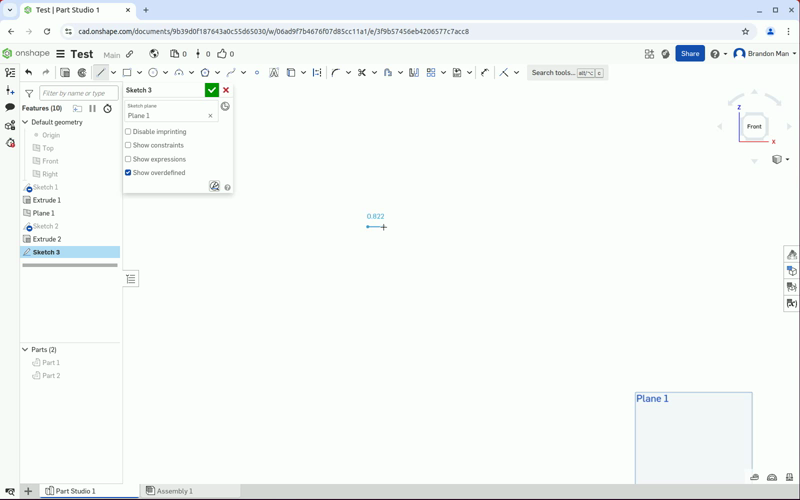
scroll(6)
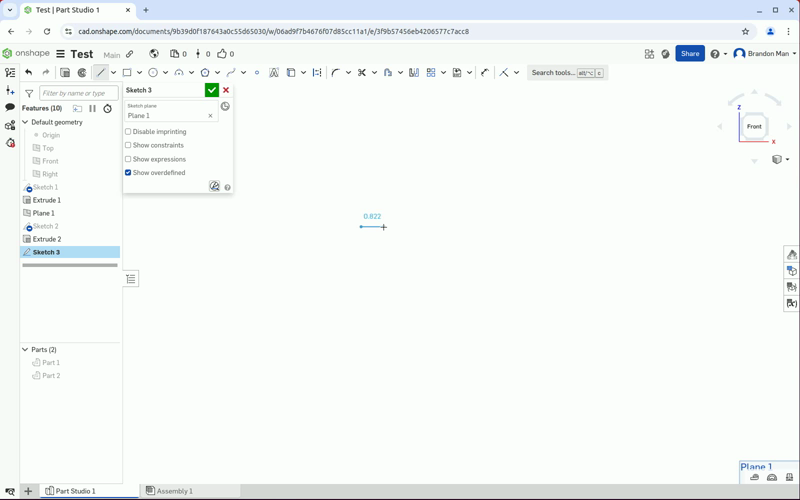
scroll(6)
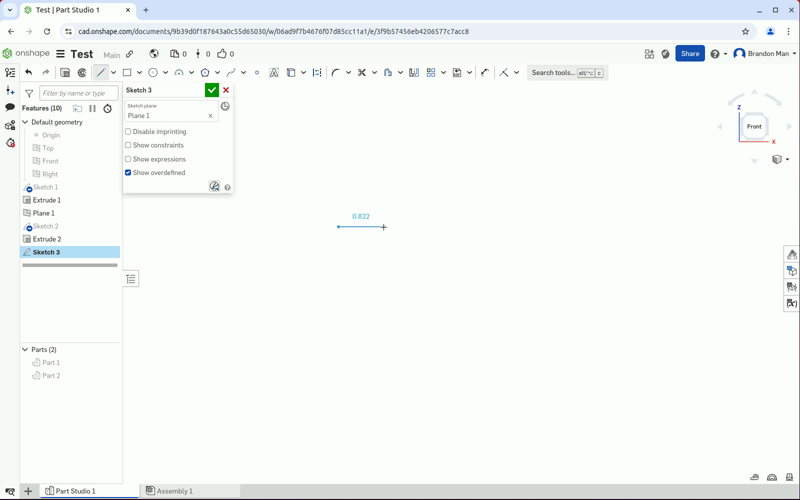
click(383, 226)
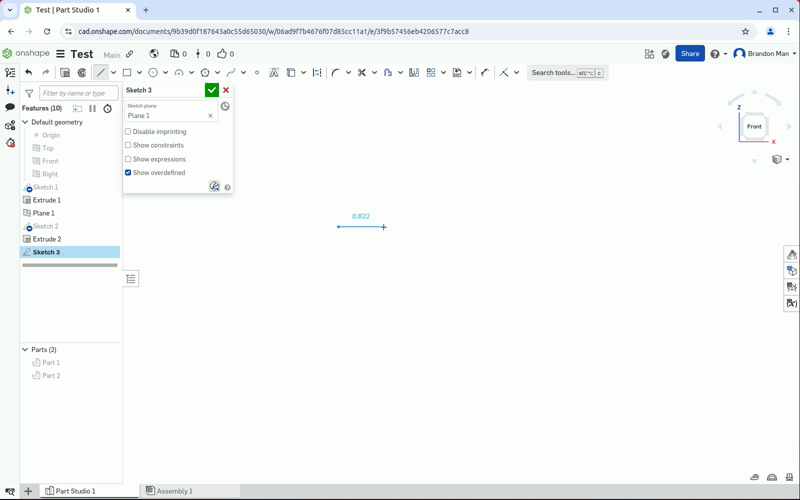
scroll(-6)
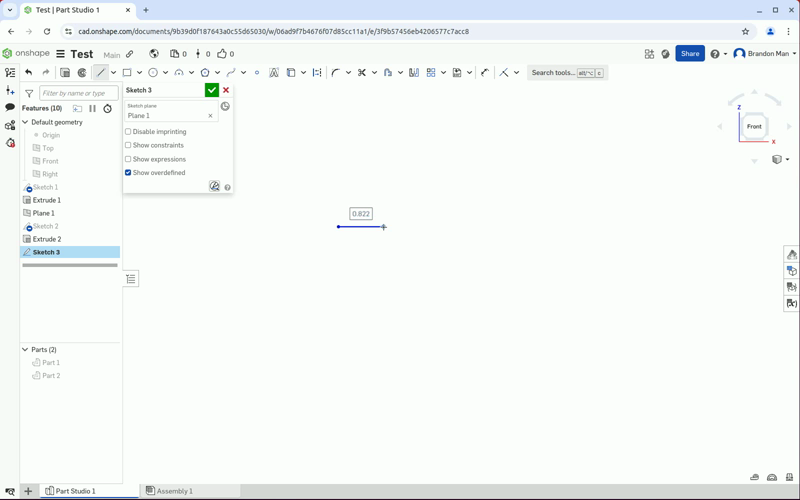
scroll(-6)
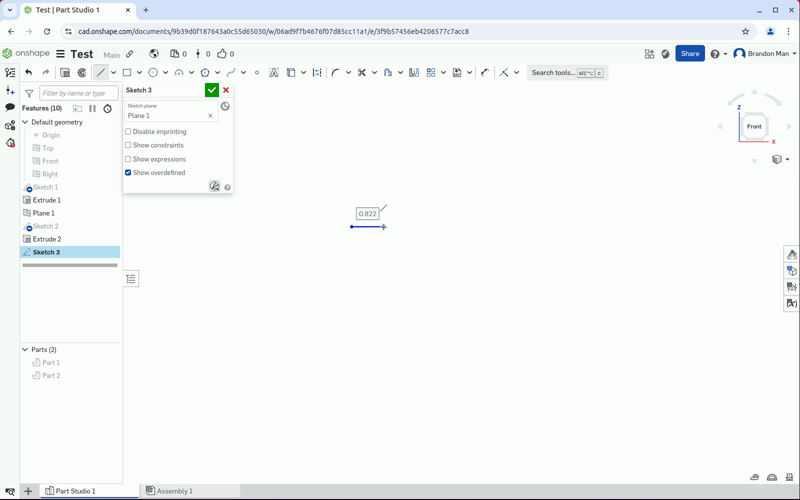
scroll(-6)
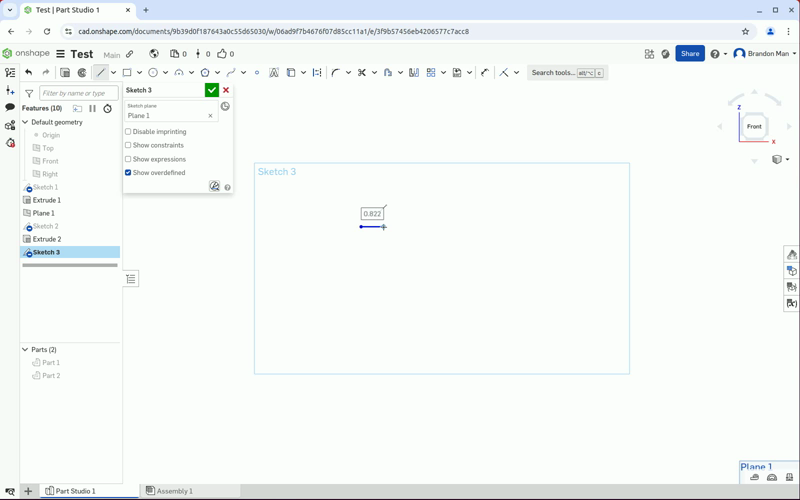
scroll(-6)
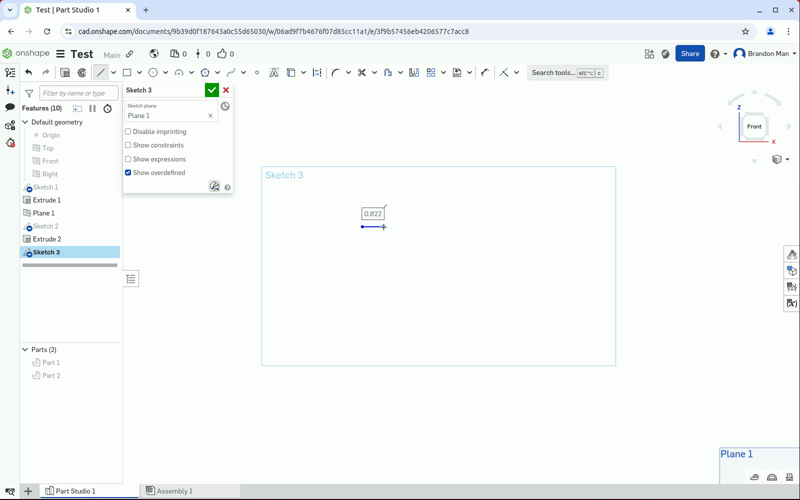
scroll(-6)
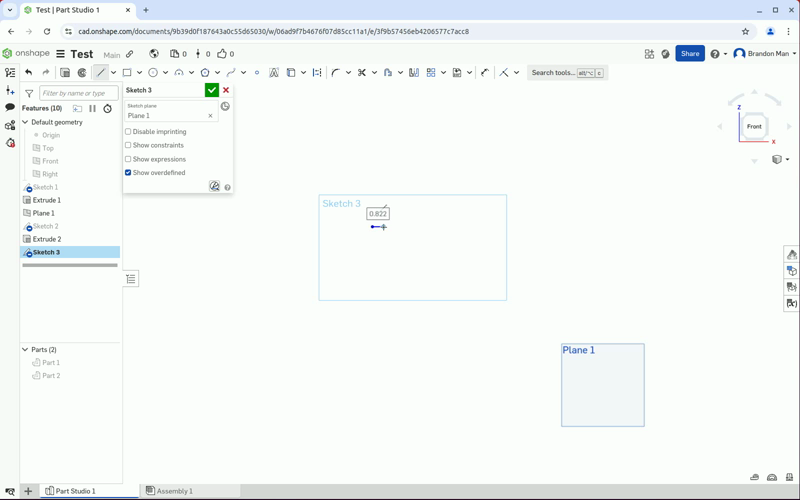
scroll(-6)
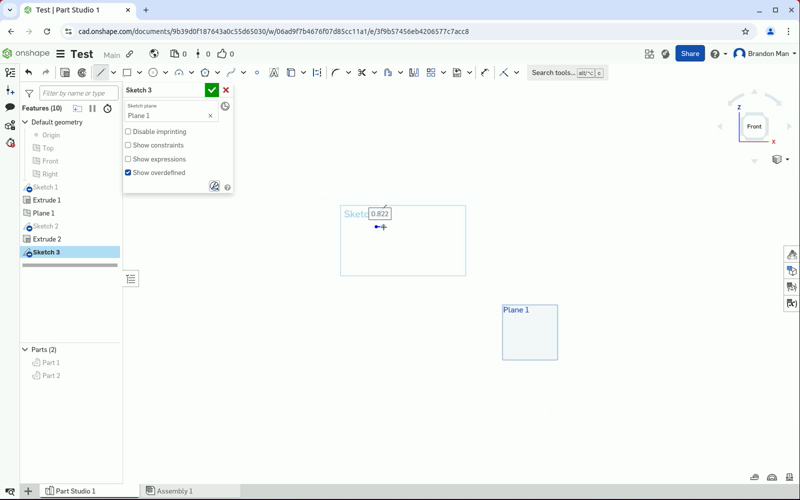
scroll(-6)
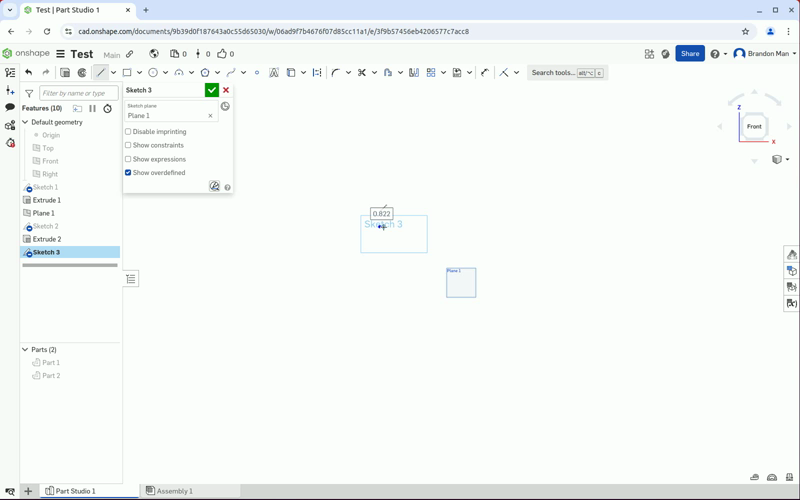
key_up(shift)
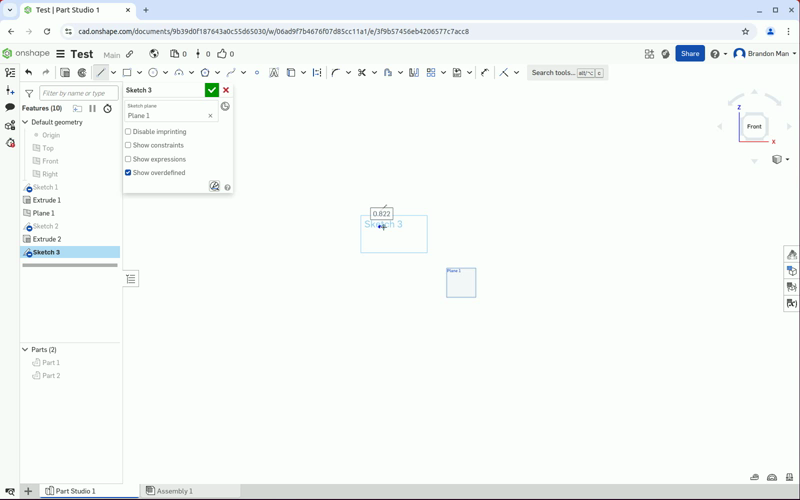
key_down(shift)
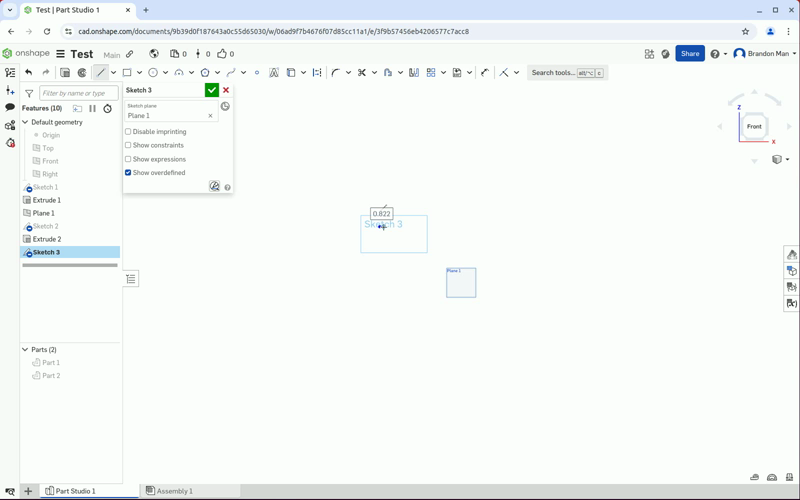
mouse_move(413, 226)
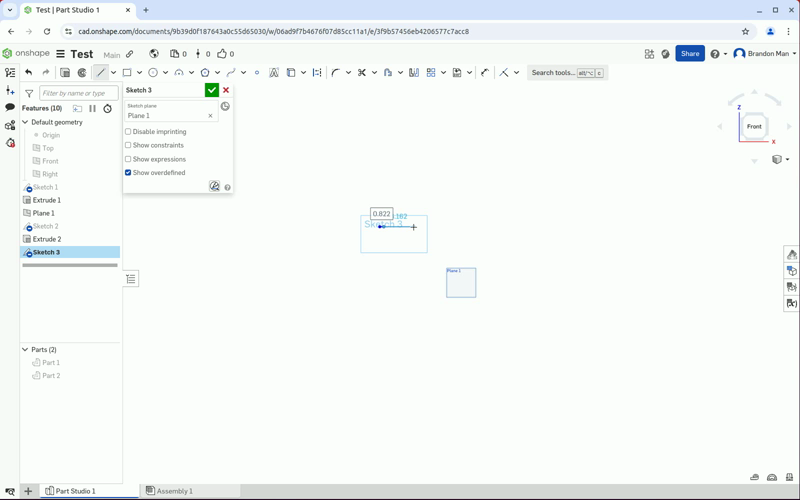
mouse_move(392, 226)
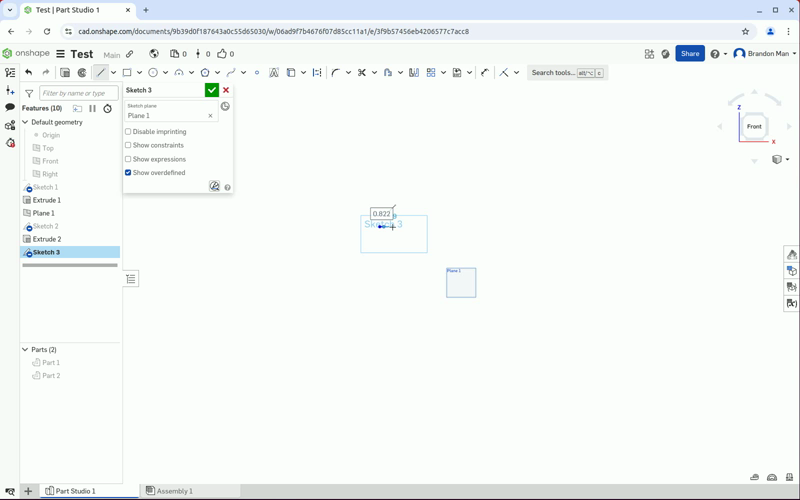
click(392, 226)
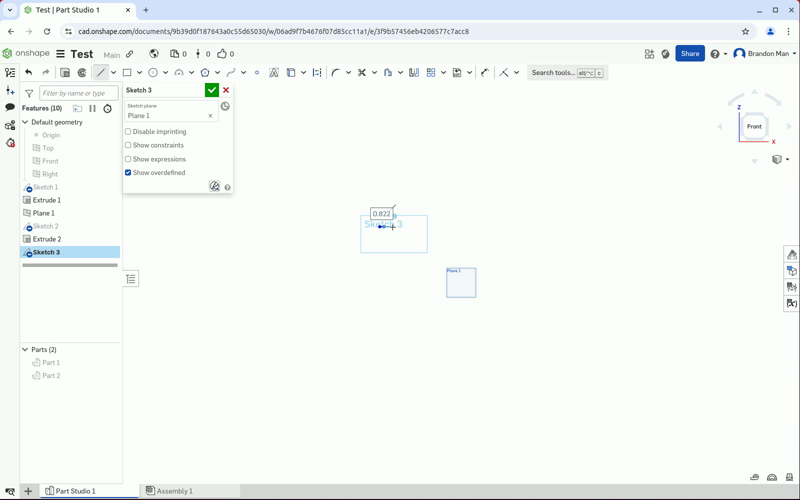
key_up(shift)
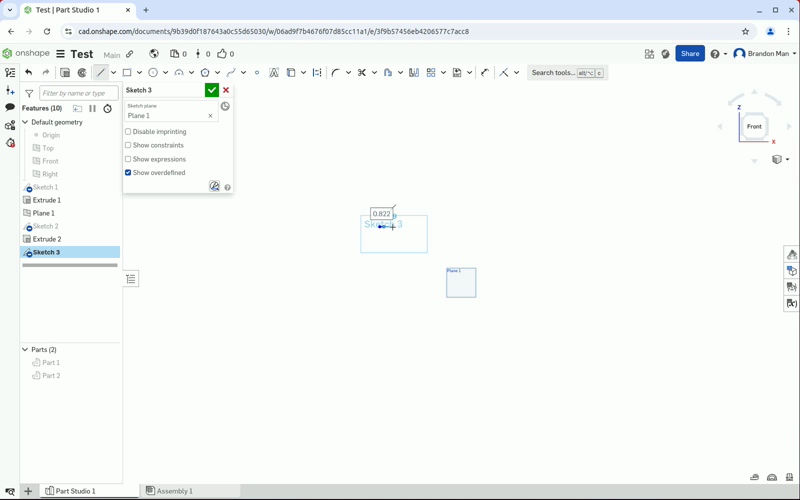
key_down(shift)
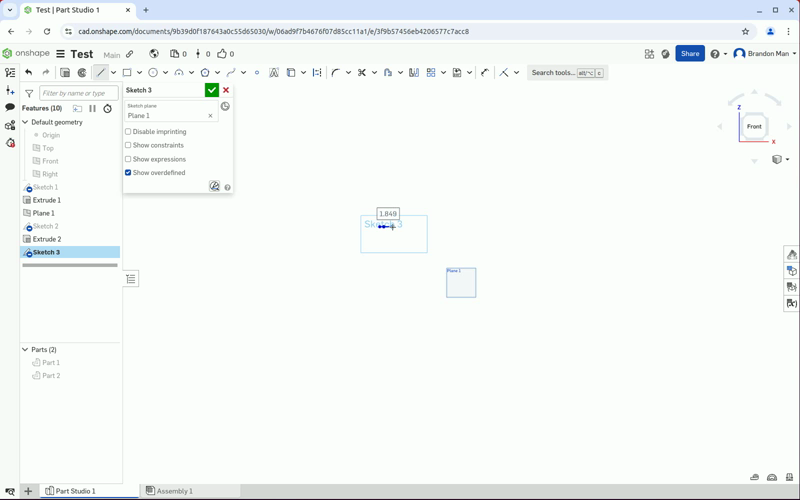
mouse_move(422, 226)
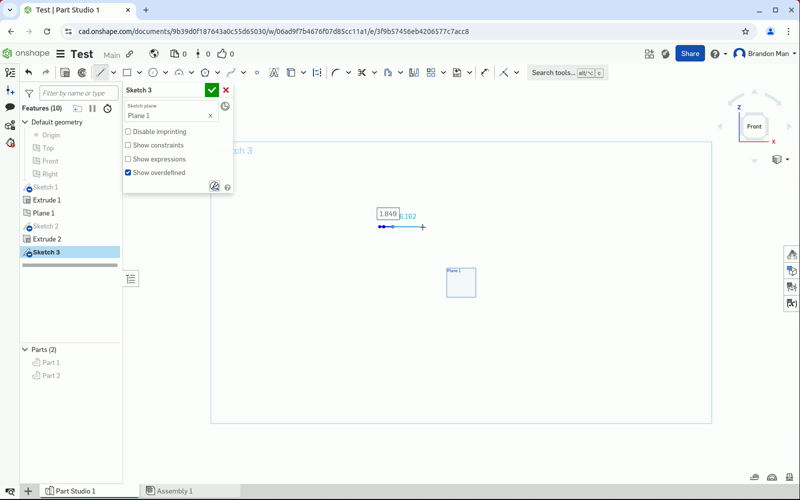
mouse_move(392, 222)
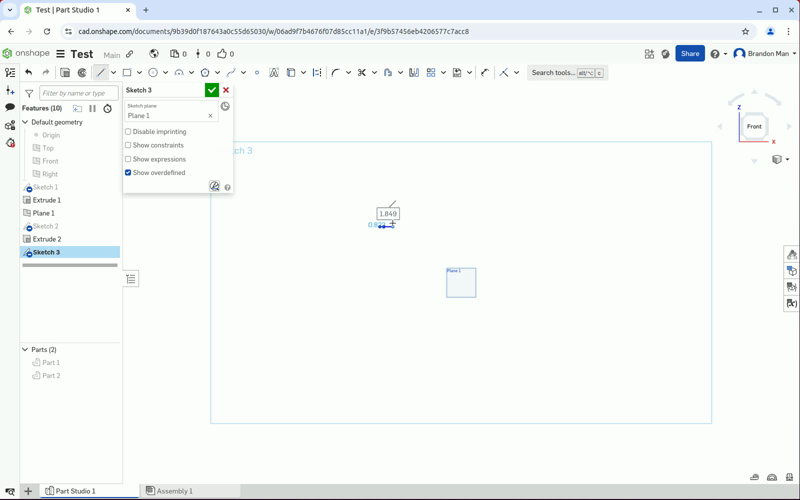
scroll(6)
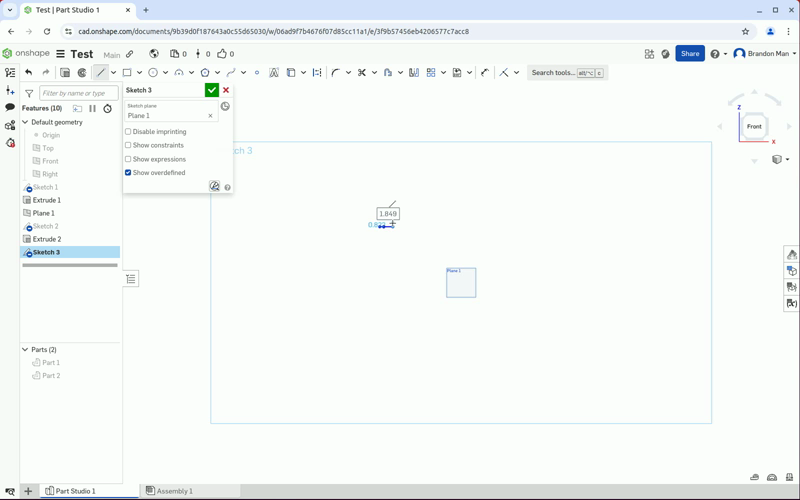
scroll(6)
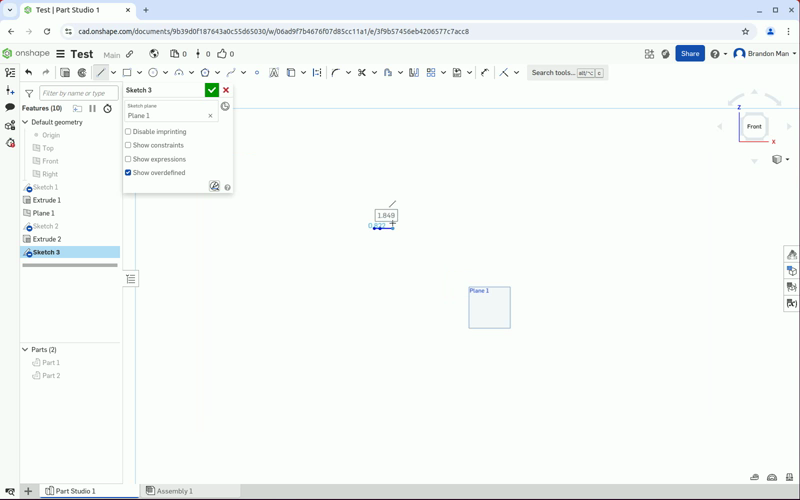
scroll(6)
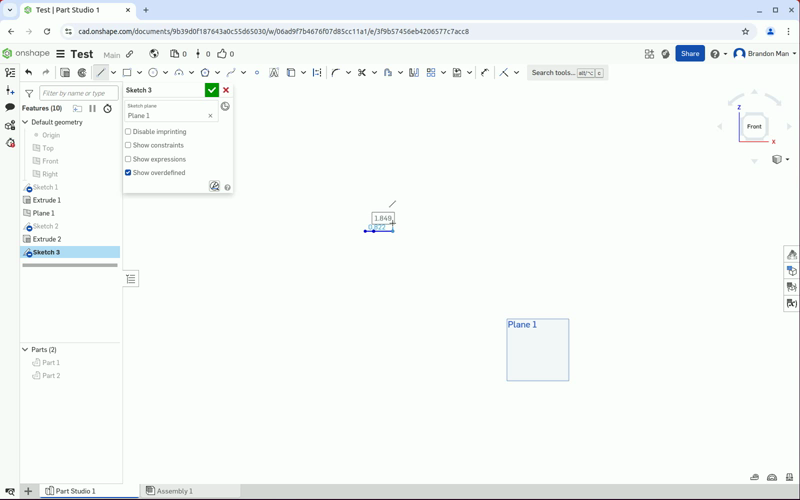
scroll(6)
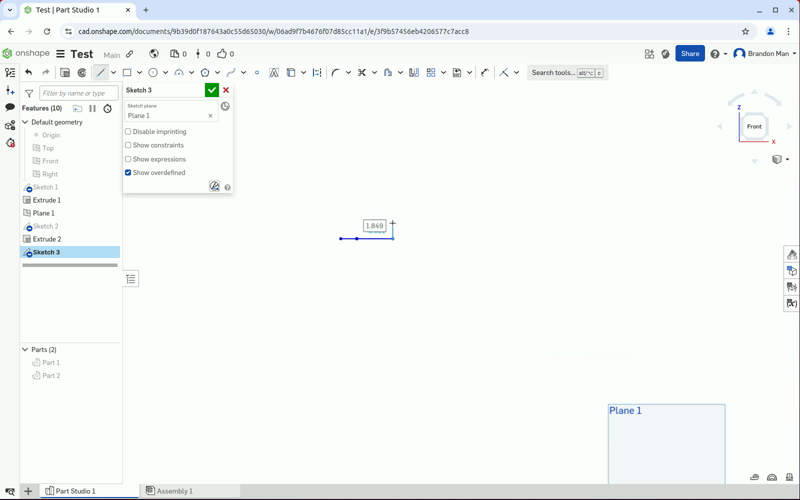
scroll(6)
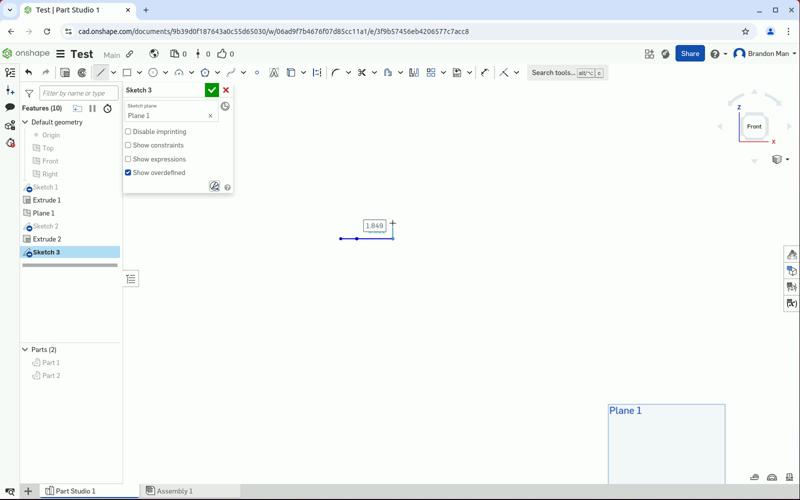
scroll(6)
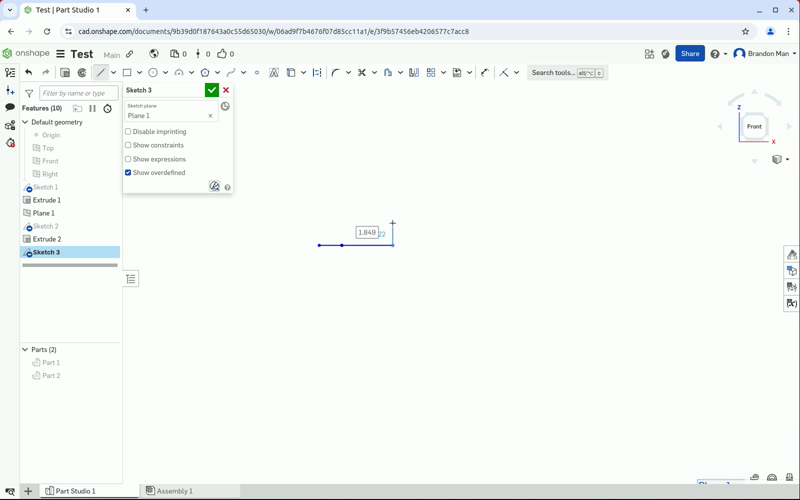
scroll(6)
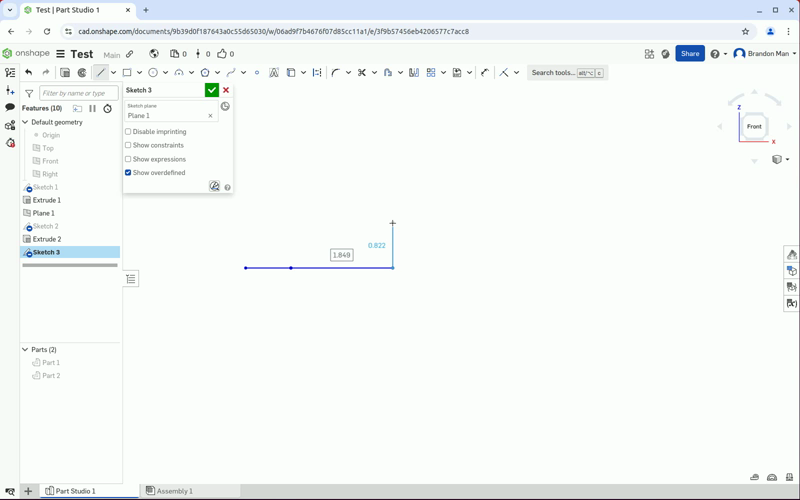
click(392, 222)
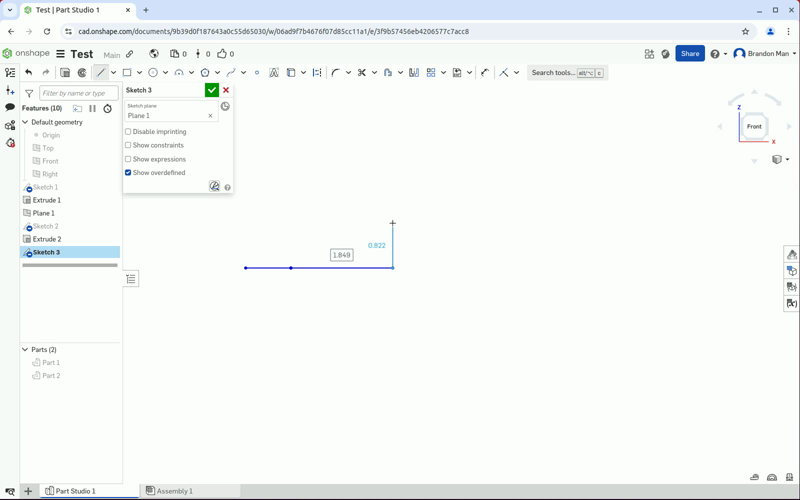
scroll(-6)
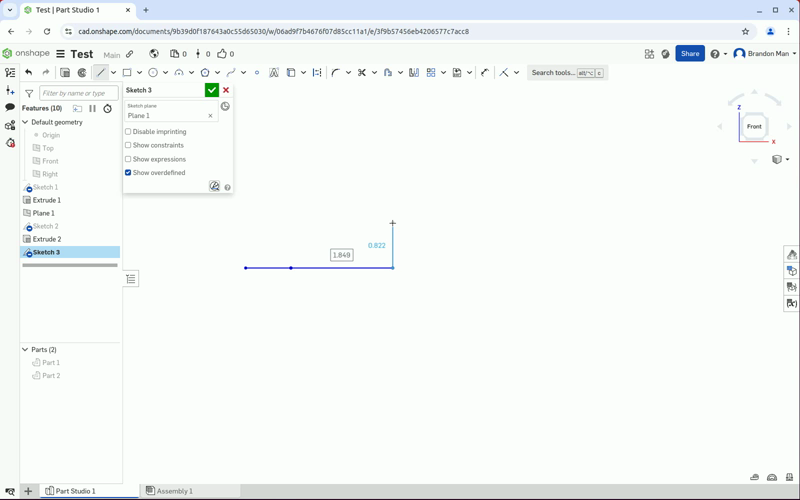
scroll(-6)
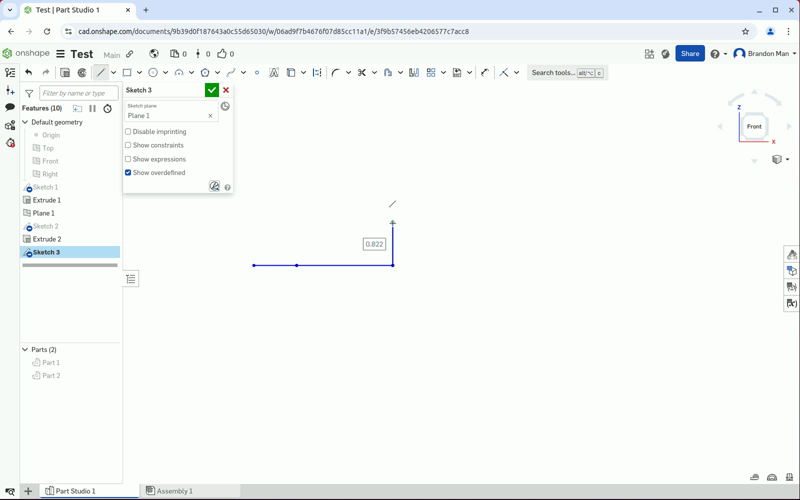
scroll(-6)
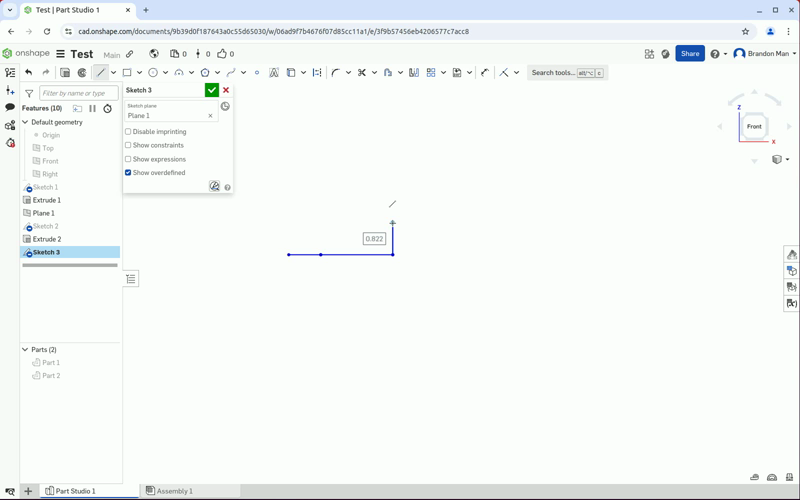
scroll(-6)
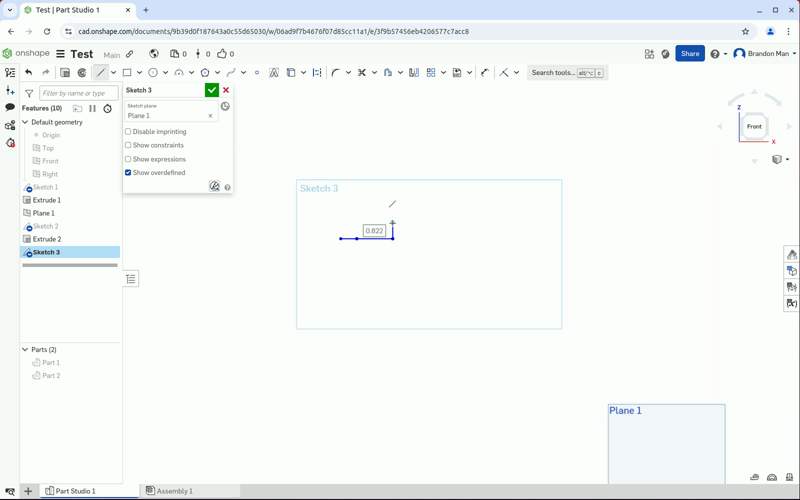
scroll(-6)
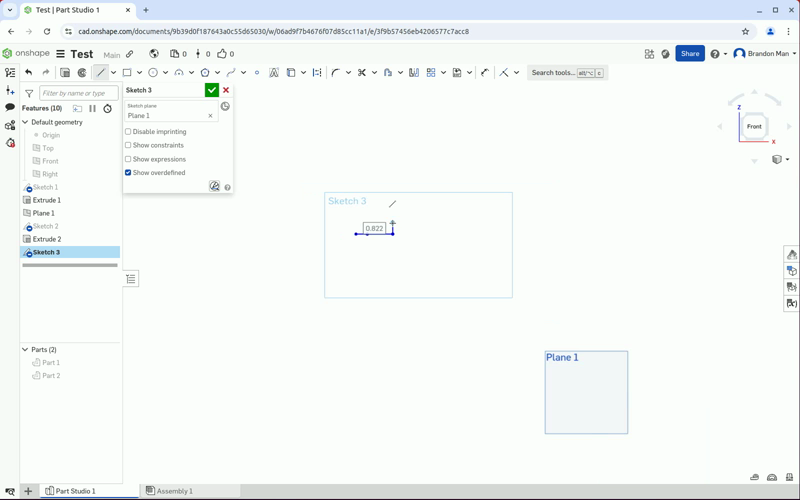
scroll(-6)
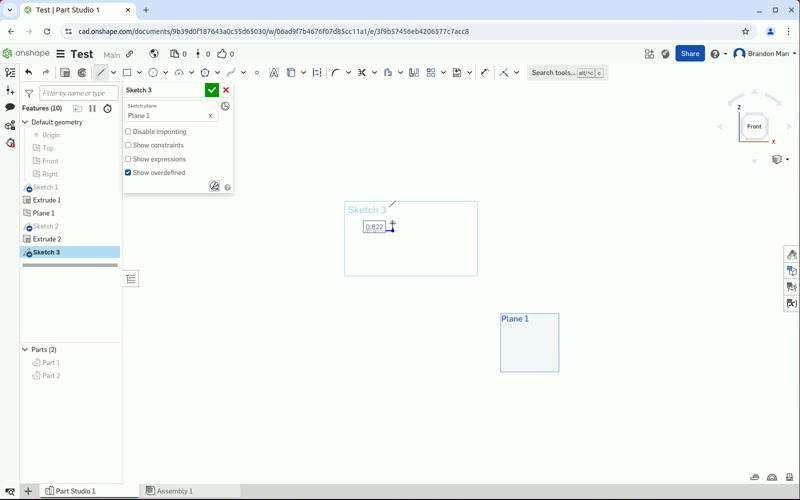
scroll(-6)
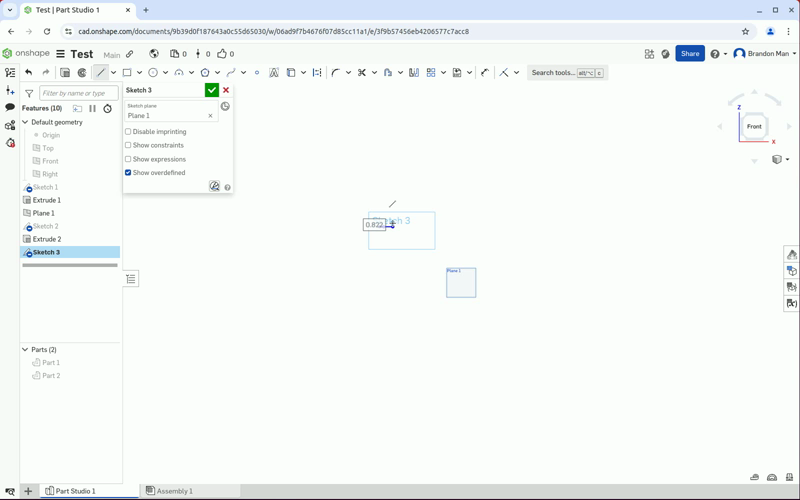
key_up(shift)
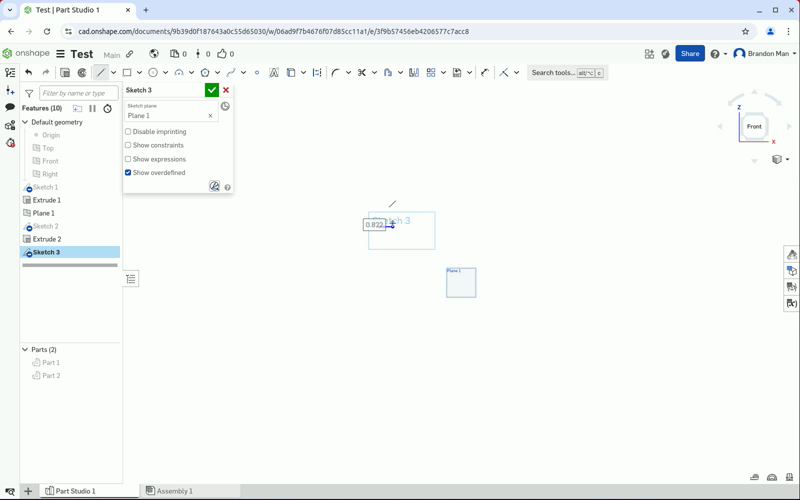
key_down(shift)
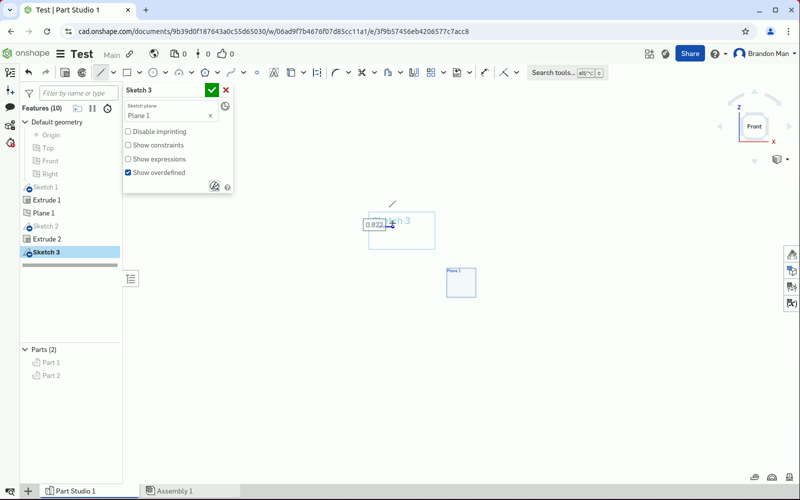
mouse_move(422, 222)
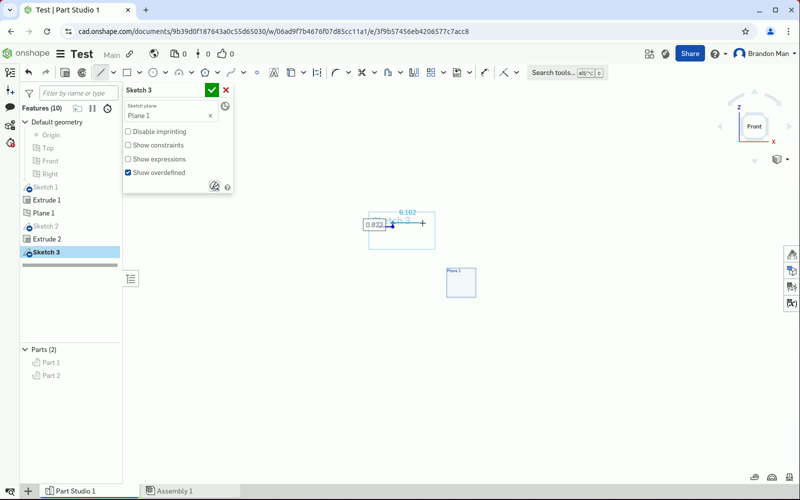
mouse_move(379, 222)
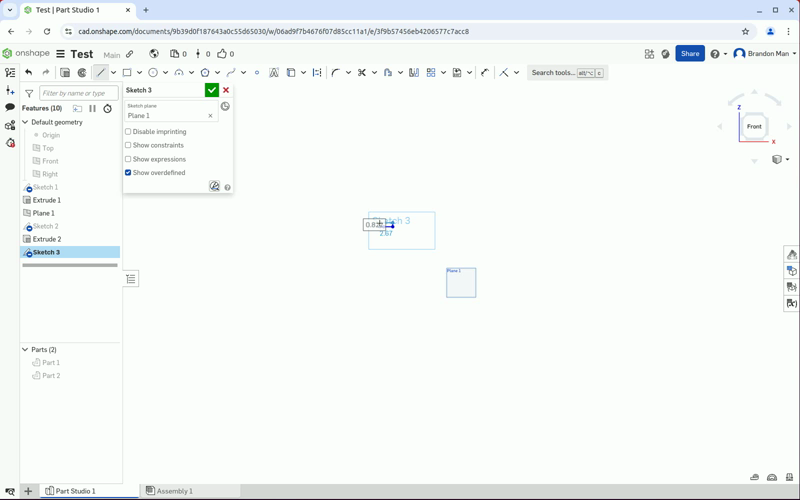
scroll(6)
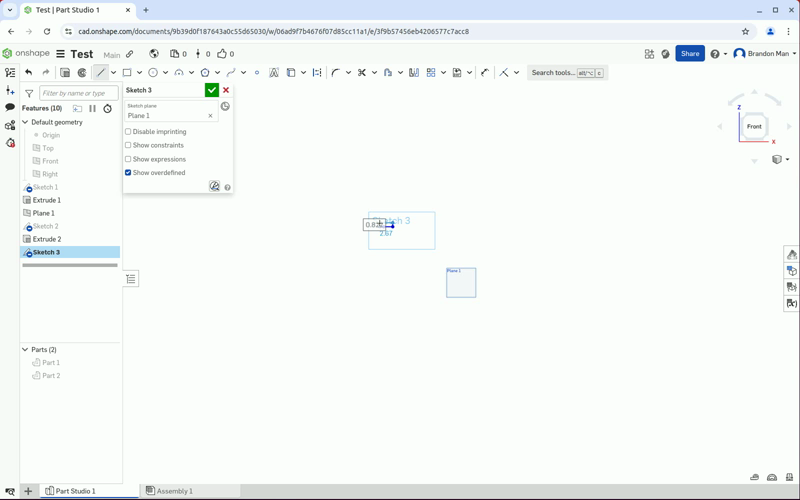
scroll(6)
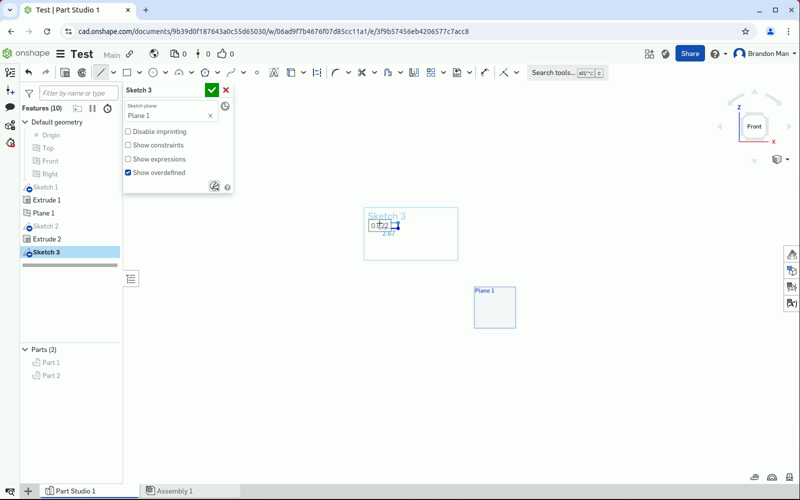
scroll(6)
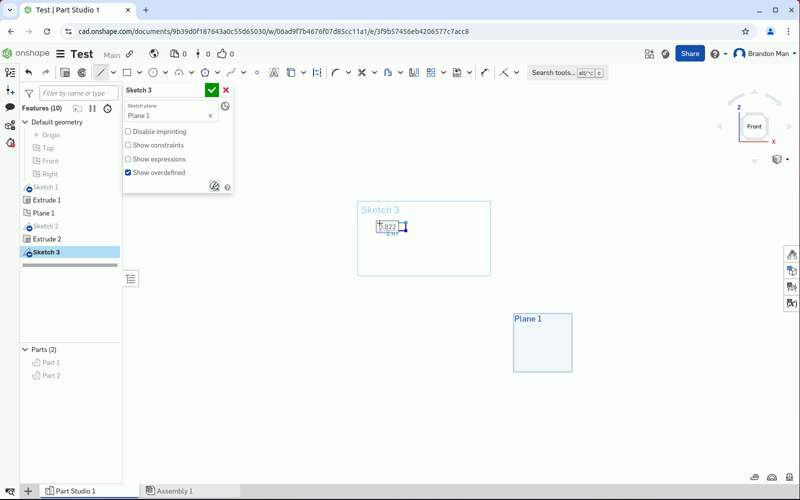
scroll(6)
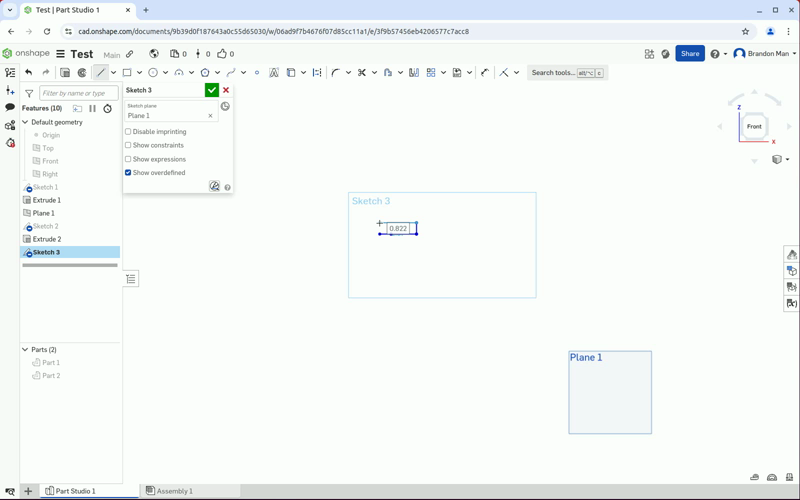
scroll(6)
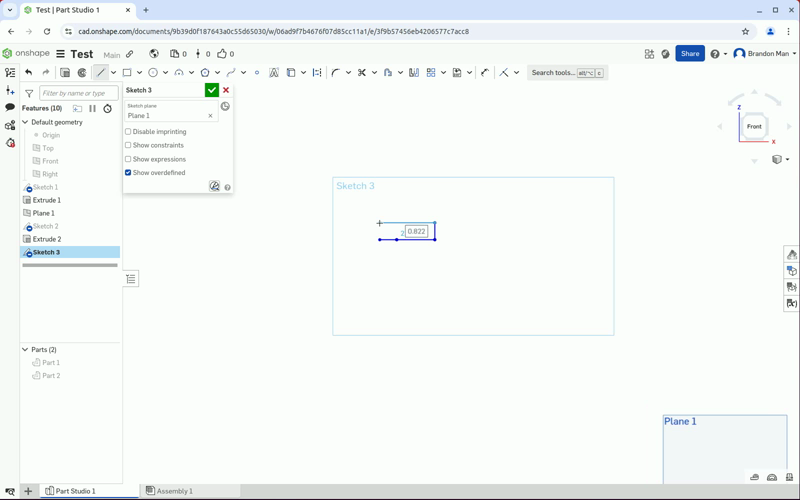
scroll(6)
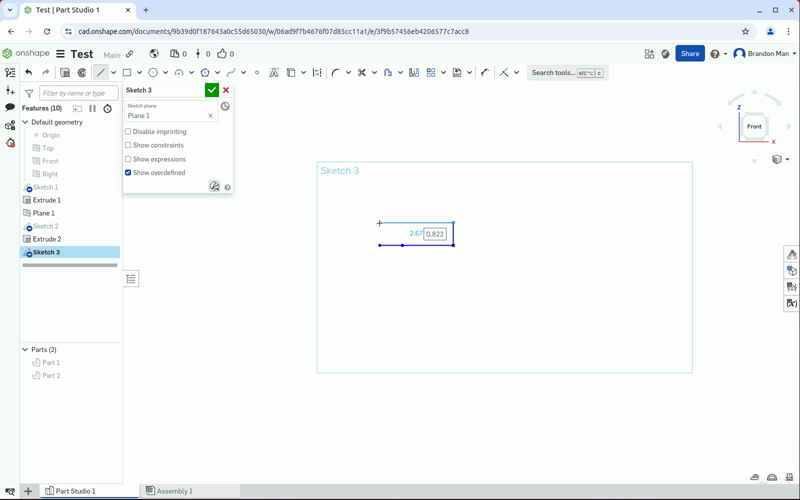
scroll(6)
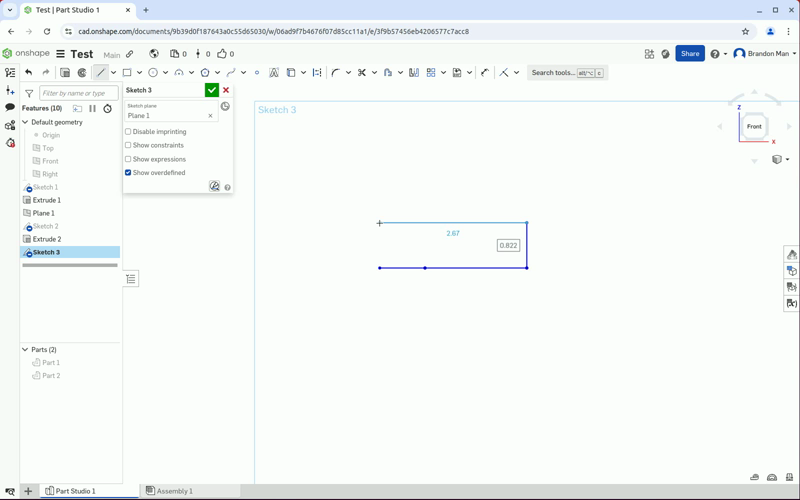
click(379, 222)
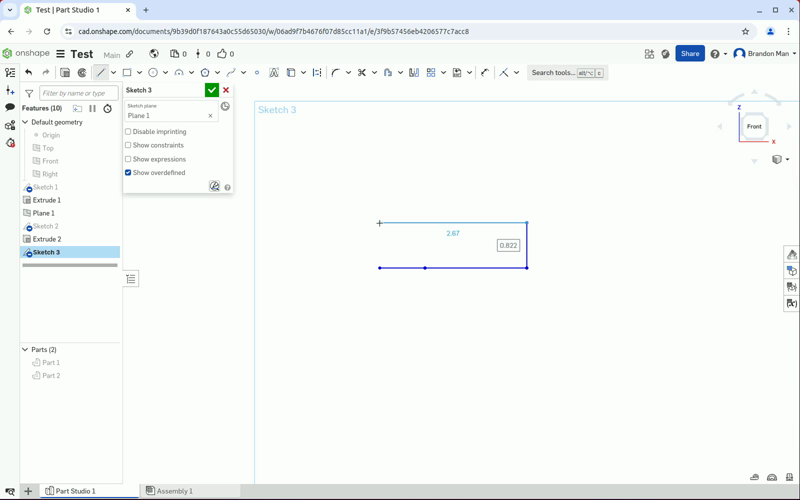
scroll(-6)
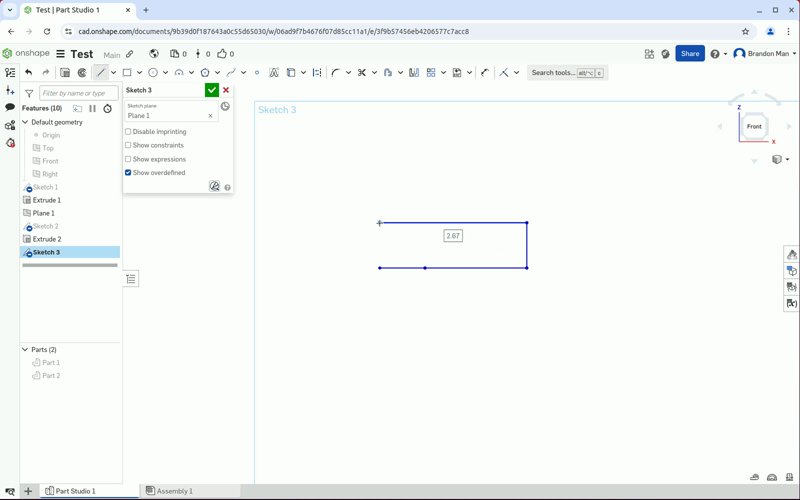
scroll(-6)
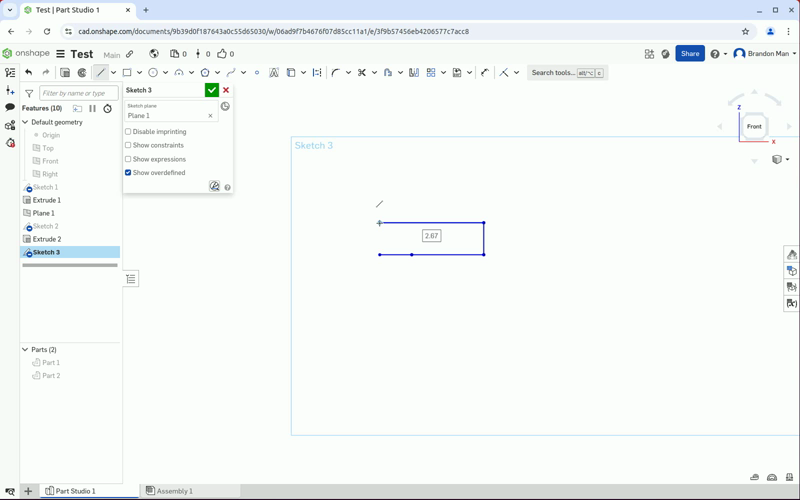
scroll(-6)
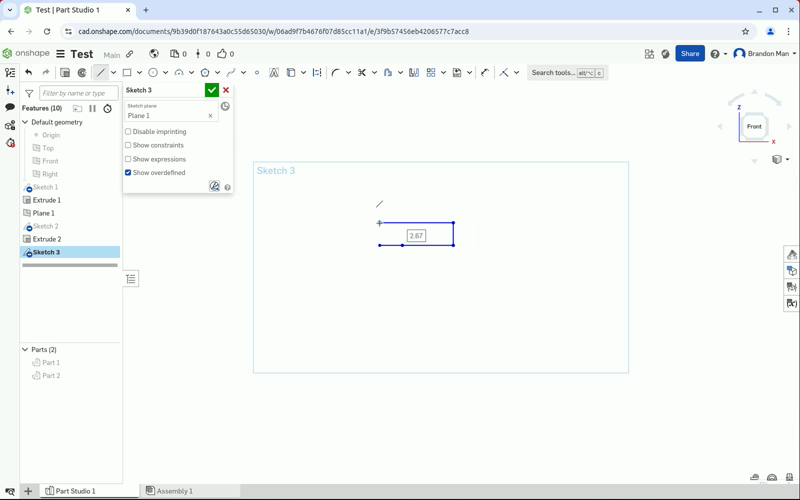
scroll(-6)
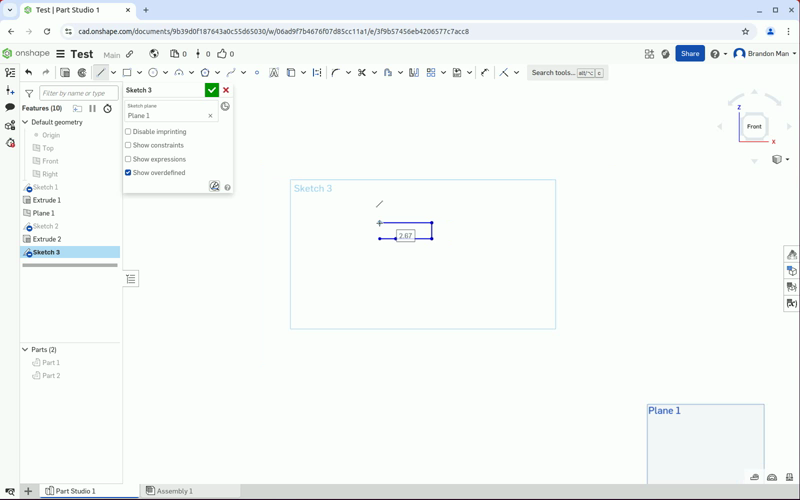
scroll(-6)
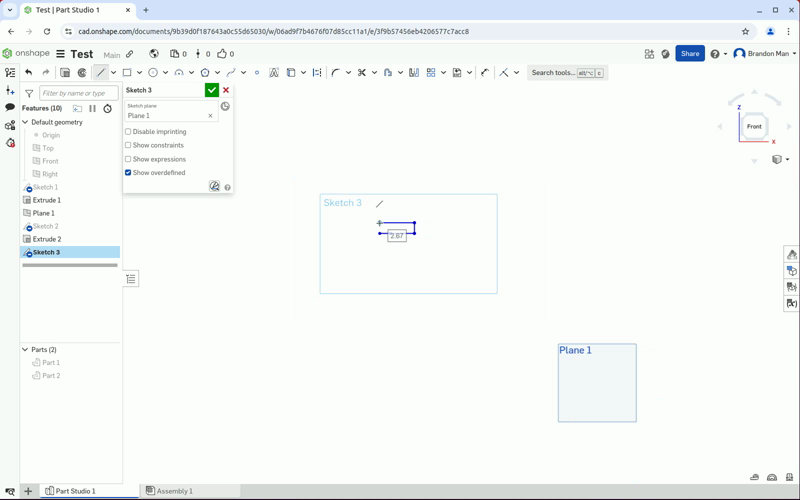
scroll(-6)
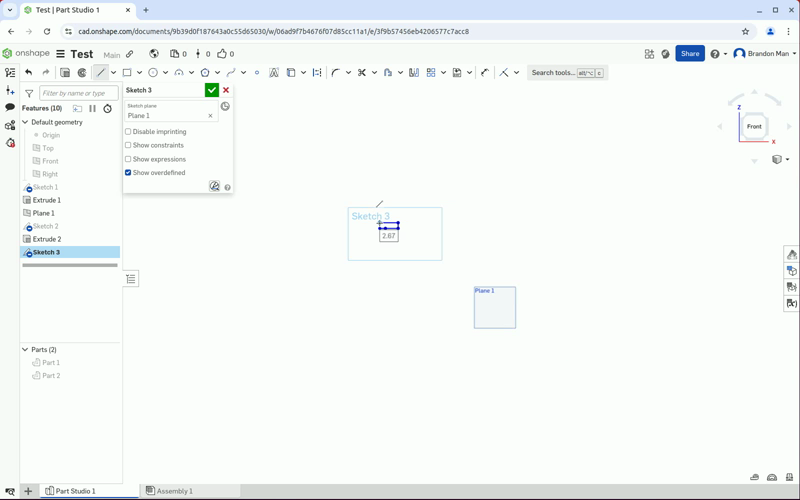
scroll(-6)
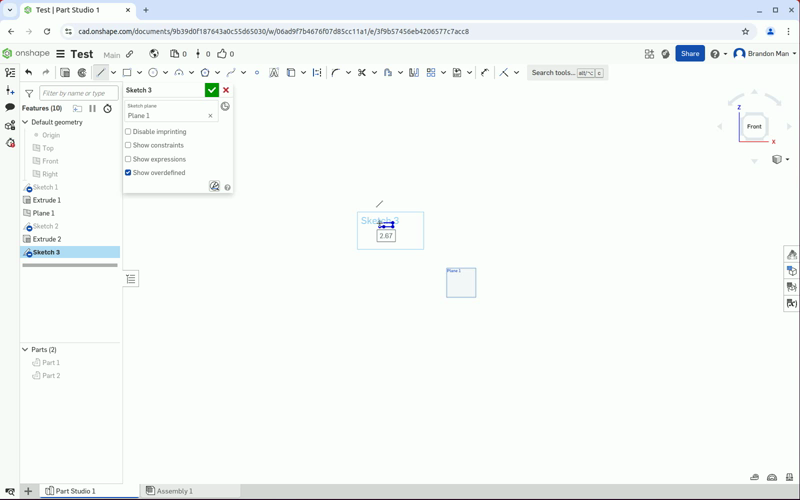
key_up(shift)
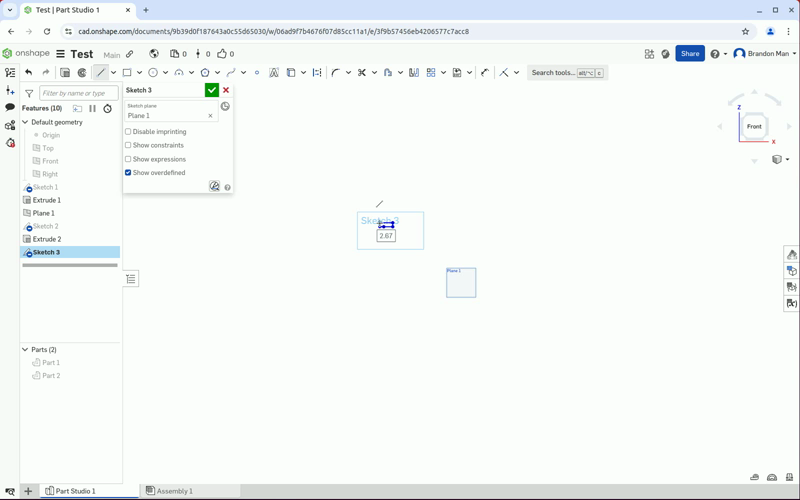
mouse_move(409, 222)
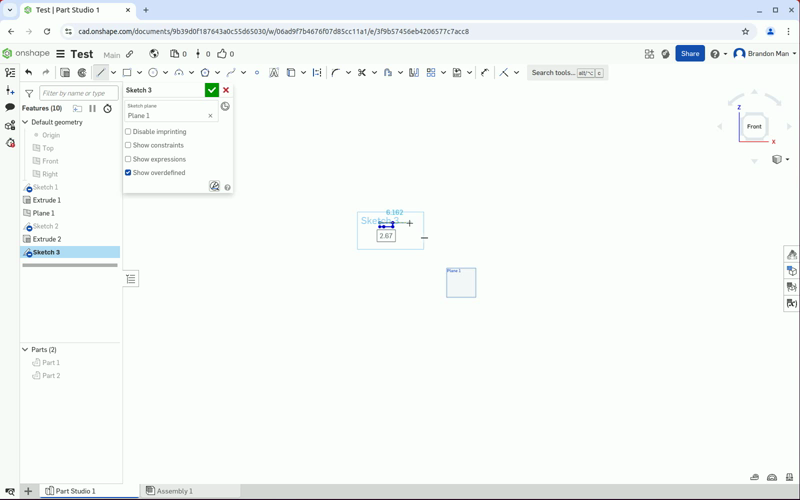
key_down(shift)
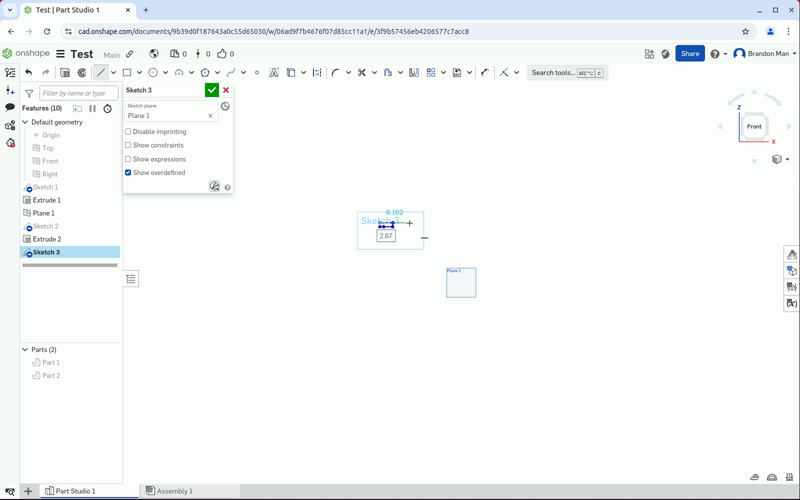
mouse_move(379, 226)
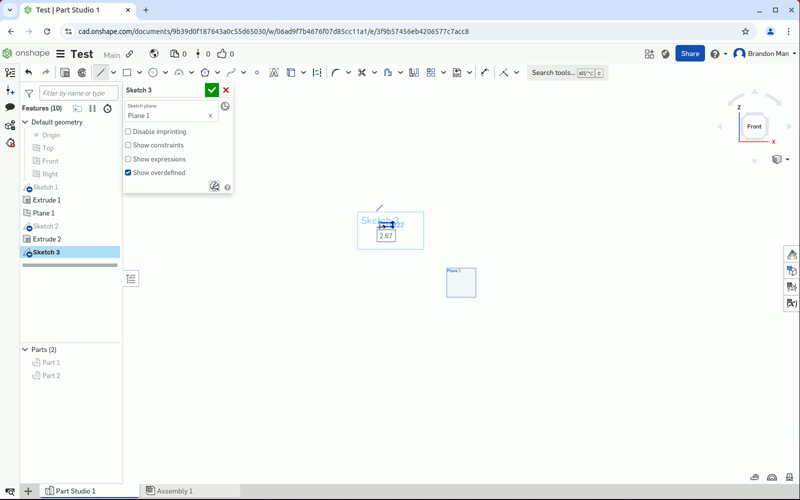
scroll(6)
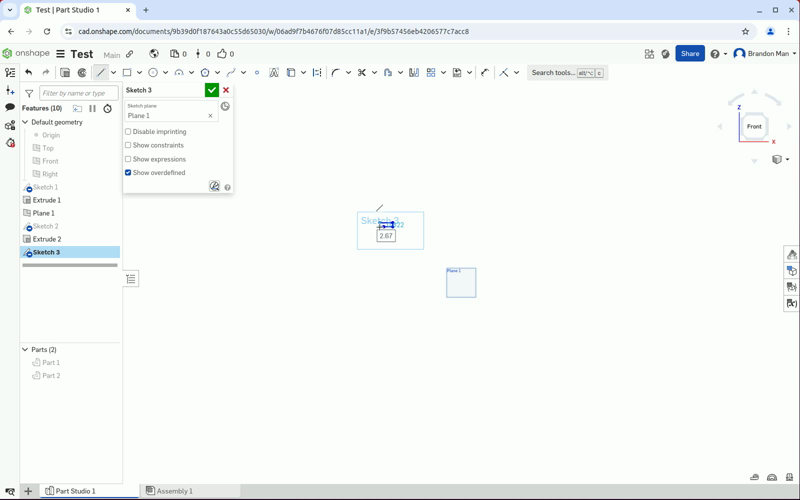
scroll(6)
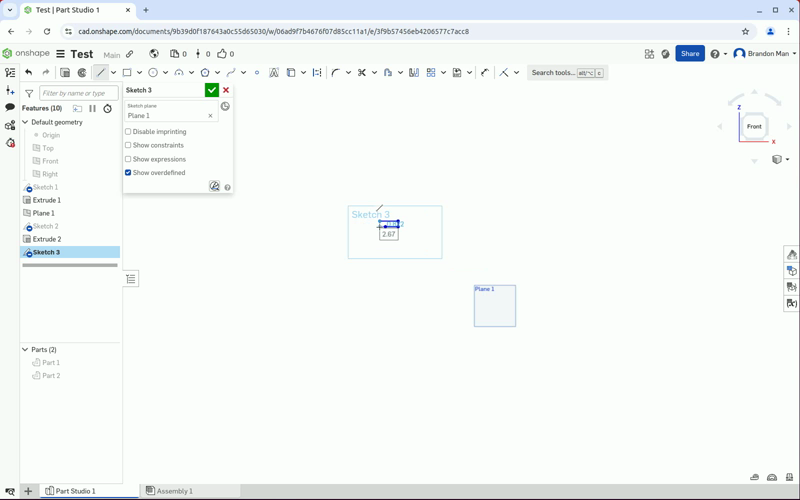
scroll(6)
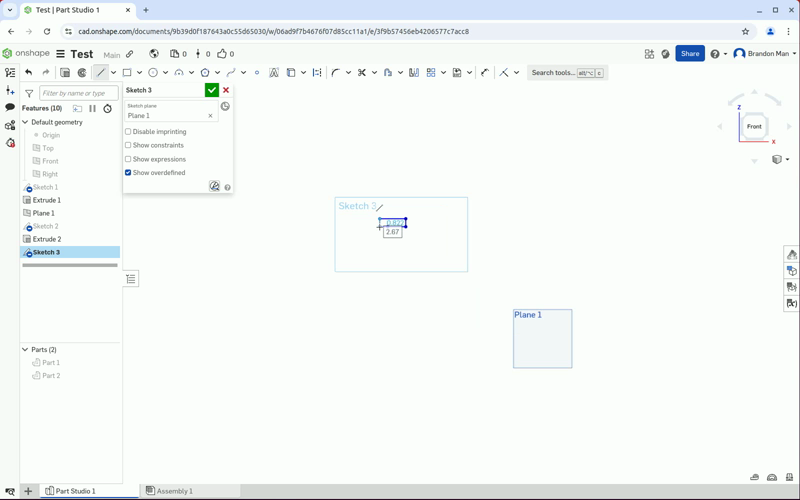
scroll(6)
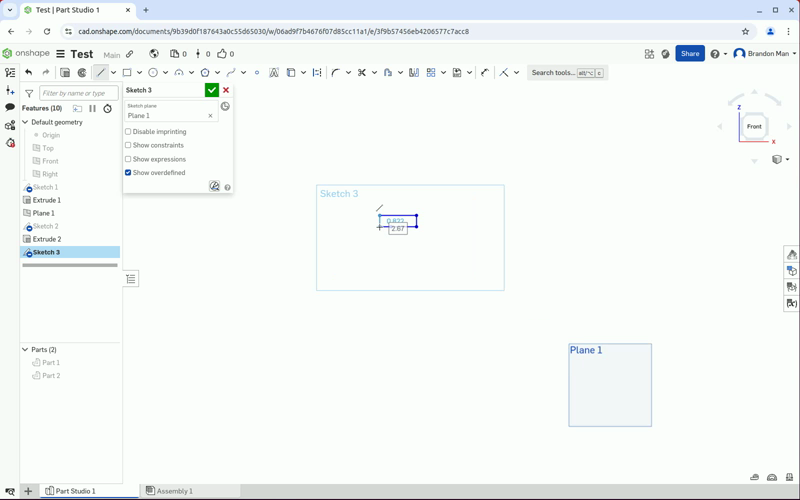
scroll(6)
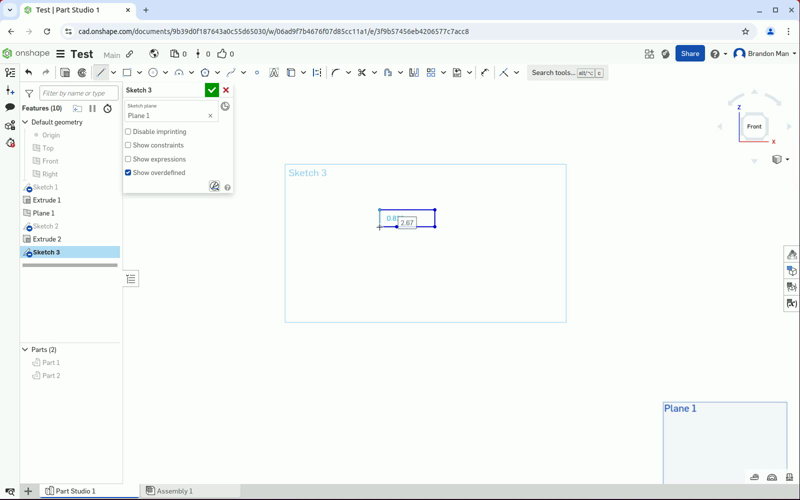
scroll(6)
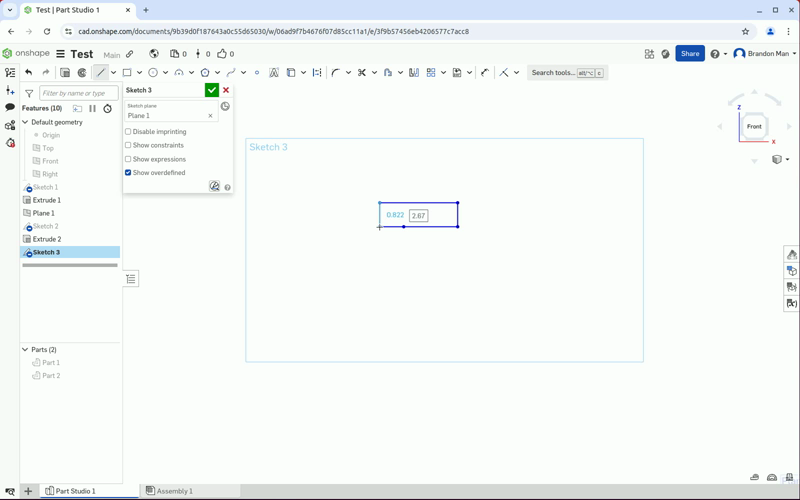
scroll(6)
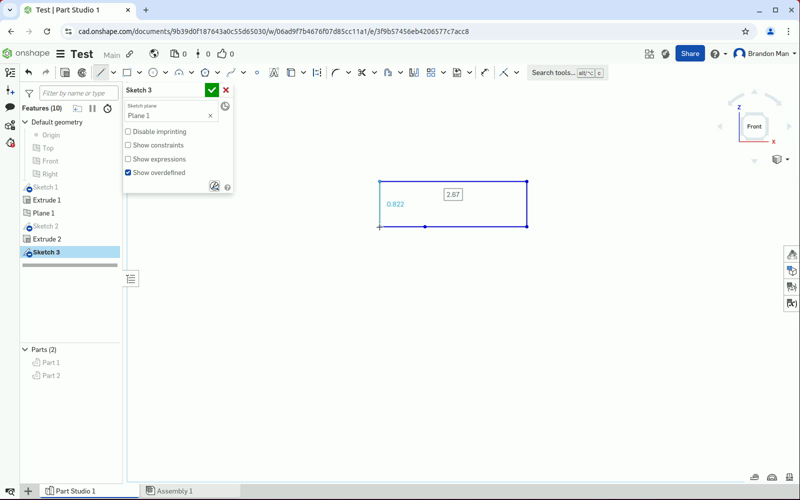
key_up(shift)
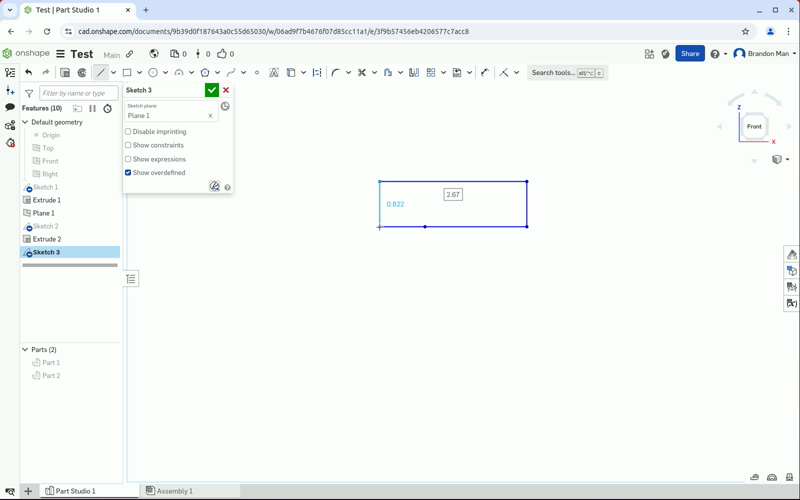
click(379, 226)
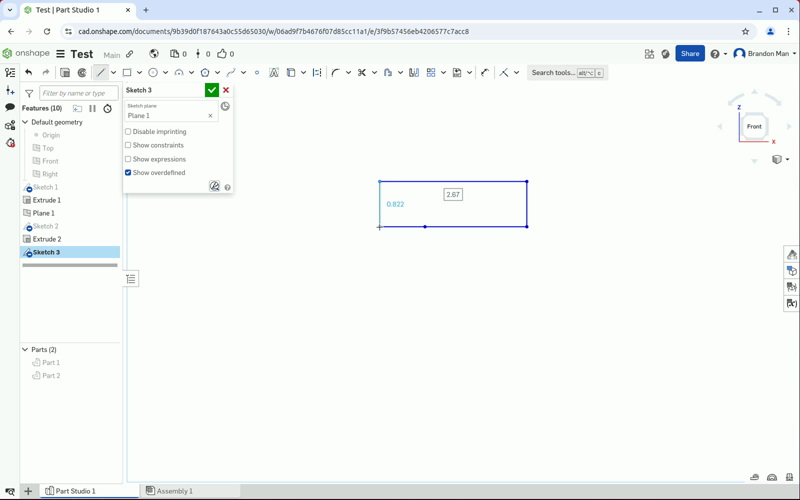
scroll(-6)
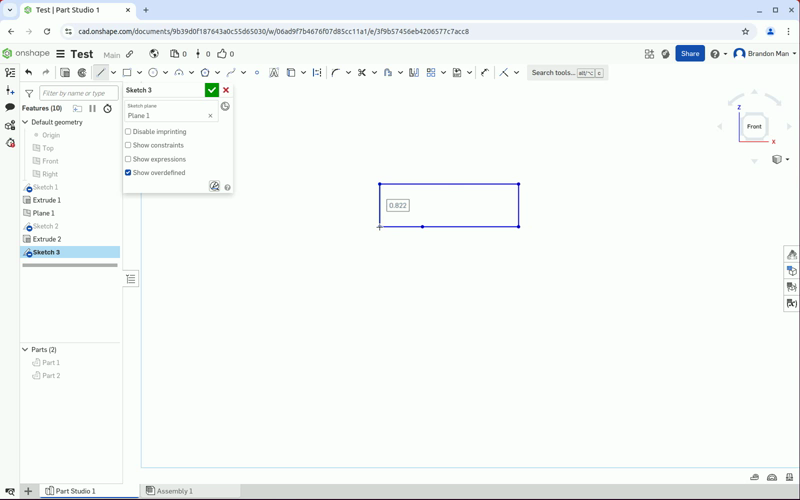
scroll(-6)
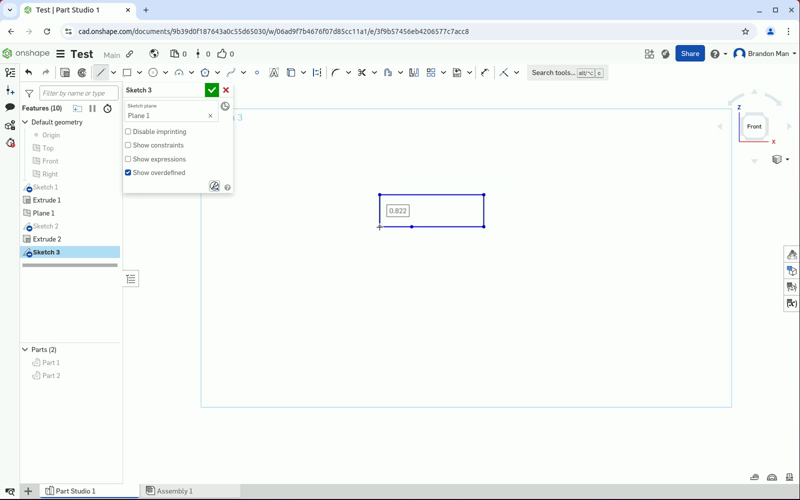
scroll(-6)
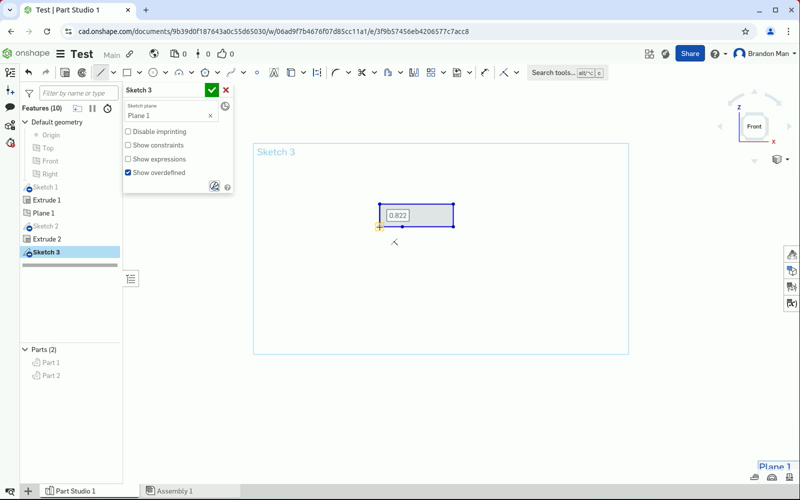
scroll(-6)
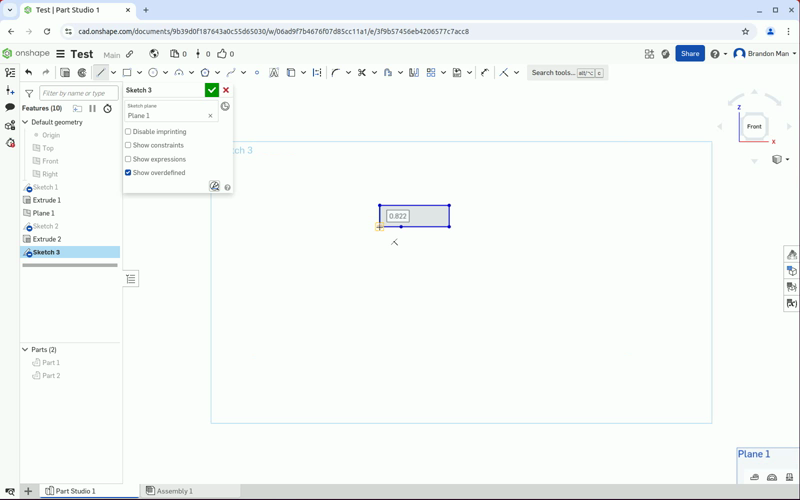
scroll(-6)
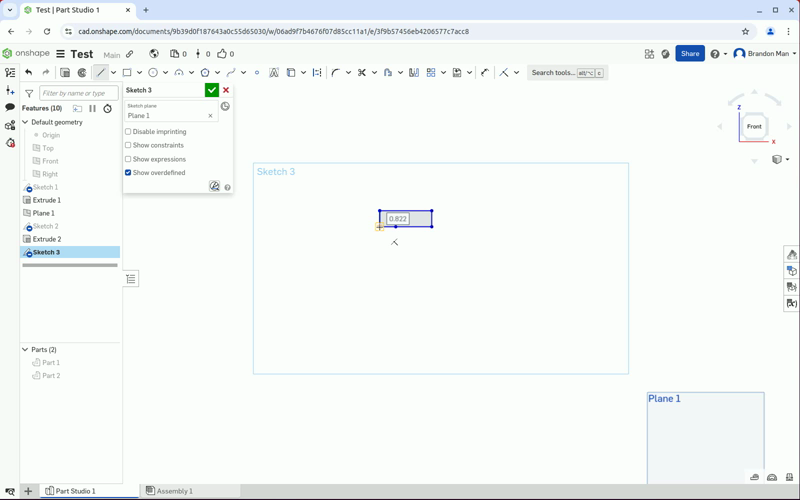
scroll(-6)
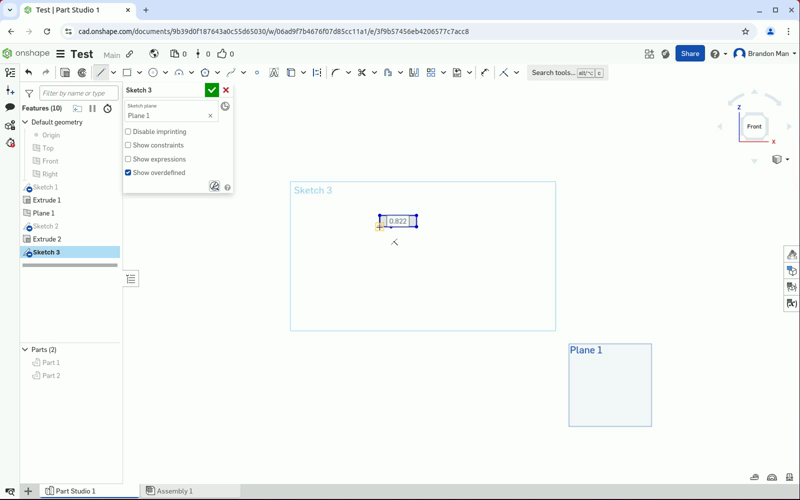
scroll(-6)
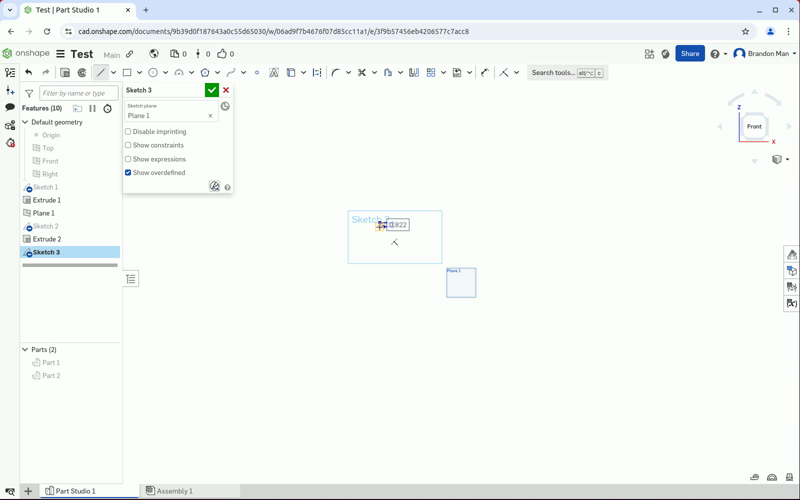
key(esc)
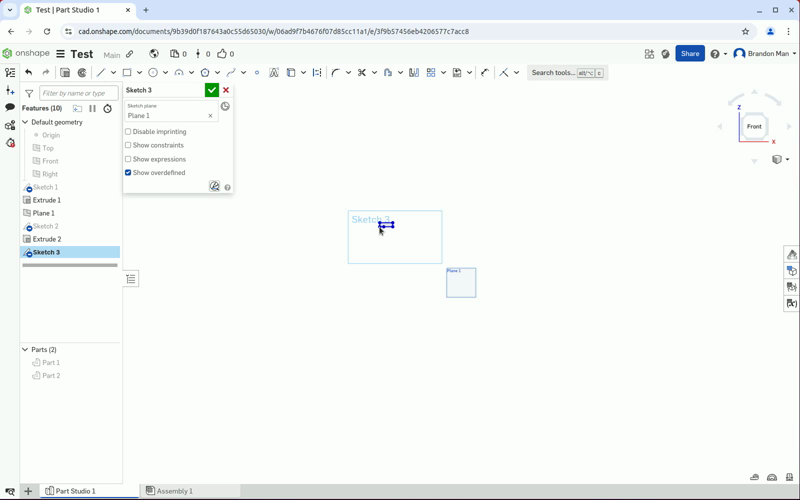
mouse_move(387, 224)
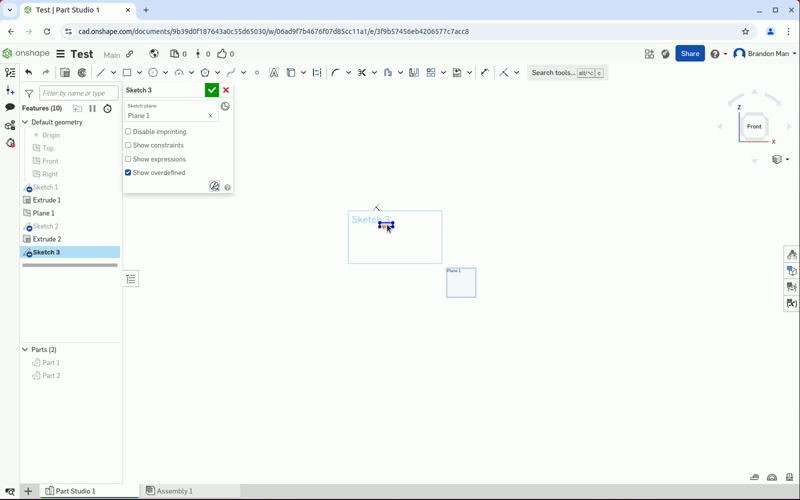
scroll(6)
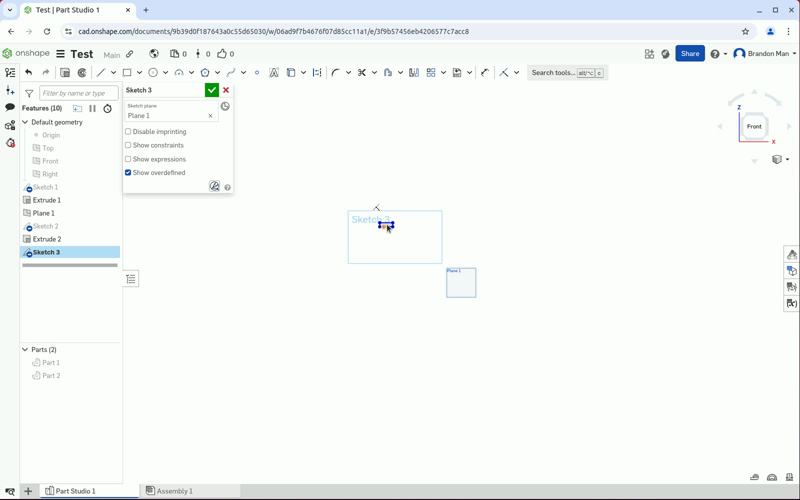
scroll(6)
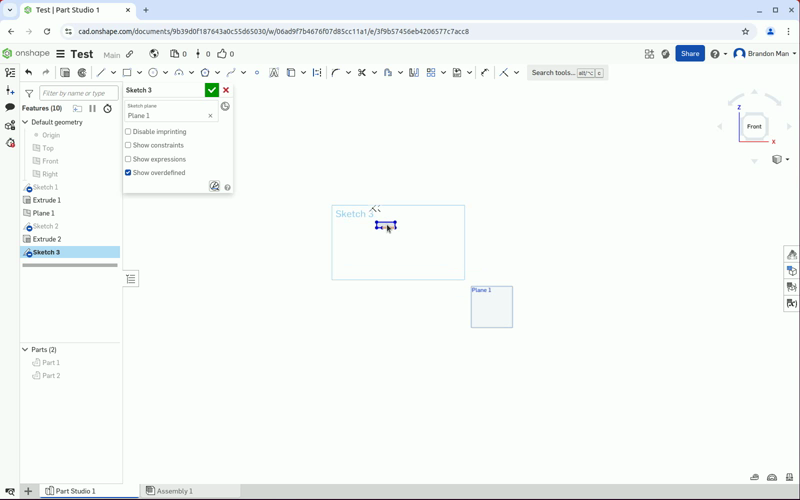
scroll(6)
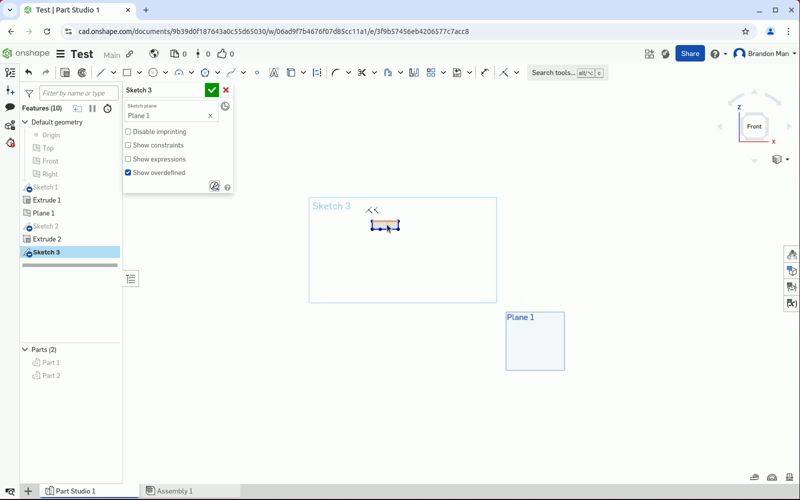
scroll(6)
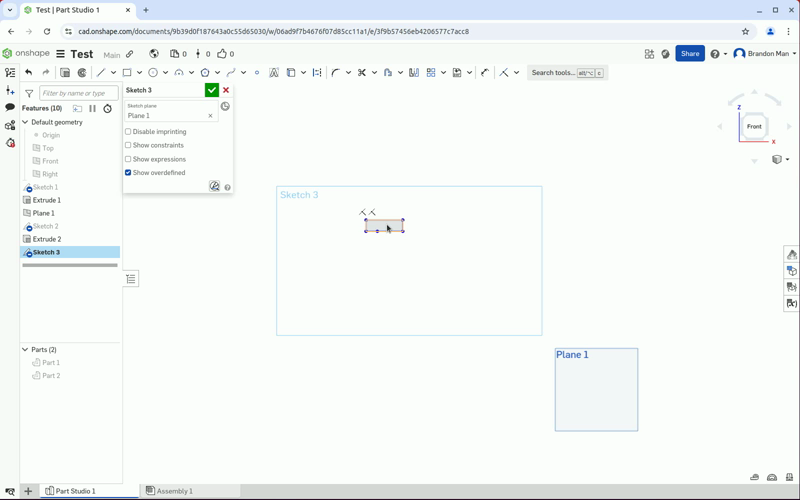
scroll(6)
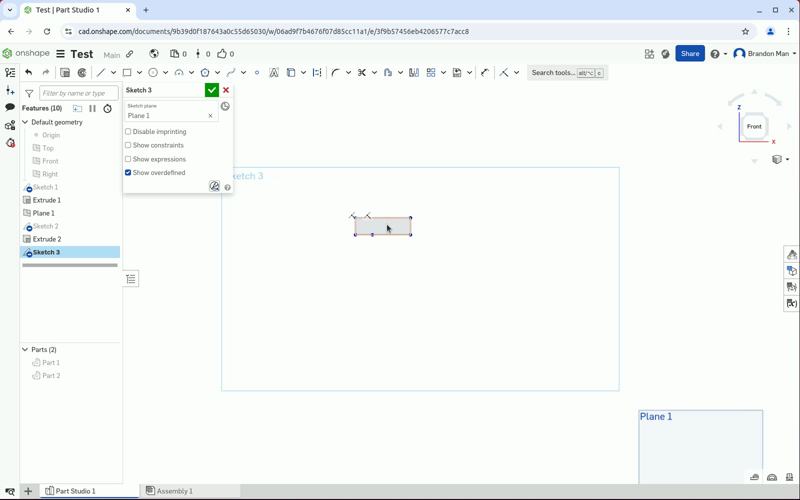
scroll(6)
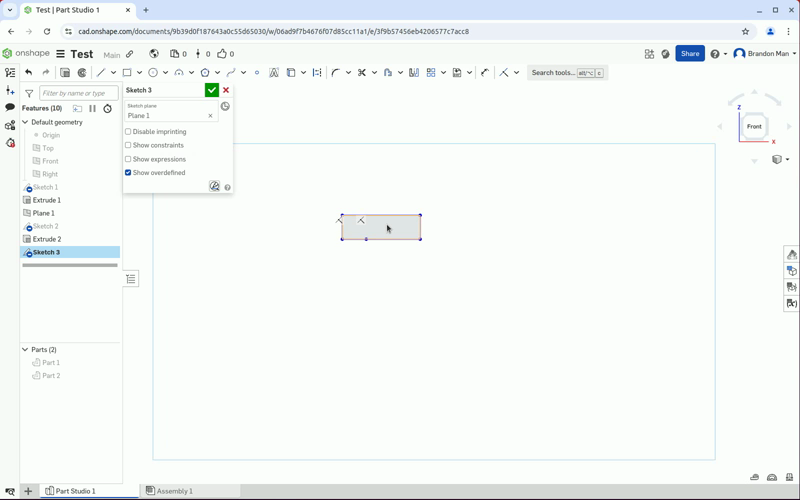
scroll(6)
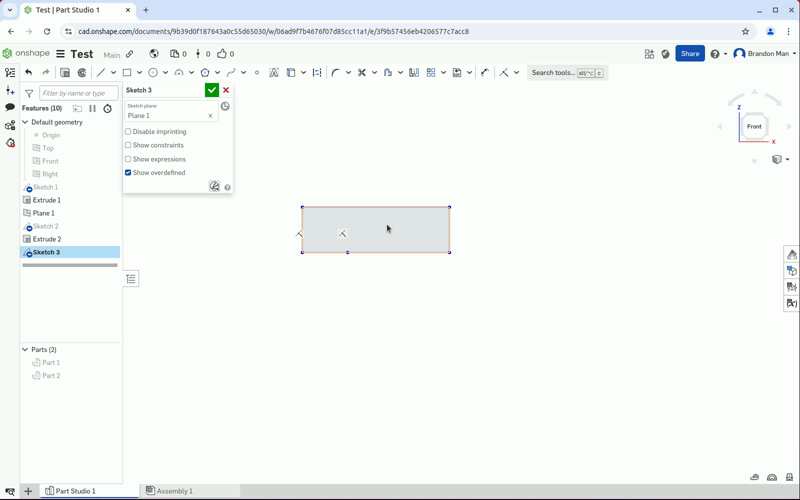
click(387, 224)
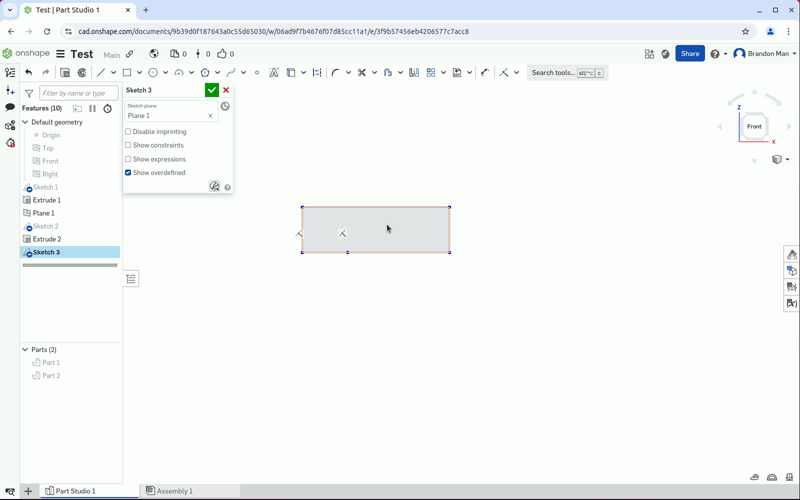
scroll(-6)
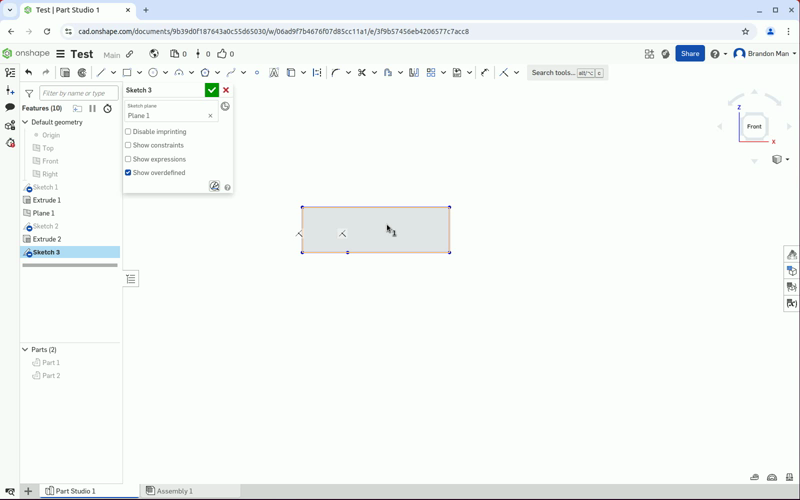
scroll(-6)
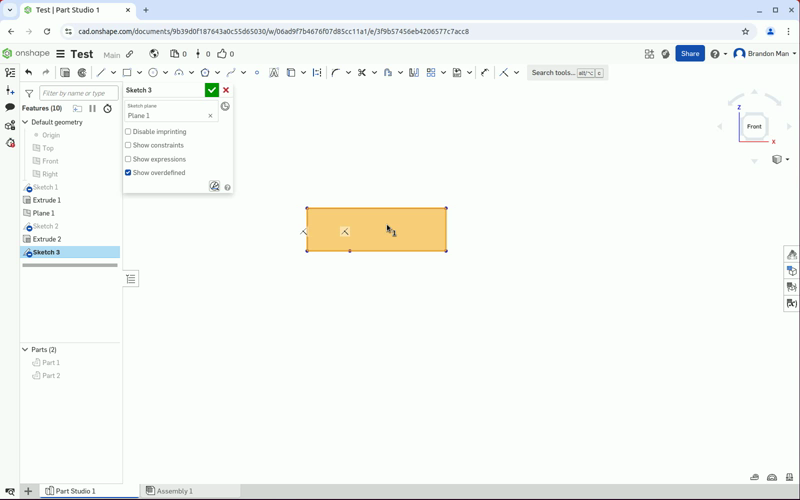
scroll(-6)
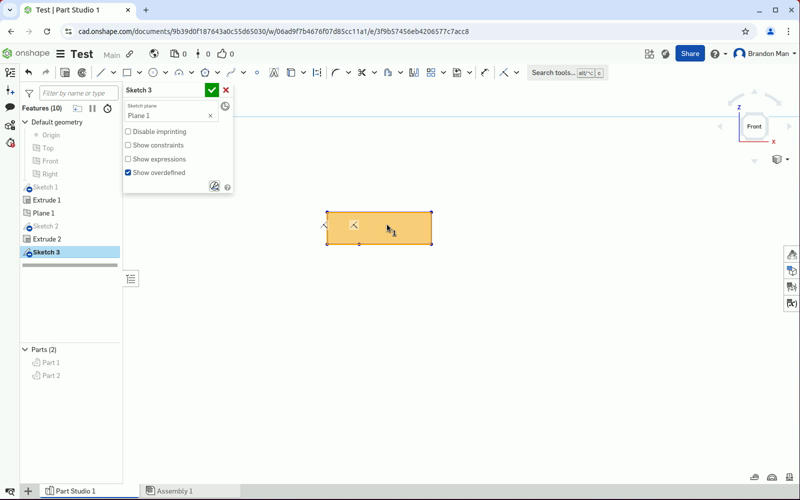
scroll(-6)
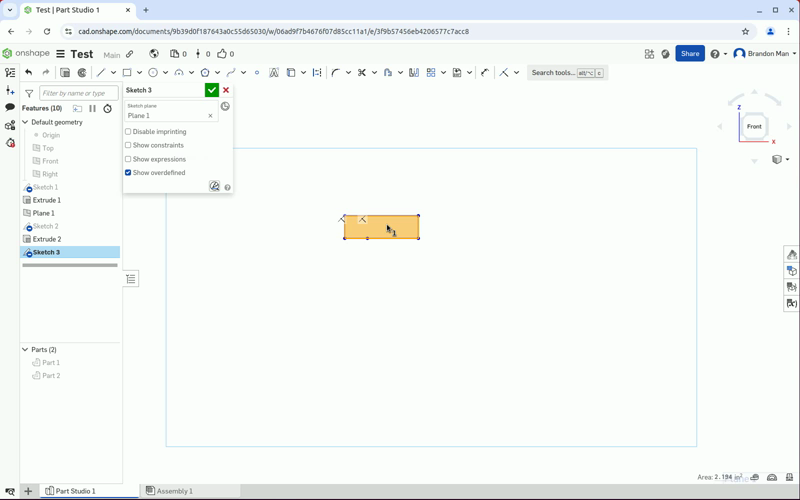
scroll(-6)
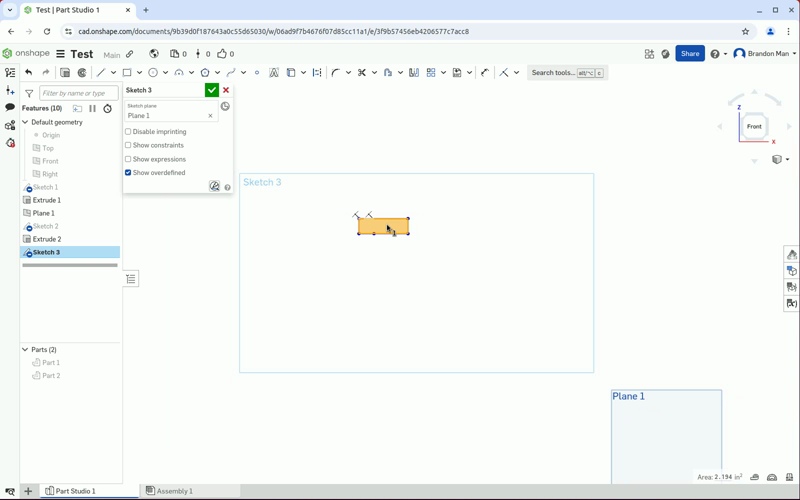
scroll(-6)
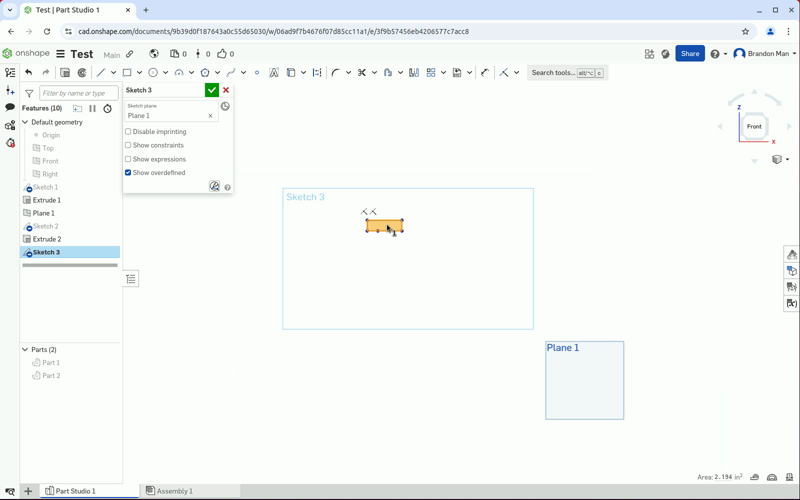
scroll(-6)
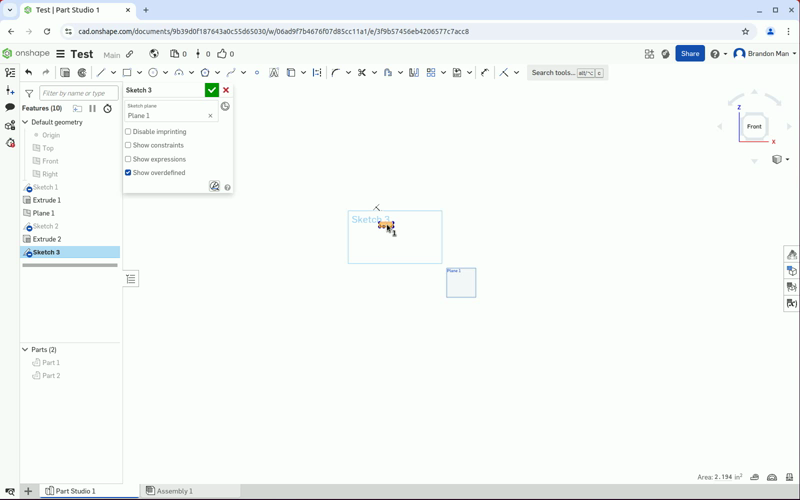
mouse_move(73, 352)
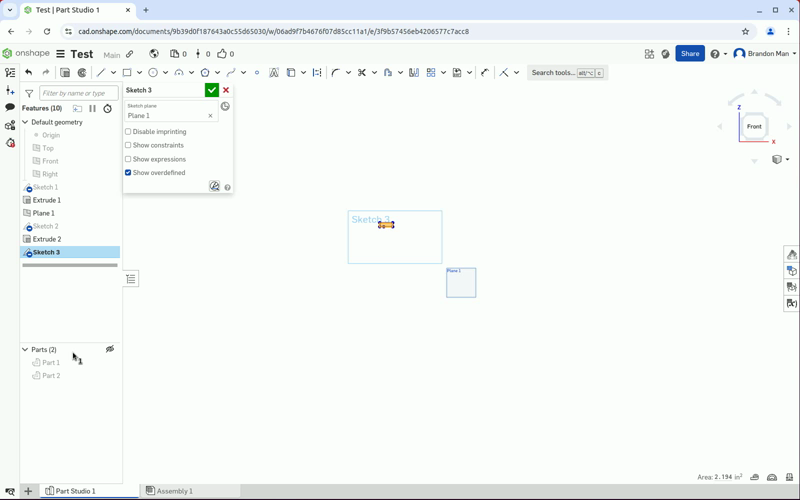
key(shift+y)
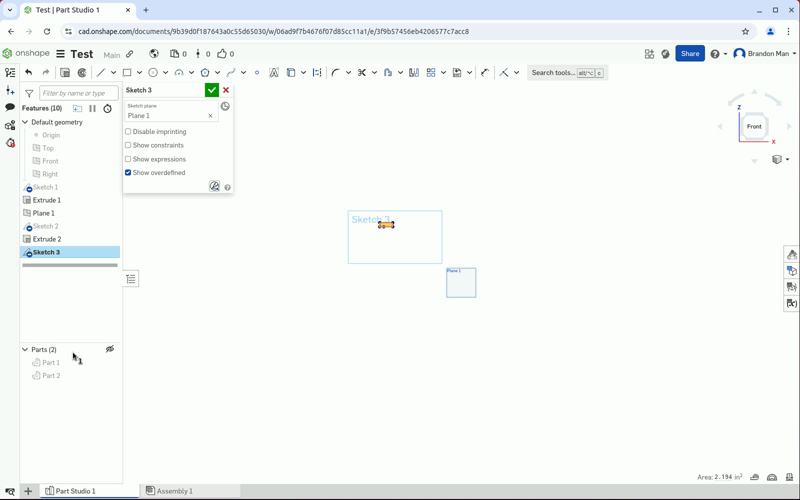
key(shift+e)
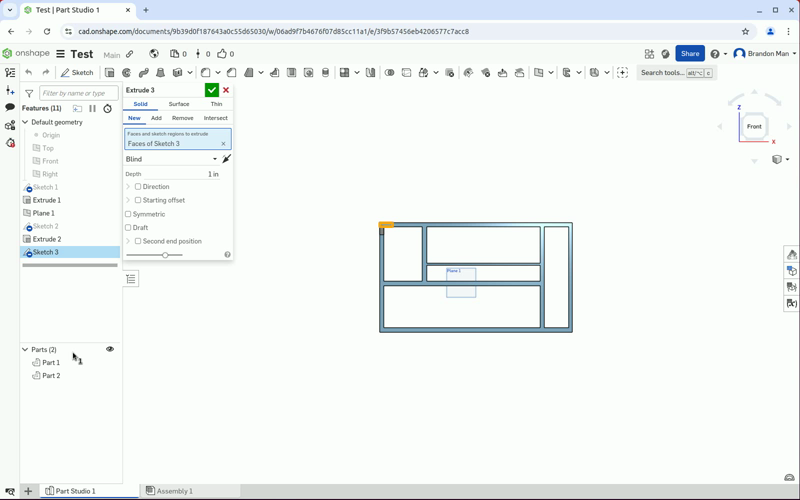
mouse_move(143, 106)
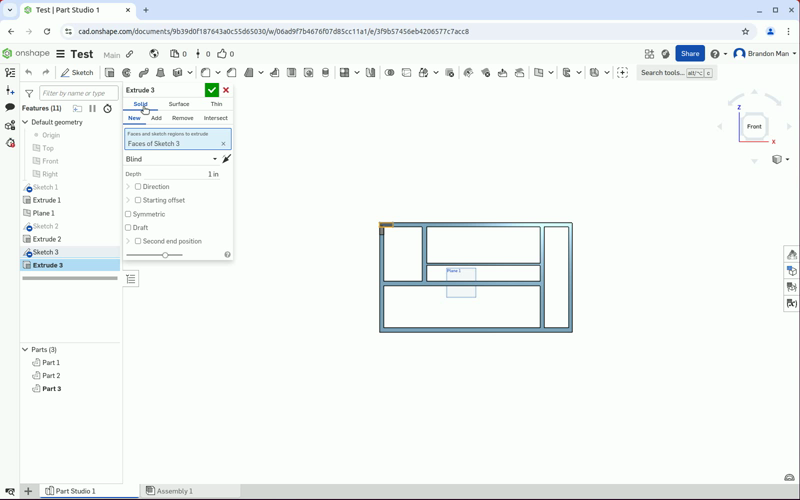
click(143, 106)
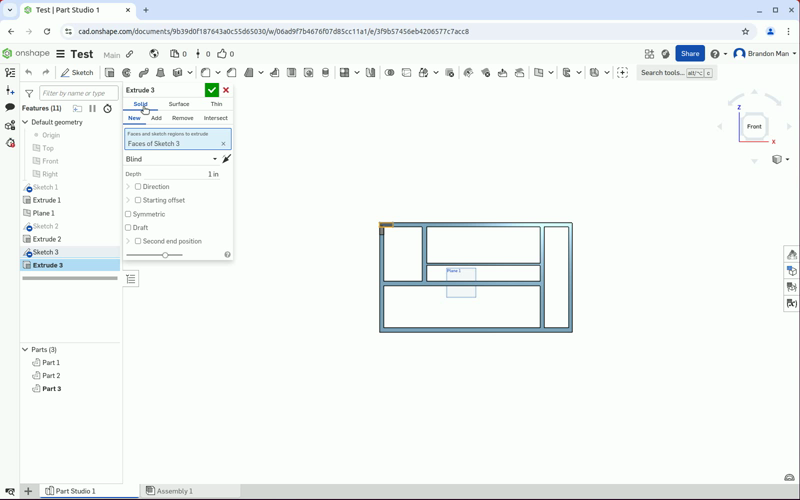
mouse_move(137, 120)
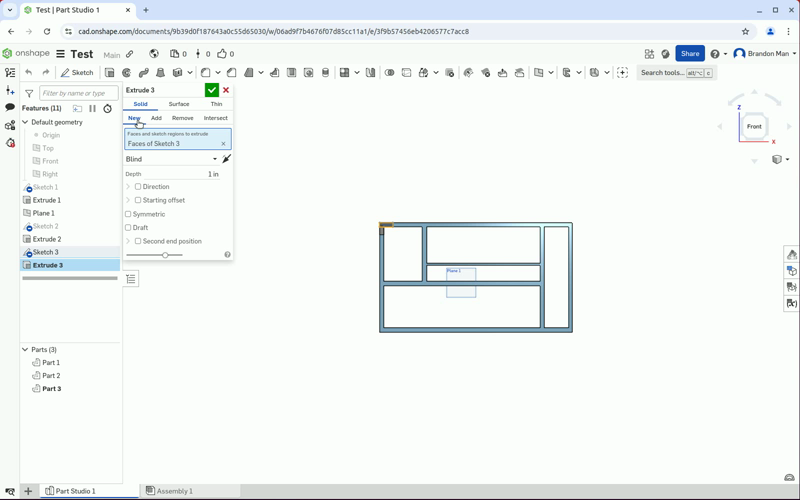
click(137, 120)
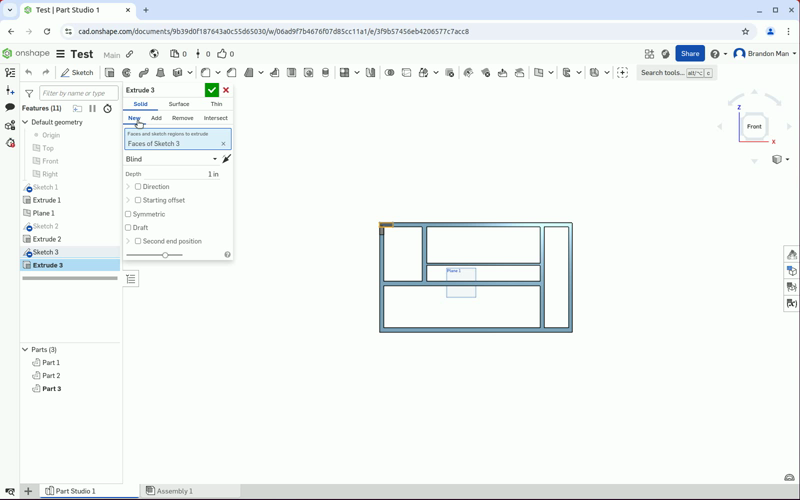
key(tab, 4)
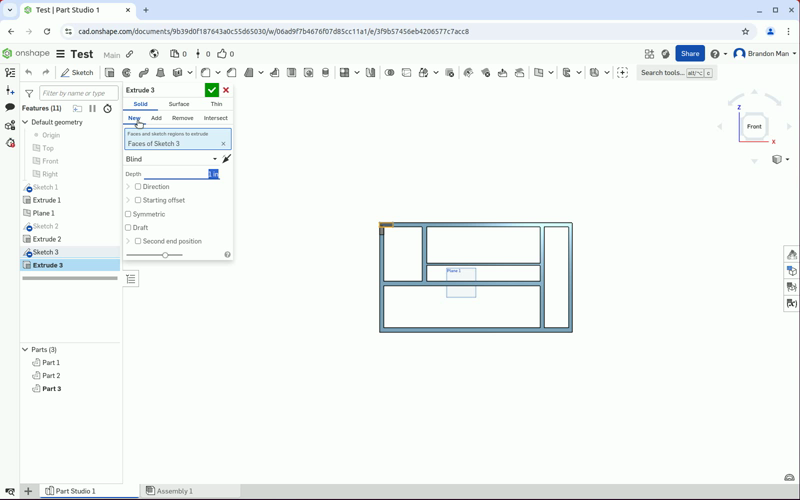
text(2.407)
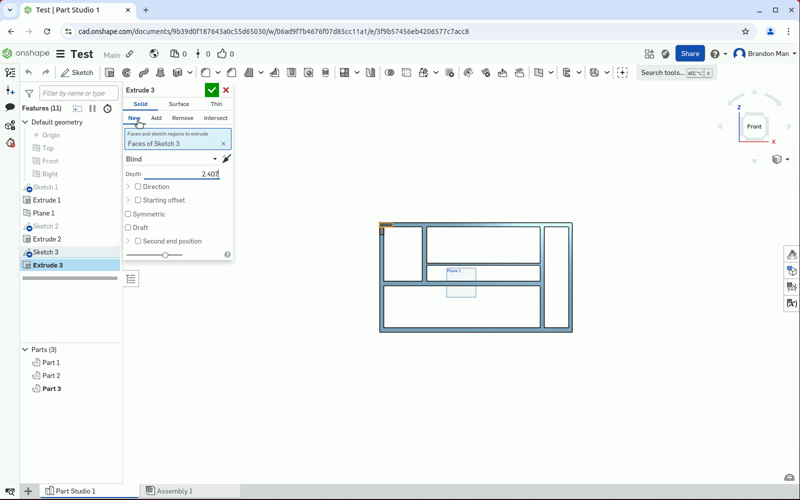
key(enter)
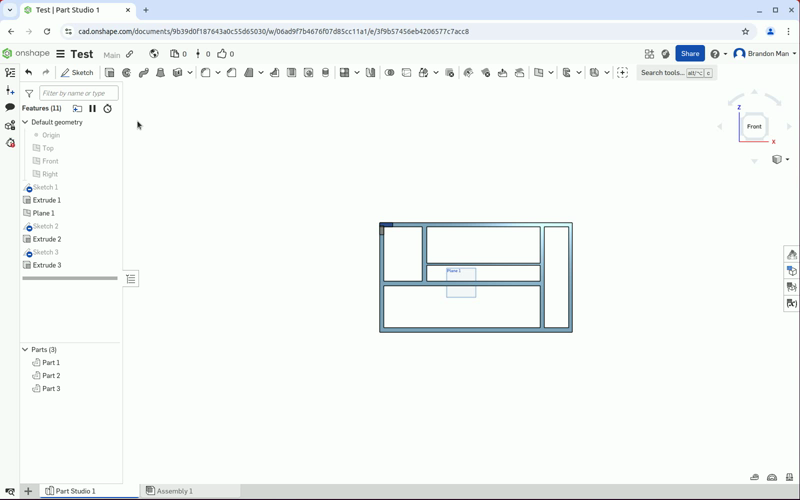
key(shift+h)
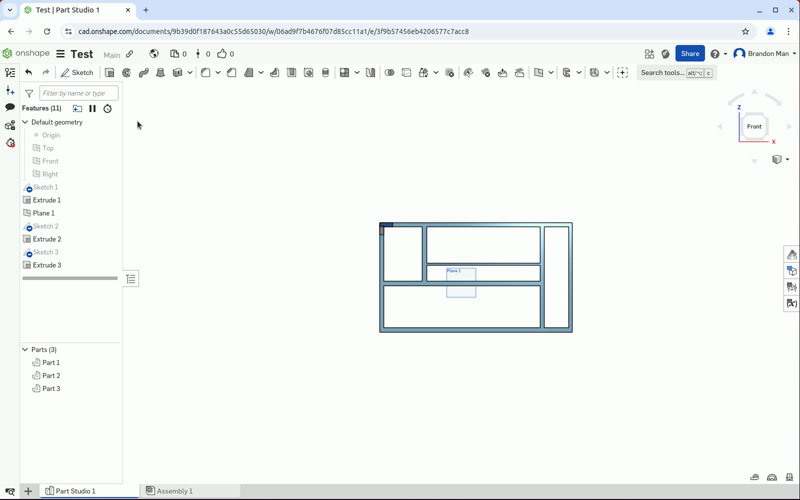
key(shift+h)
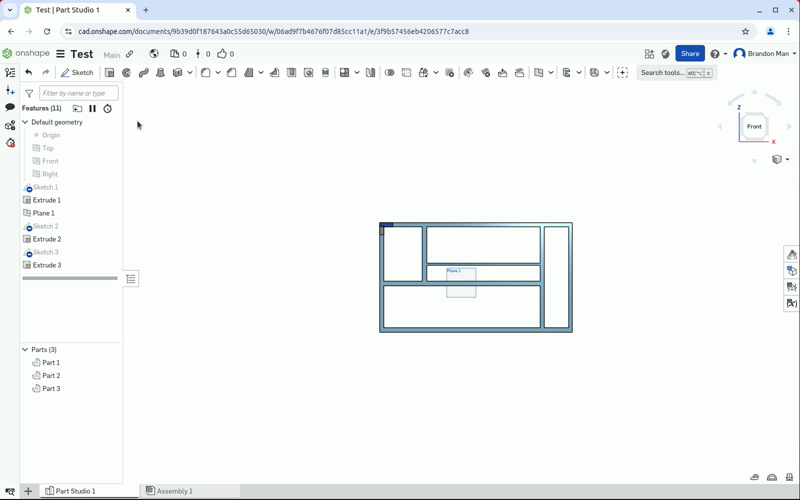
mouse_move(73, 189)
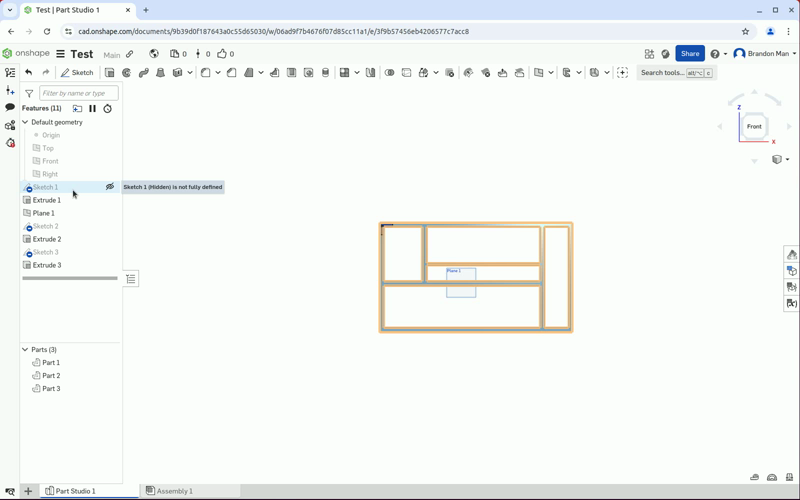
click(73, 189)
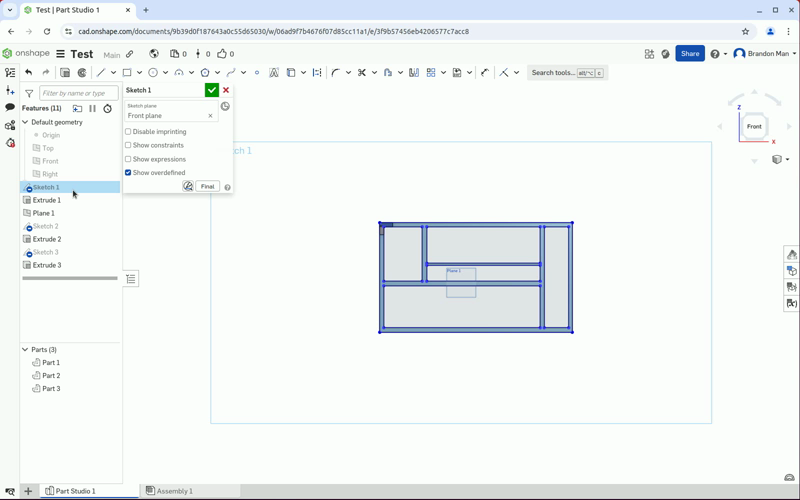
mouse_move(229, 92)
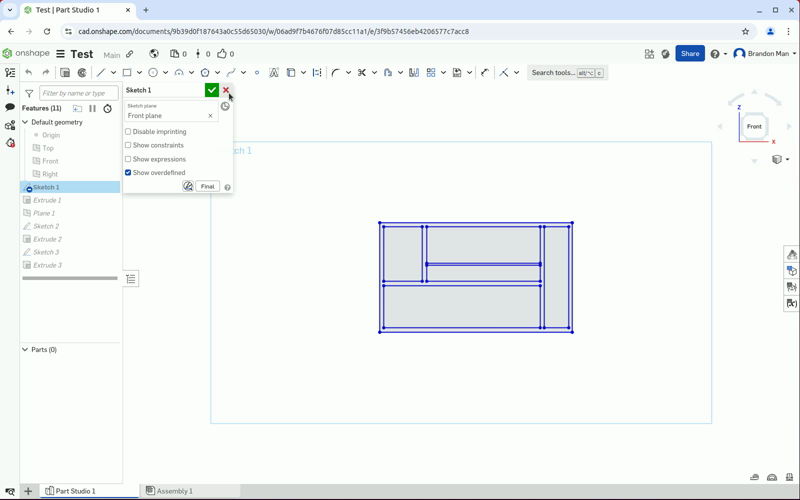
click(229, 92)
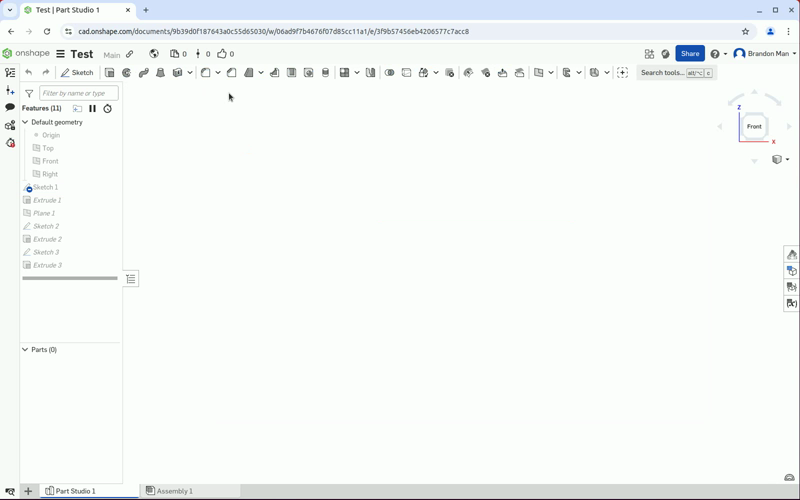
key(shift+s)
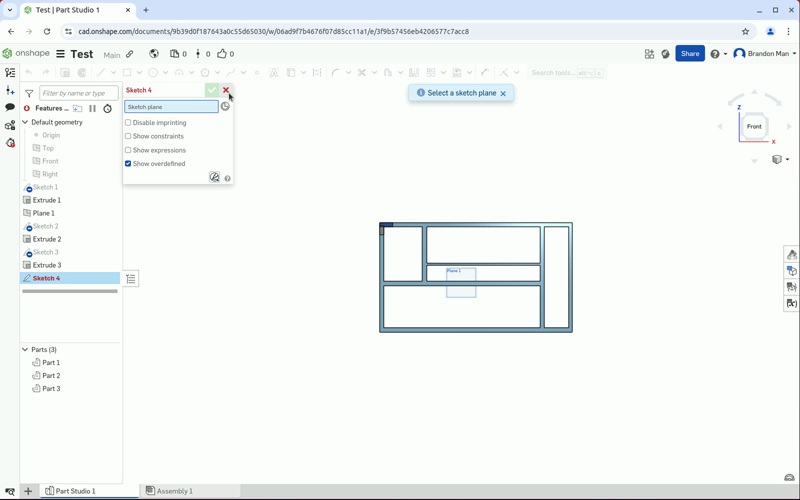
mouse_move(73, 215)
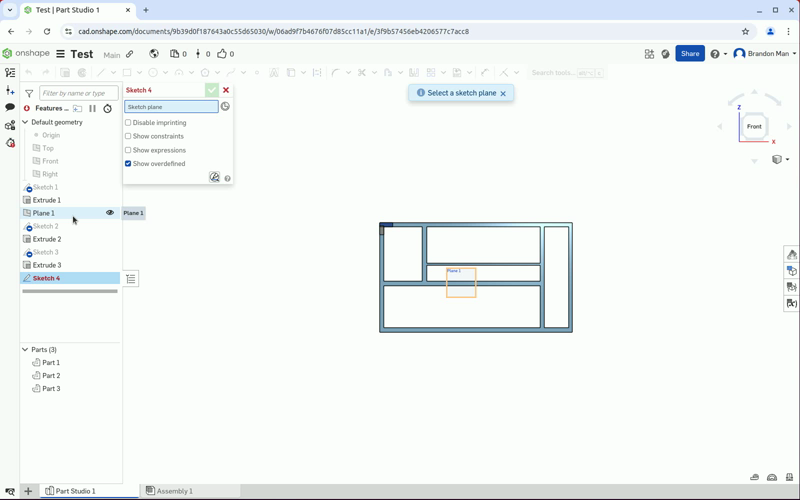
click(73, 215)
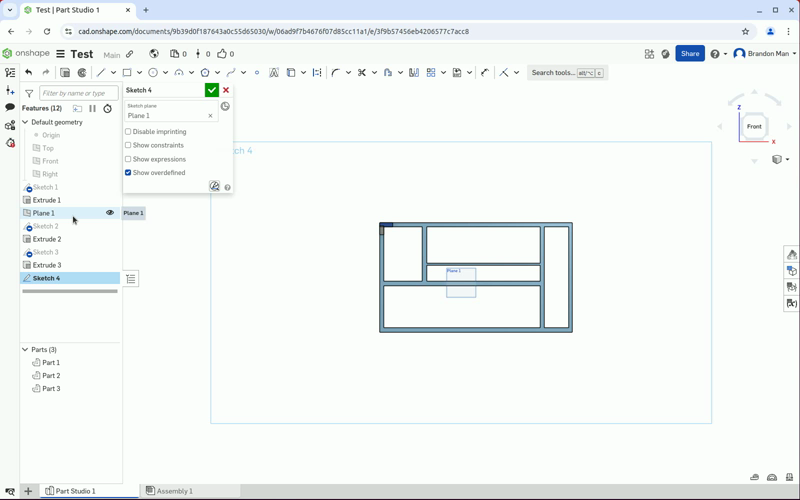
mouse_move(73, 352)
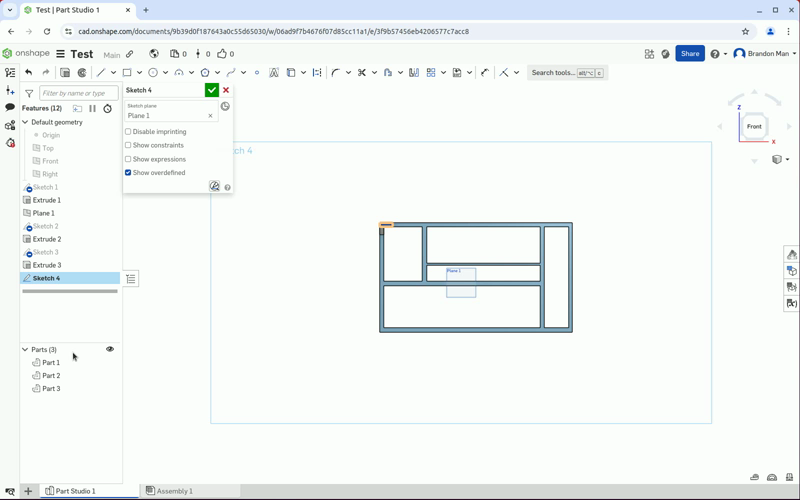
key(y)
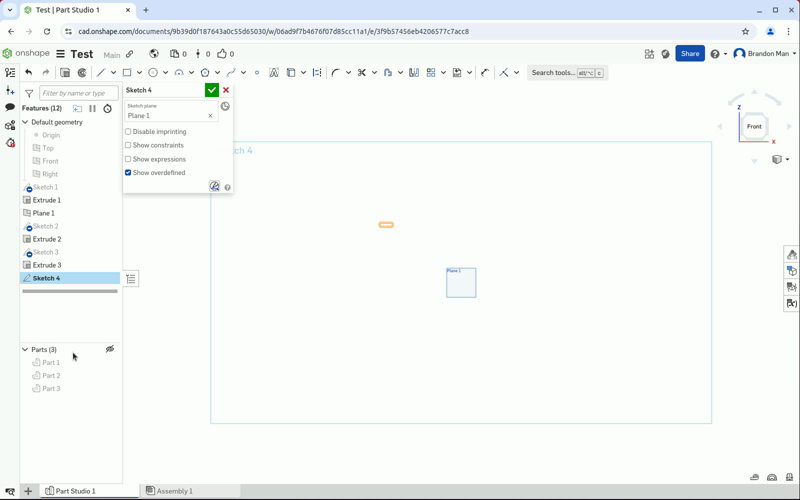
key(l)
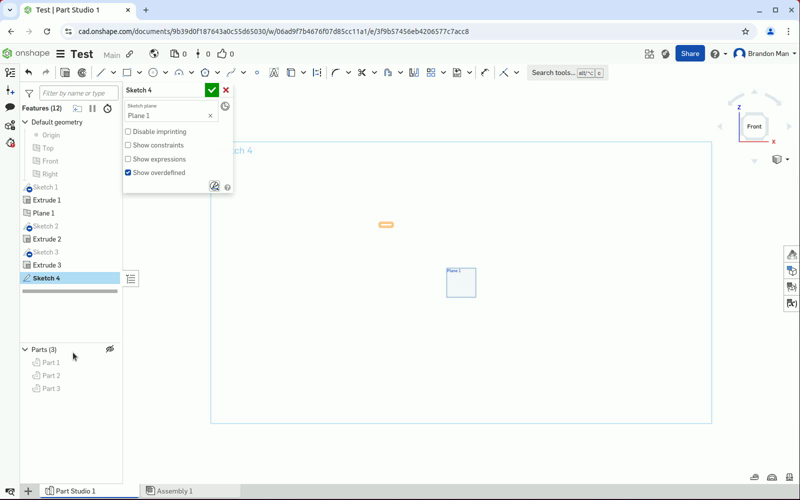
key_down(shift)
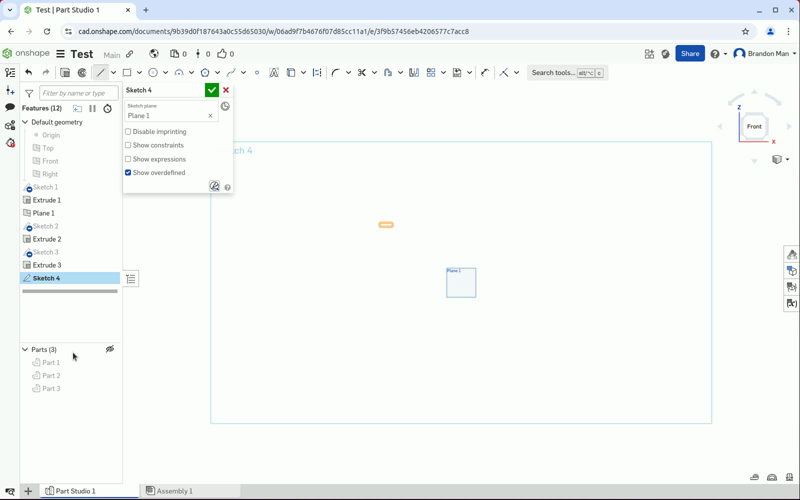
mouse_move(379, 332)
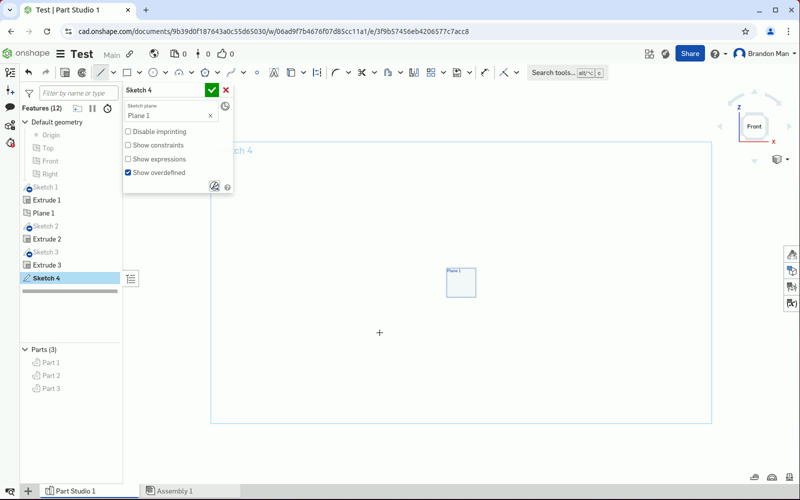
click(379, 332)
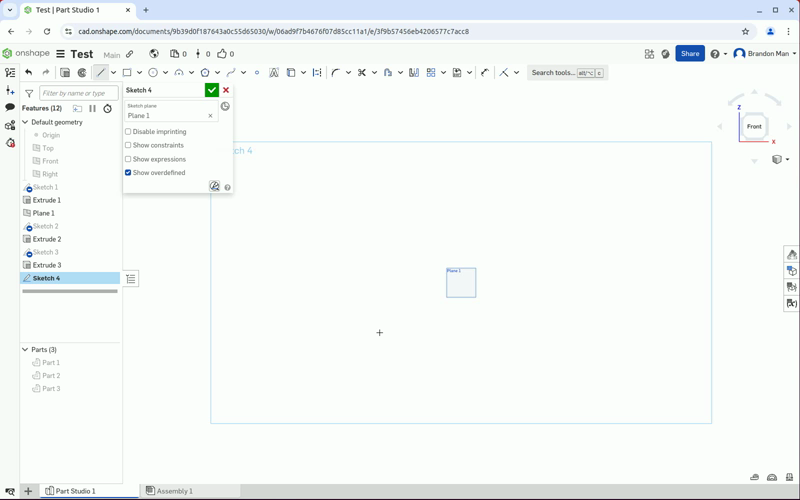
key_up(shift)
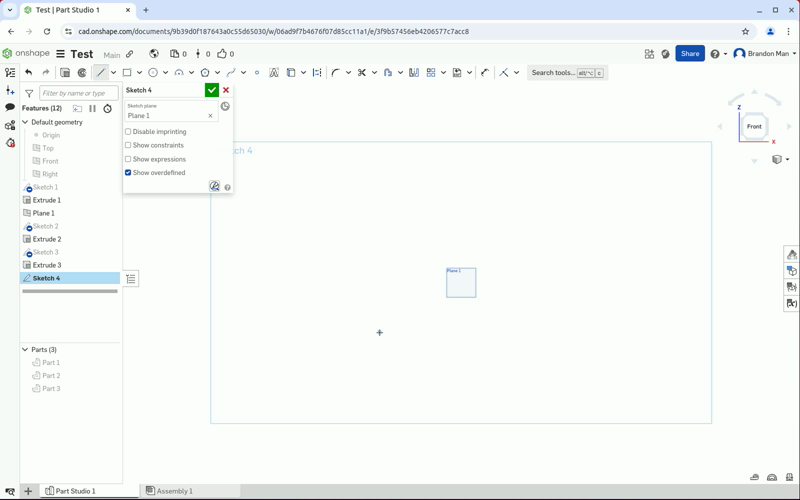
key_down(shift)
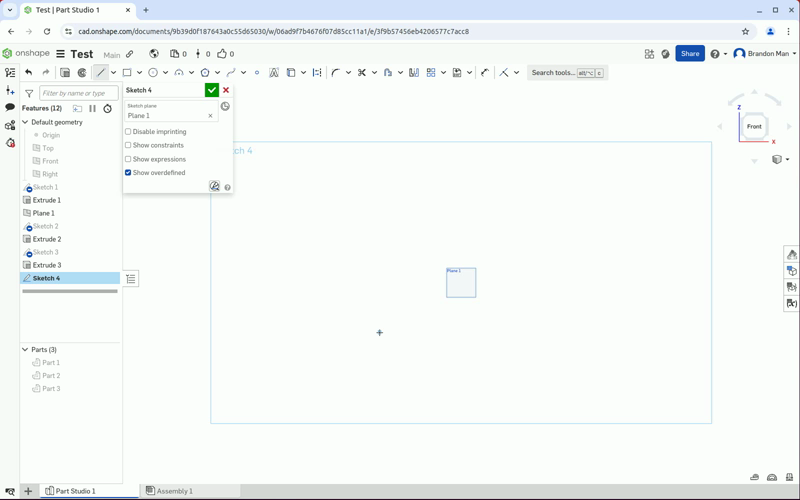
mouse_move(409, 332)
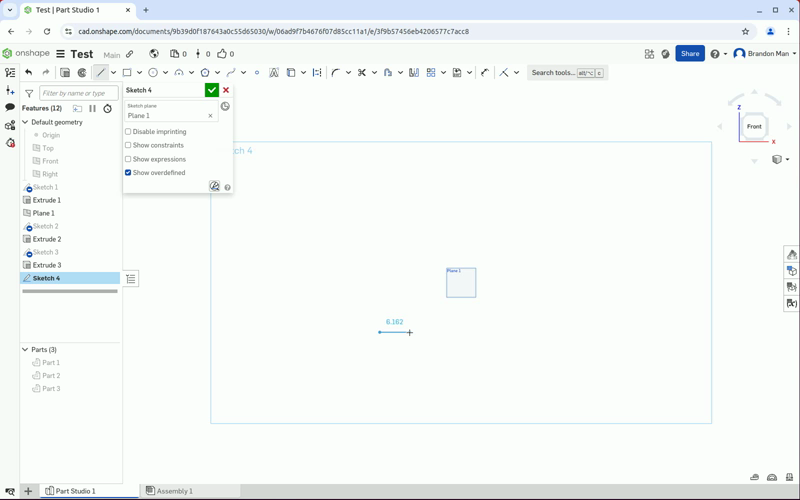
mouse_move(383, 332)
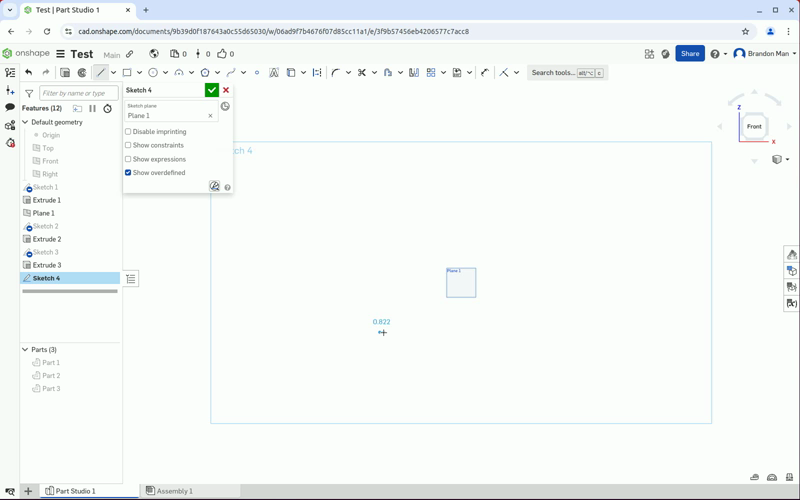
scroll(6)
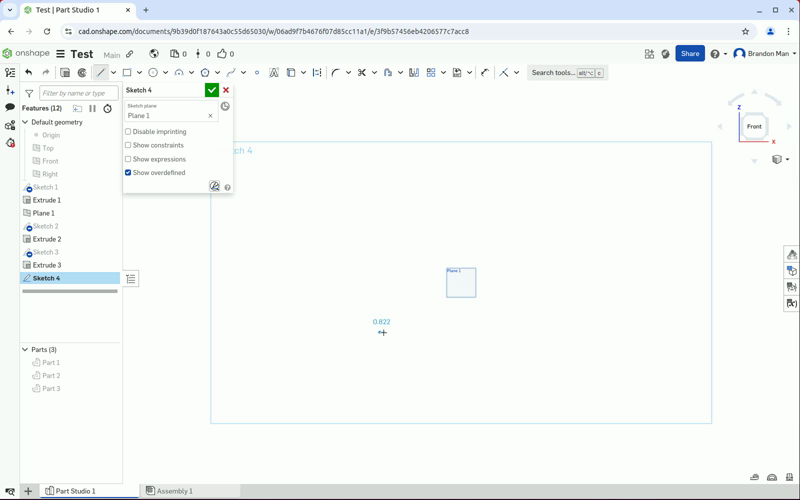
scroll(6)
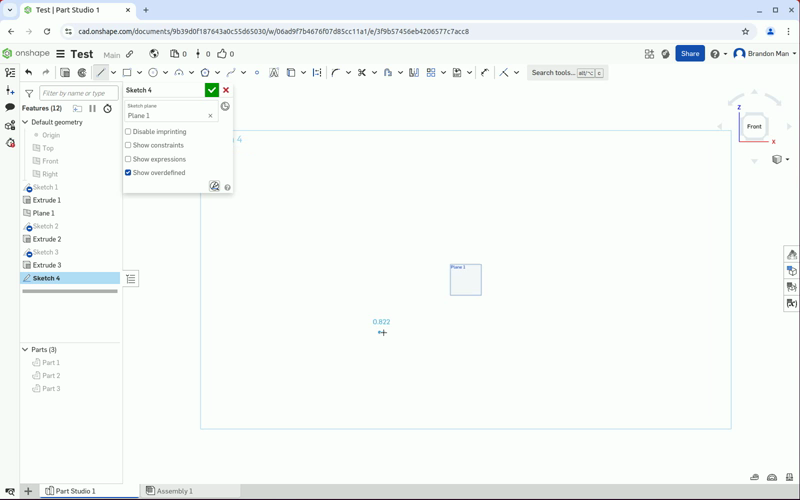
scroll(6)
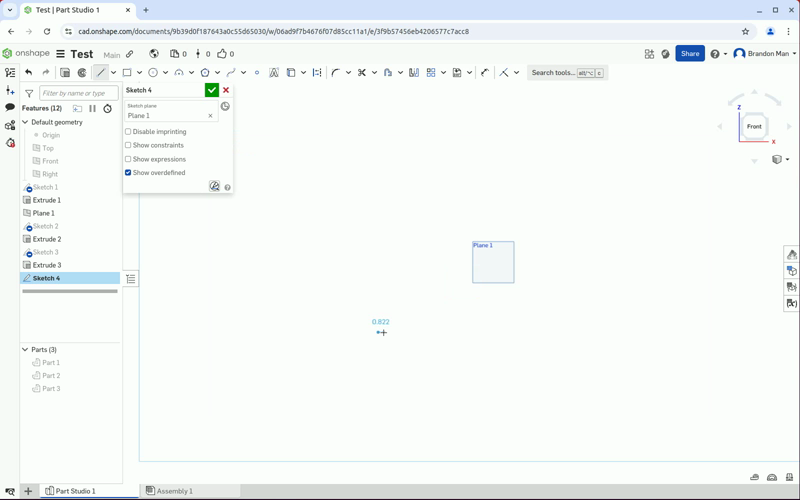
scroll(6)
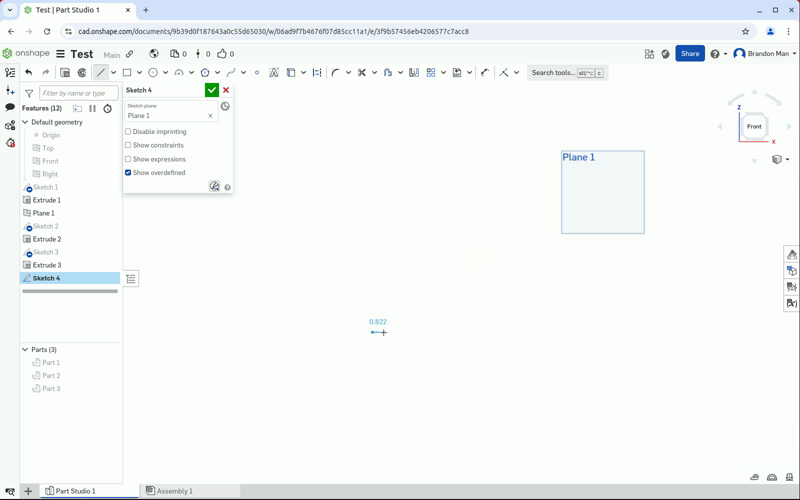
scroll(6)
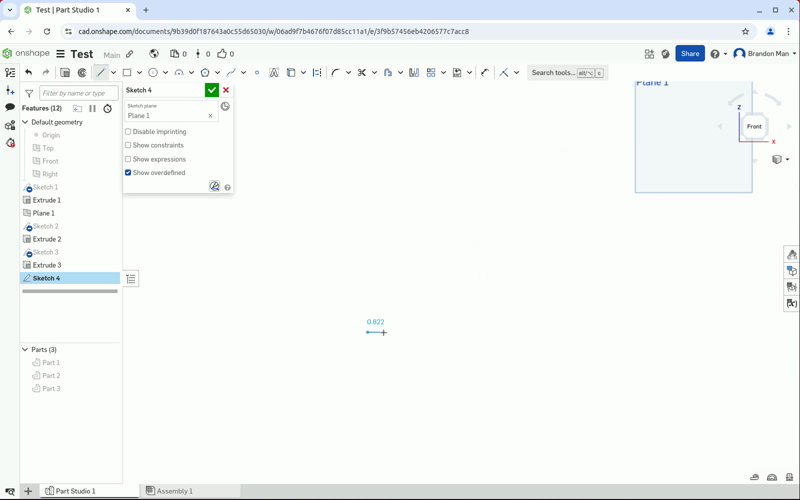
scroll(6)
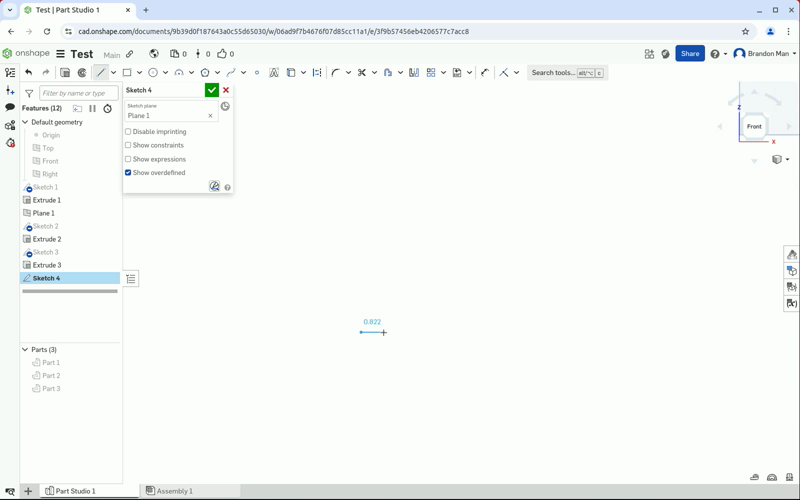
scroll(6)
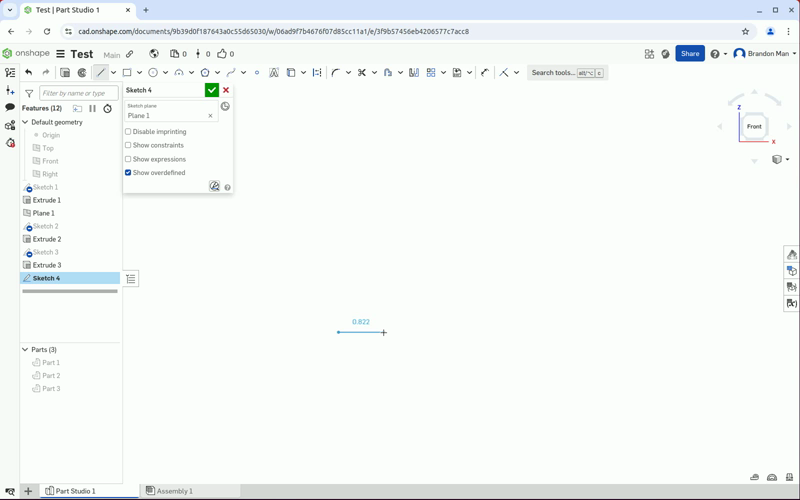
click(383, 332)
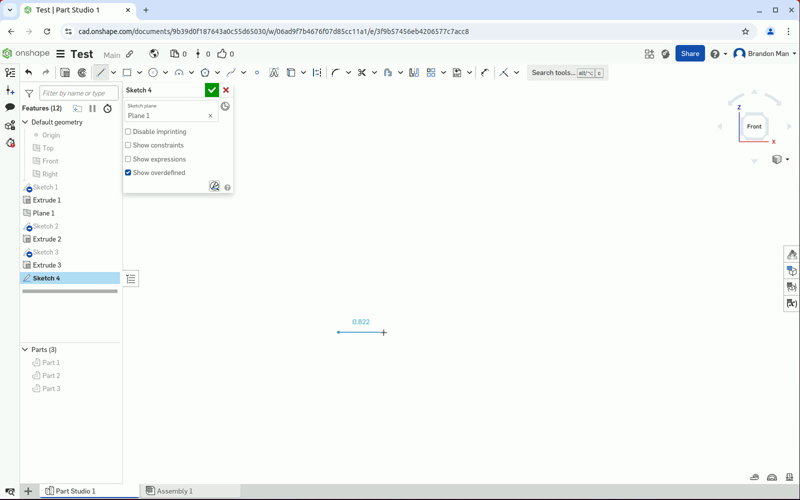
scroll(-6)
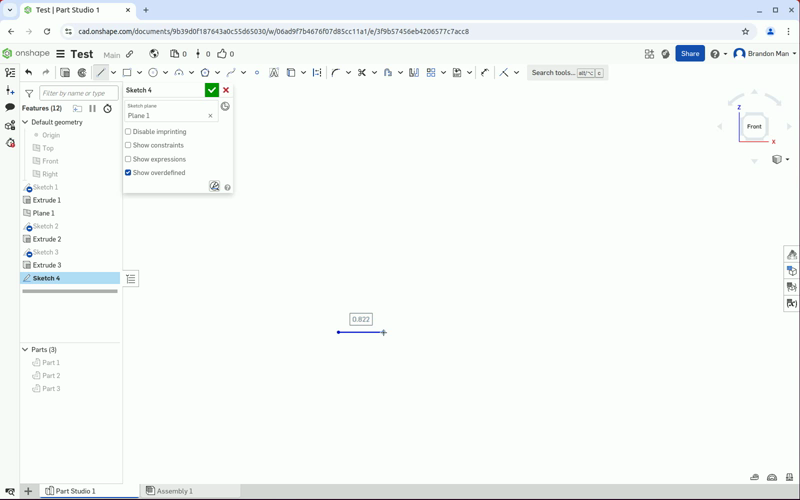
scroll(-6)
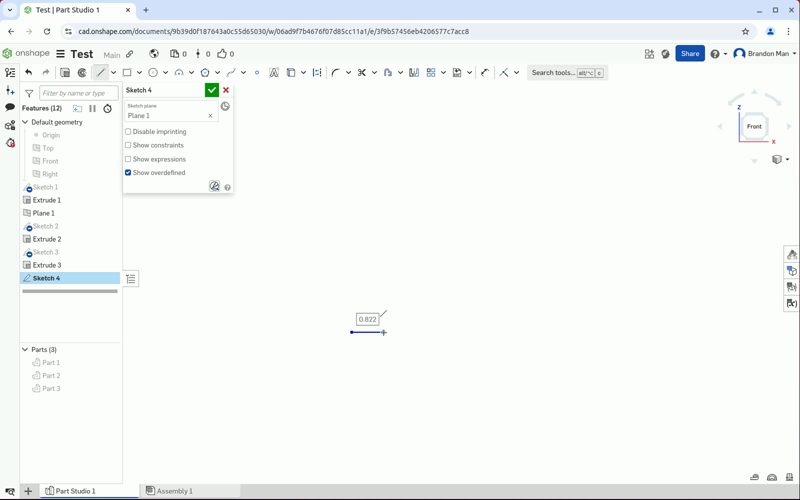
scroll(-6)
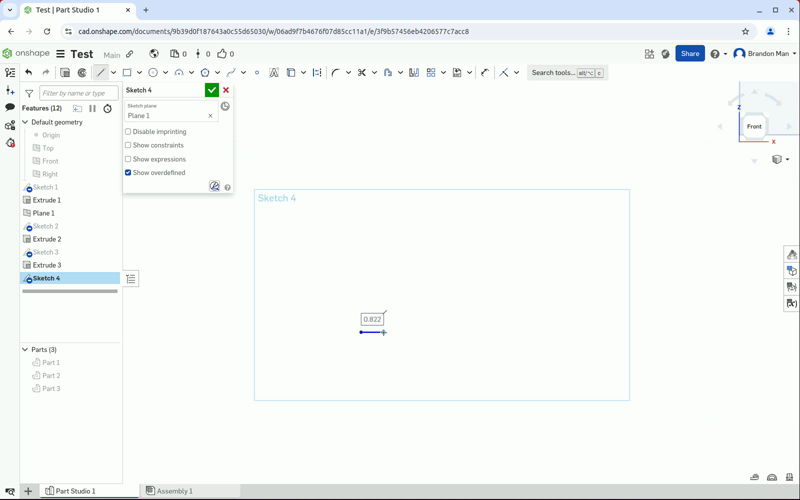
scroll(-6)
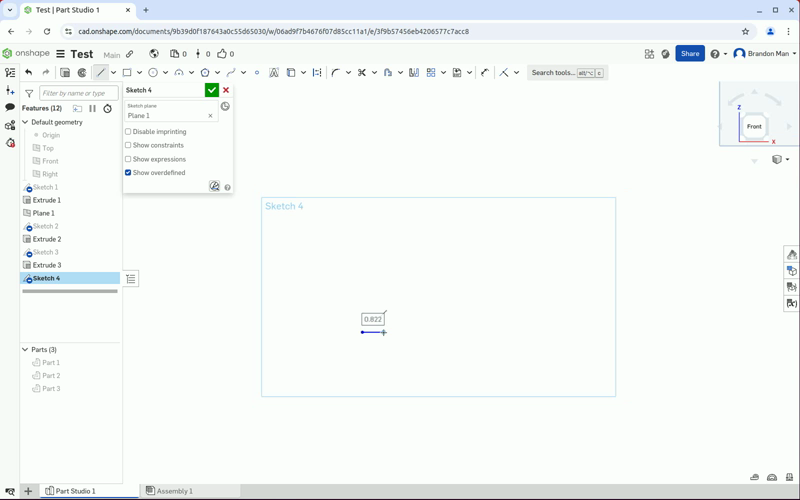
scroll(-6)
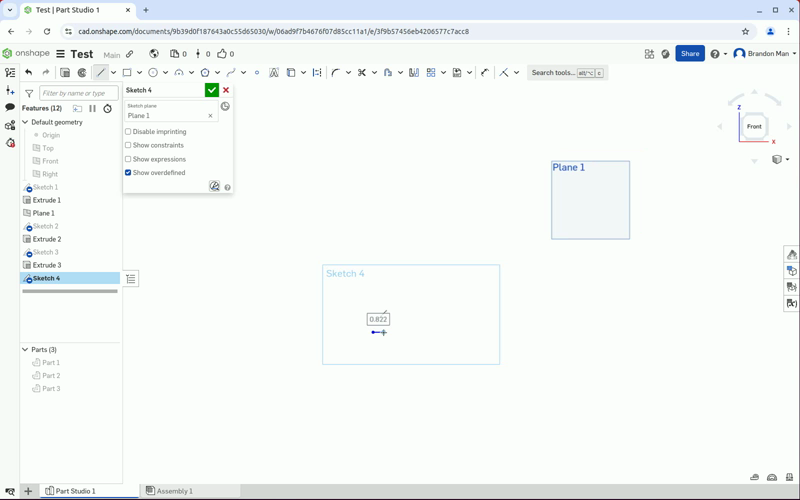
scroll(-6)
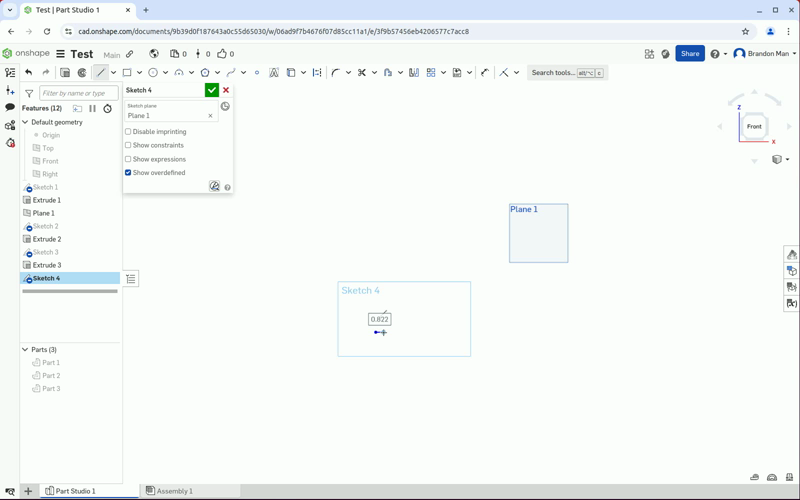
scroll(-6)
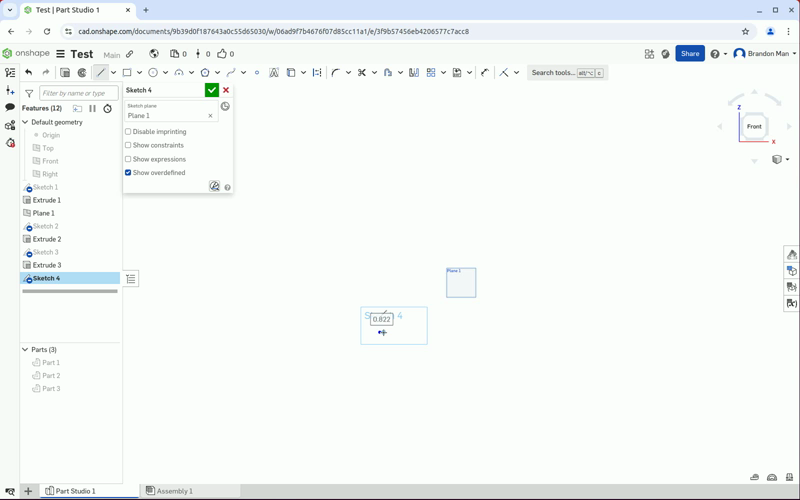
key_up(shift)
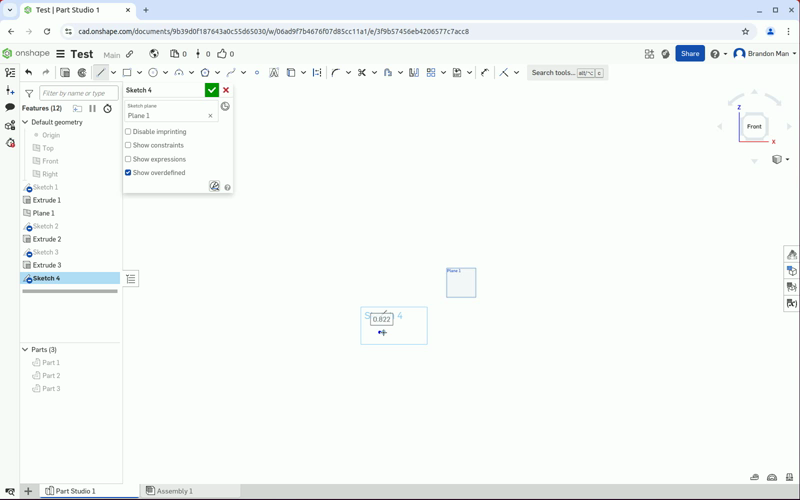
key_down(shift)
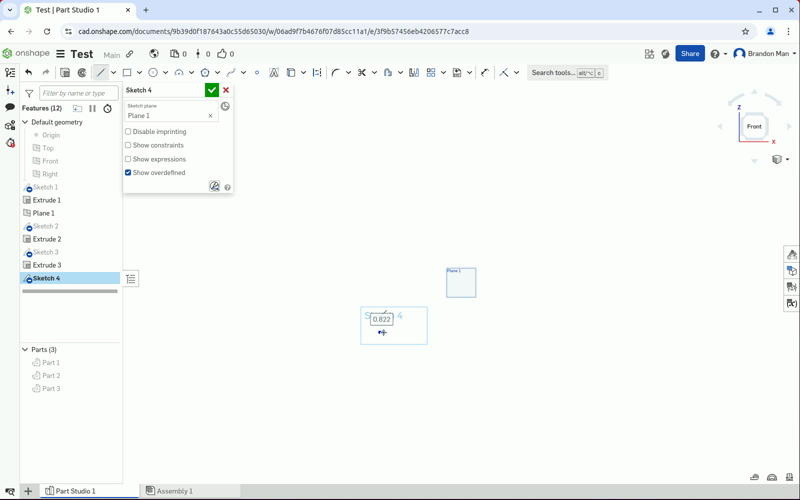
mouse_move(413, 332)
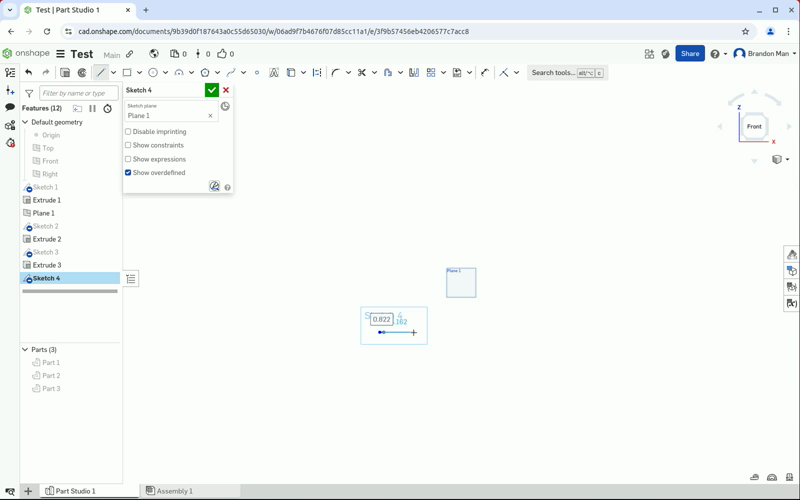
mouse_move(383, 328)
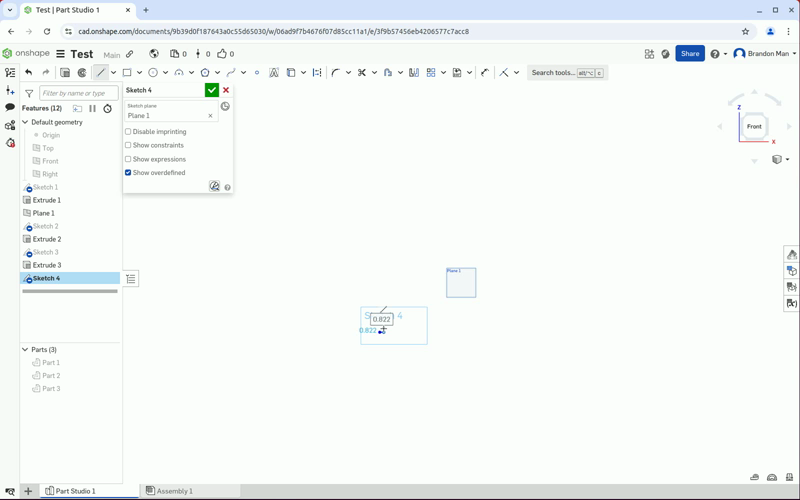
scroll(6)
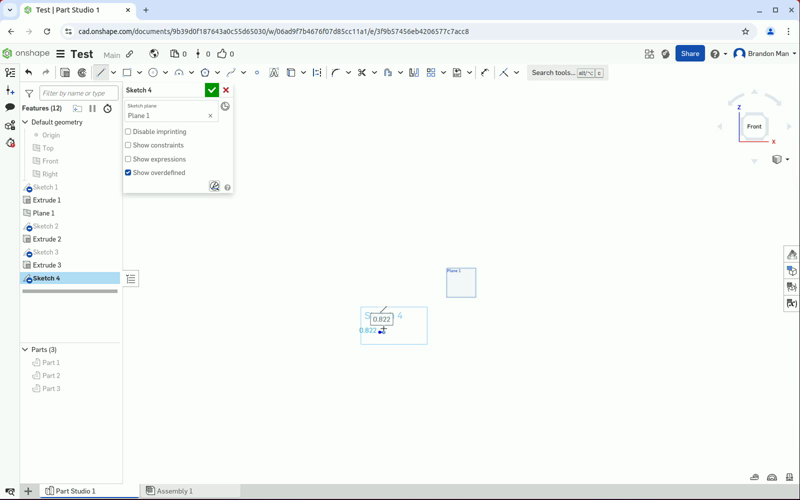
scroll(6)
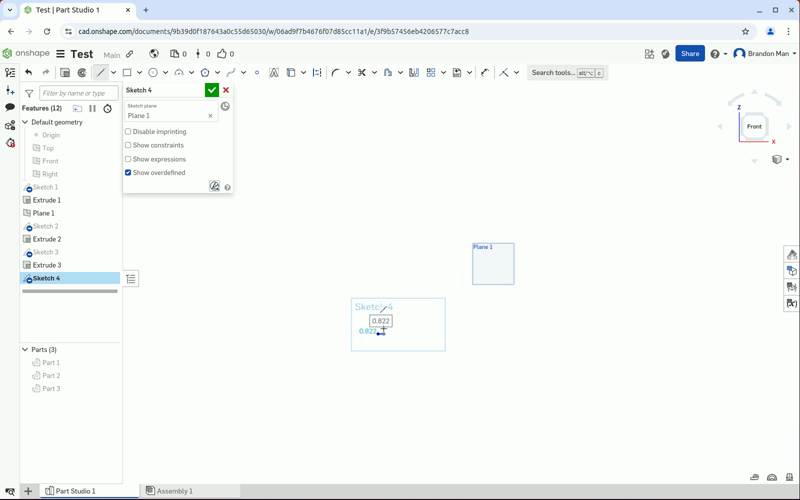
scroll(6)
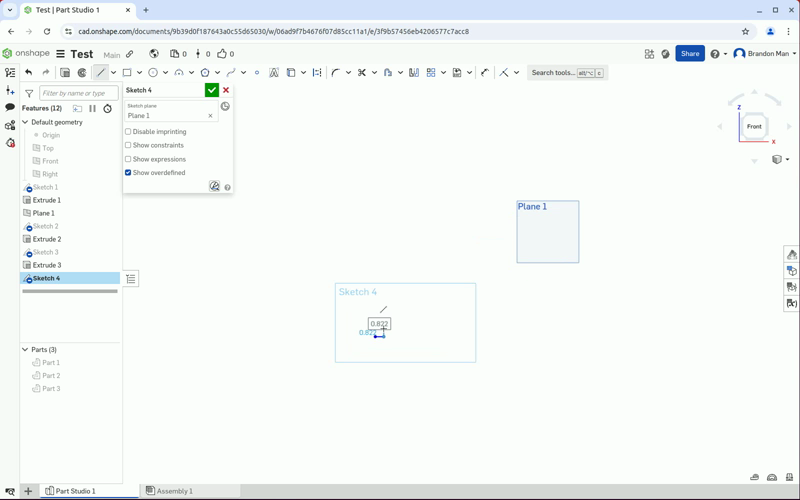
scroll(6)
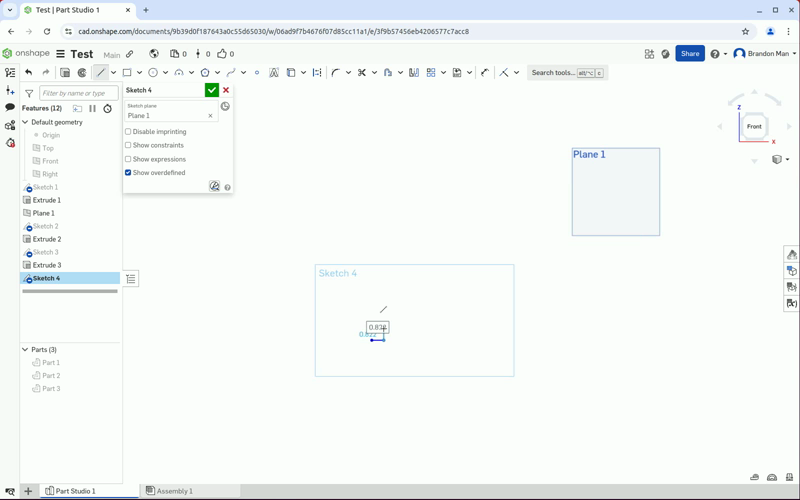
scroll(6)
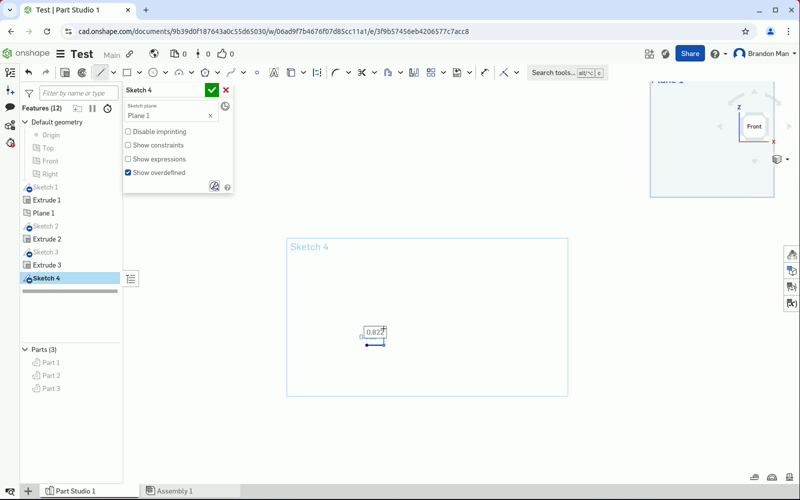
scroll(6)
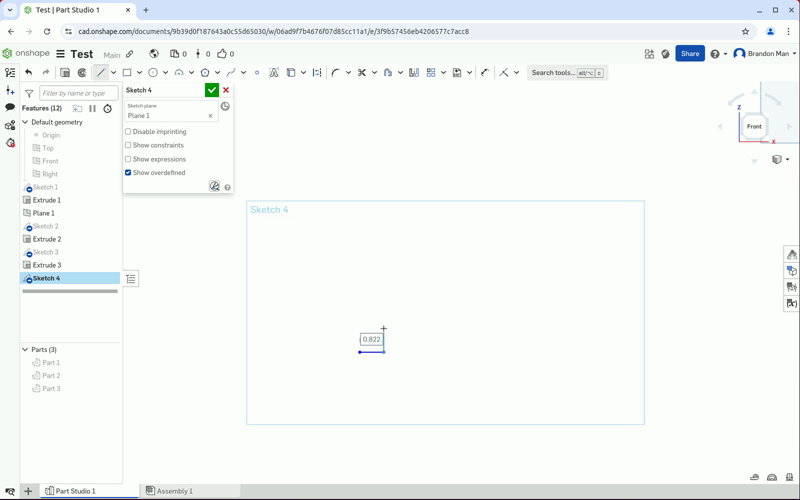
scroll(6)
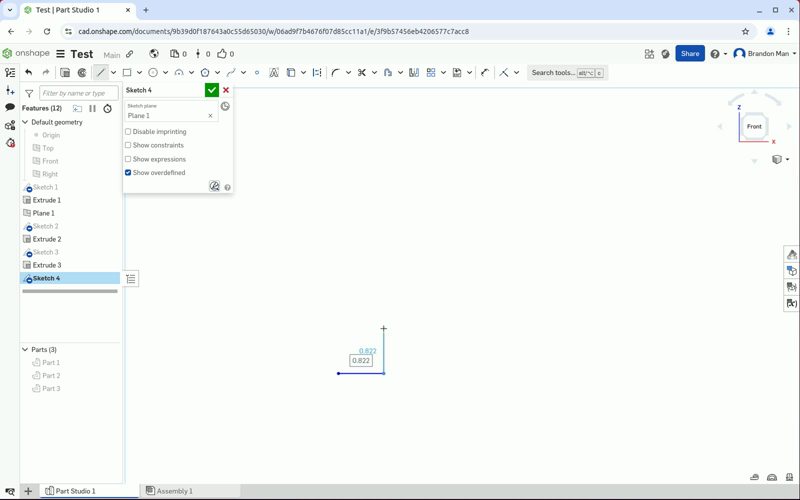
click(383, 328)
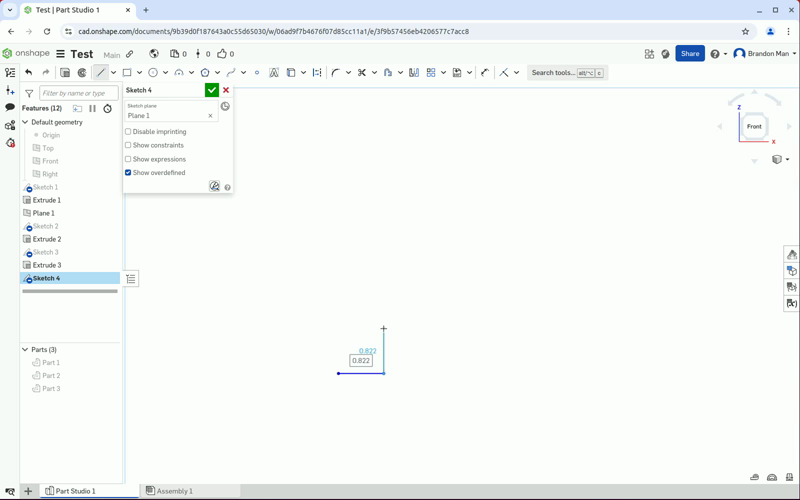
scroll(-6)
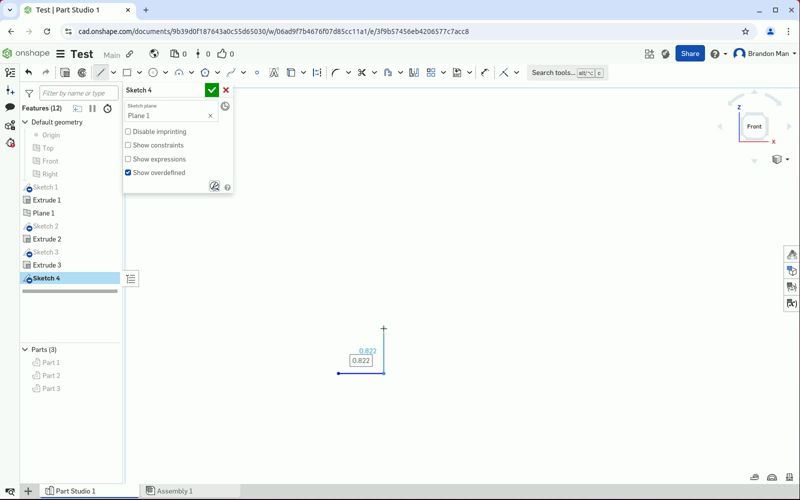
scroll(-6)
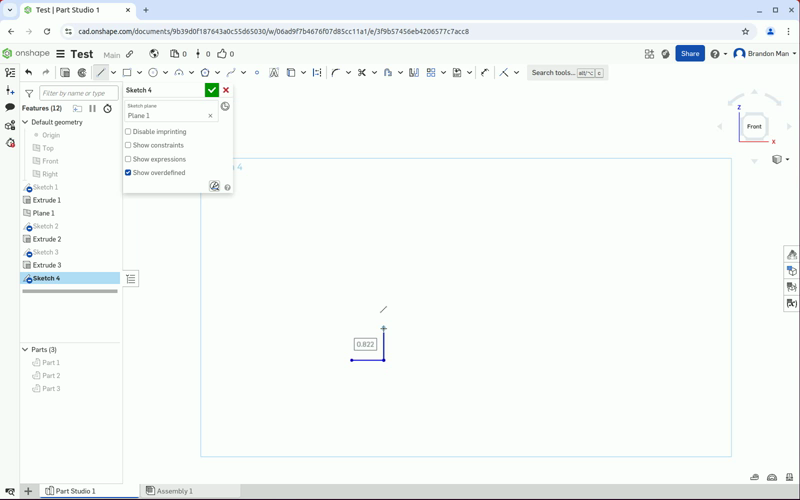
scroll(-6)
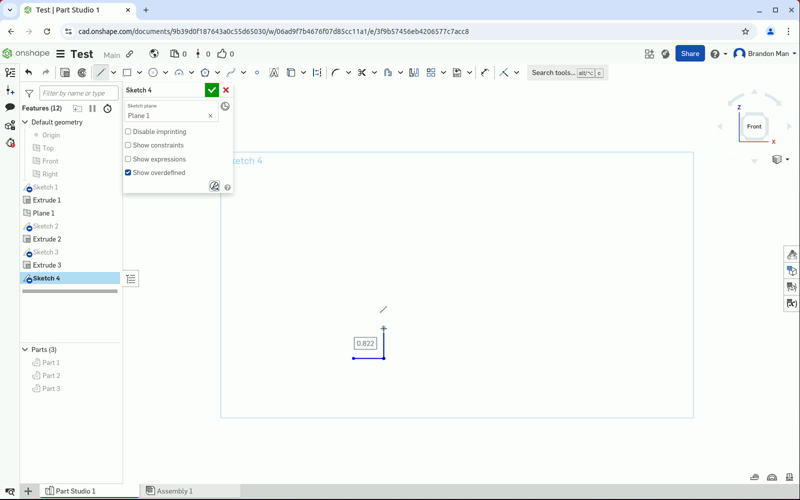
scroll(-6)
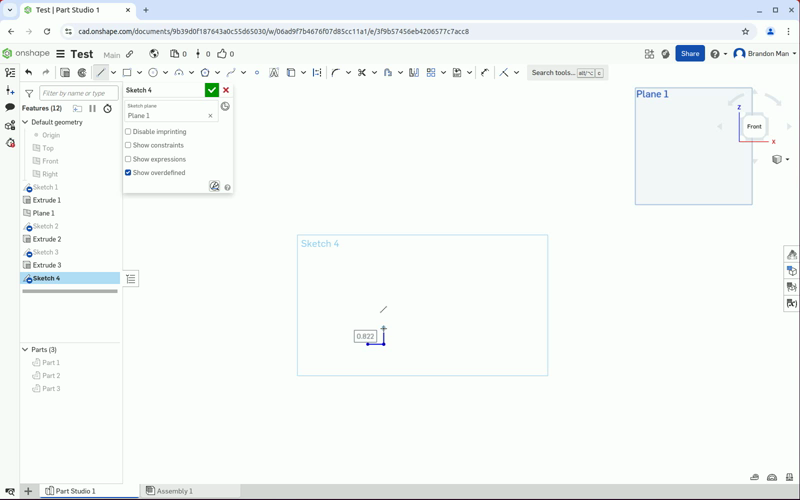
scroll(-6)
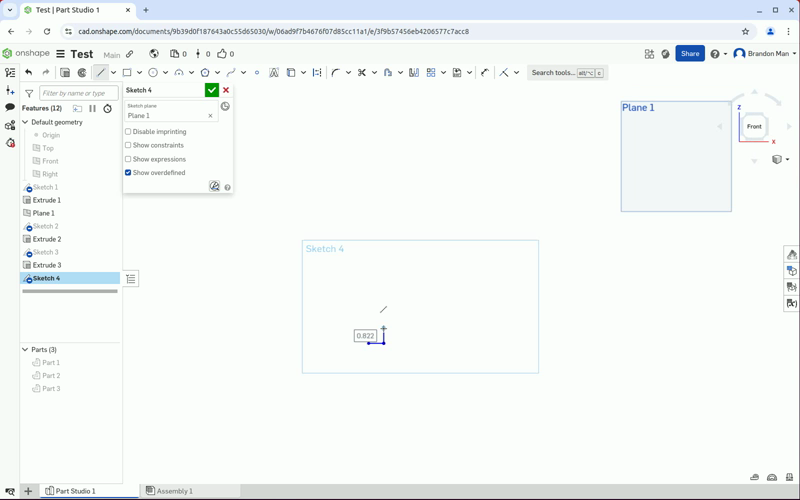
scroll(-6)
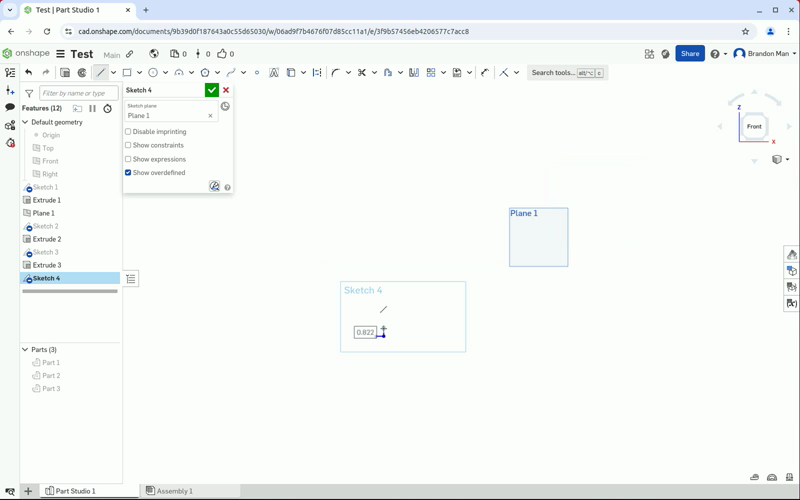
scroll(-6)
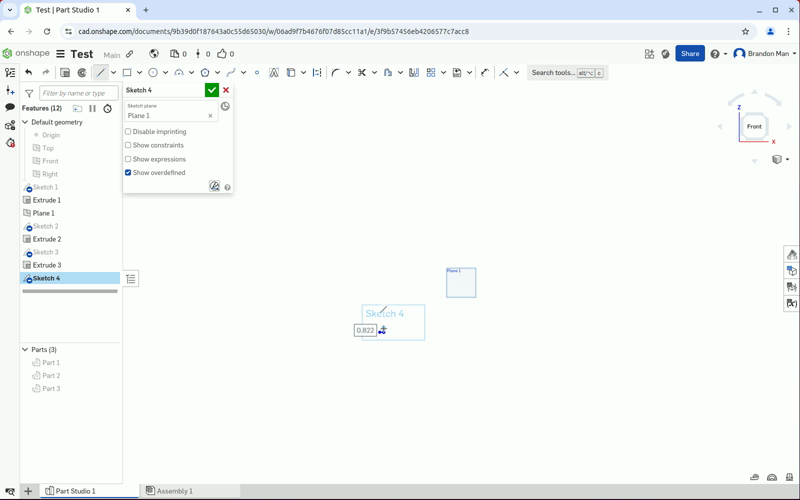
key_up(shift)
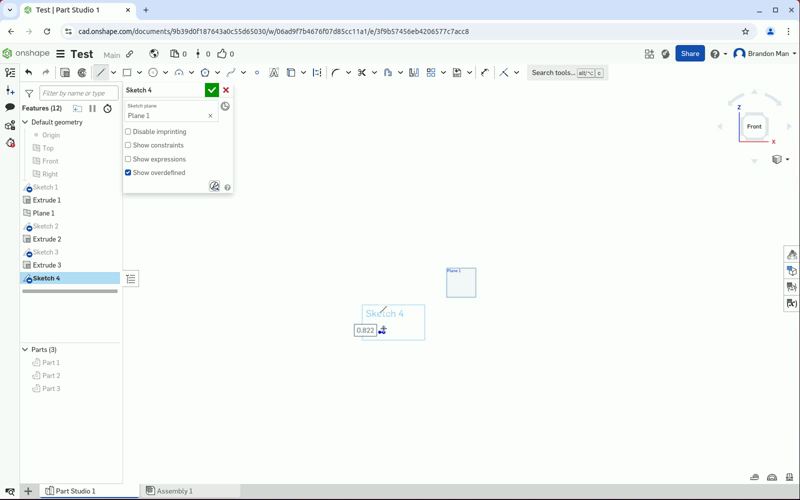
key_down(shift)
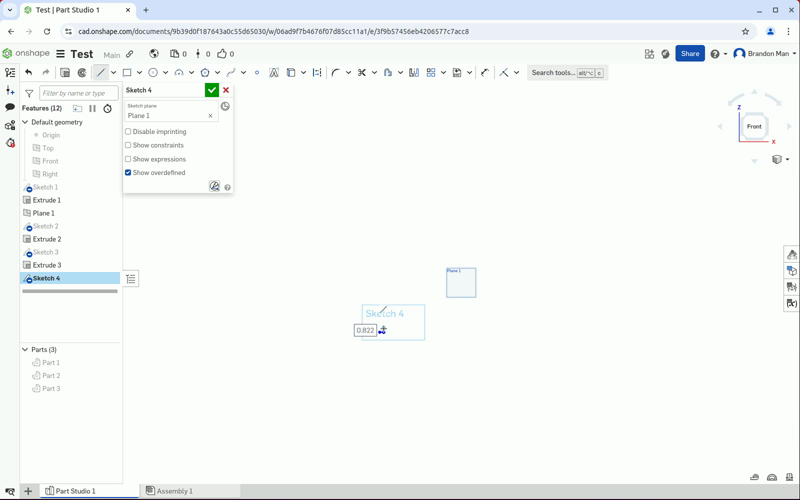
mouse_move(413, 328)
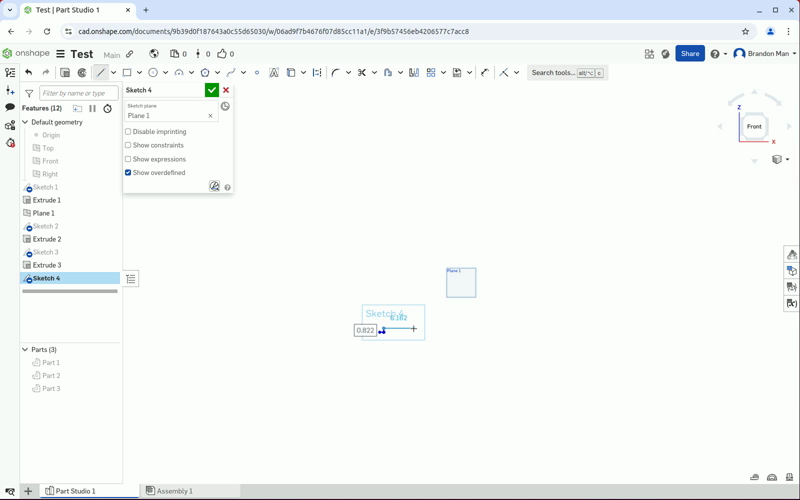
mouse_move(383, 319)
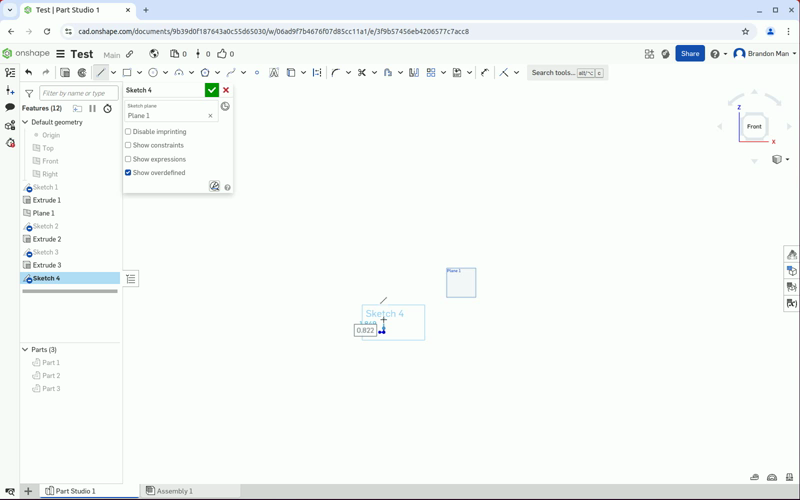
click(383, 319)
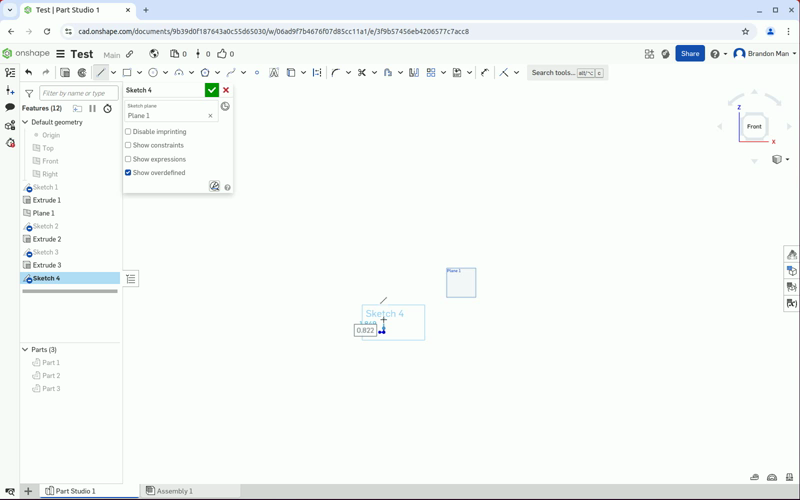
key_up(shift)
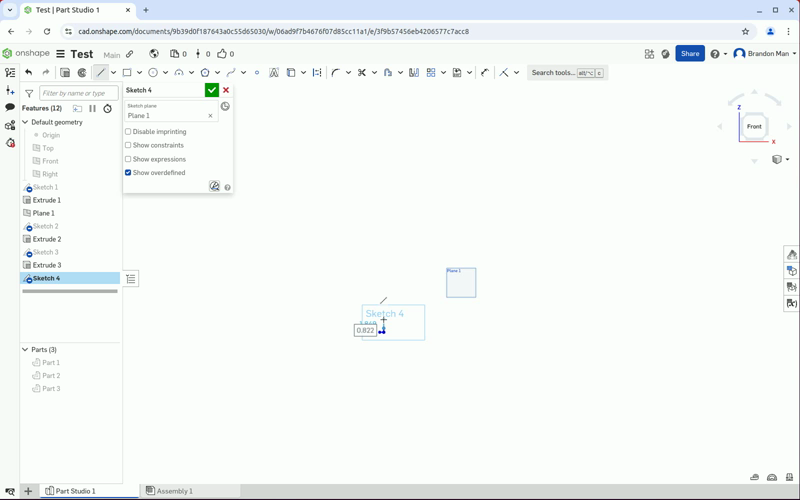
key_down(shift)
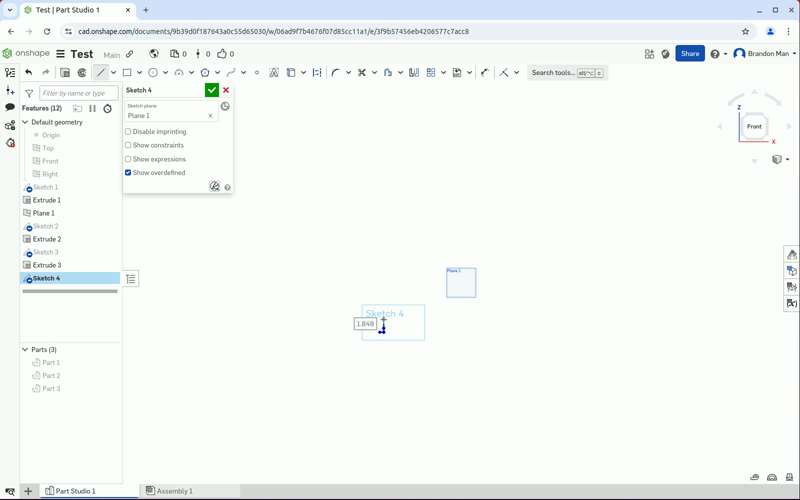
mouse_move(413, 319)
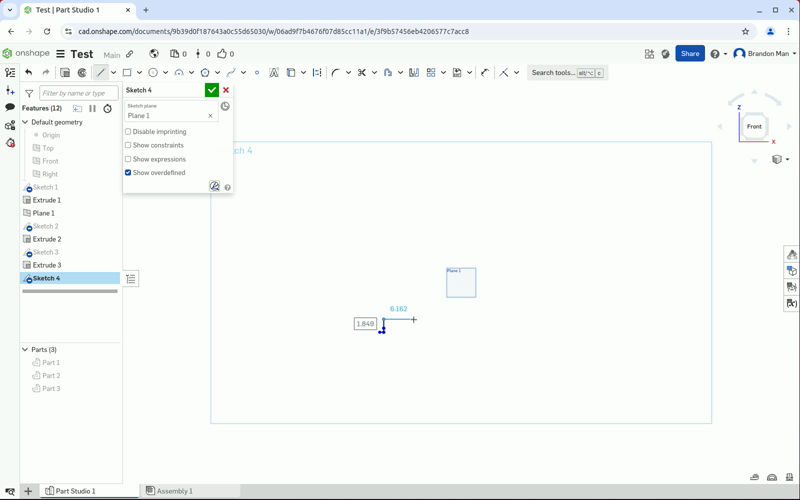
mouse_move(379, 319)
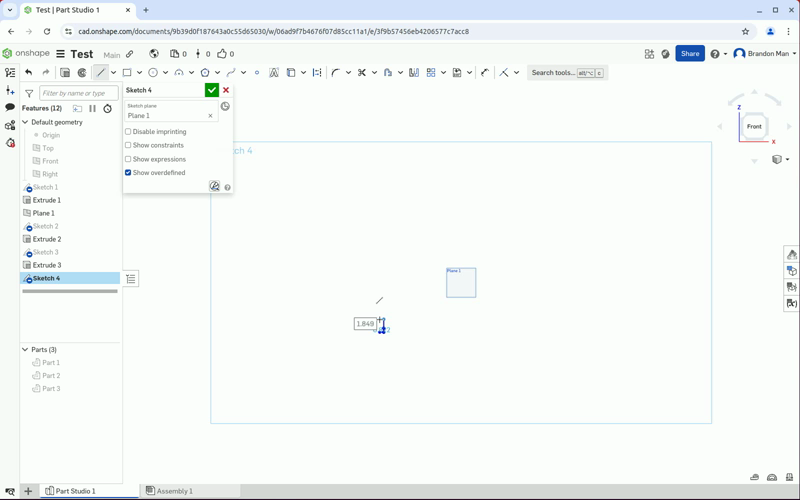
scroll(6)
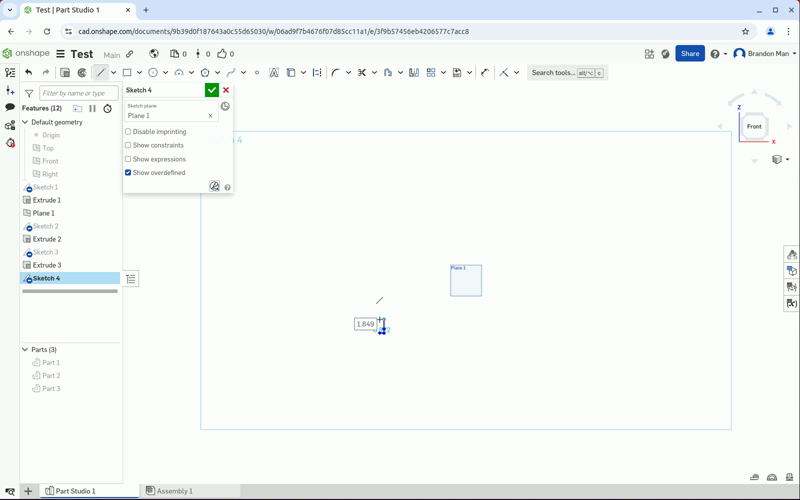
scroll(6)
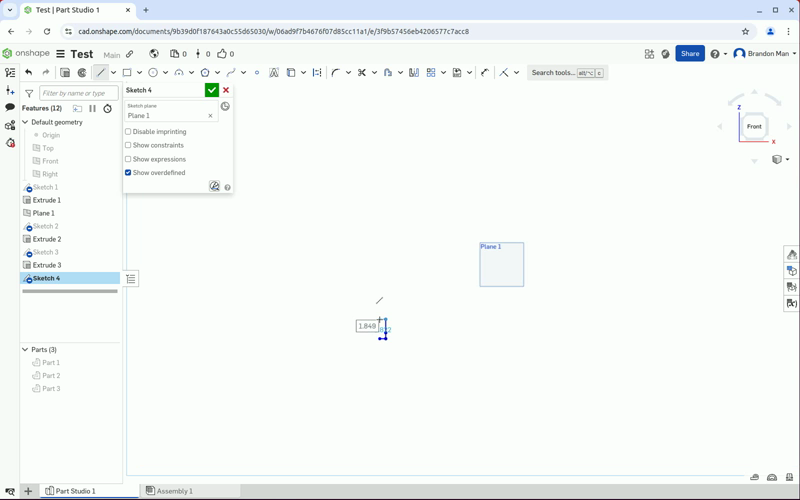
scroll(6)
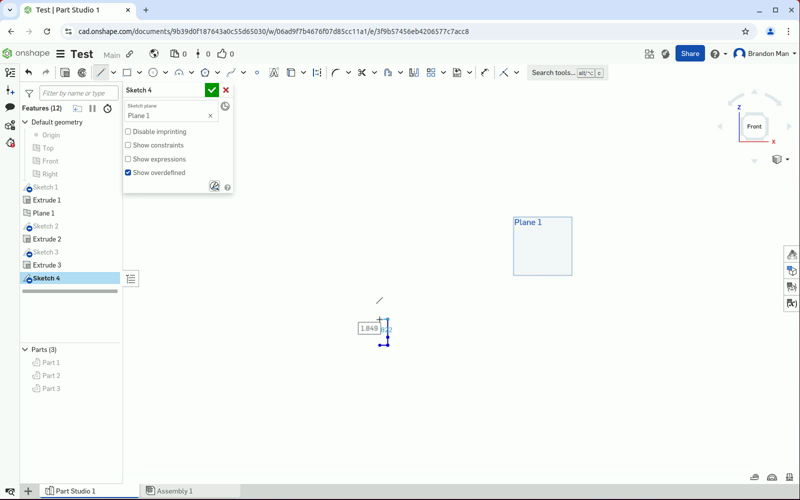
scroll(6)
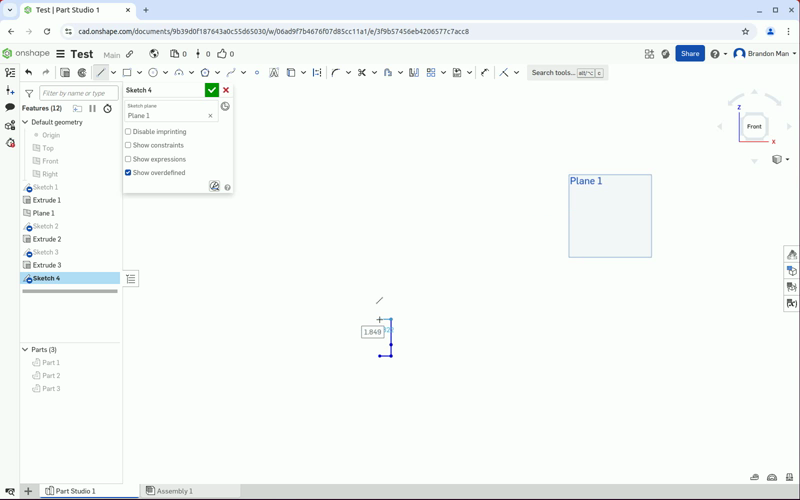
scroll(6)
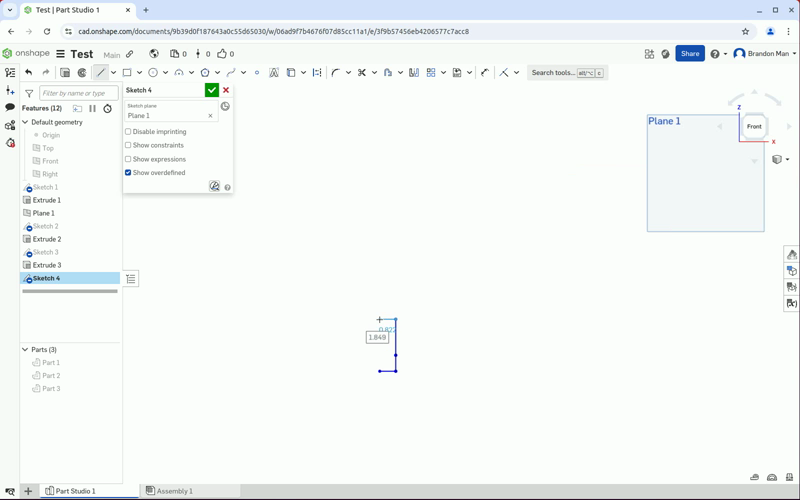
scroll(6)
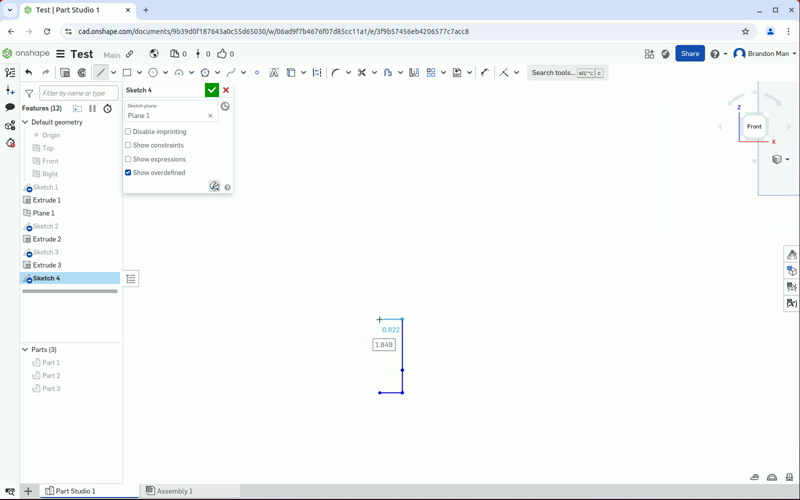
scroll(6)
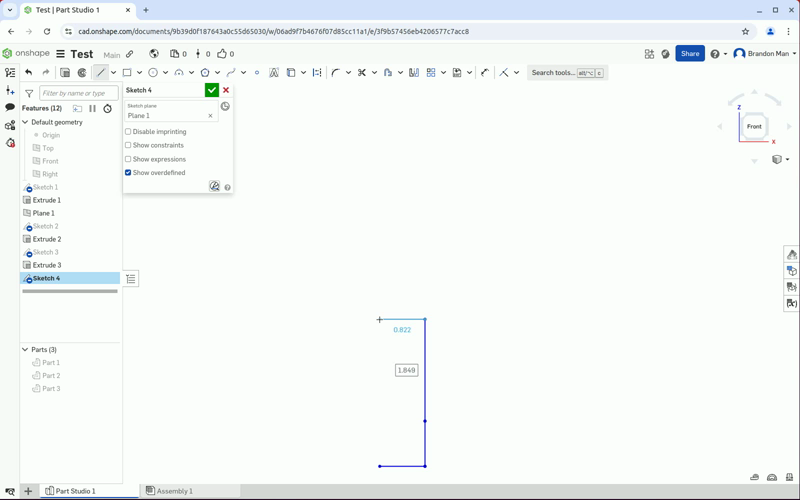
click(379, 319)
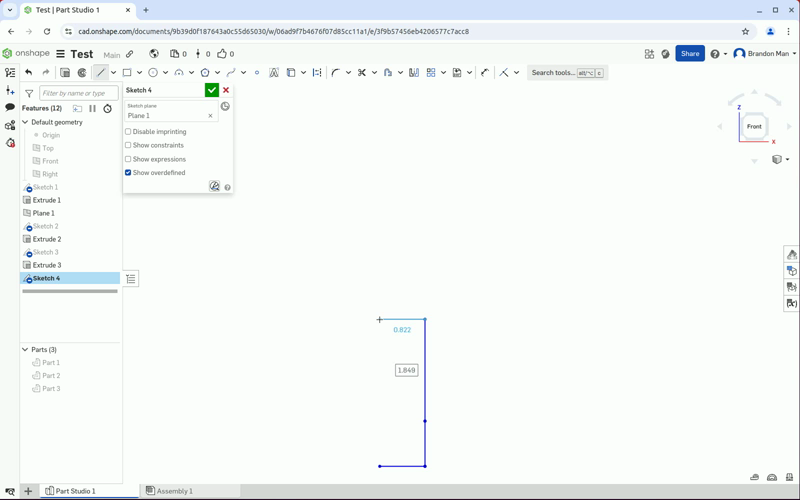
scroll(-6)
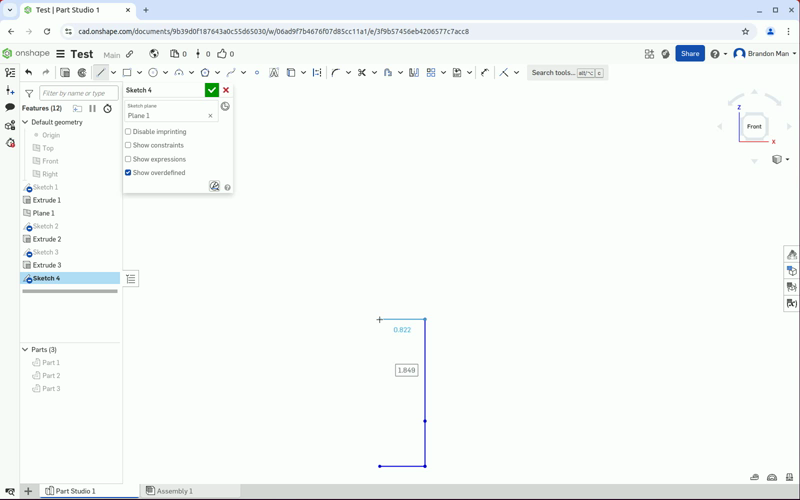
scroll(-6)
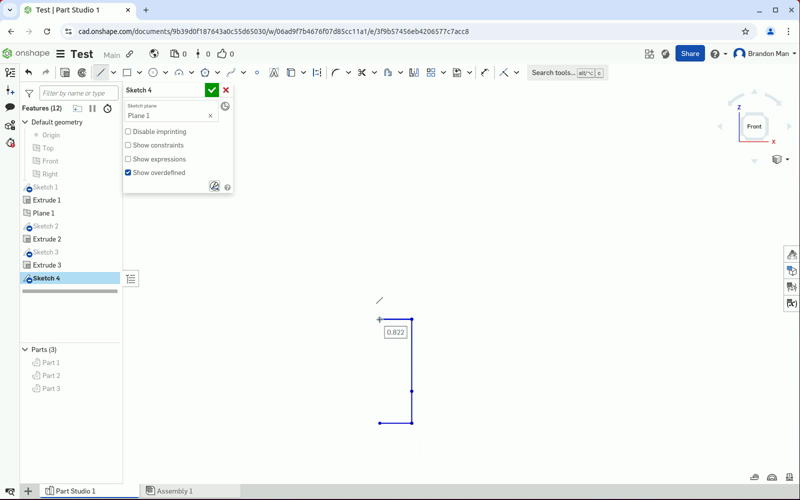
scroll(-6)
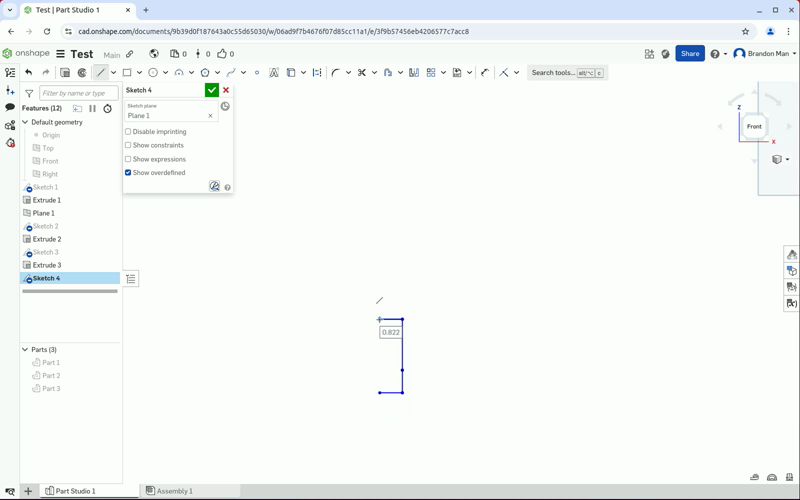
scroll(-6)
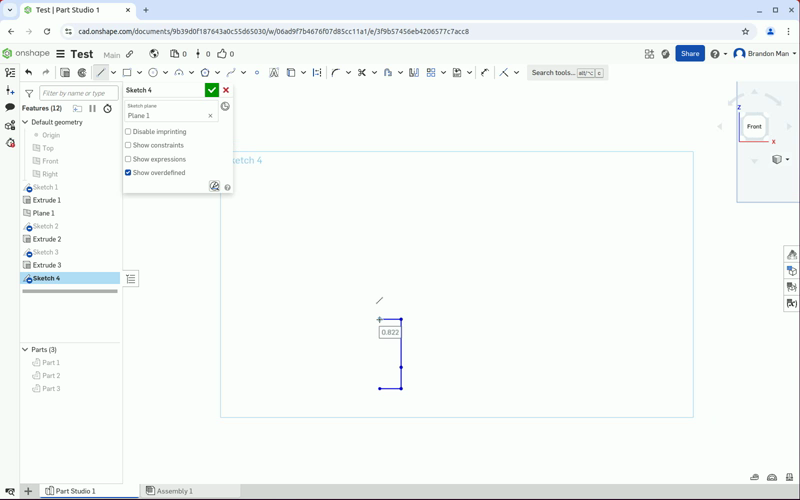
scroll(-6)
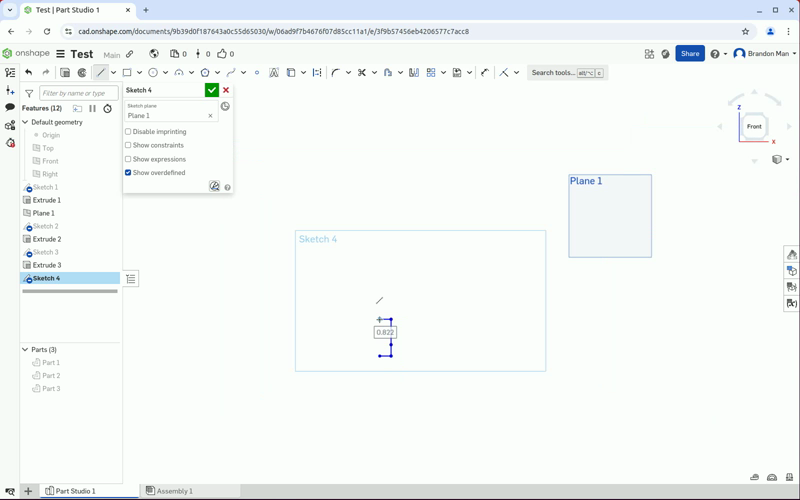
scroll(-6)
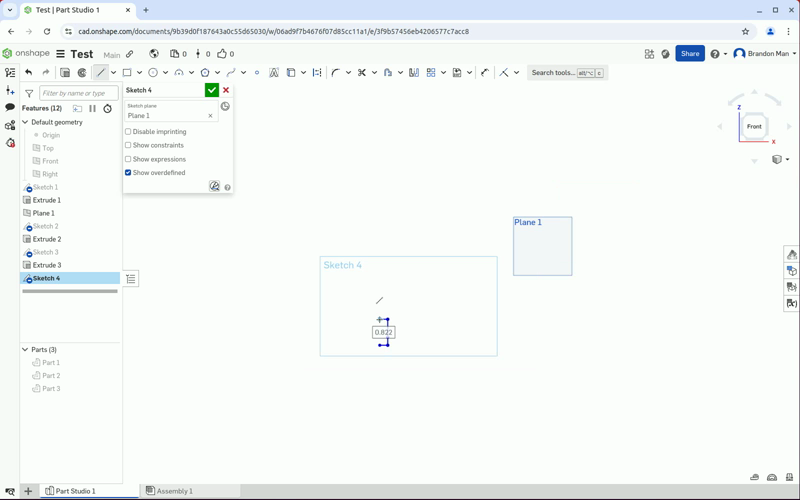
scroll(-6)
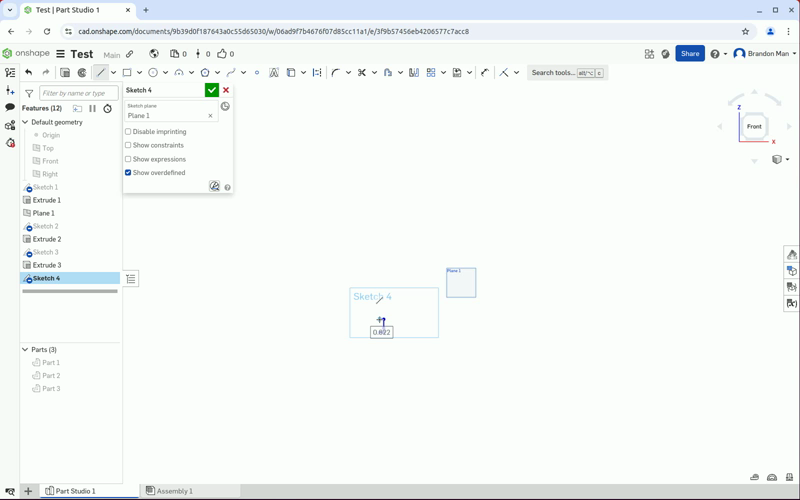
key_up(shift)
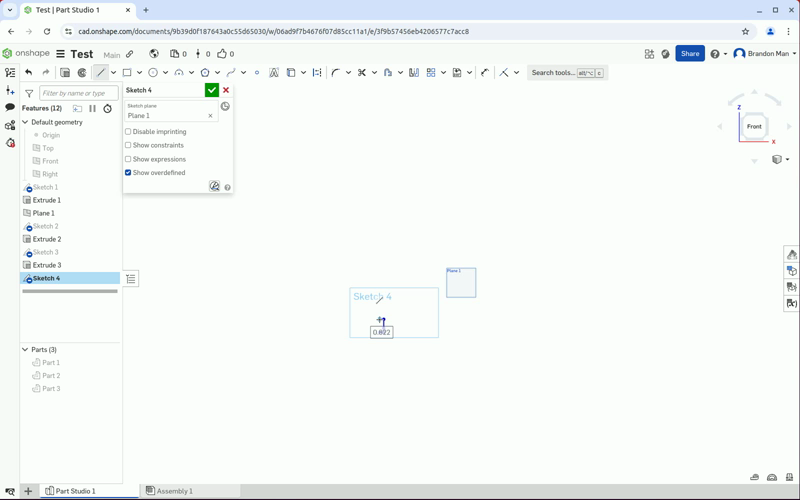
mouse_move(409, 319)
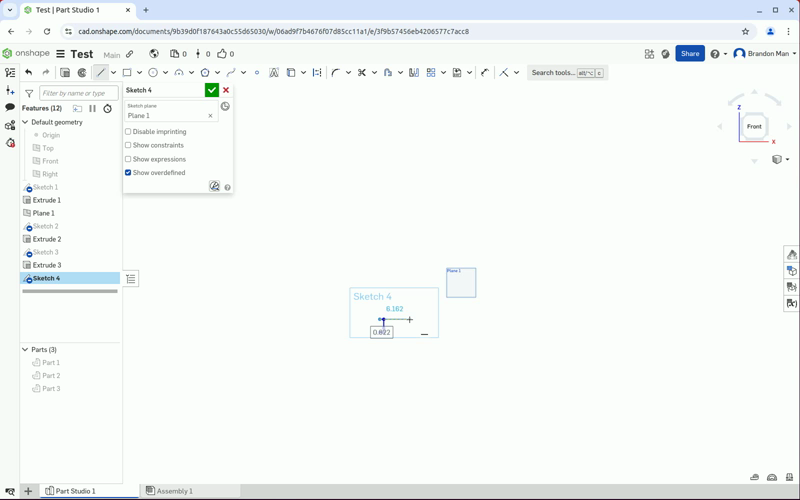
key_down(shift)
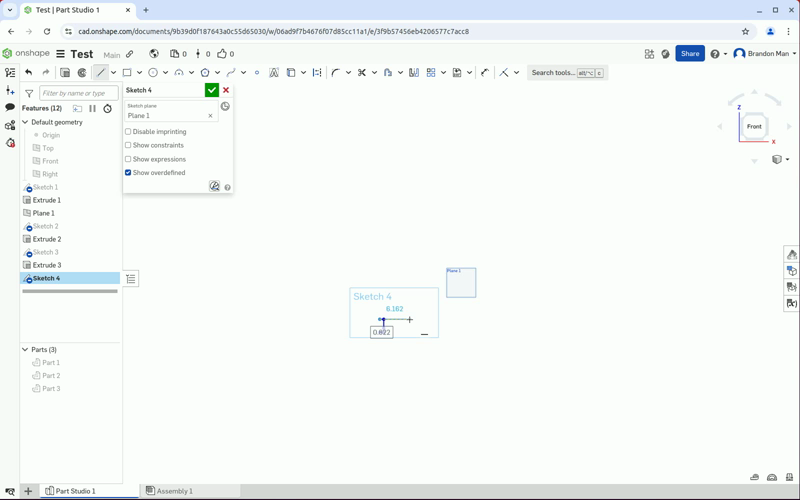
mouse_move(379, 332)
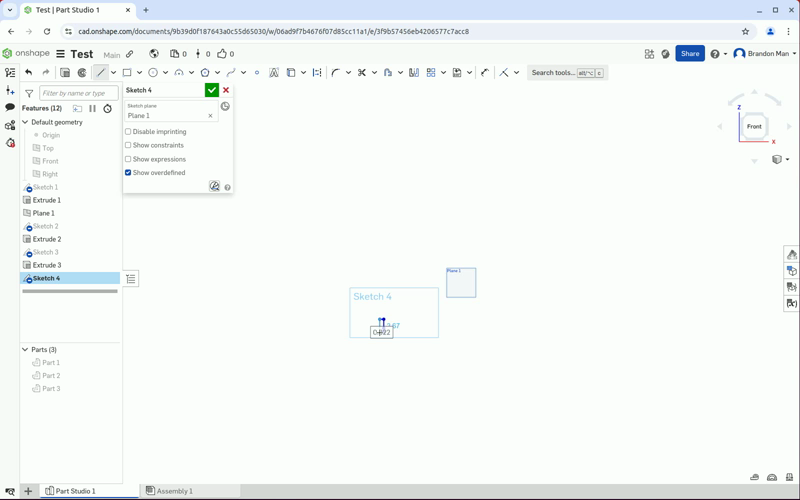
scroll(6)
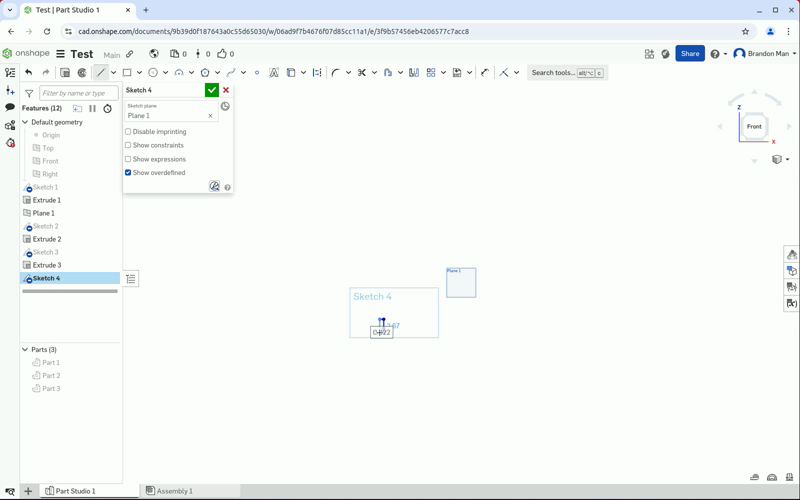
scroll(6)
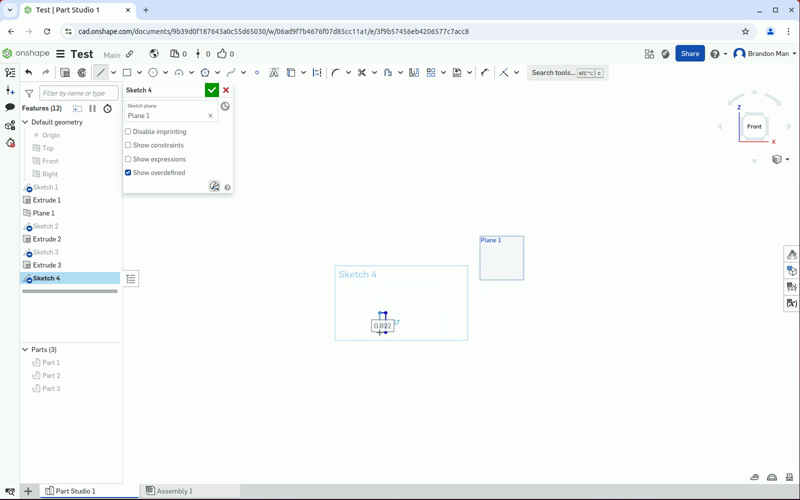
scroll(6)
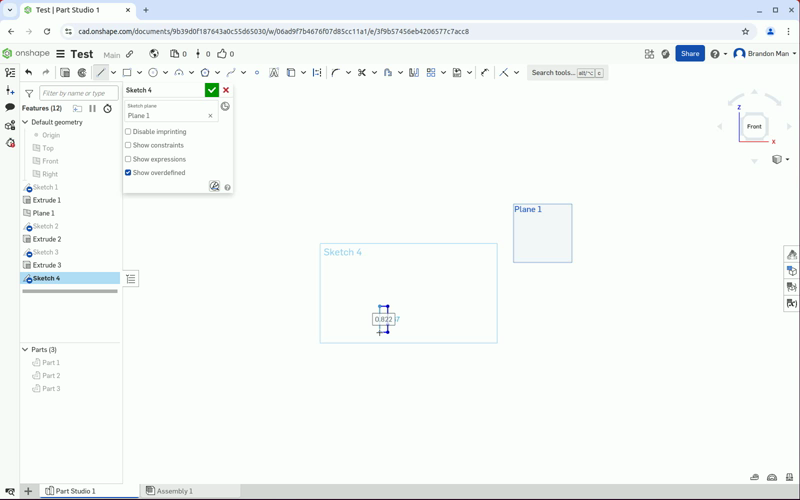
scroll(6)
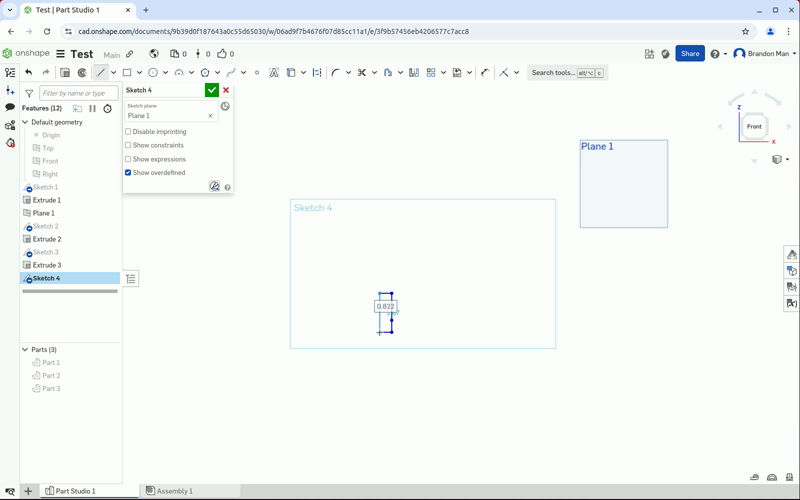
scroll(6)
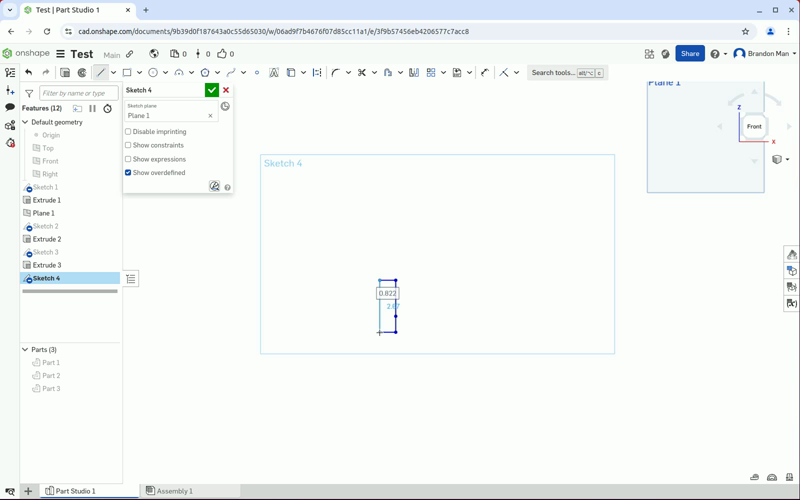
scroll(6)
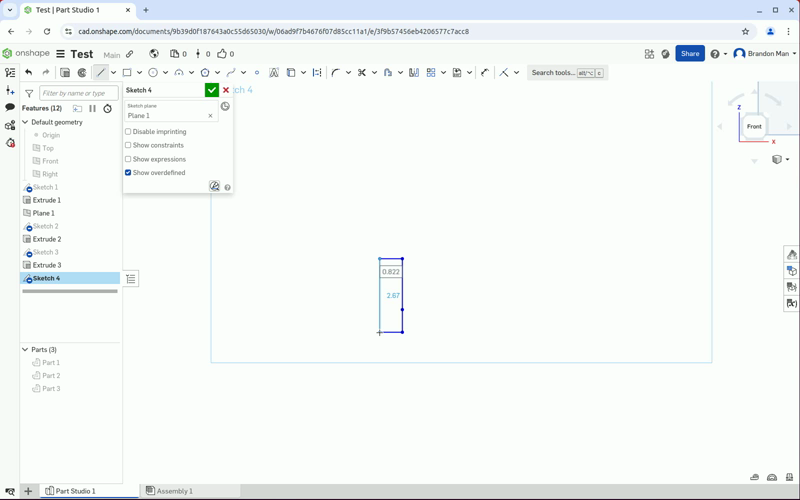
scroll(6)
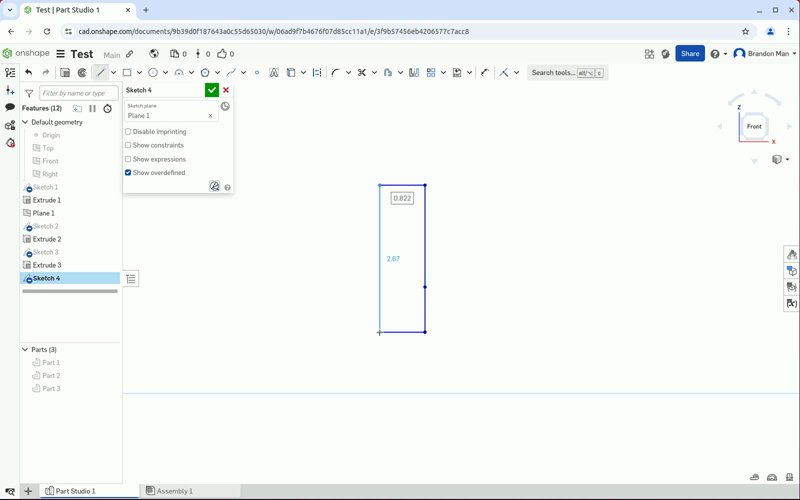
key_up(shift)
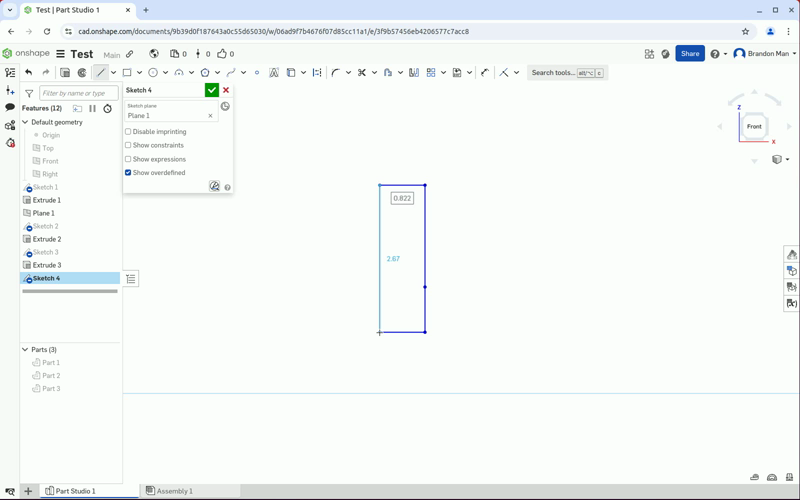
click(379, 332)
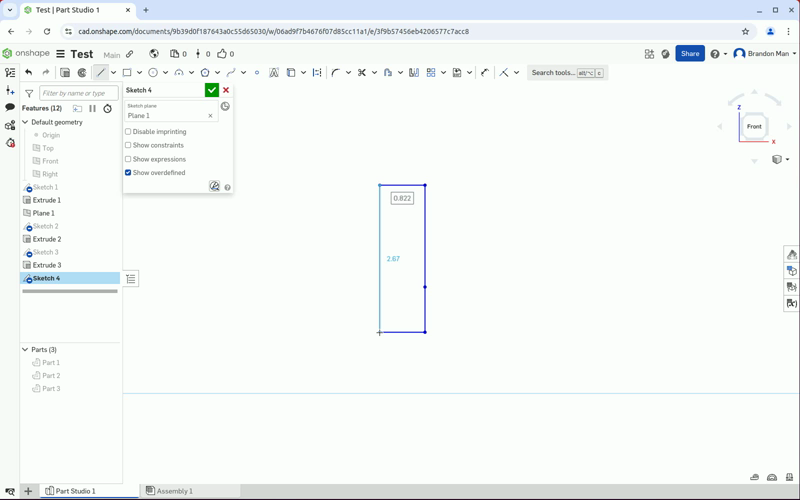
scroll(-6)
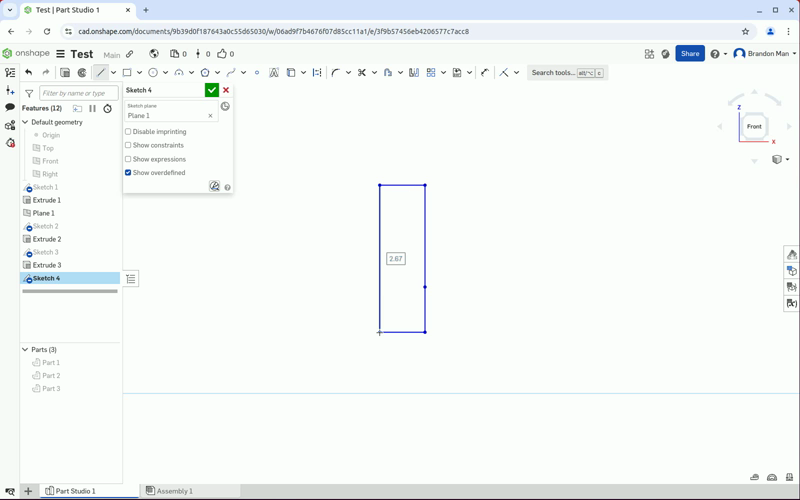
scroll(-6)
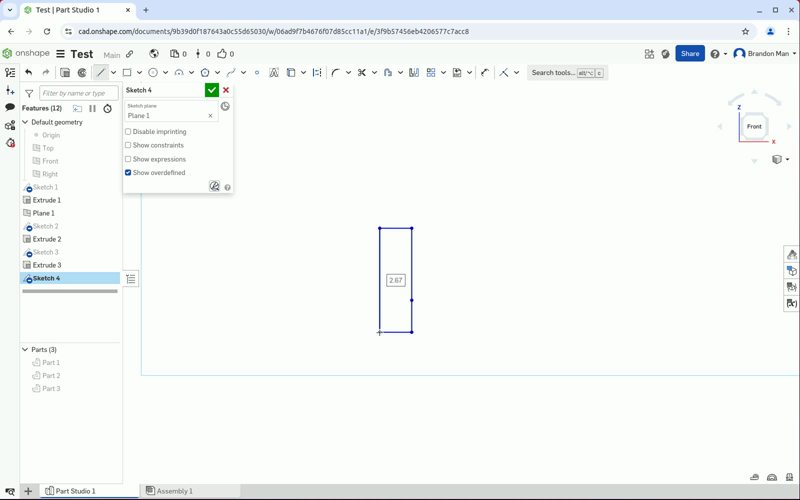
scroll(-6)
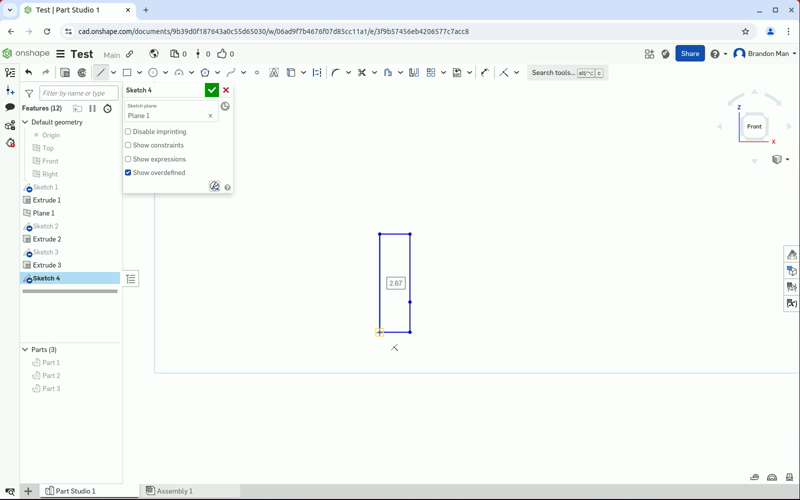
scroll(-6)
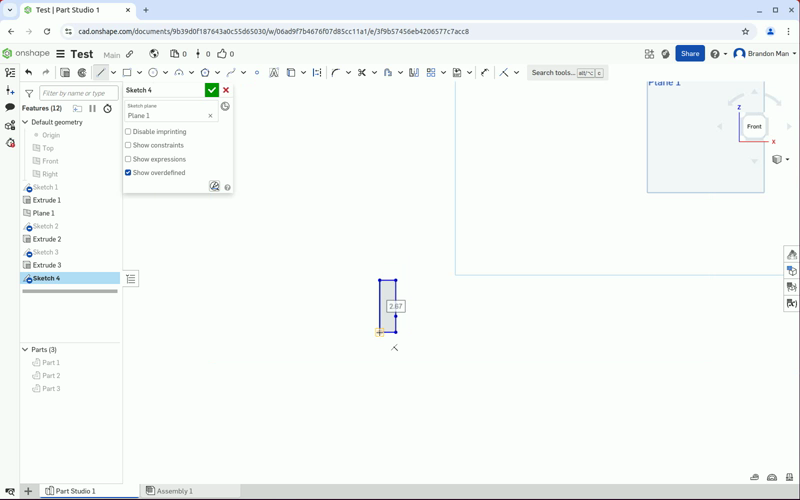
scroll(-6)
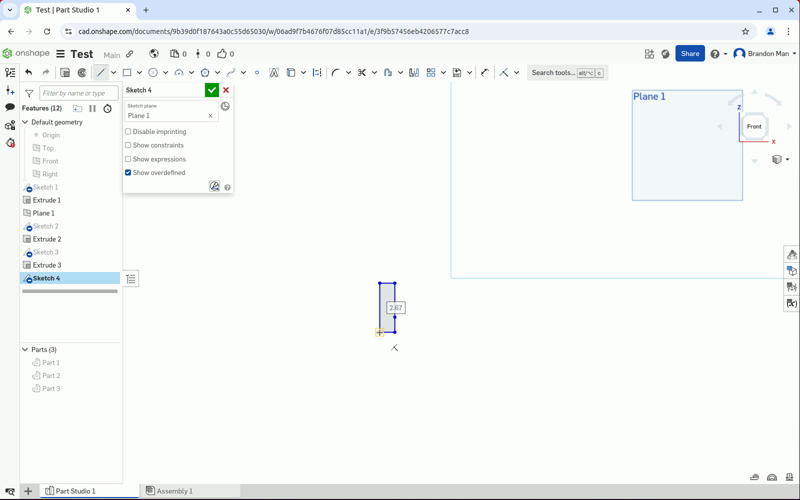
scroll(-6)
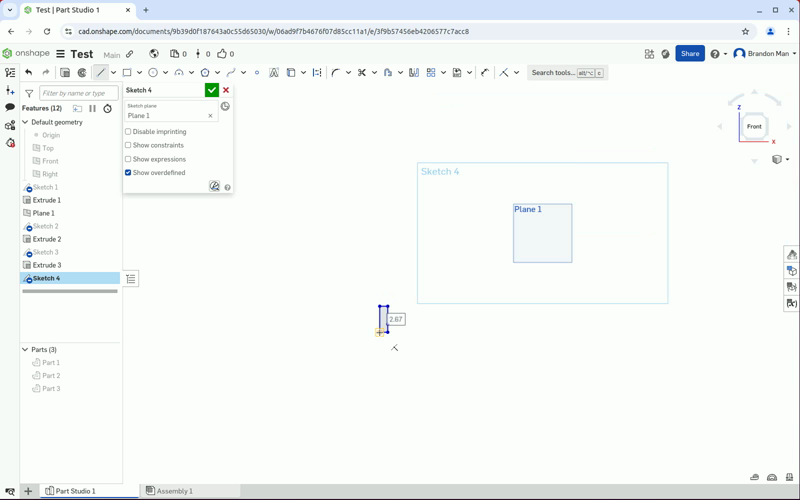
scroll(-6)
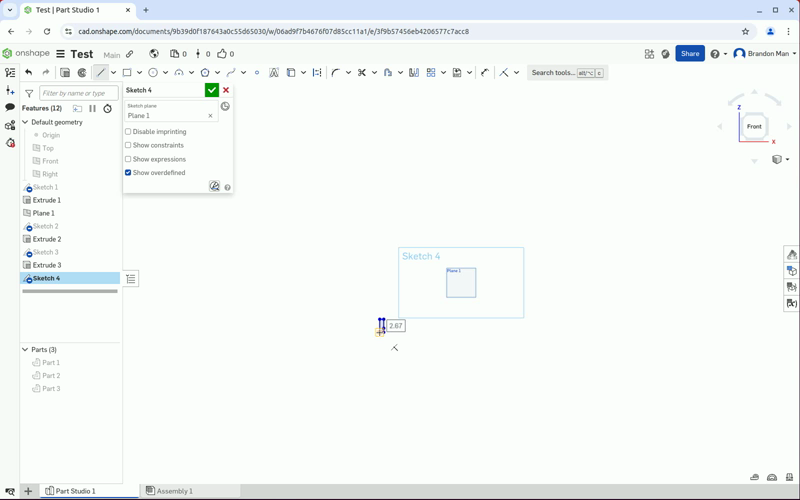
key(esc)
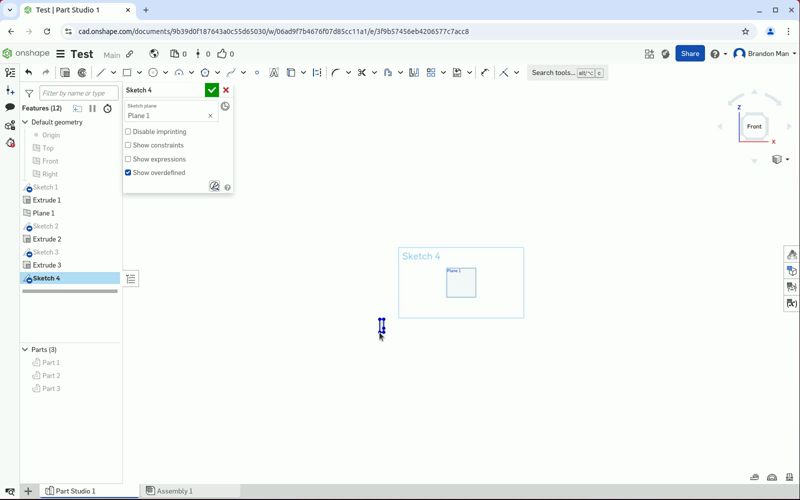
mouse_move(381, 321)
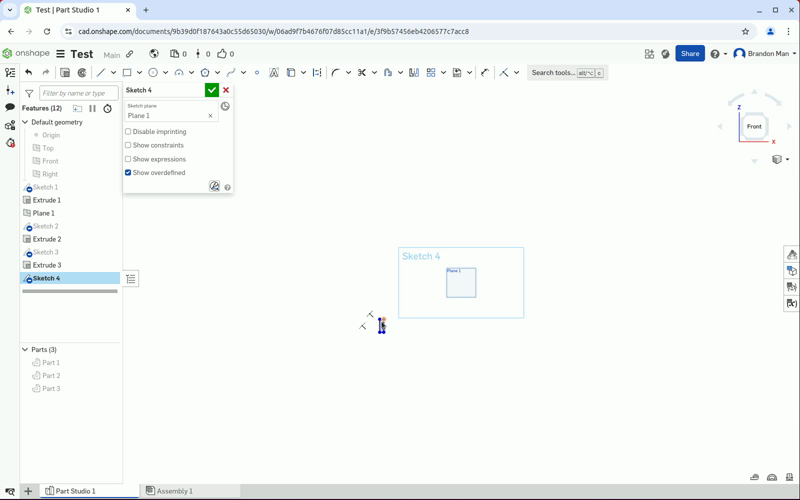
scroll(6)
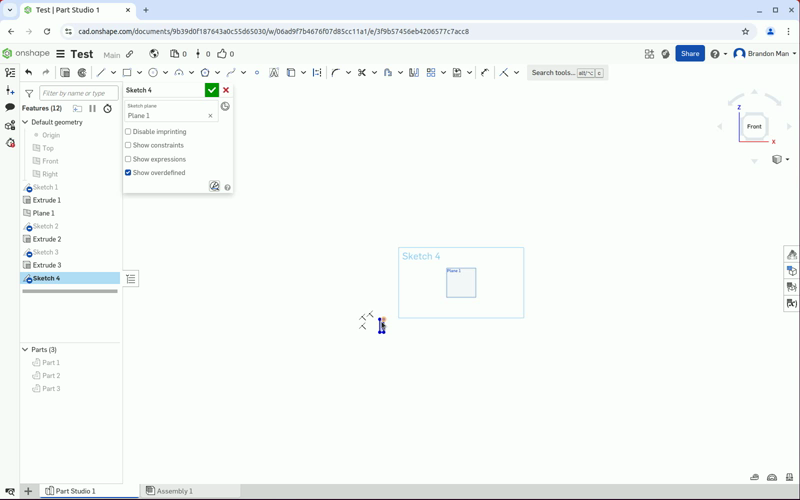
scroll(6)
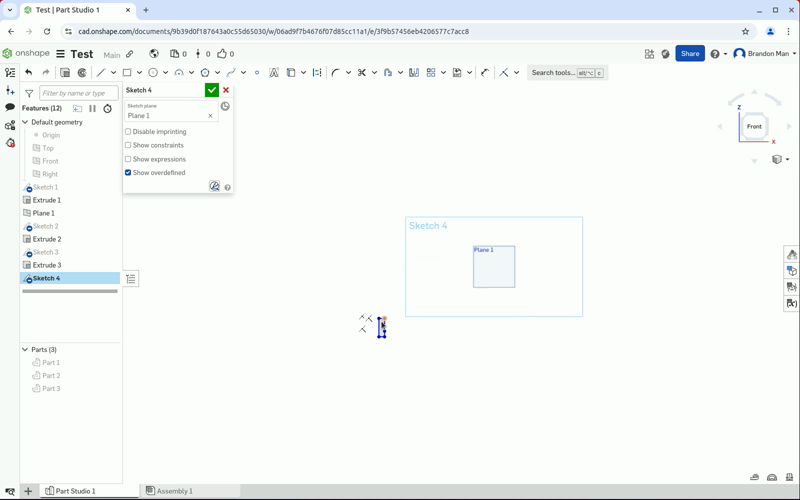
scroll(6)
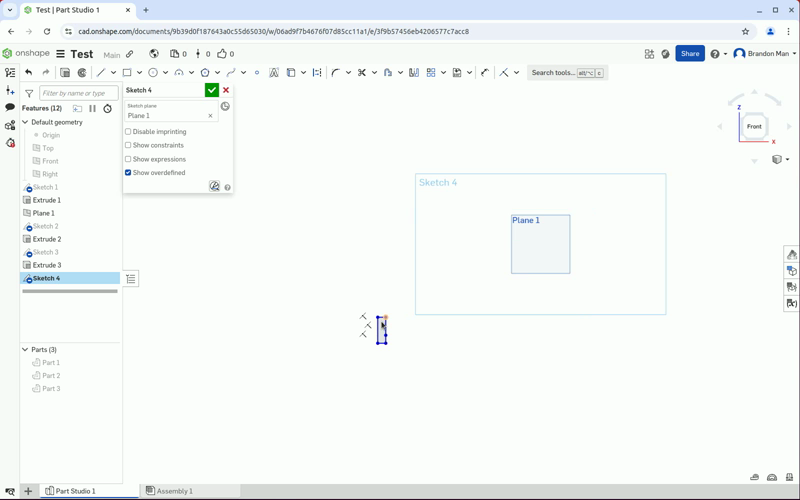
scroll(6)
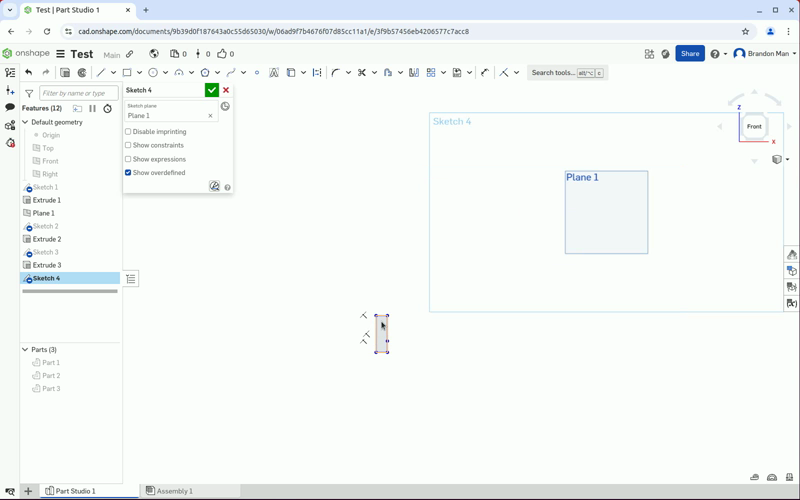
scroll(6)
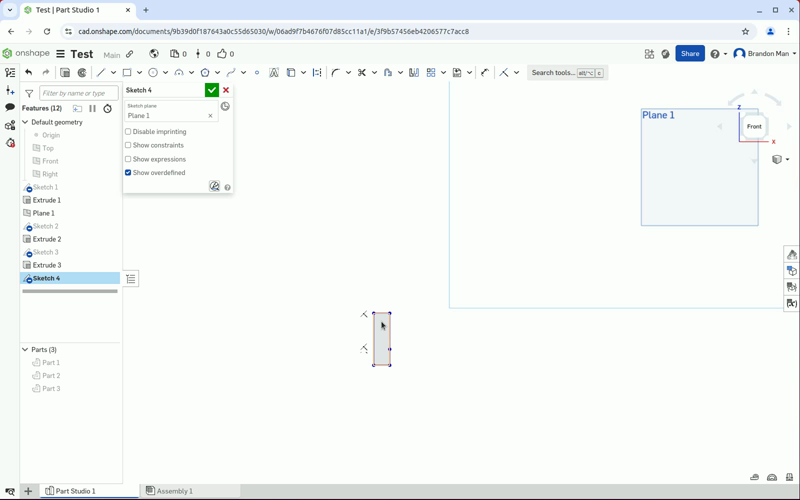
scroll(6)
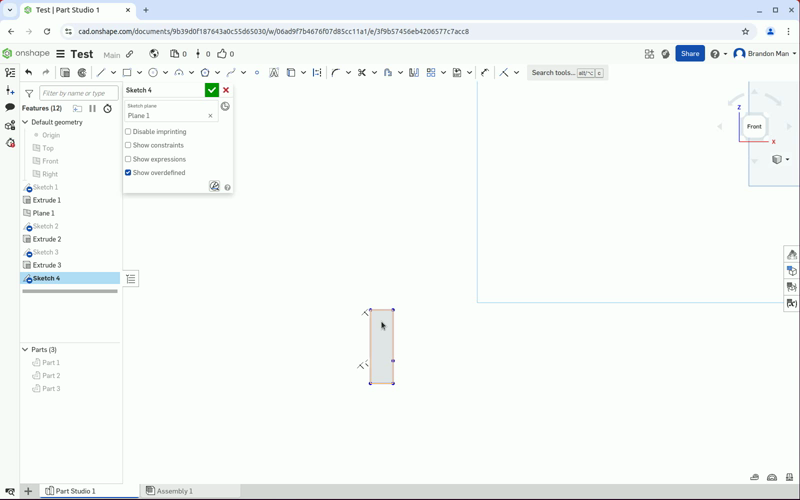
scroll(6)
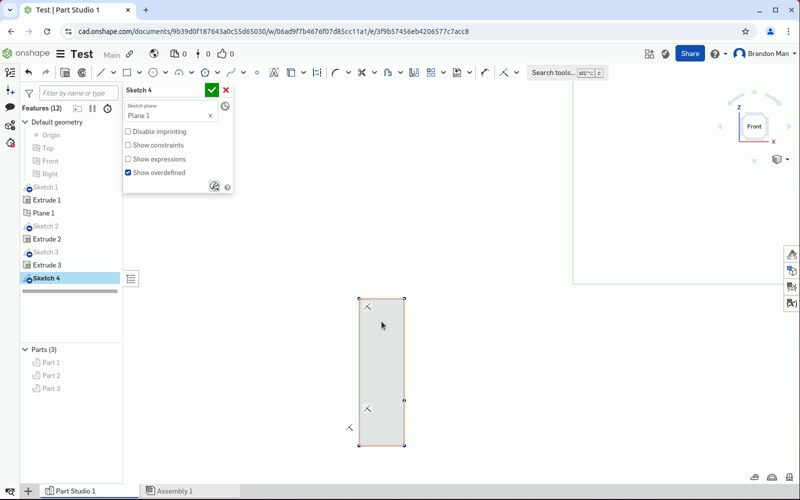
click(381, 321)
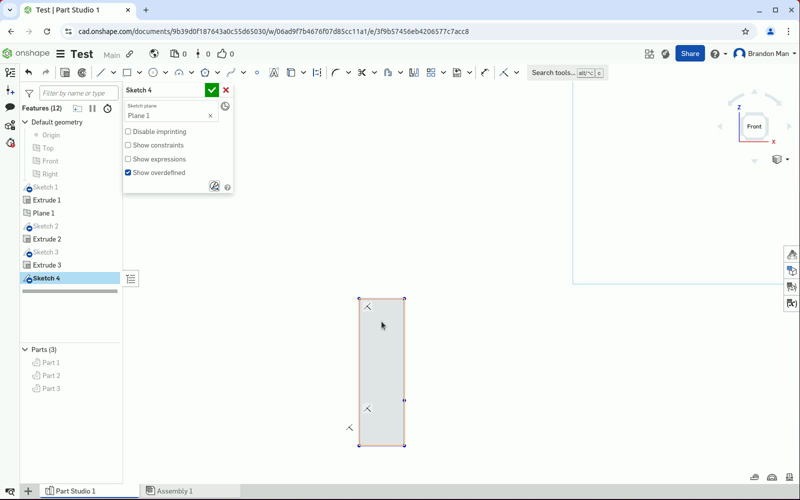
scroll(-6)
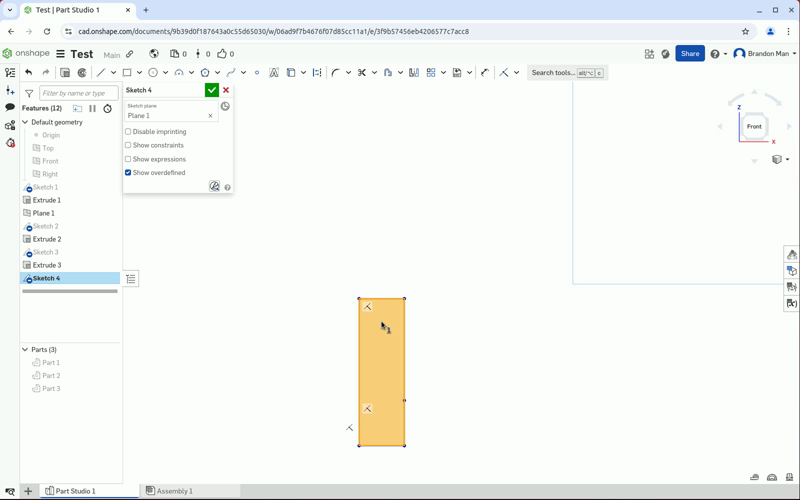
scroll(-6)
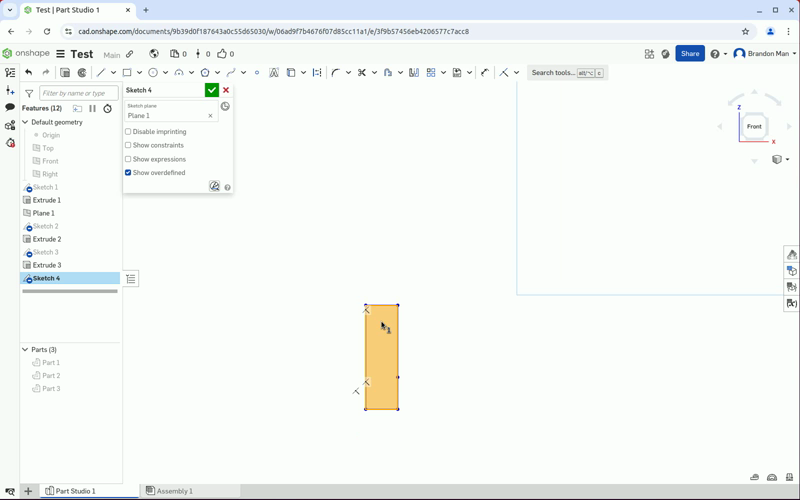
scroll(-6)
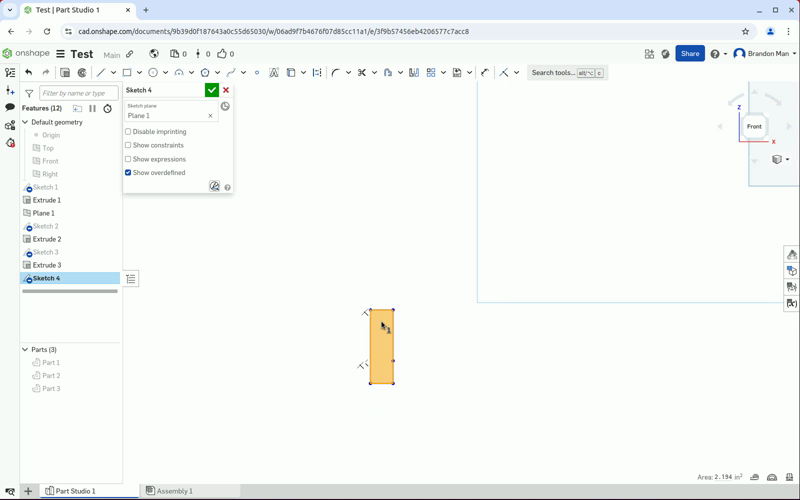
scroll(-6)
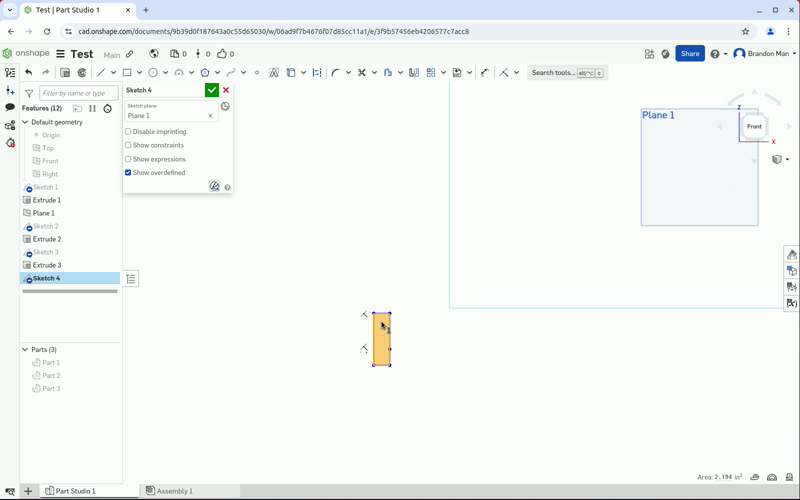
scroll(-6)
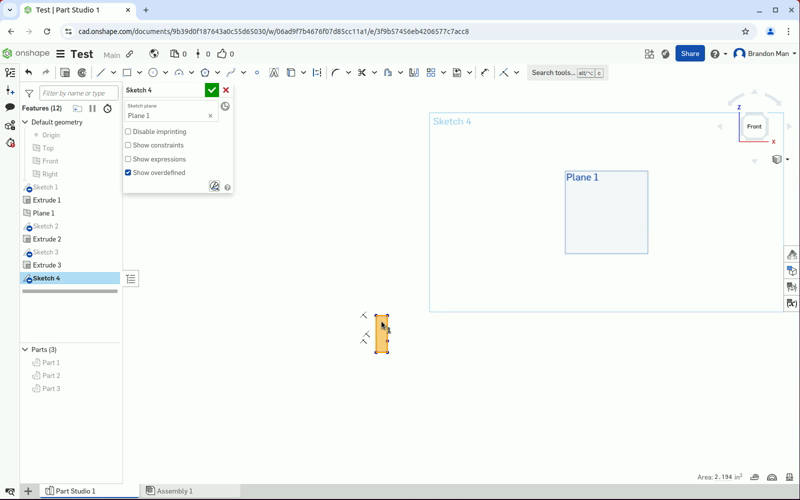
scroll(-6)
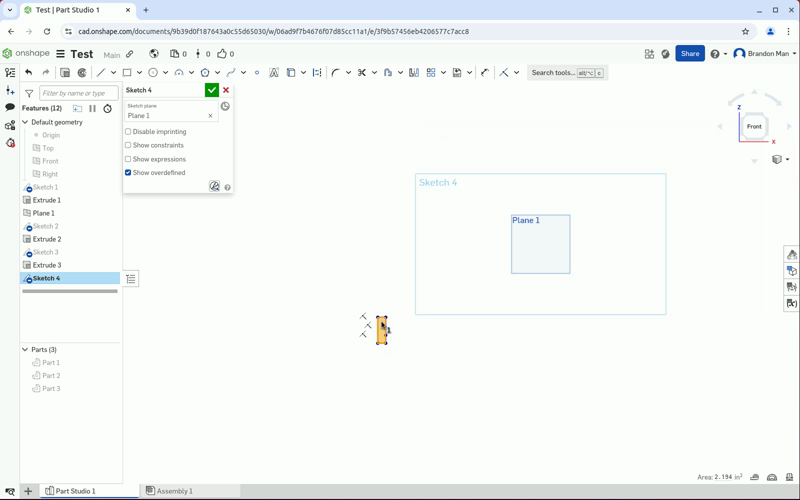
scroll(-6)
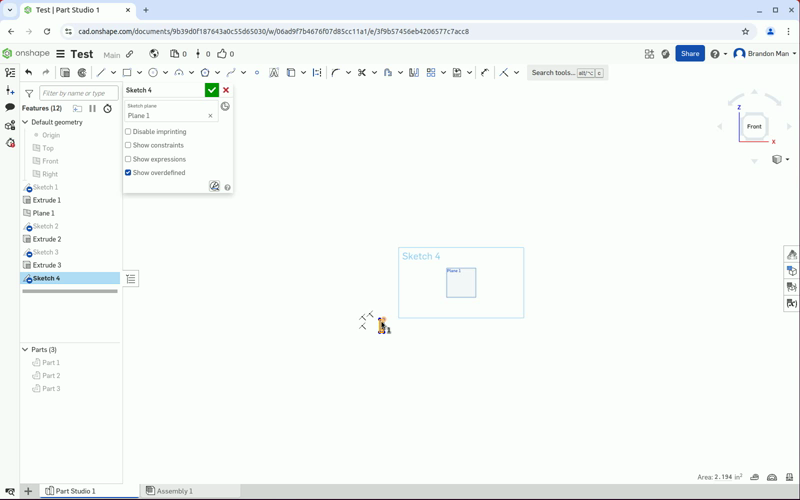
mouse_move(73, 352)
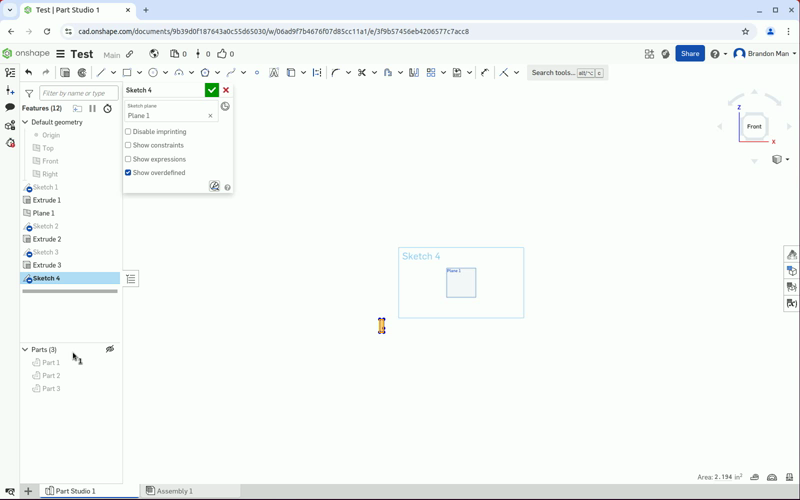
key(shift+y)
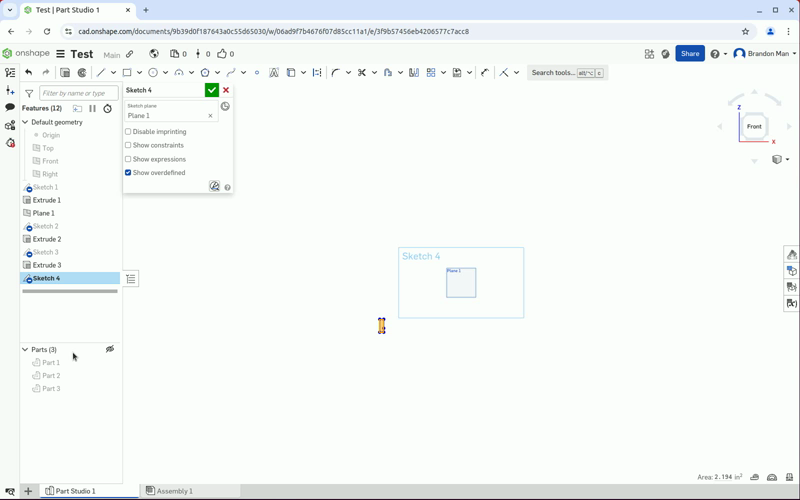
key(shift+e)
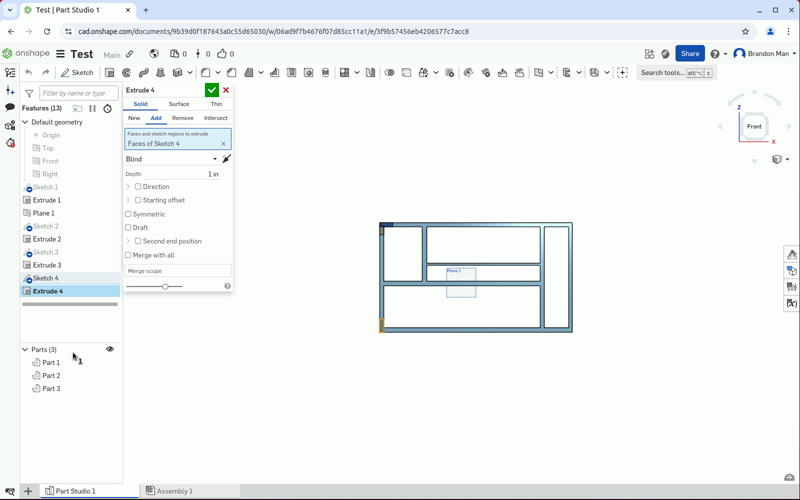
mouse_move(143, 106)
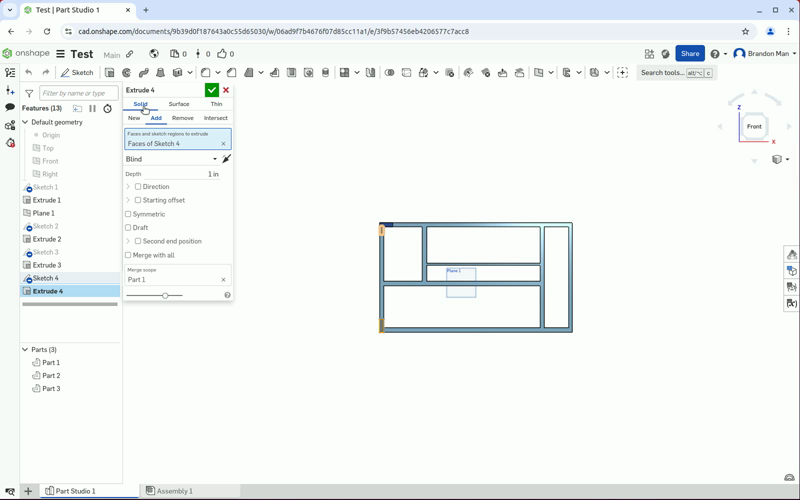
click(143, 106)
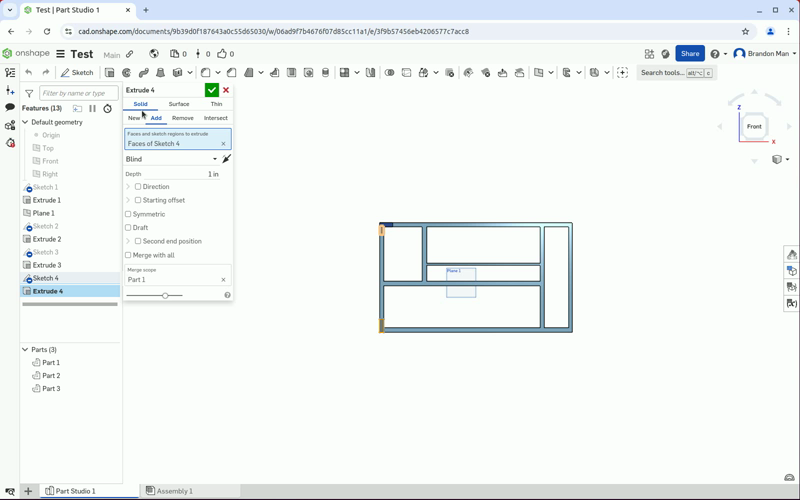
mouse_move(137, 120)
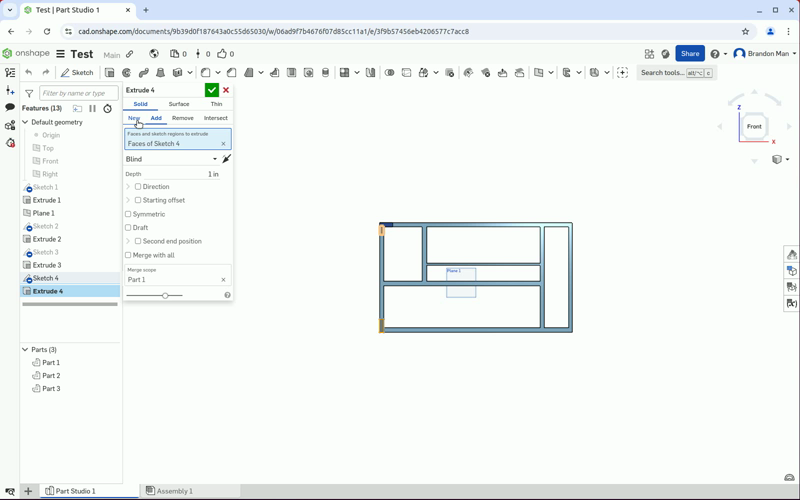
click(137, 120)
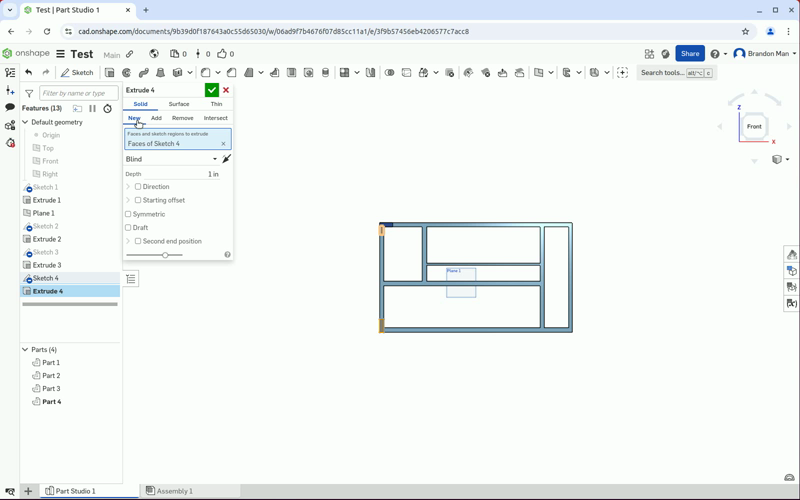
key(tab, 4)
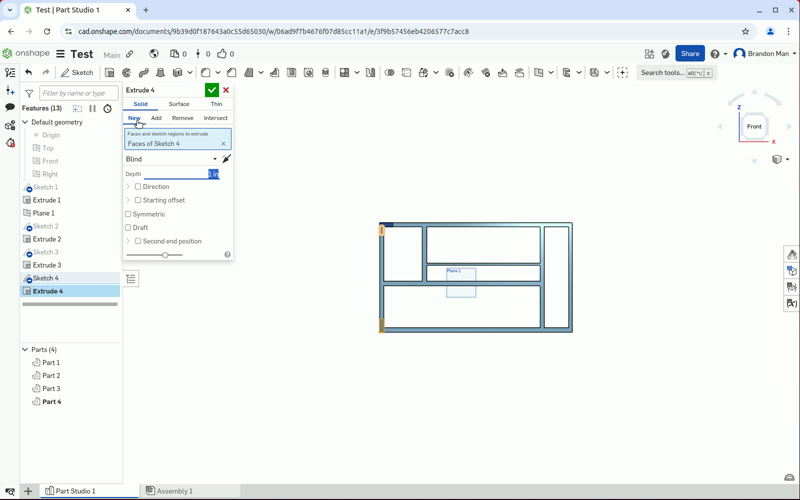
text(2.407)
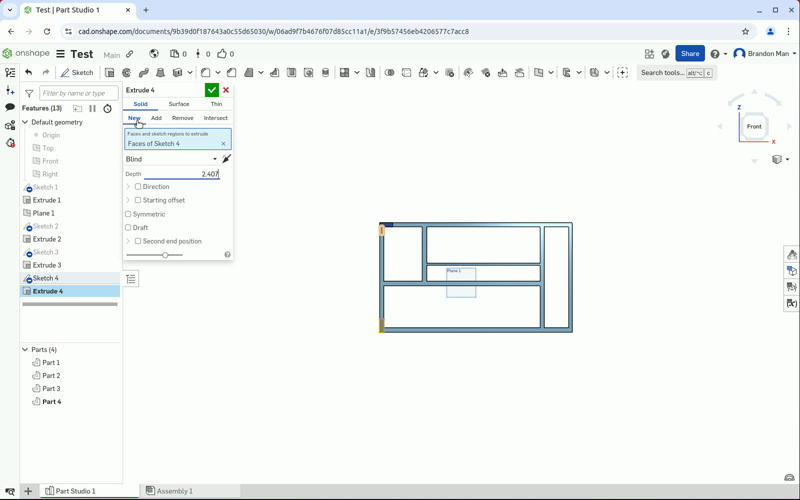
key(enter)
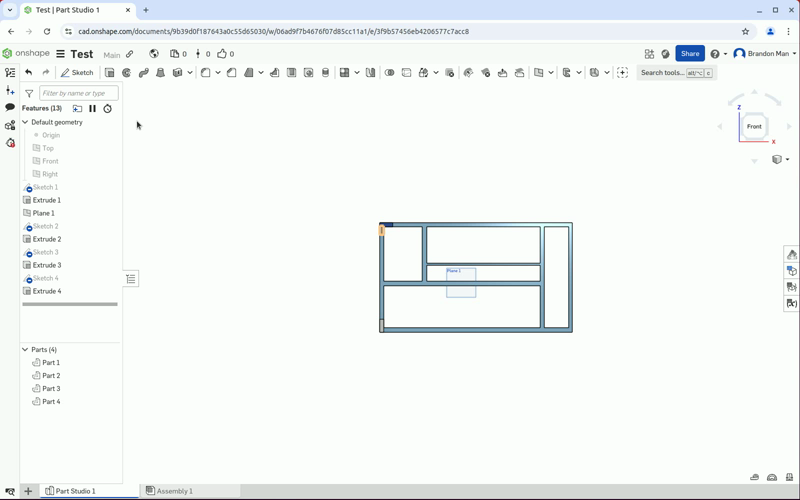
key(shift+h)
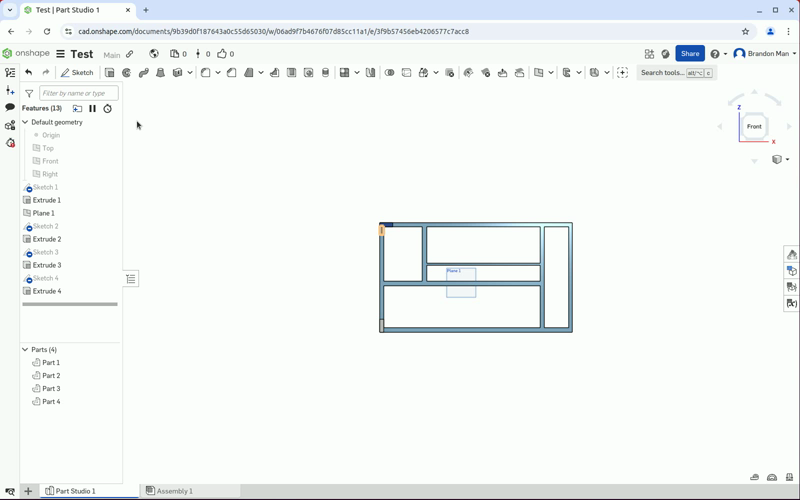
key(shift+h)
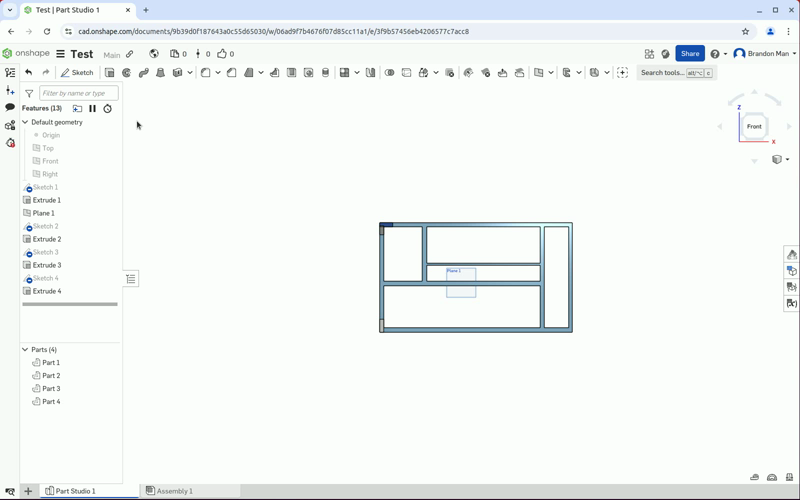
mouse_move(73, 189)
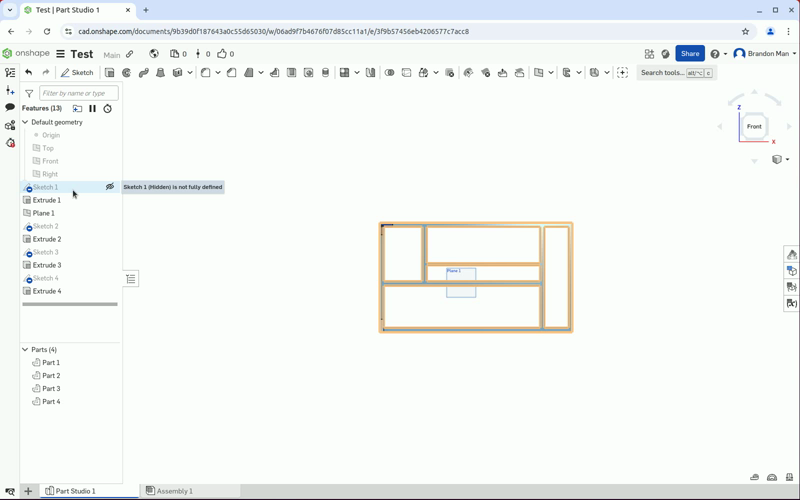
click(73, 189)
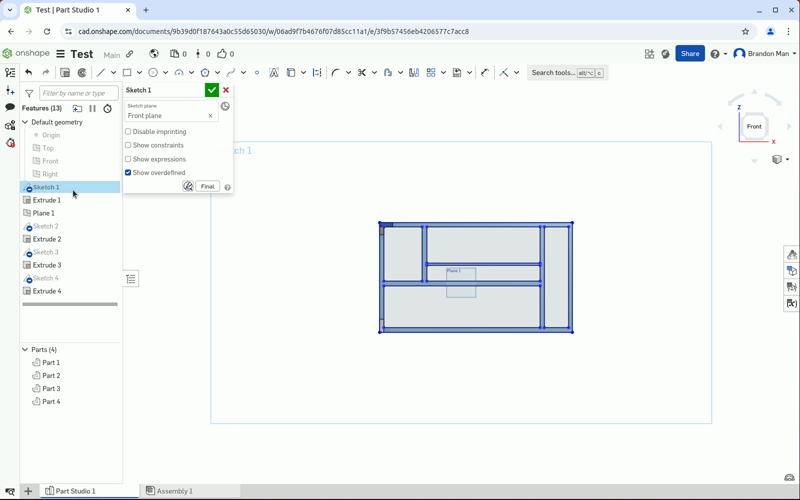
mouse_move(229, 92)
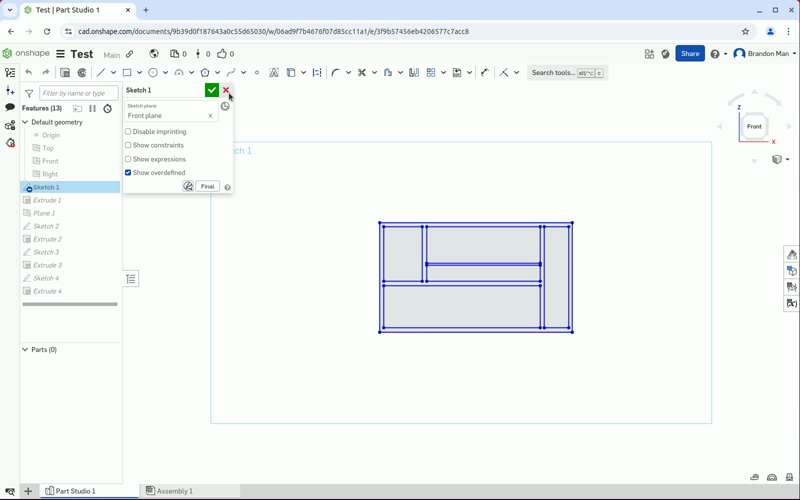
click(229, 92)
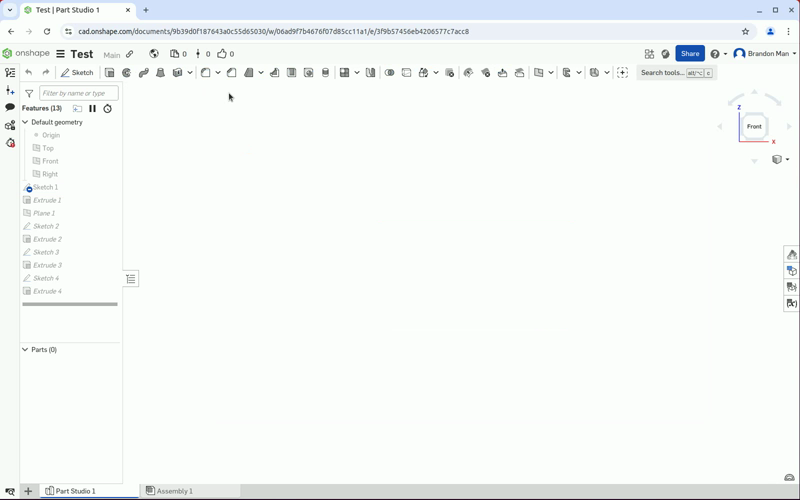
key(shift+s)
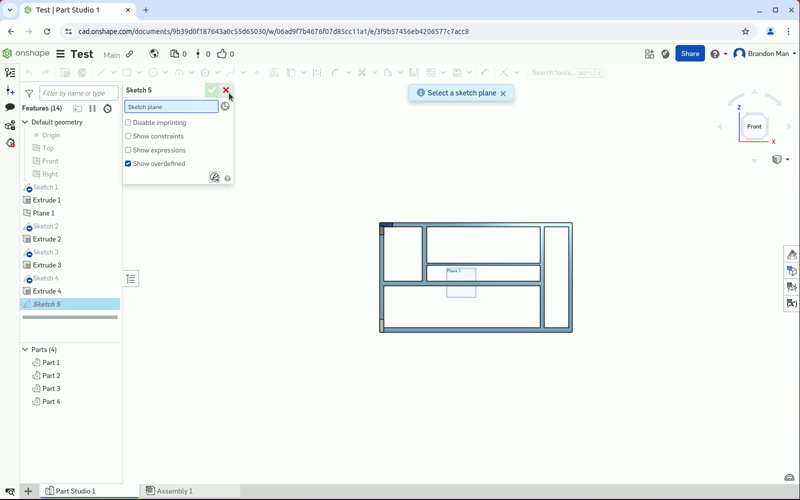
mouse_move(73, 215)
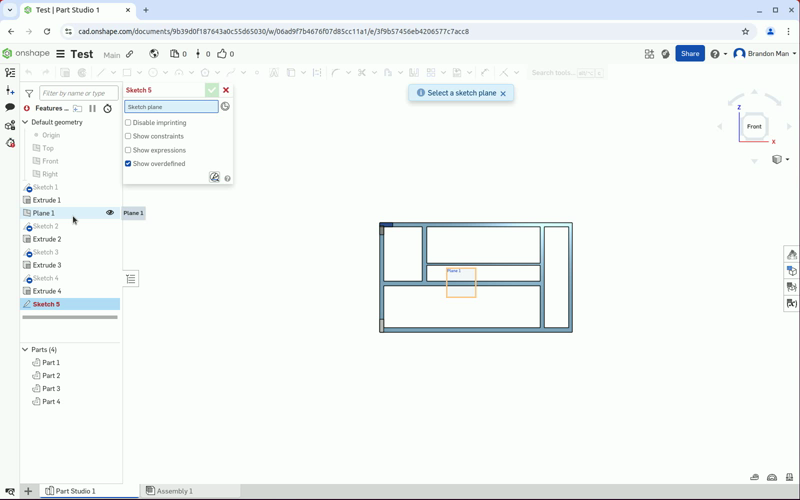
click(73, 215)
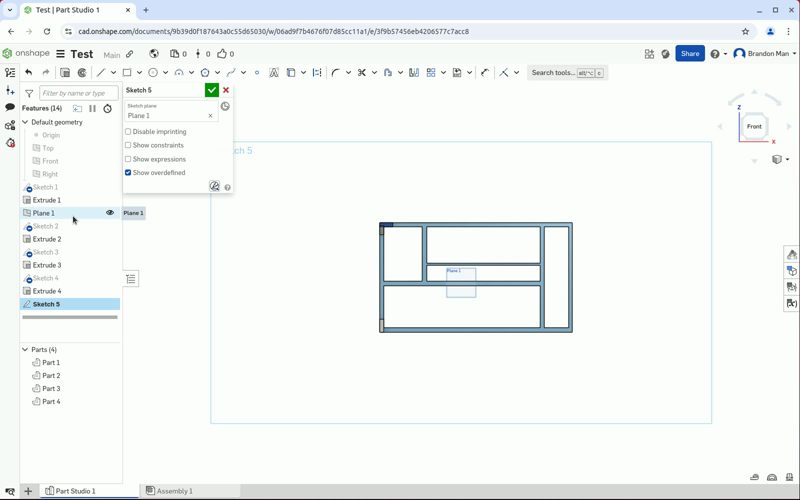
mouse_move(73, 352)
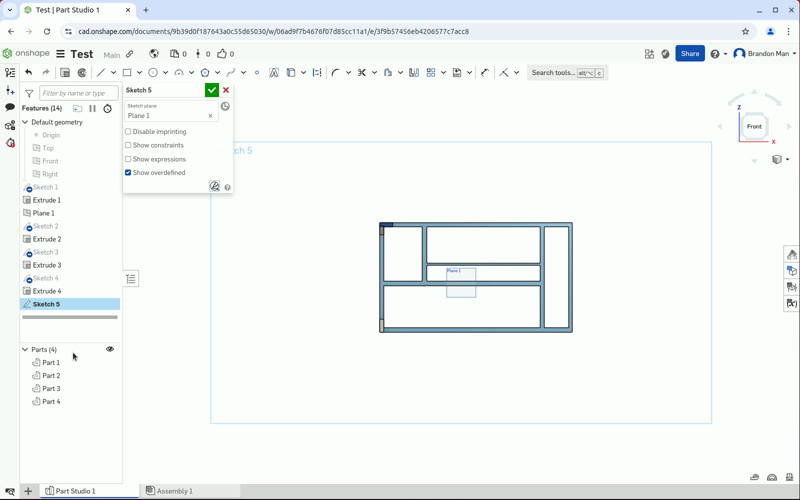
key(y)
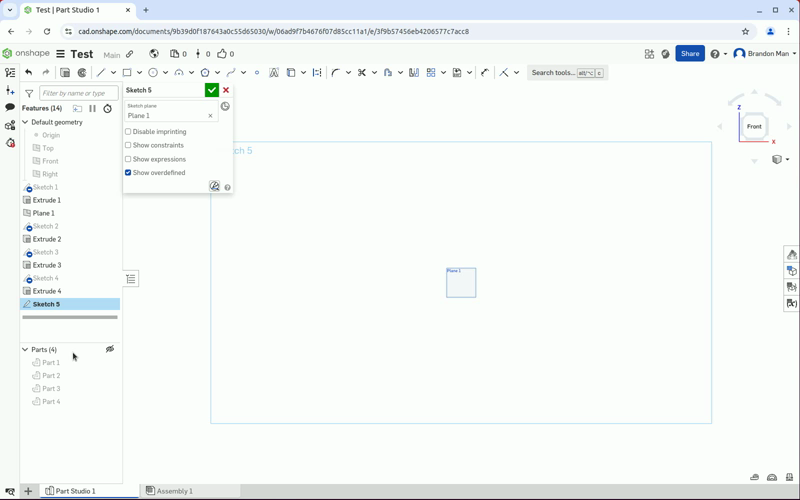
key(l)
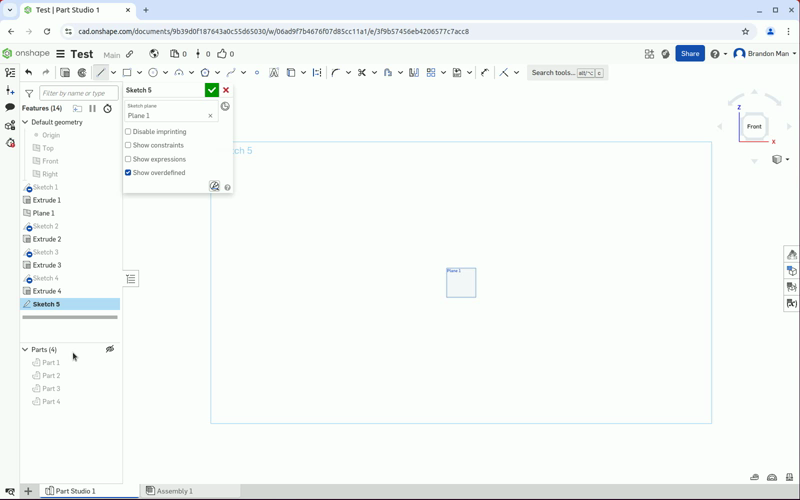
key_down(shift)
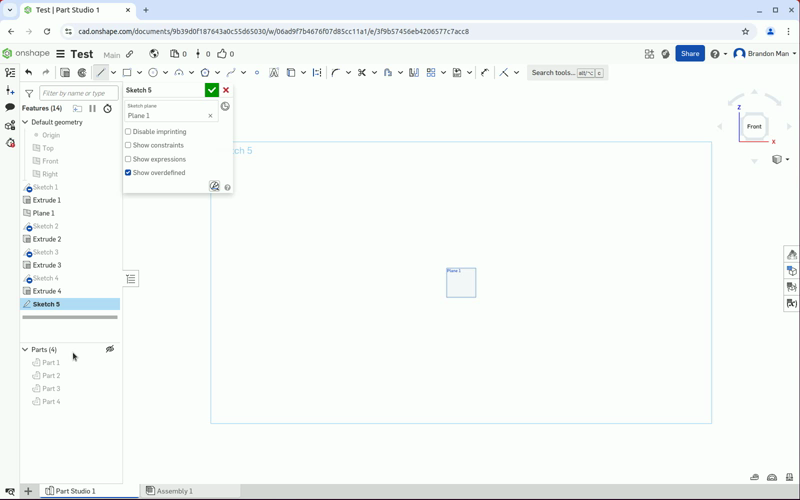
mouse_move(383, 332)
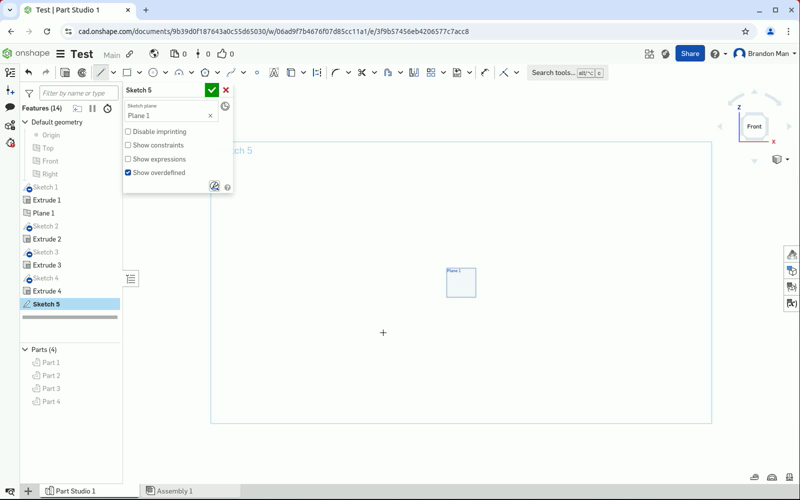
click(383, 332)
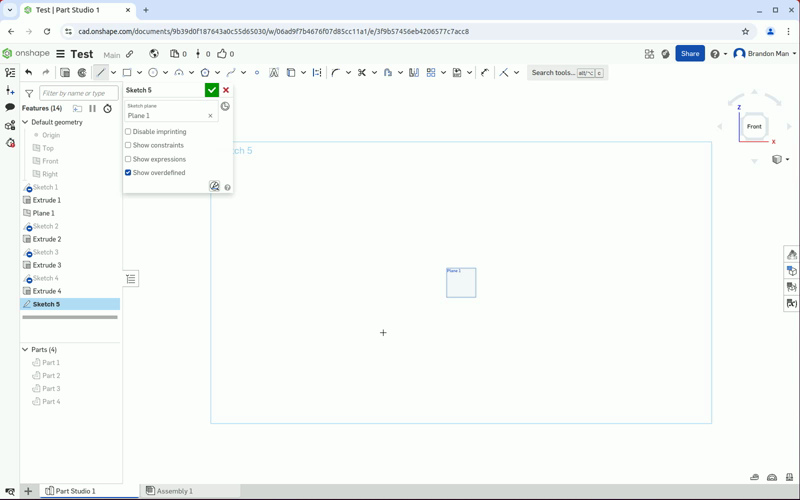
key_up(shift)
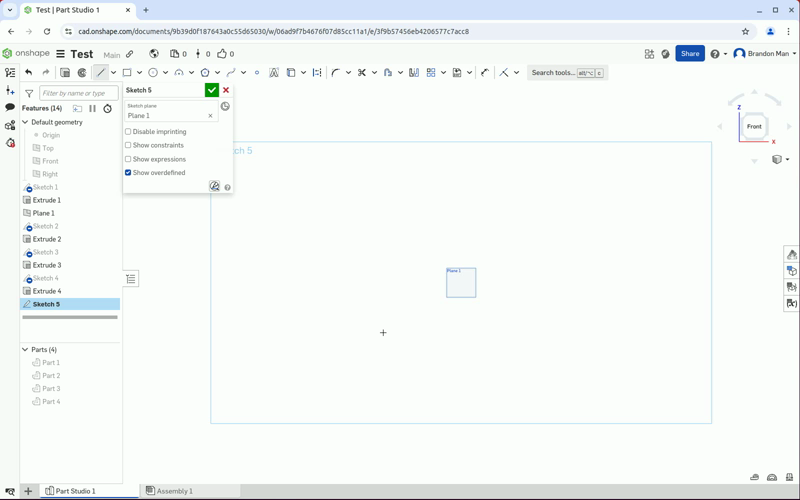
key_down(shift)
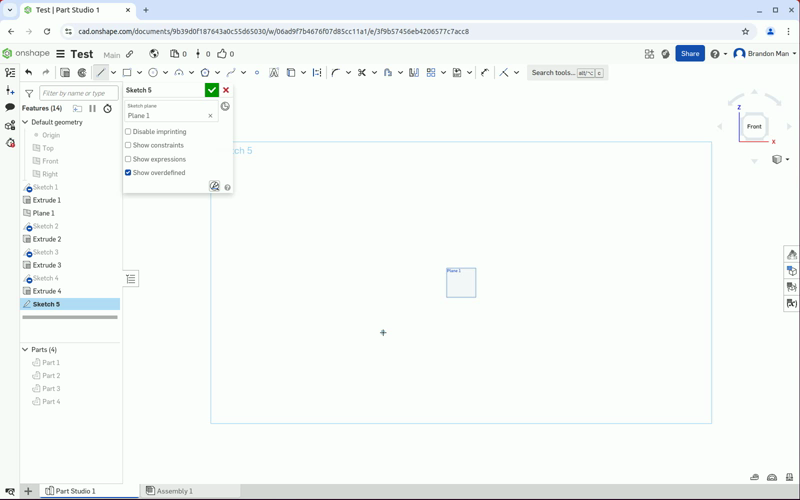
mouse_move(413, 332)
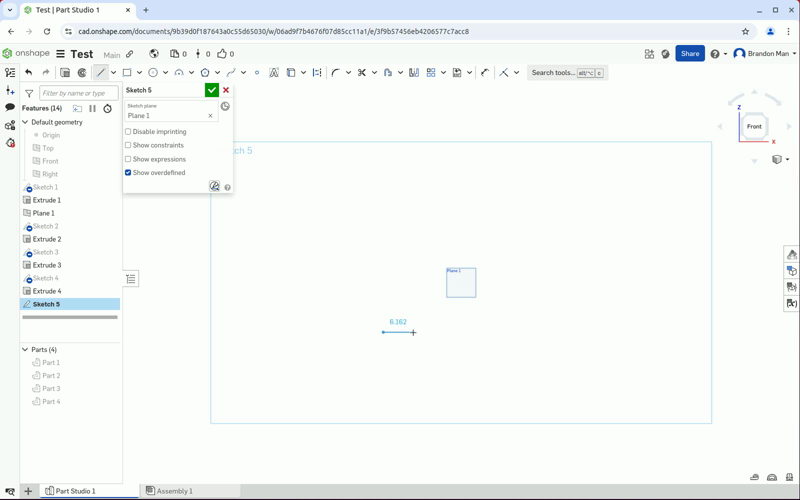
mouse_move(392, 332)
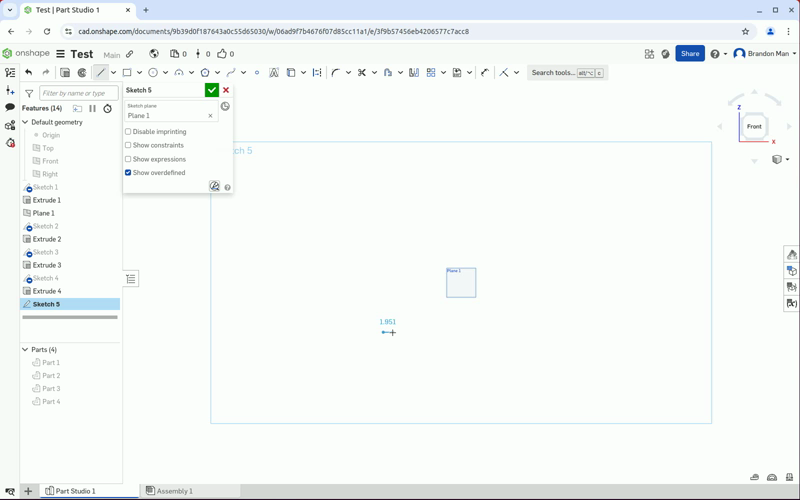
click(392, 332)
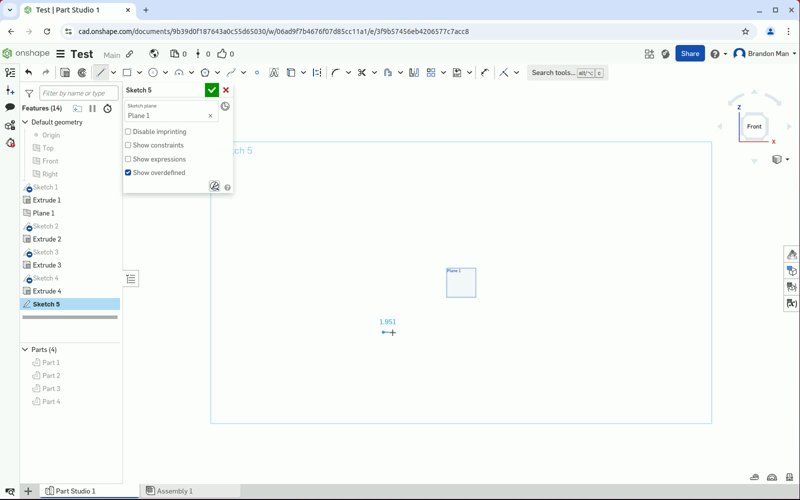
key_up(shift)
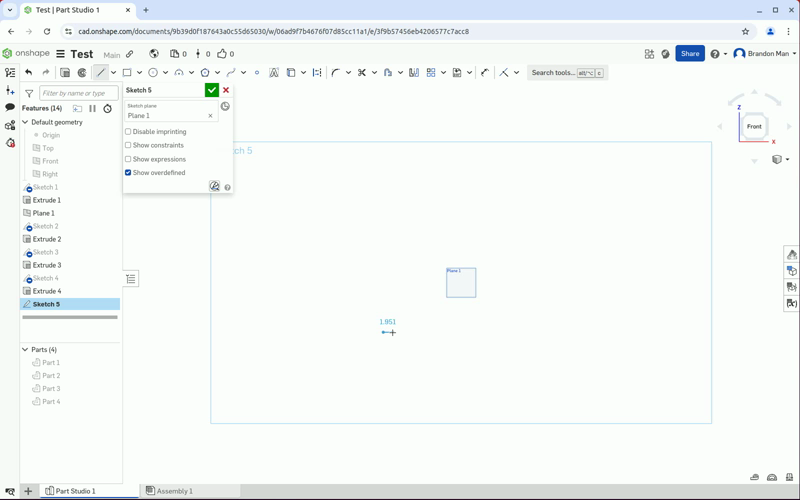
key_down(shift)
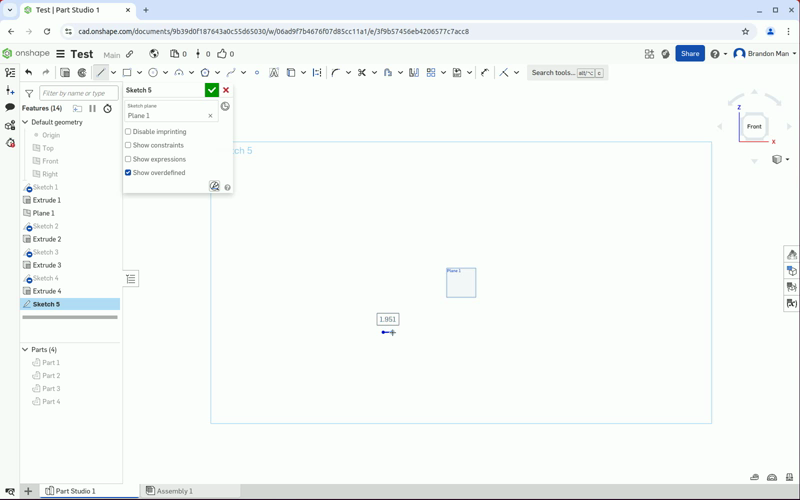
mouse_move(422, 332)
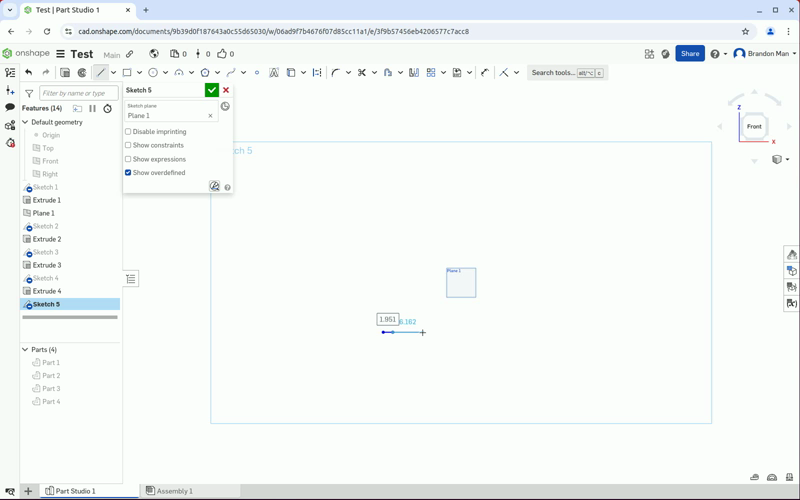
mouse_move(392, 328)
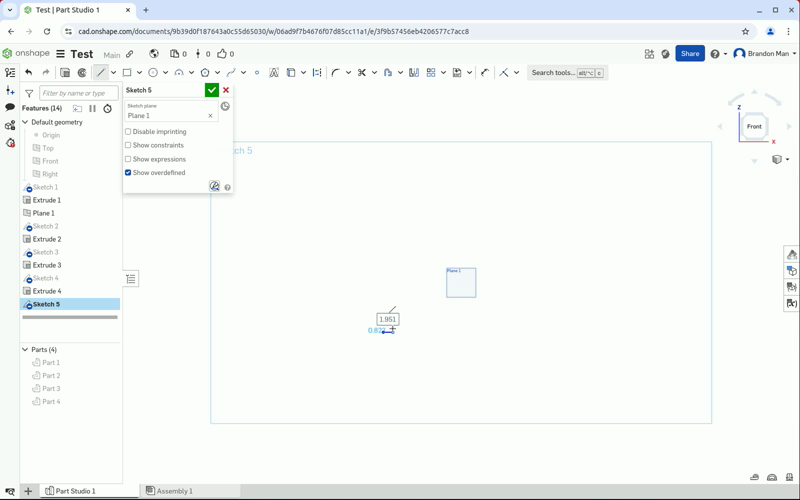
scroll(6)
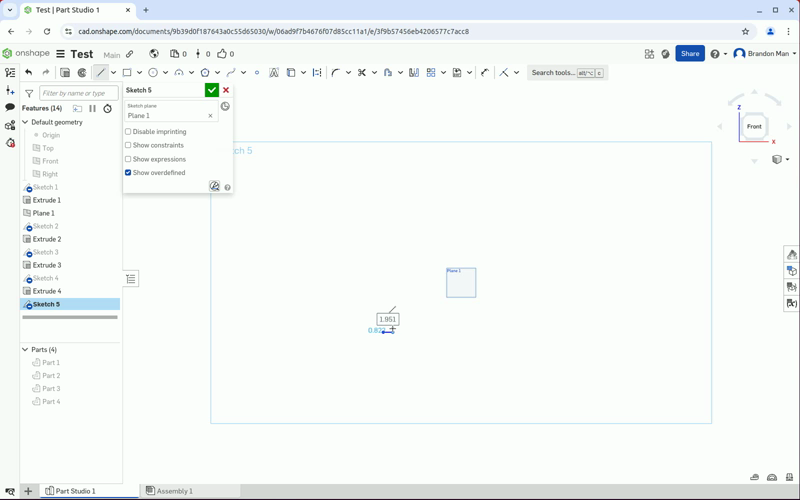
scroll(6)
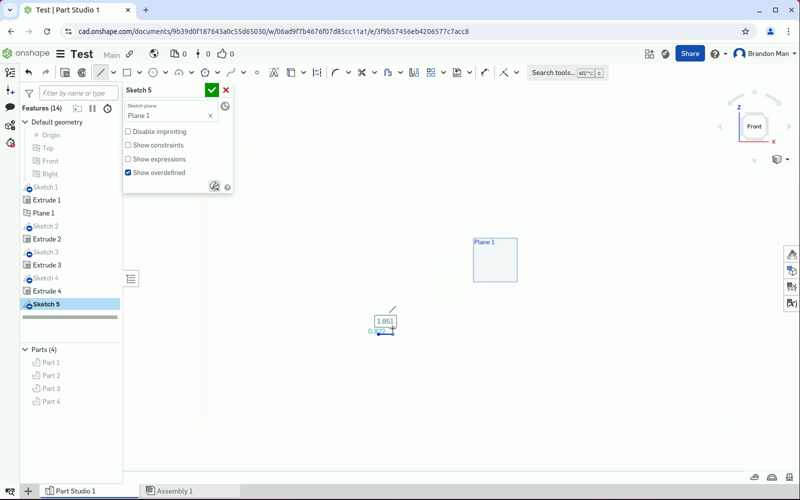
scroll(6)
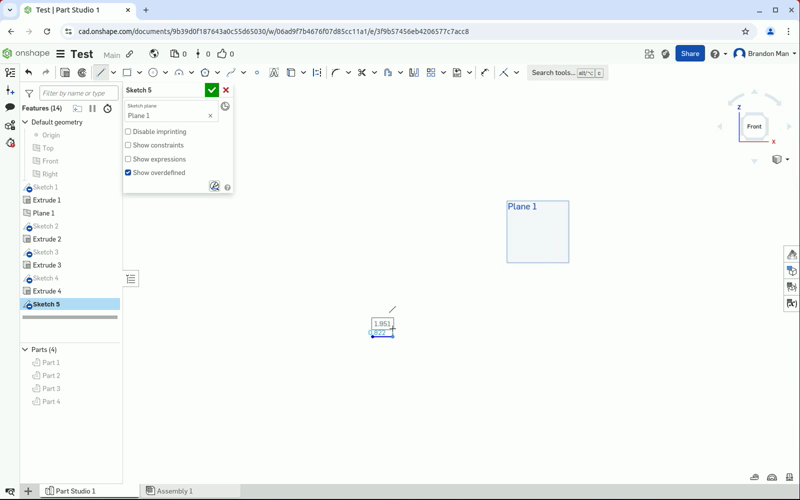
scroll(6)
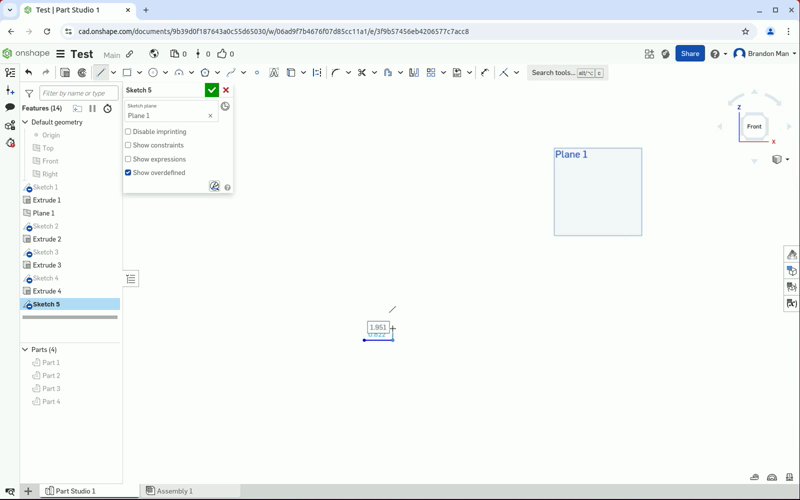
scroll(6)
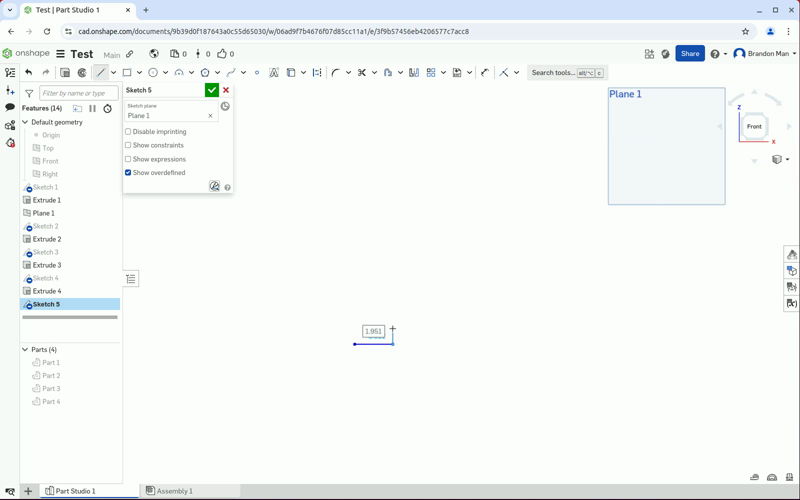
scroll(6)
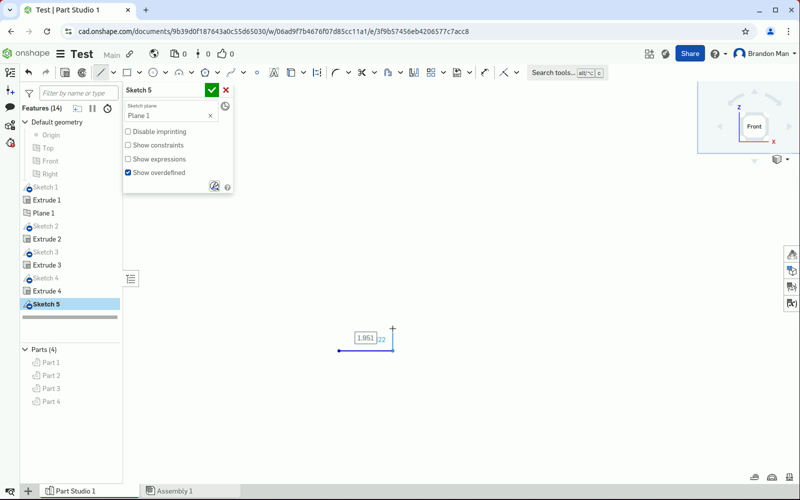
scroll(6)
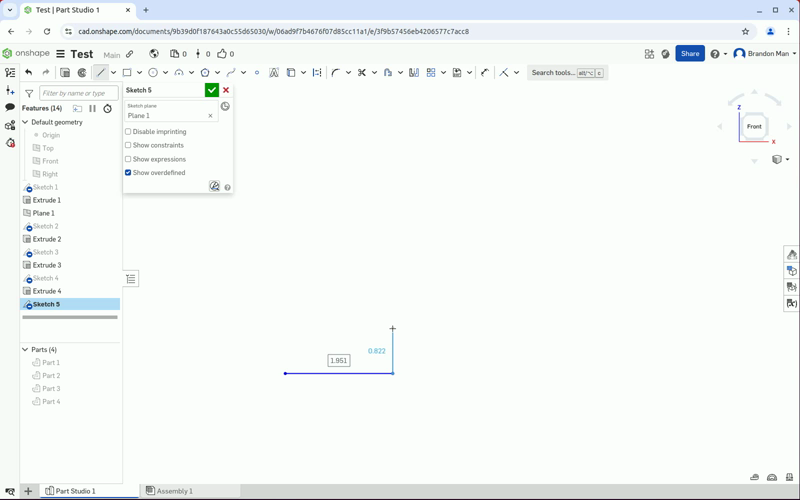
click(392, 328)
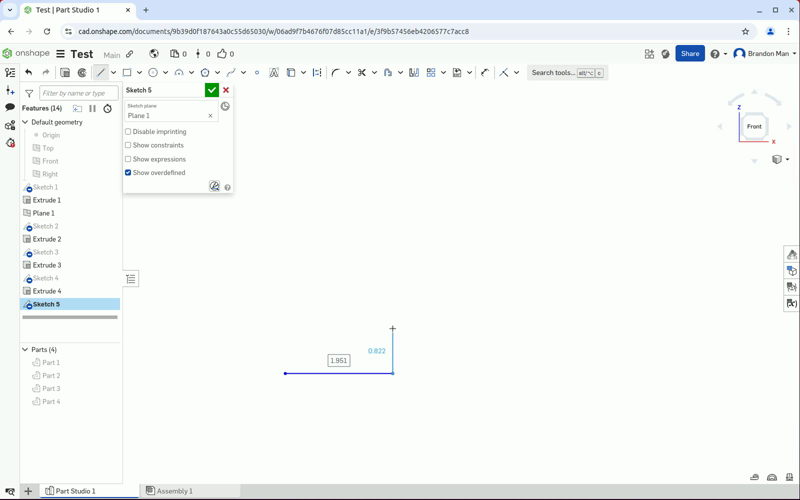
scroll(-6)
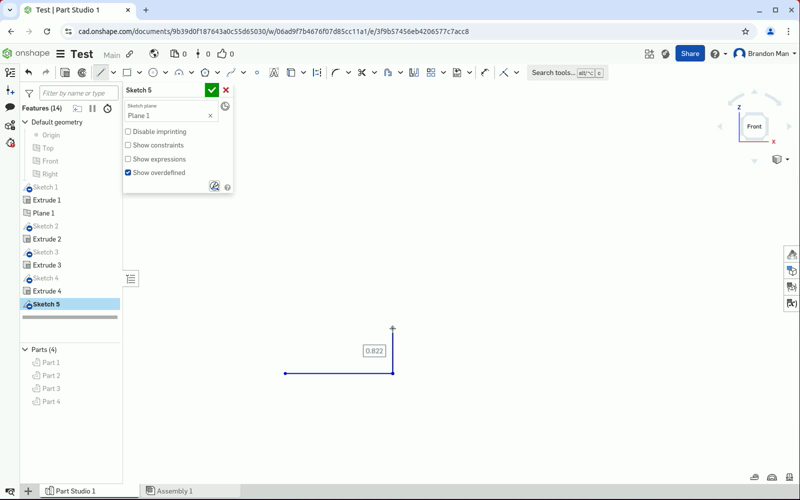
scroll(-6)
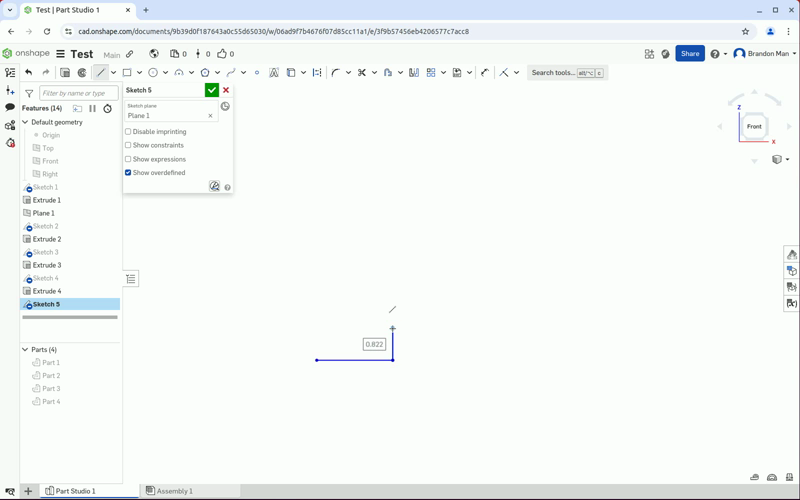
scroll(-6)
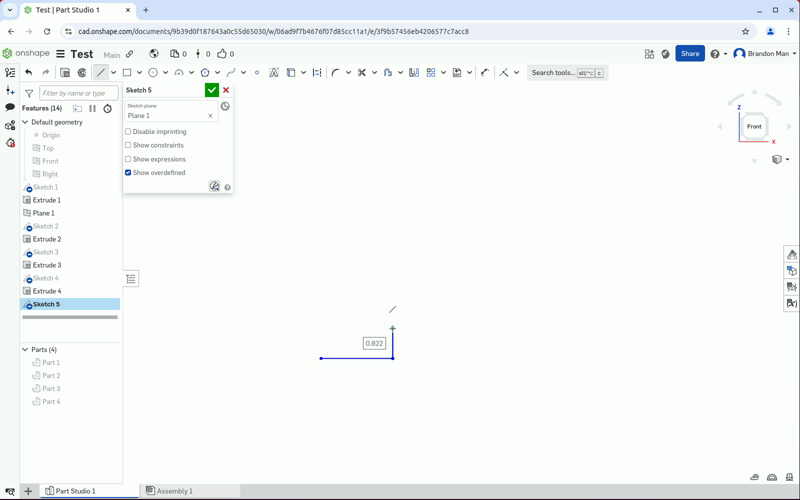
scroll(-6)
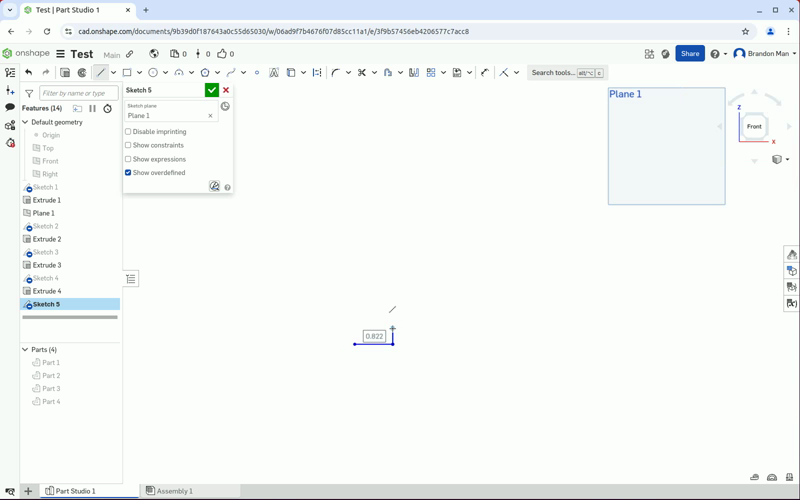
scroll(-6)
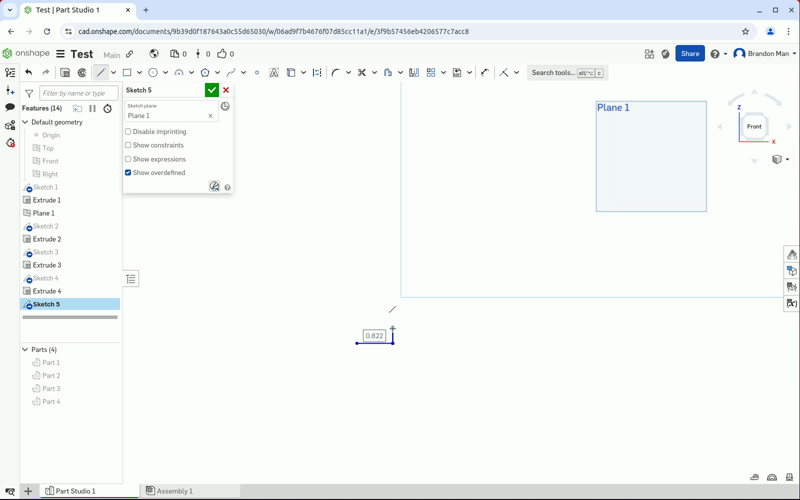
scroll(-6)
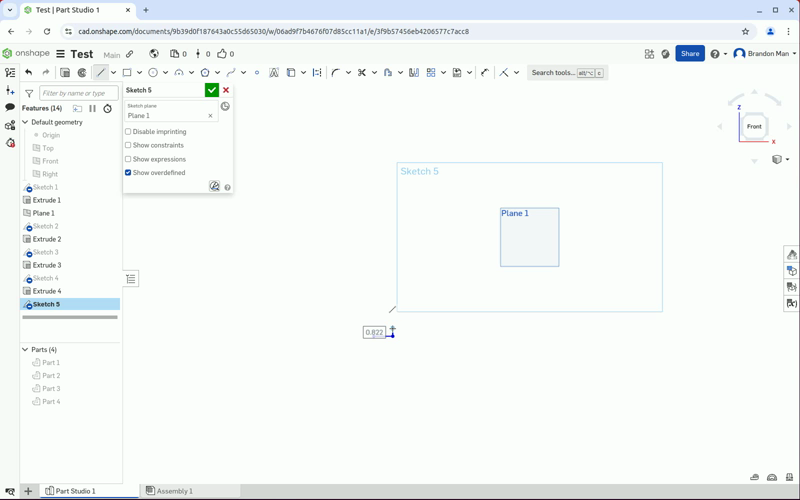
scroll(-6)
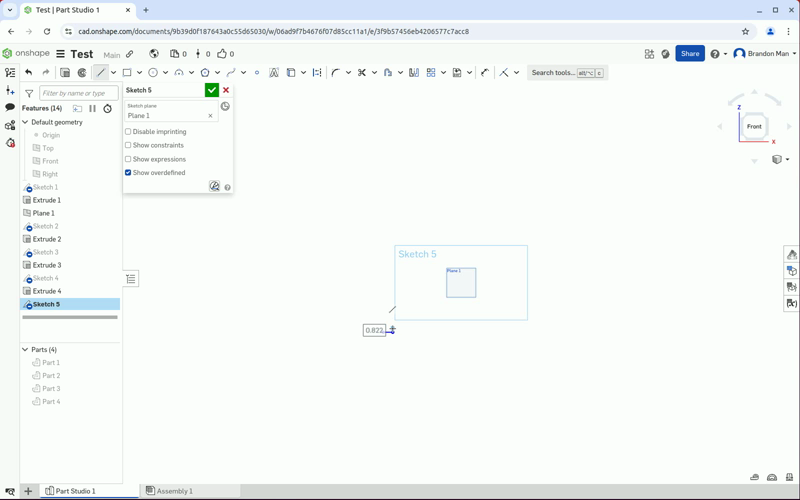
key_up(shift)
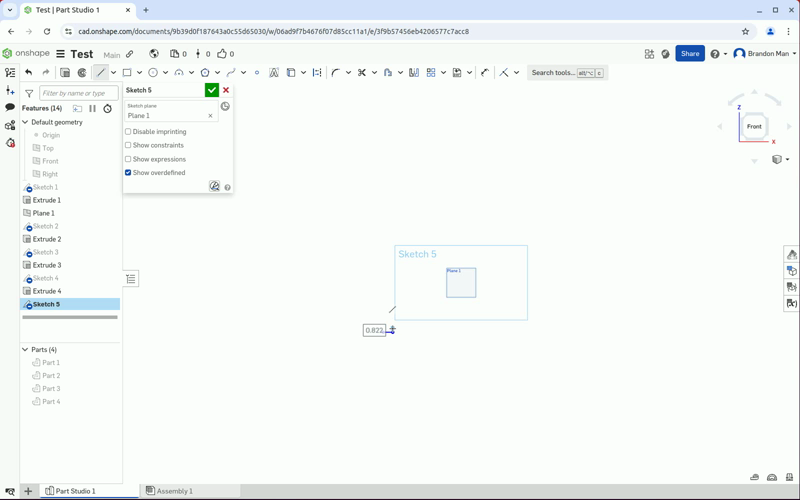
key_down(shift)
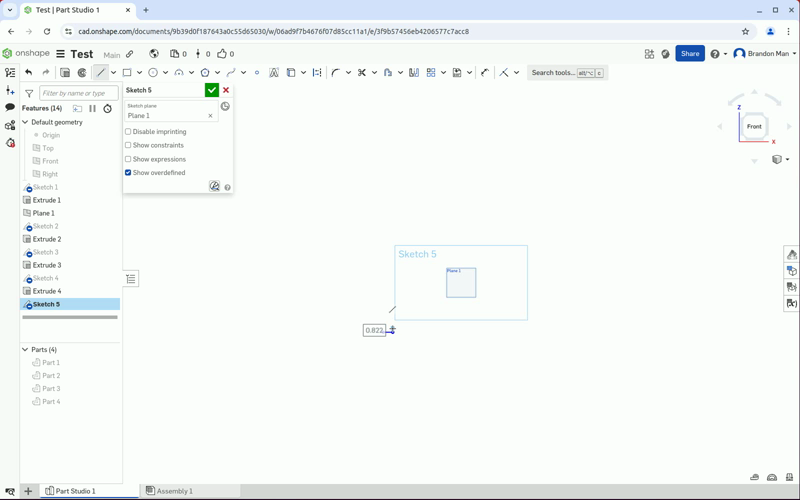
mouse_move(422, 328)
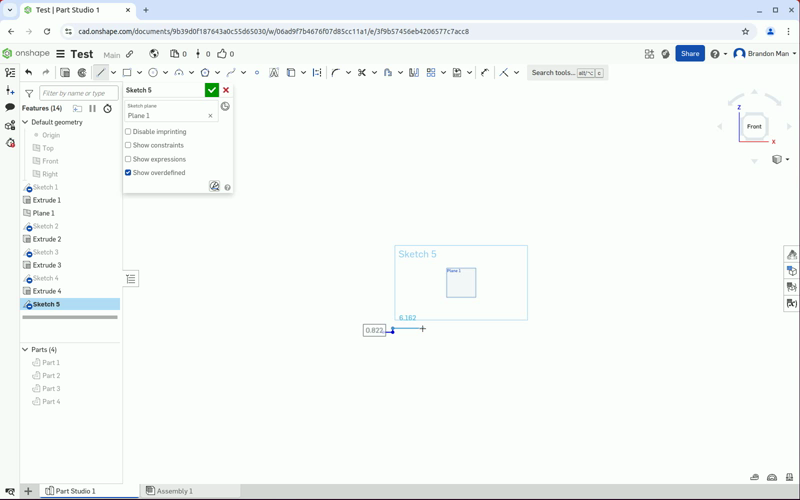
mouse_move(383, 328)
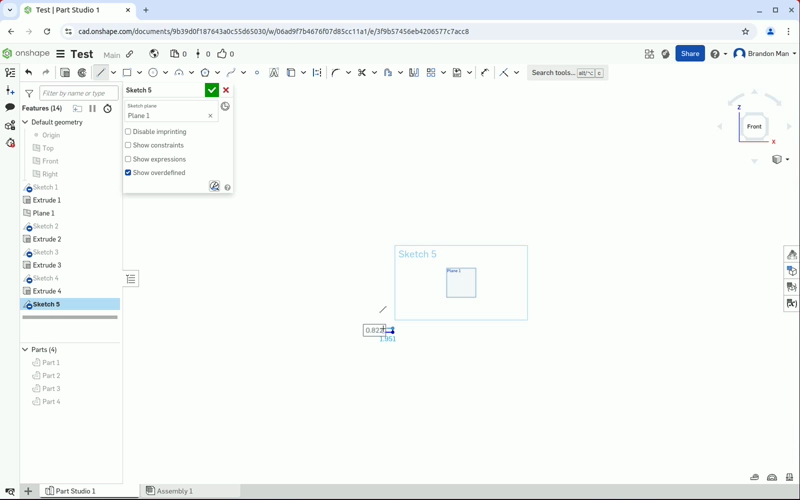
scroll(6)
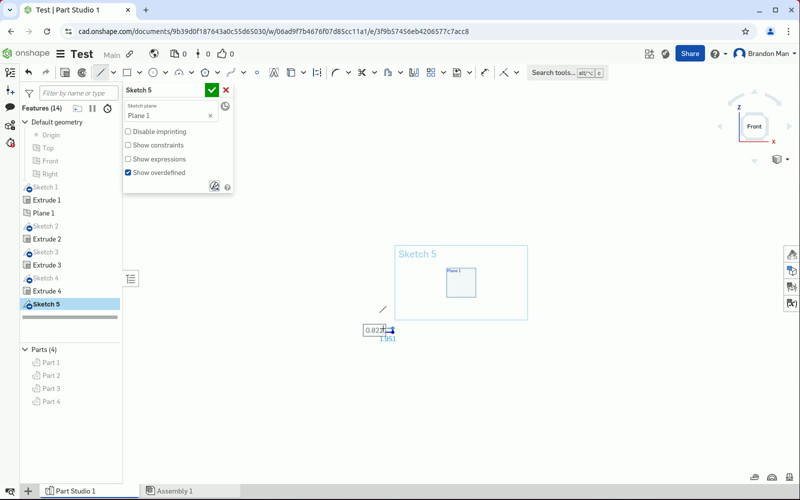
scroll(6)
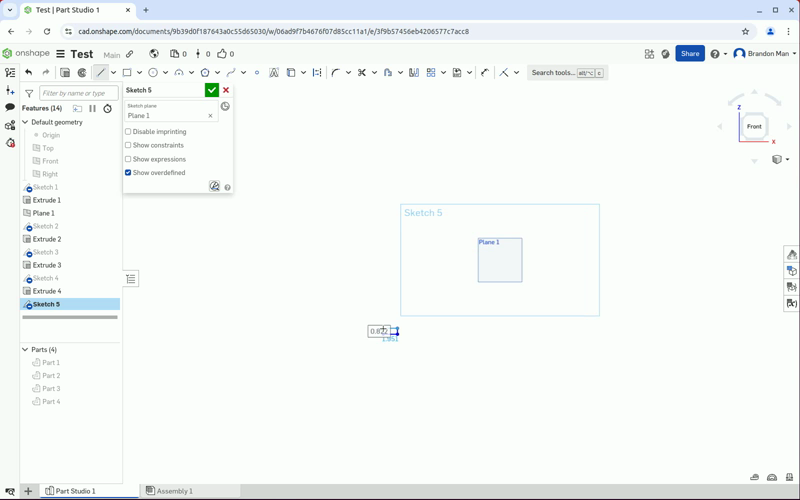
scroll(6)
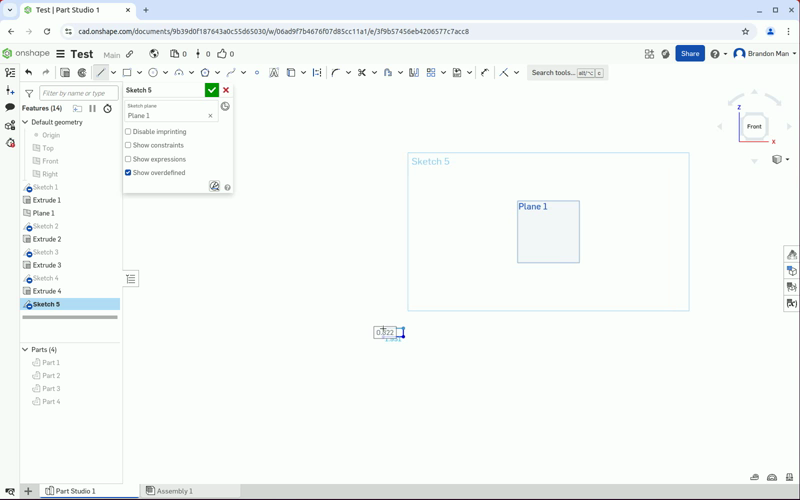
scroll(6)
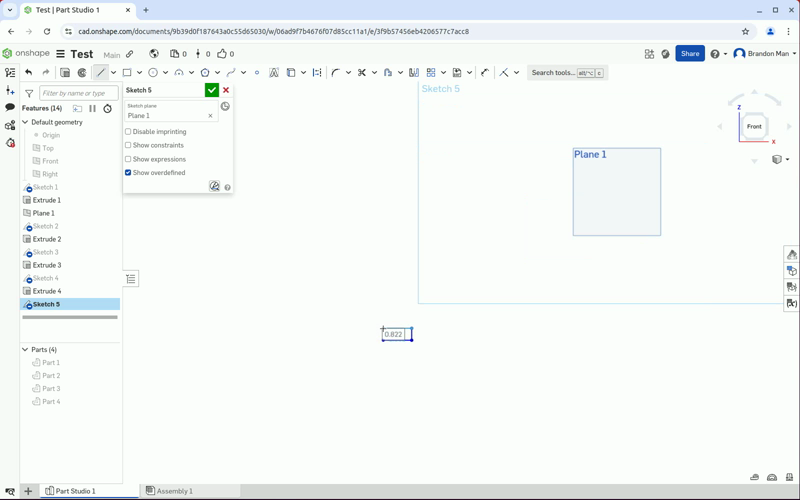
scroll(6)
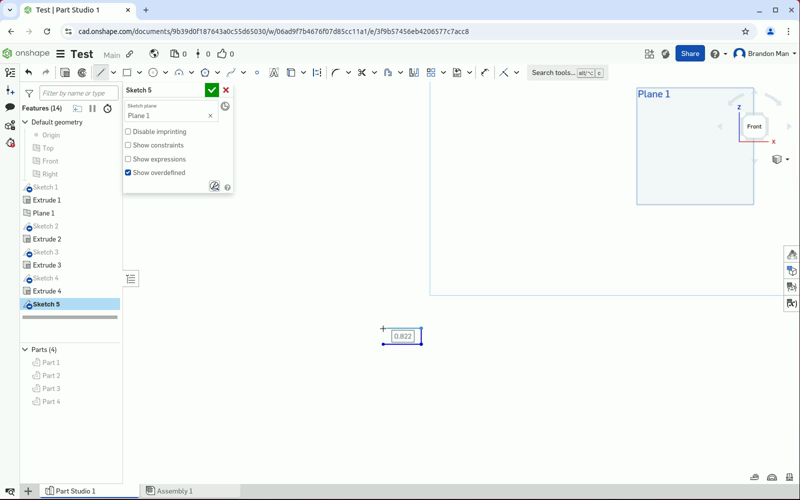
scroll(6)
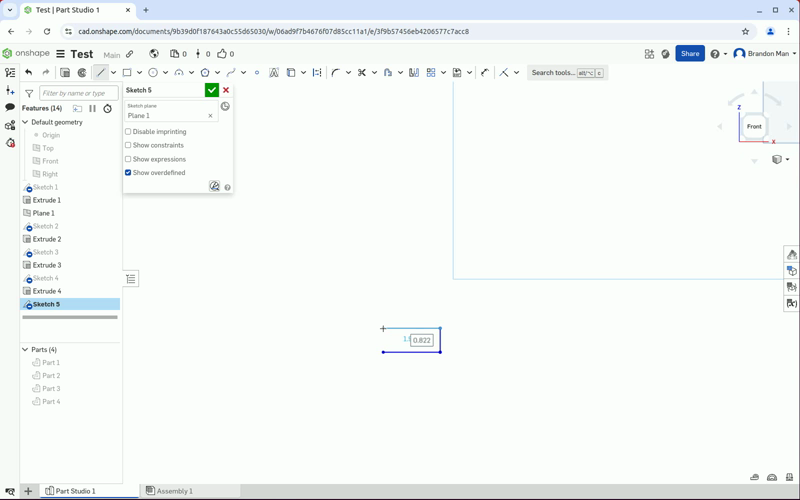
scroll(6)
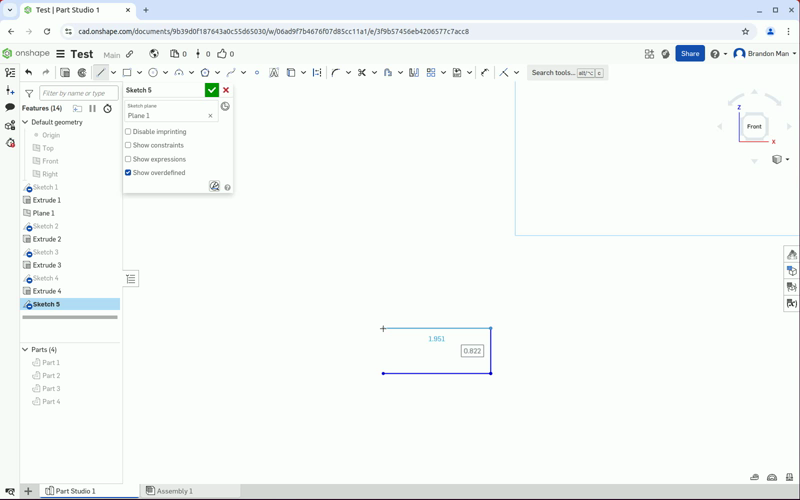
click(383, 328)
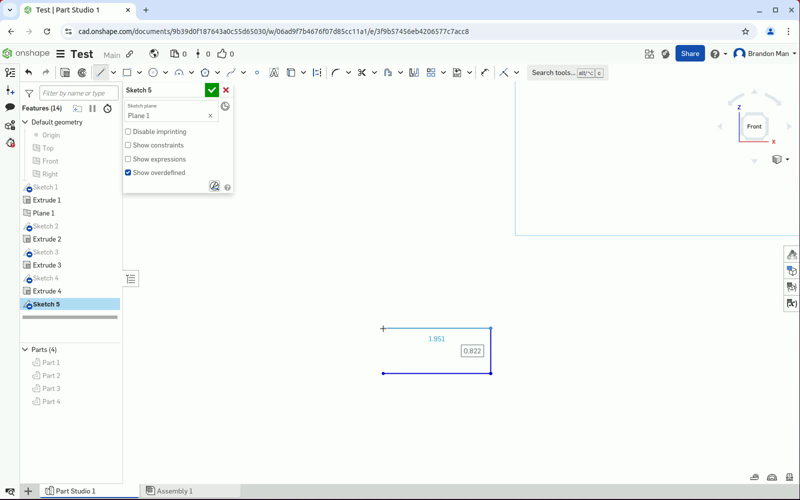
scroll(-6)
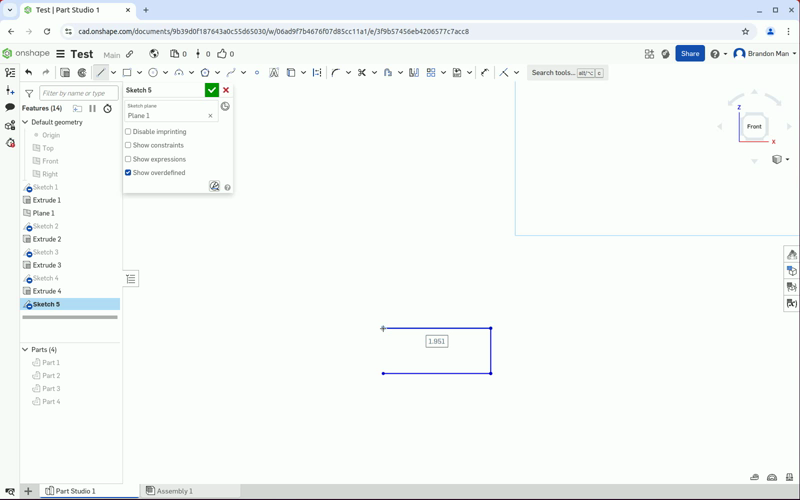
scroll(-6)
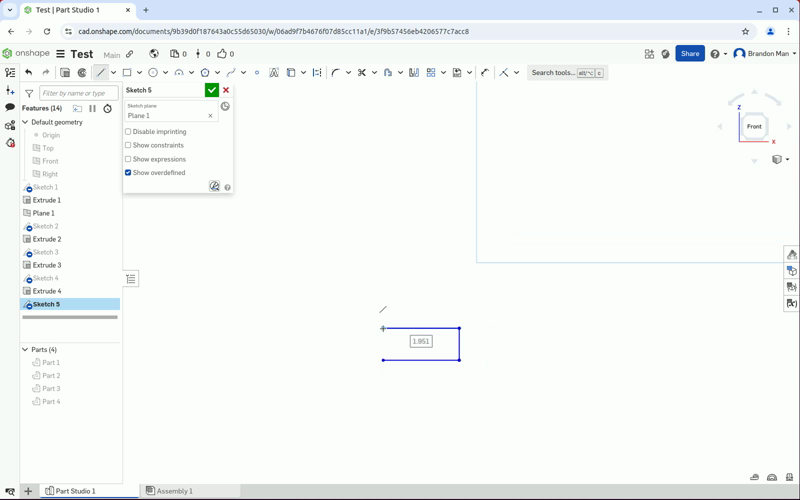
scroll(-6)
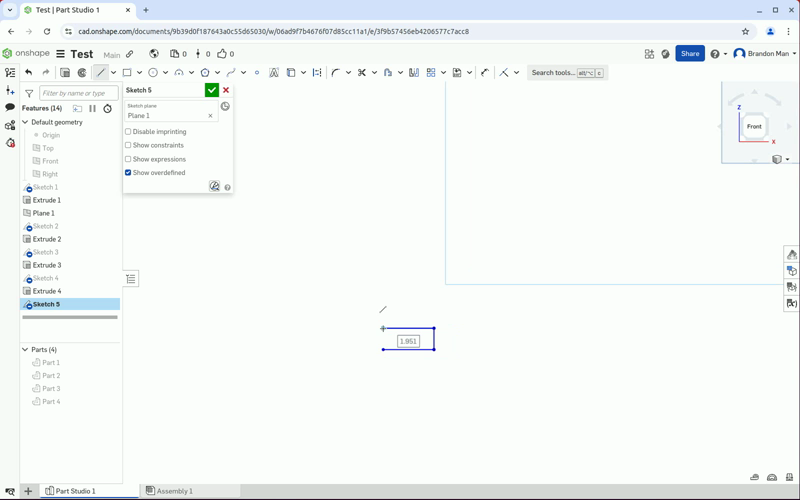
scroll(-6)
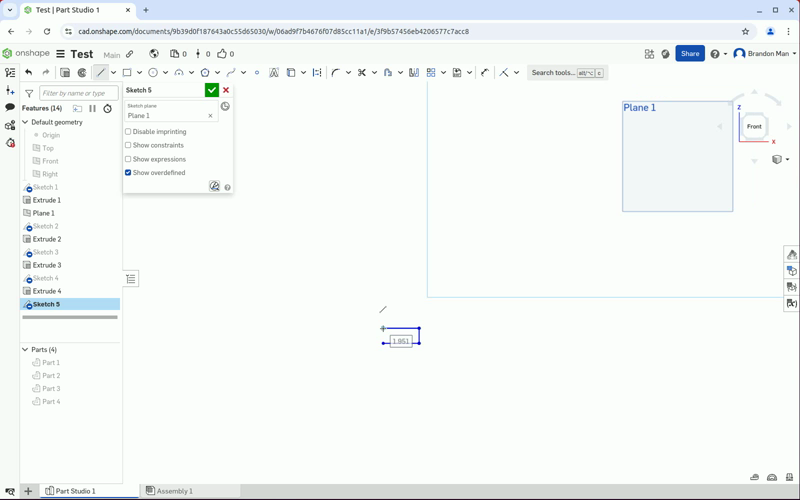
scroll(-6)
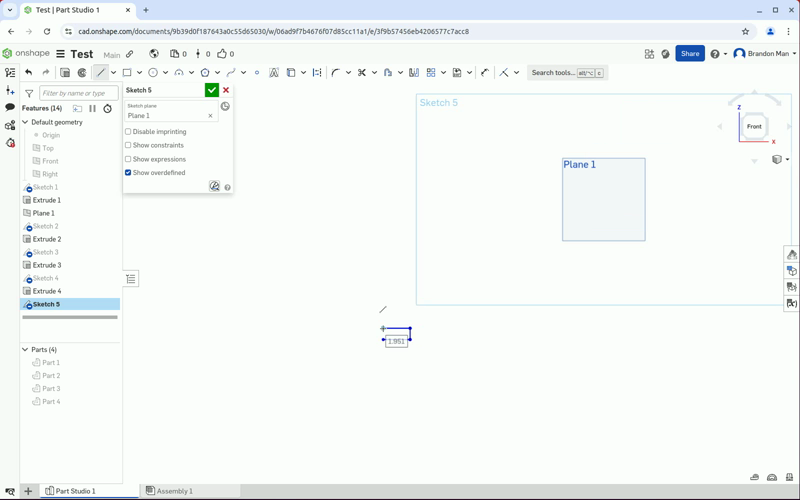
scroll(-6)
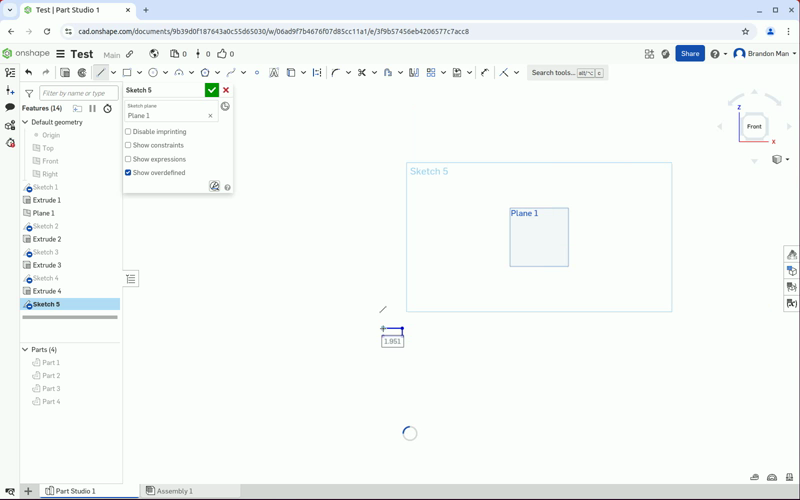
scroll(-6)
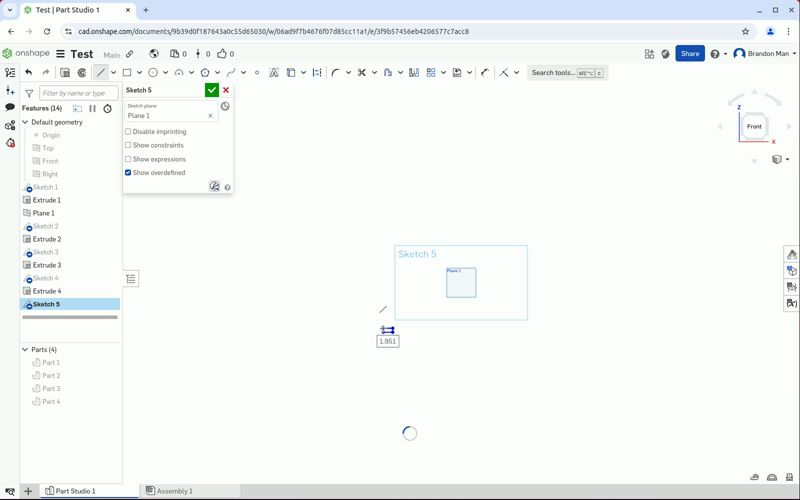
key_up(shift)
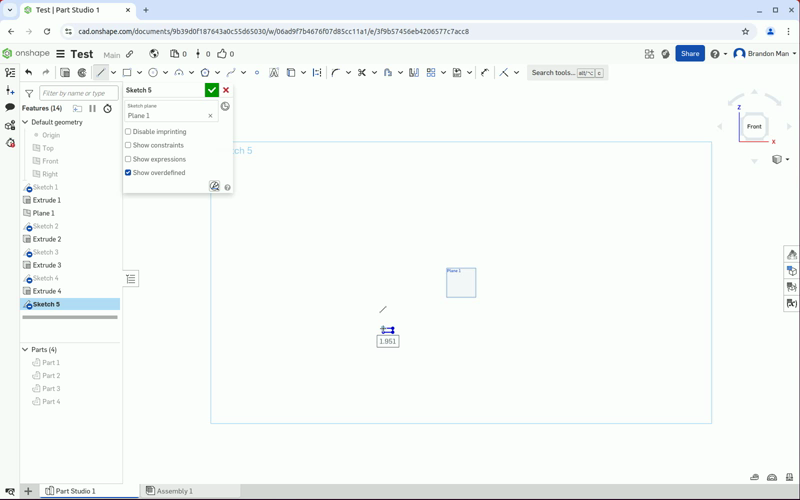
mouse_move(413, 328)
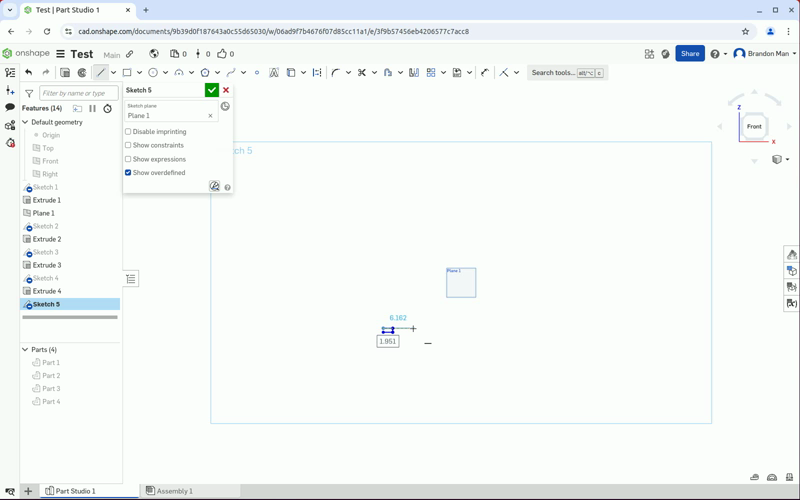
key_down(shift)
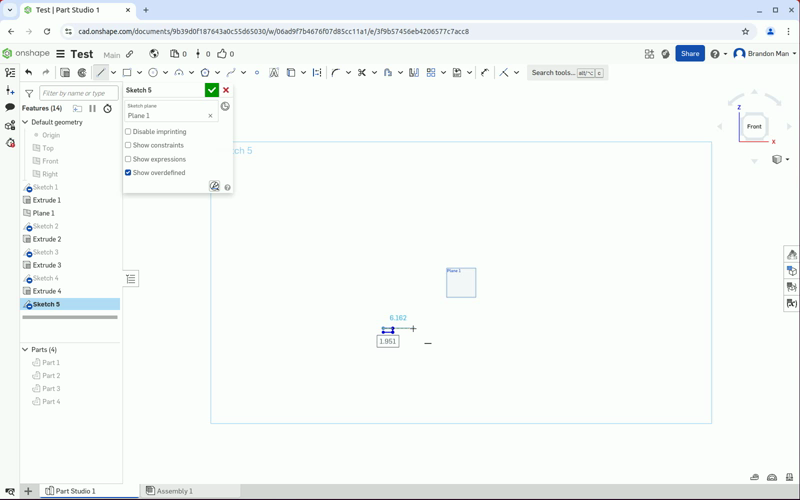
mouse_move(383, 332)
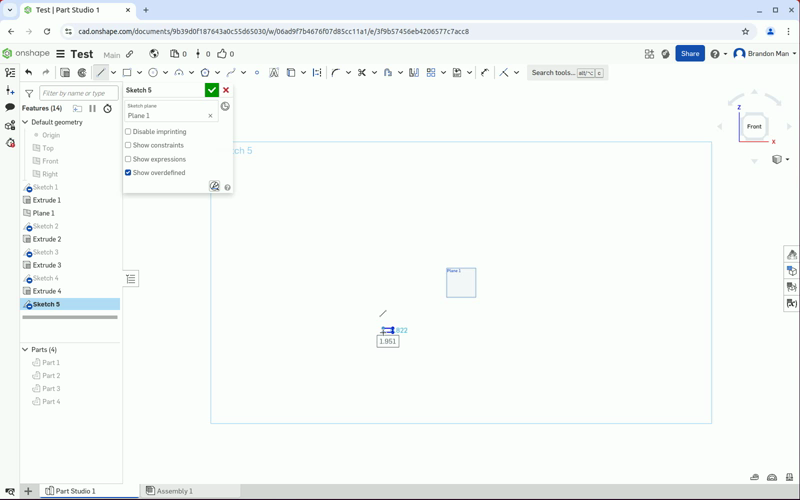
scroll(6)
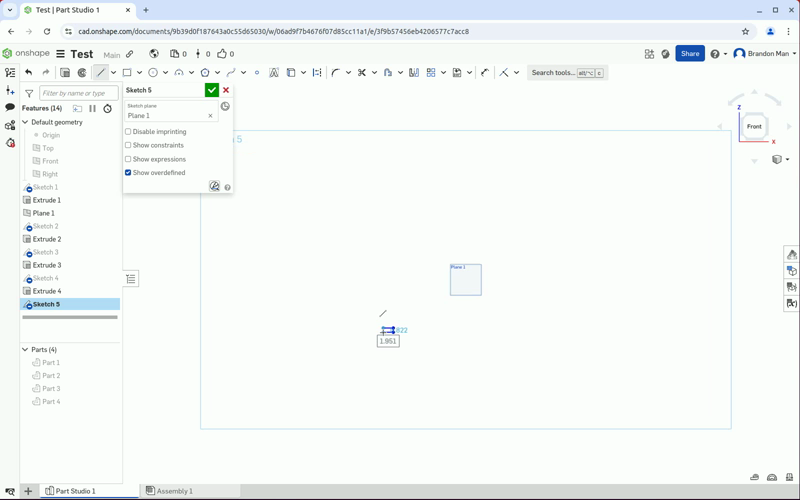
scroll(6)
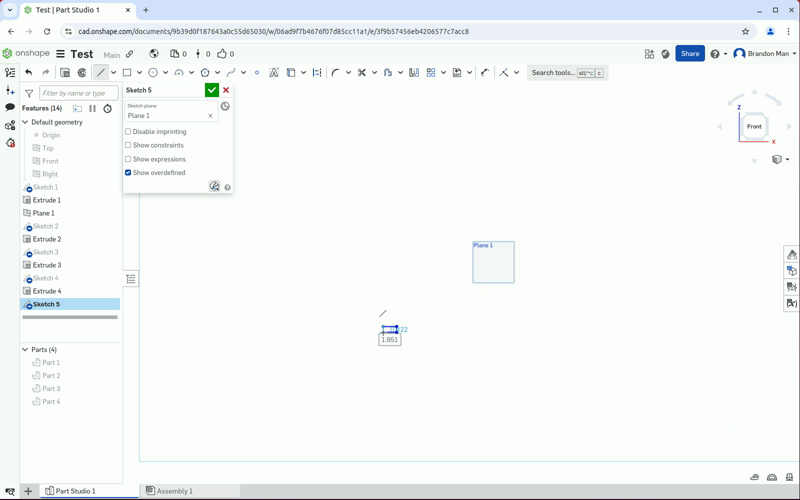
scroll(6)
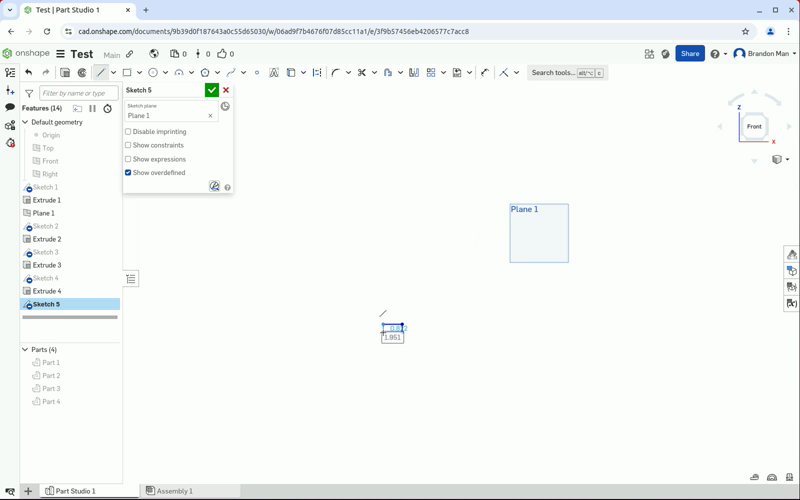
scroll(6)
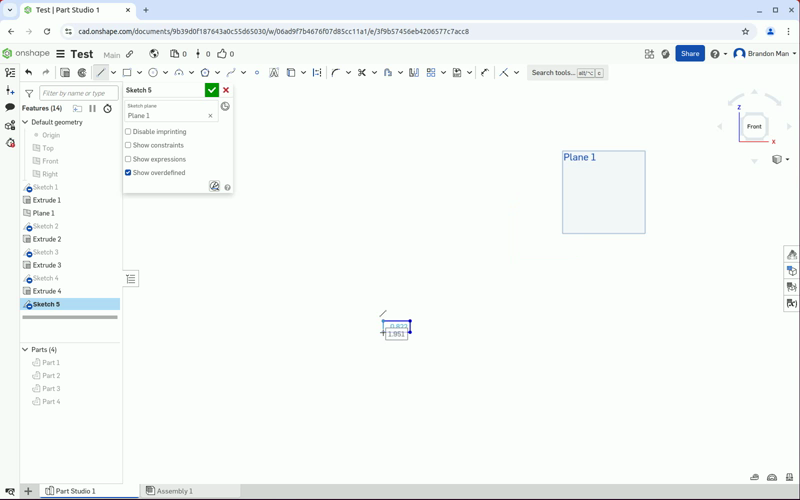
scroll(6)
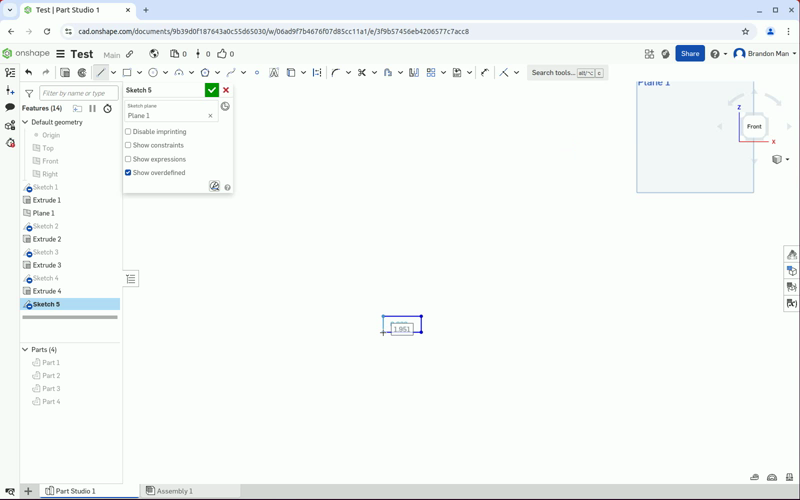
scroll(6)
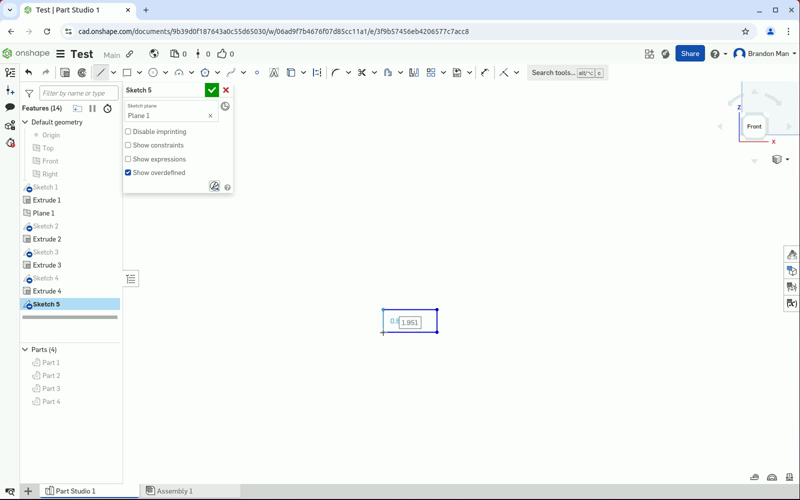
scroll(6)
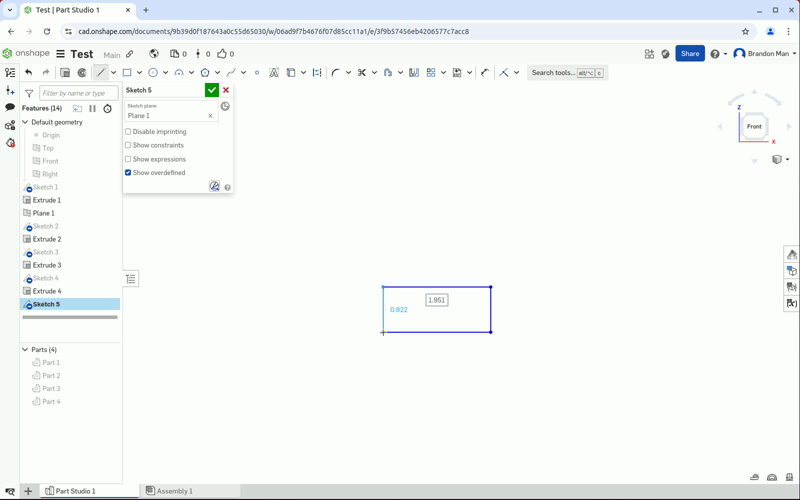
key_up(shift)
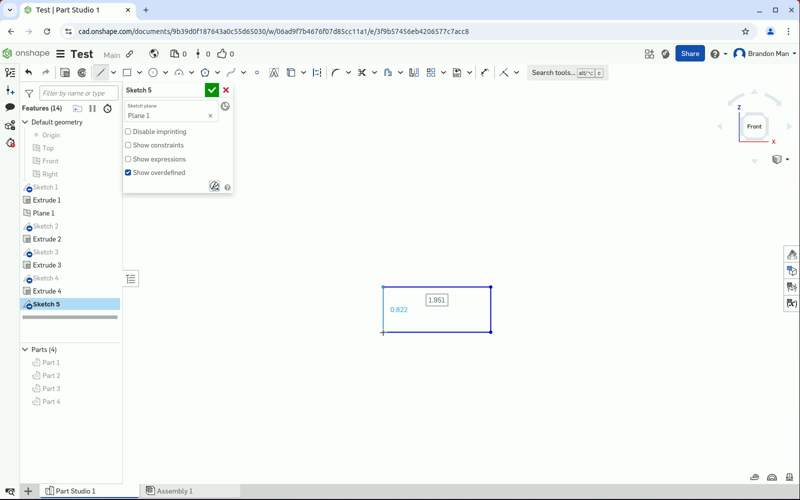
click(383, 332)
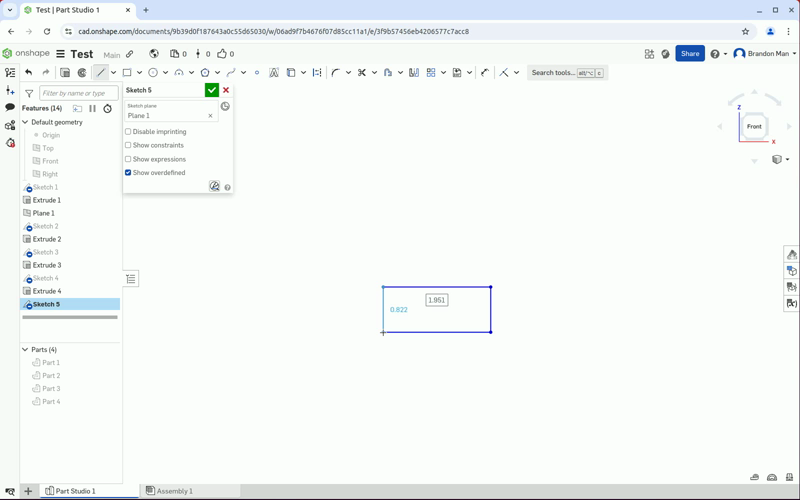
scroll(-6)
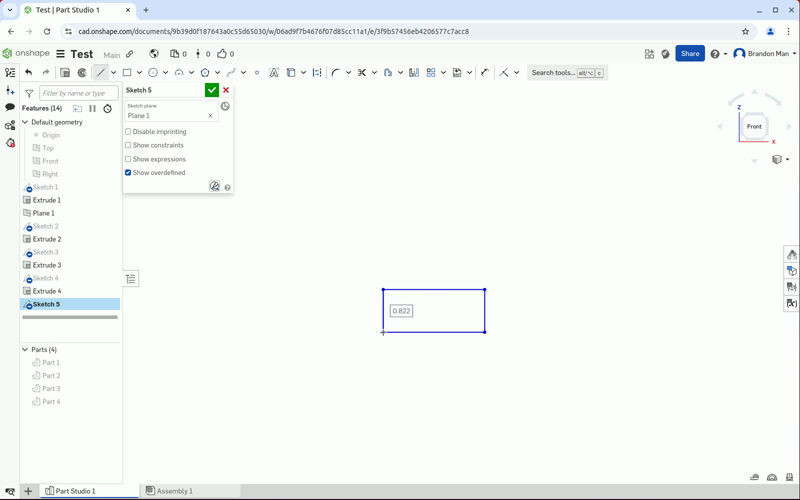
scroll(-6)
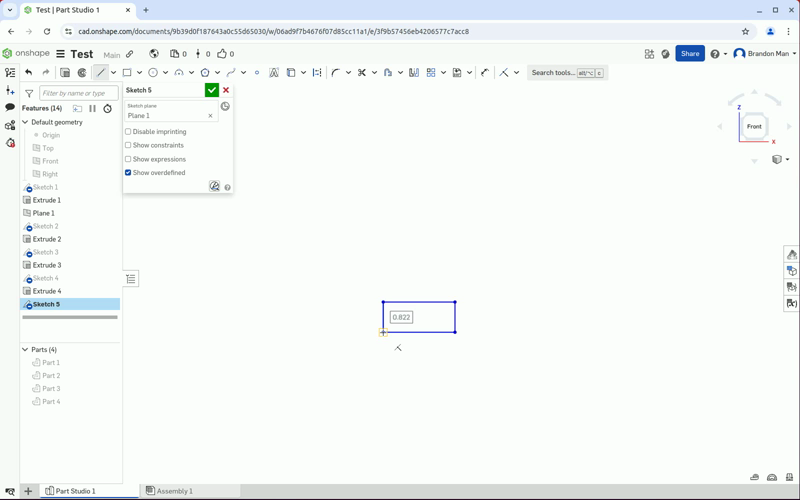
scroll(-6)
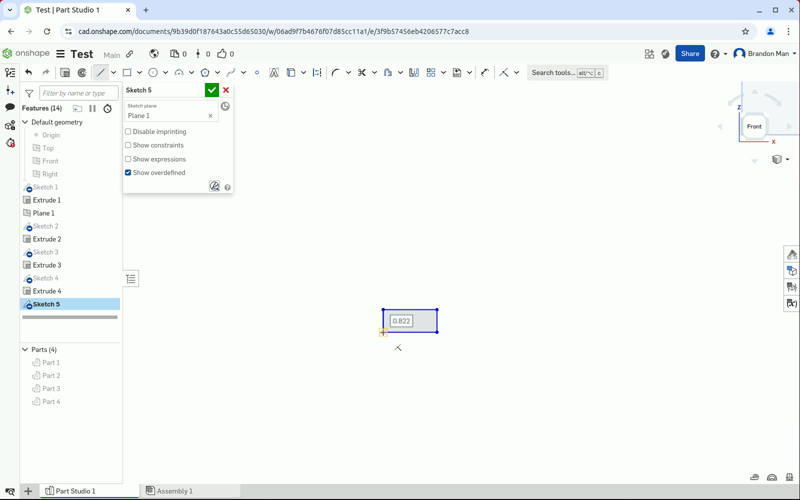
scroll(-6)
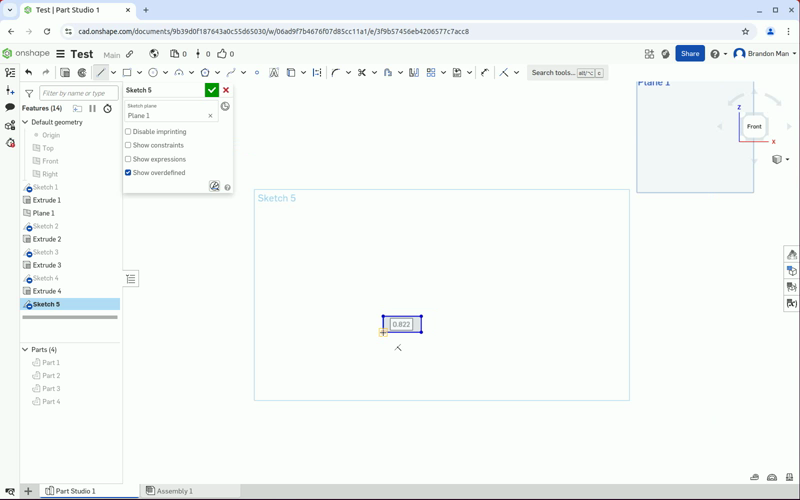
scroll(-6)
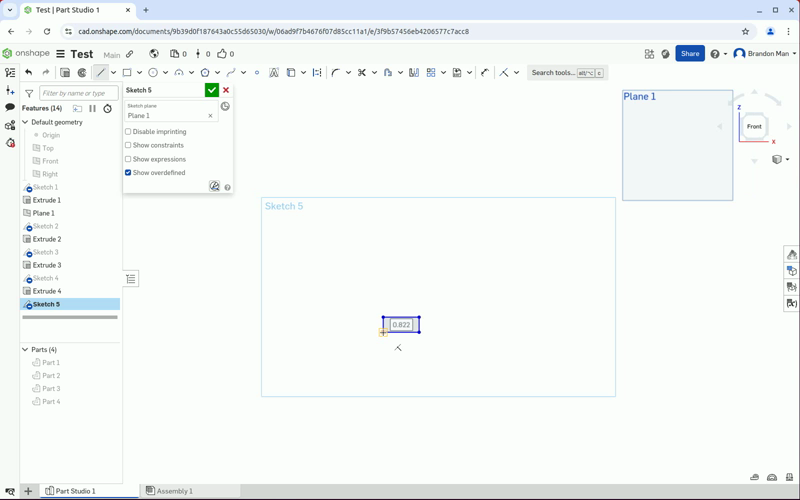
scroll(-6)
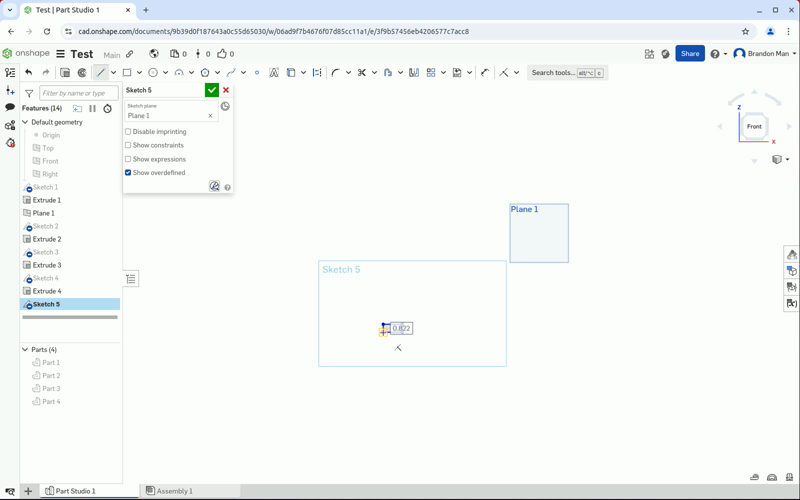
scroll(-6)
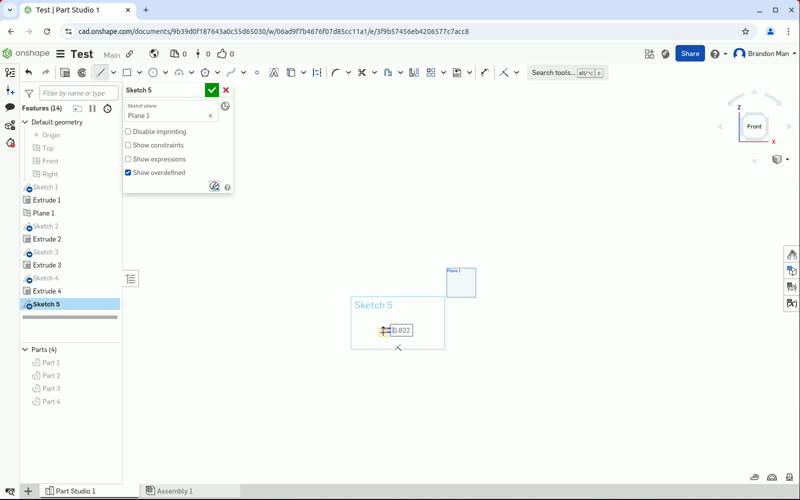
key(esc)
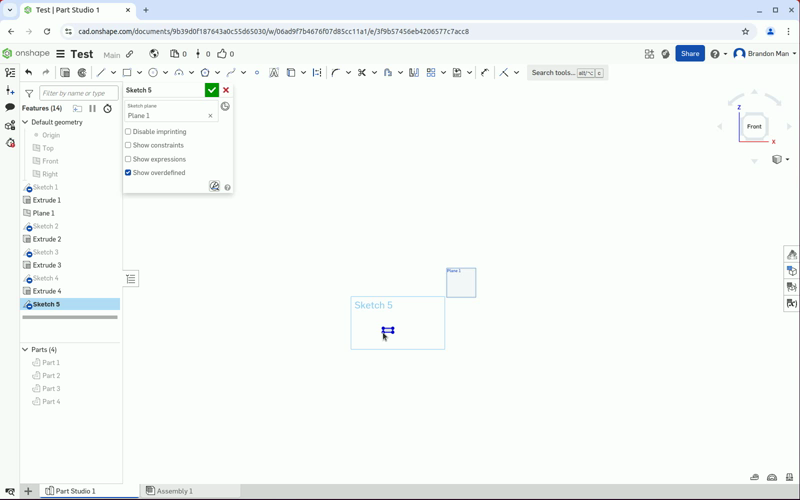
mouse_move(391, 329)
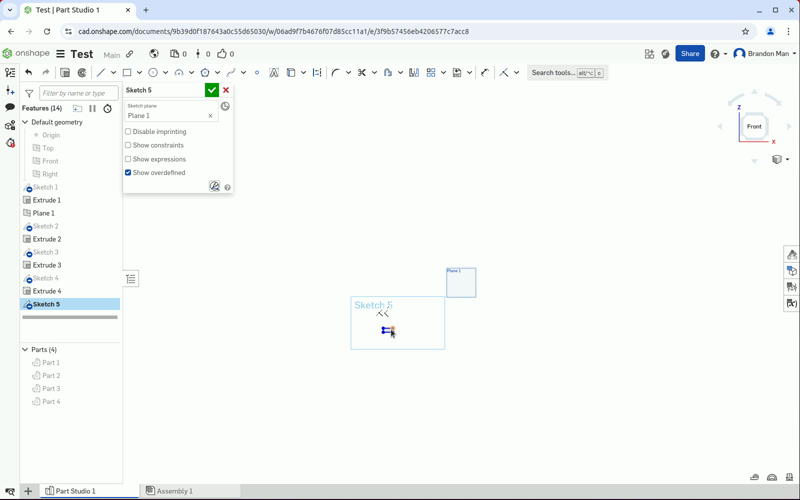
scroll(6)
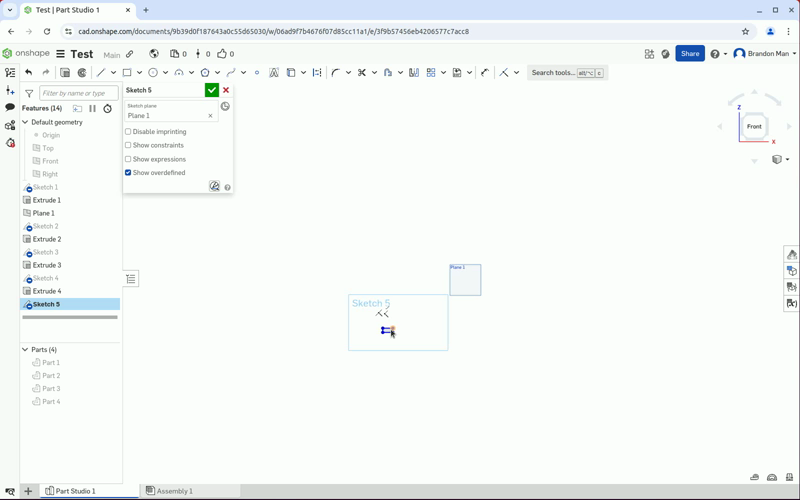
scroll(6)
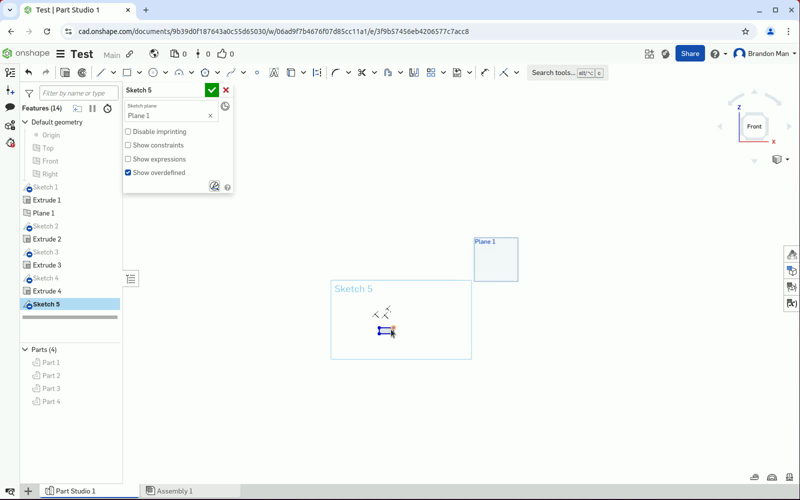
scroll(6)
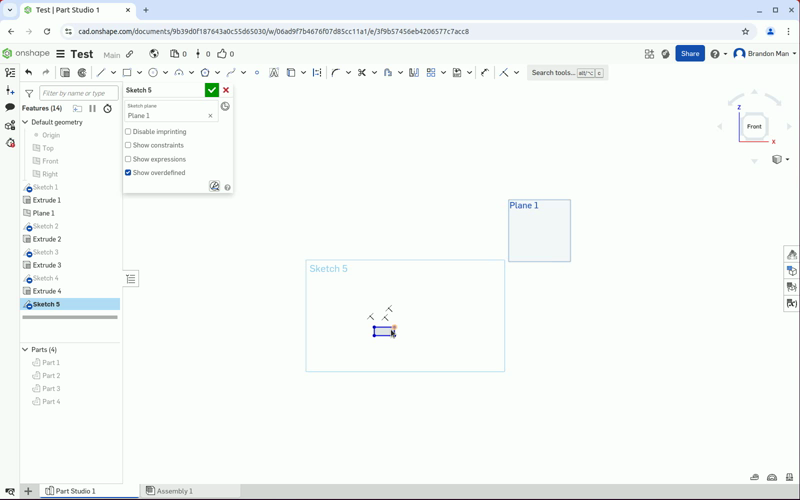
scroll(6)
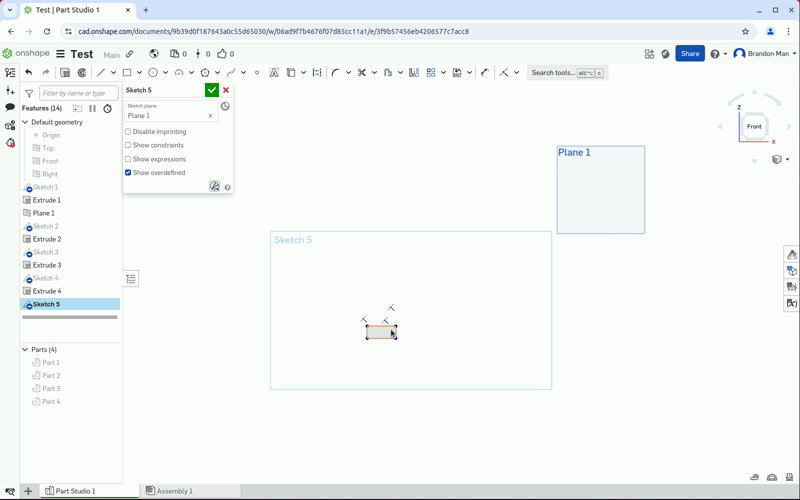
scroll(6)
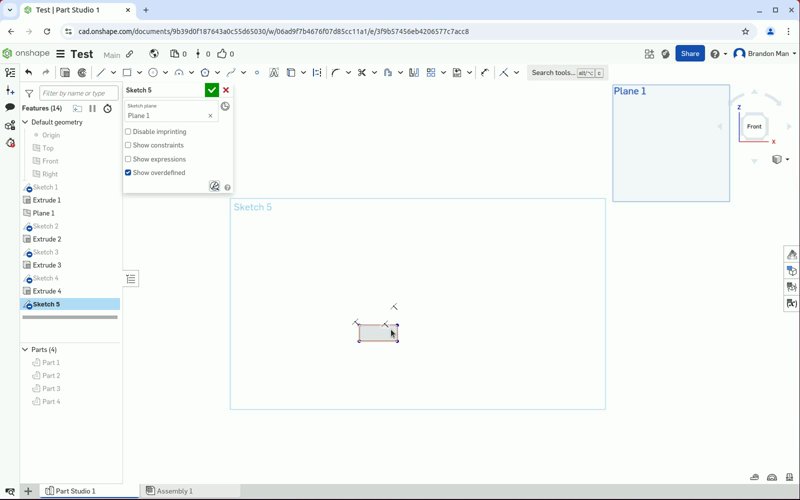
scroll(6)
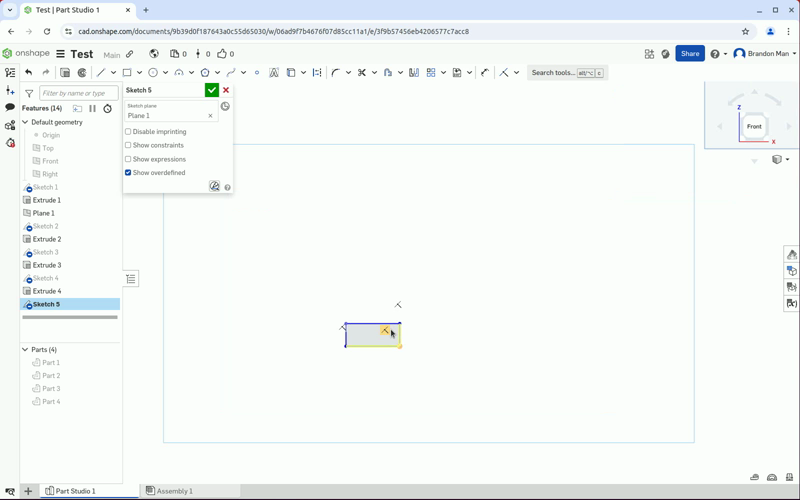
scroll(6)
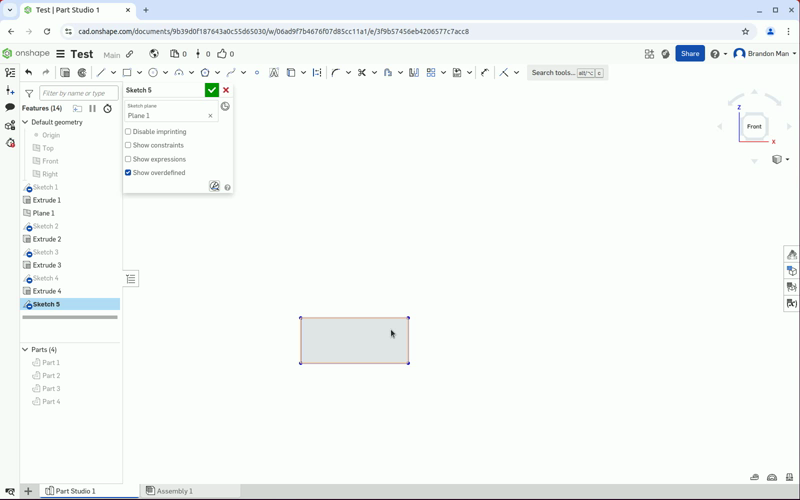
click(391, 329)
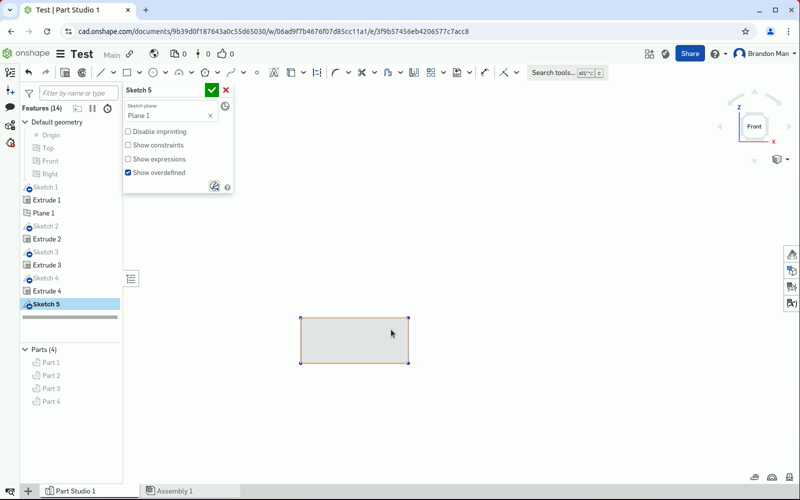
scroll(-6)
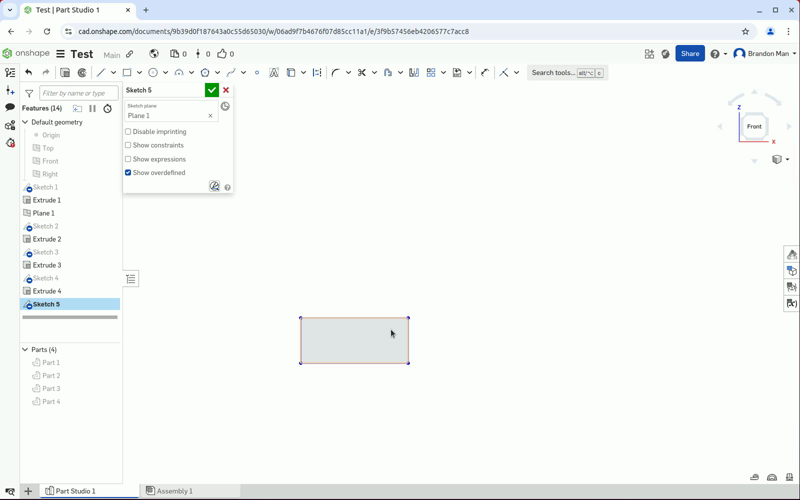
scroll(-6)
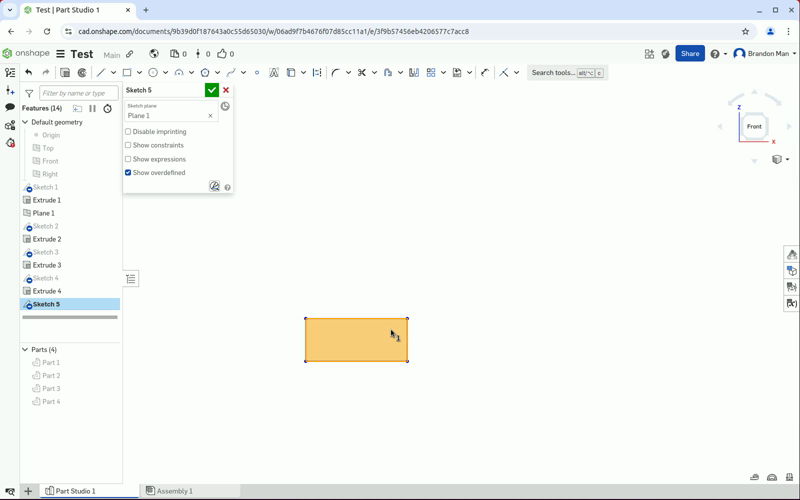
scroll(-6)
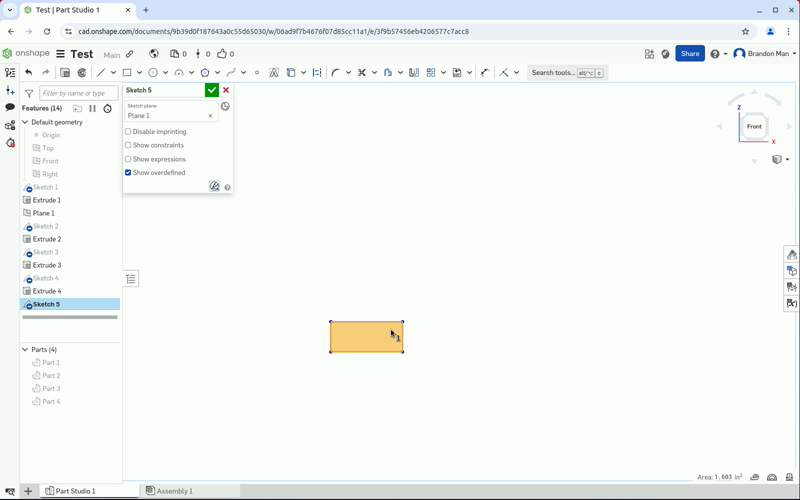
scroll(-6)
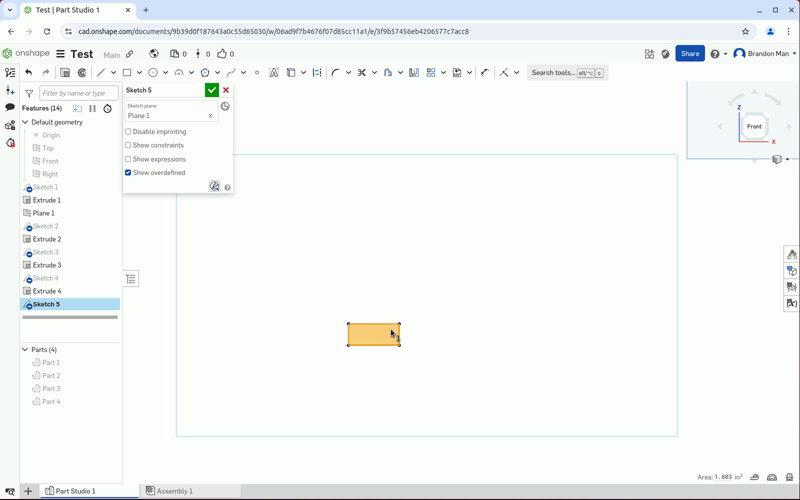
scroll(-6)
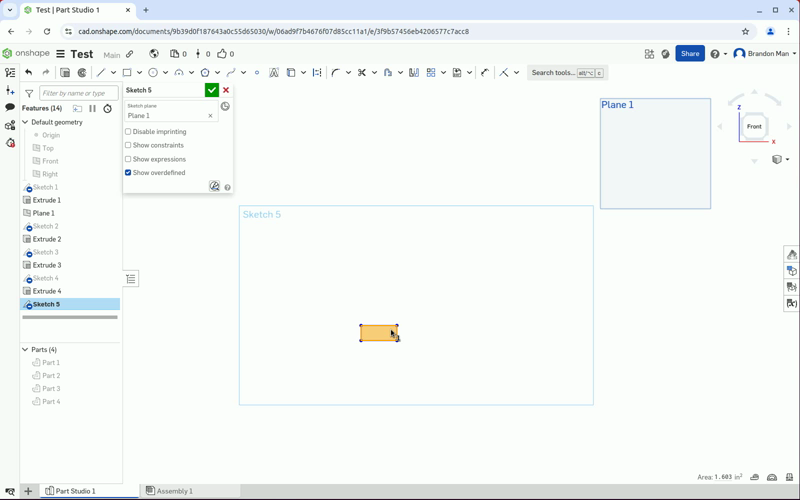
scroll(-6)
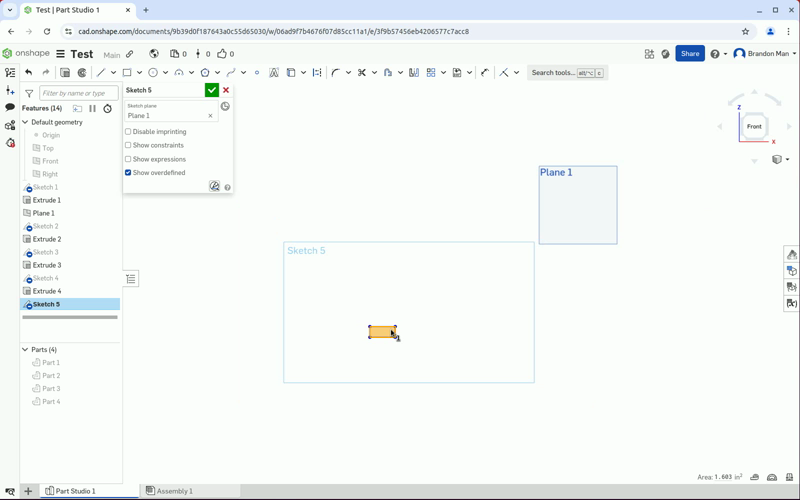
scroll(-6)
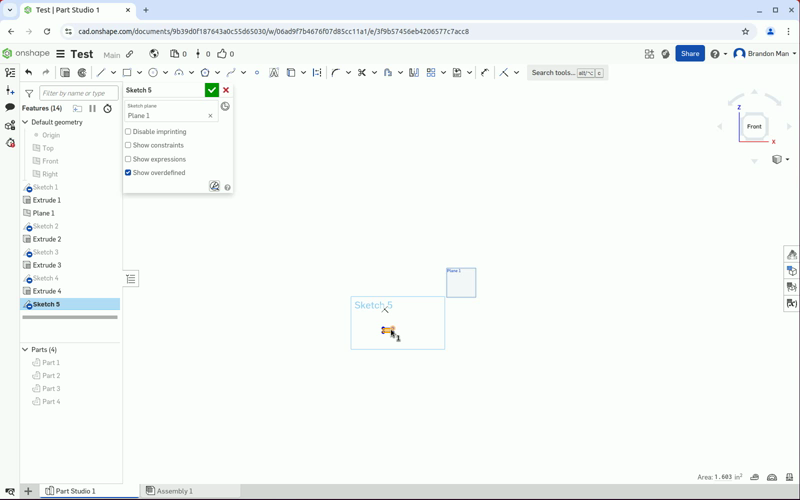
mouse_move(73, 352)
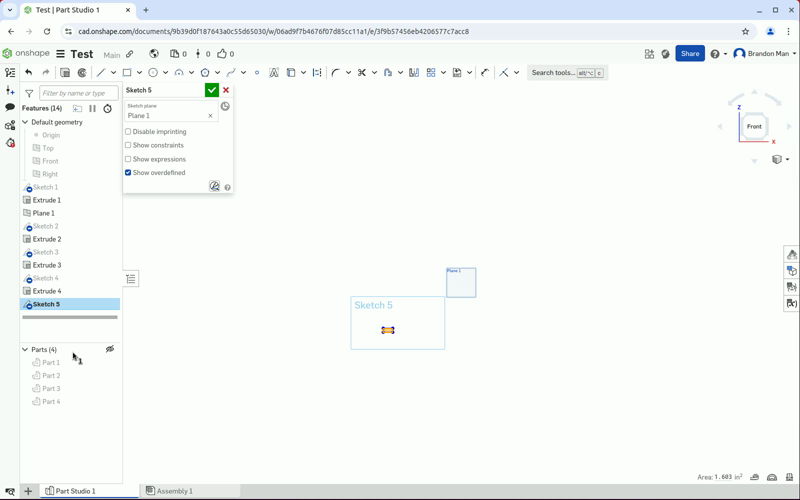
key(shift+y)
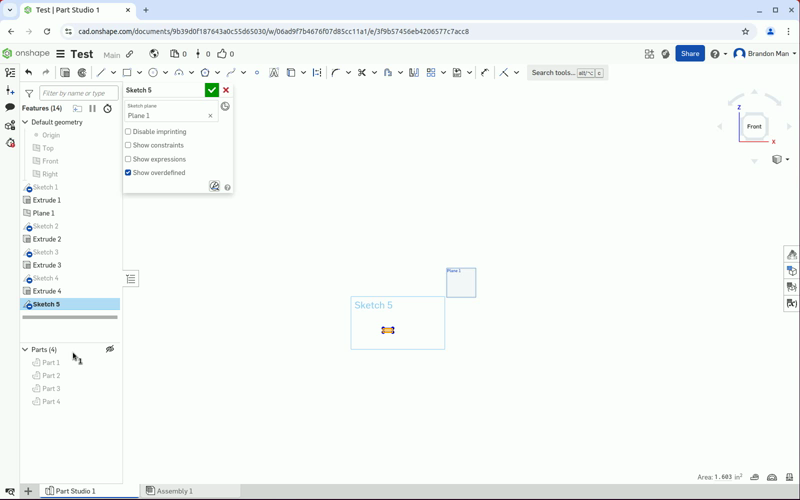
key(shift+e)
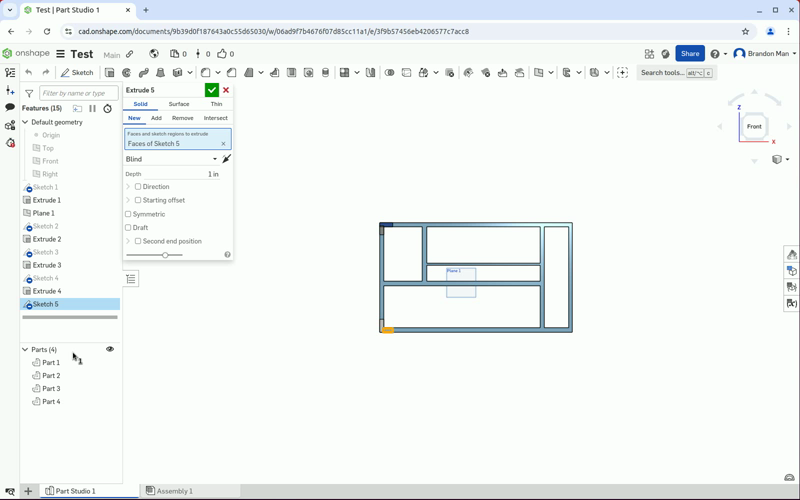
mouse_move(143, 106)
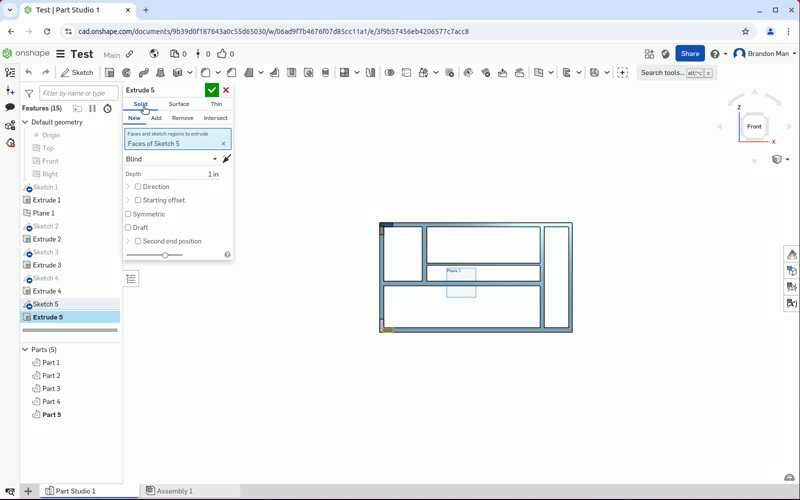
click(143, 106)
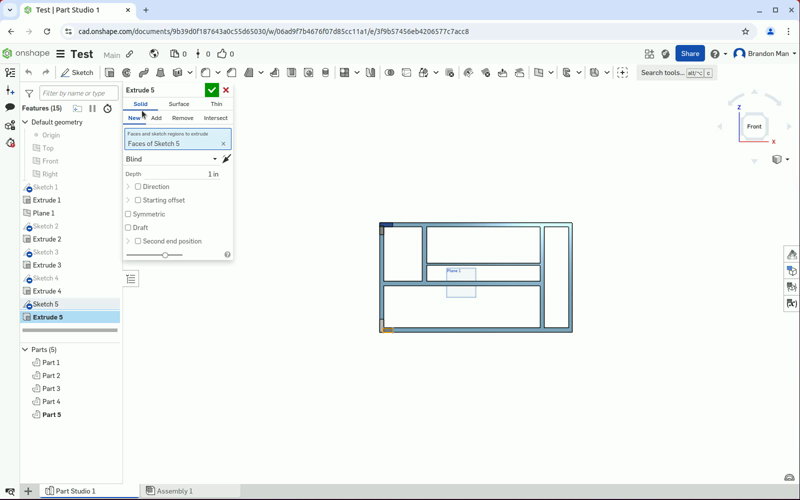
mouse_move(137, 120)
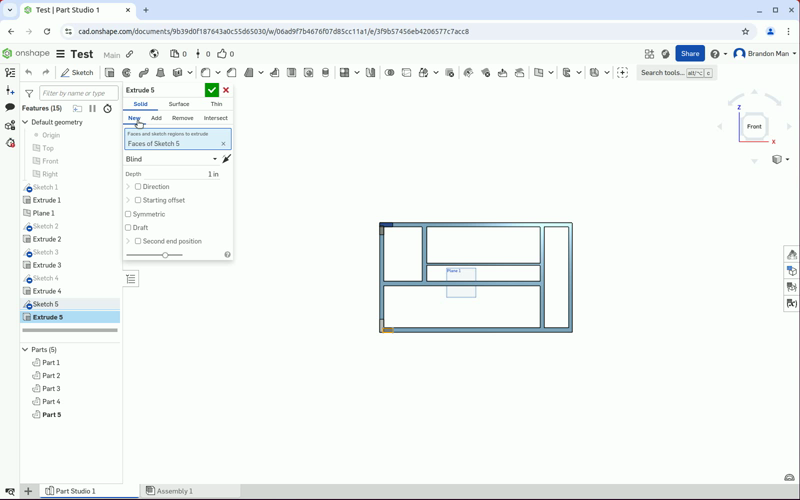
click(137, 120)
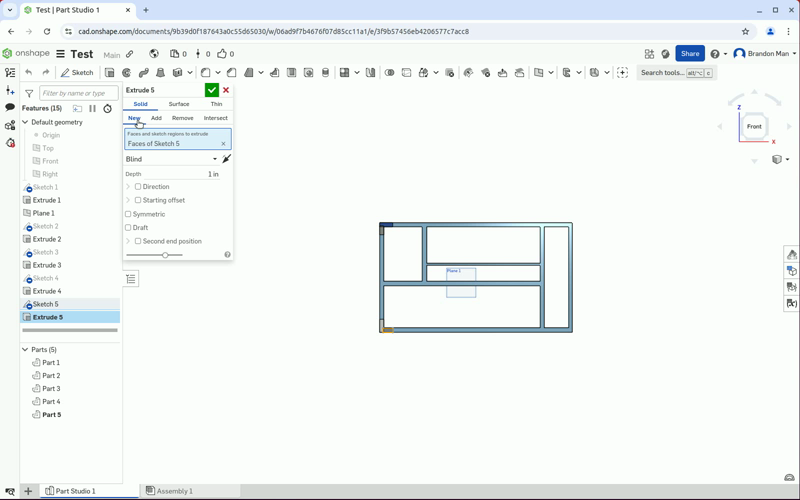
key(tab, 4)
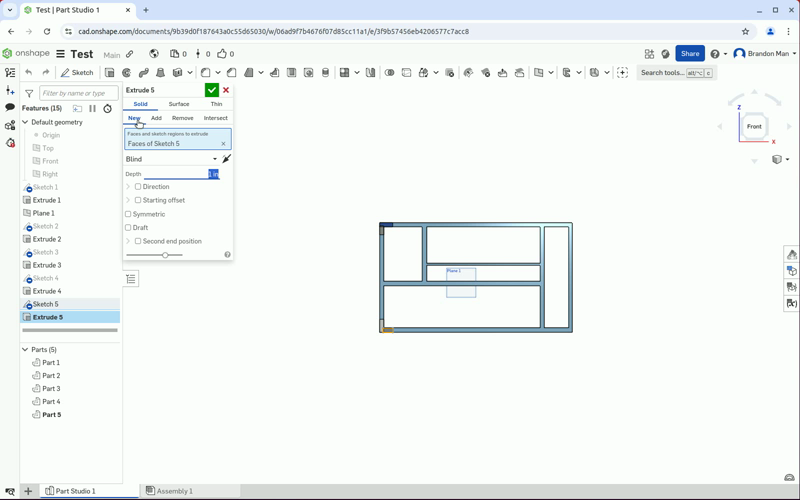
text(2.407)
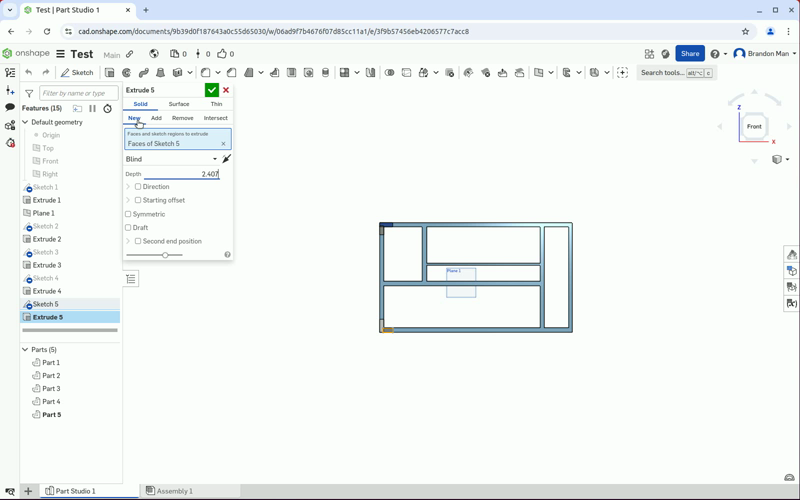
key(enter)
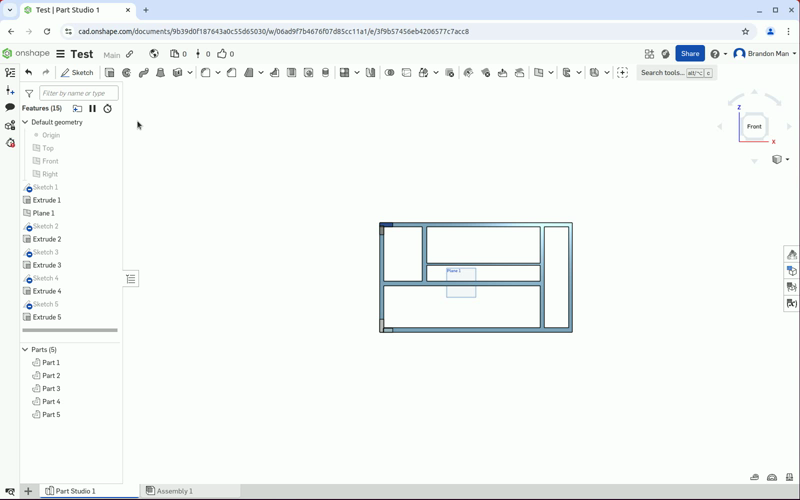
key(shift+h)
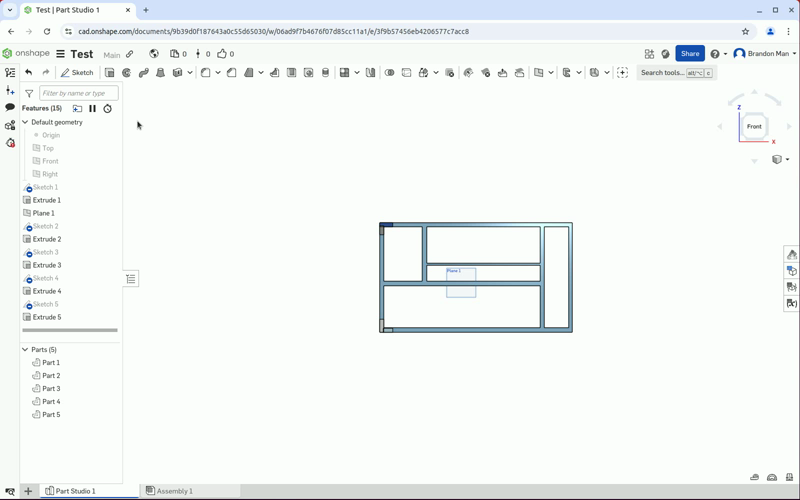
key(shift+h)
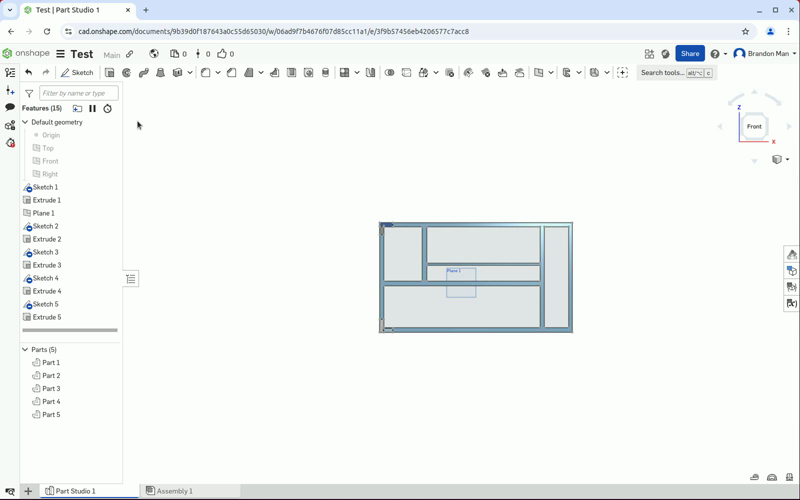
key(shift+7)
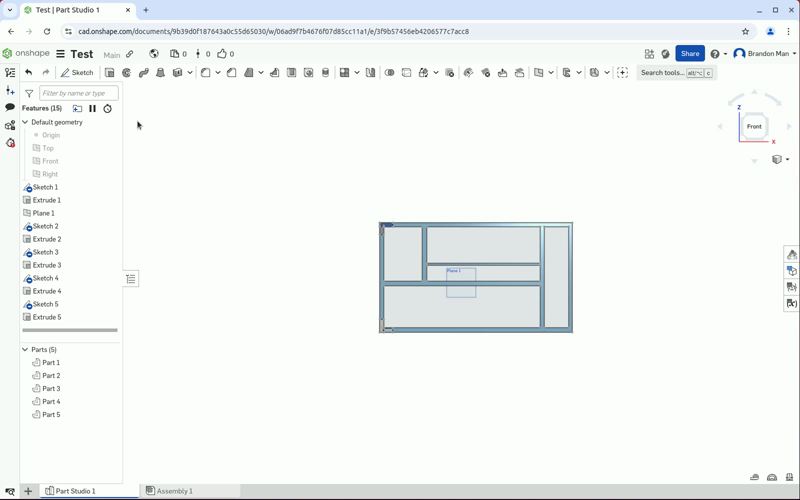
key(left, 2)
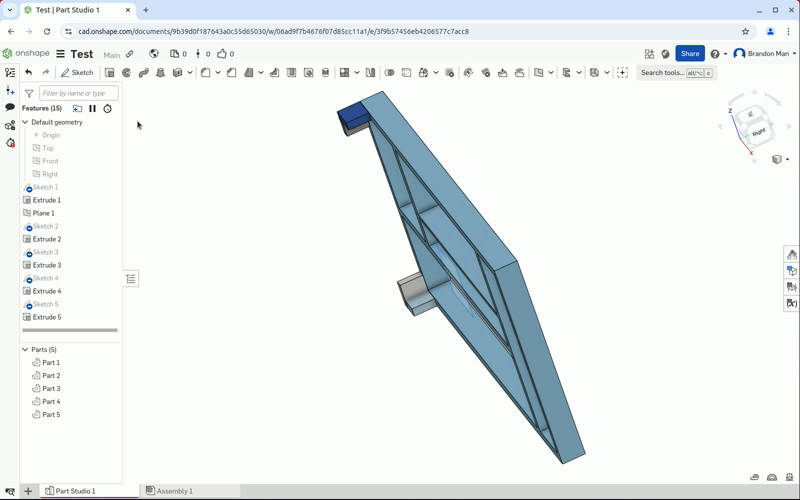
key(down, 2)
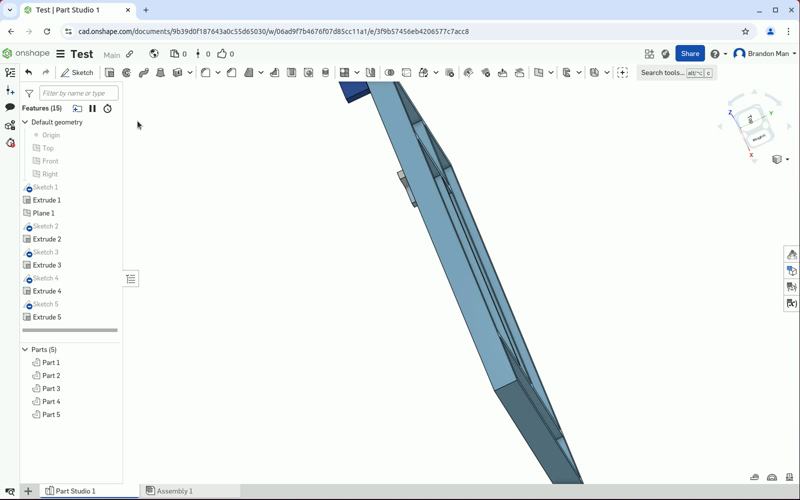
key(up, 2)
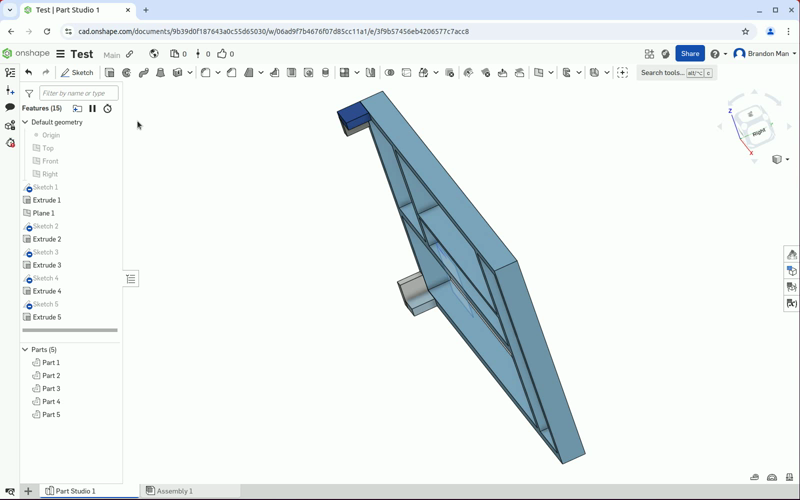
key(right, 2)
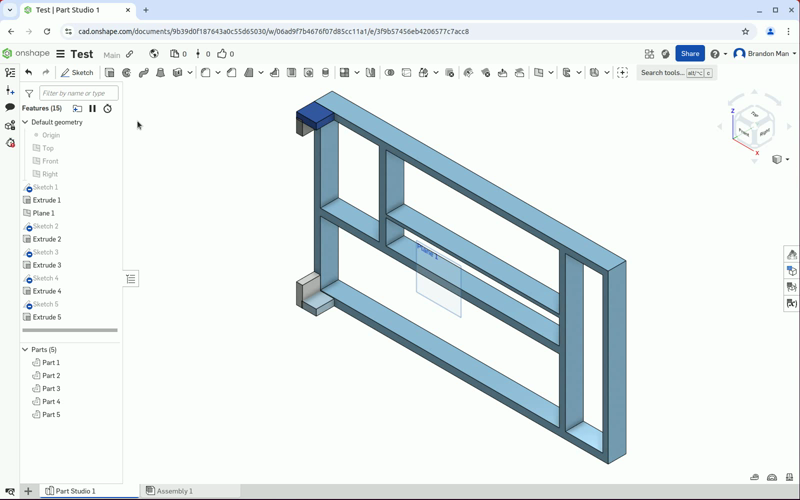
mouse_move(73, 189)
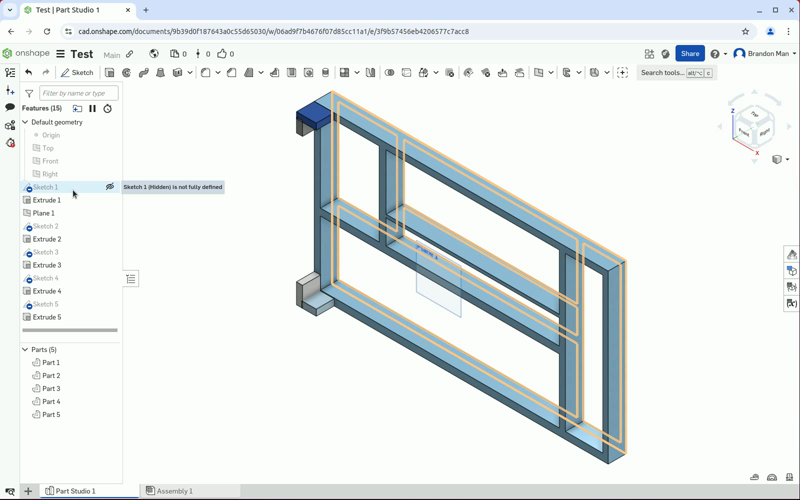
click(73, 189)